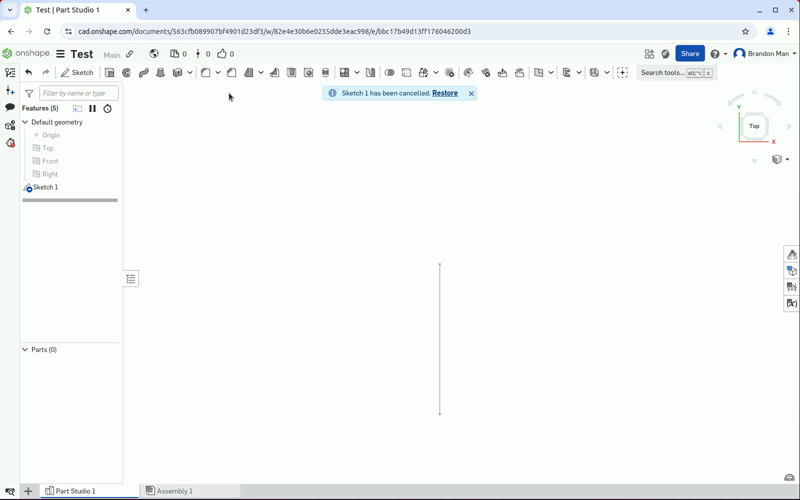
key(shift+h)
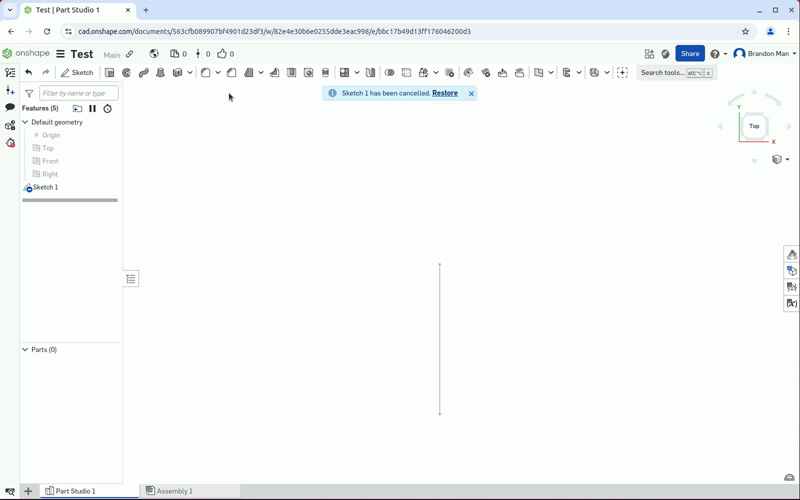
key(shift+s)
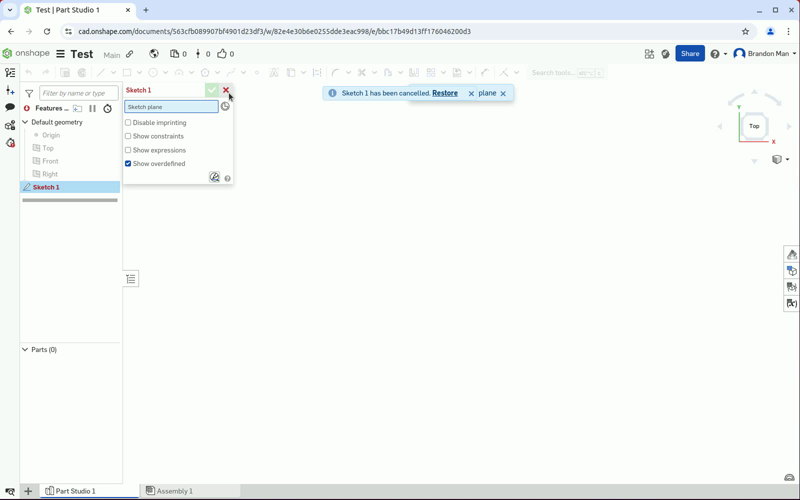
mouse_move(73, 150)
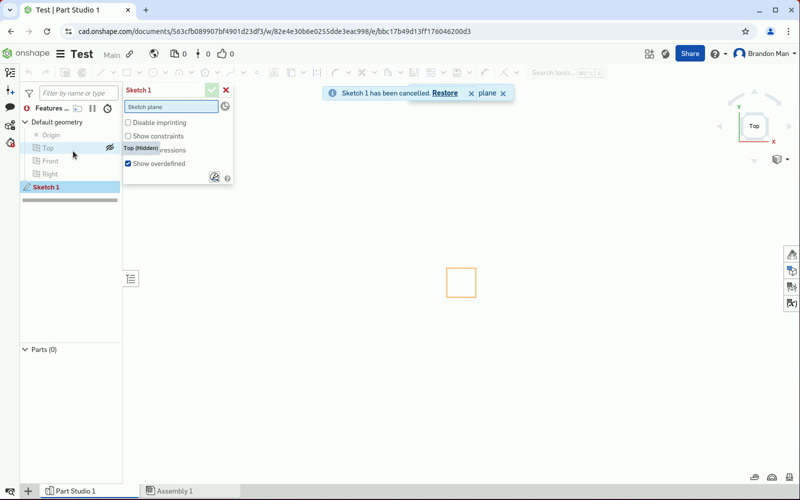
click(73, 150)
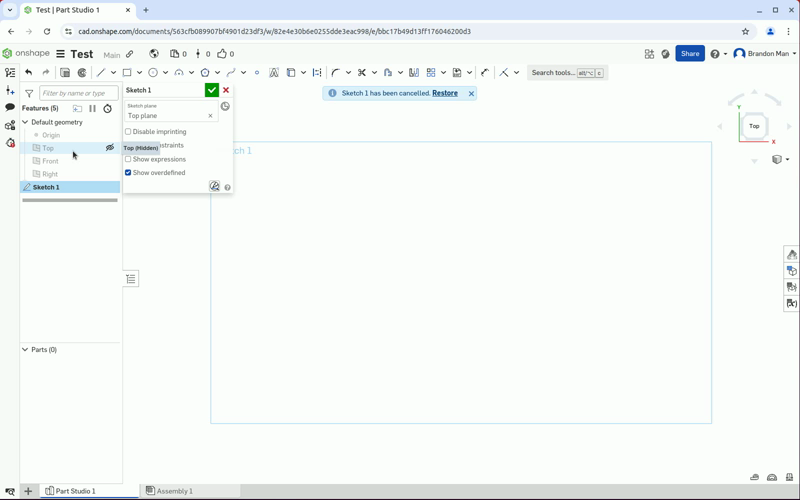
mouse_move(73, 352)
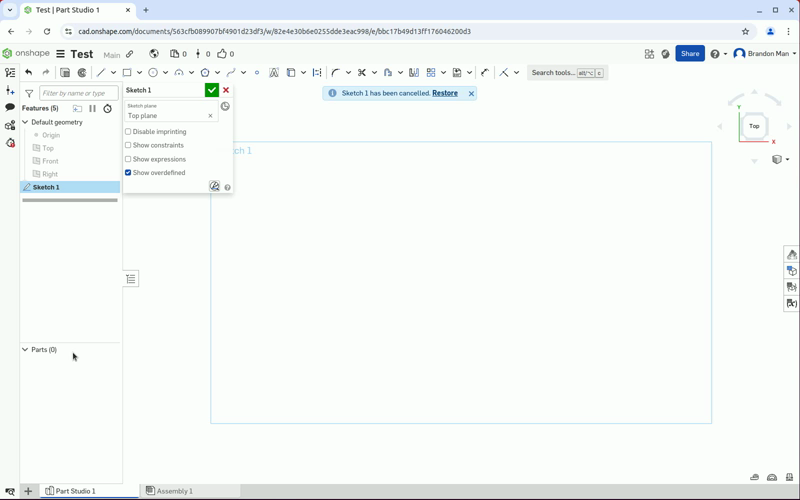
key(y)
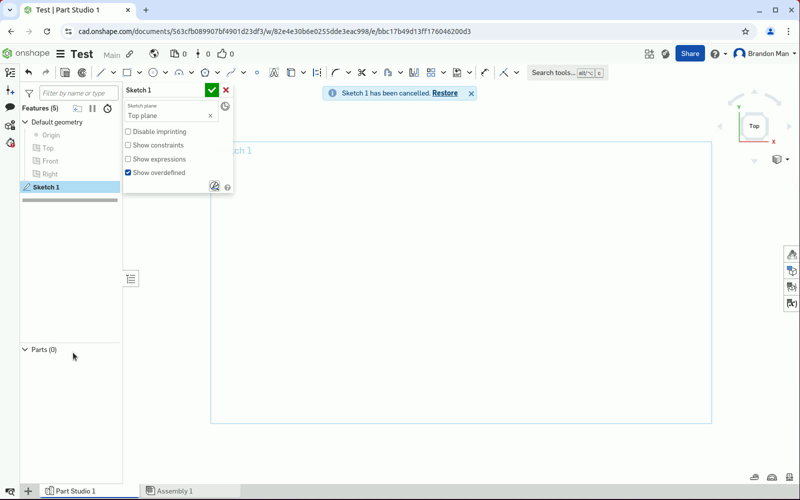
key(l)
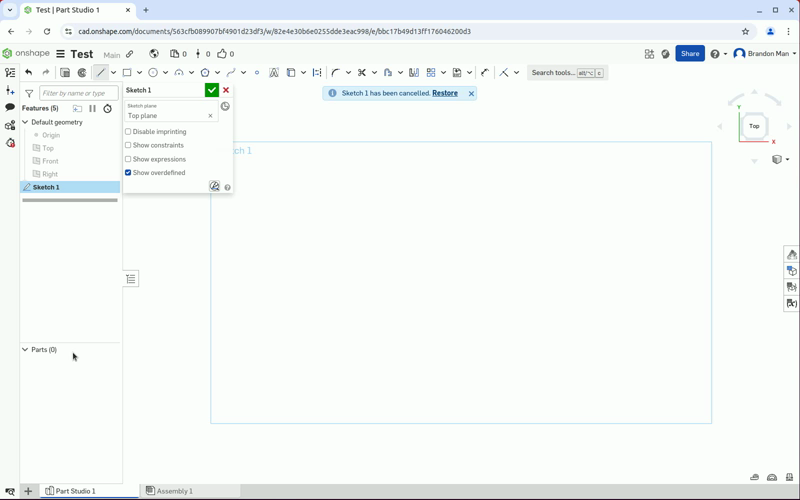
key_down(shift)
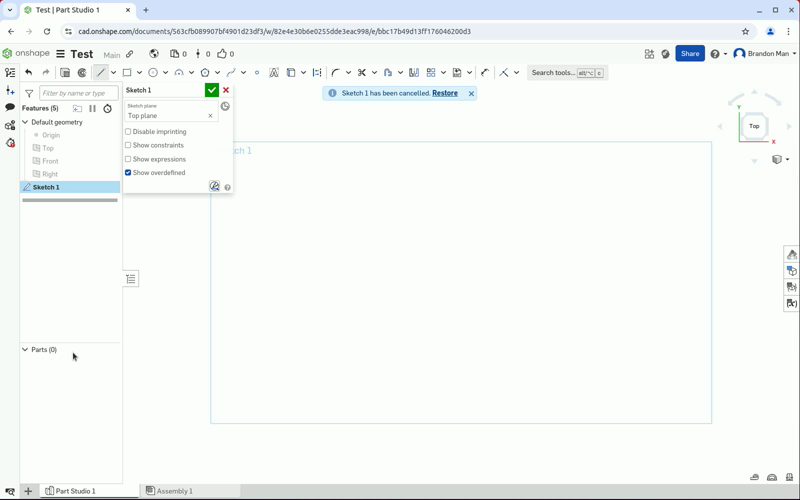
mouse_move(459, 284)
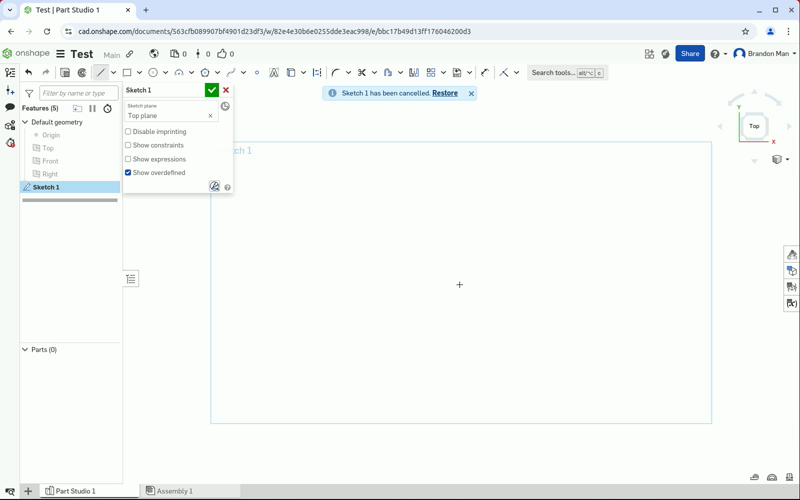
click(459, 284)
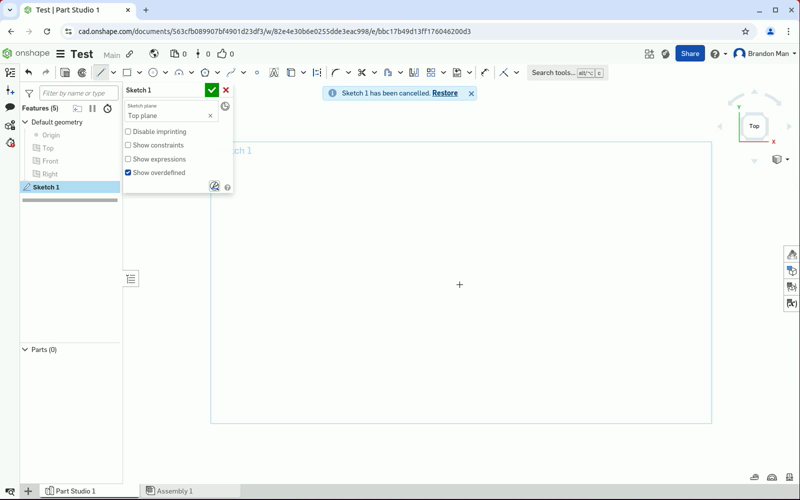
key_up(shift)
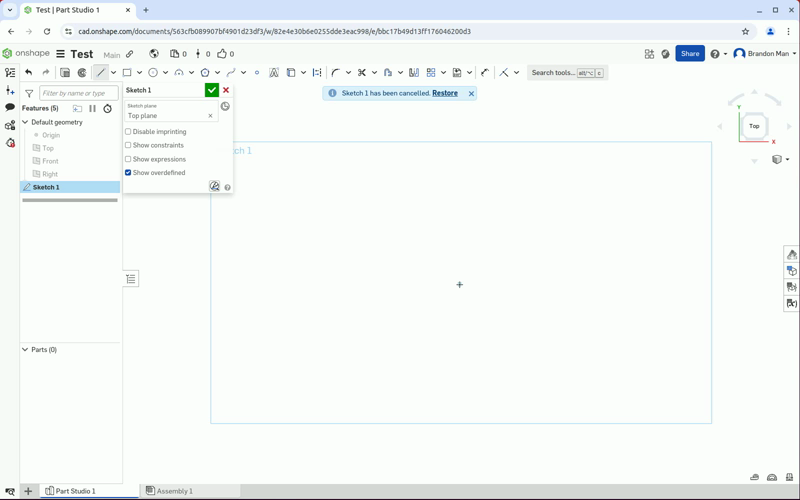
key_down(shift)
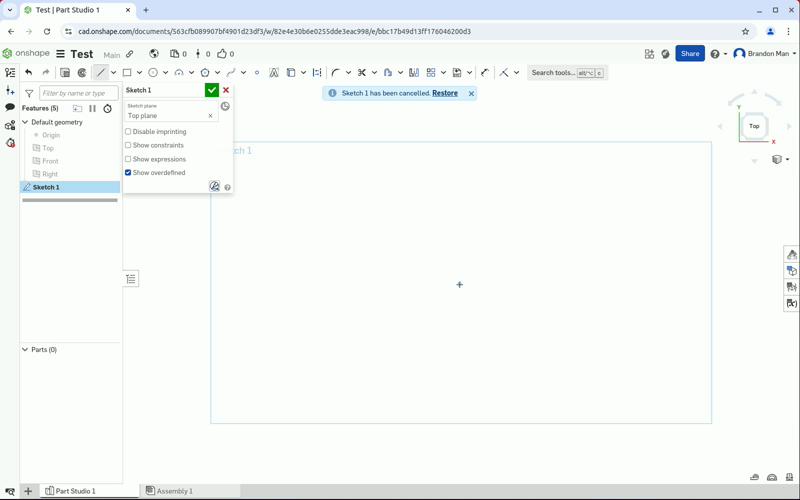
mouse_move(489, 284)
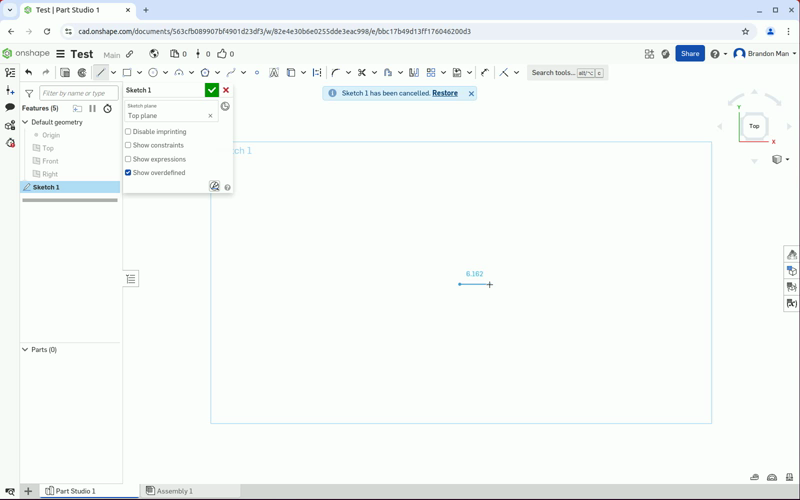
mouse_move(463, 284)
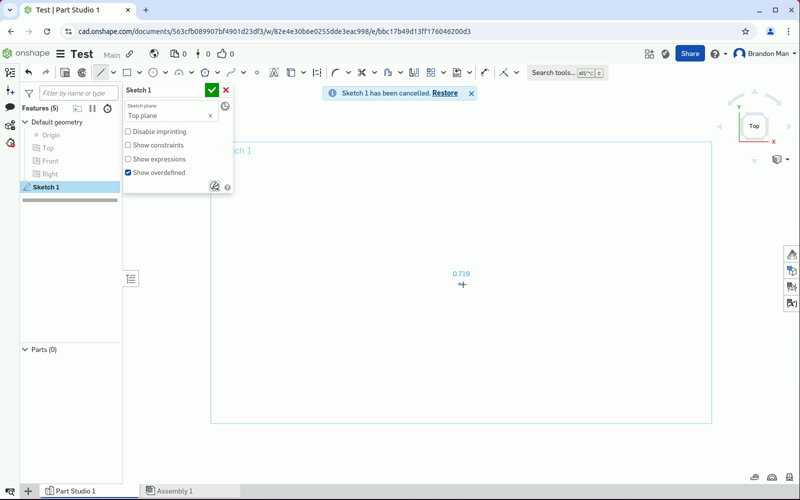
scroll(6)
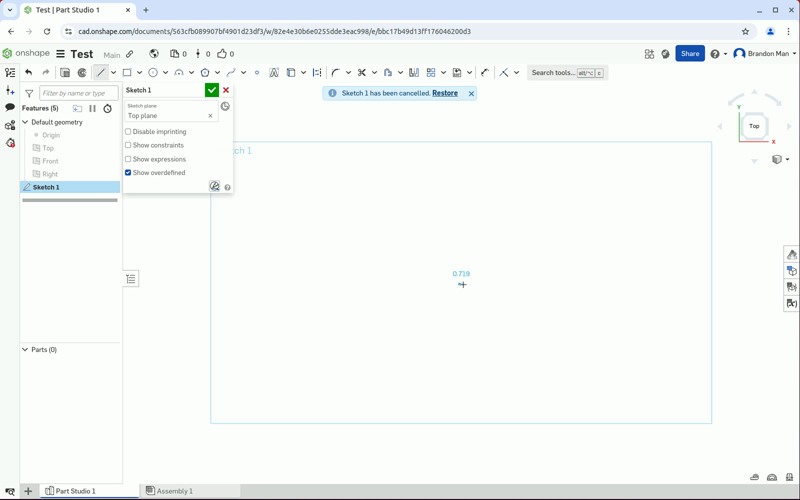
scroll(6)
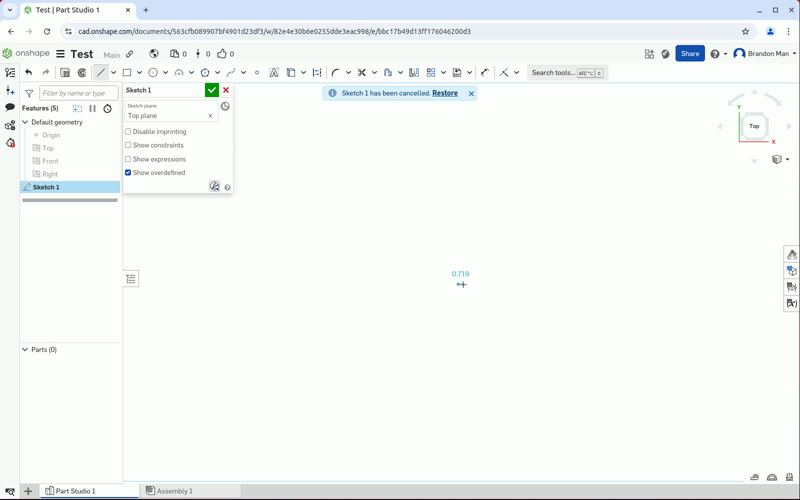
scroll(6)
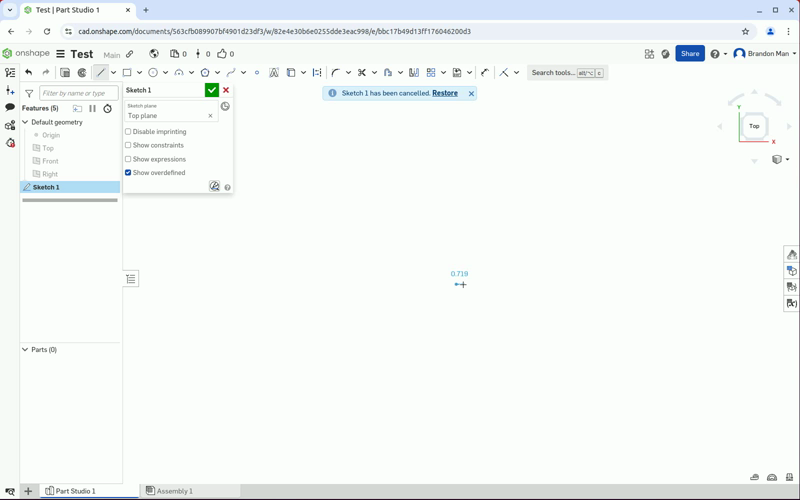
scroll(6)
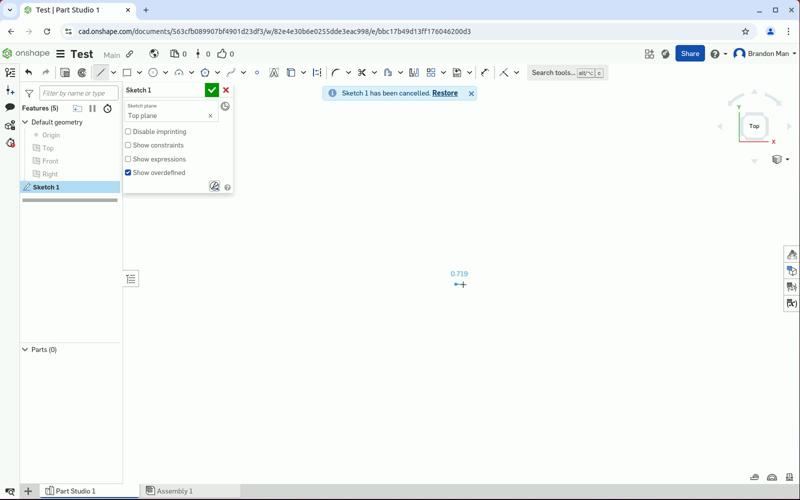
scroll(6)
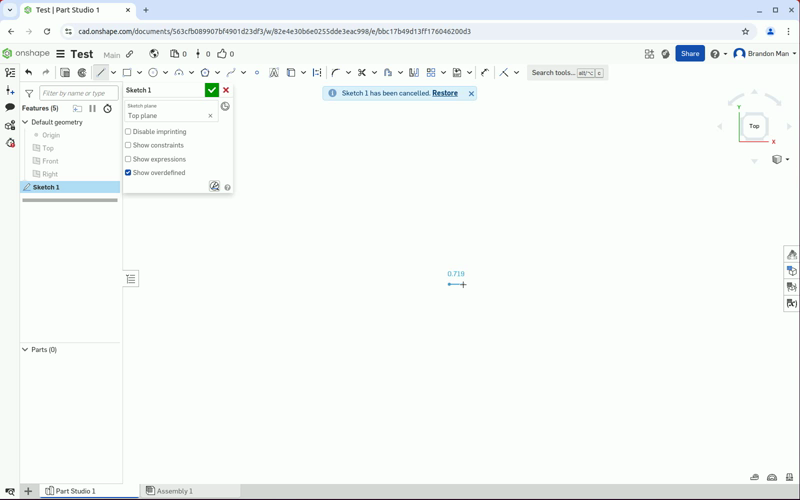
scroll(6)
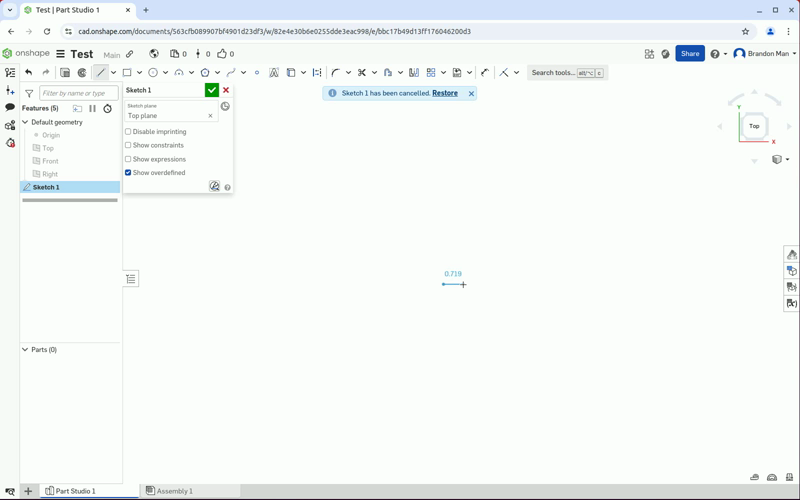
scroll(6)
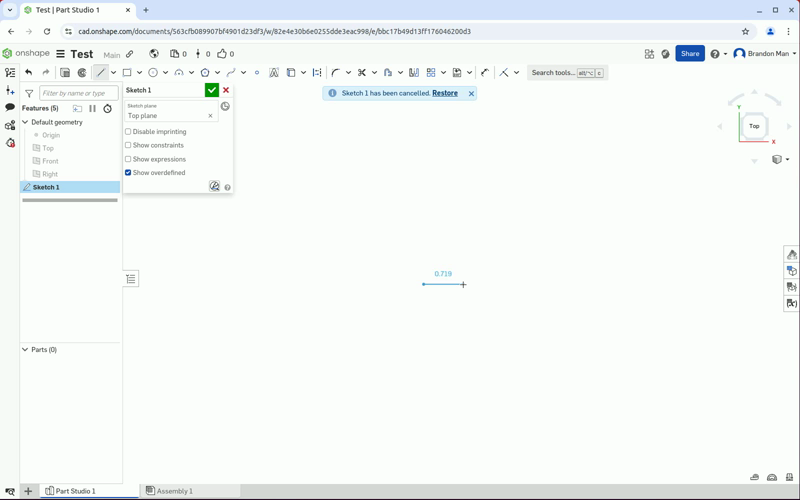
click(463, 284)
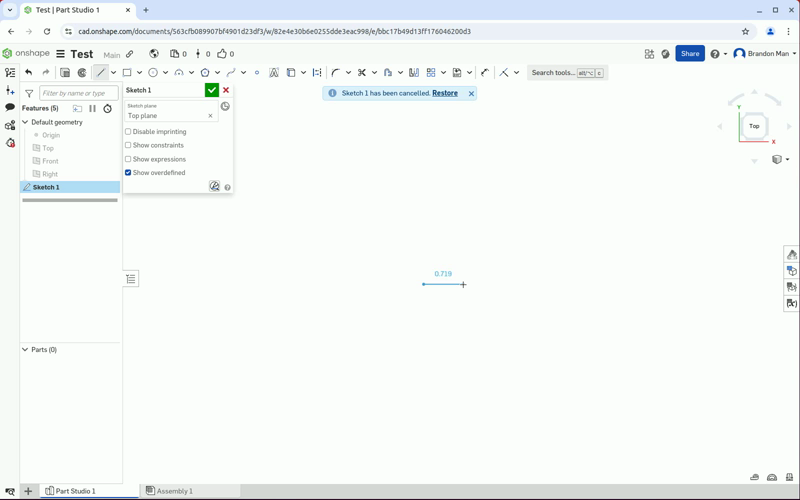
scroll(-6)
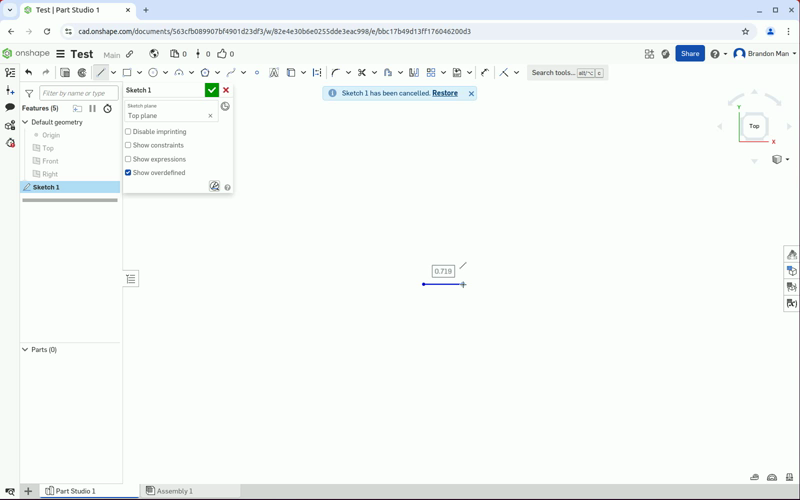
scroll(-6)
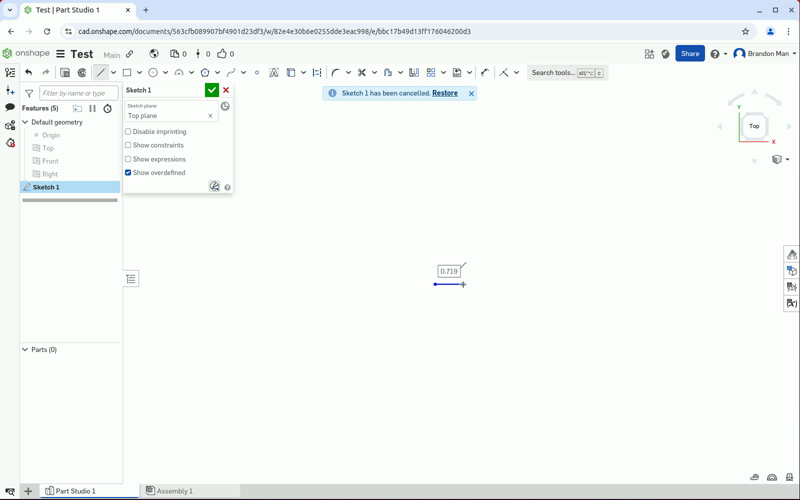
scroll(-6)
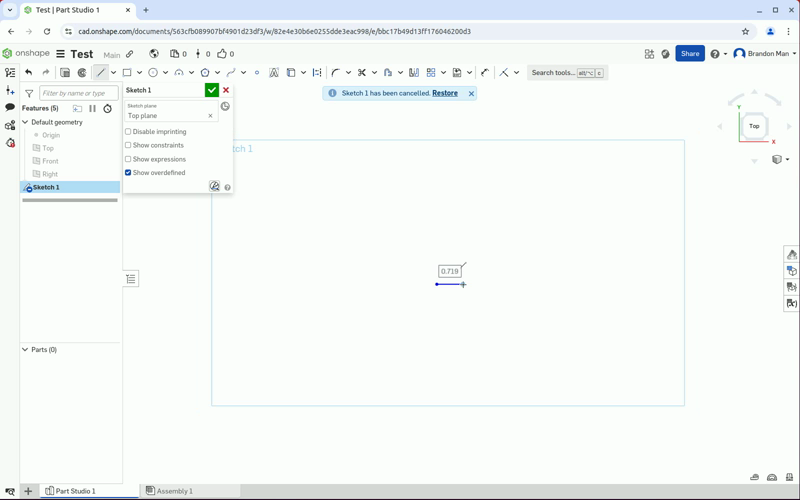
scroll(-6)
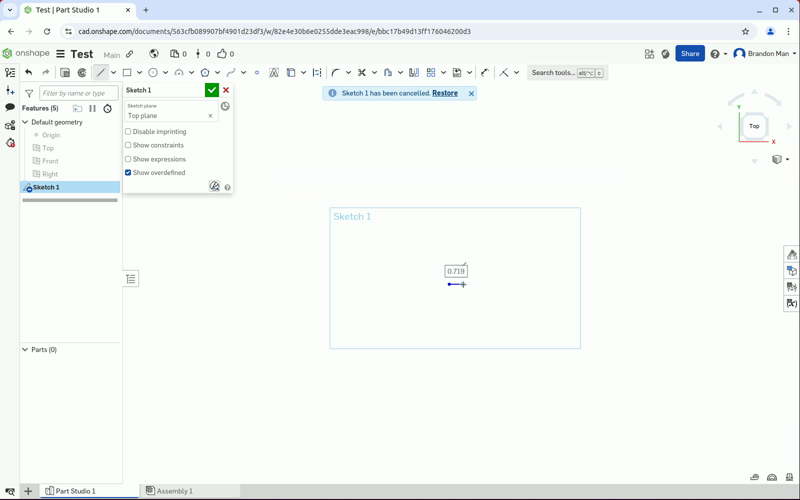
scroll(-6)
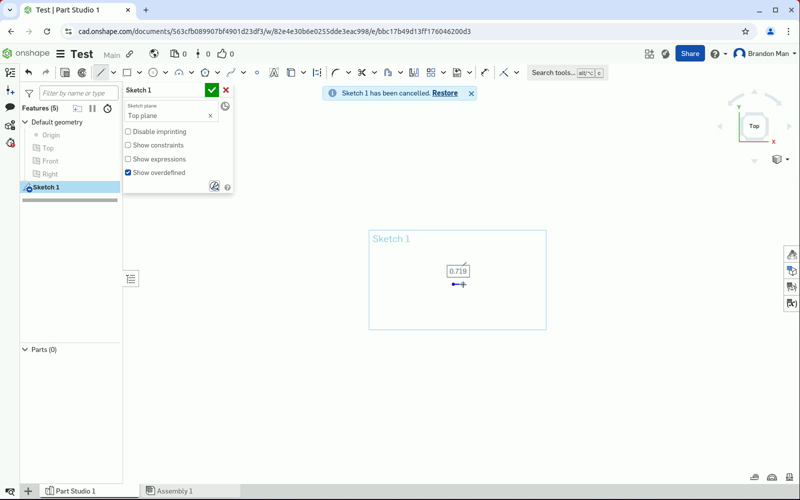
scroll(-6)
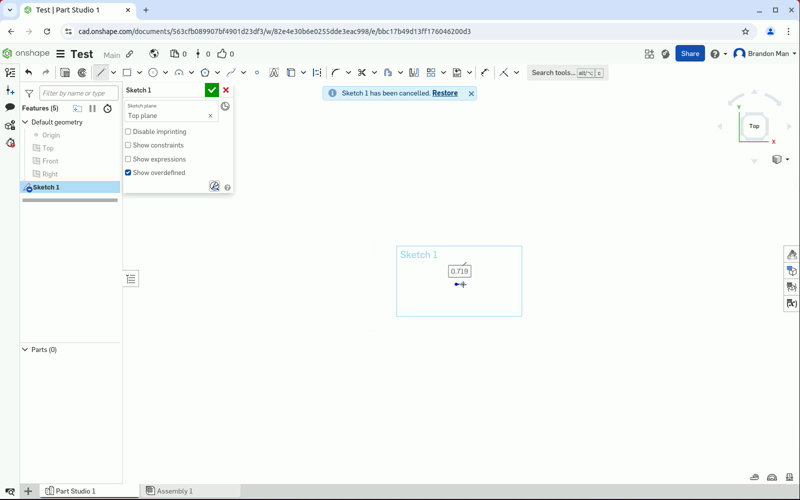
scroll(-6)
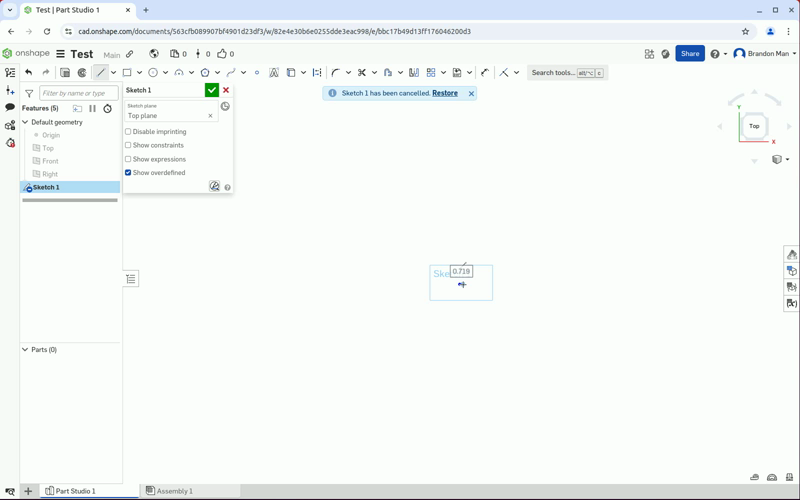
key_up(shift)
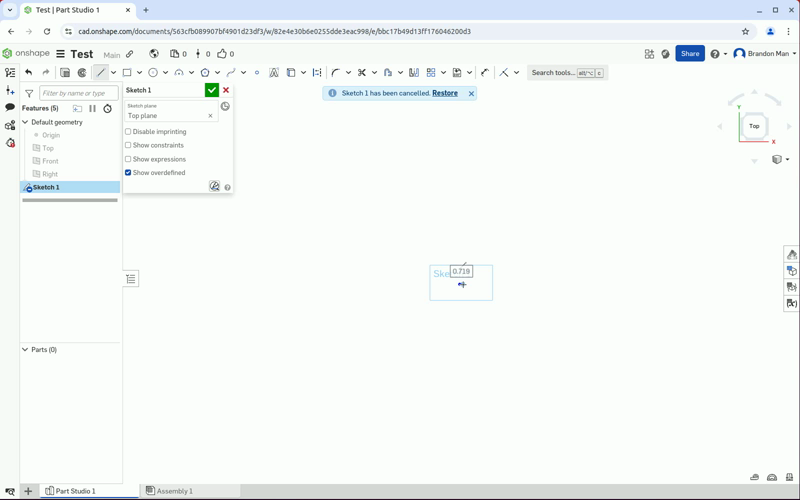
key_down(shift)
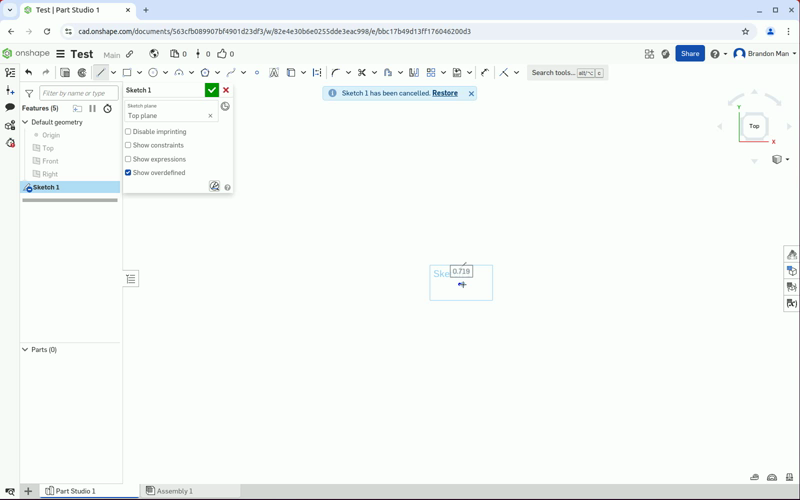
mouse_move(493, 284)
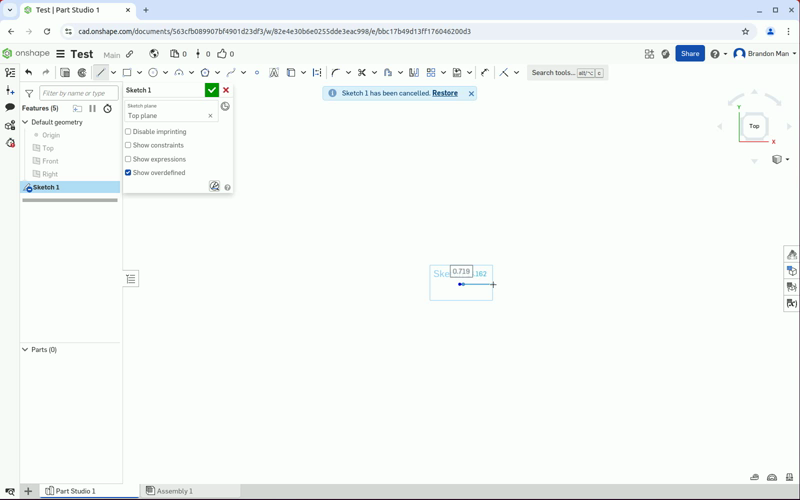
mouse_move(463, 280)
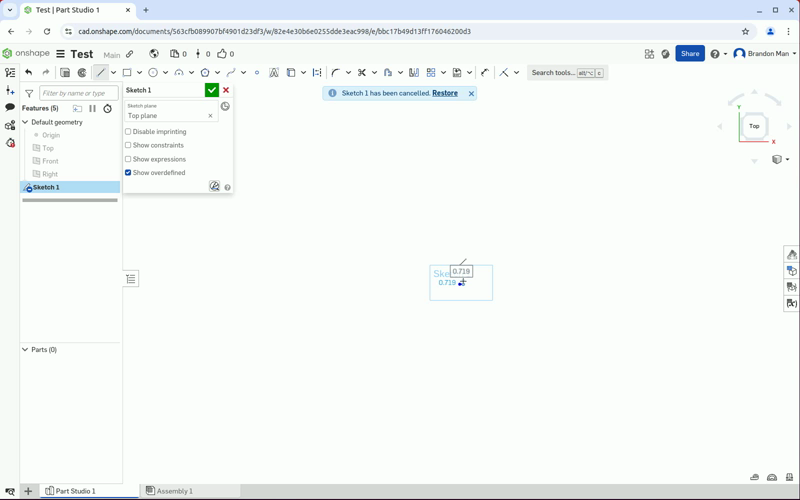
scroll(6)
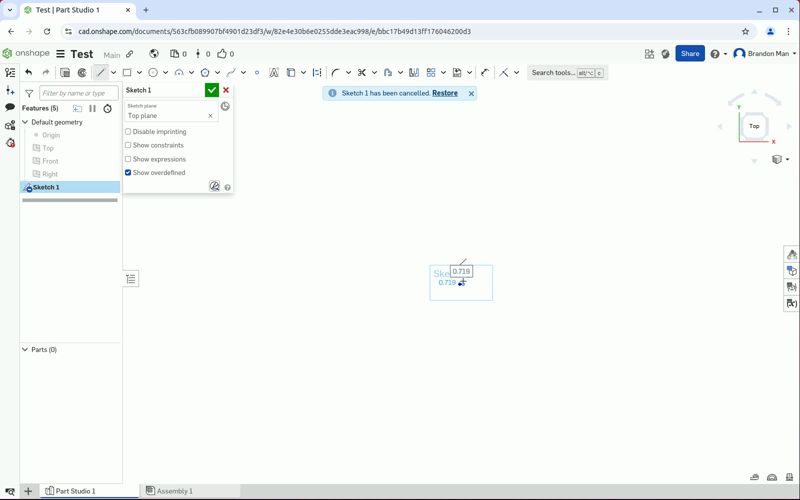
scroll(6)
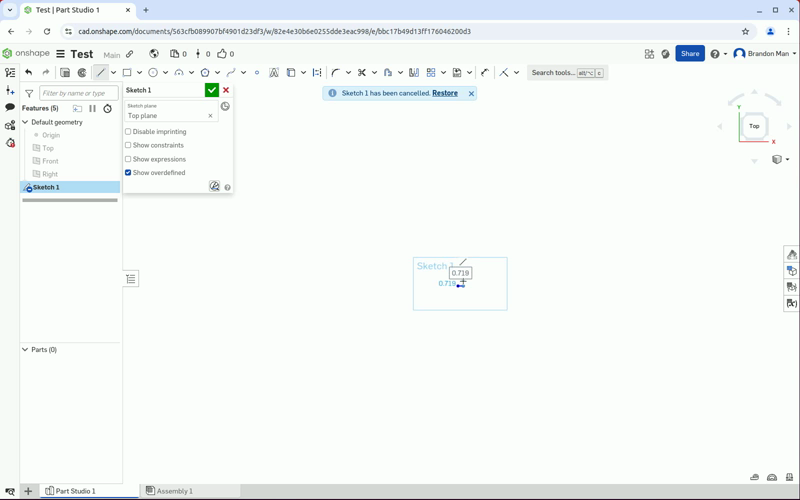
scroll(6)
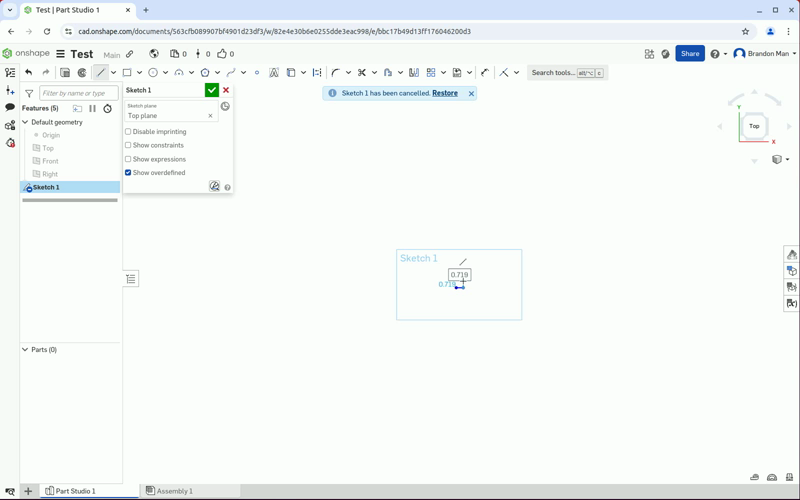
scroll(6)
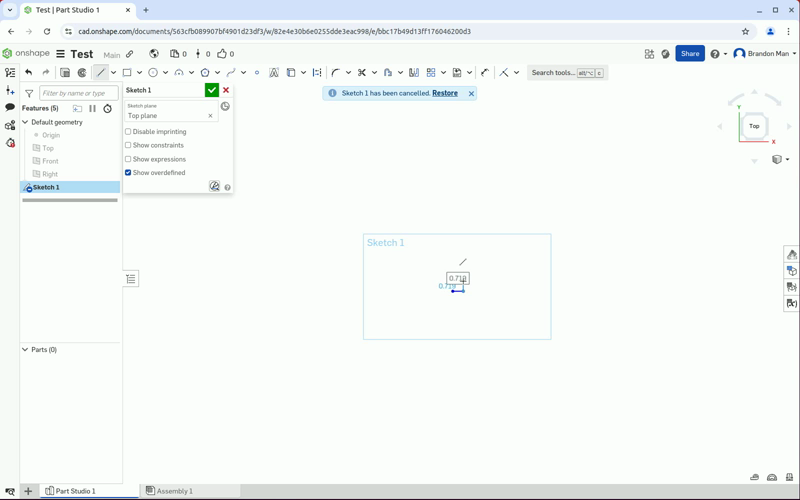
scroll(6)
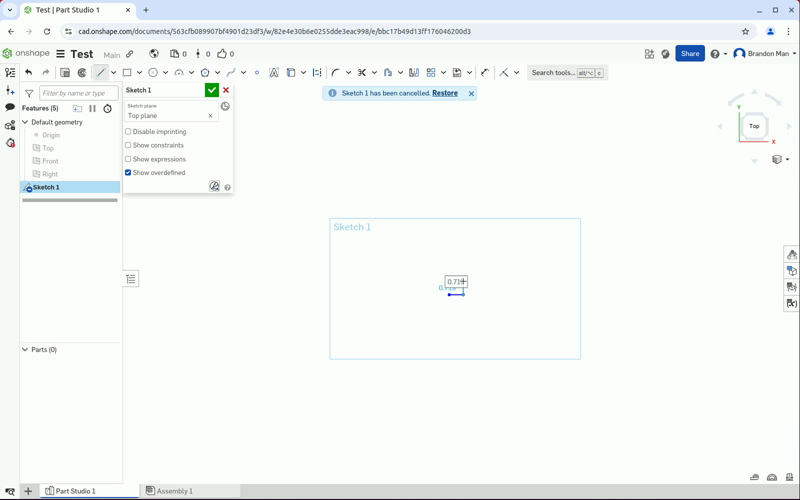
scroll(6)
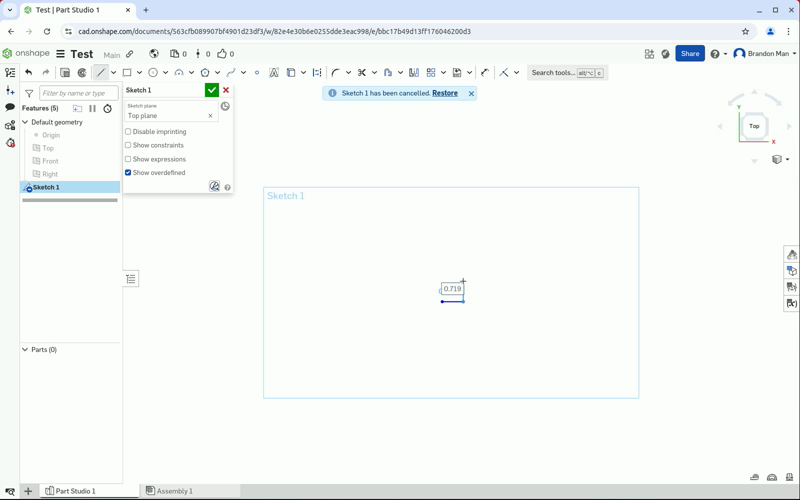
scroll(6)
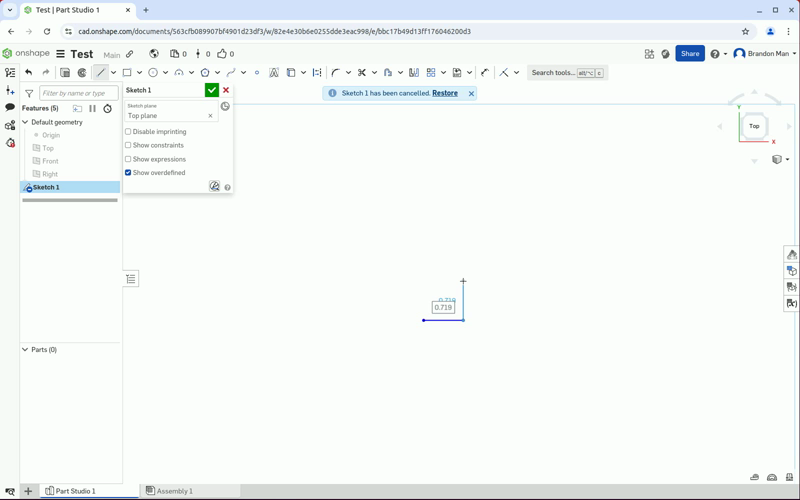
click(463, 280)
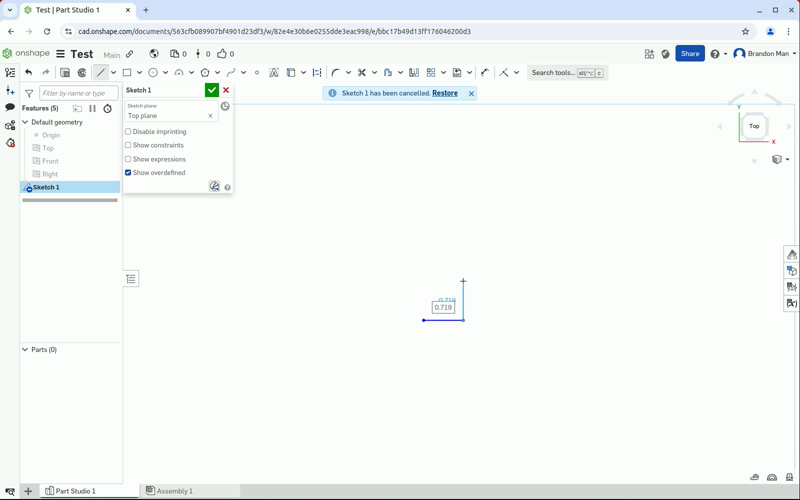
scroll(-6)
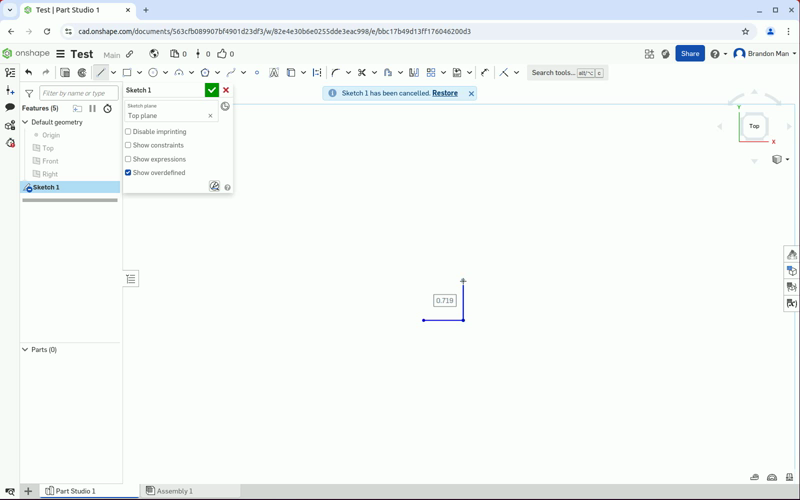
scroll(-6)
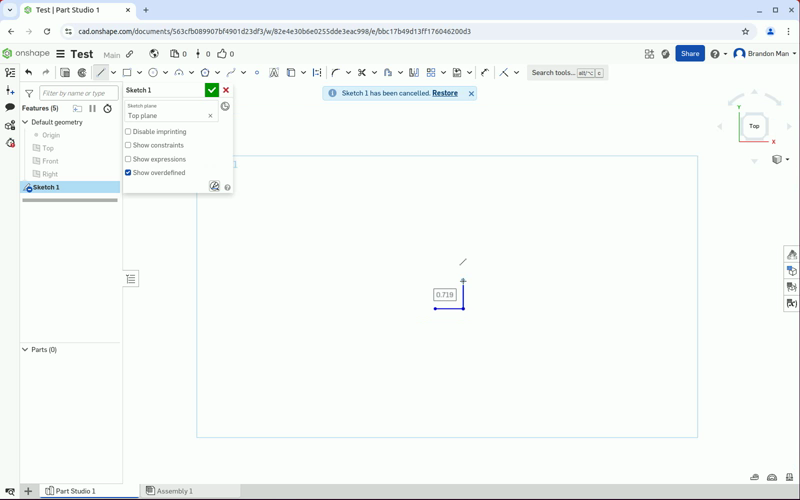
scroll(-6)
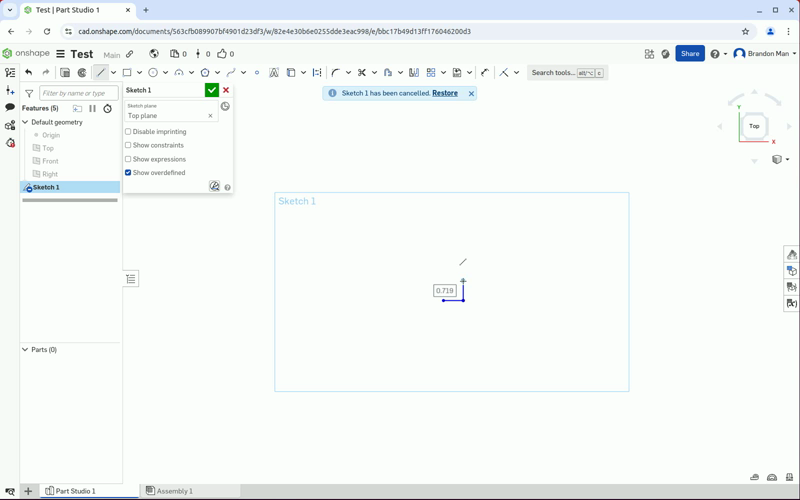
scroll(-6)
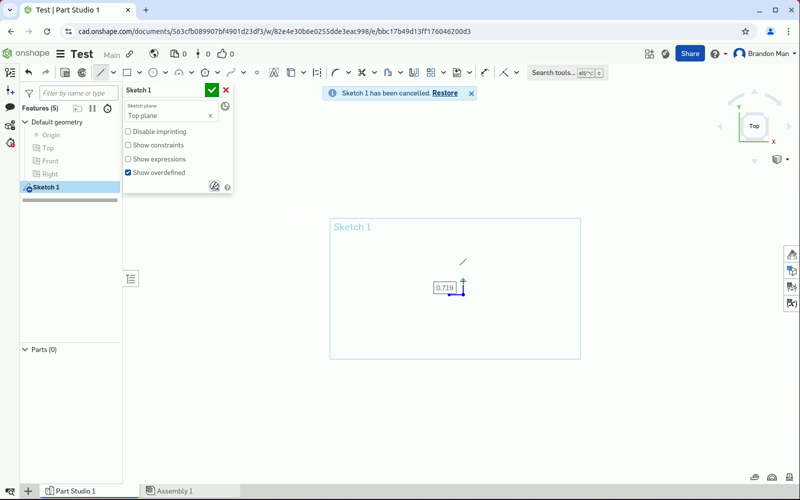
scroll(-6)
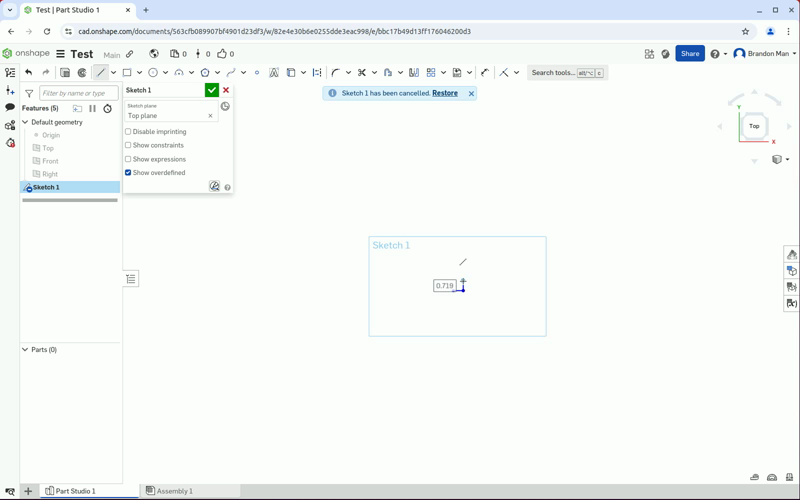
scroll(-6)
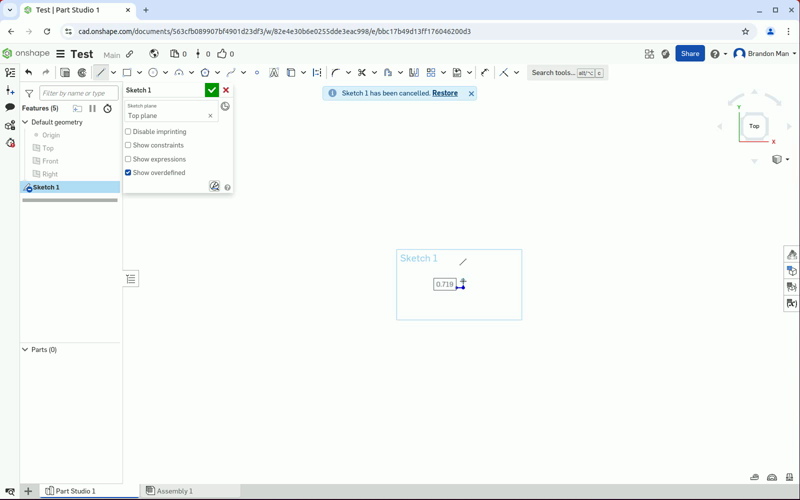
scroll(-6)
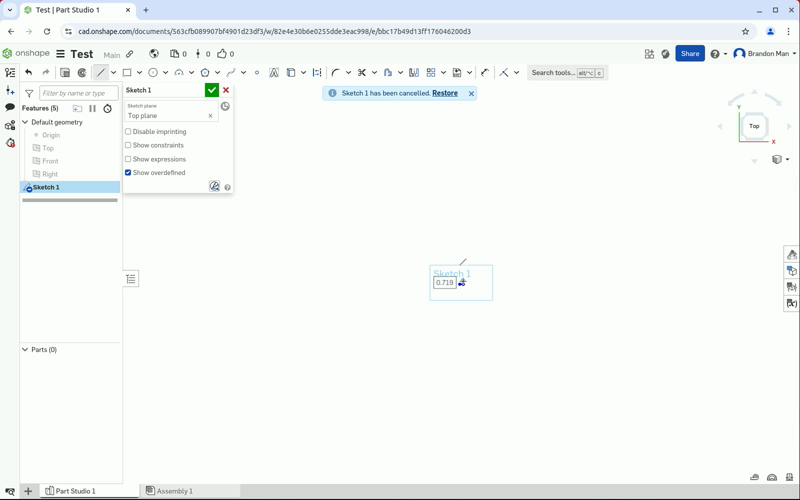
key_up(shift)
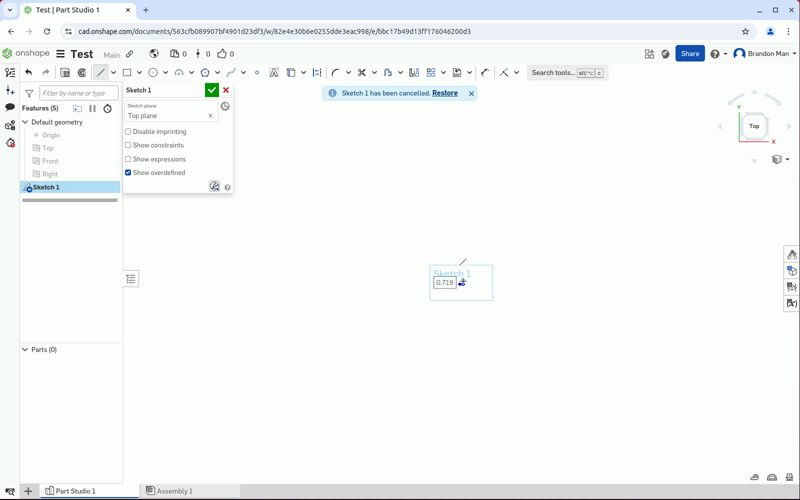
key_down(shift)
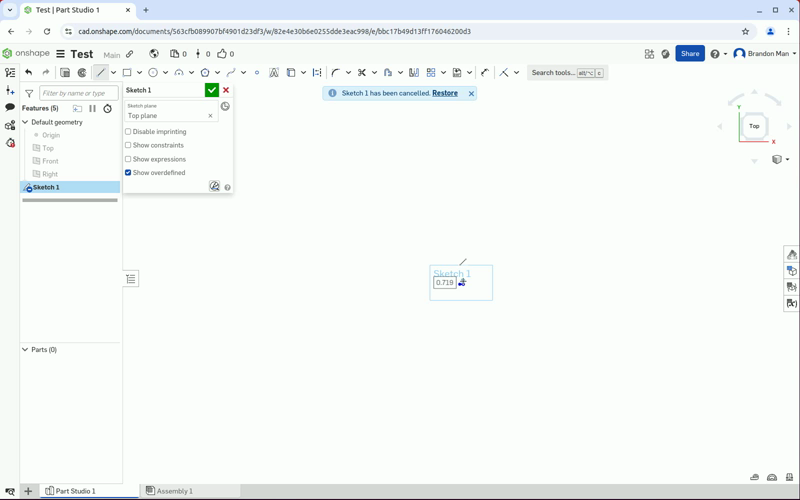
mouse_move(493, 280)
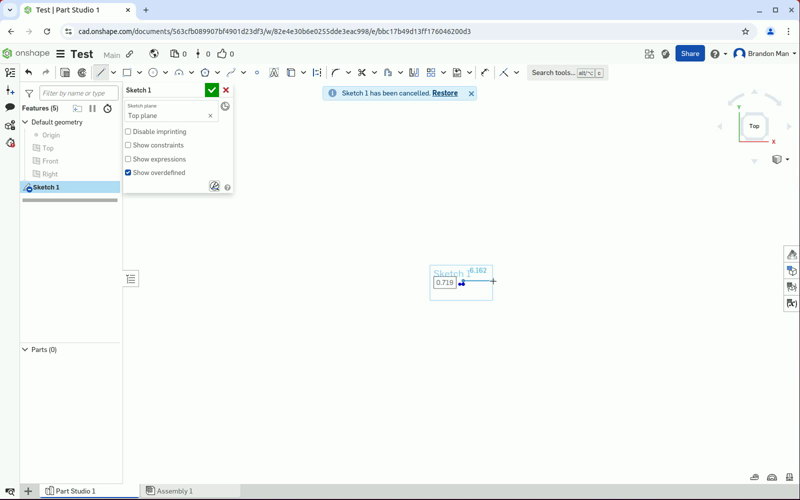
mouse_move(459, 280)
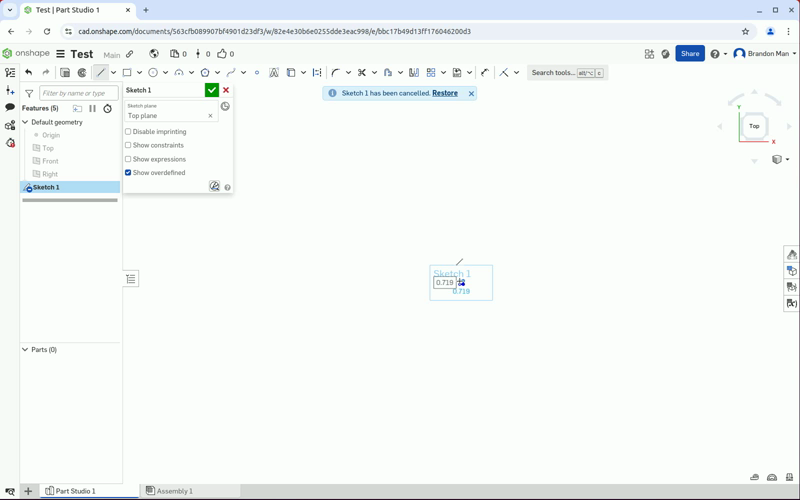
scroll(6)
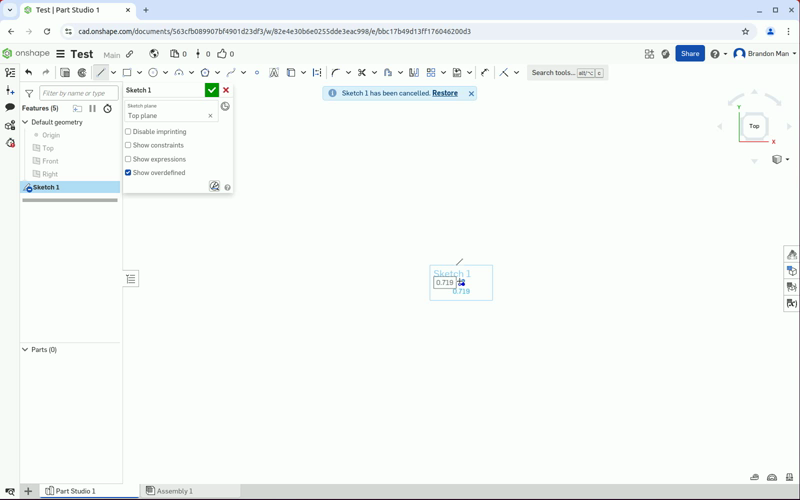
scroll(6)
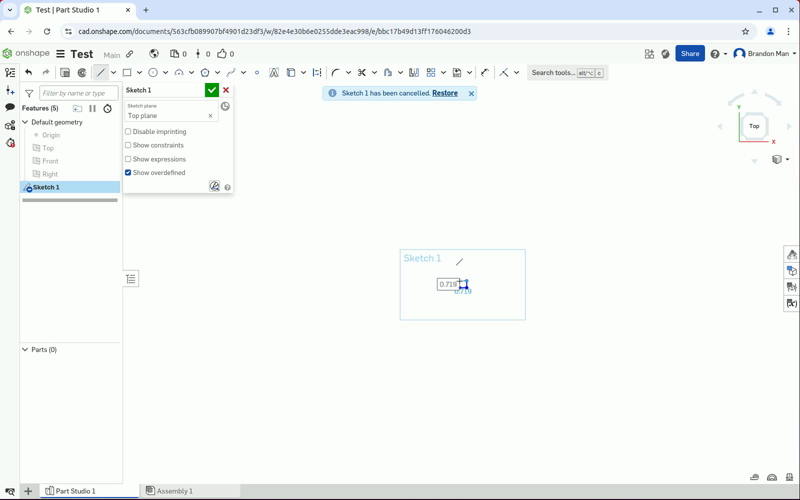
scroll(6)
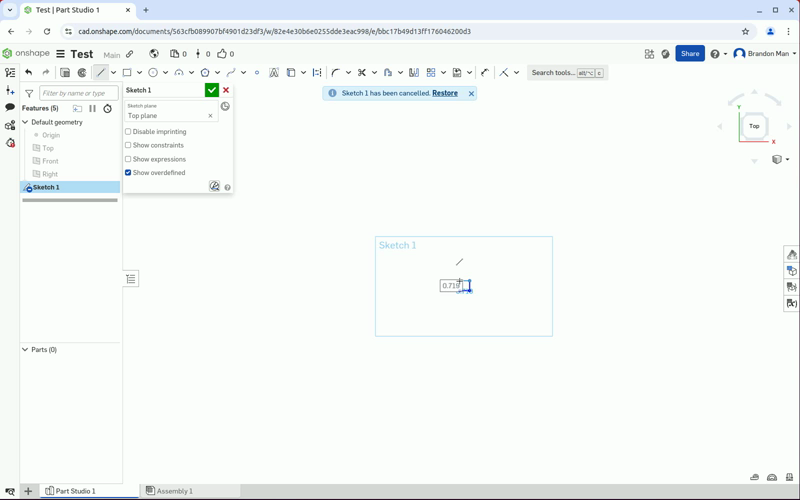
scroll(6)
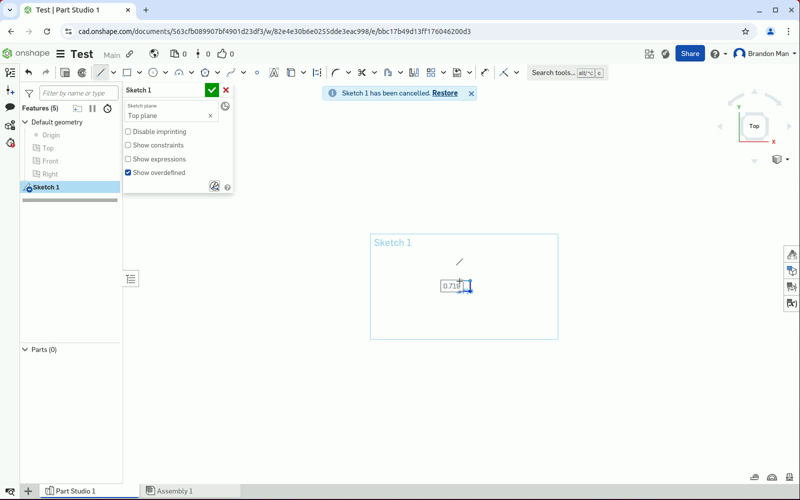
scroll(6)
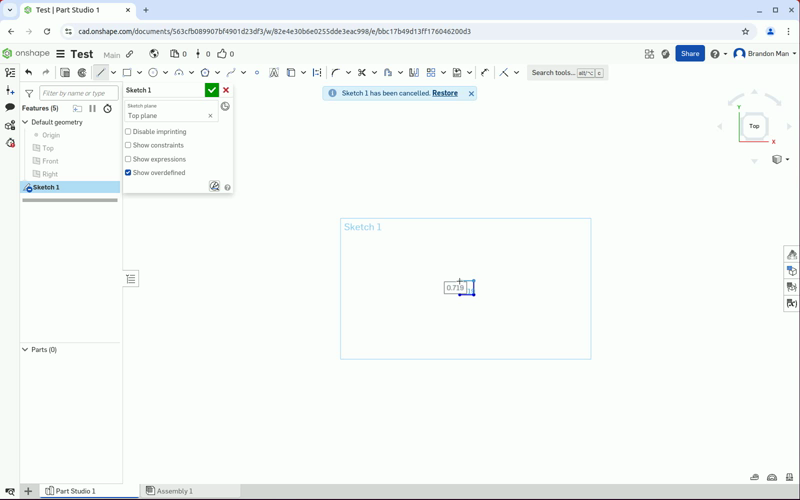
scroll(6)
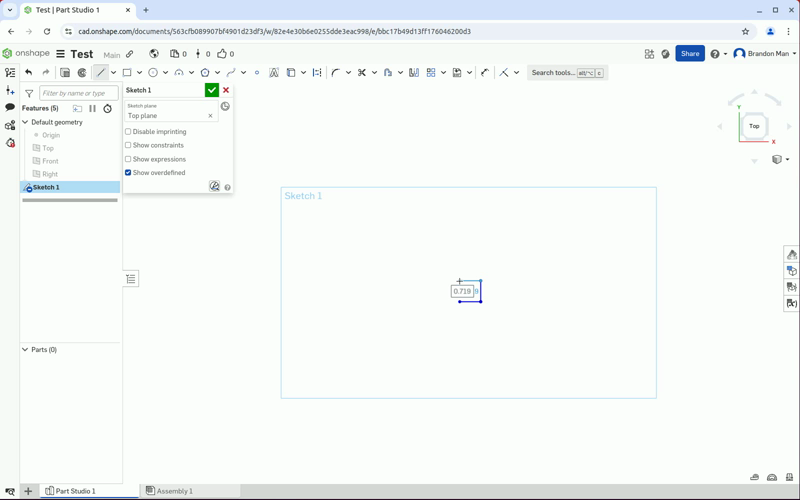
scroll(6)
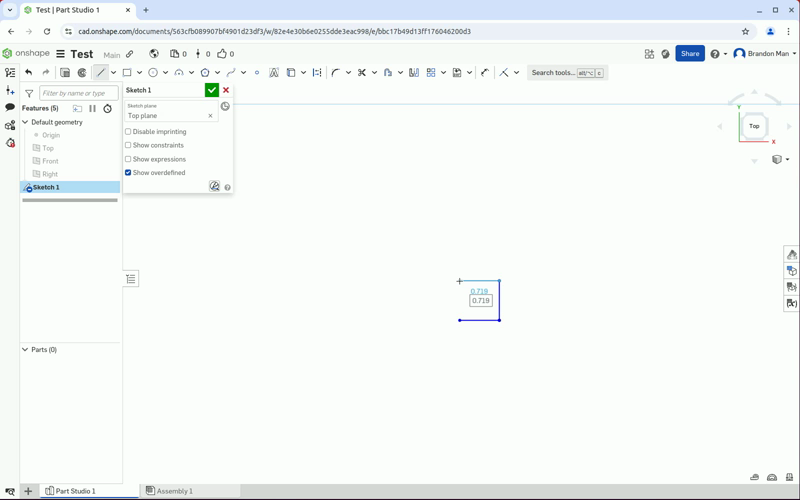
click(459, 280)
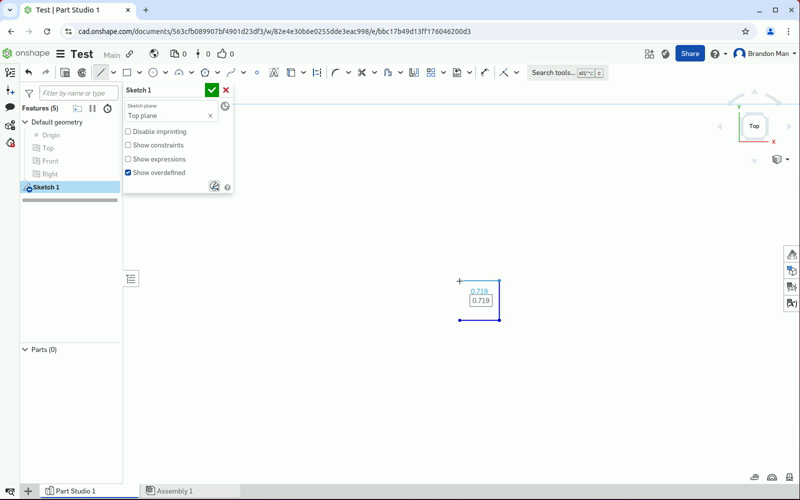
scroll(-6)
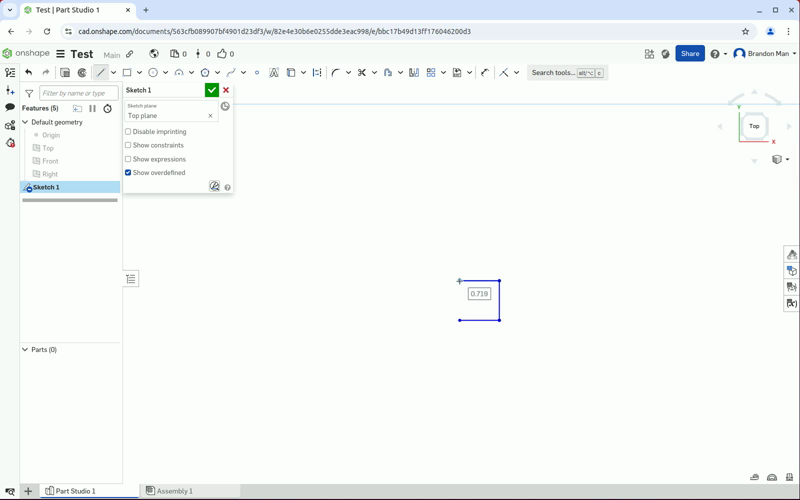
scroll(-6)
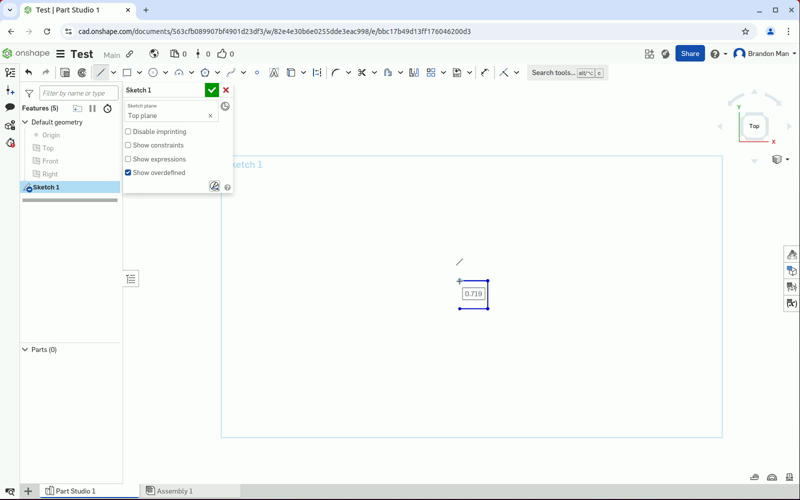
scroll(-6)
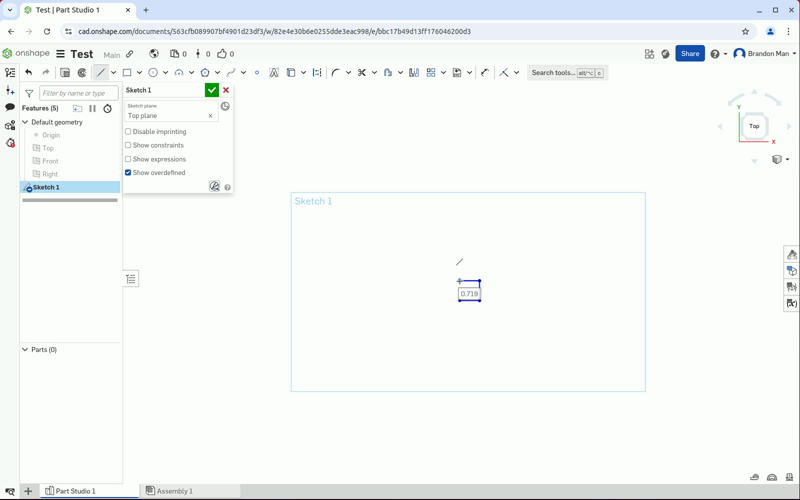
scroll(-6)
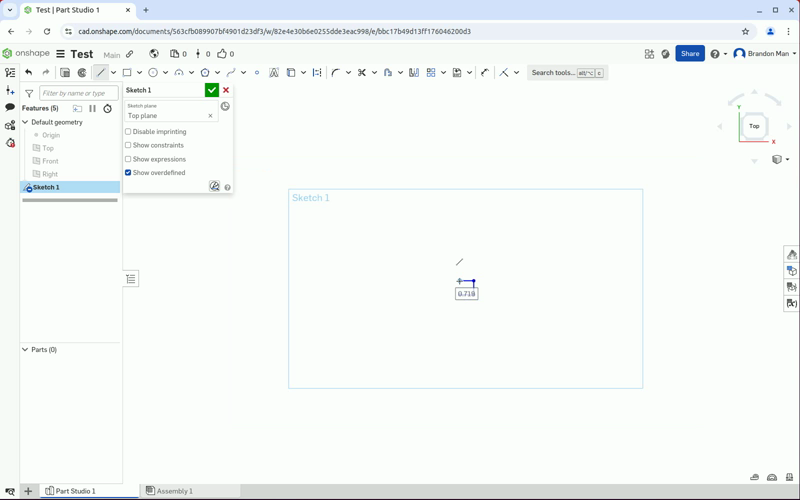
scroll(-6)
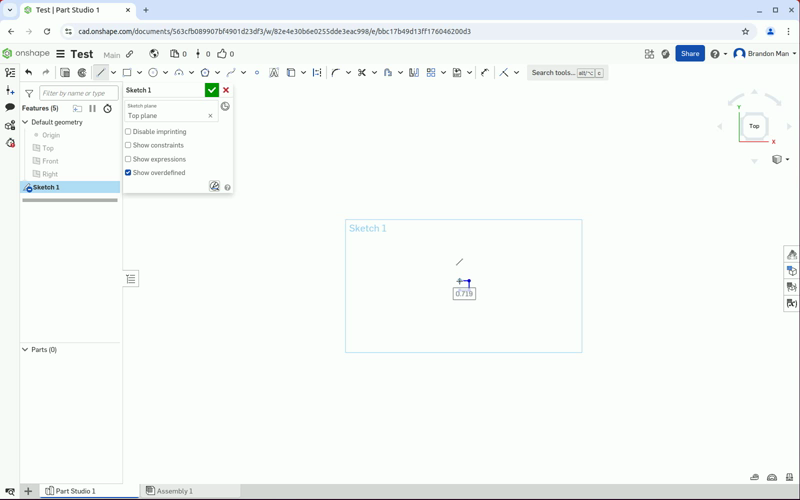
scroll(-6)
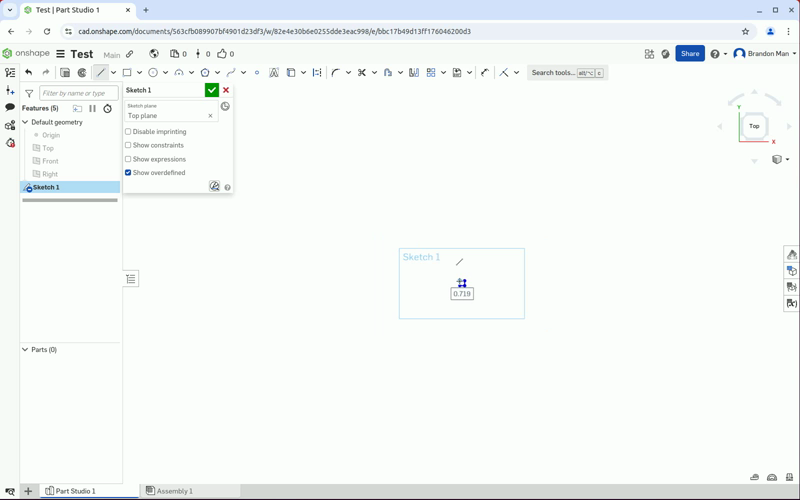
scroll(-6)
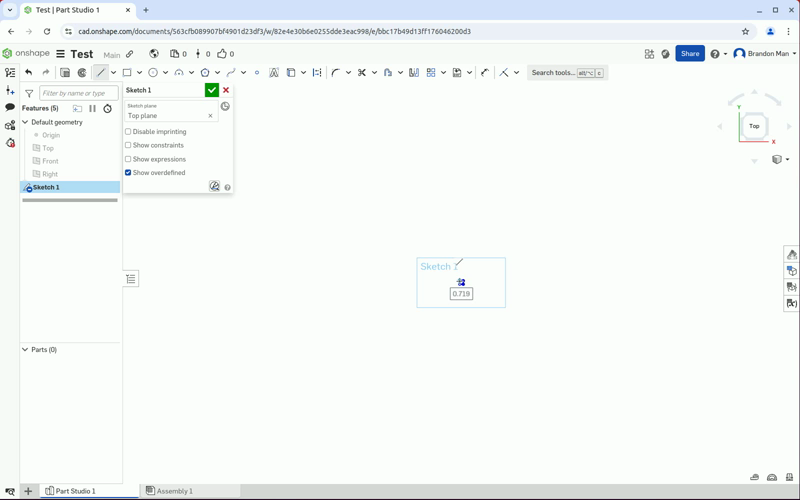
key_up(shift)
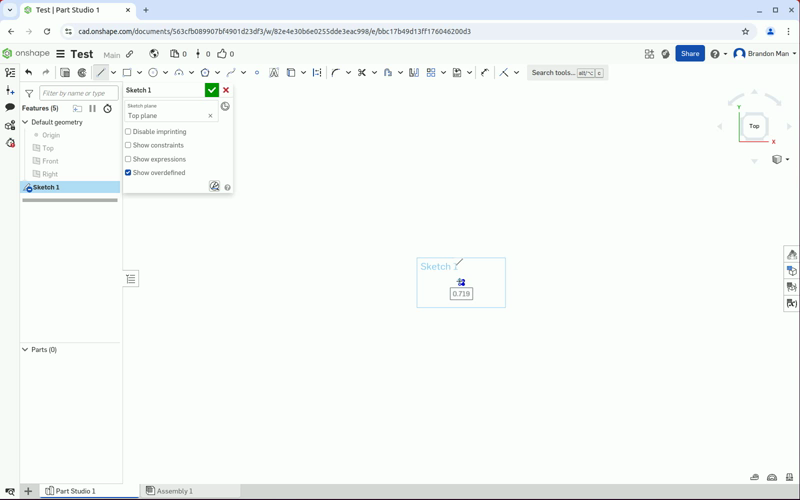
mouse_move(489, 280)
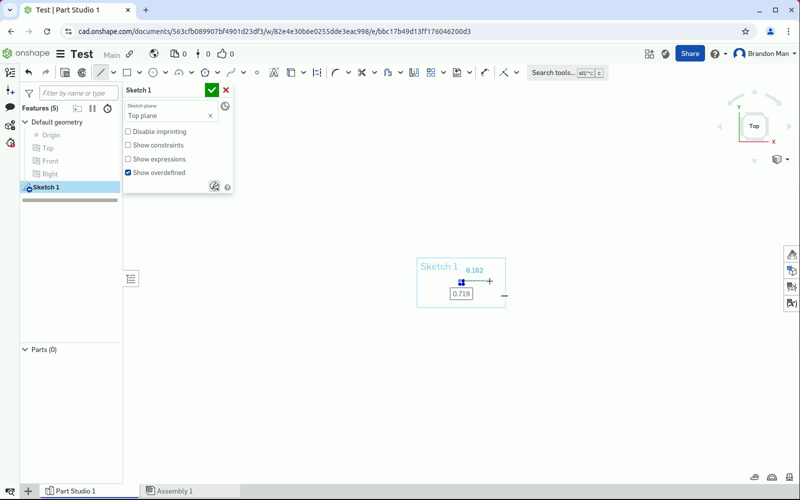
key_down(shift)
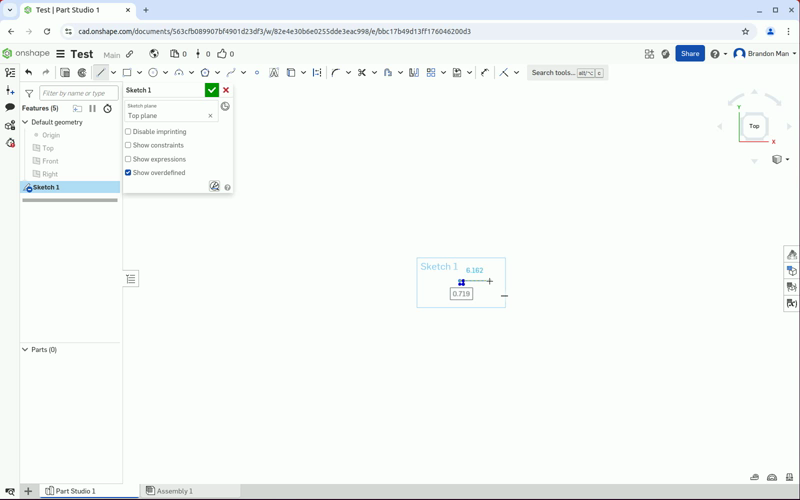
mouse_move(459, 284)
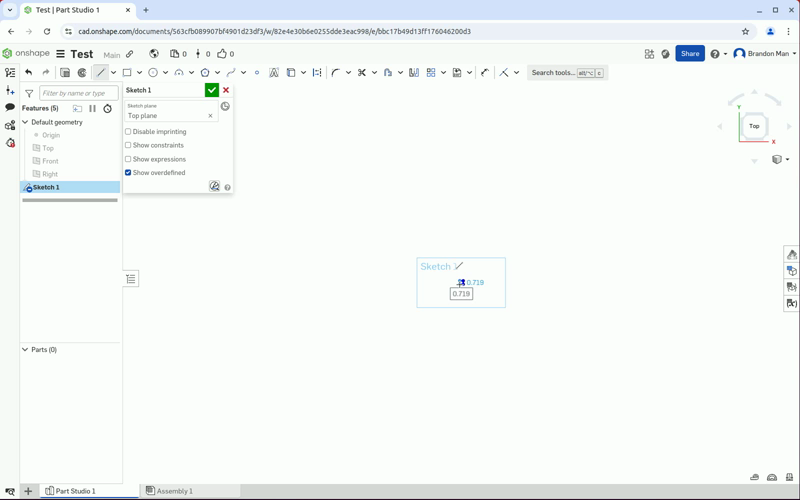
scroll(6)
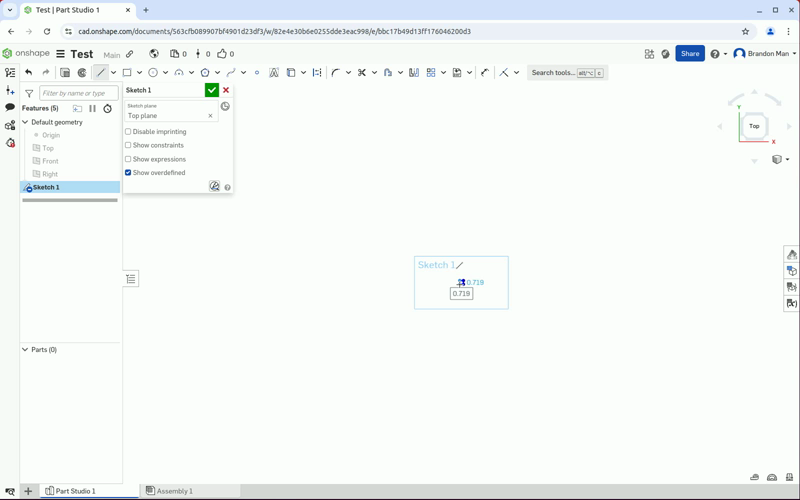
scroll(6)
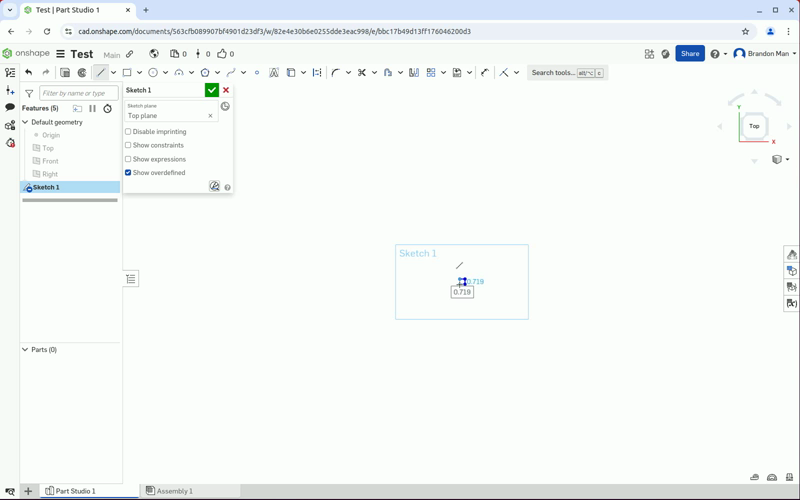
scroll(6)
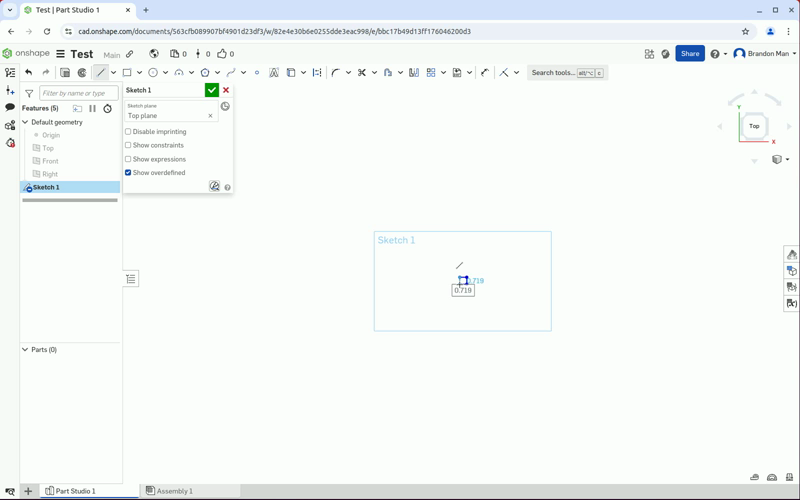
scroll(6)
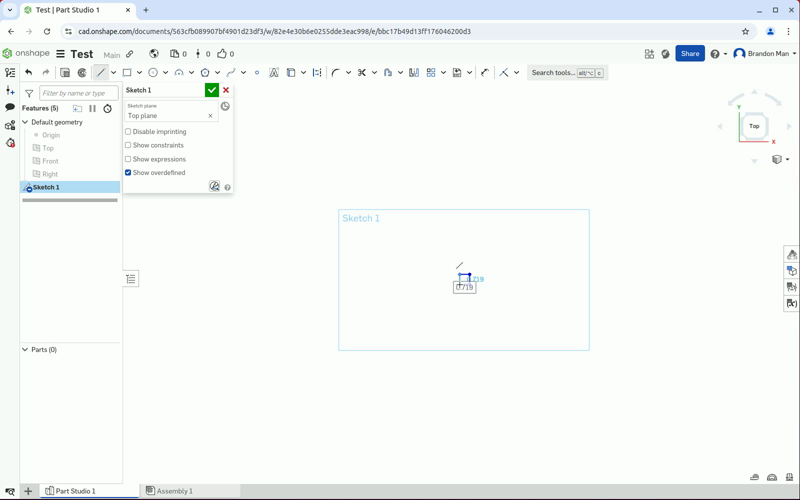
scroll(6)
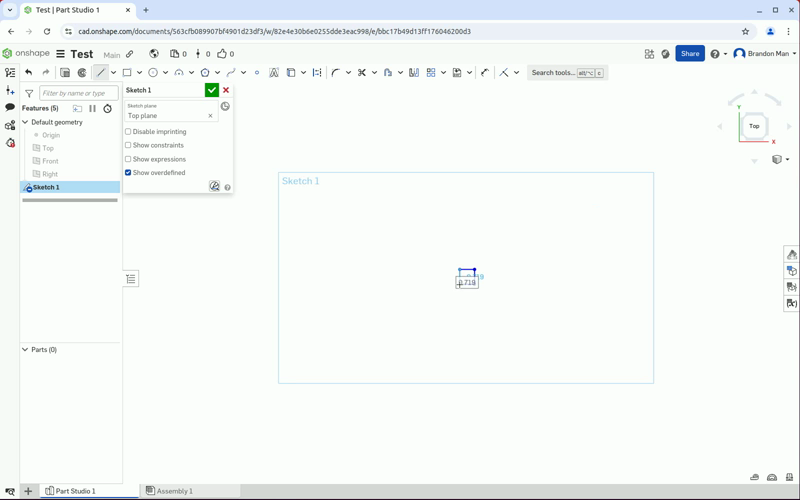
scroll(6)
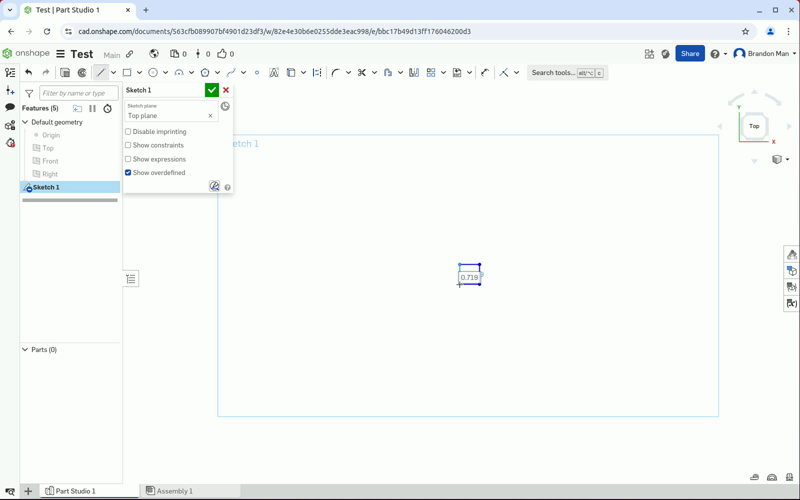
scroll(6)
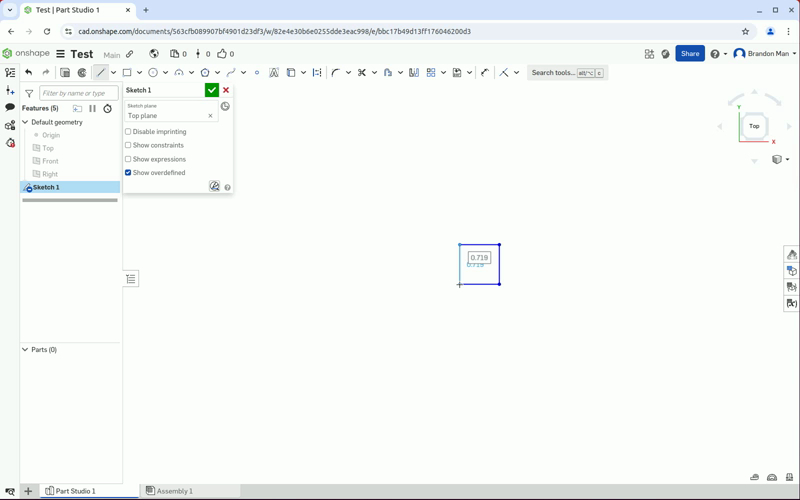
key_up(shift)
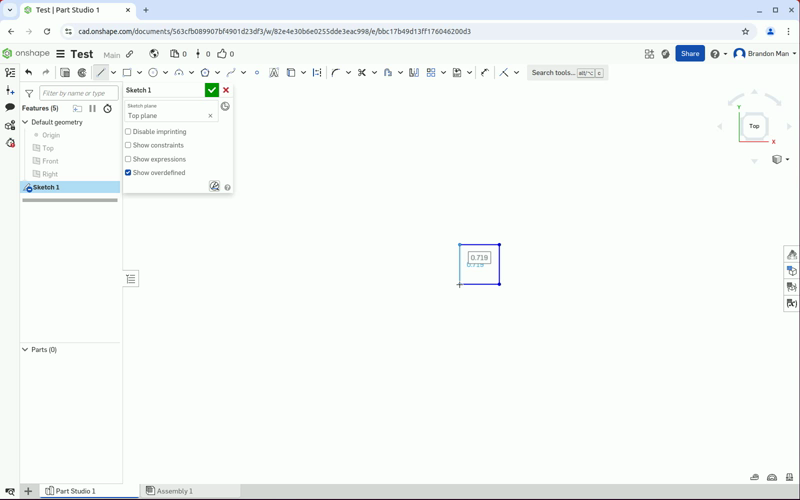
click(459, 284)
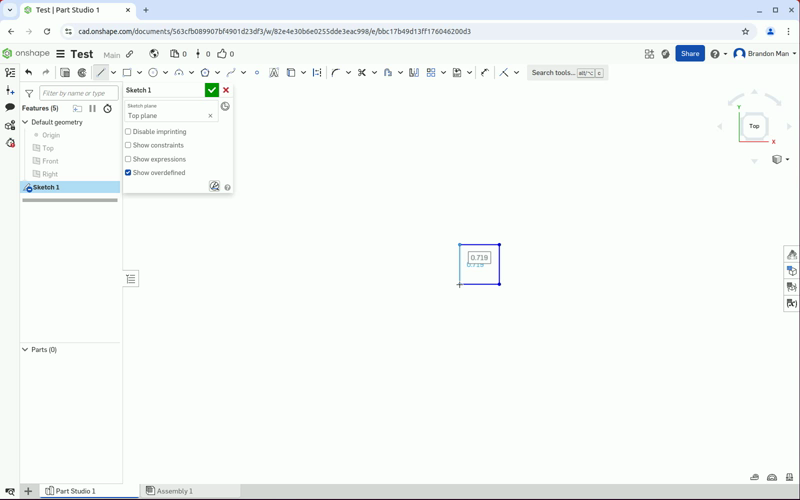
scroll(-6)
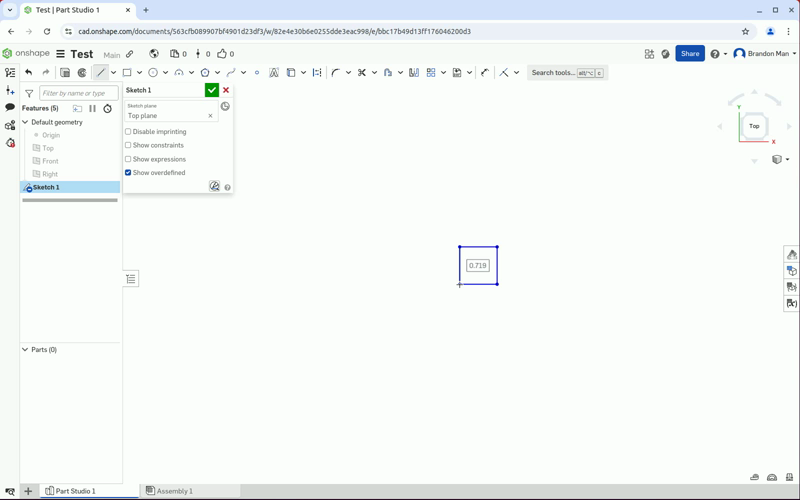
scroll(-6)
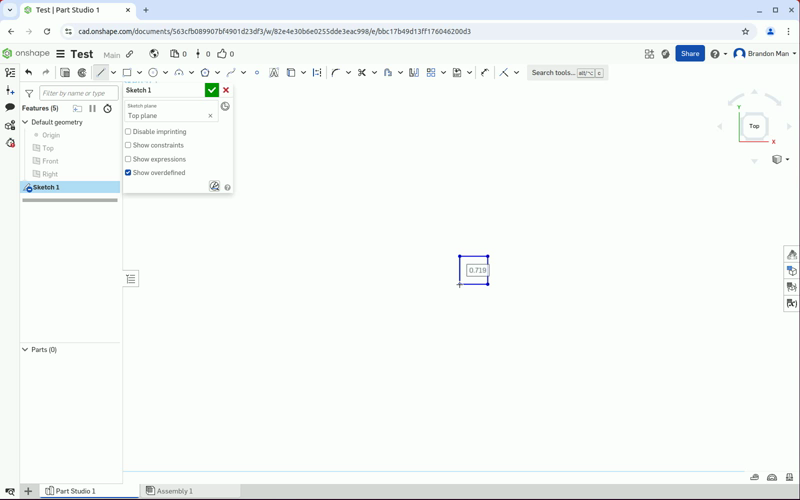
scroll(-6)
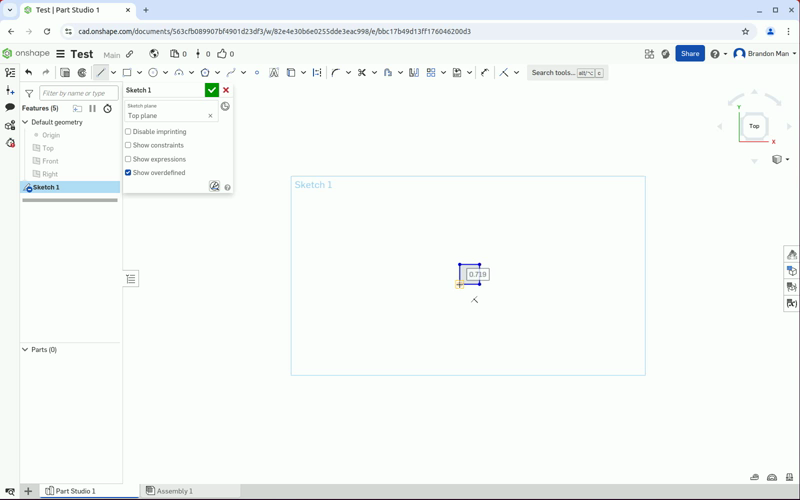
scroll(-6)
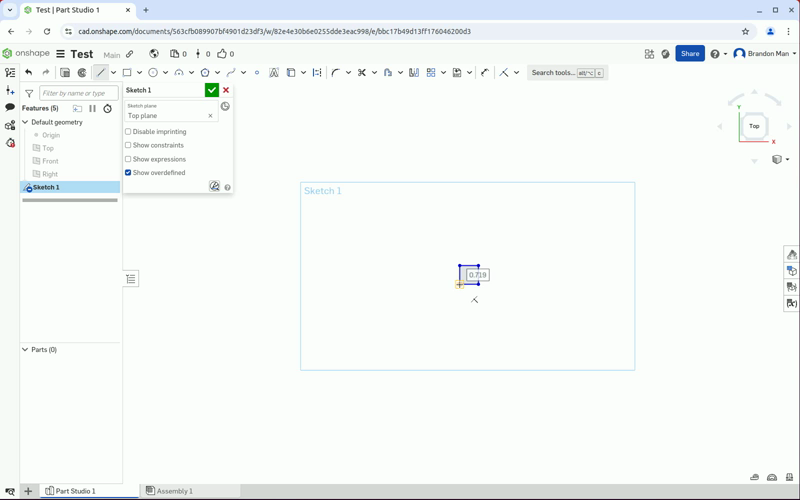
scroll(-6)
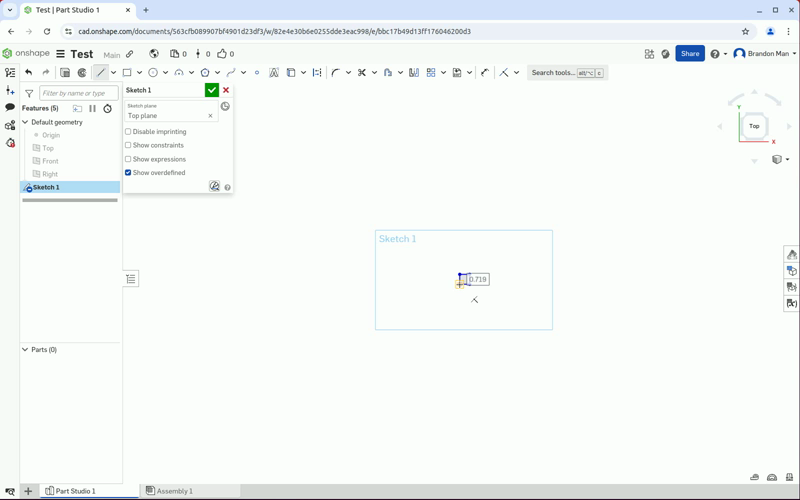
scroll(-6)
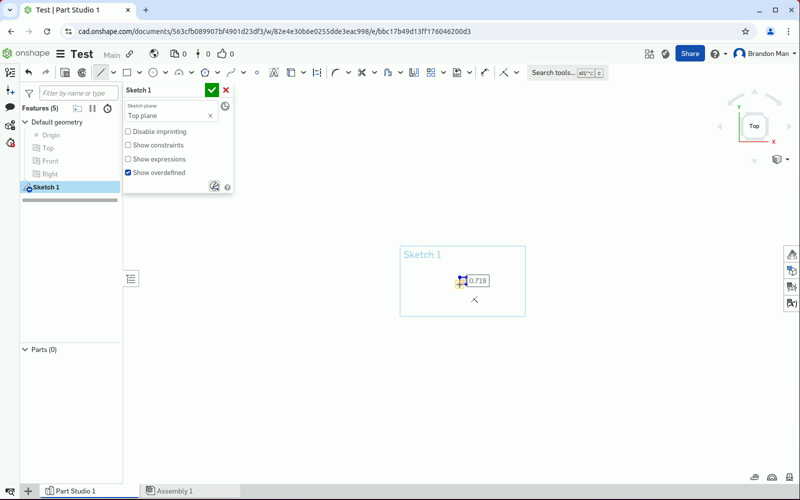
scroll(-6)
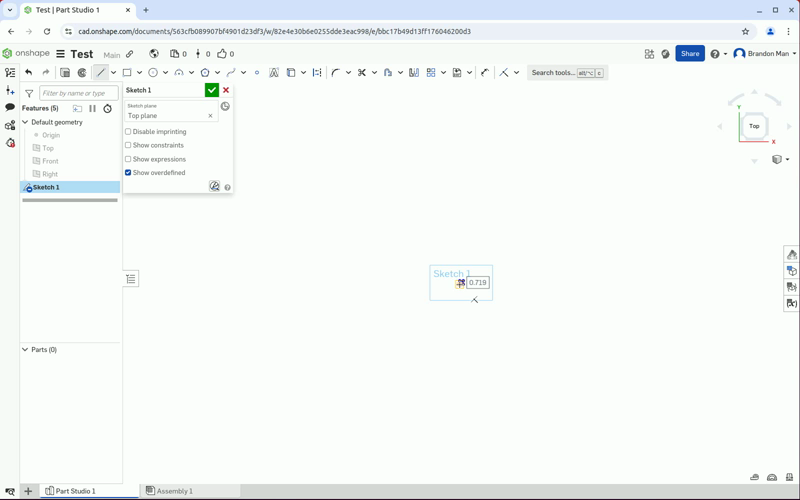
key(esc)
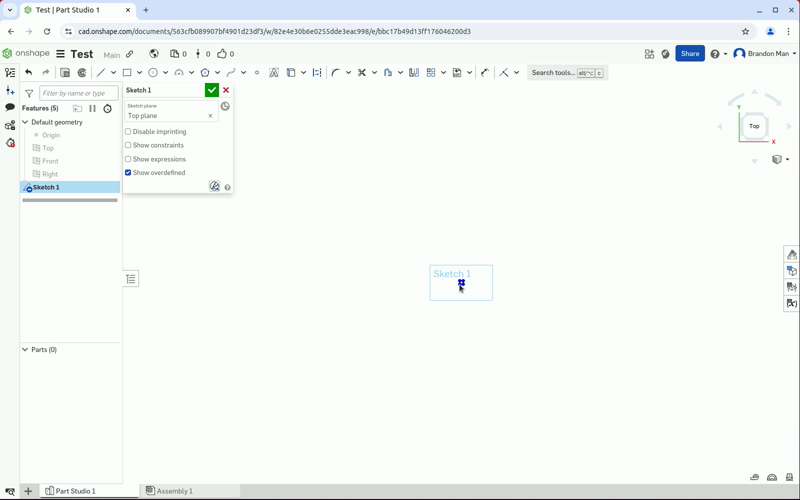
key(l)
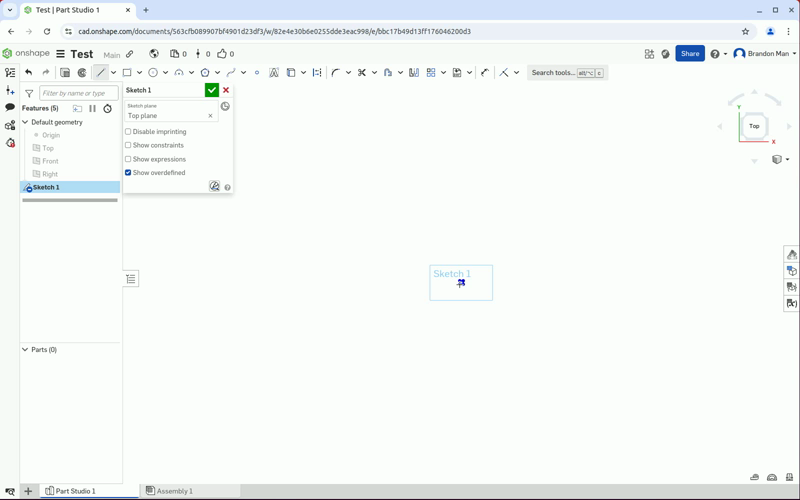
key_down(shift)
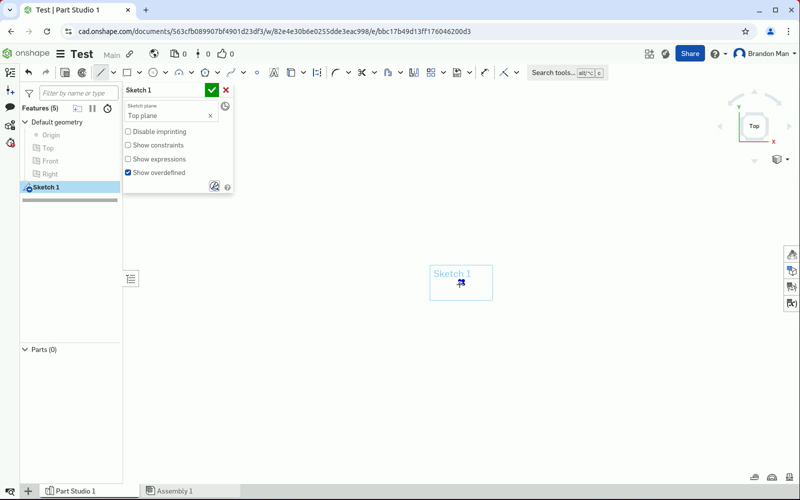
mouse_move(459, 283)
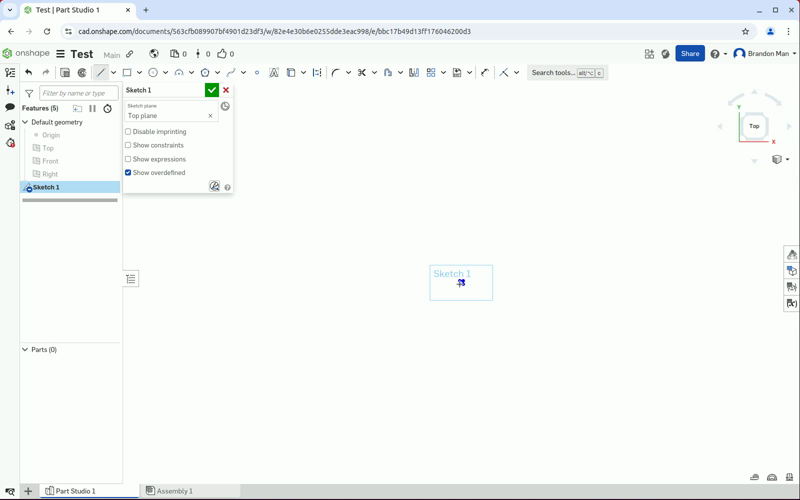
scroll(6)
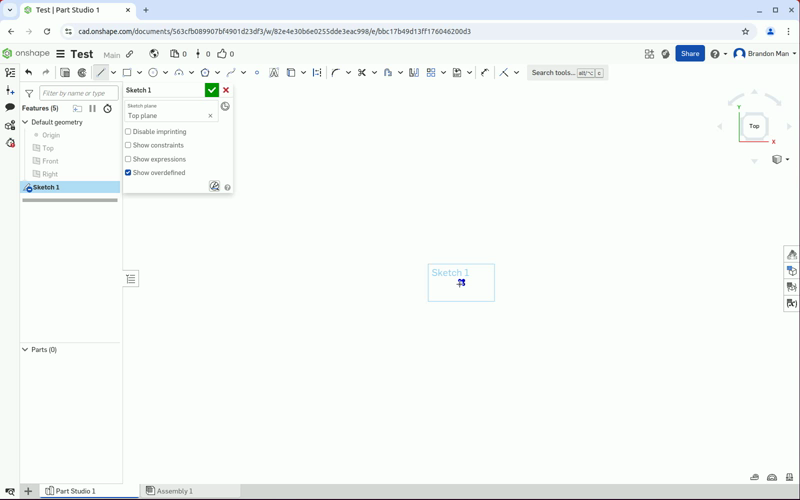
scroll(6)
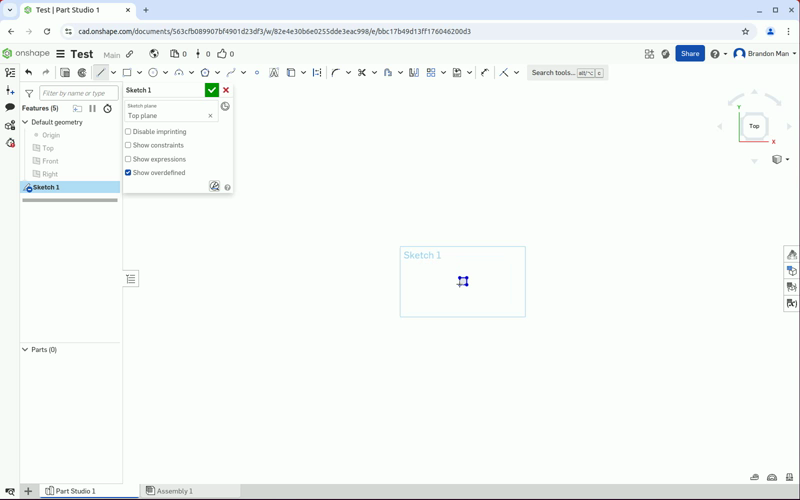
scroll(6)
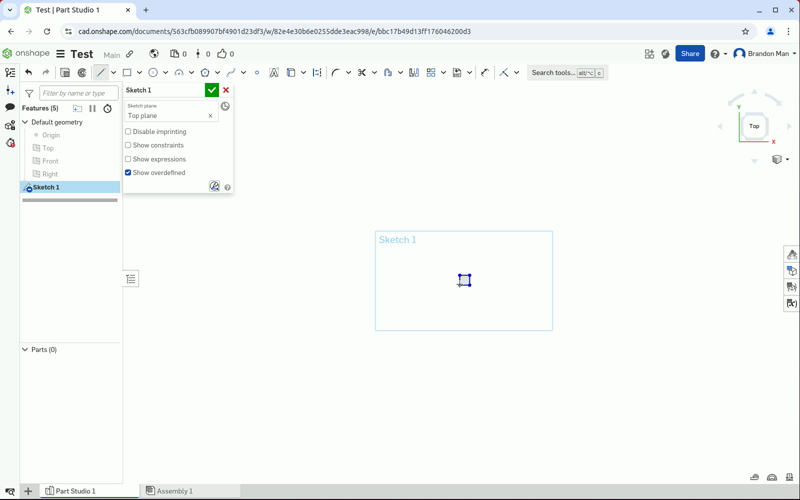
scroll(6)
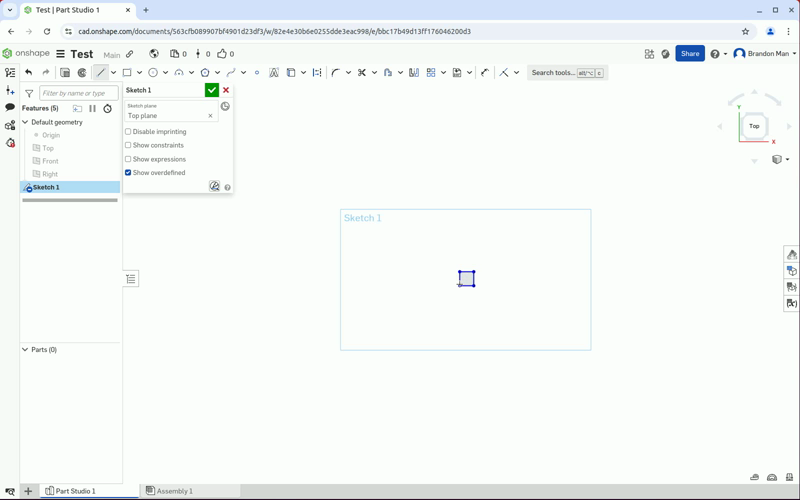
scroll(6)
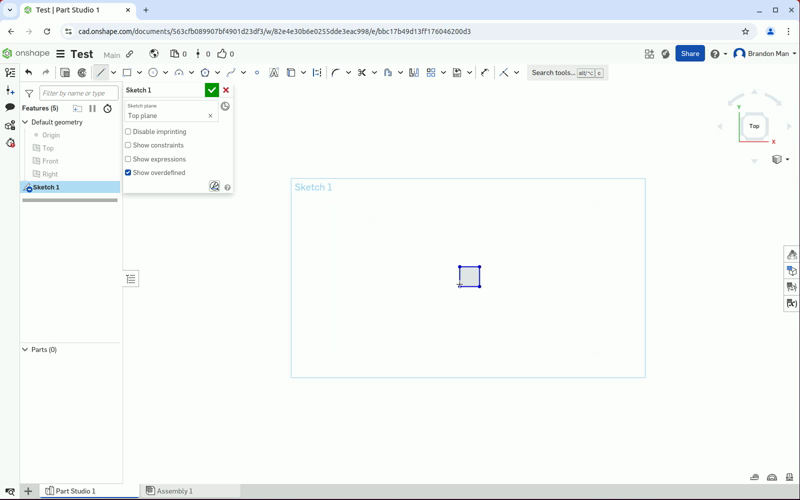
scroll(6)
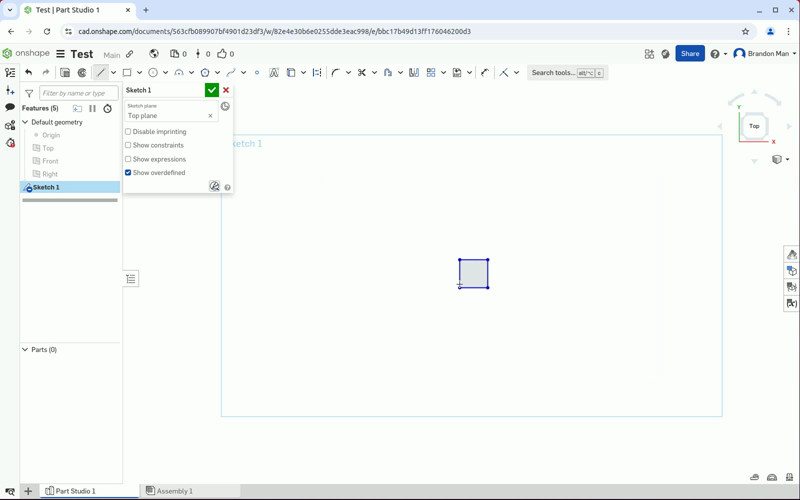
scroll(6)
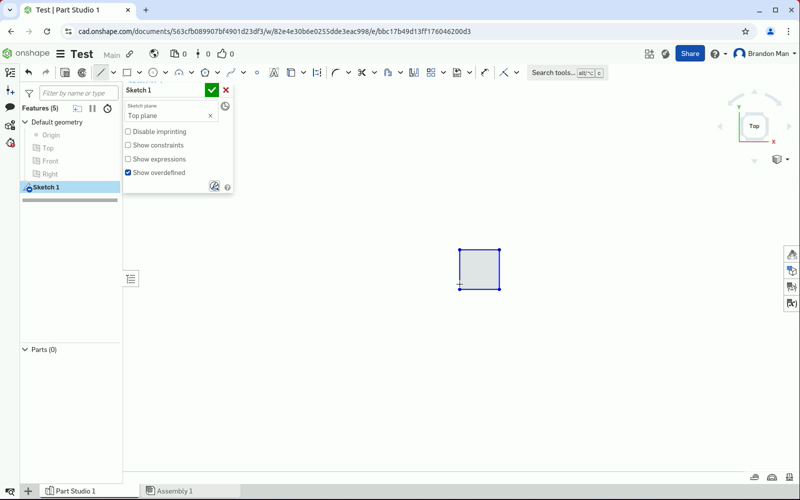
click(459, 283)
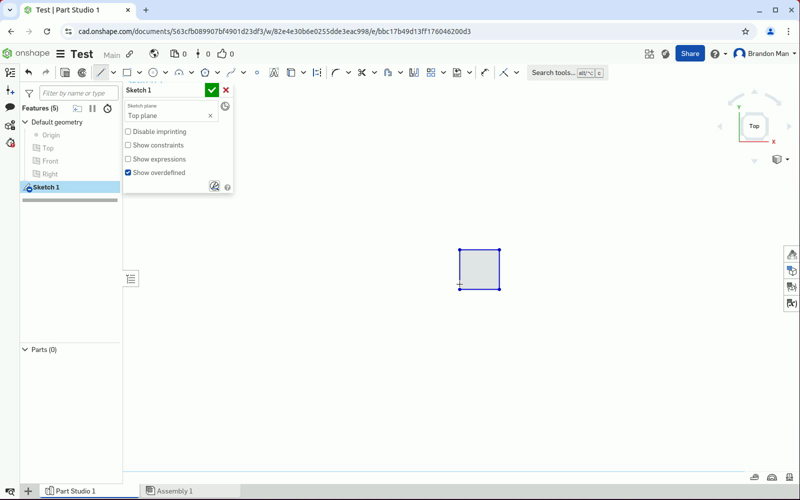
scroll(-6)
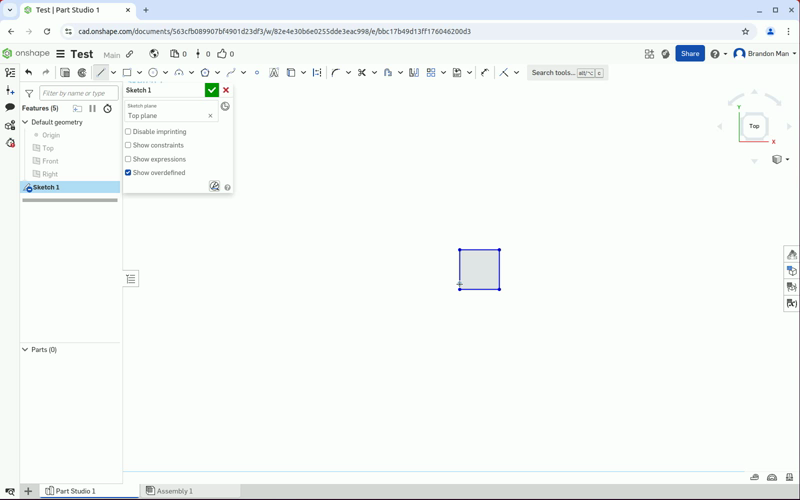
scroll(-6)
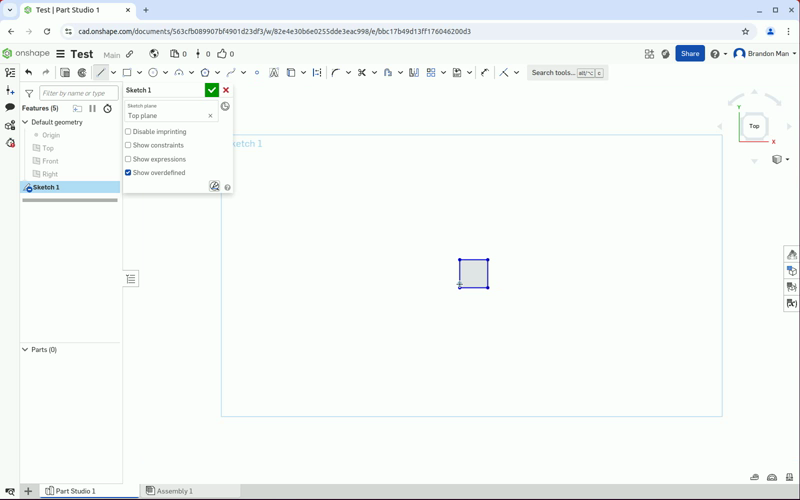
scroll(-6)
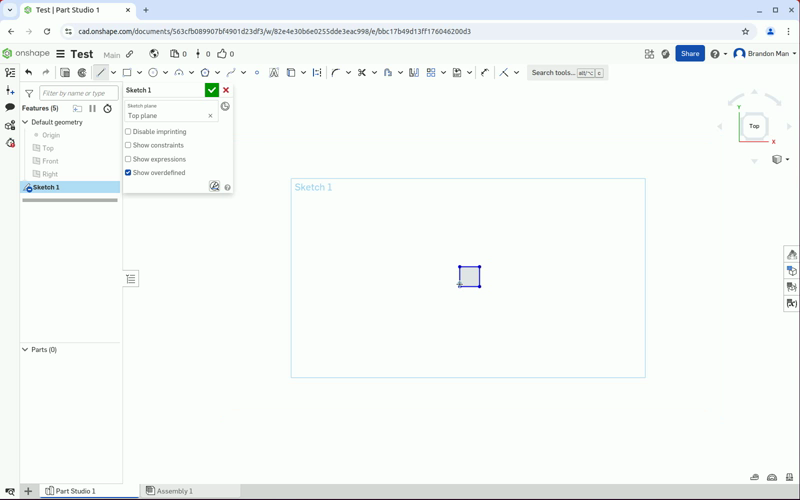
scroll(-6)
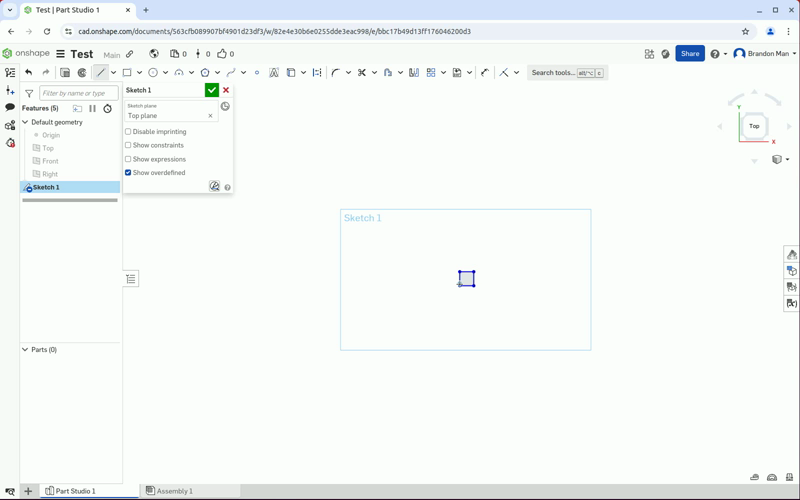
scroll(-6)
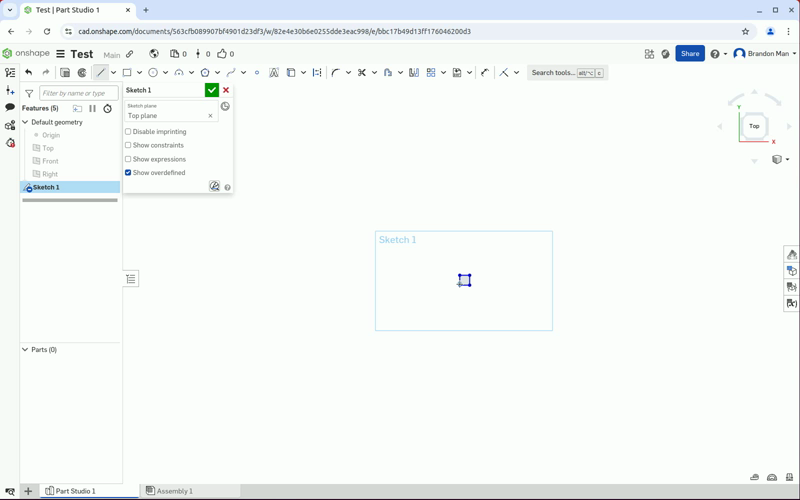
scroll(-6)
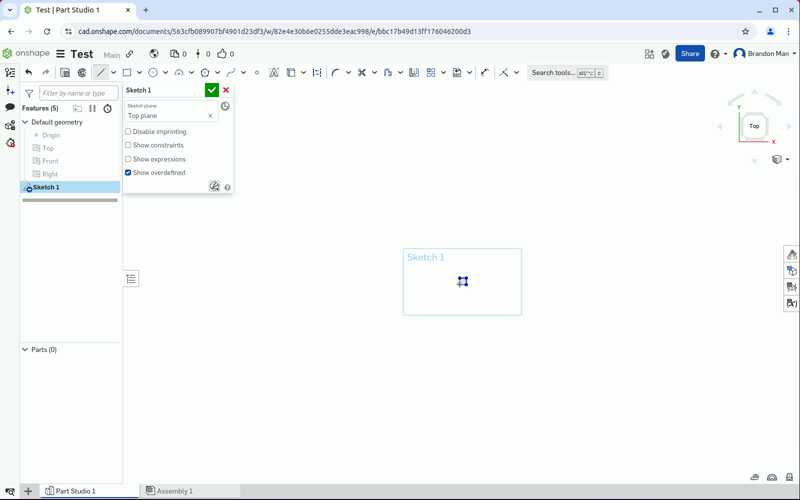
scroll(-6)
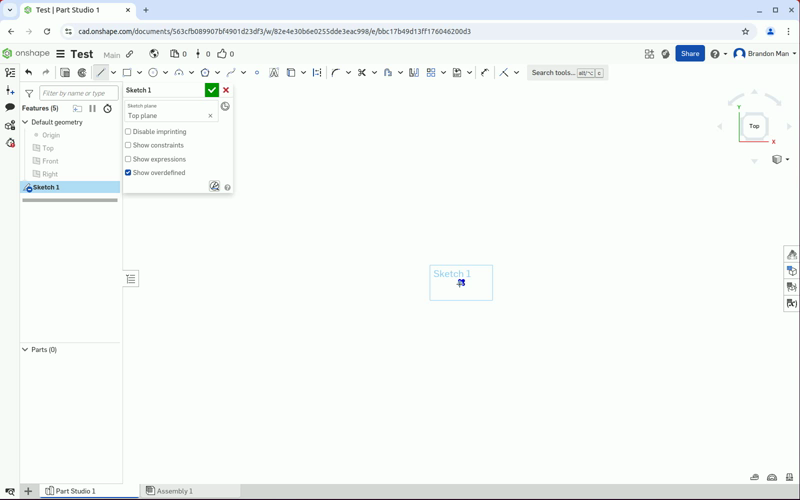
key_up(shift)
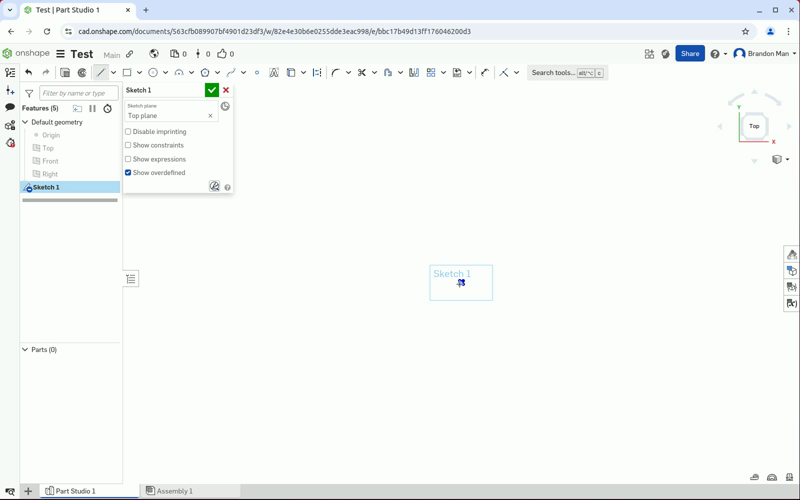
key_down(shift)
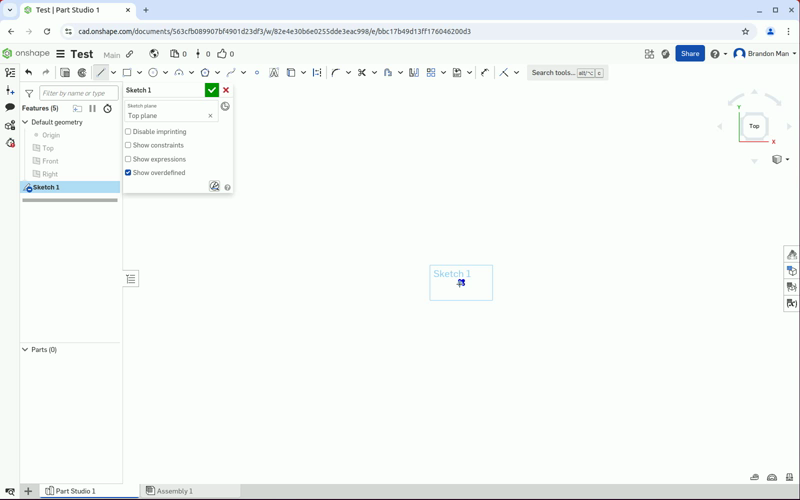
mouse_move(489, 283)
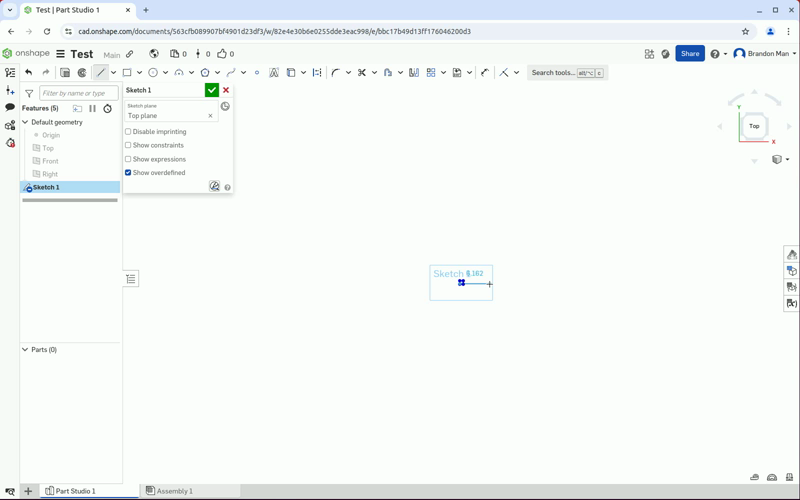
mouse_move(462, 283)
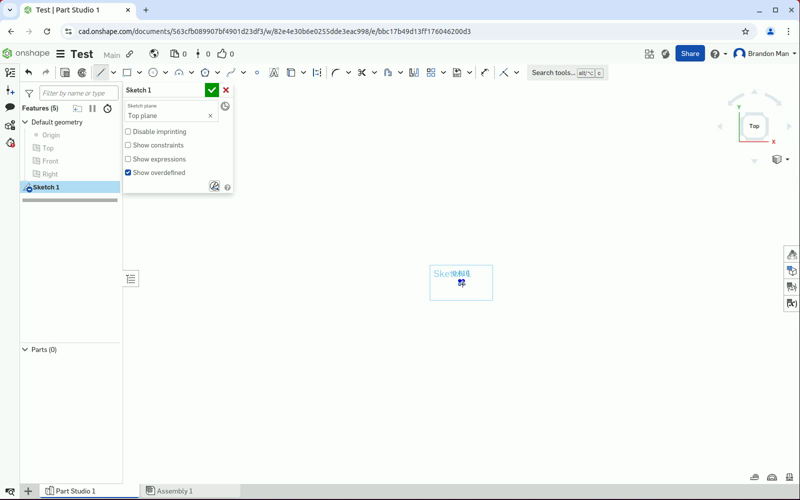
scroll(6)
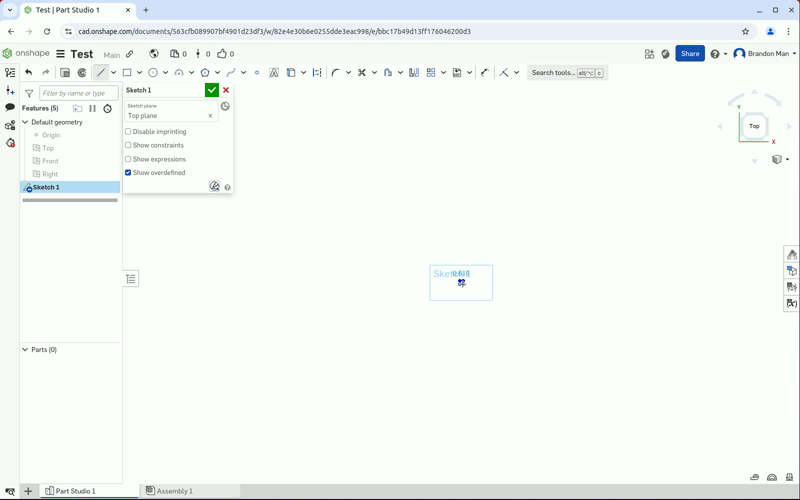
scroll(6)
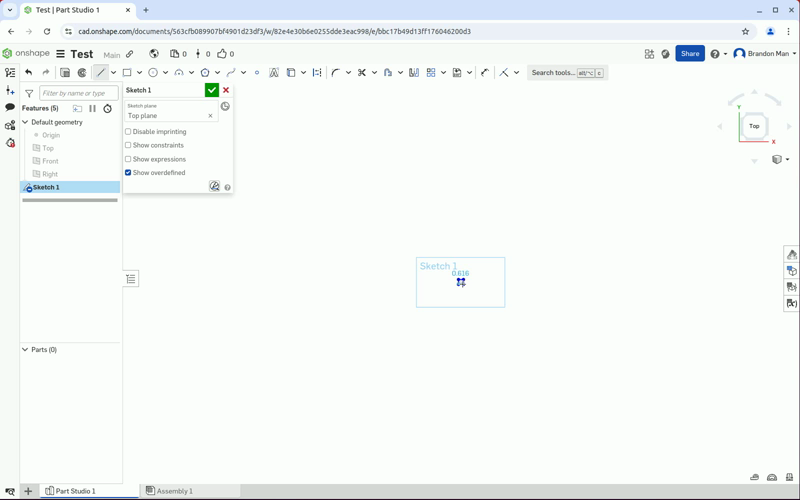
scroll(6)
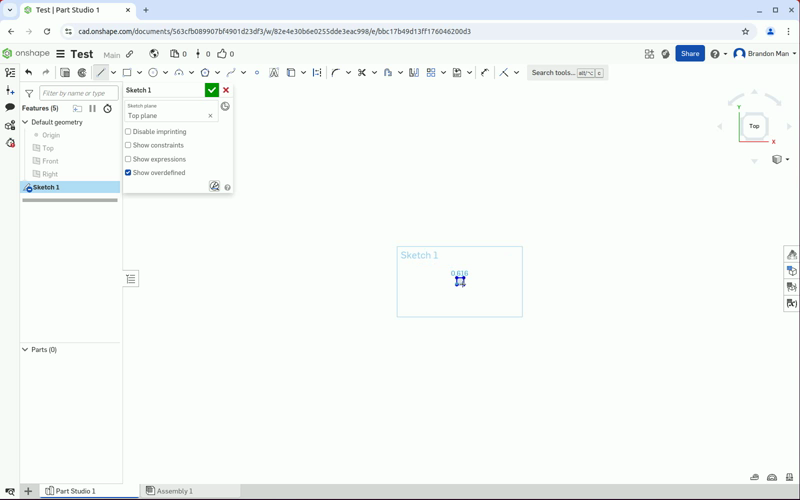
scroll(6)
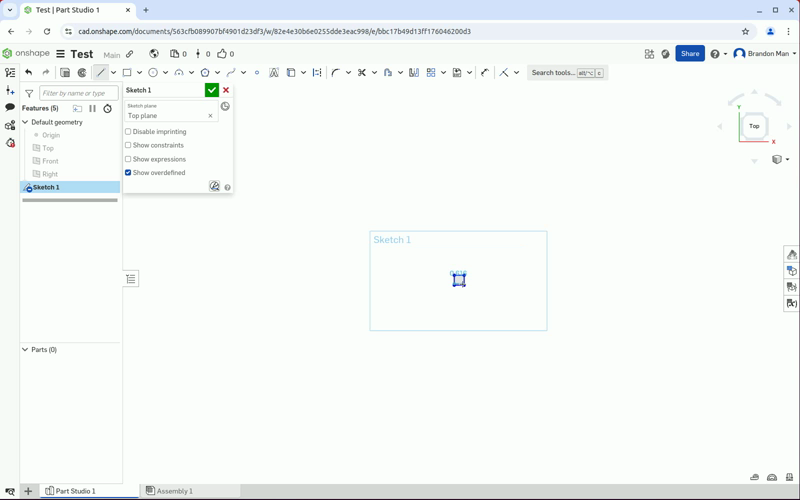
scroll(6)
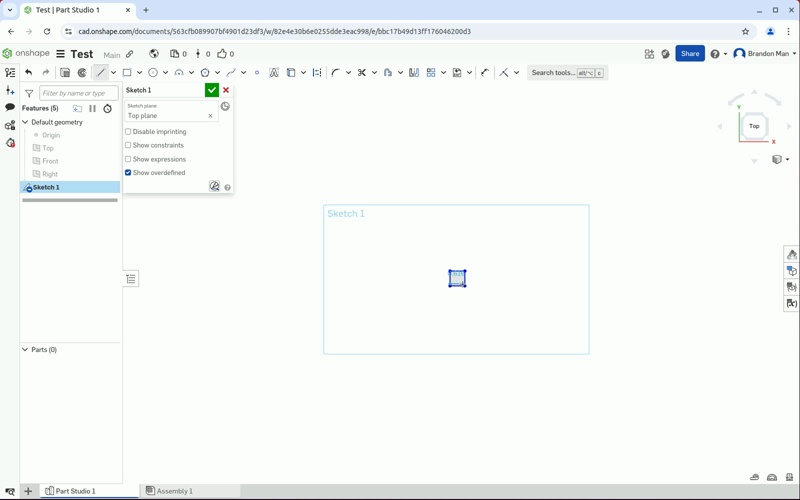
scroll(6)
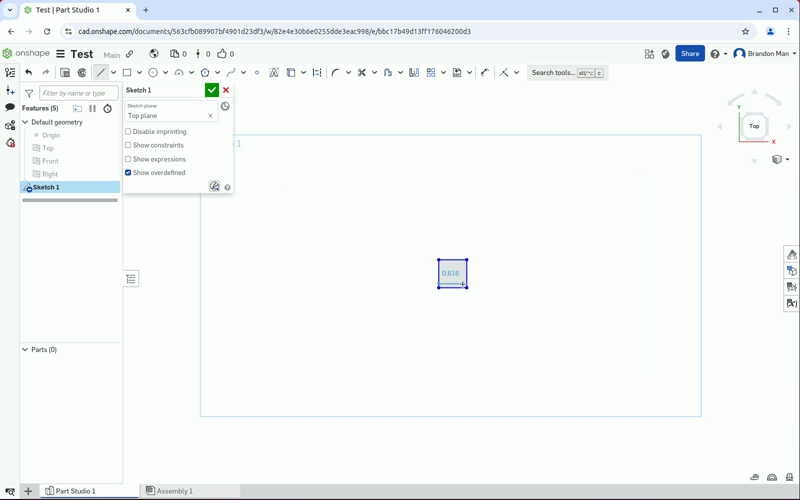
scroll(6)
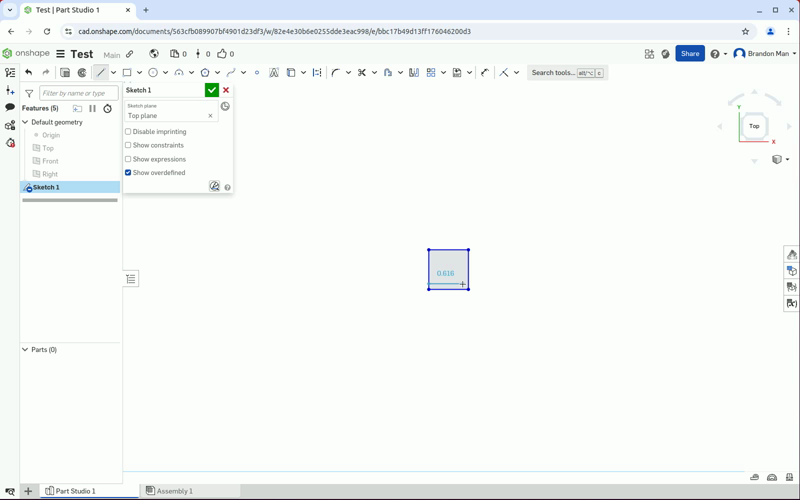
click(462, 283)
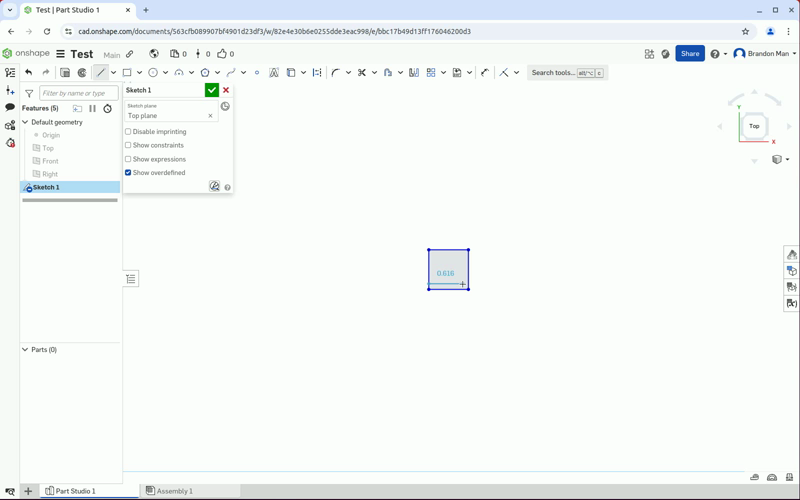
scroll(-6)
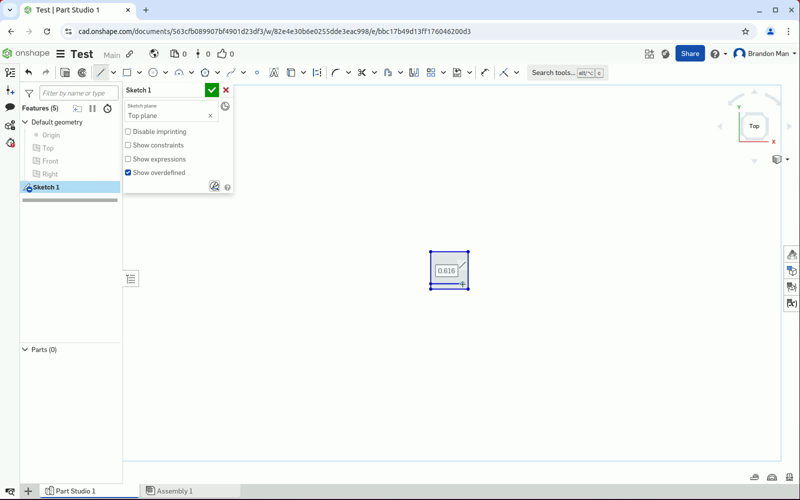
scroll(-6)
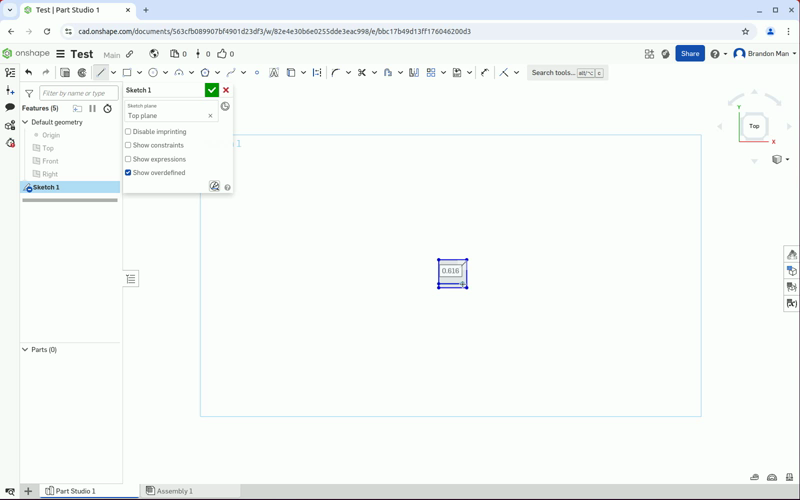
scroll(-6)
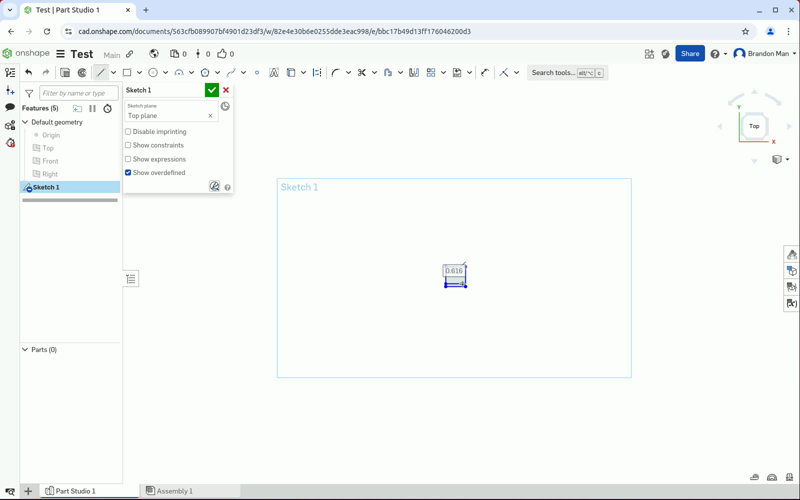
scroll(-6)
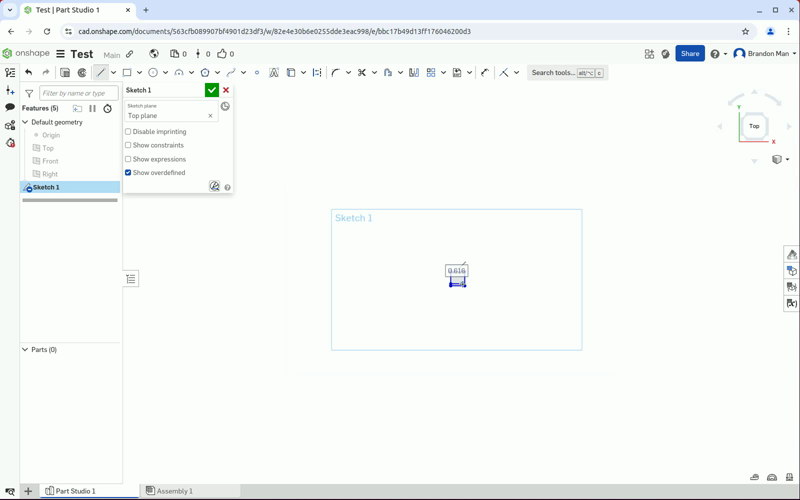
scroll(-6)
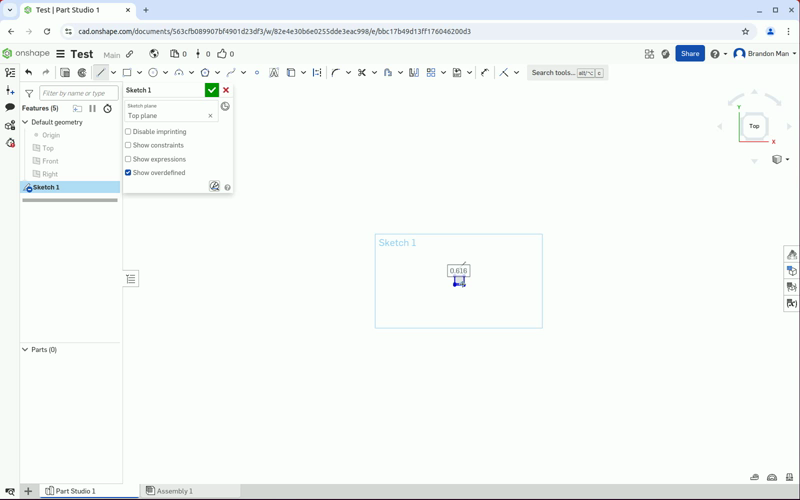
scroll(-6)
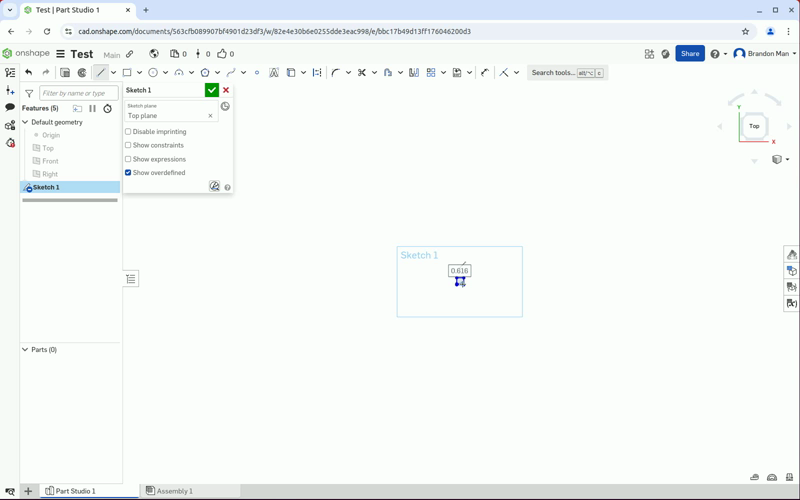
scroll(-6)
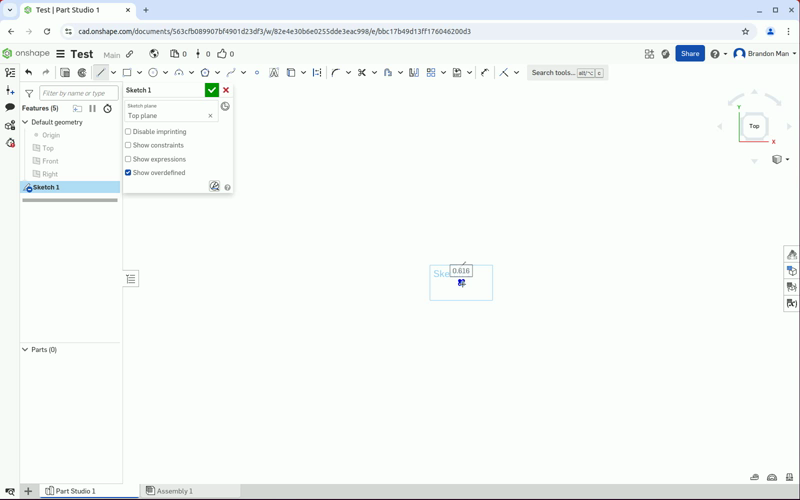
key_up(shift)
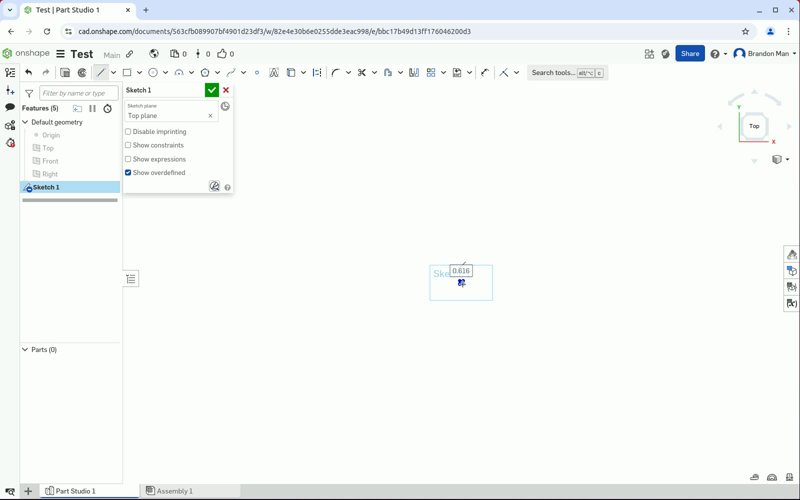
key_down(shift)
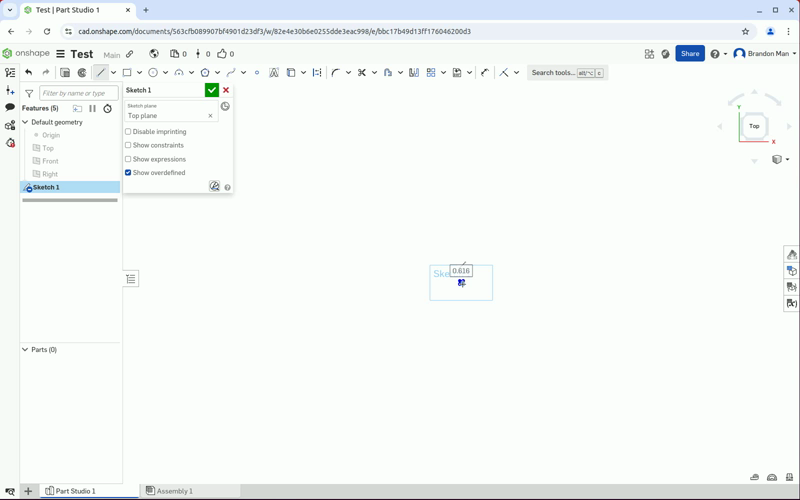
mouse_move(492, 283)
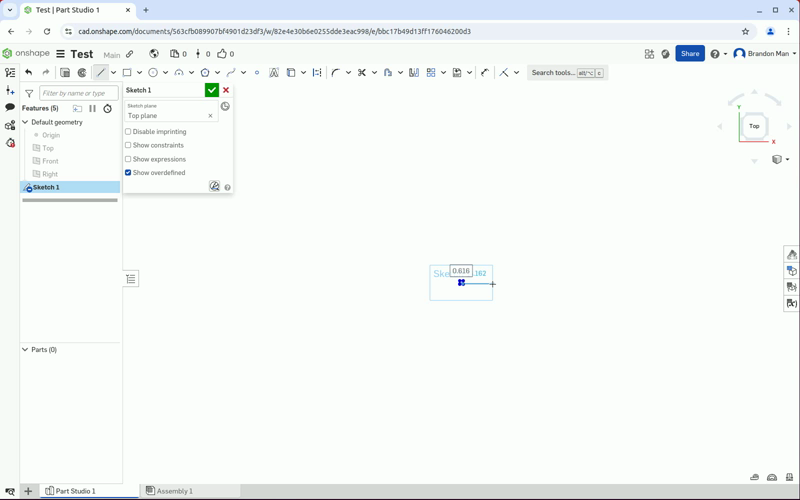
mouse_move(462, 280)
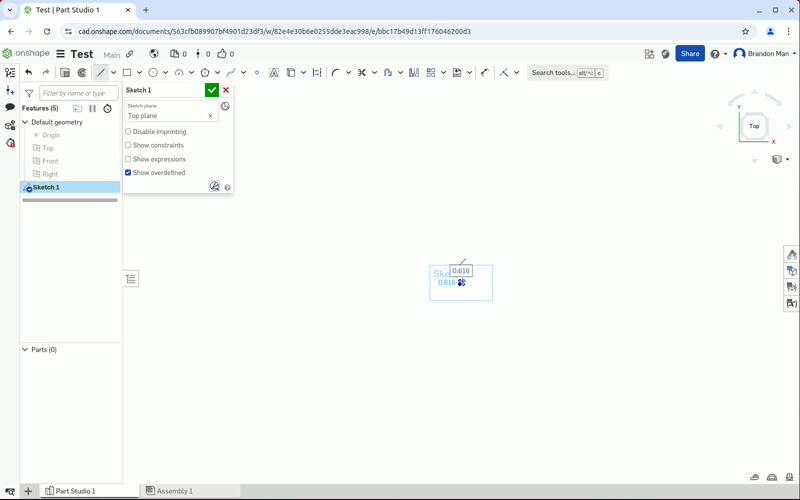
scroll(6)
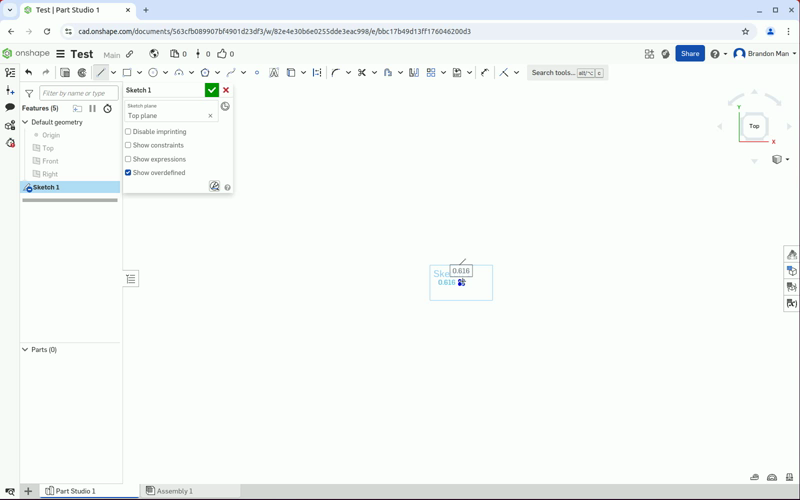
scroll(6)
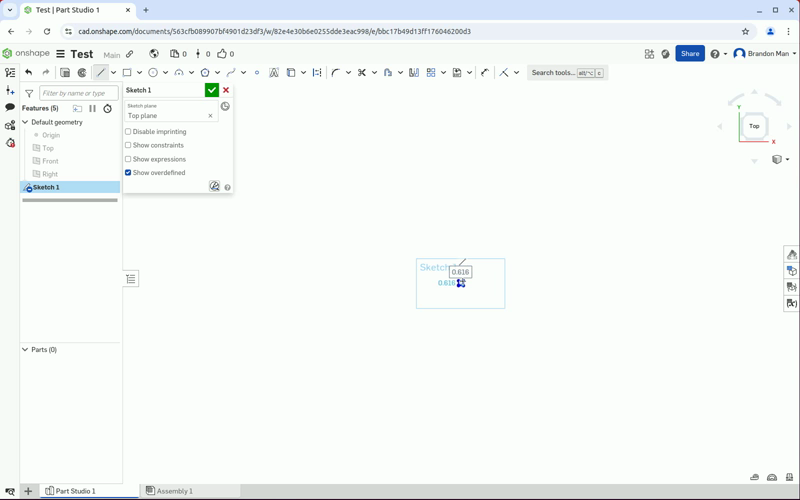
scroll(6)
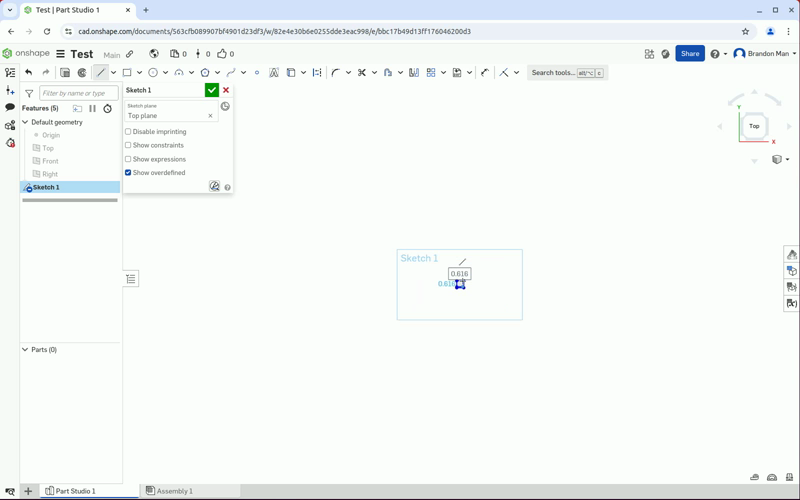
scroll(6)
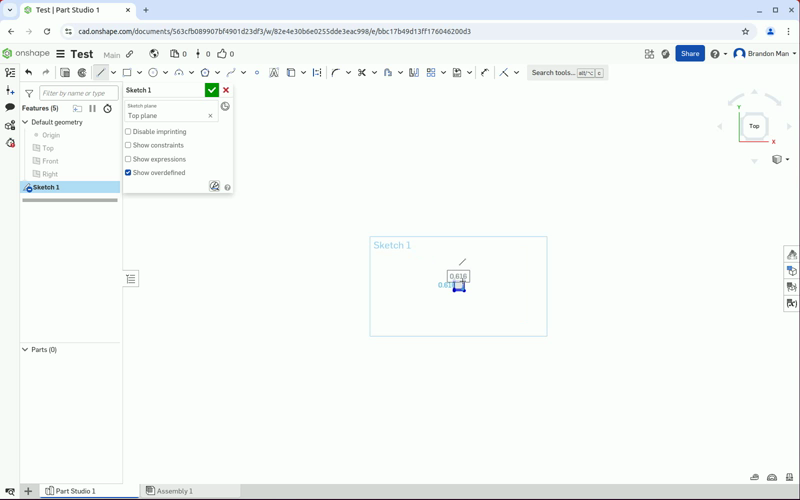
scroll(6)
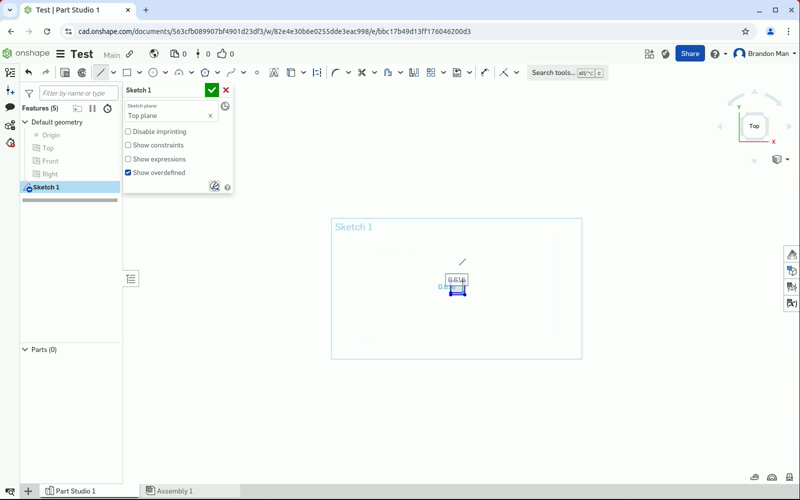
scroll(6)
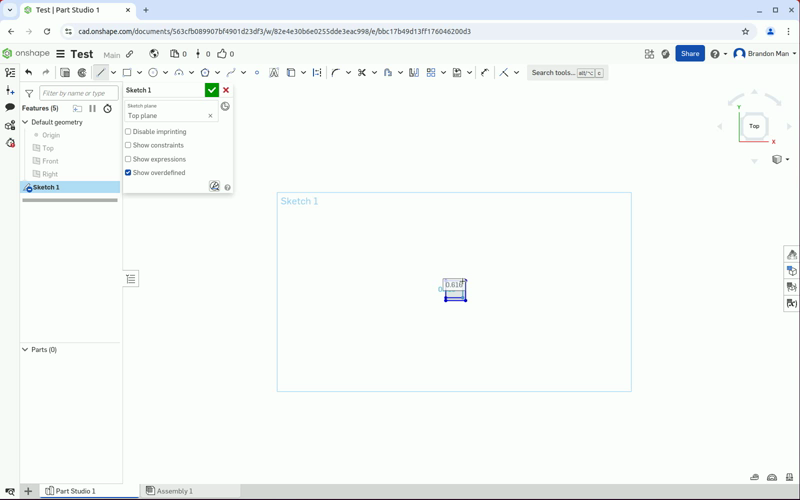
scroll(6)
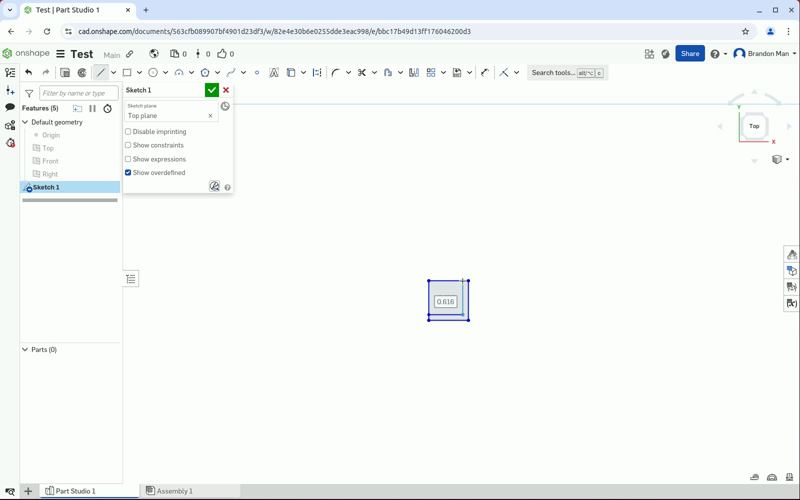
click(462, 280)
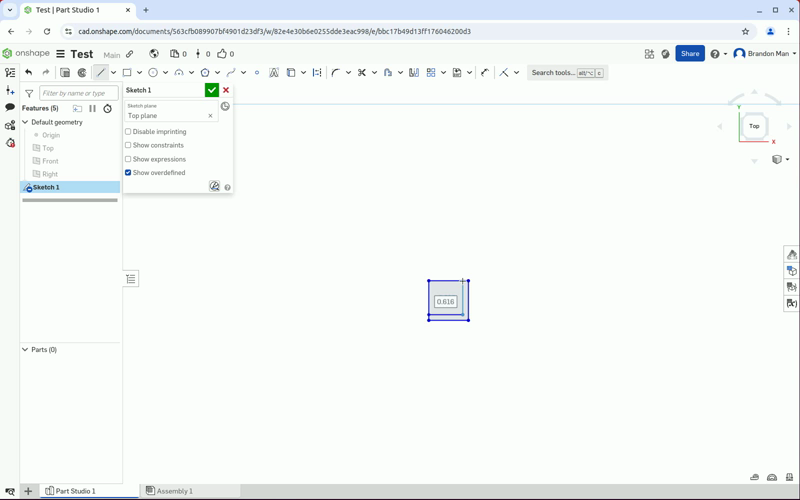
scroll(-6)
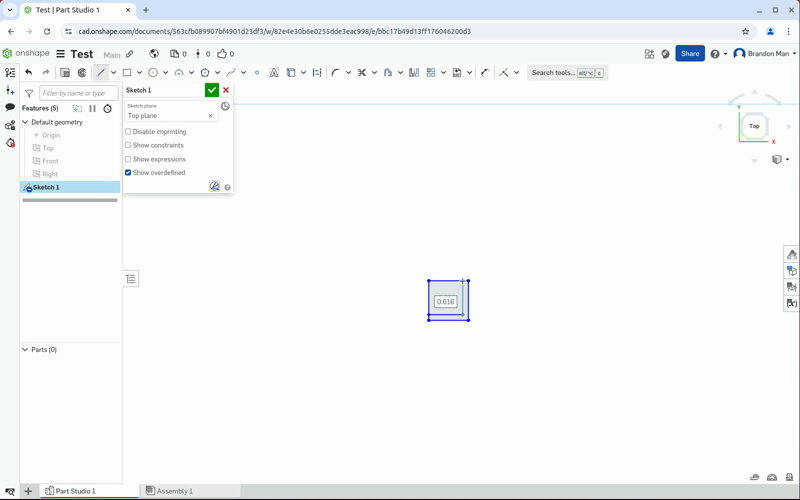
scroll(-6)
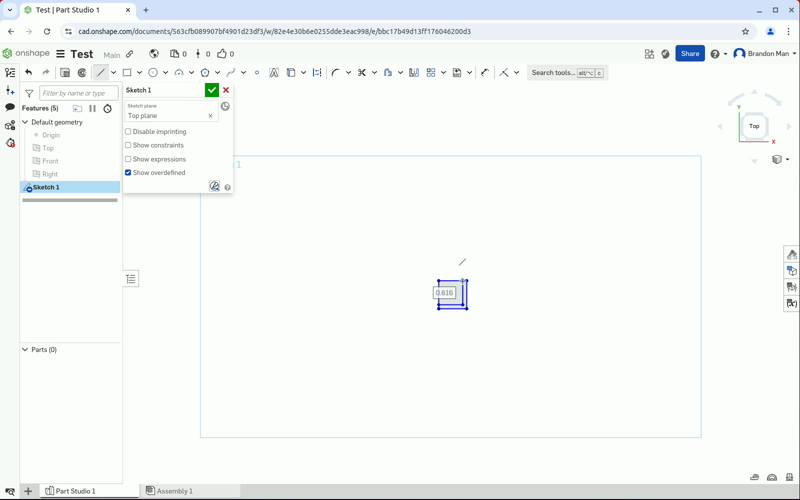
scroll(-6)
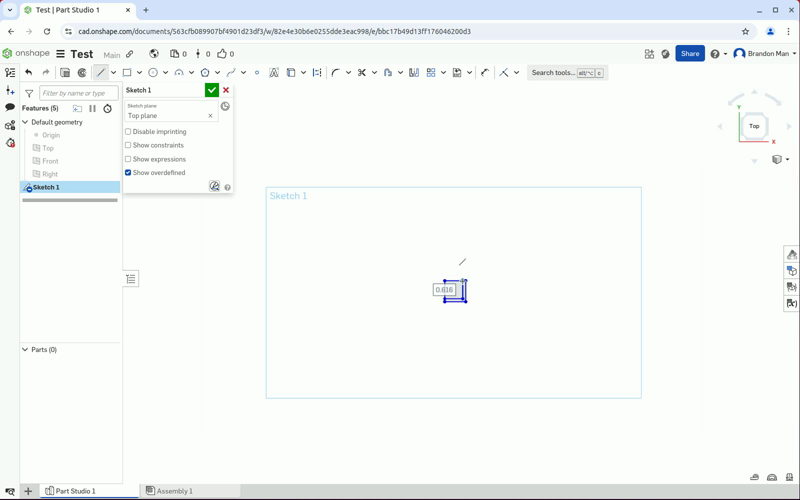
scroll(-6)
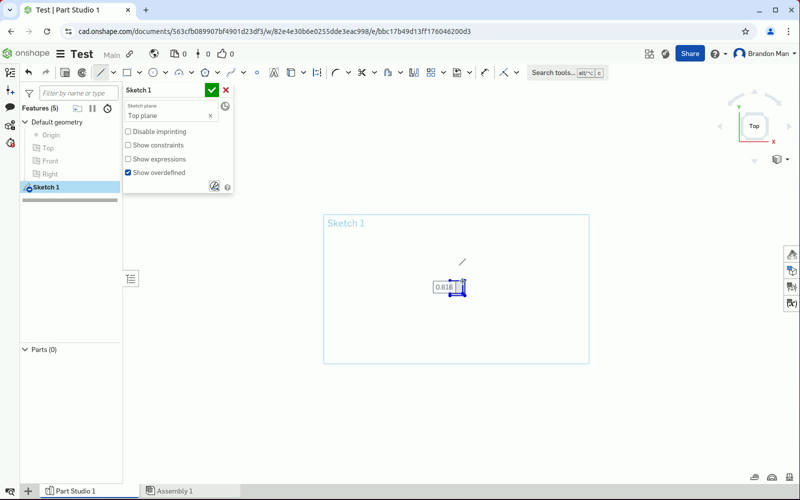
scroll(-6)
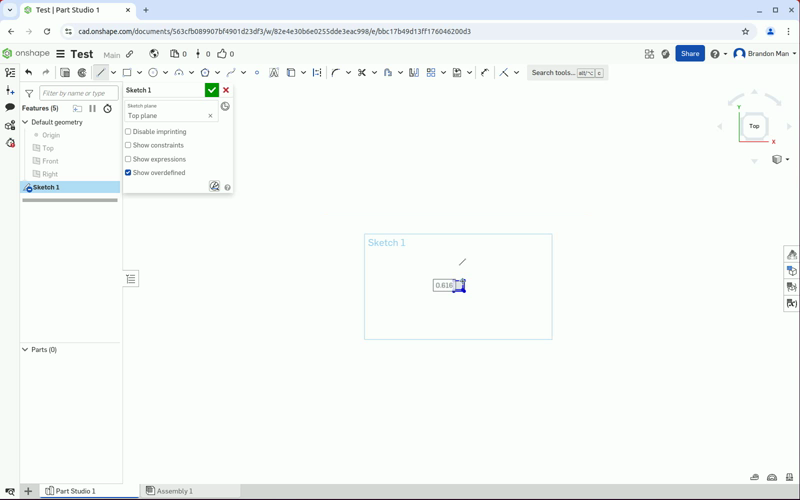
scroll(-6)
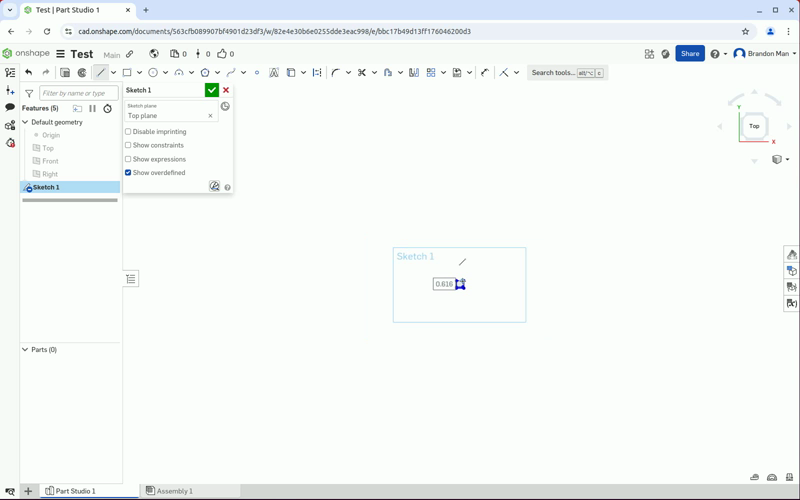
scroll(-6)
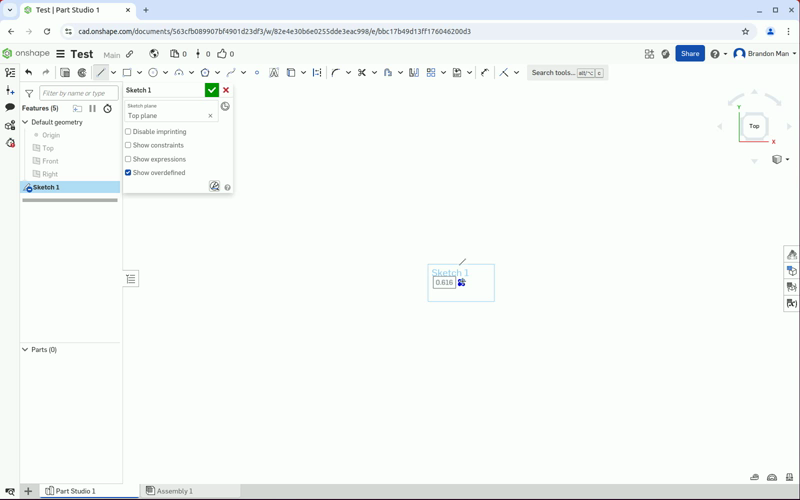
key_up(shift)
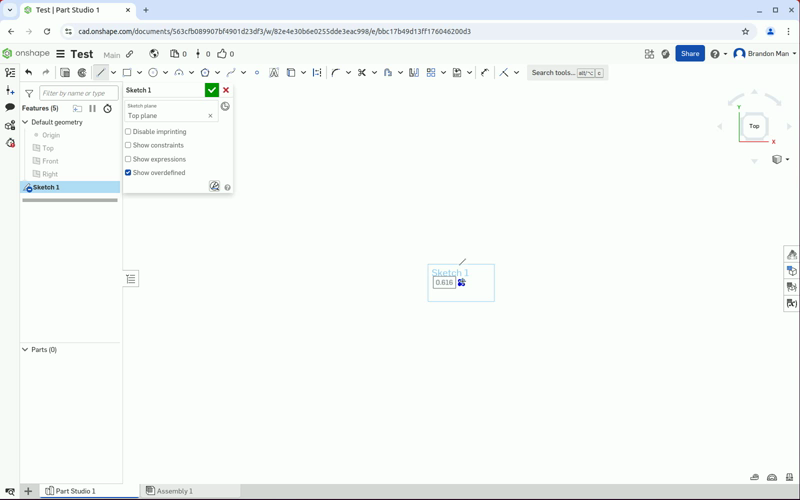
key_down(shift)
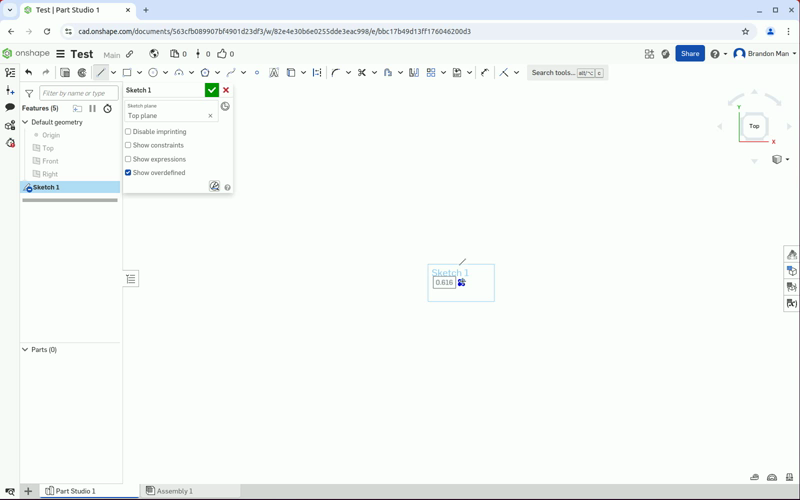
mouse_move(492, 280)
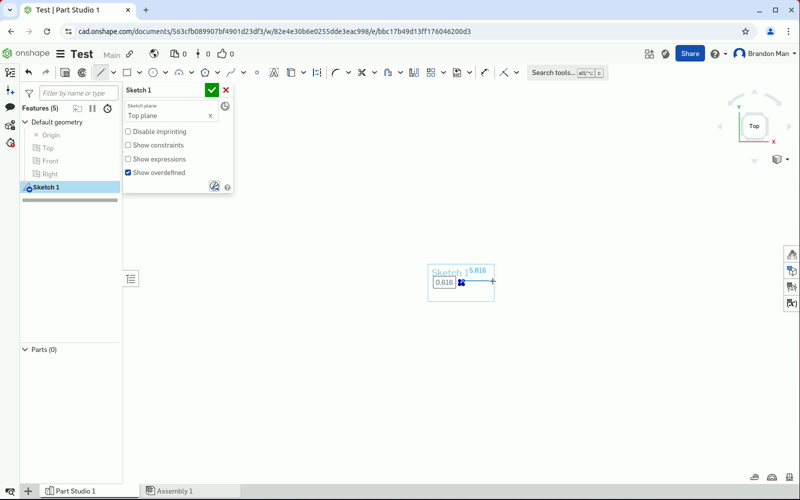
mouse_move(459, 280)
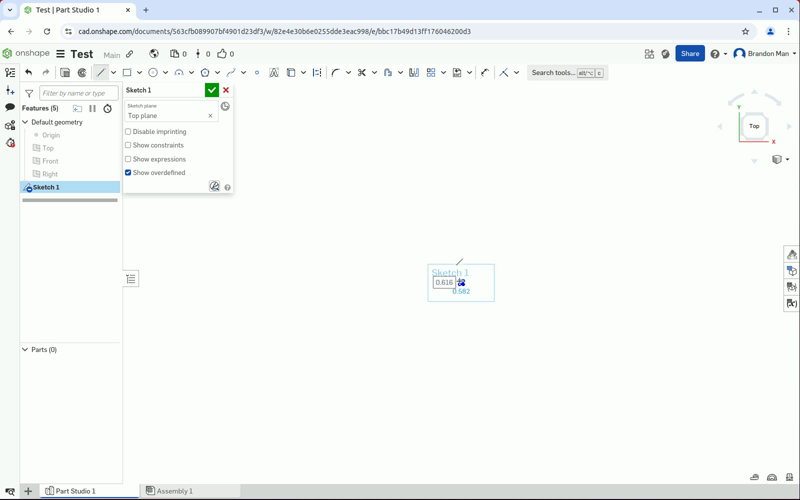
scroll(6)
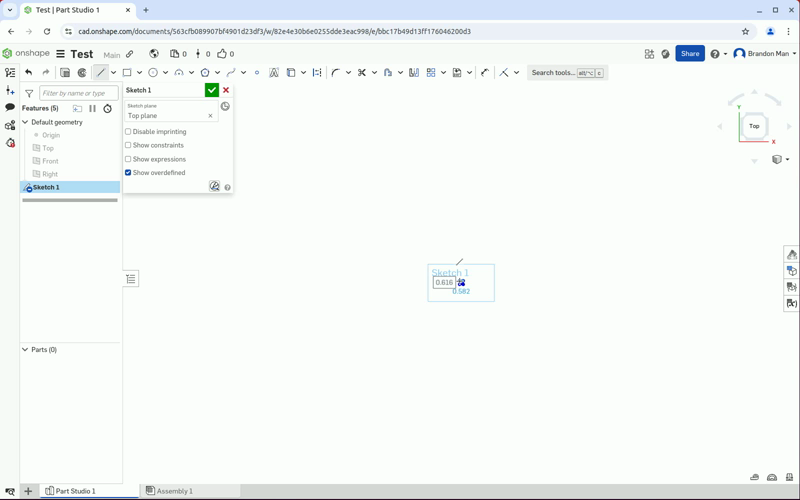
scroll(6)
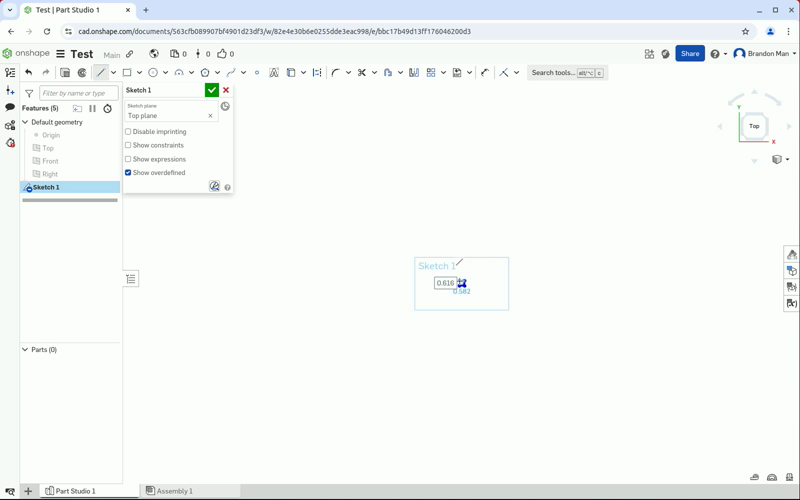
scroll(6)
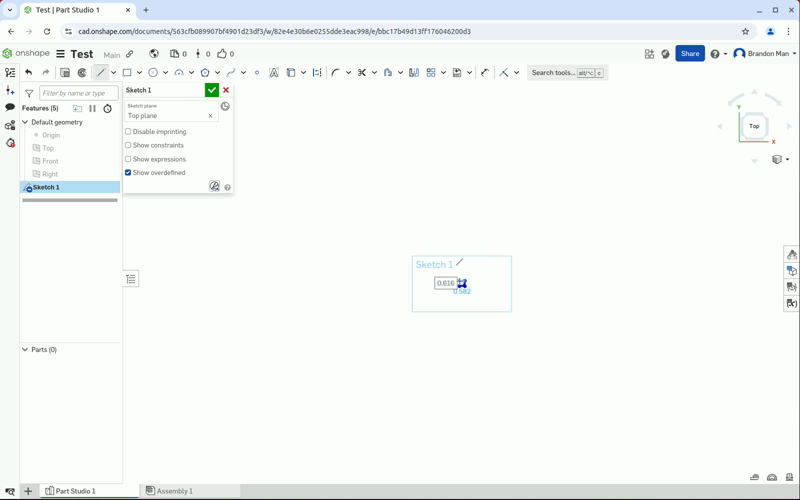
scroll(6)
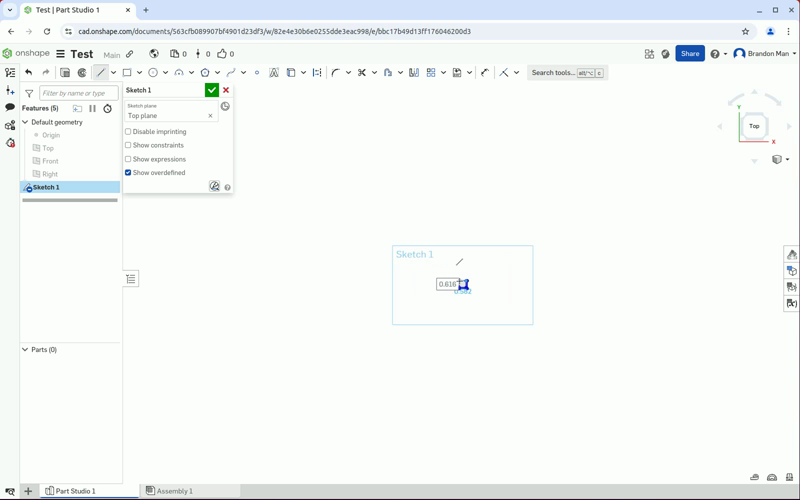
scroll(6)
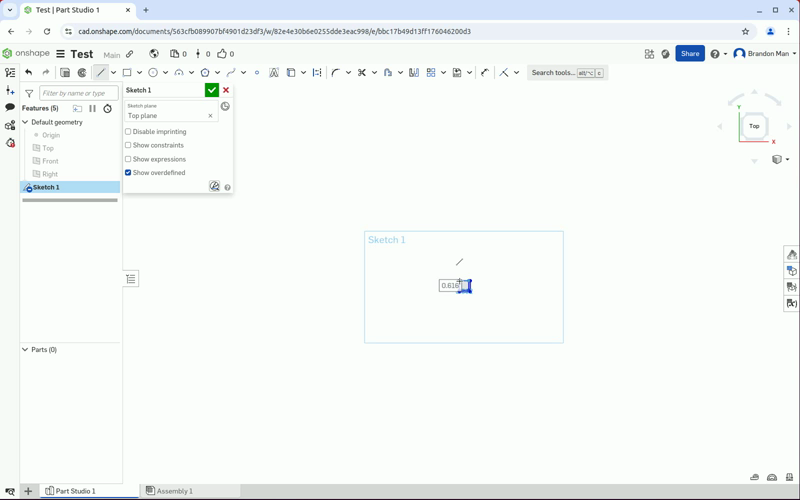
scroll(6)
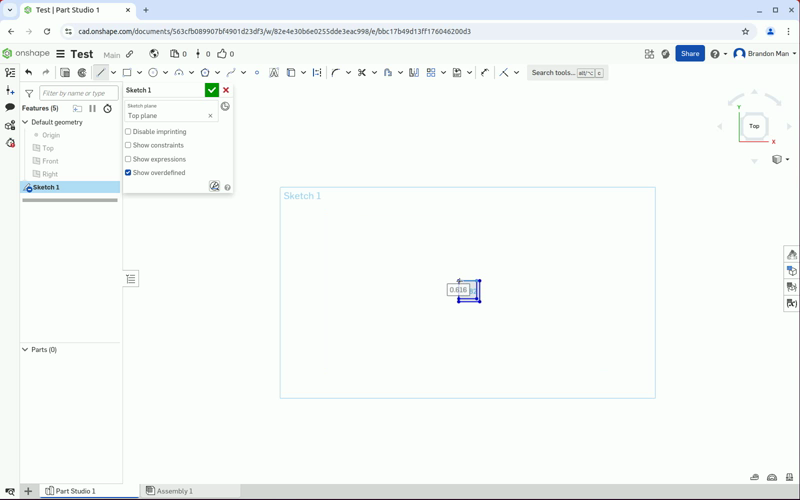
scroll(6)
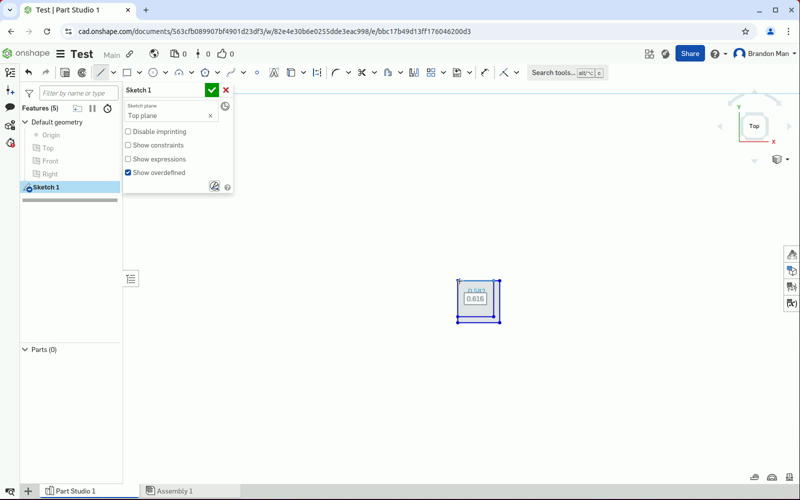
click(459, 280)
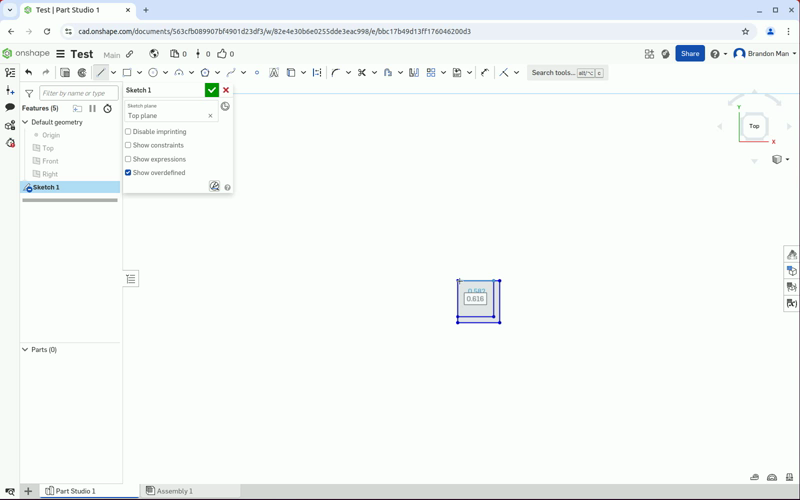
scroll(-6)
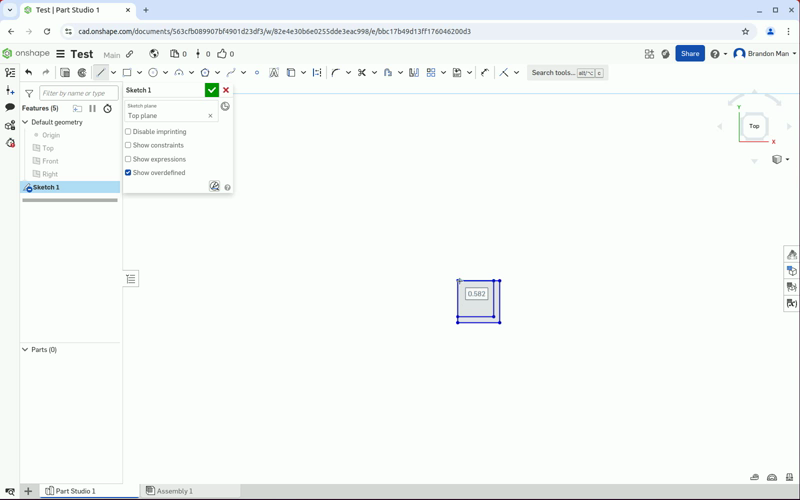
scroll(-6)
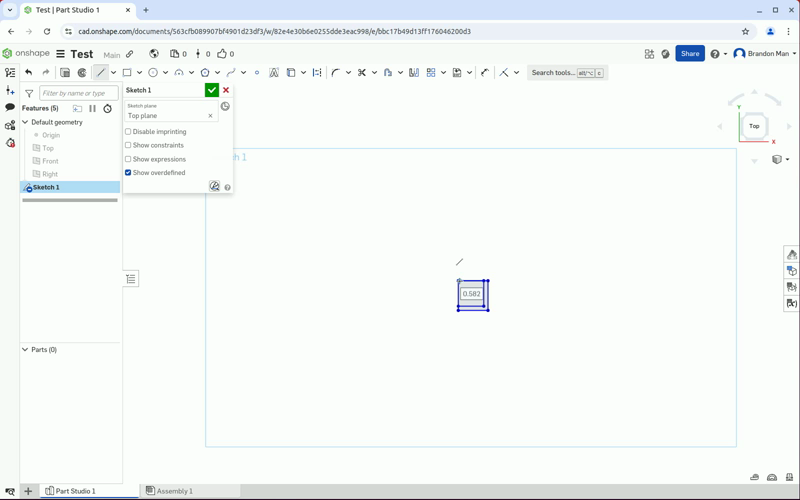
scroll(-6)
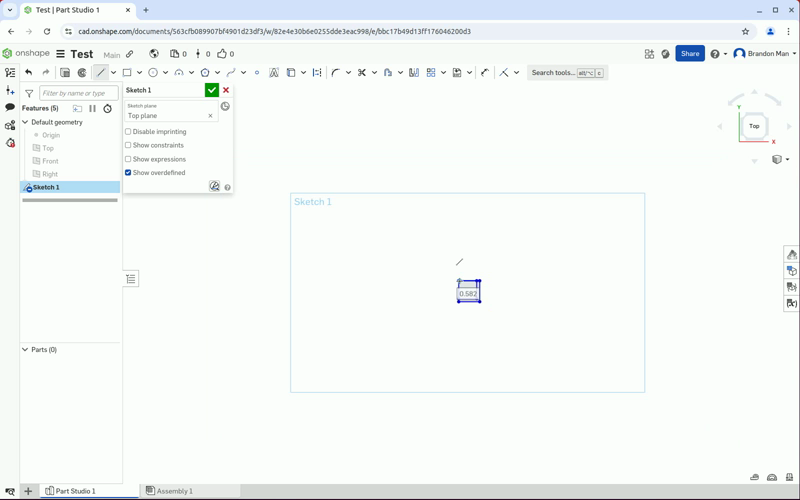
scroll(-6)
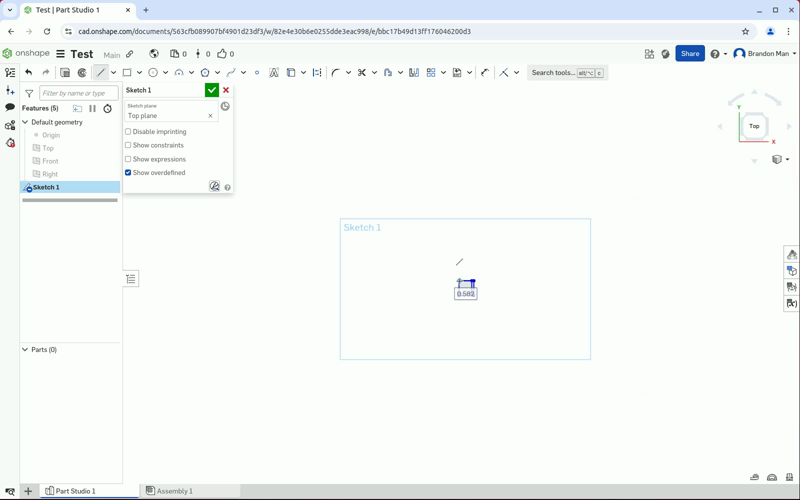
scroll(-6)
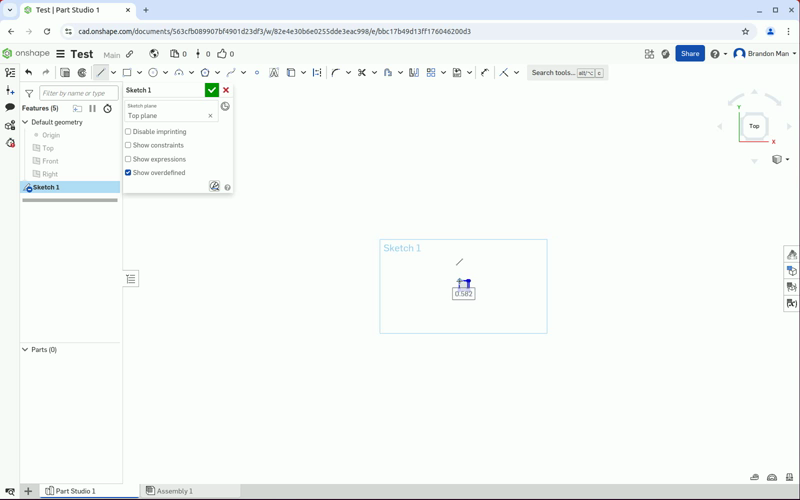
scroll(-6)
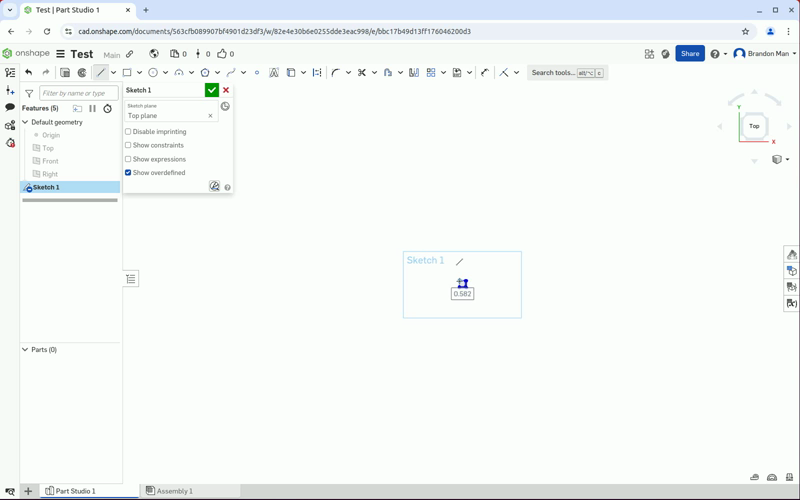
scroll(-6)
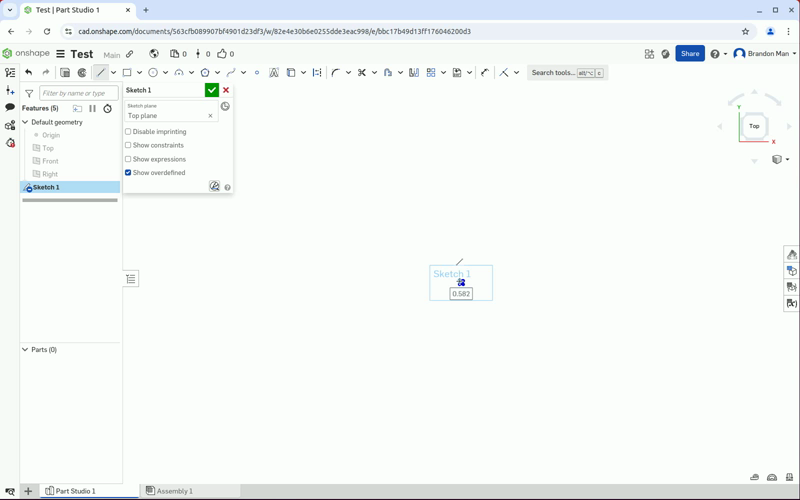
key_up(shift)
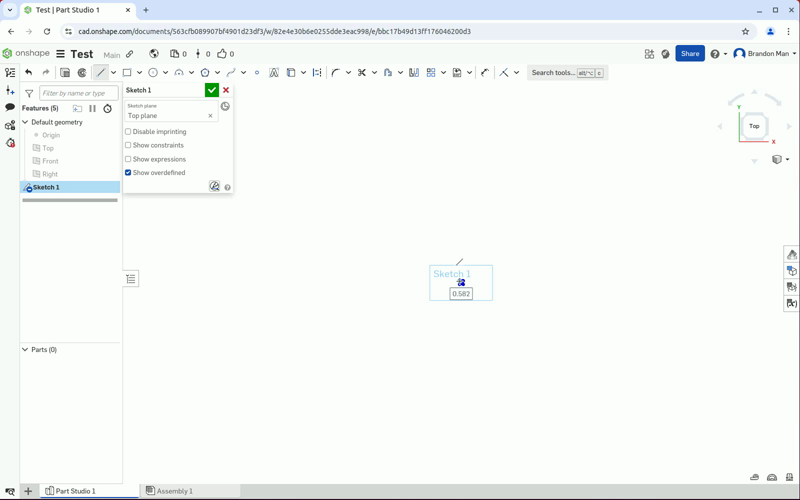
mouse_move(489, 280)
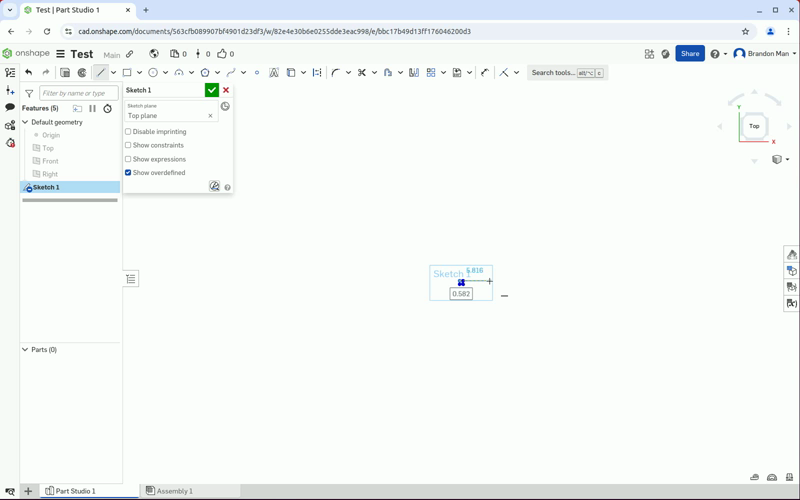
key_down(shift)
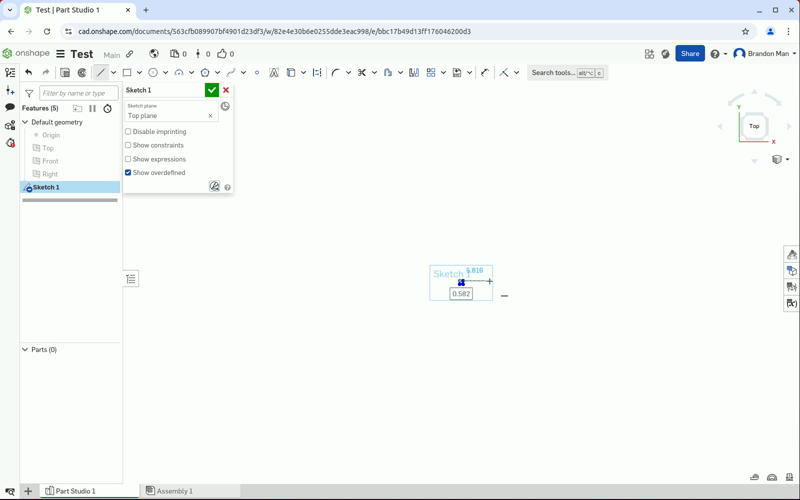
mouse_move(459, 283)
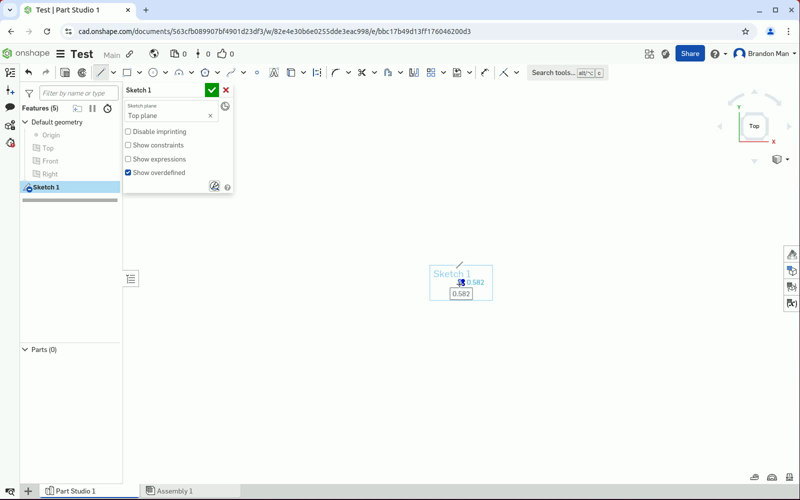
scroll(6)
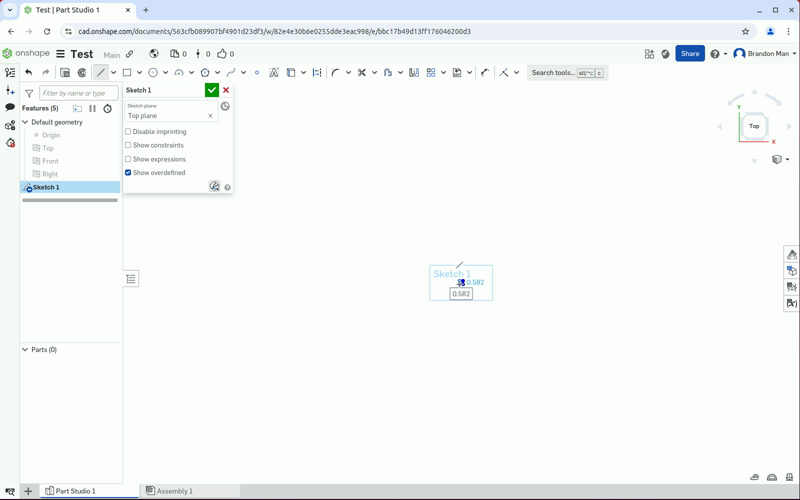
scroll(6)
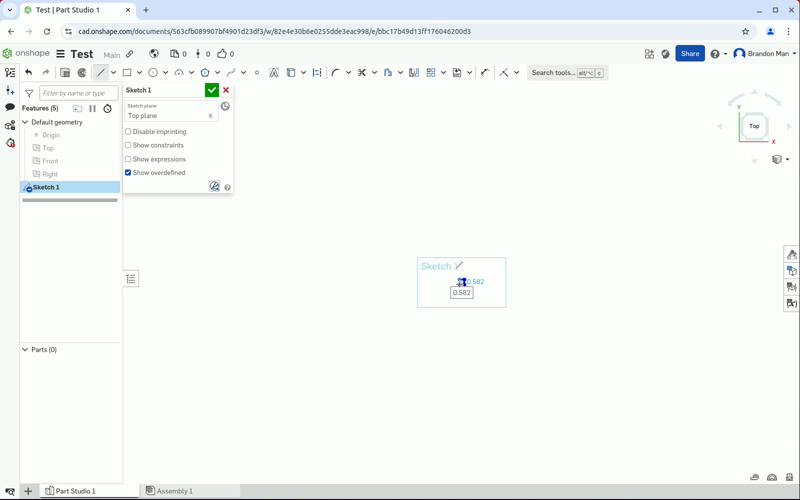
scroll(6)
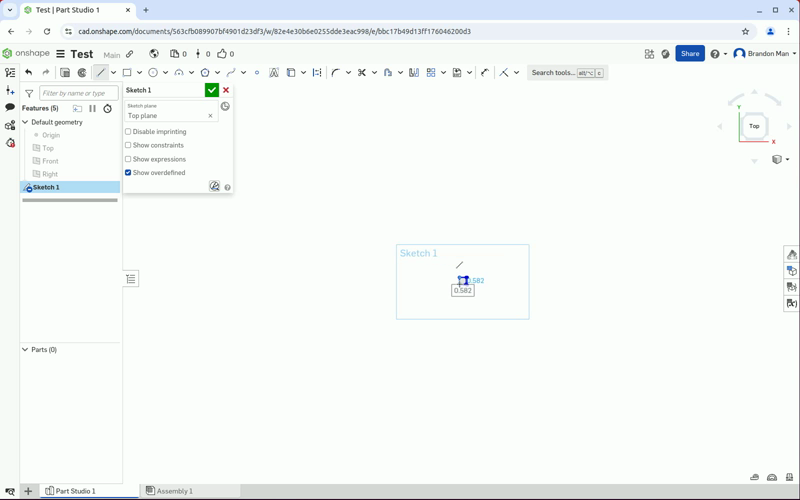
scroll(6)
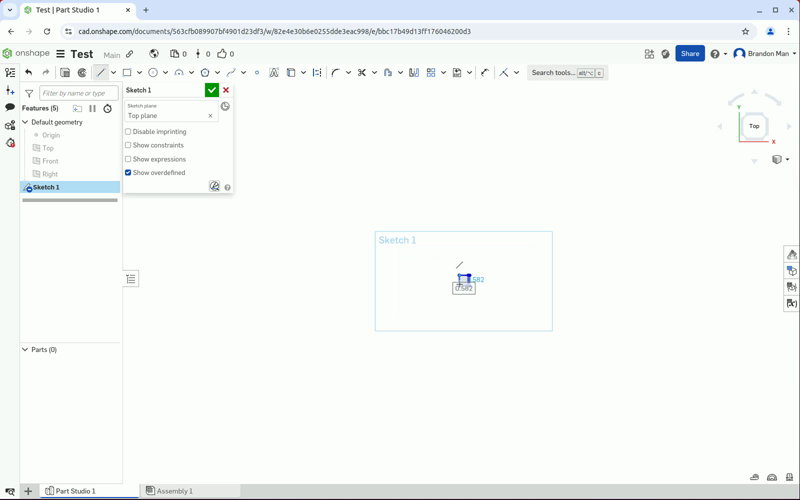
scroll(6)
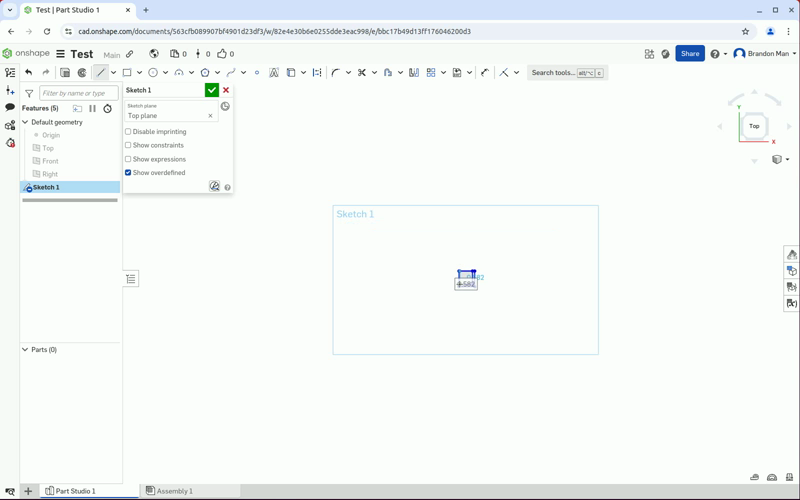
scroll(6)
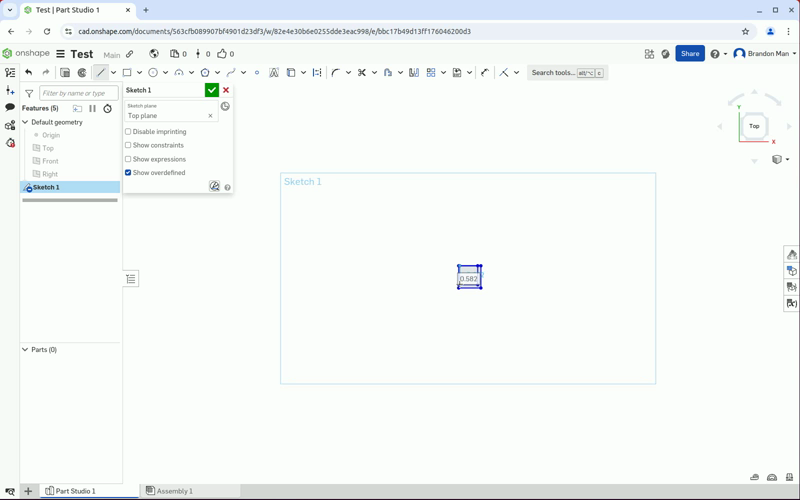
scroll(6)
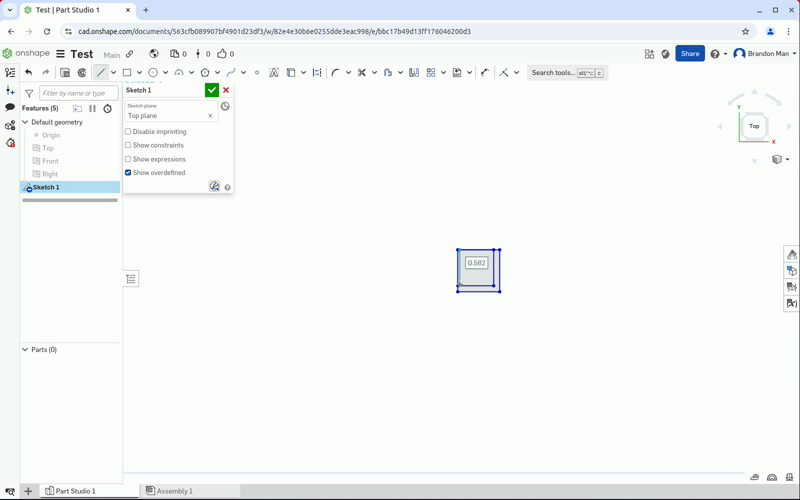
key_up(shift)
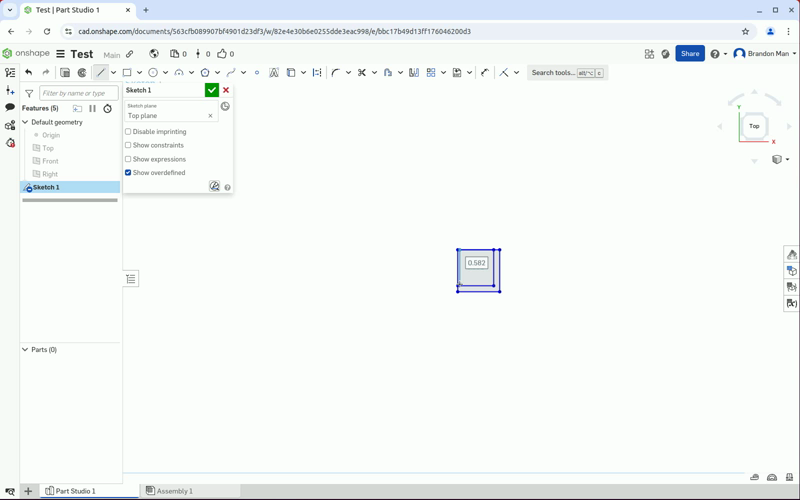
click(459, 283)
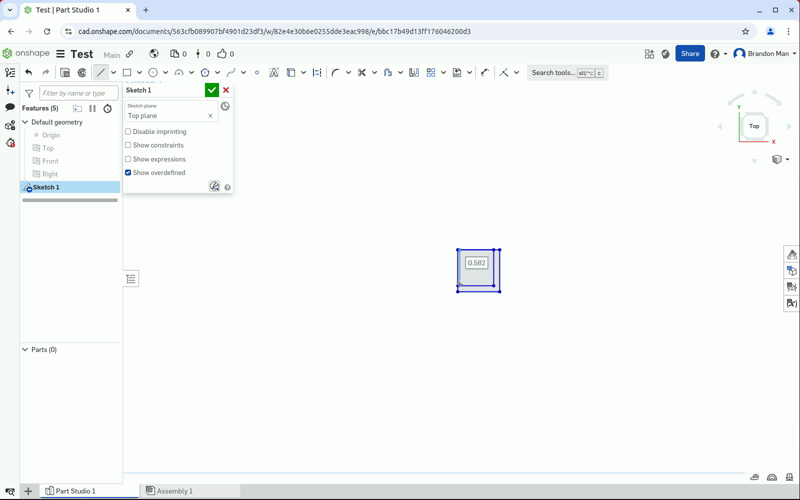
scroll(-6)
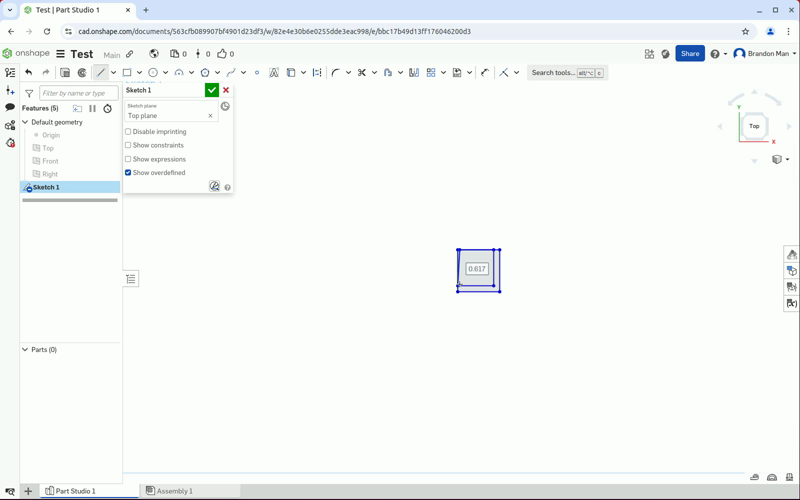
scroll(-6)
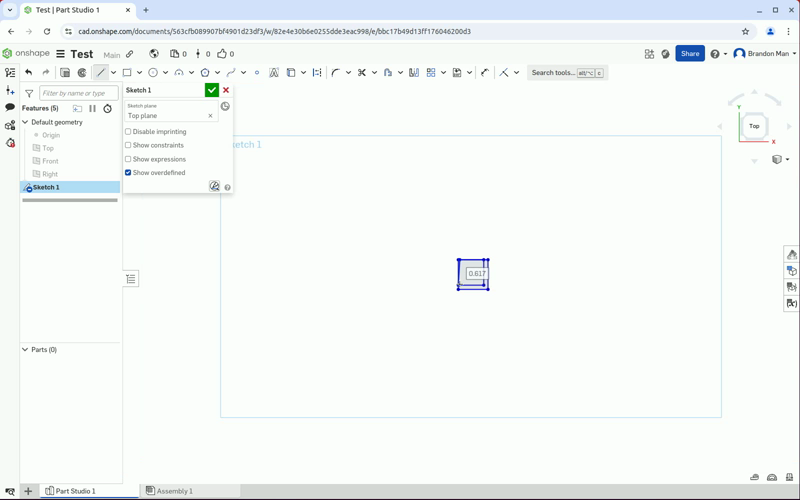
scroll(-6)
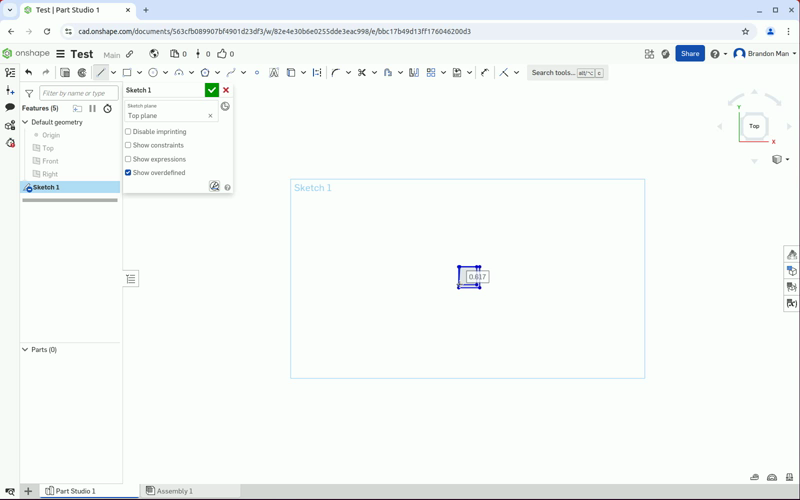
scroll(-6)
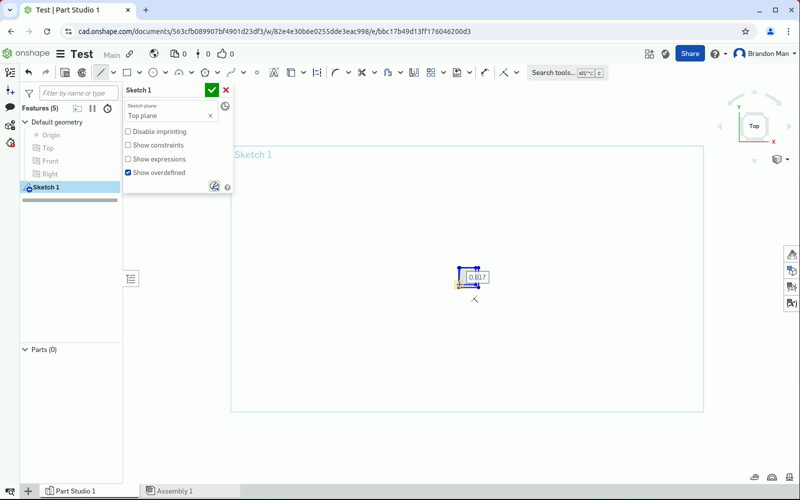
scroll(-6)
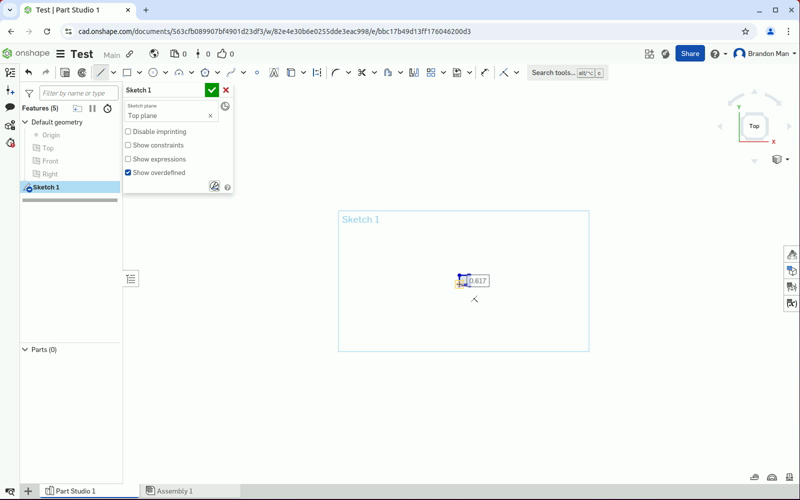
scroll(-6)
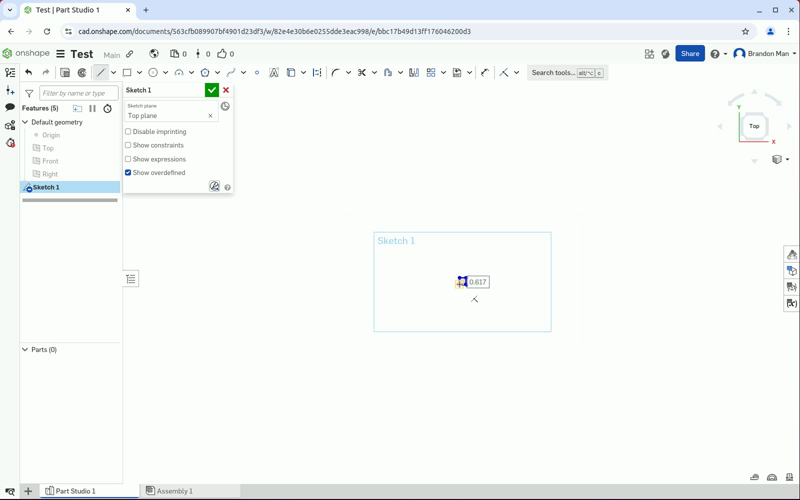
scroll(-6)
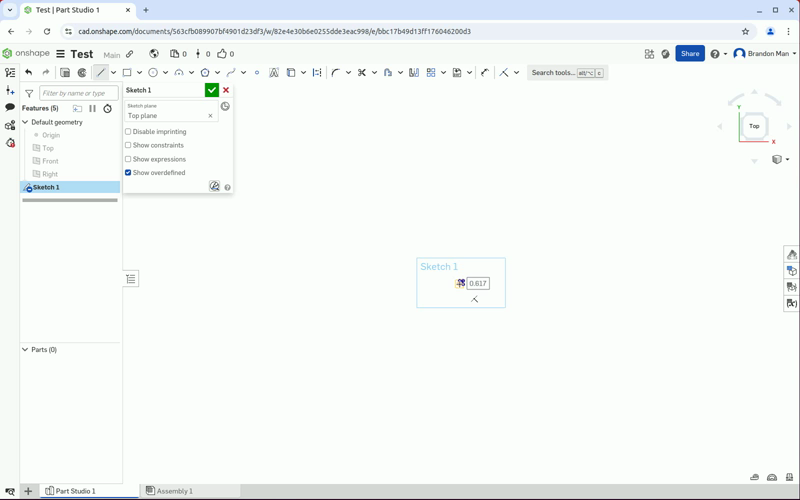
key(esc)
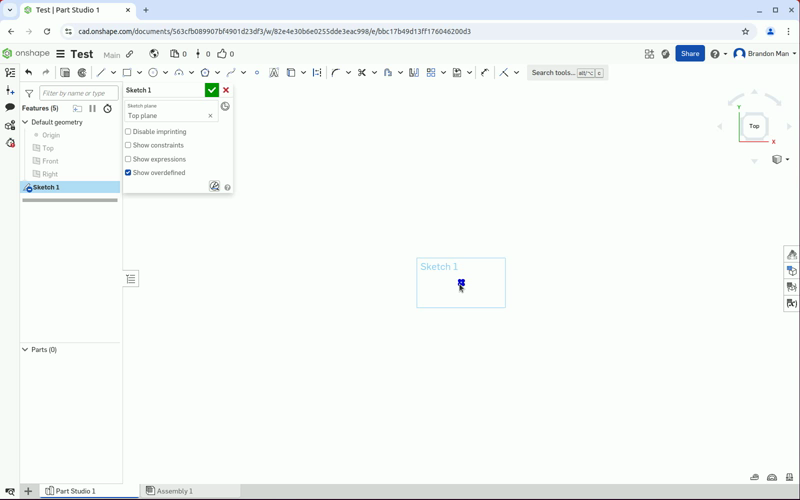
mouse_move(459, 282)
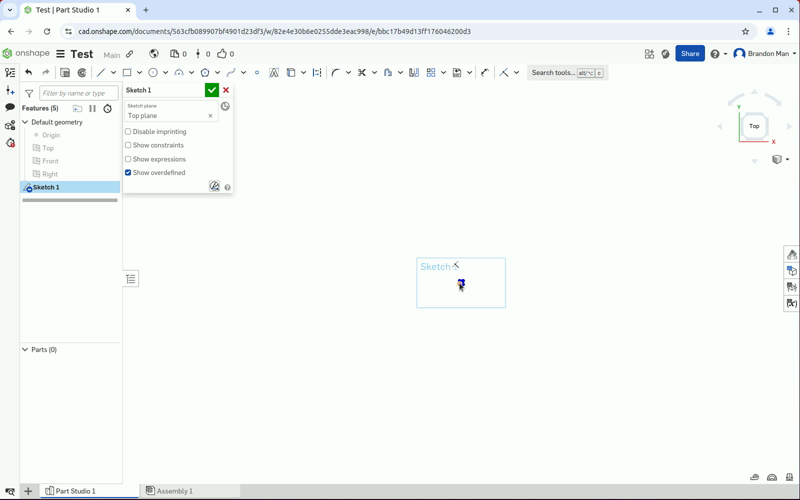
scroll(6)
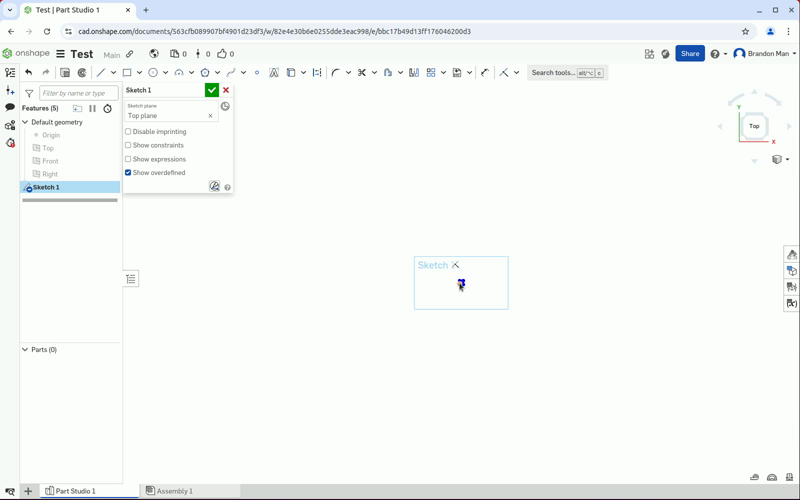
scroll(6)
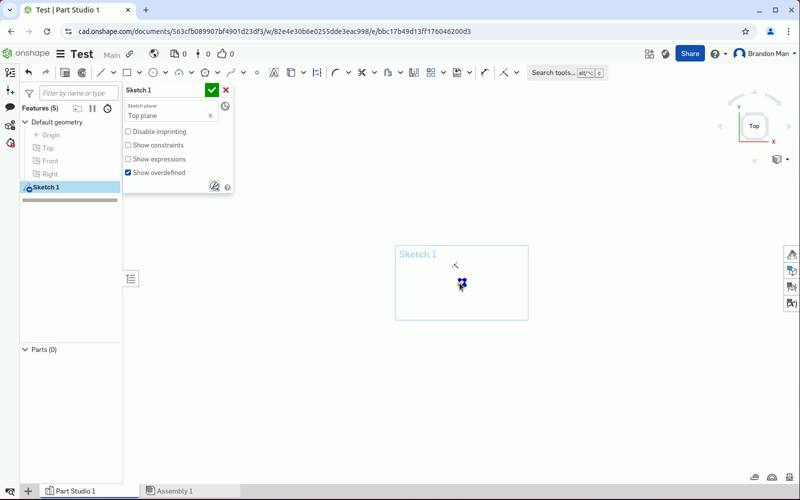
scroll(6)
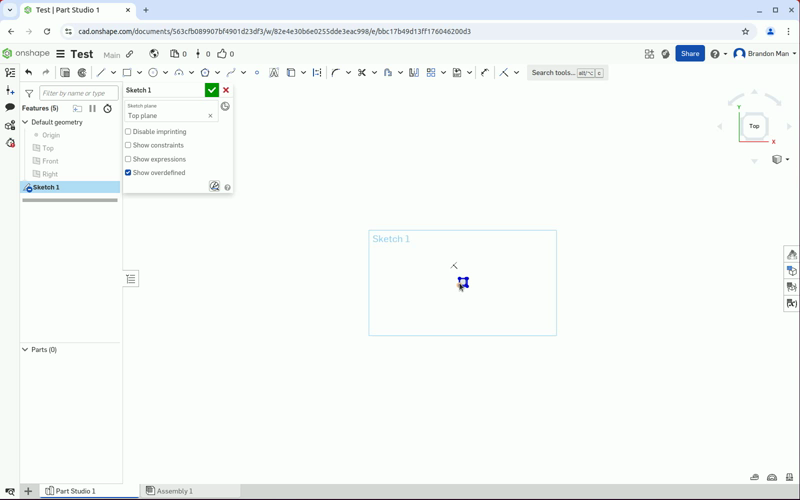
scroll(6)
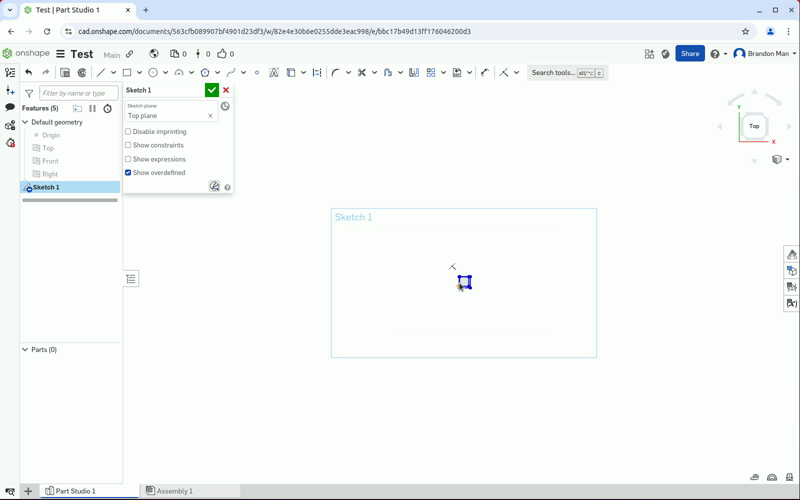
scroll(6)
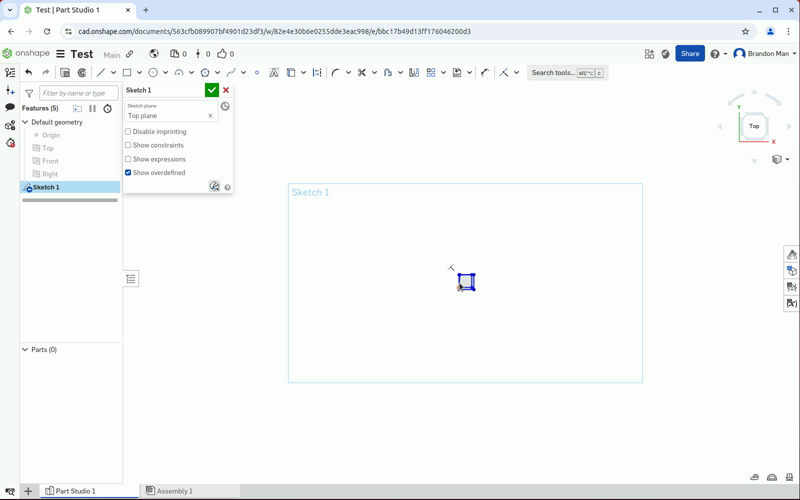
scroll(6)
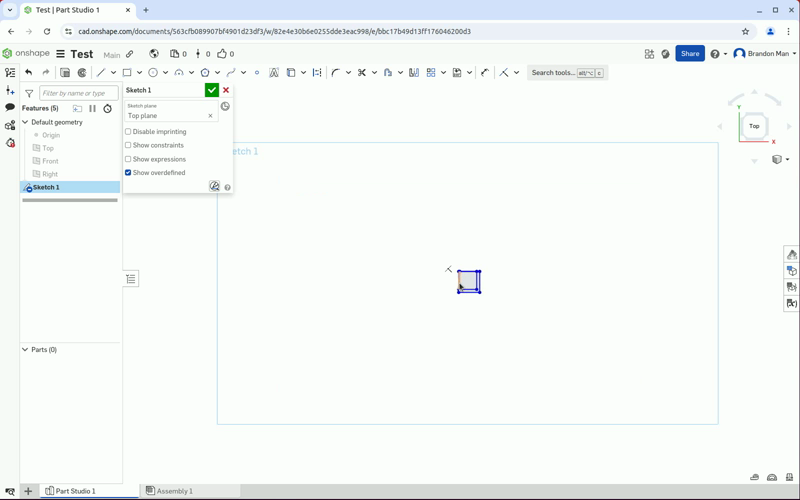
scroll(6)
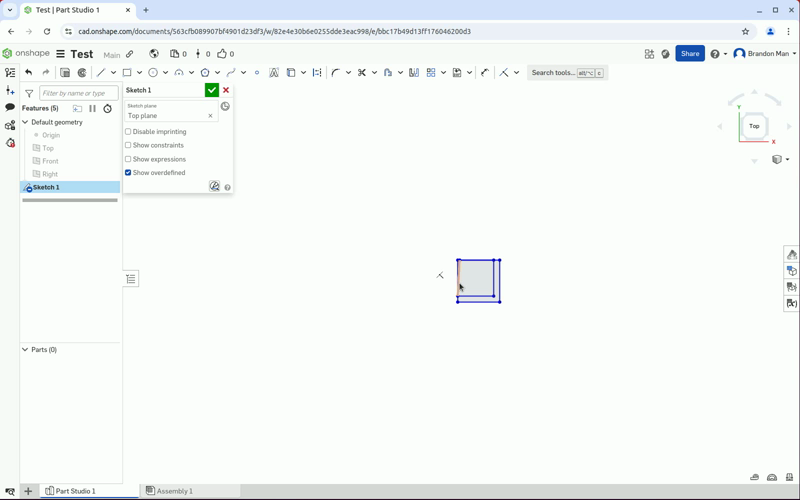
click(459, 282)
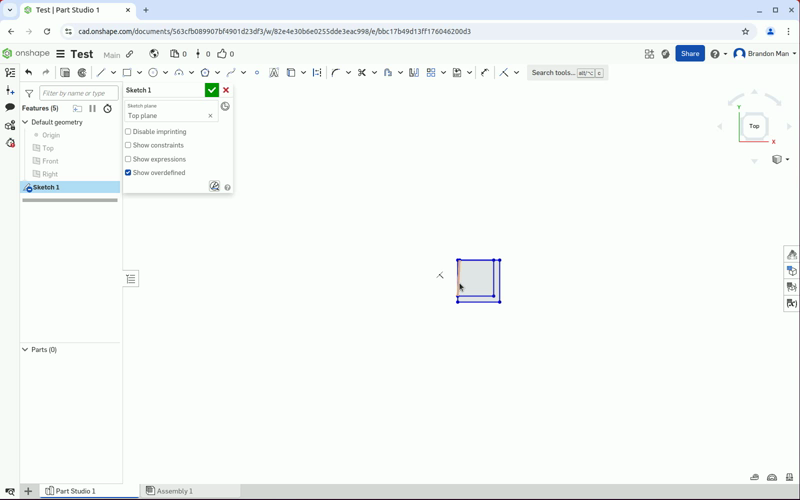
scroll(-6)
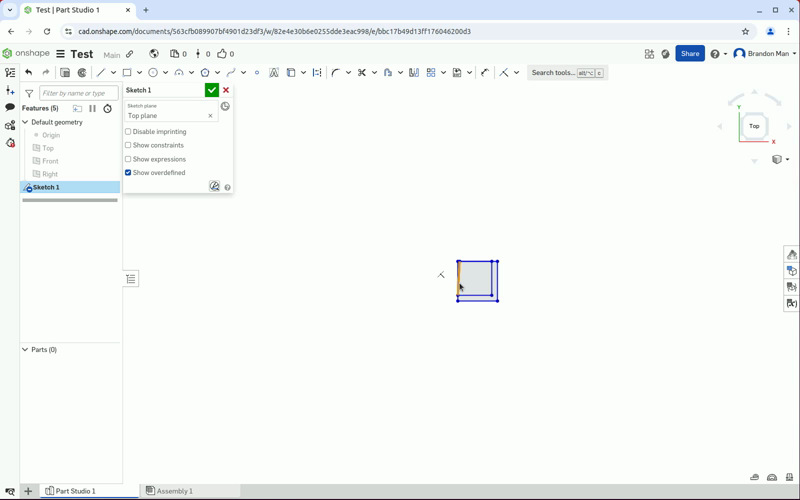
scroll(-6)
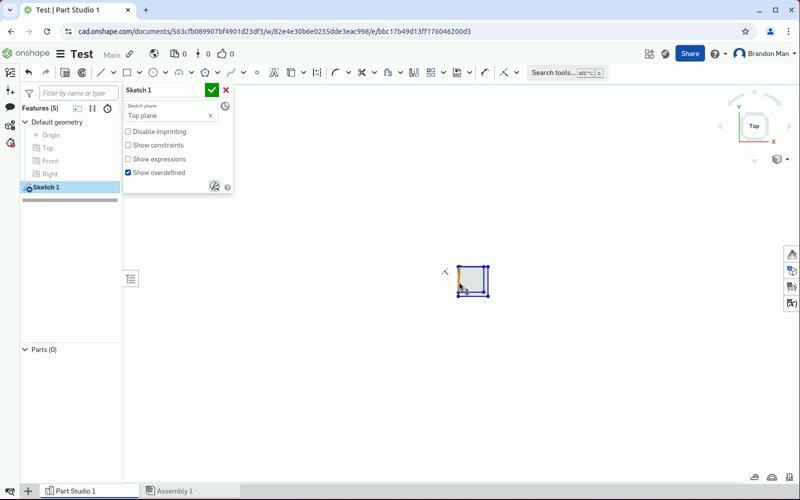
scroll(-6)
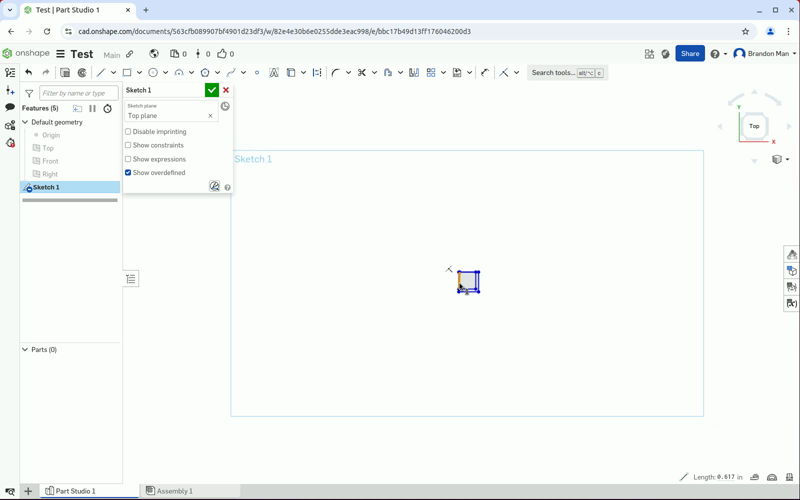
scroll(-6)
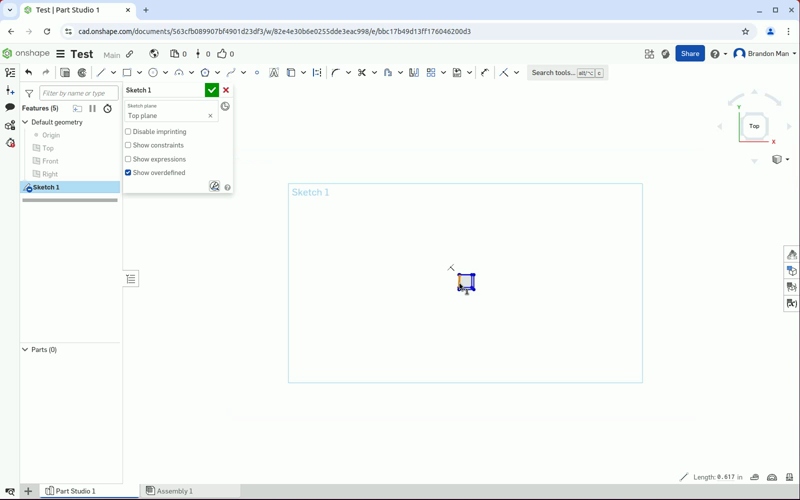
scroll(-6)
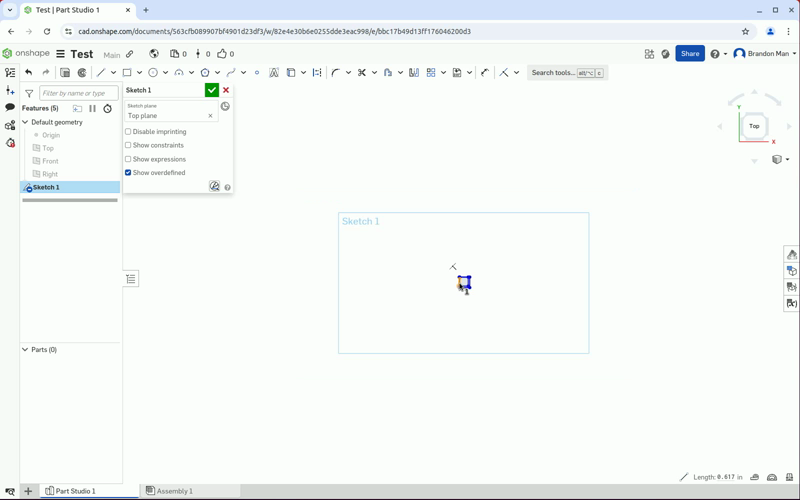
scroll(-6)
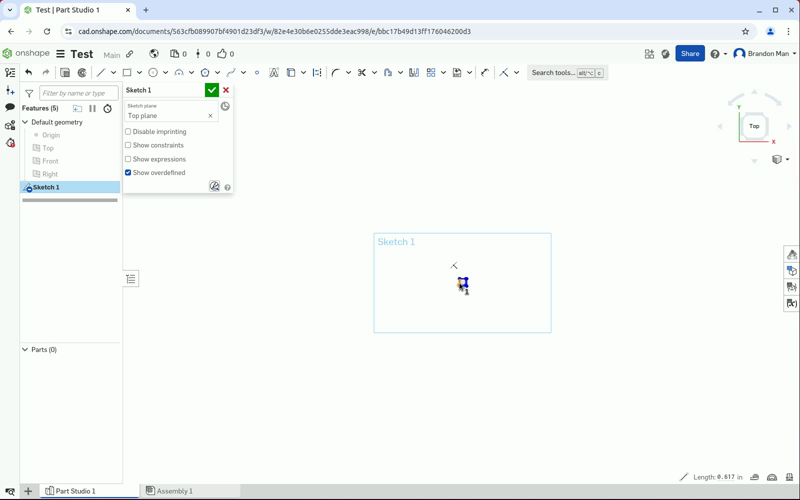
scroll(-6)
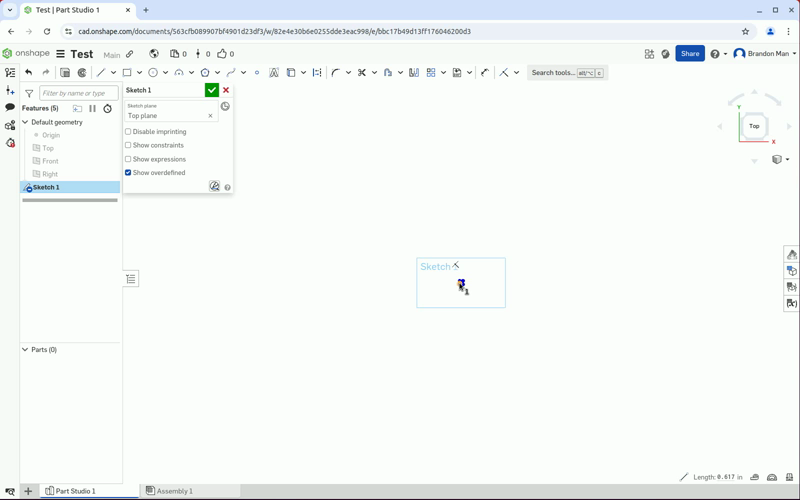
mouse_move(73, 352)
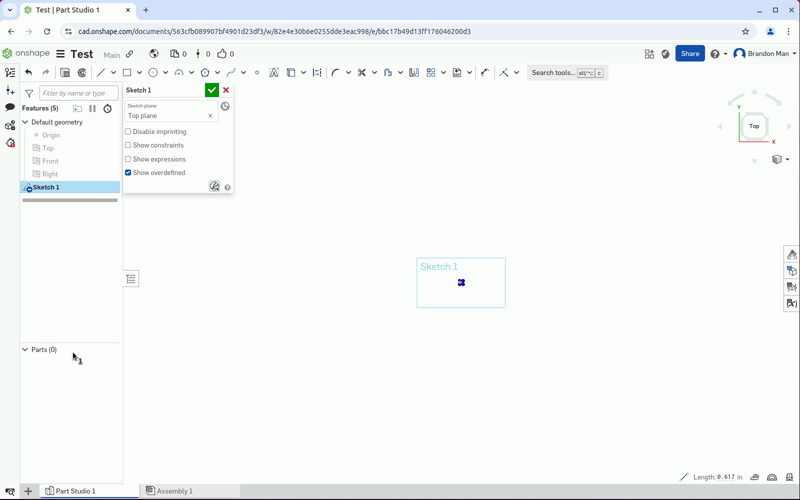
key(shift+y)
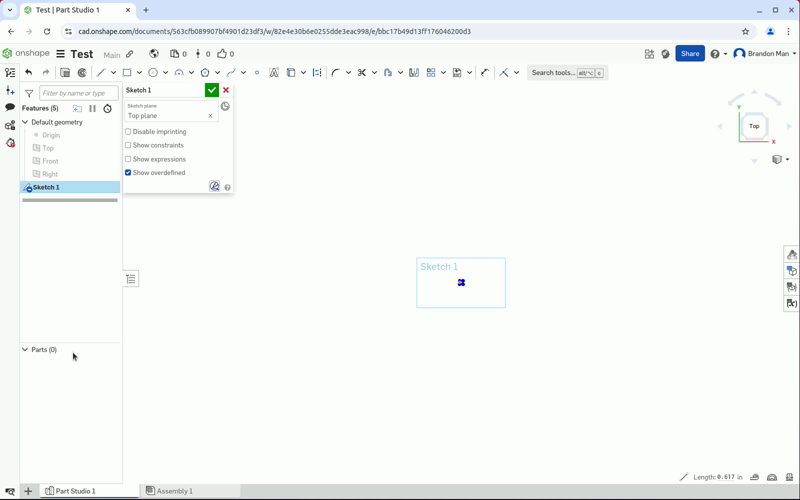
key(shift+e)
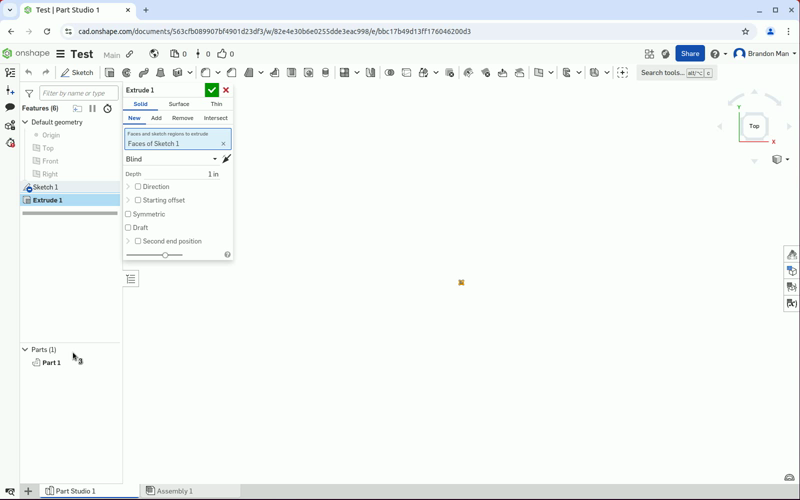
mouse_move(143, 106)
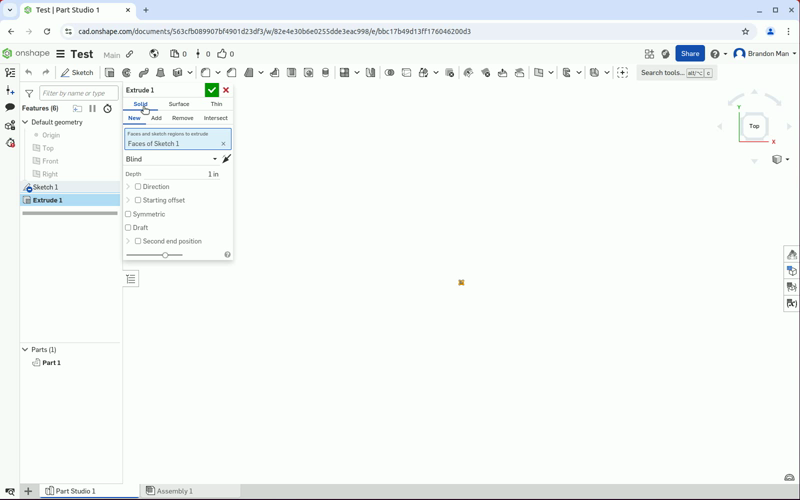
click(143, 106)
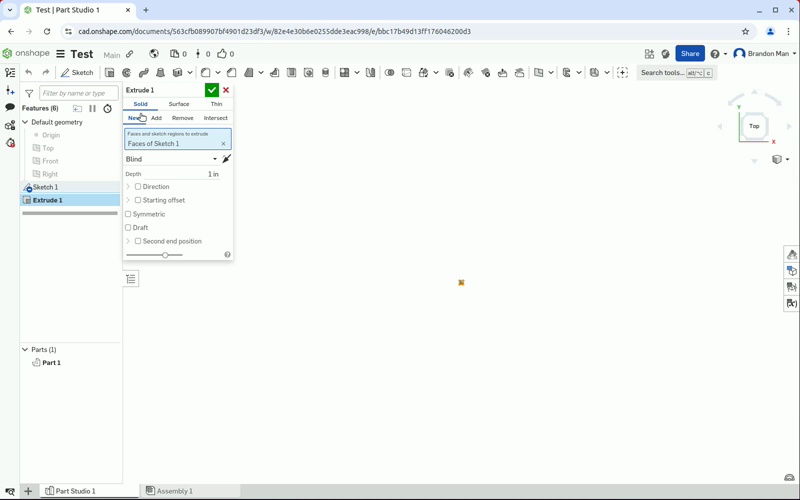
mouse_move(137, 120)
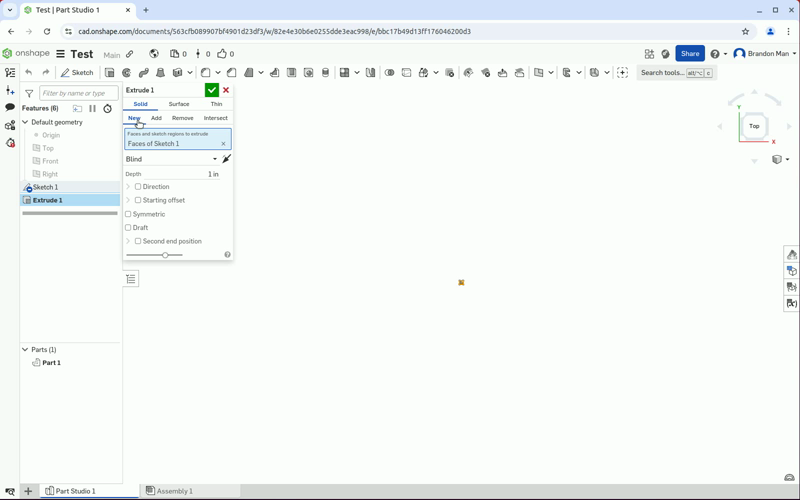
click(137, 120)
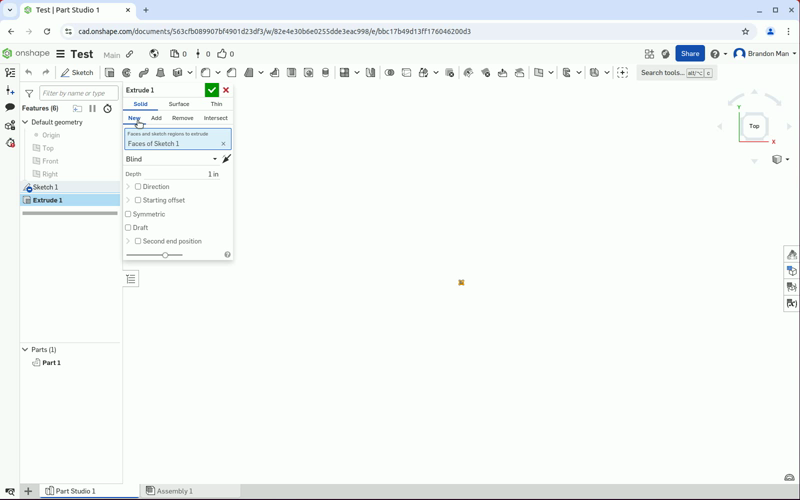
key(tab, 4)
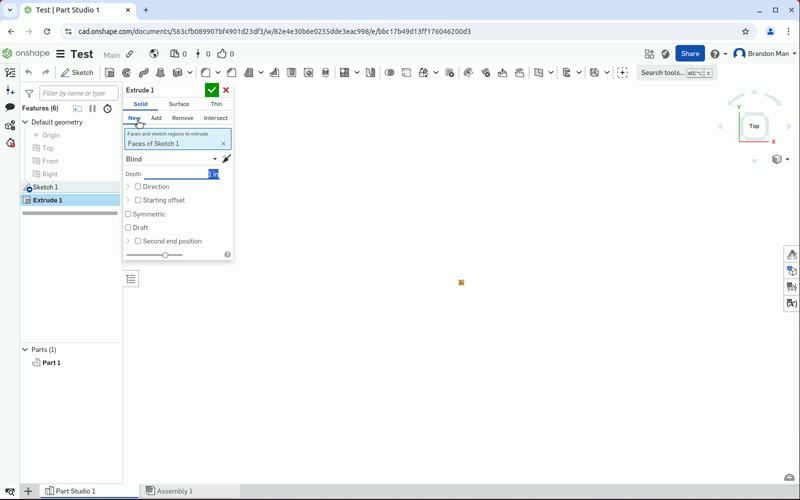
text(17.813)
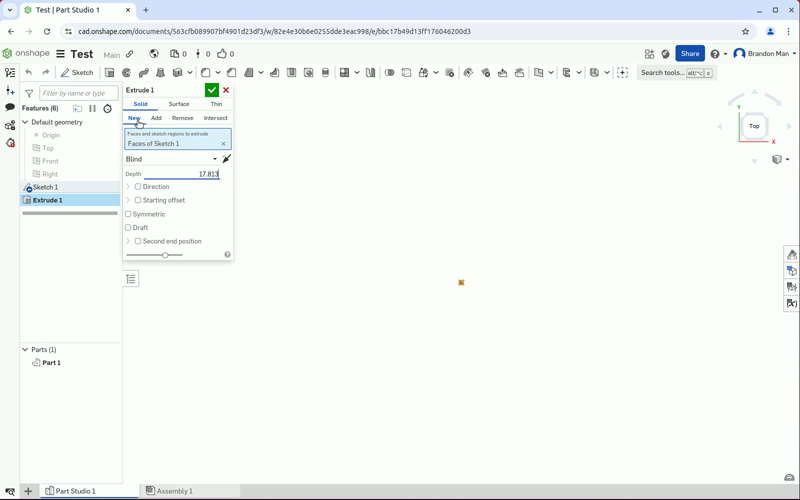
key(enter)
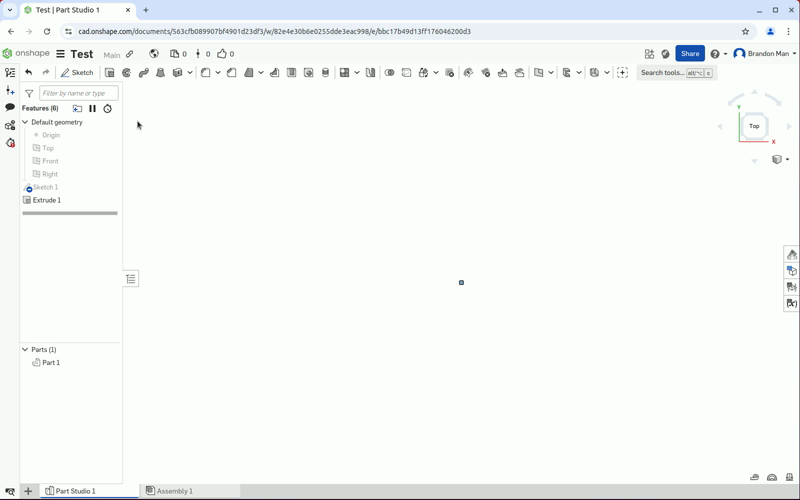
key(shift+h)
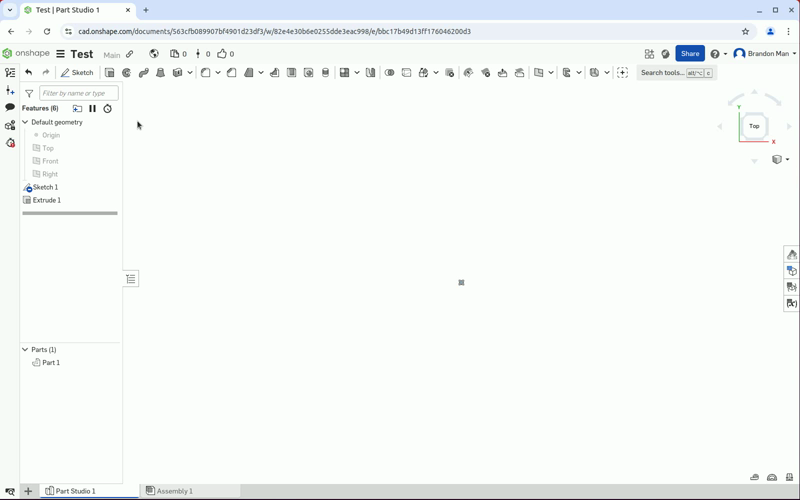
key(shift+h)
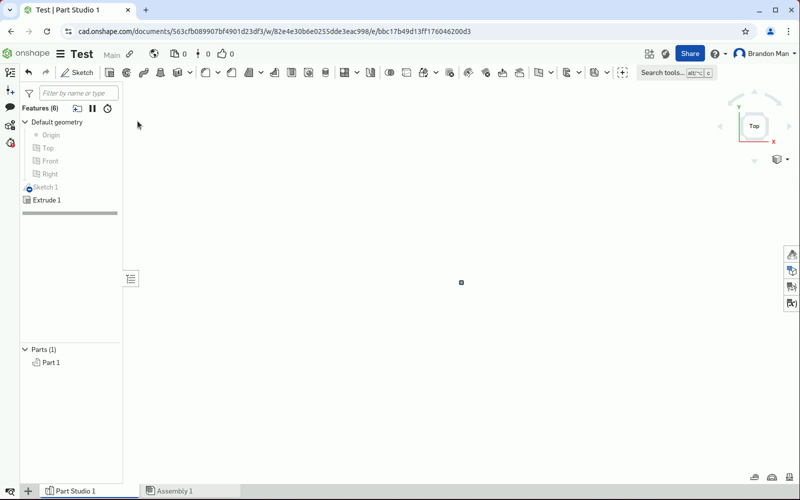
mouse_move(73, 189)
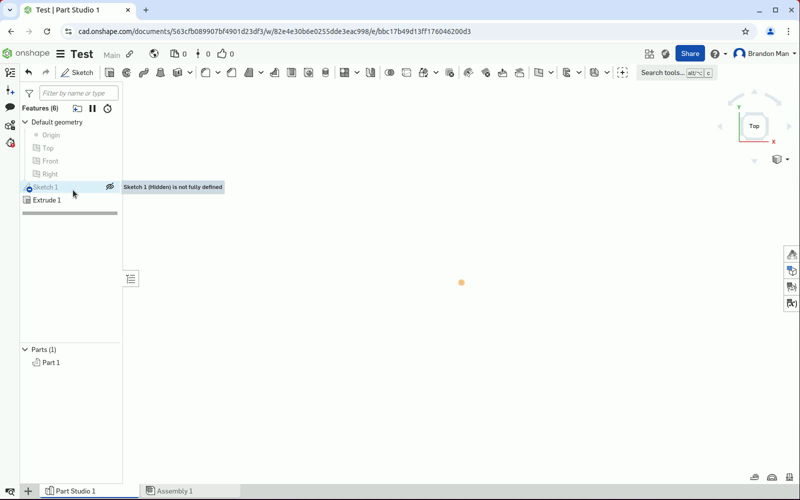
click(73, 189)
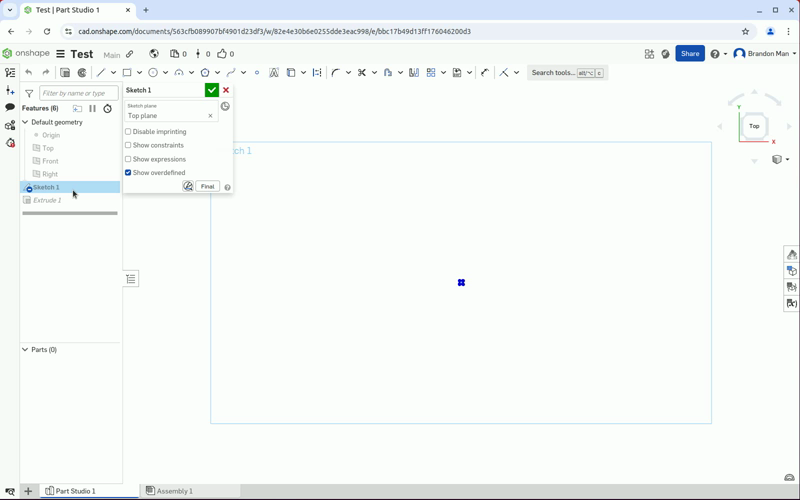
mouse_move(229, 92)
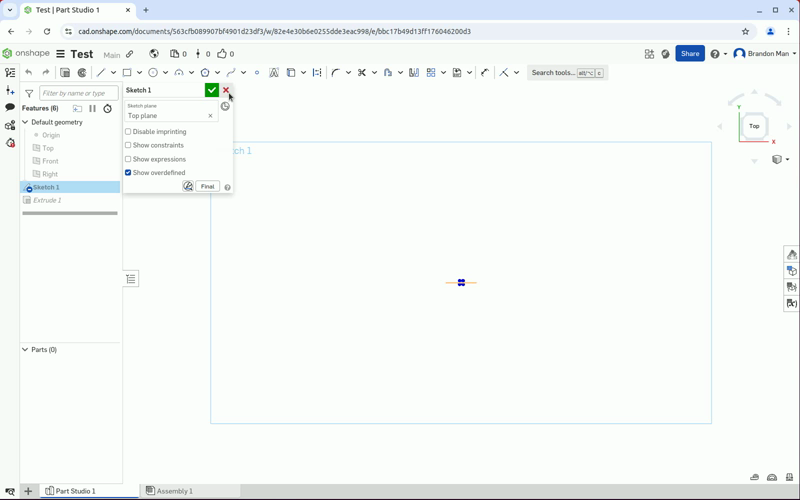
click(229, 92)
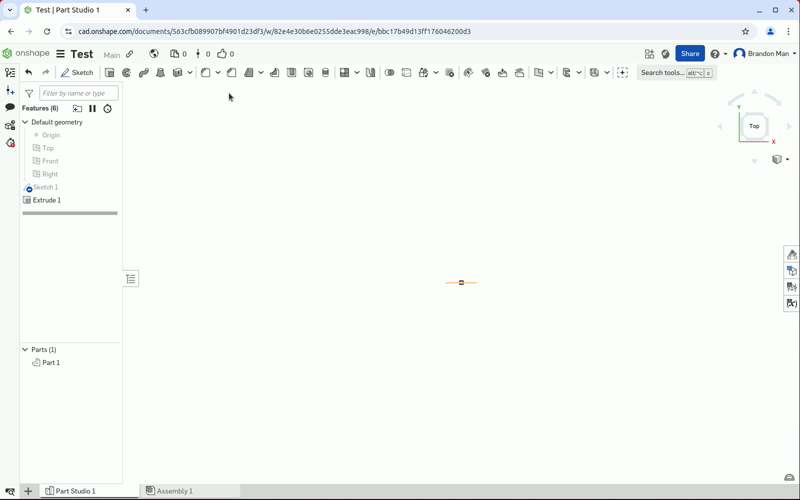
mouse_move(73, 352)
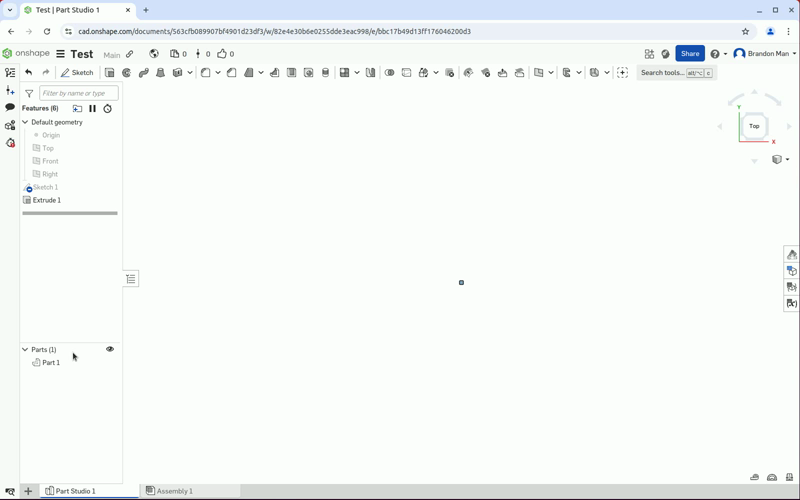
key(y)
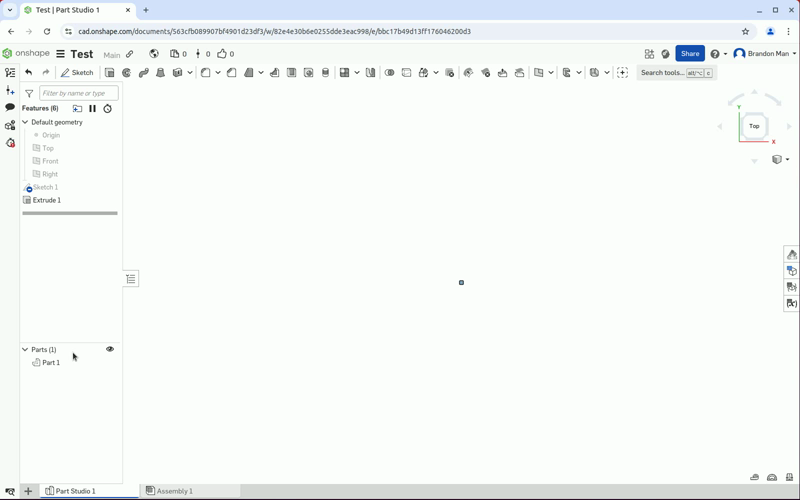
key(shift+p)
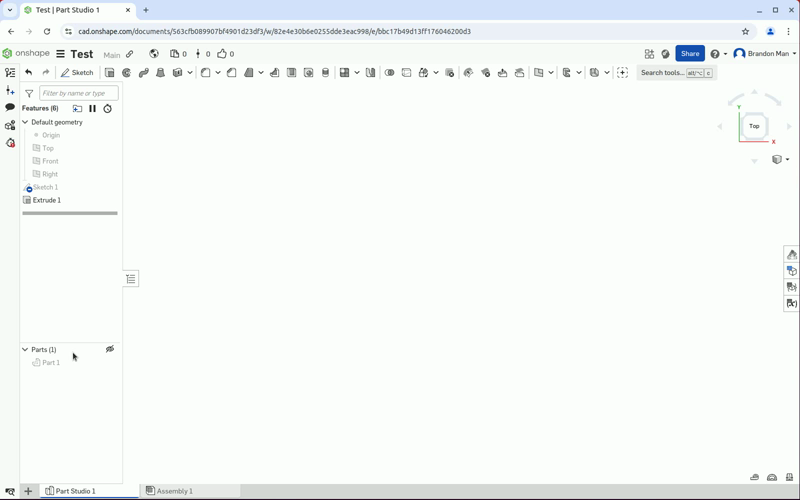
key(space)
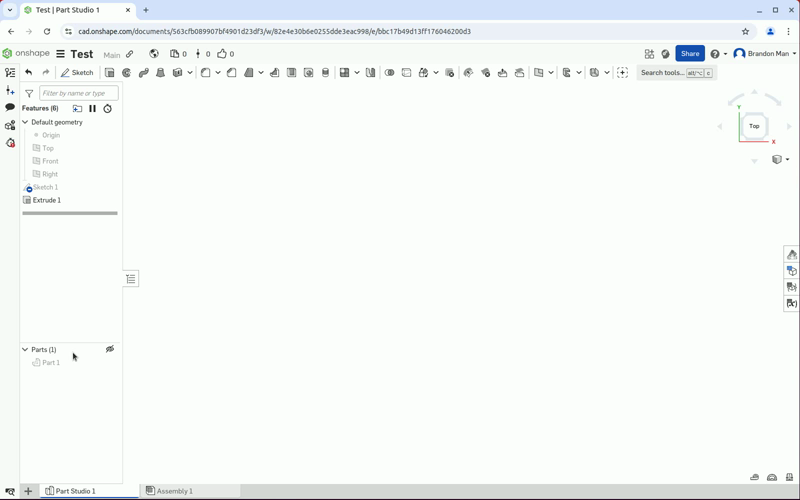
key_down(shift)
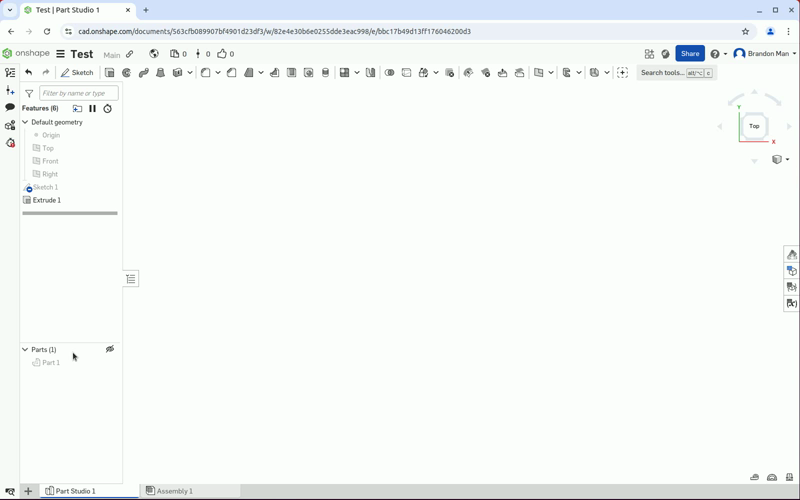
key(up)
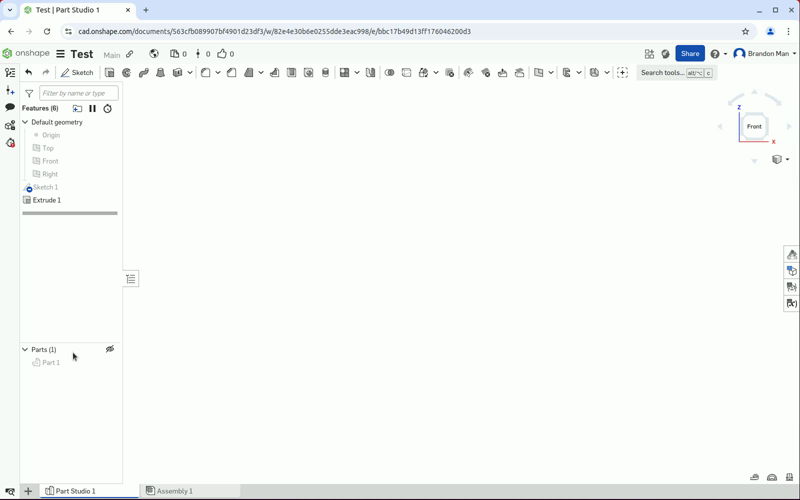
key_up(shift)
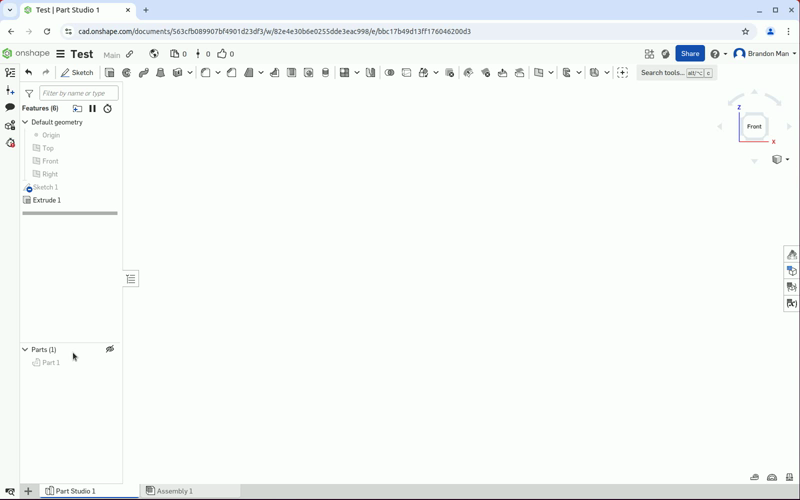
key(space)
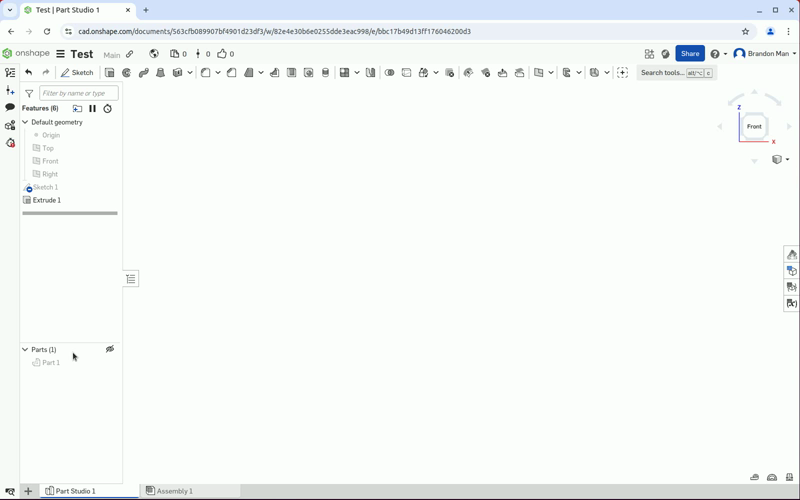
key_down(shift)
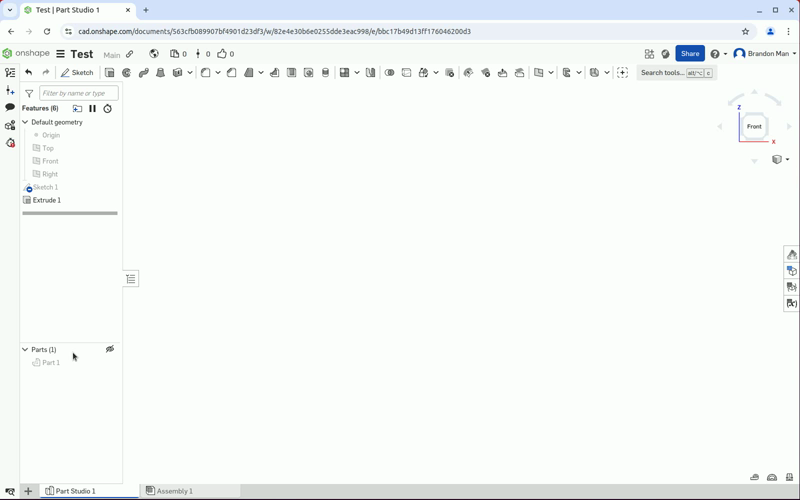
key(left)
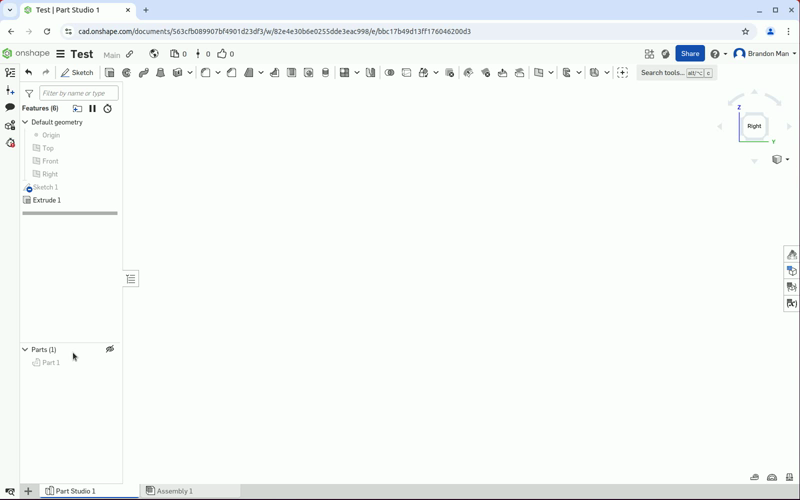
key_up(shift)
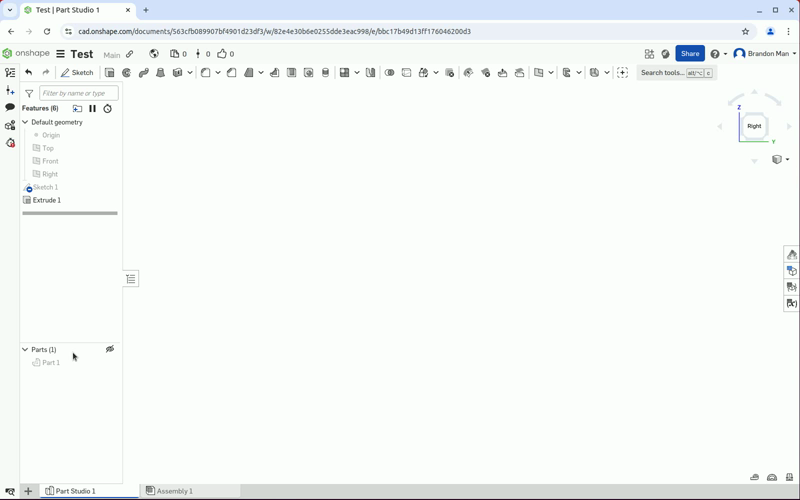
mouse_move(73, 352)
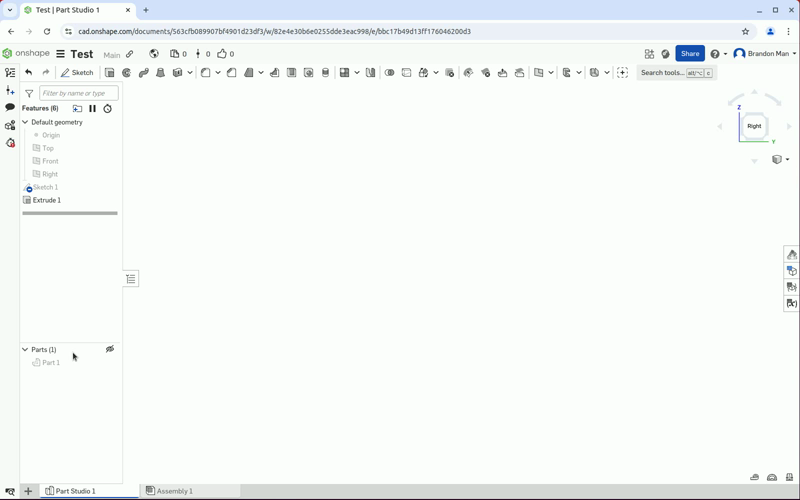
key(shift+y)
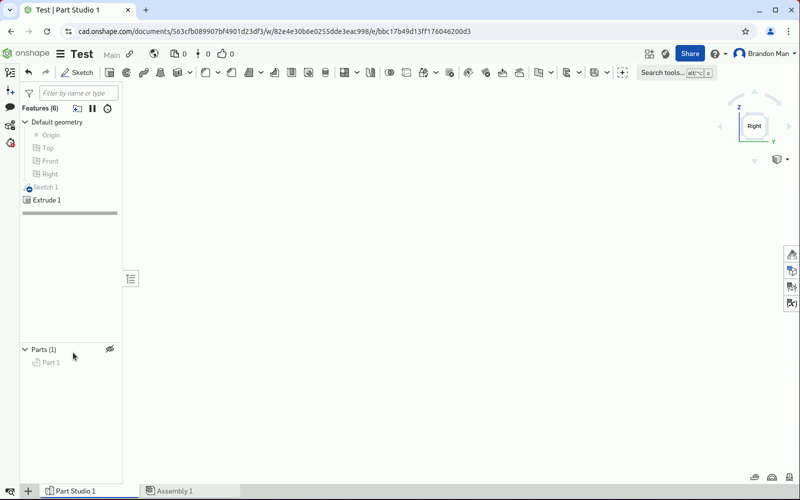
key(shift+s)
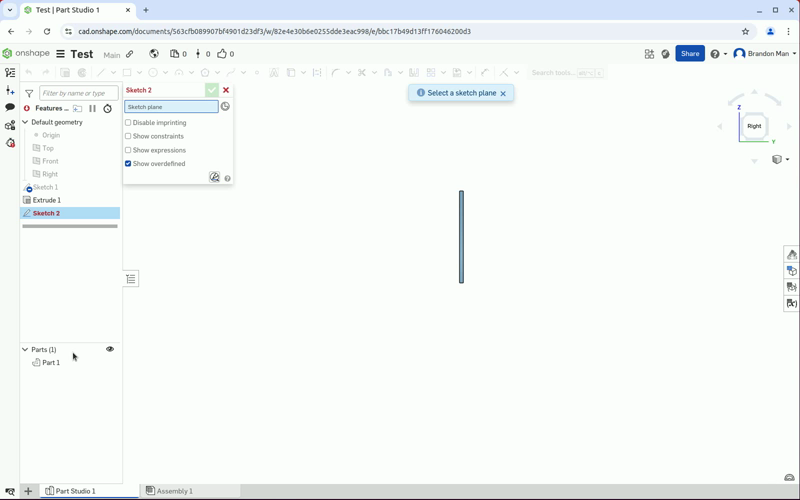
mouse_move(73, 176)
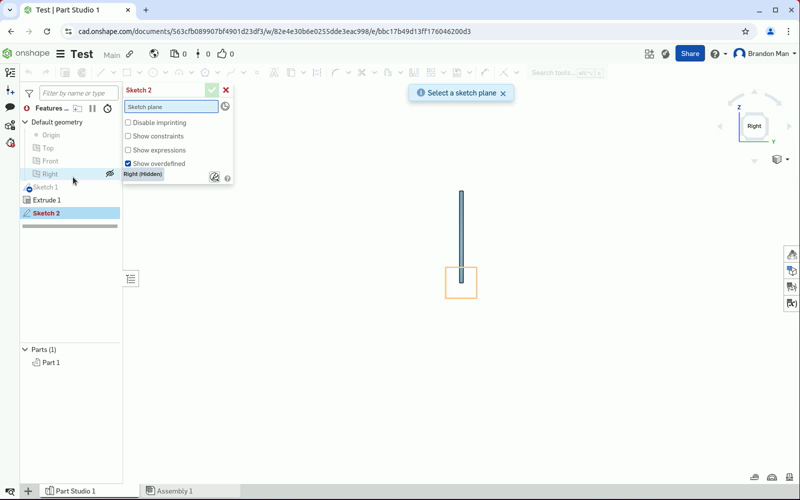
click(73, 176)
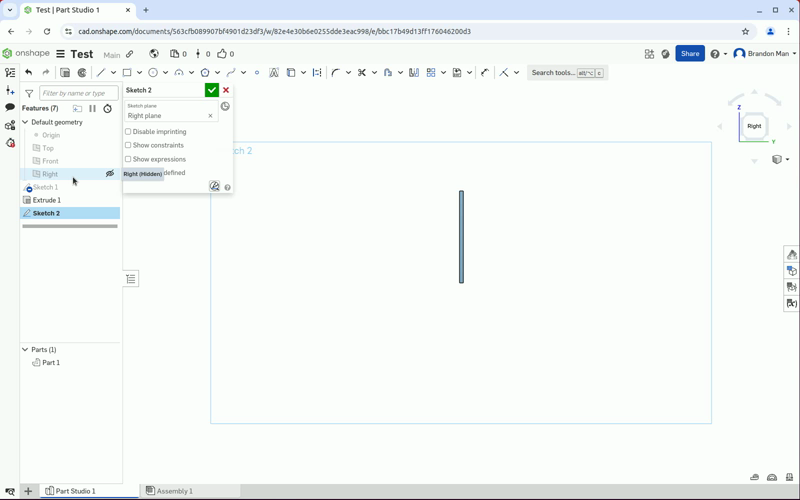
mouse_move(73, 352)
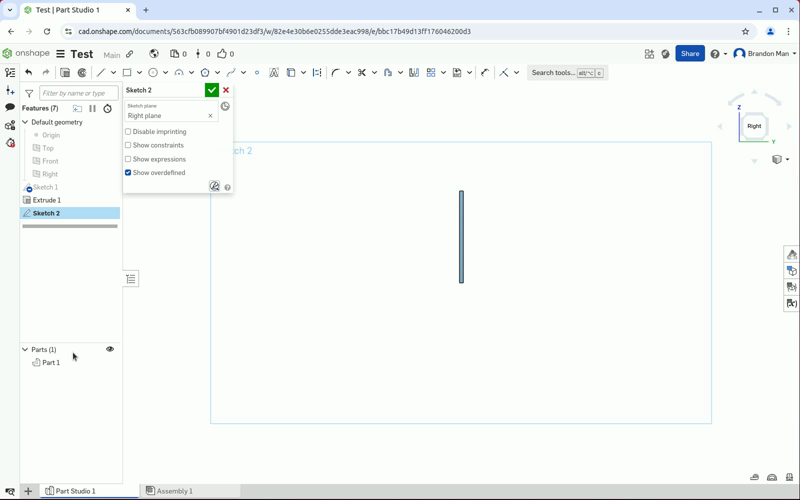
key(y)
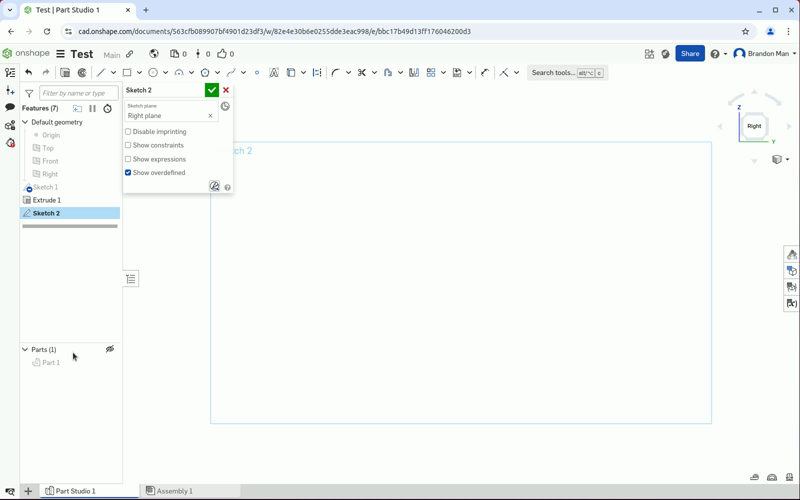
key(l)
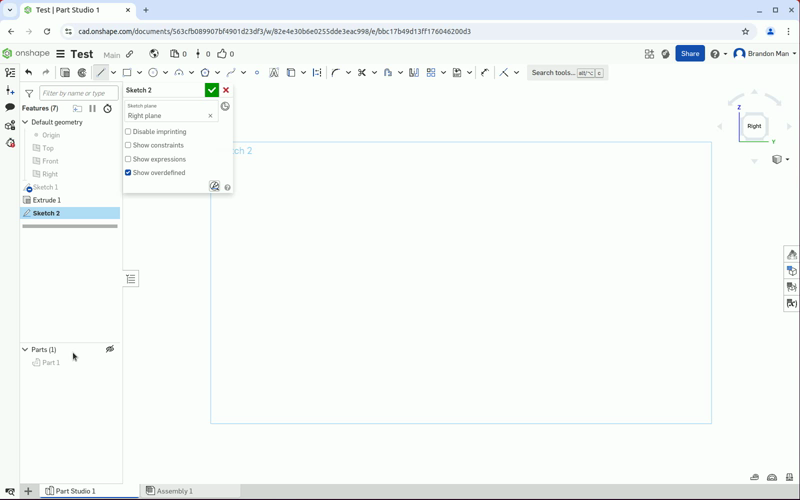
key_down(shift)
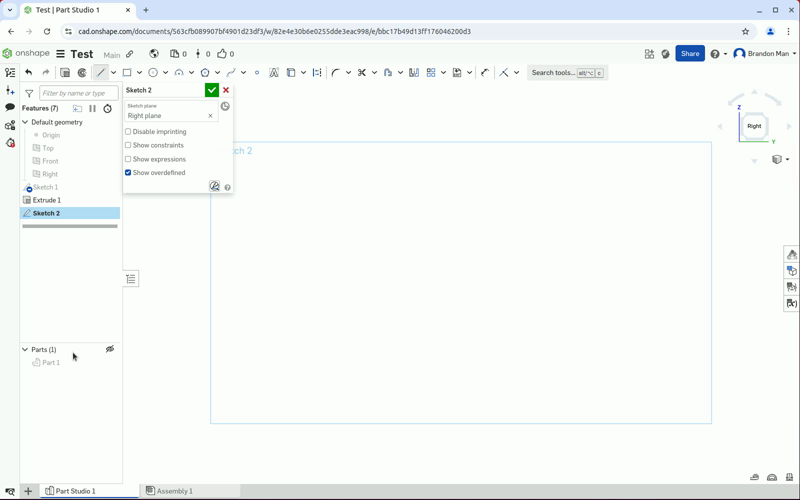
mouse_move(477, 259)
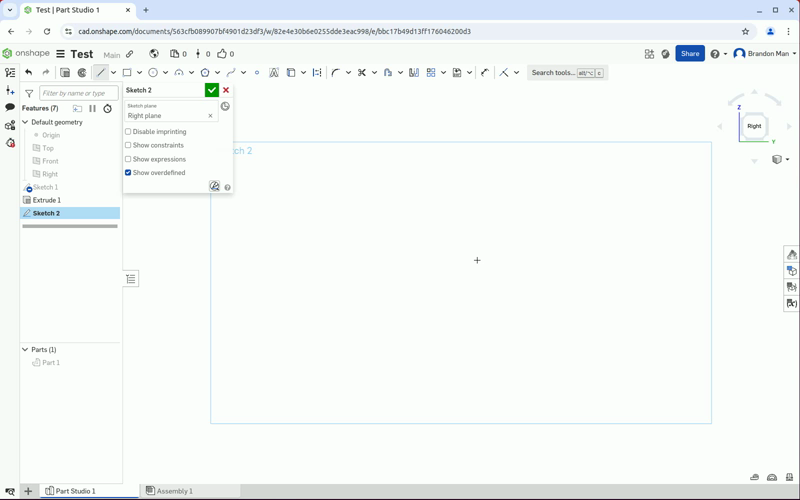
click(477, 259)
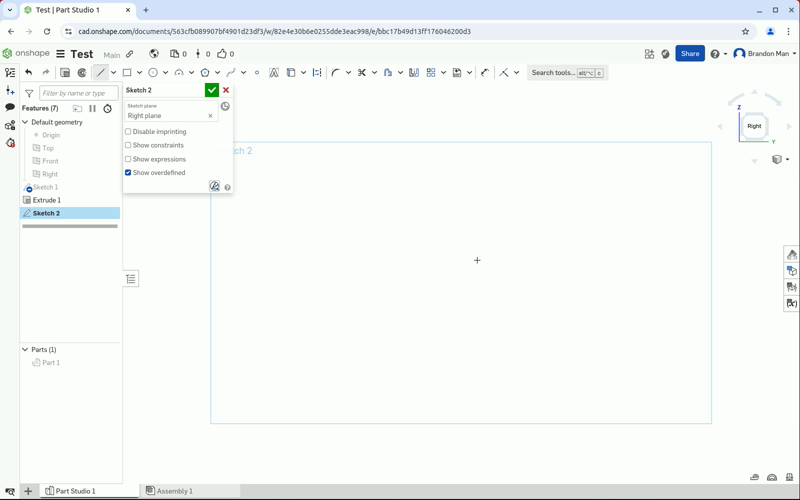
key_up(shift)
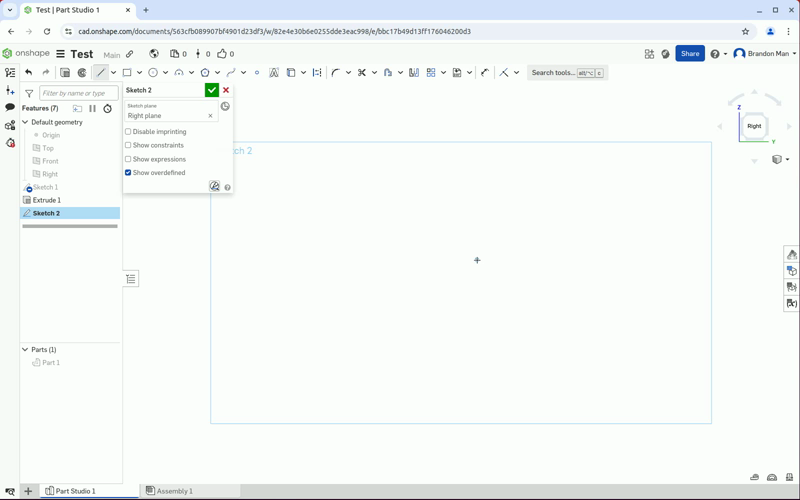
key_down(shift)
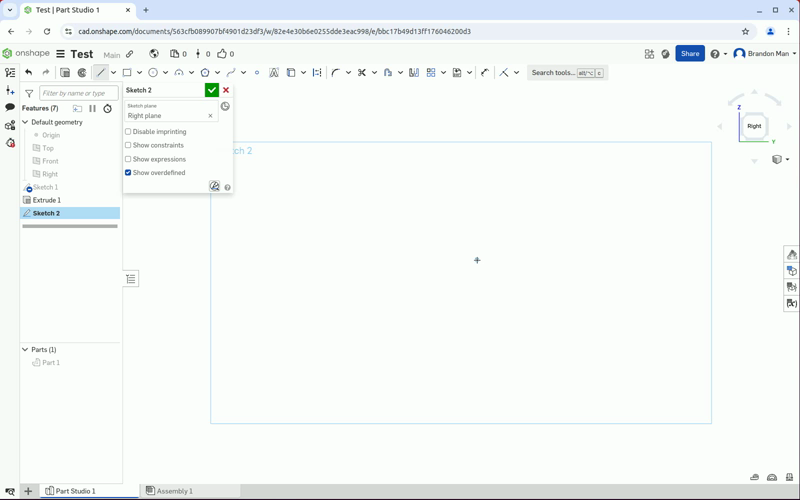
mouse_move(507, 259)
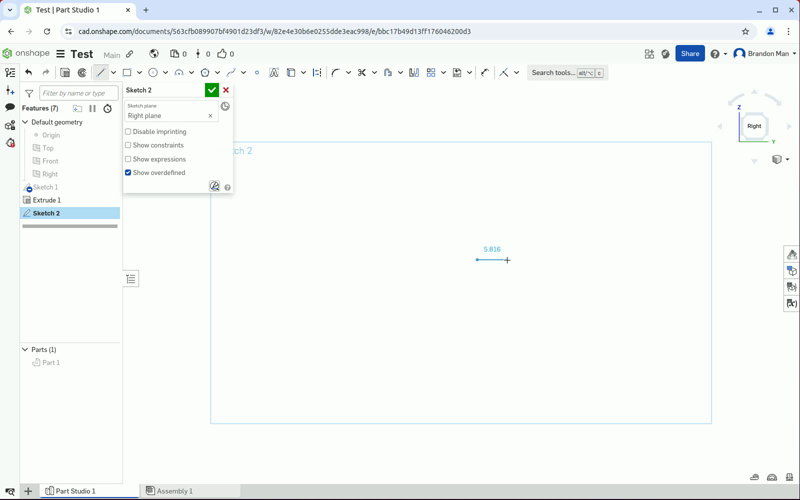
mouse_move(480, 259)
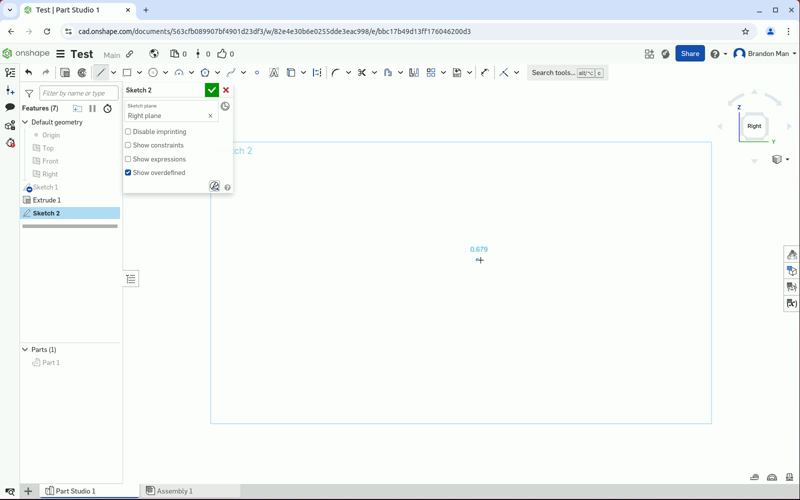
scroll(6)
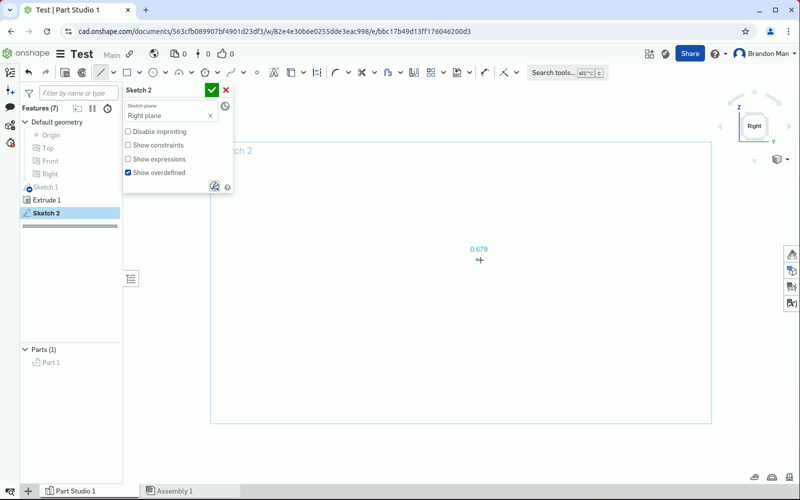
scroll(6)
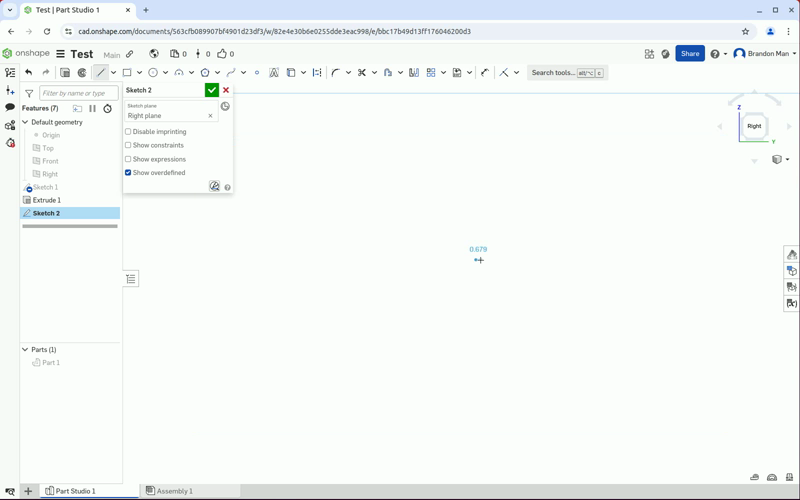
scroll(6)
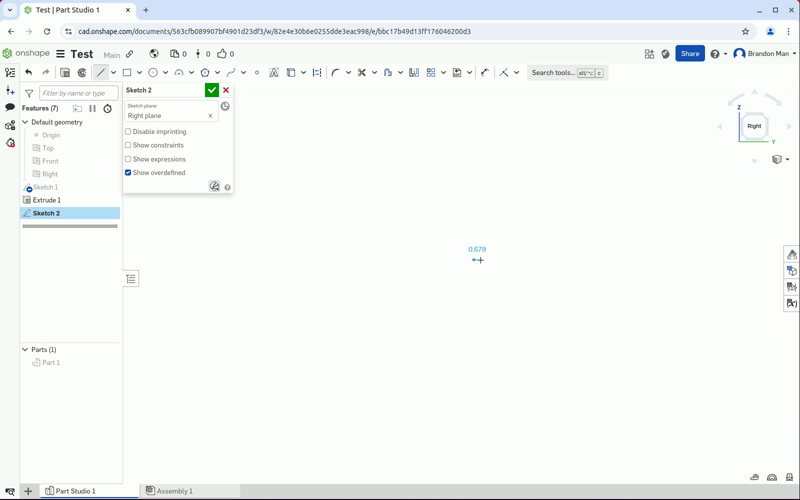
scroll(6)
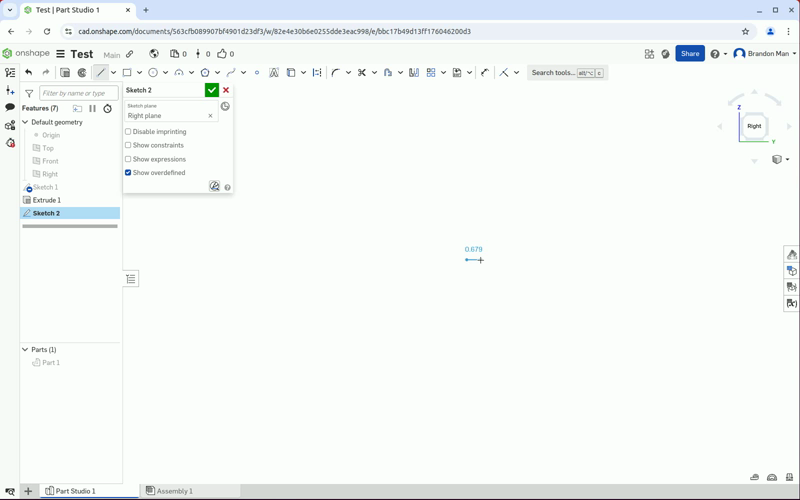
scroll(6)
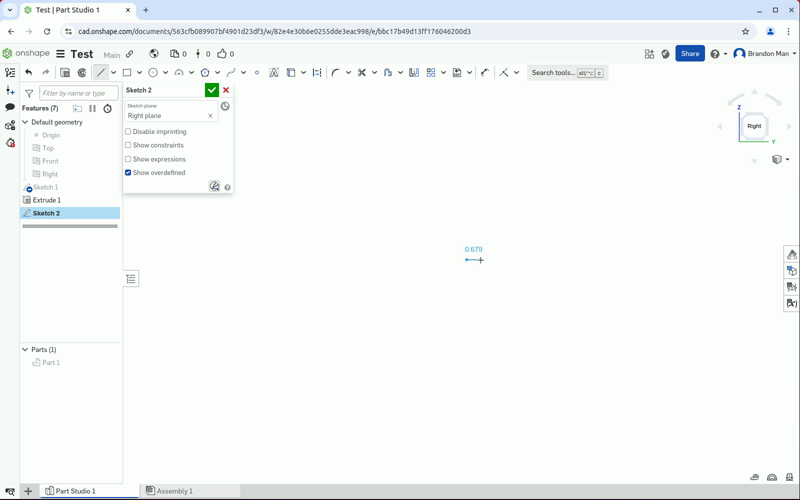
scroll(6)
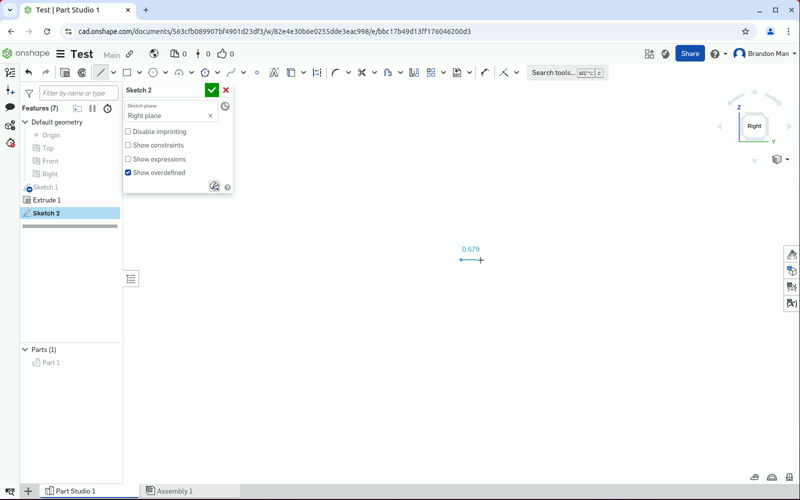
scroll(6)
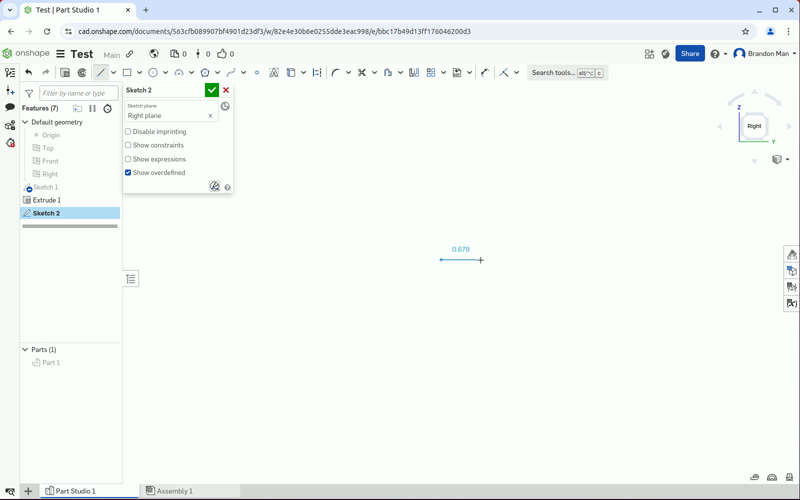
click(480, 259)
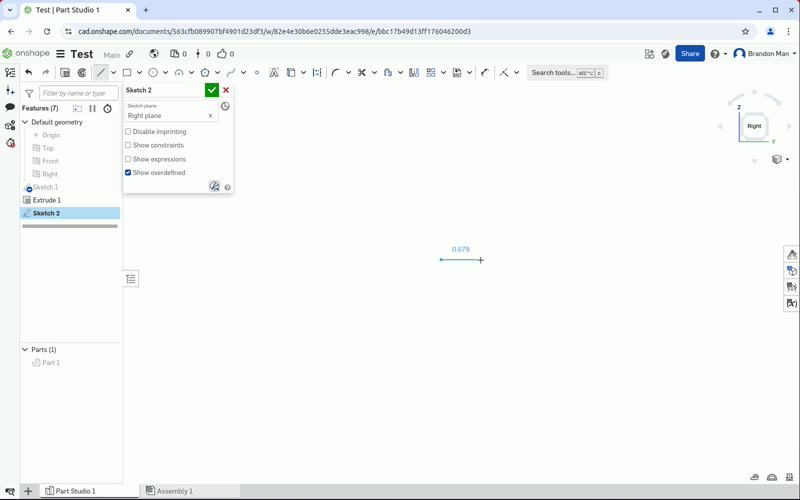
scroll(-6)
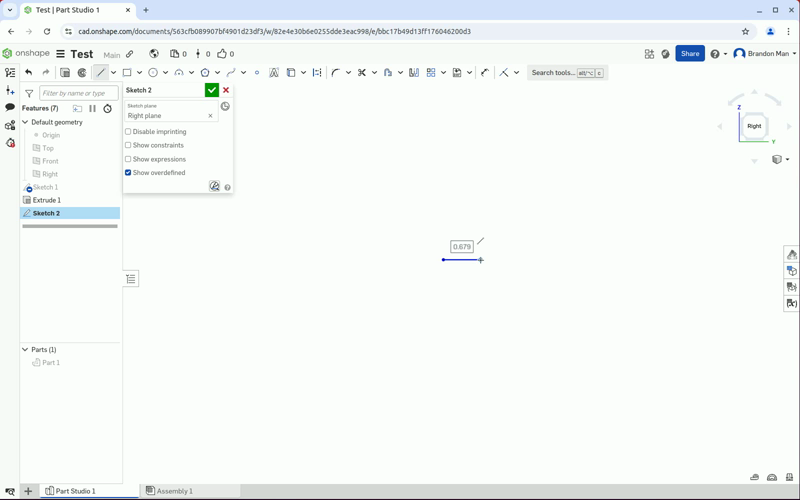
scroll(-6)
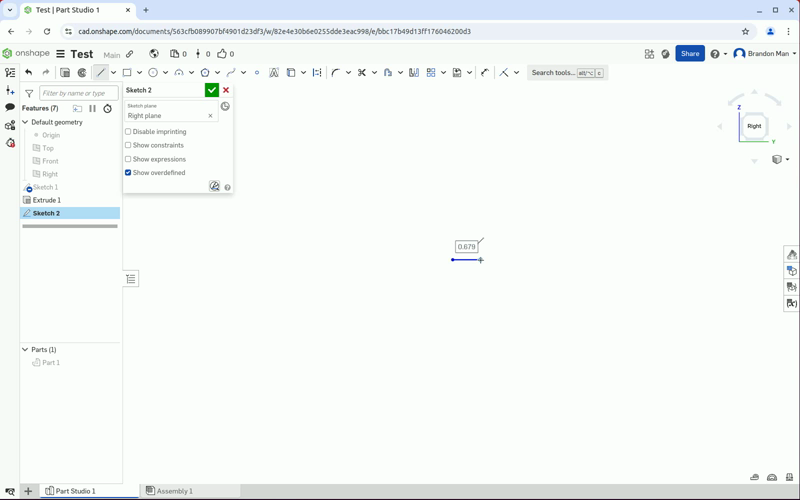
scroll(-6)
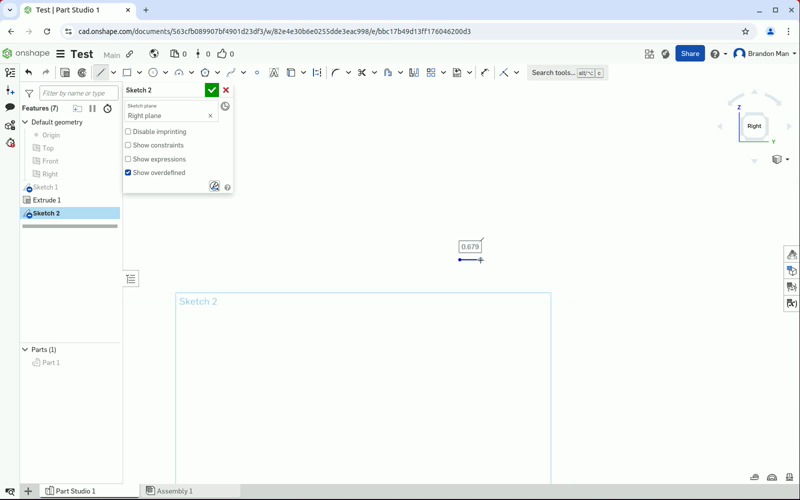
scroll(-6)
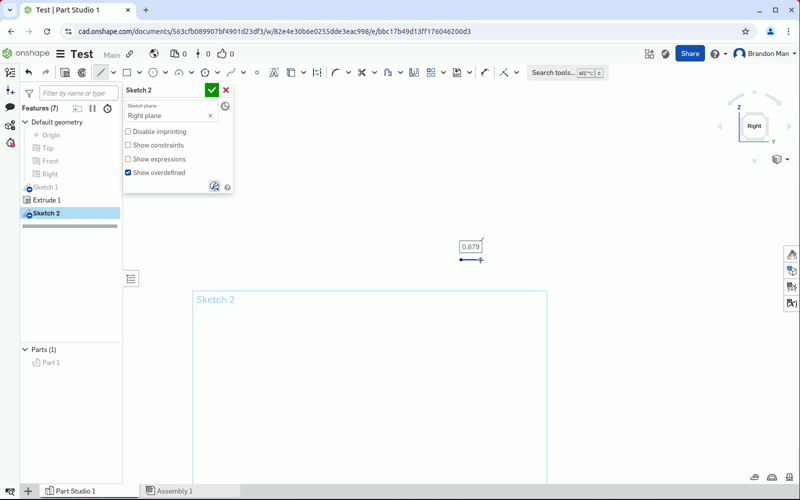
scroll(-6)
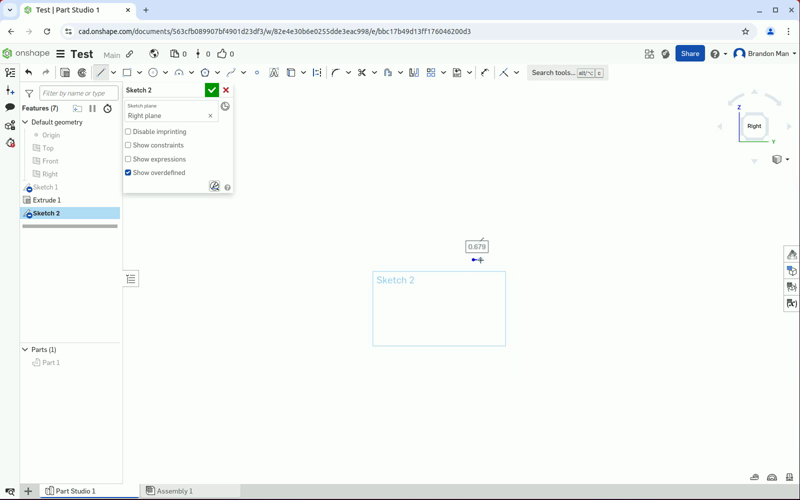
scroll(-6)
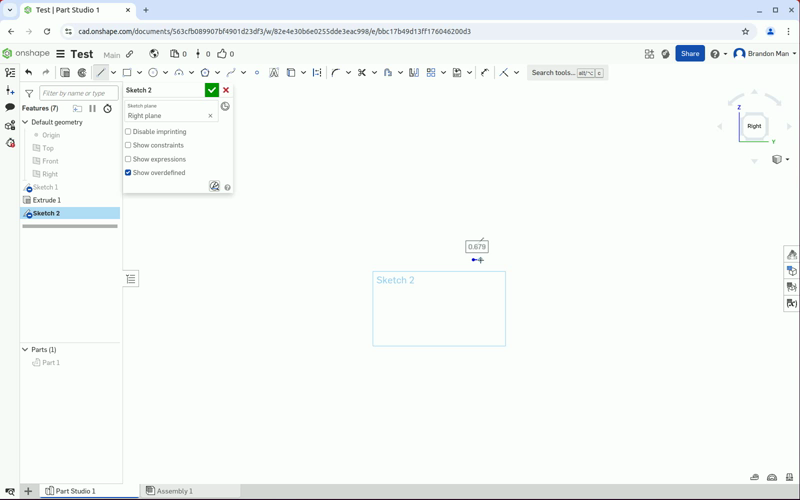
scroll(-6)
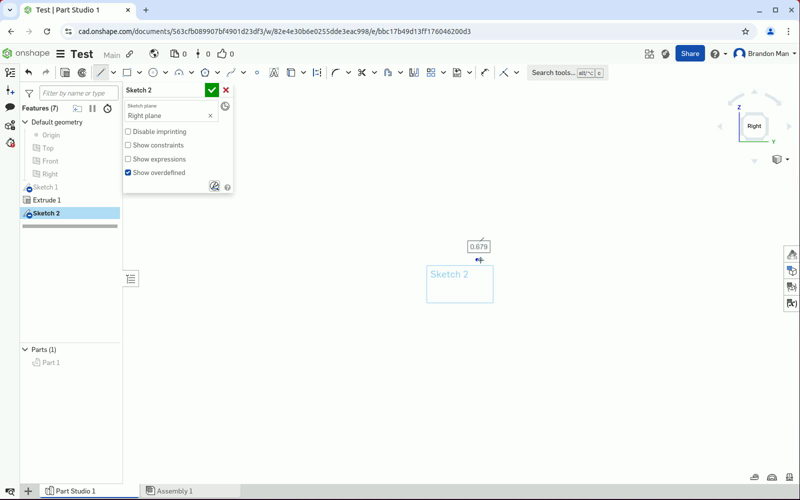
key_up(shift)
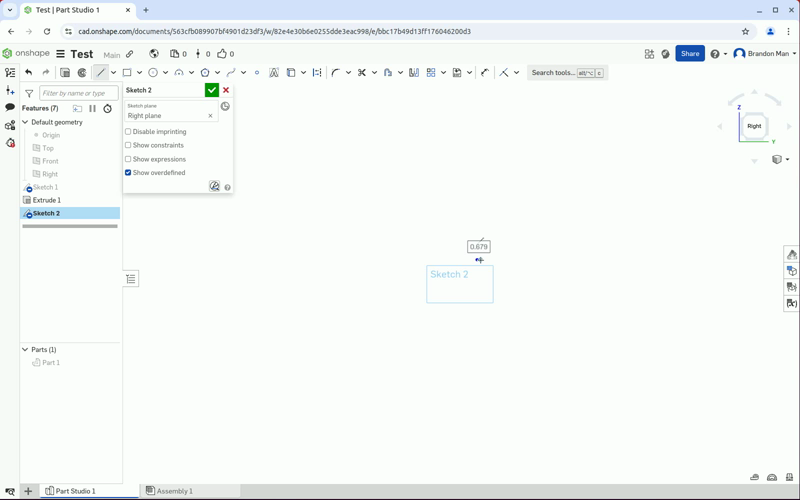
key_down(shift)
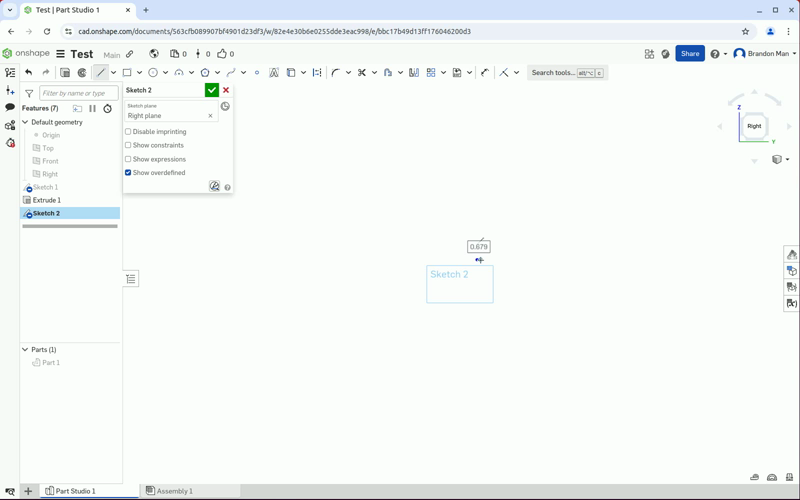
mouse_move(510, 259)
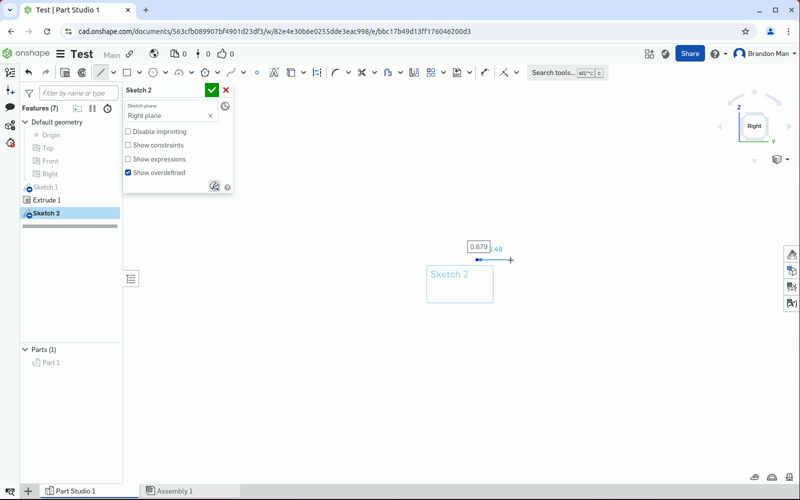
mouse_move(480, 255)
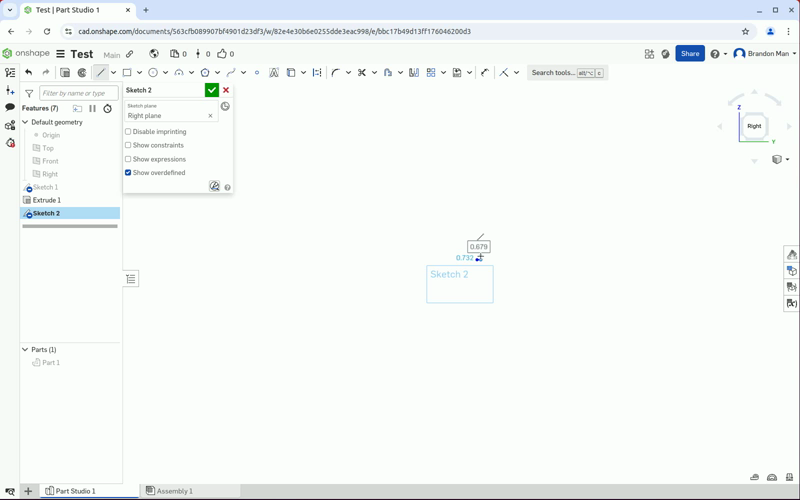
scroll(6)
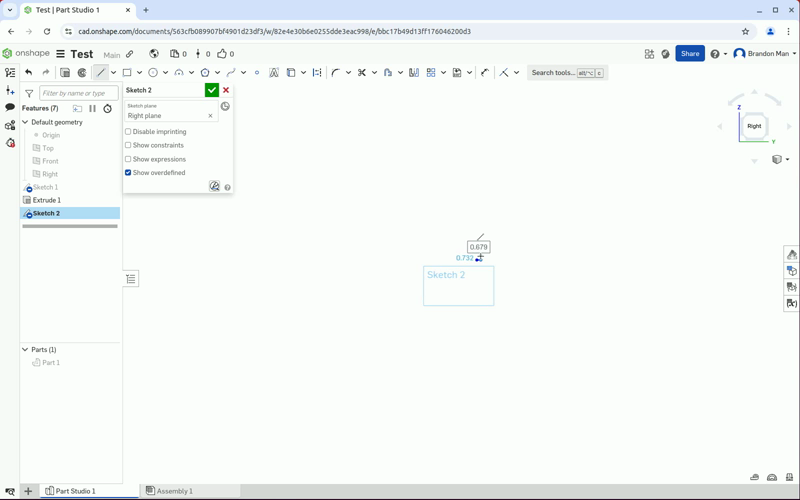
scroll(6)
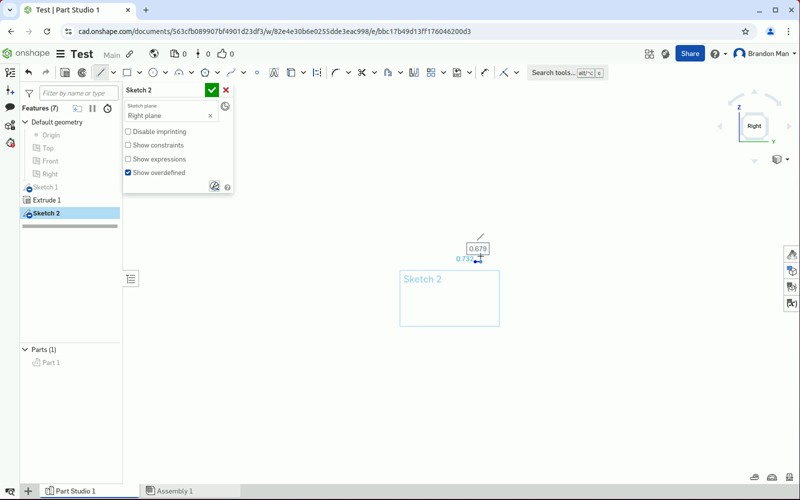
scroll(6)
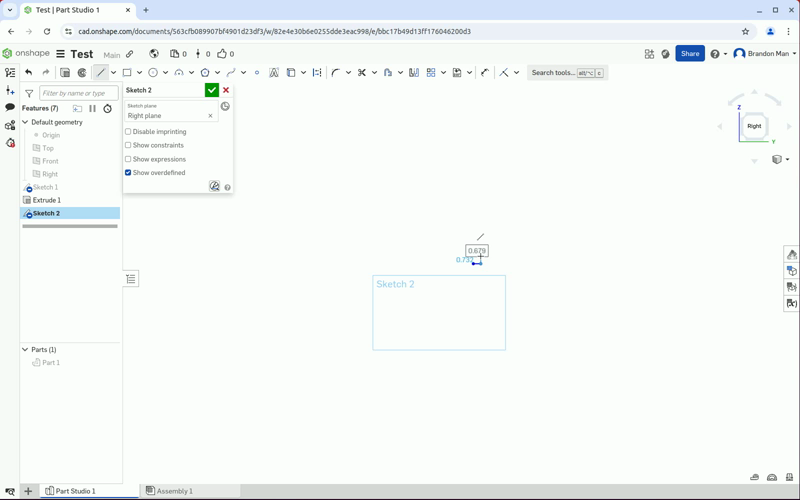
scroll(6)
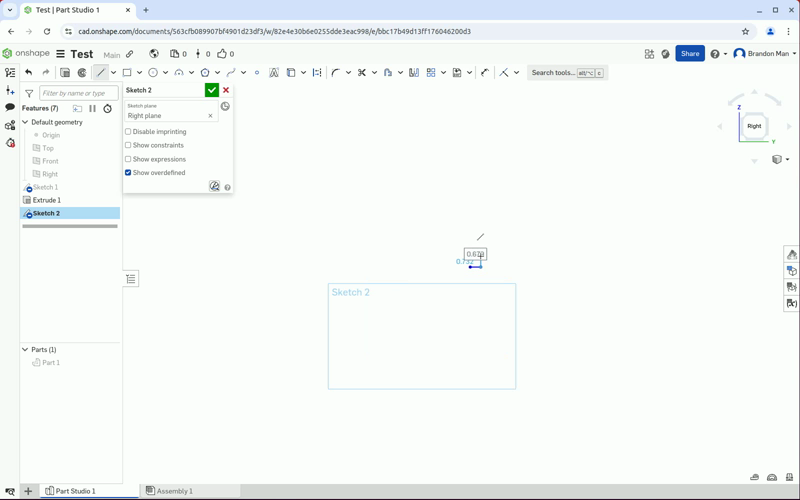
scroll(6)
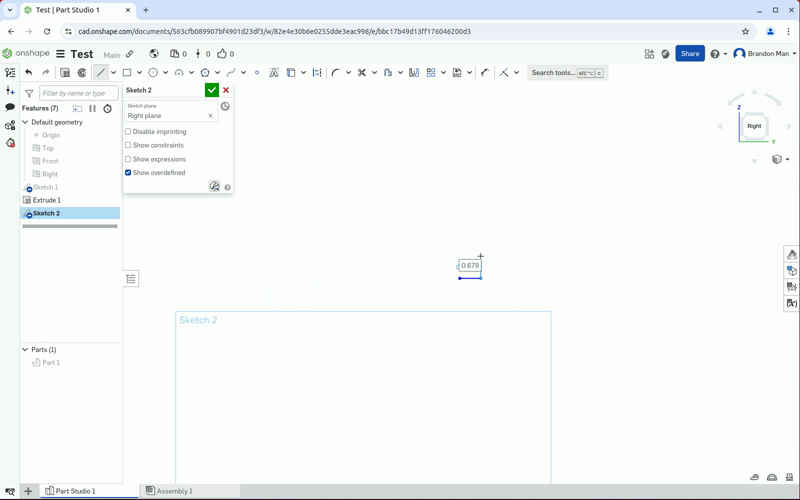
scroll(6)
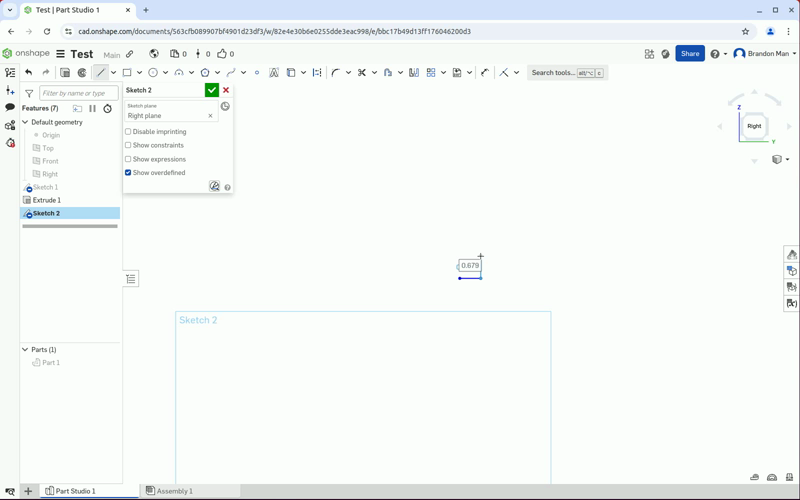
scroll(6)
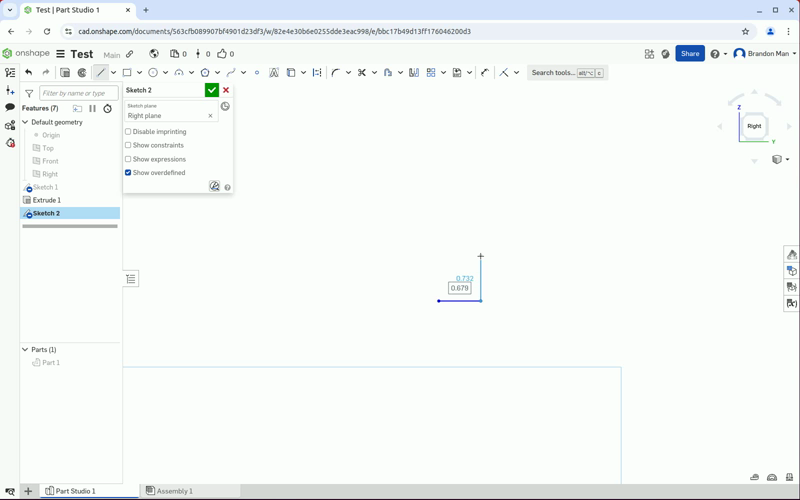
click(480, 255)
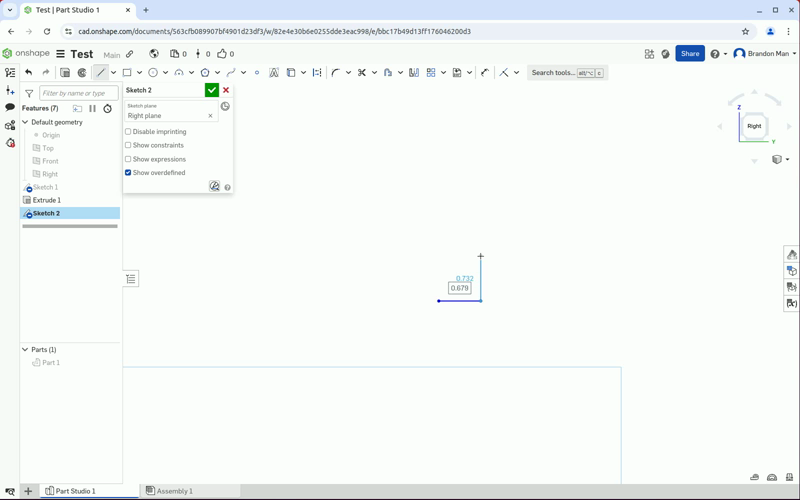
scroll(-6)
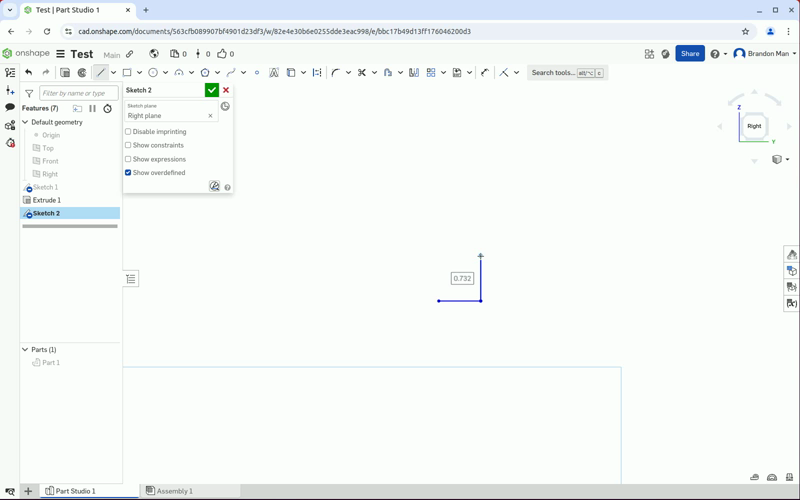
scroll(-6)
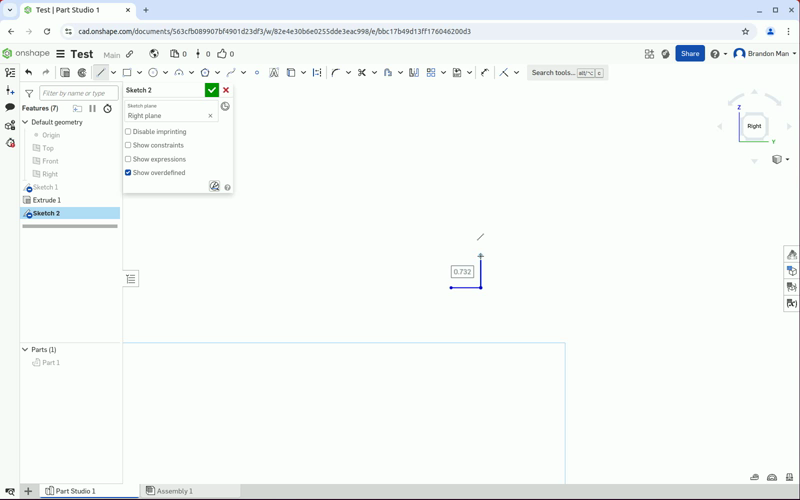
scroll(-6)
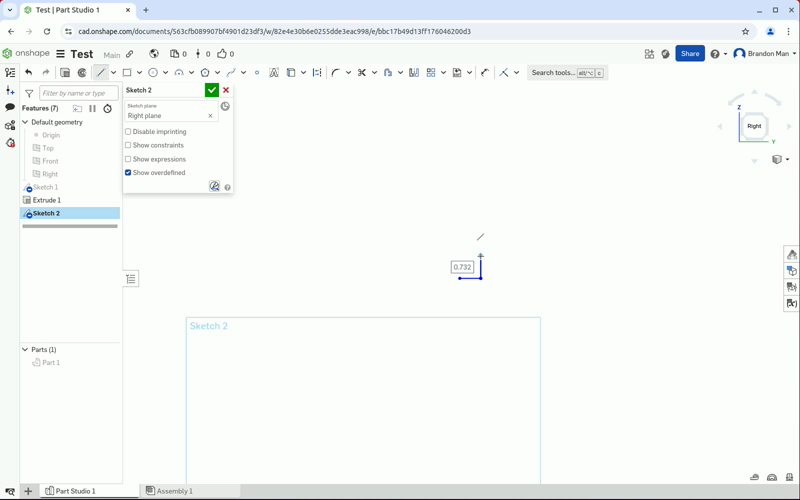
scroll(-6)
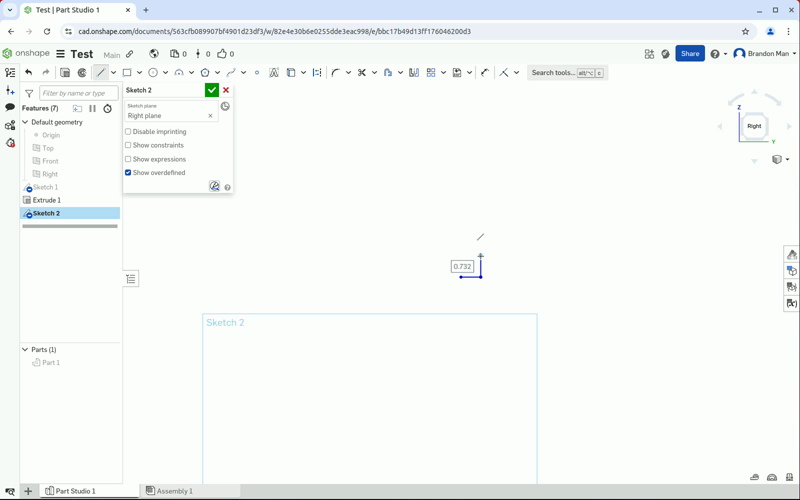
scroll(-6)
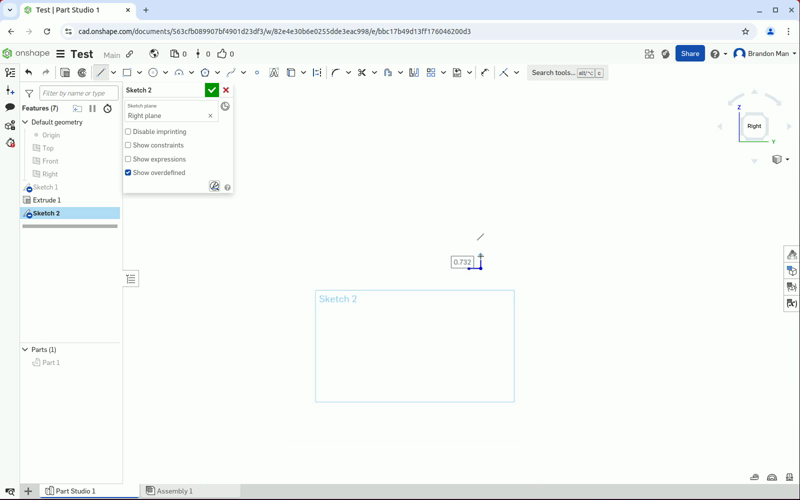
scroll(-6)
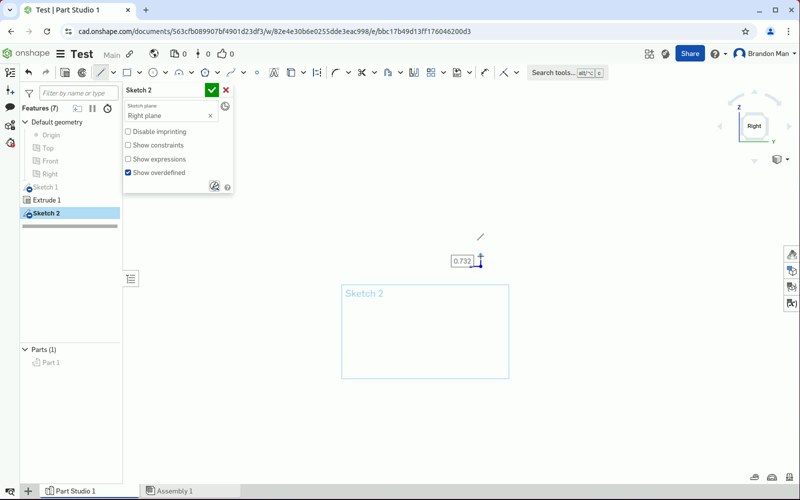
scroll(-6)
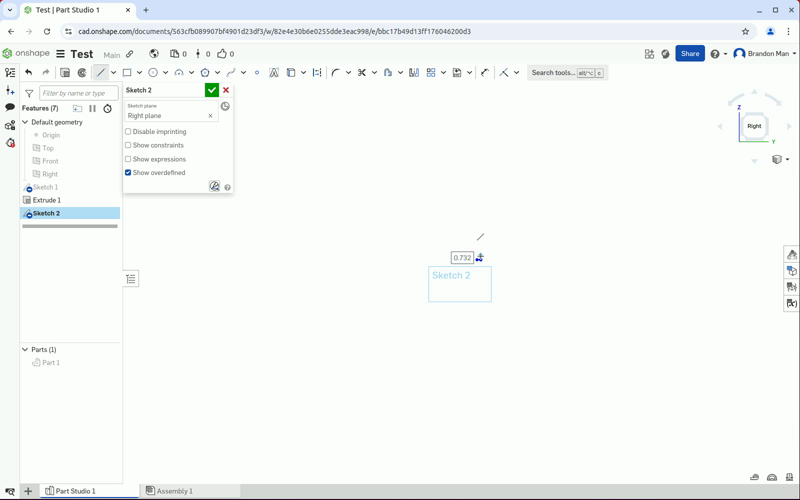
key_up(shift)
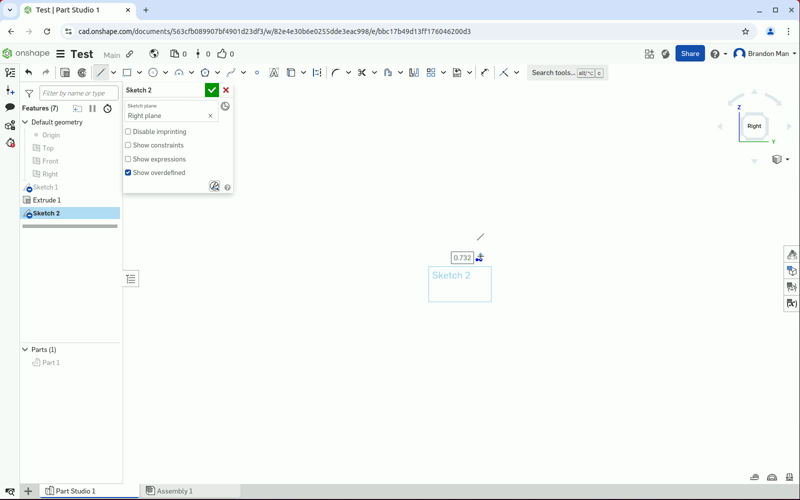
key_down(shift)
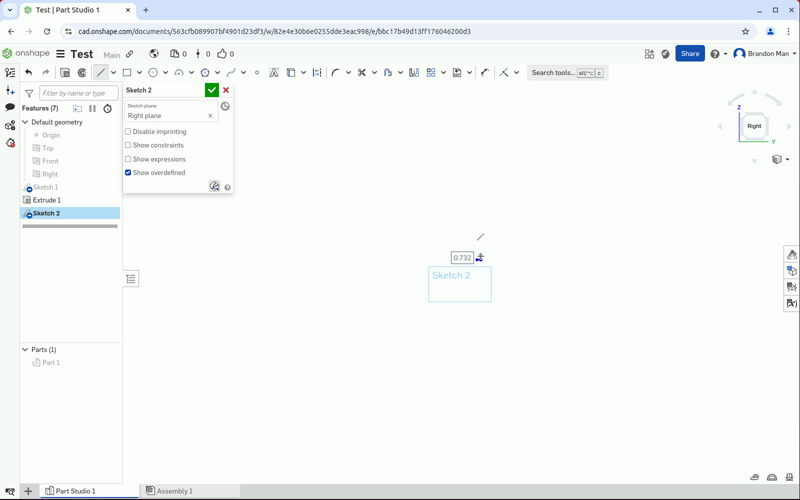
mouse_move(510, 255)
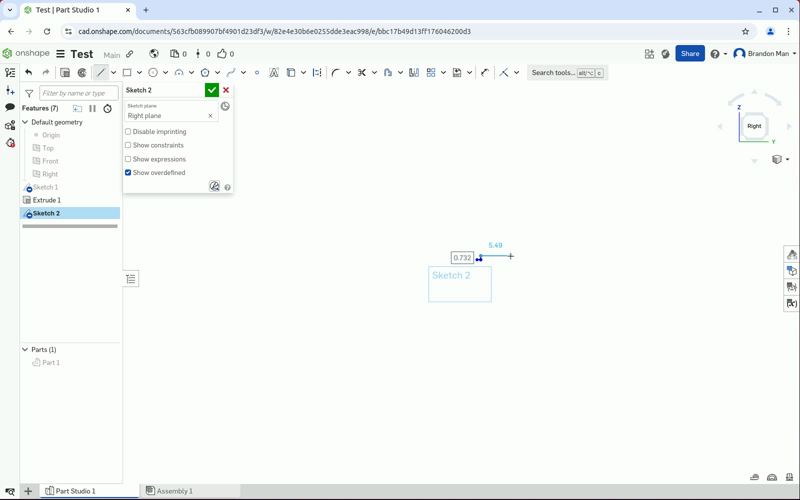
mouse_move(477, 255)
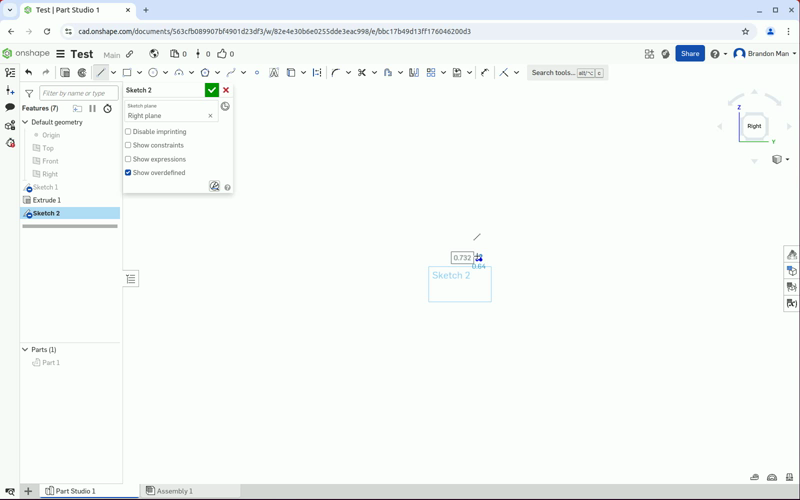
scroll(6)
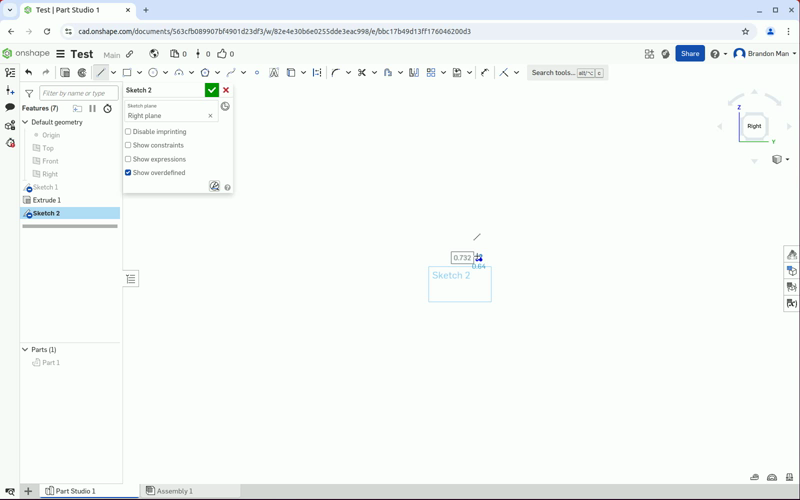
scroll(6)
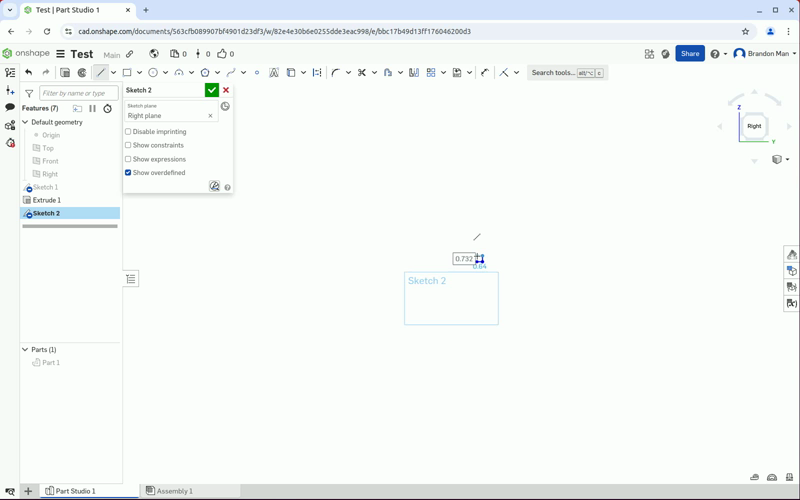
scroll(6)
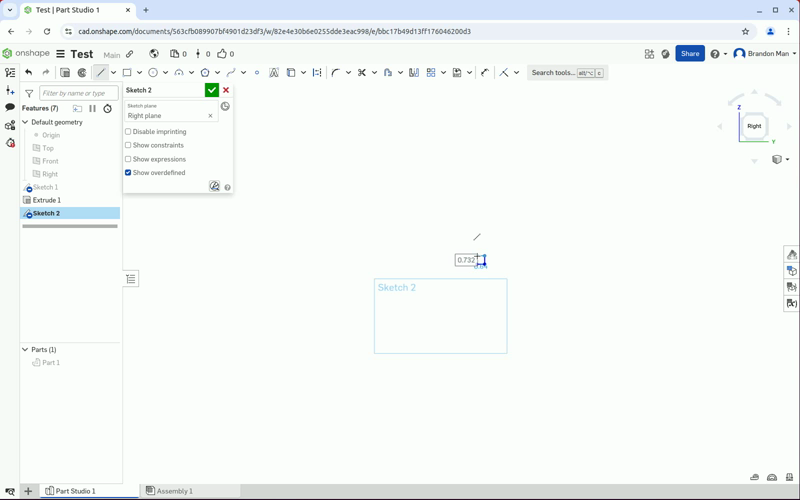
scroll(6)
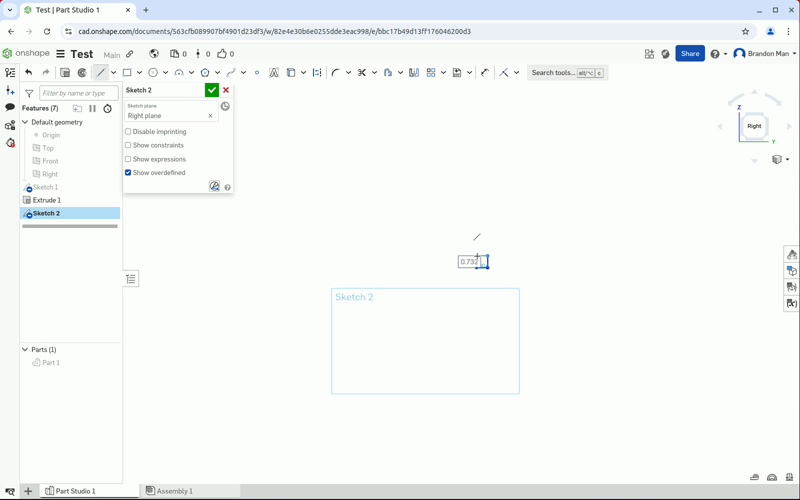
scroll(6)
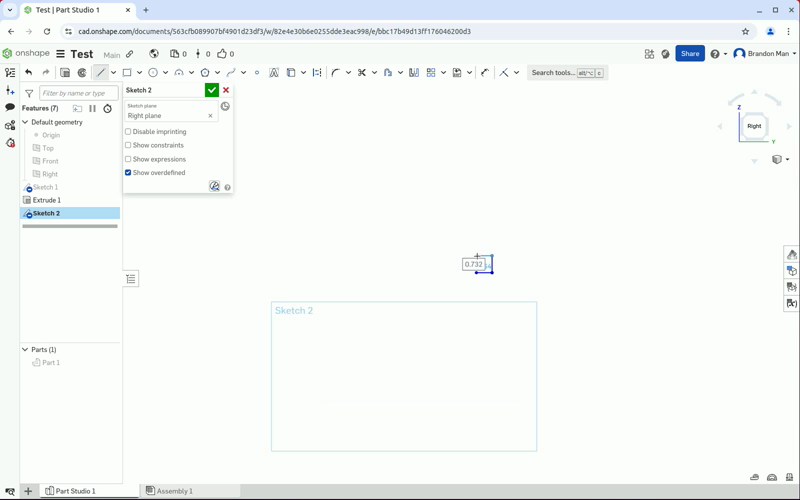
scroll(6)
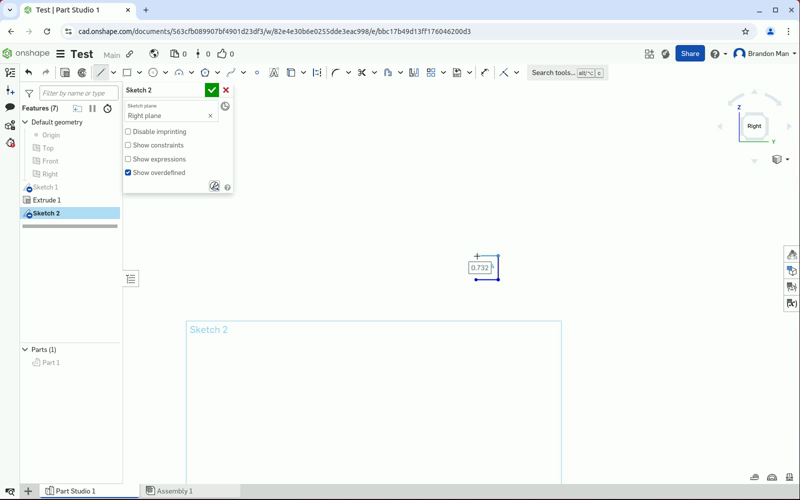
scroll(6)
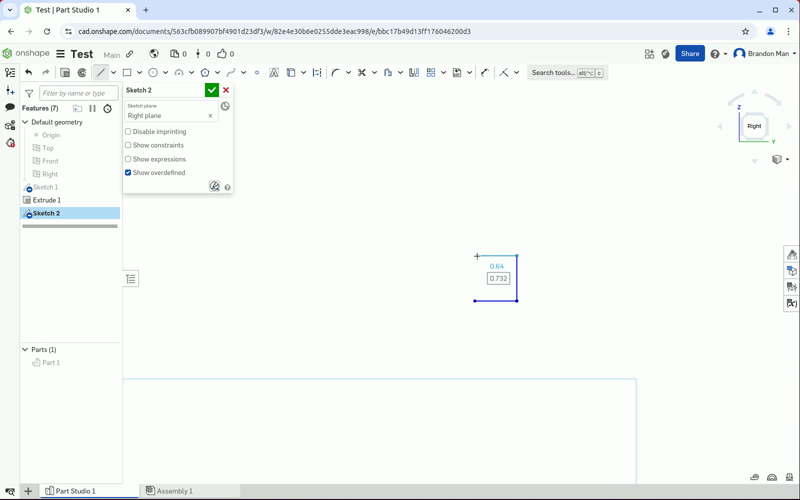
click(477, 255)
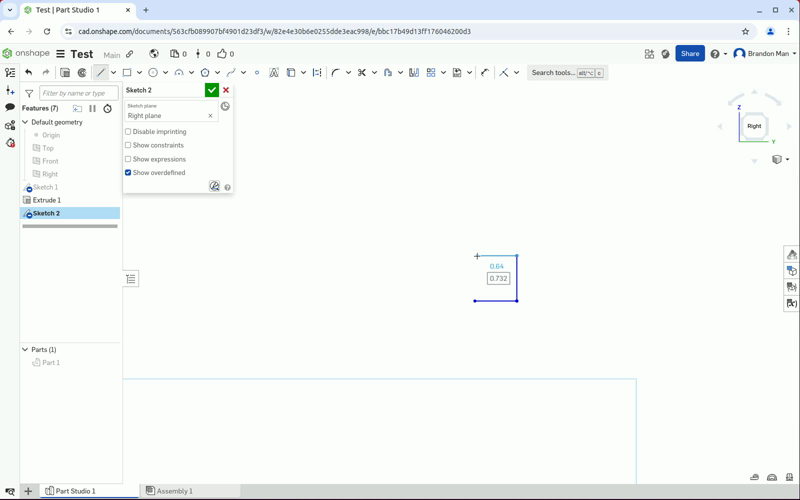
scroll(-6)
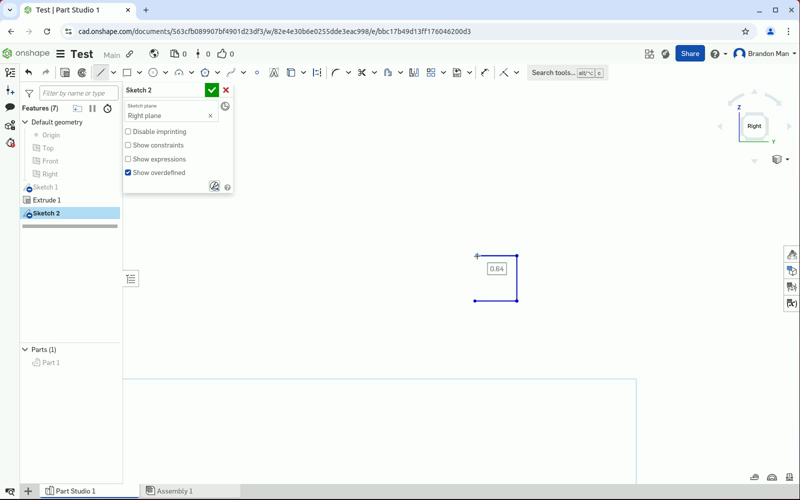
scroll(-6)
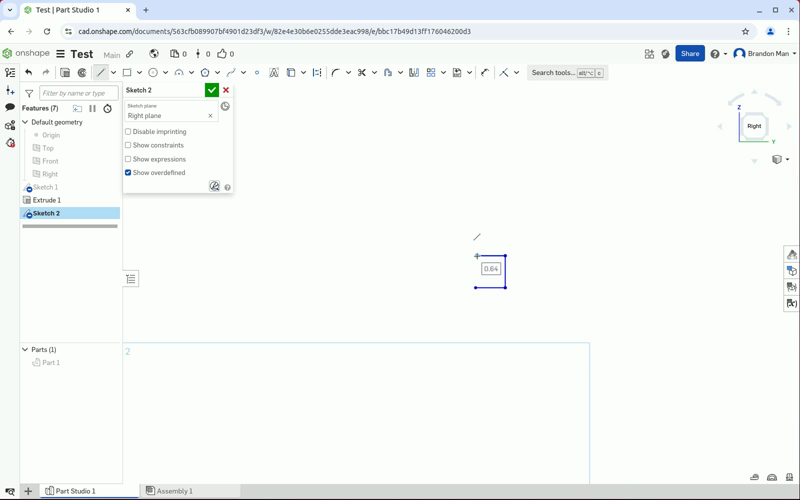
scroll(-6)
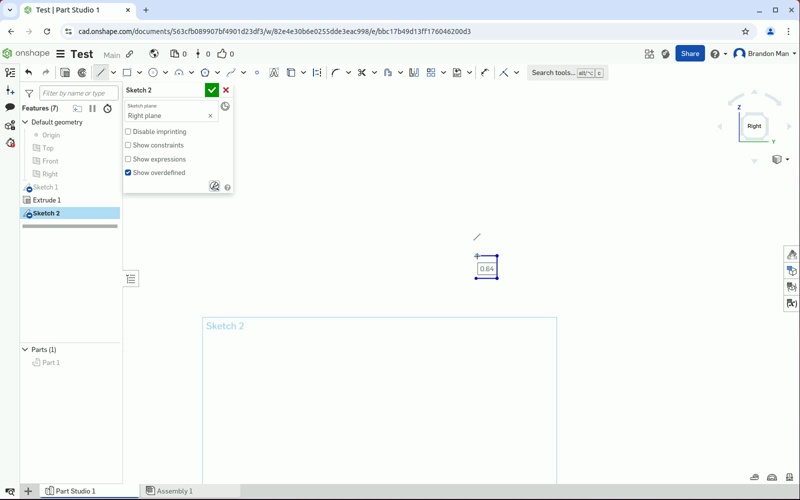
scroll(-6)
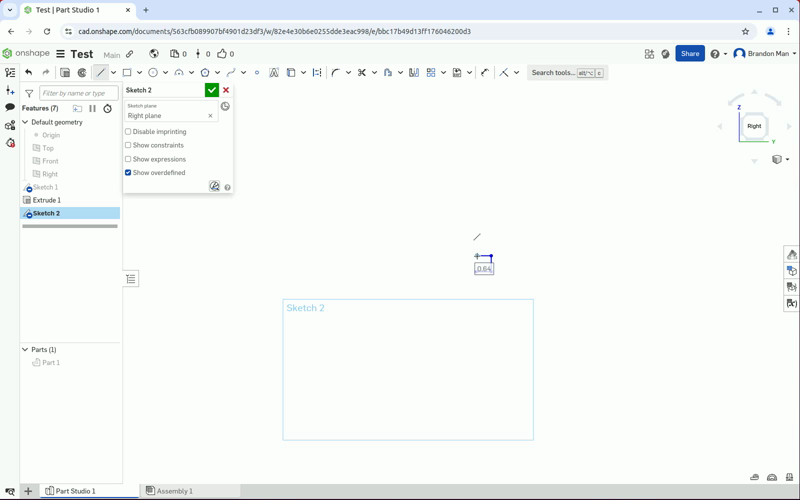
scroll(-6)
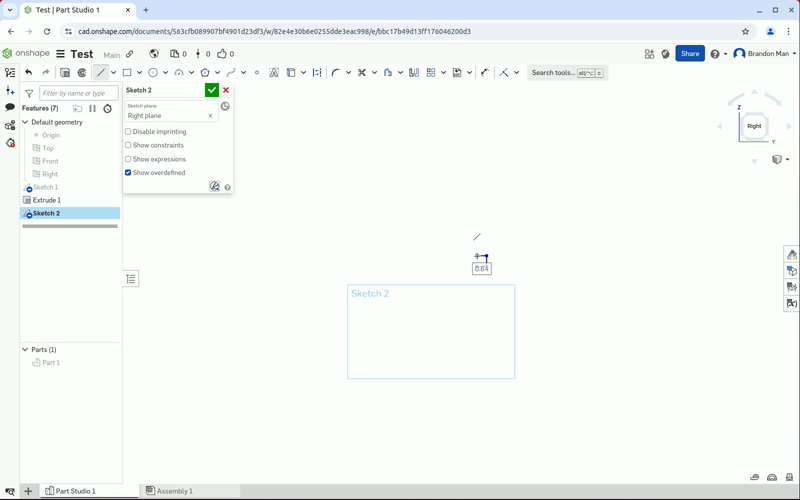
scroll(-6)
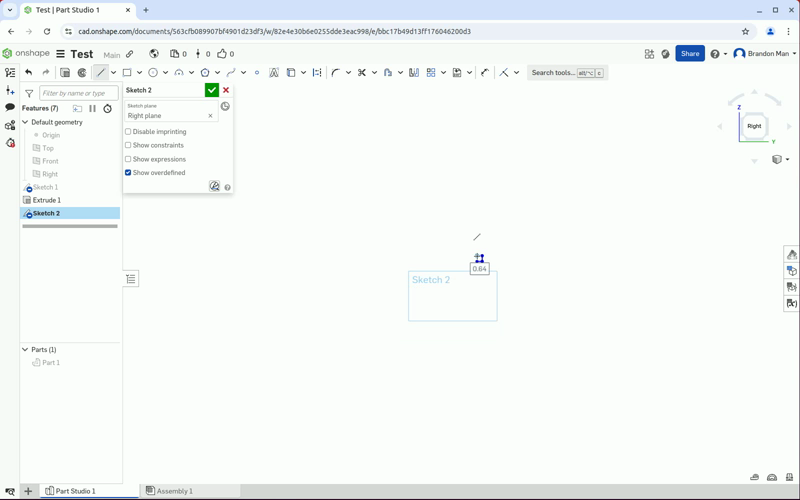
scroll(-6)
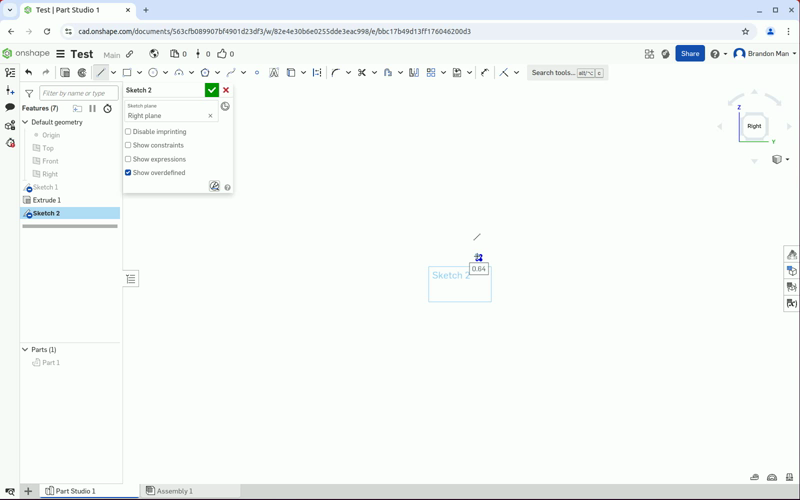
key_up(shift)
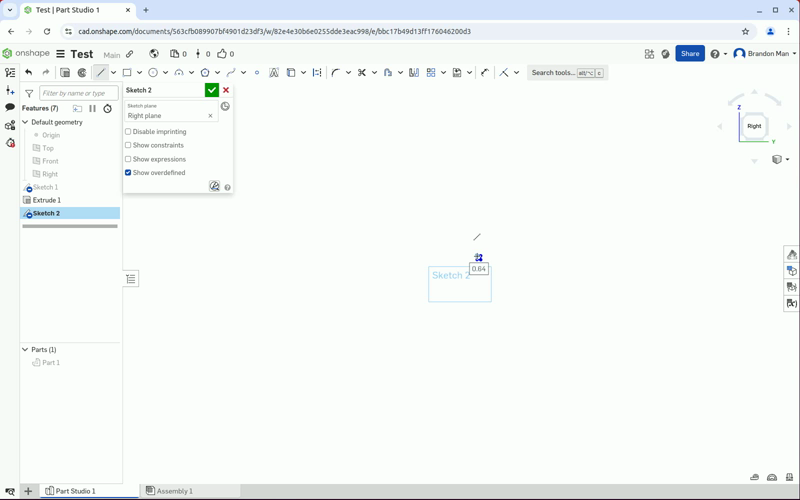
mouse_move(507, 255)
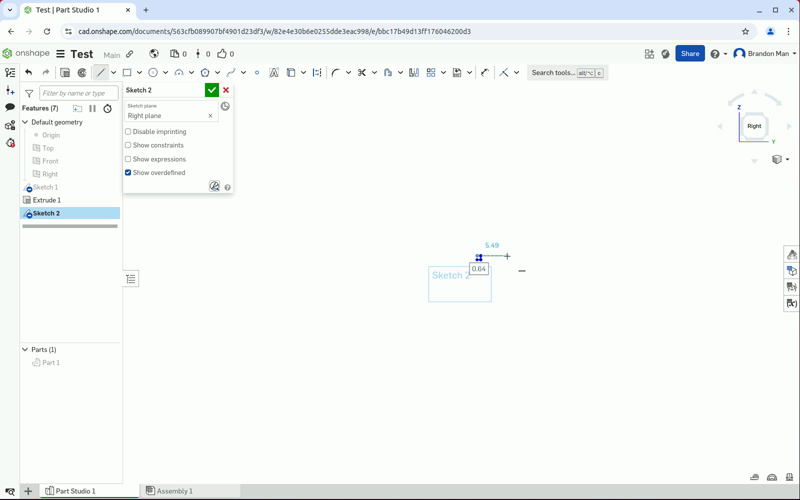
key_down(shift)
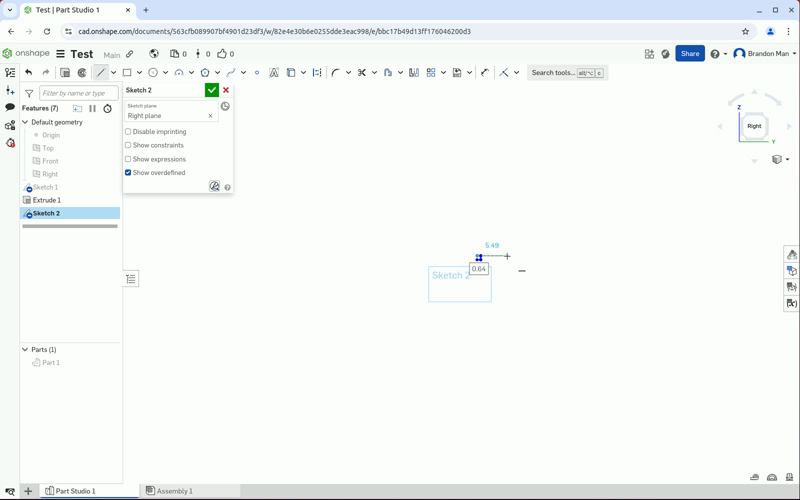
mouse_move(477, 259)
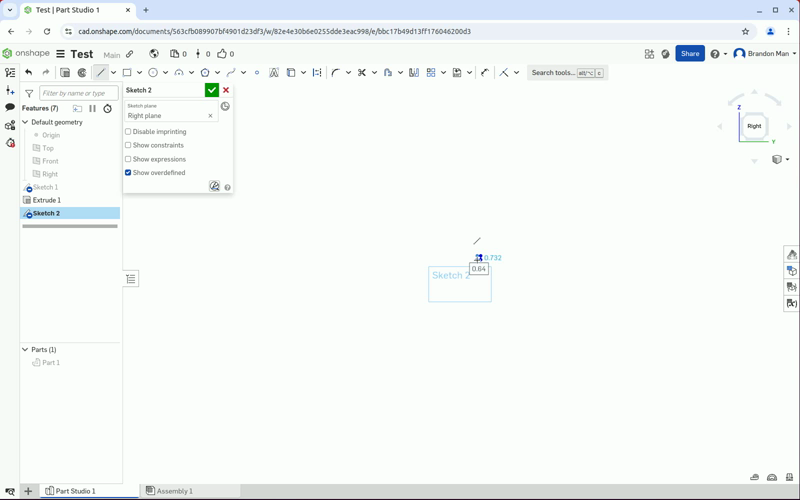
scroll(6)
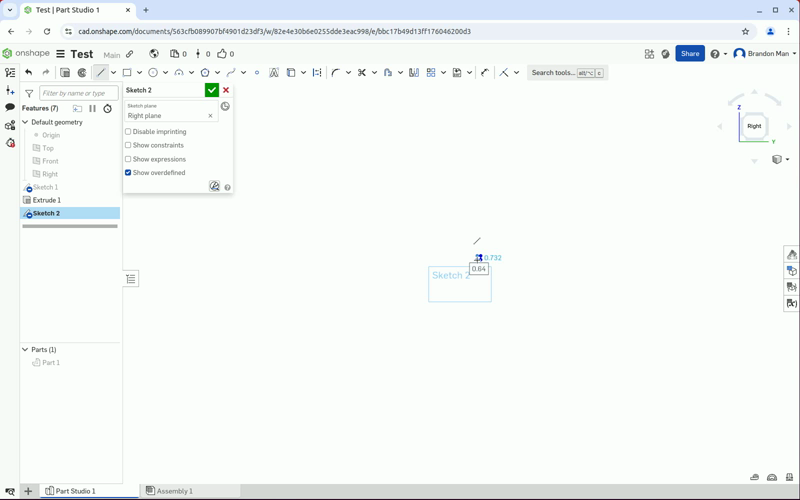
scroll(6)
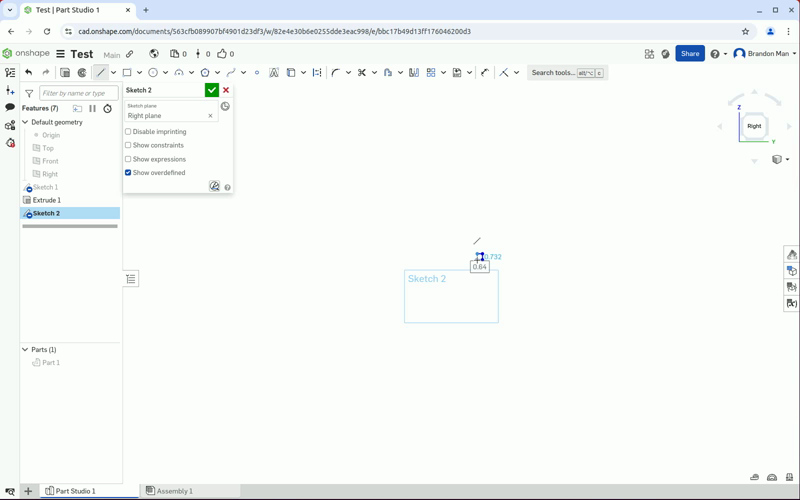
scroll(6)
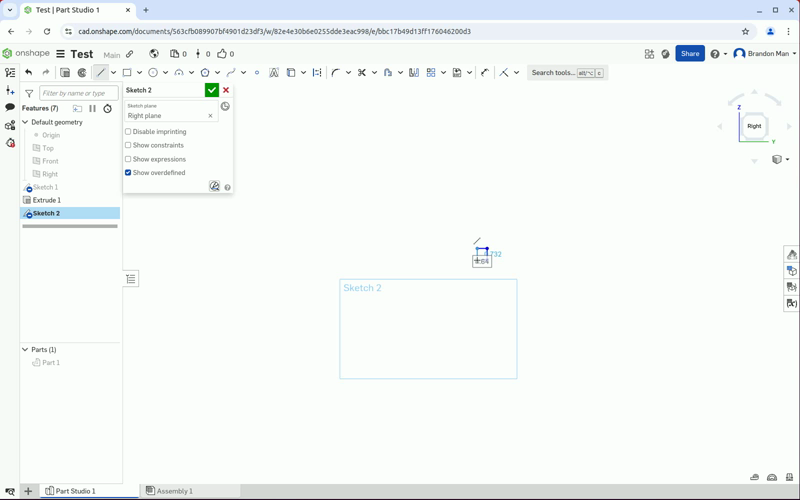
scroll(6)
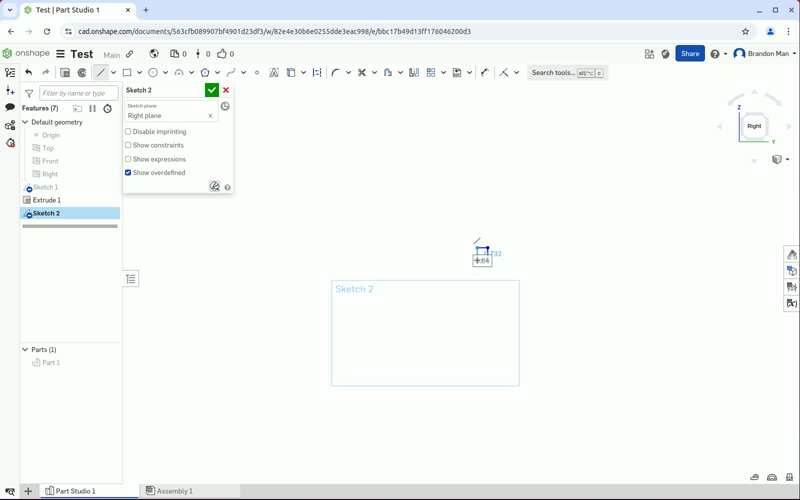
scroll(6)
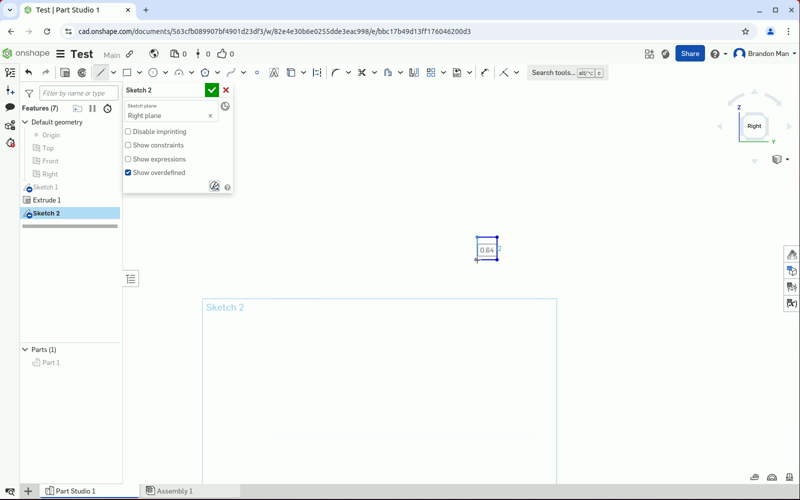
scroll(6)
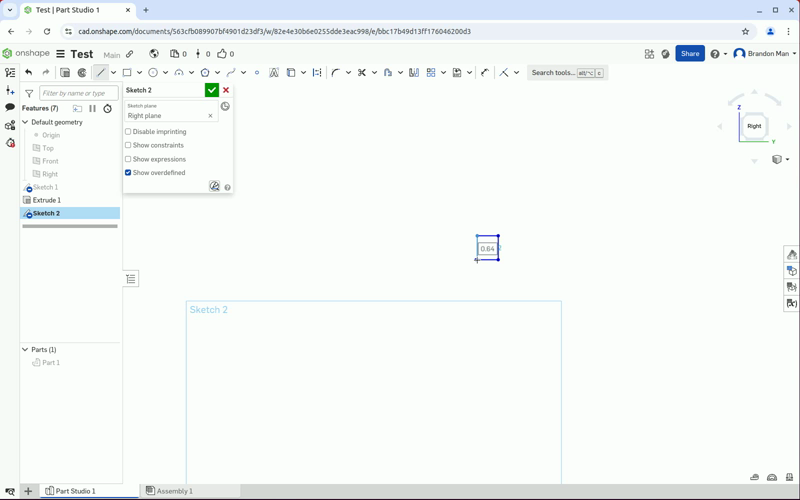
scroll(6)
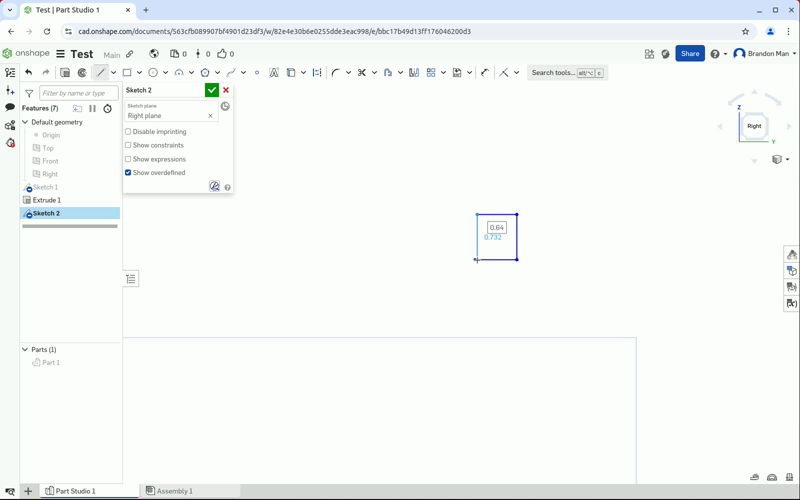
key_up(shift)
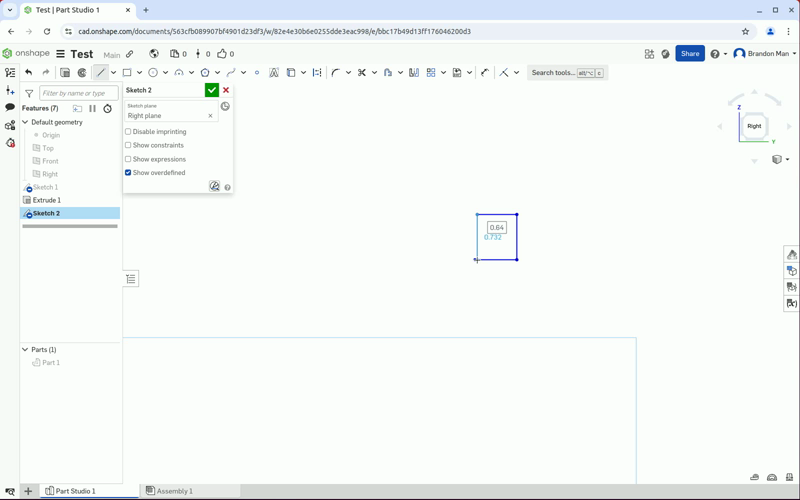
click(477, 259)
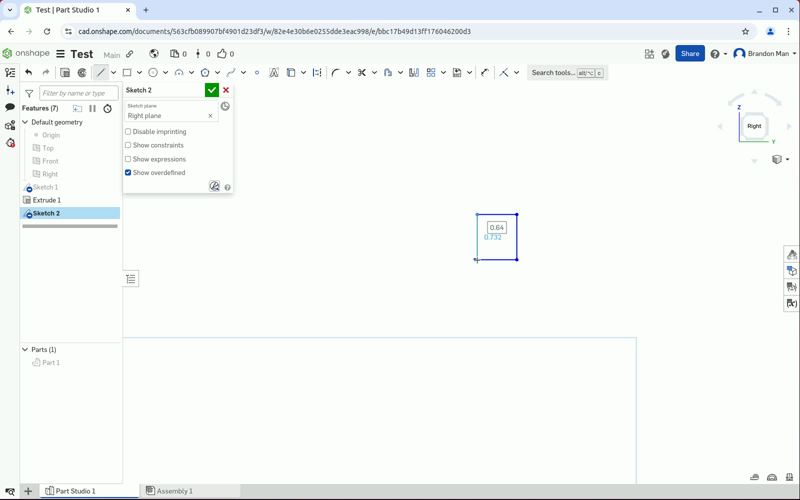
scroll(-6)
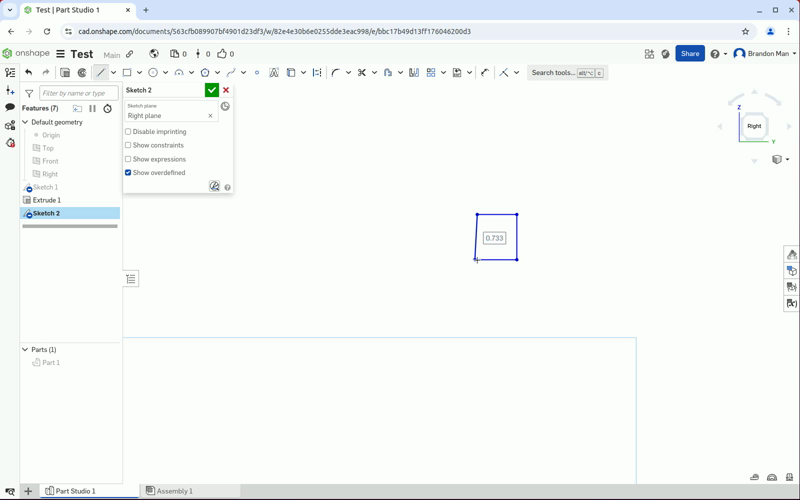
scroll(-6)
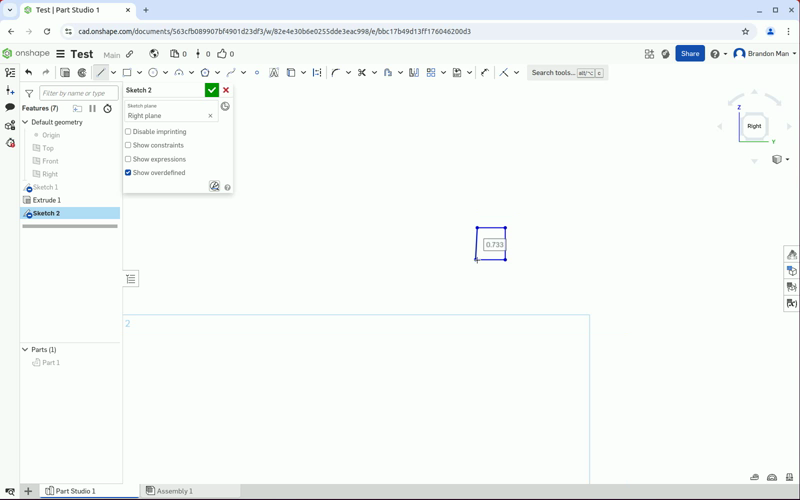
scroll(-6)
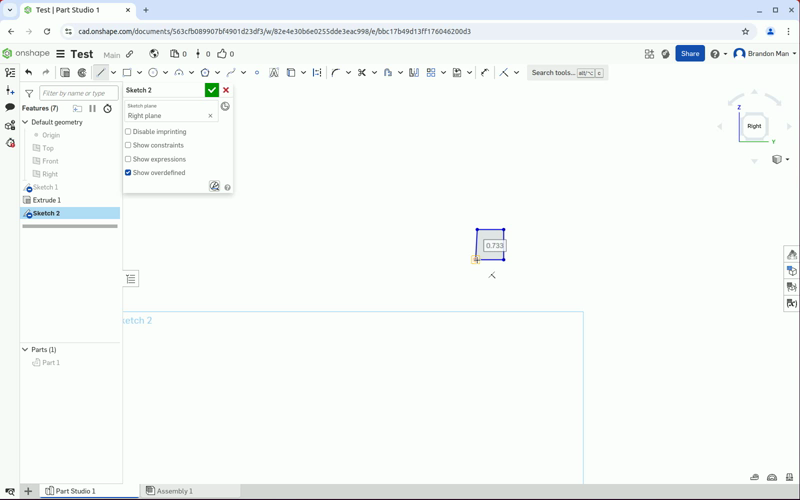
scroll(-6)
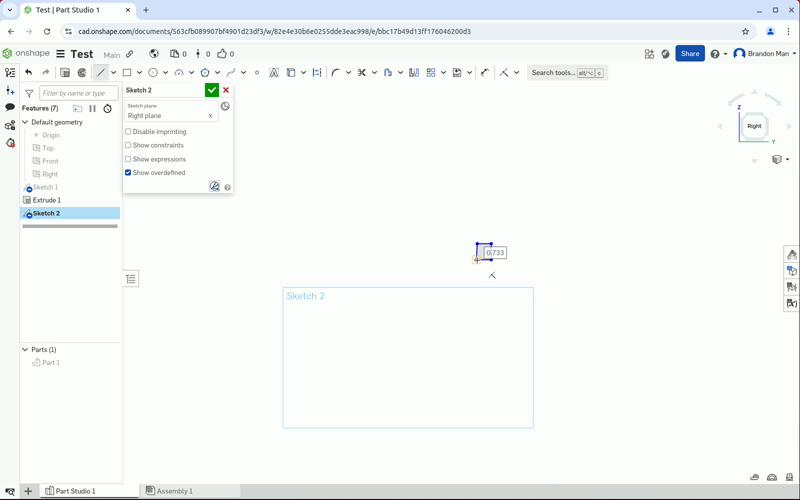
scroll(-6)
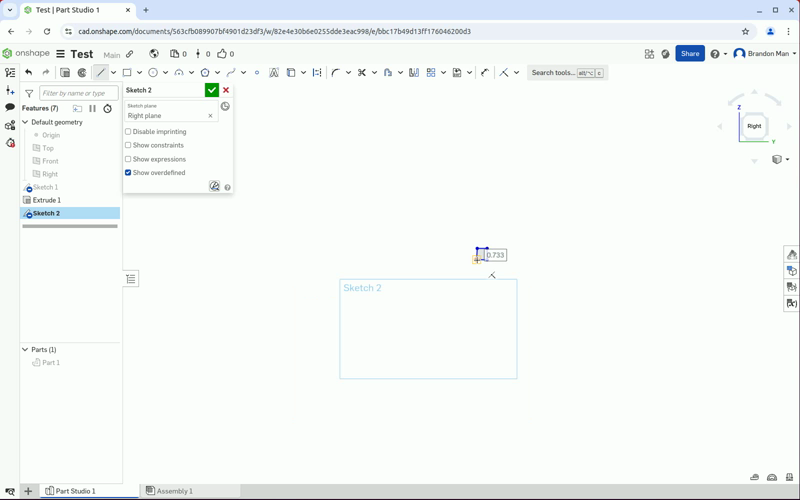
scroll(-6)
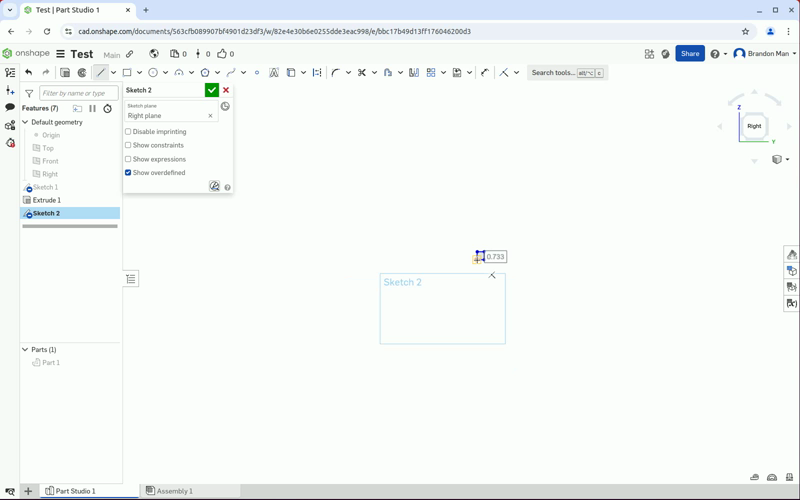
scroll(-6)
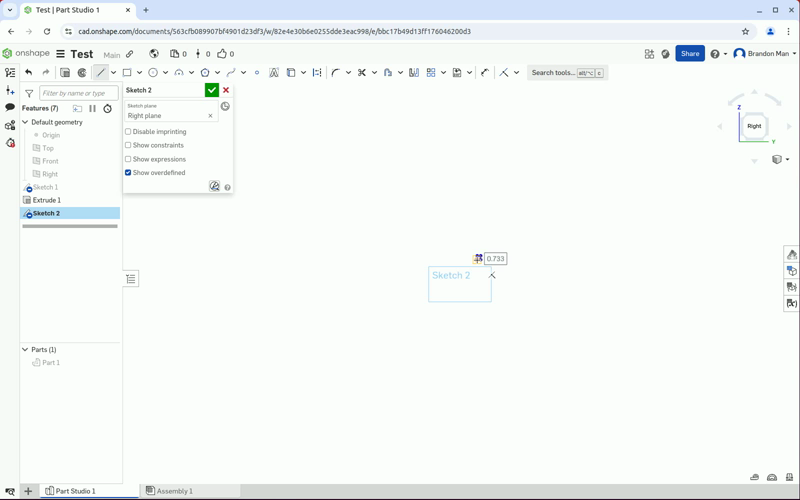
key(esc)
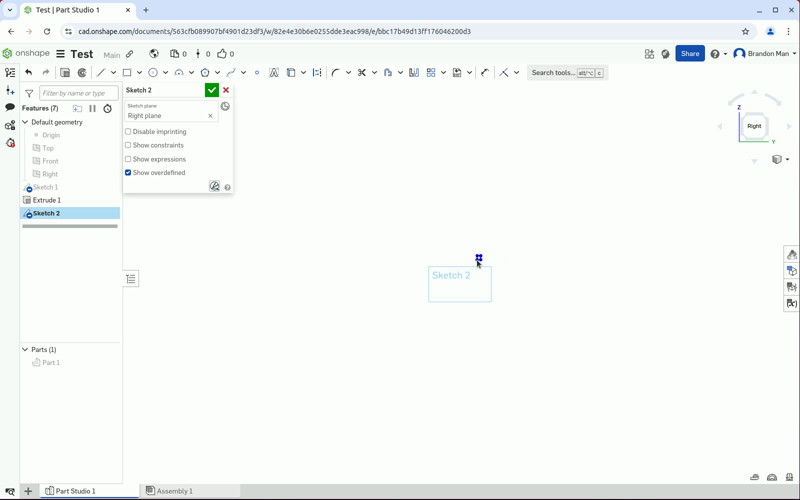
key(l)
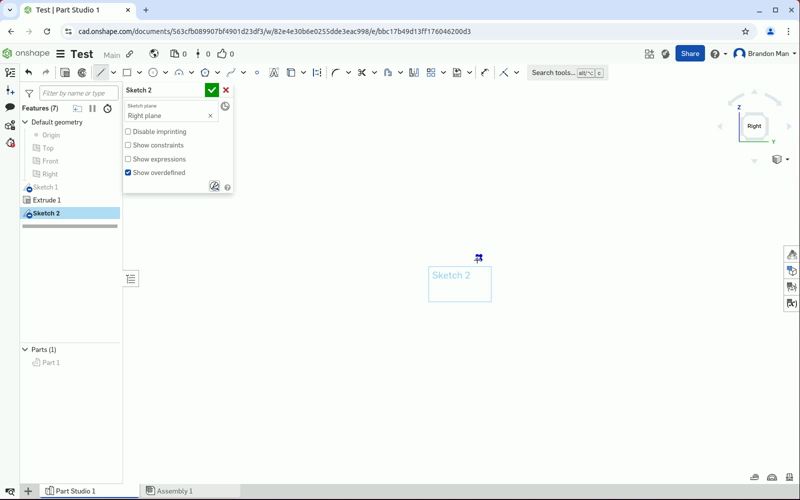
key_down(shift)
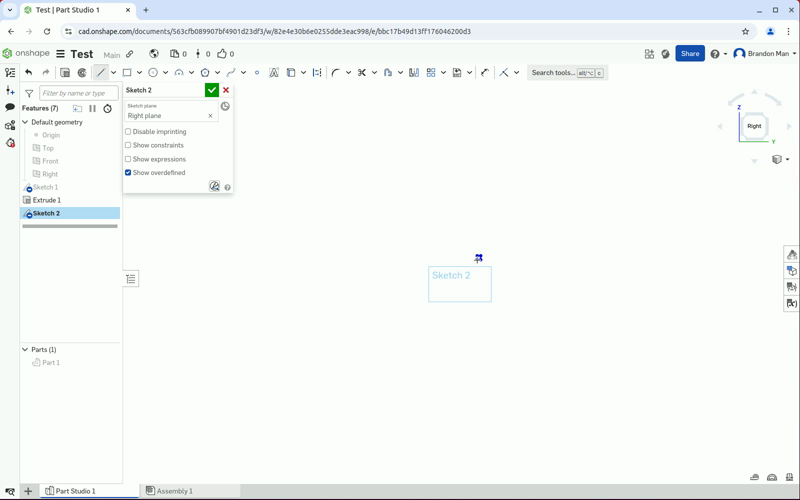
mouse_move(477, 259)
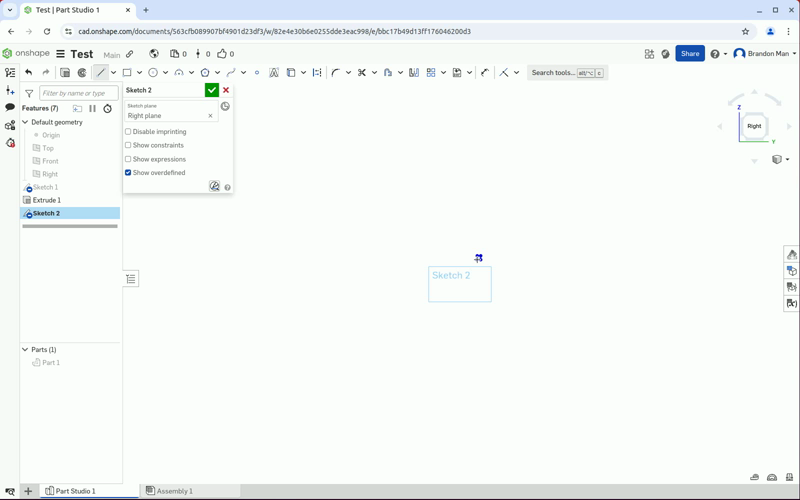
scroll(6)
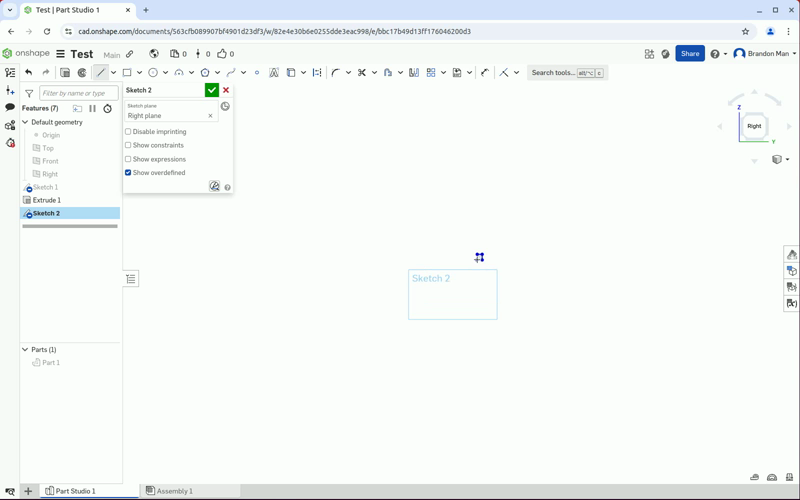
scroll(6)
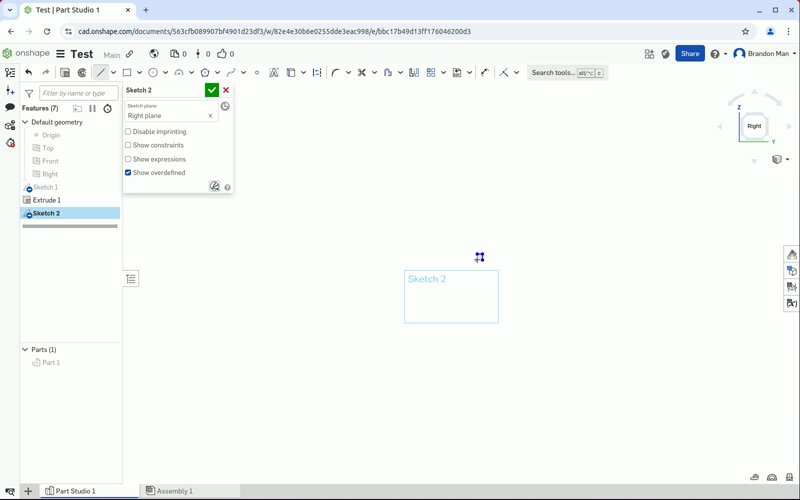
scroll(6)
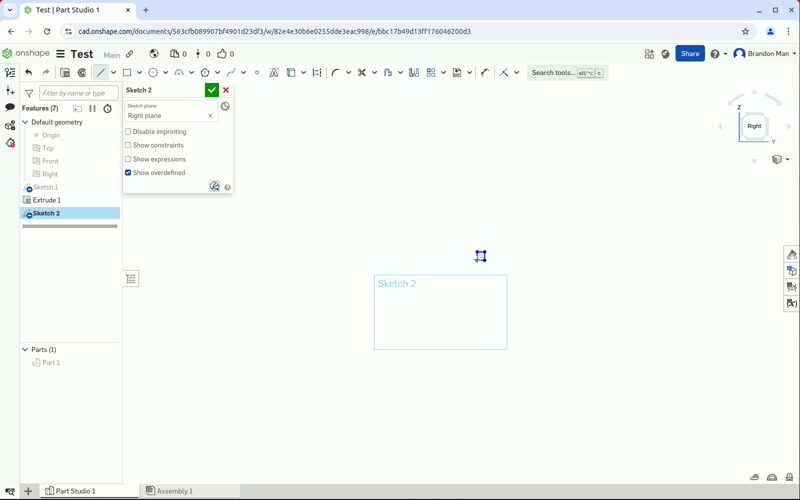
scroll(6)
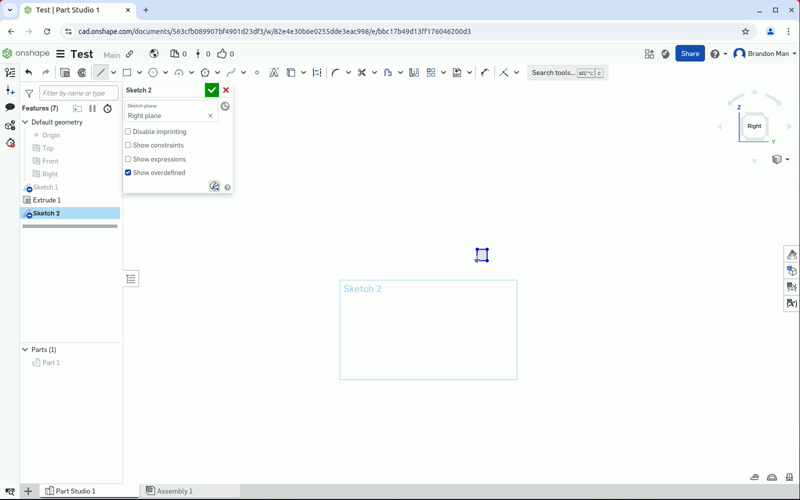
scroll(6)
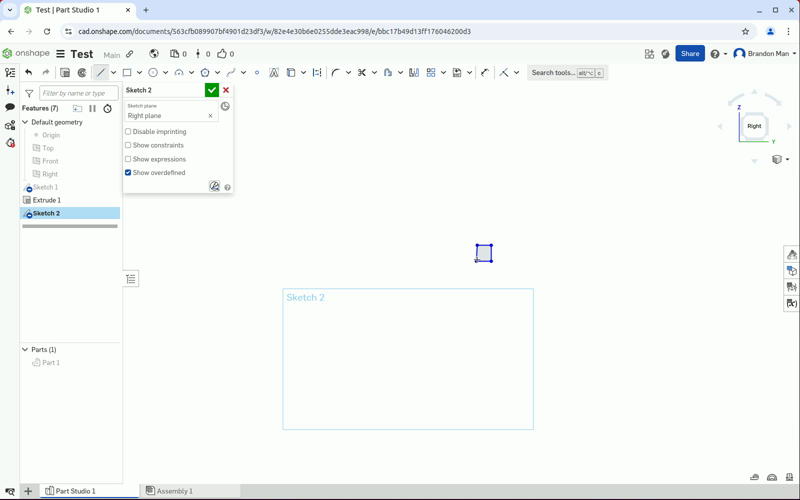
scroll(6)
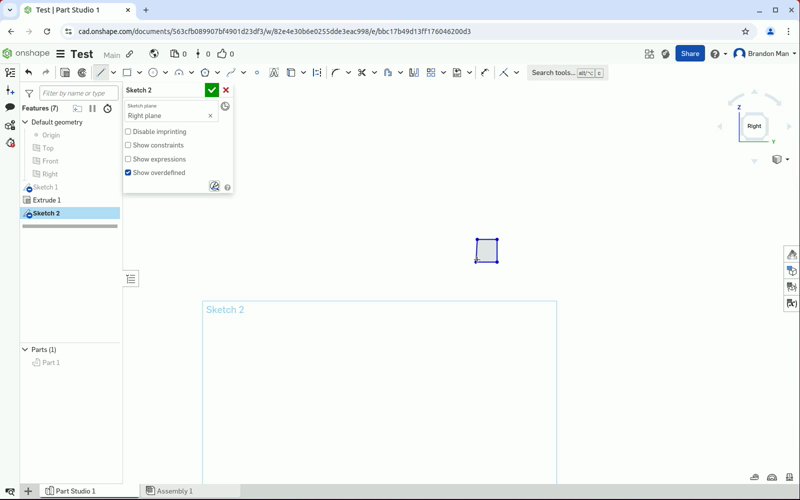
scroll(6)
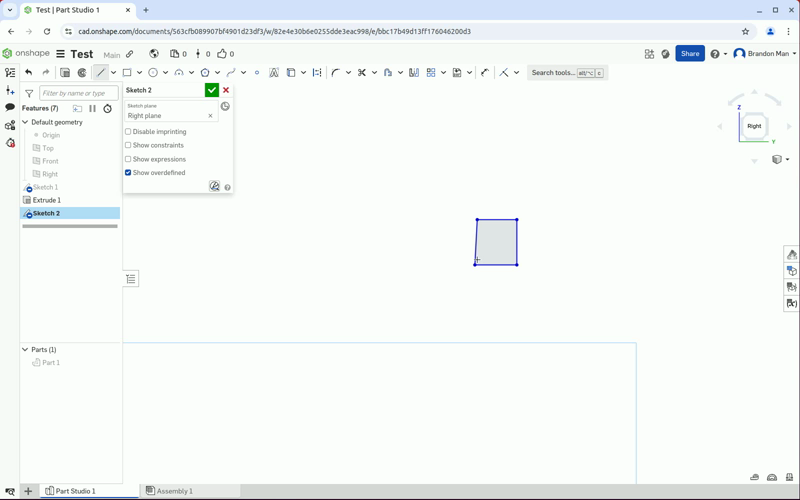
click(477, 259)
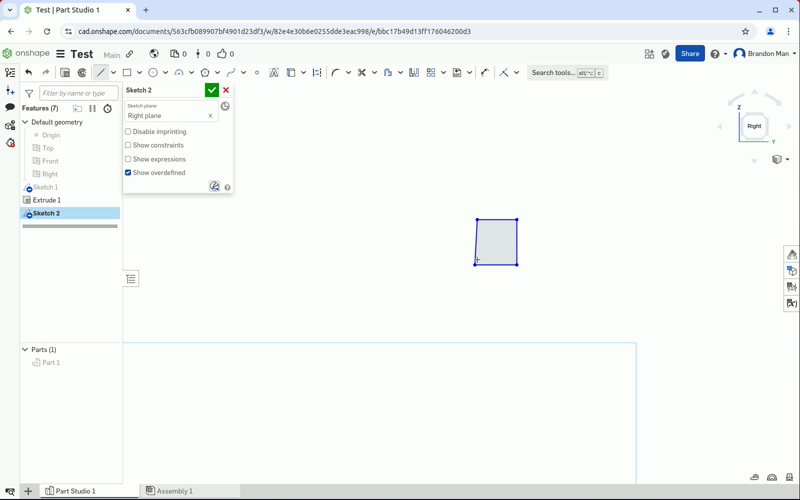
scroll(-6)
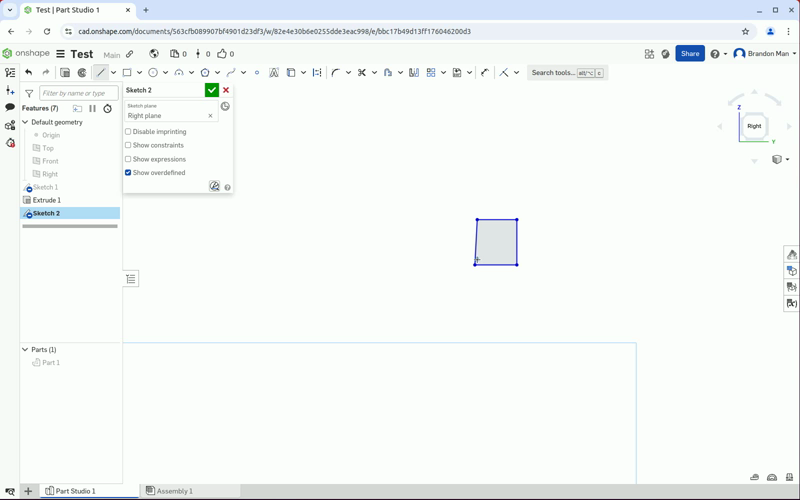
scroll(-6)
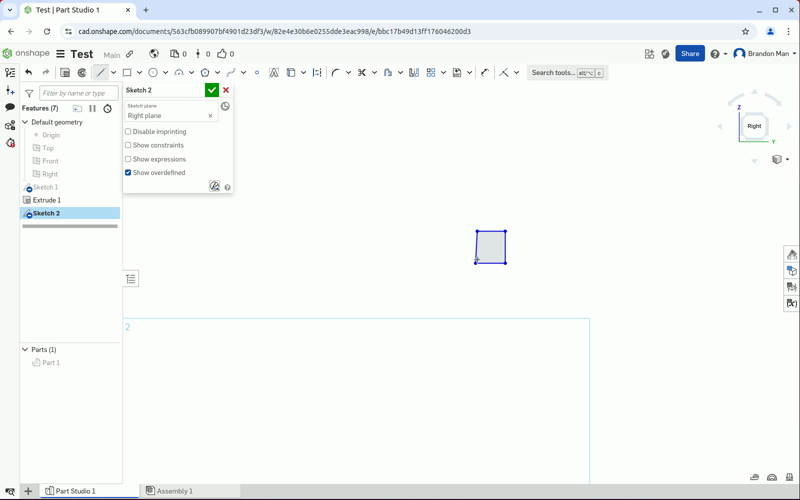
scroll(-6)
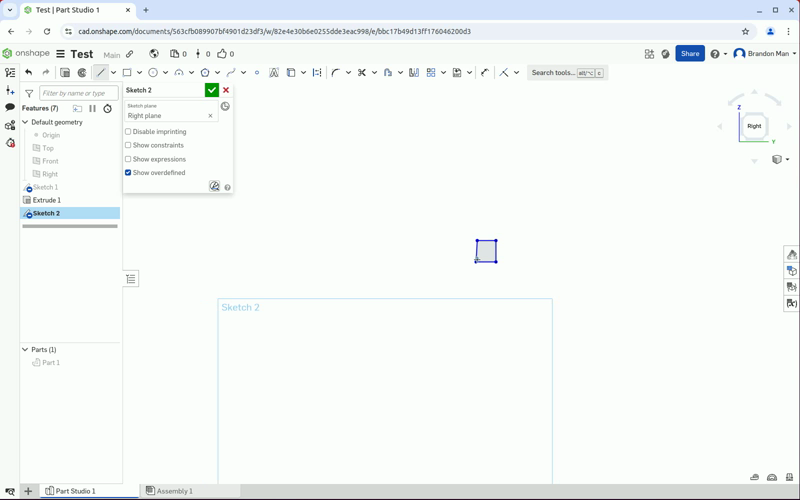
scroll(-6)
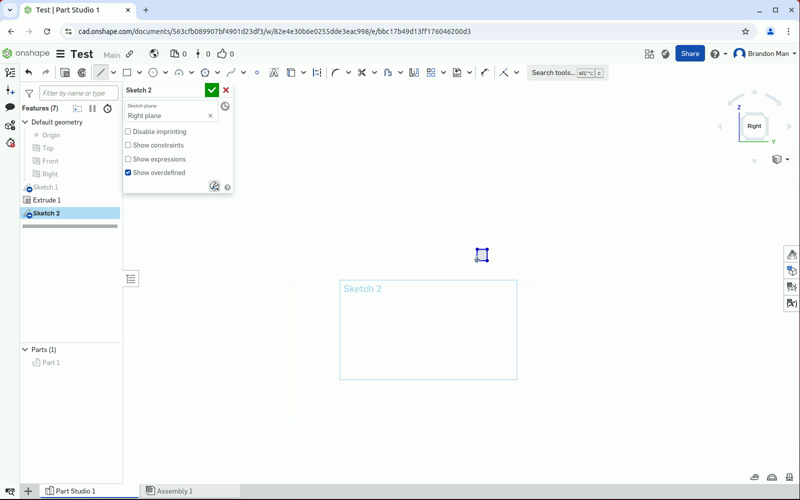
scroll(-6)
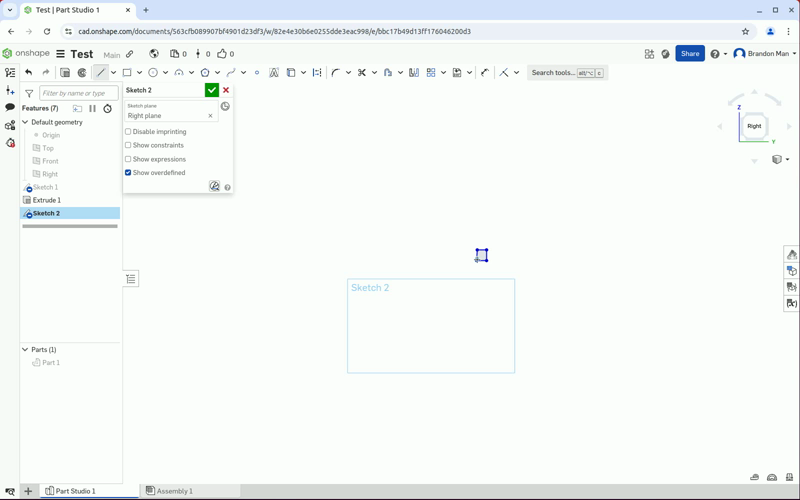
scroll(-6)
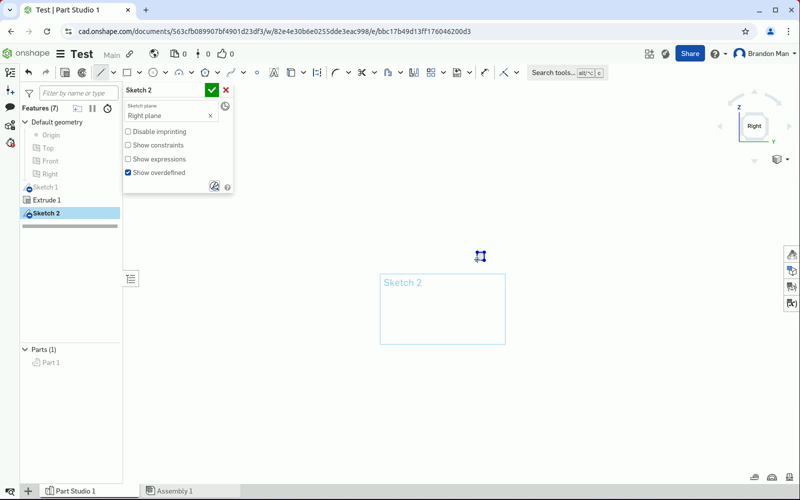
scroll(-6)
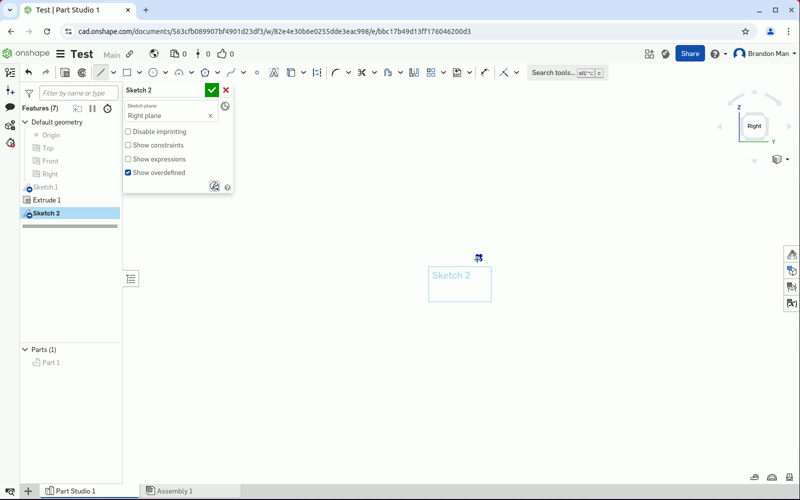
key_up(shift)
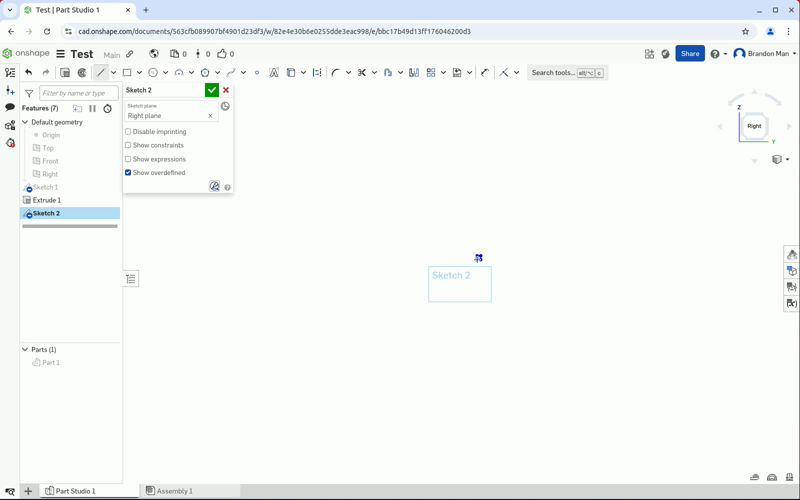
key_down(shift)
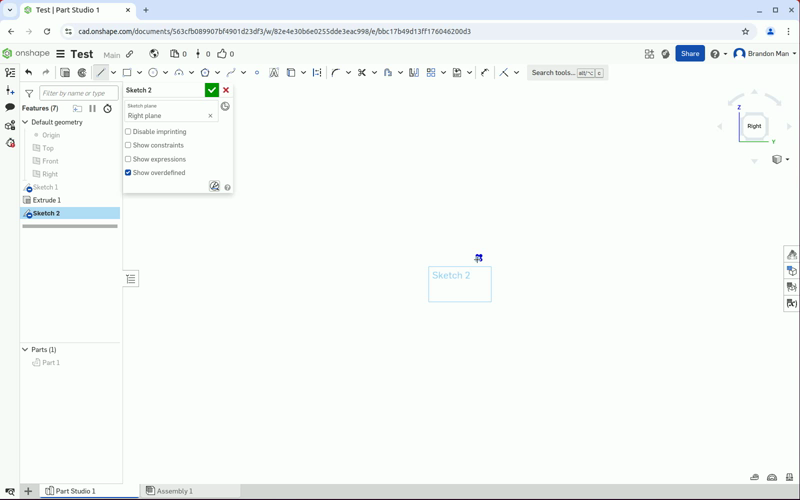
mouse_move(507, 259)
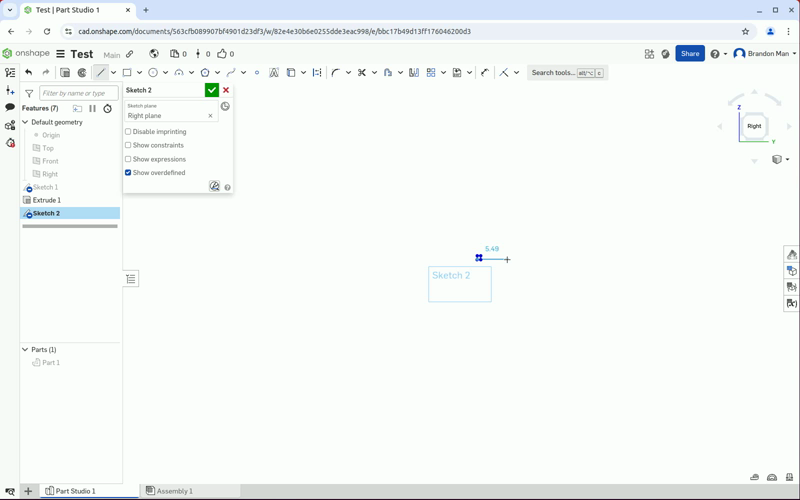
mouse_move(480, 259)
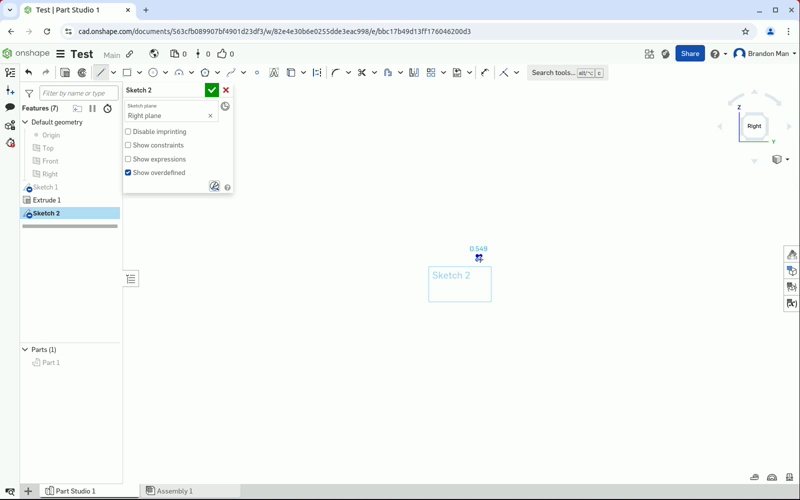
scroll(6)
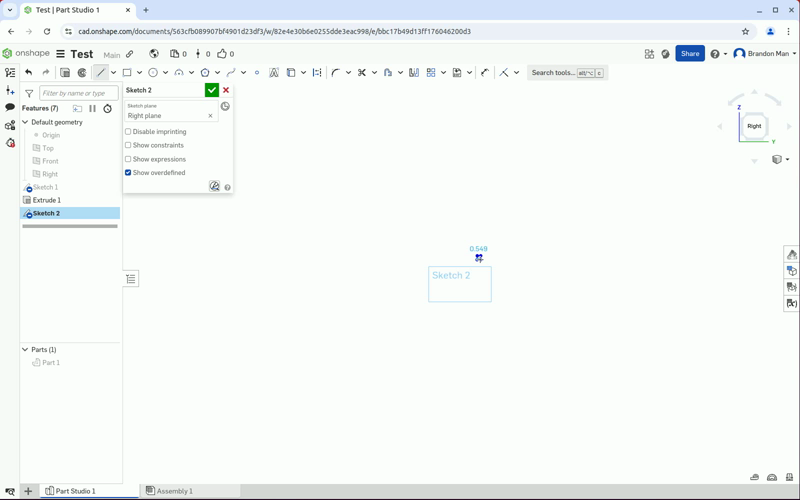
scroll(6)
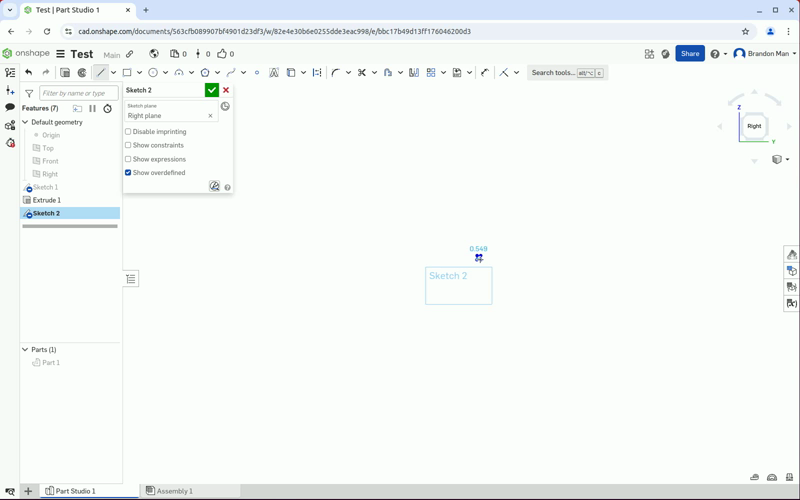
scroll(6)
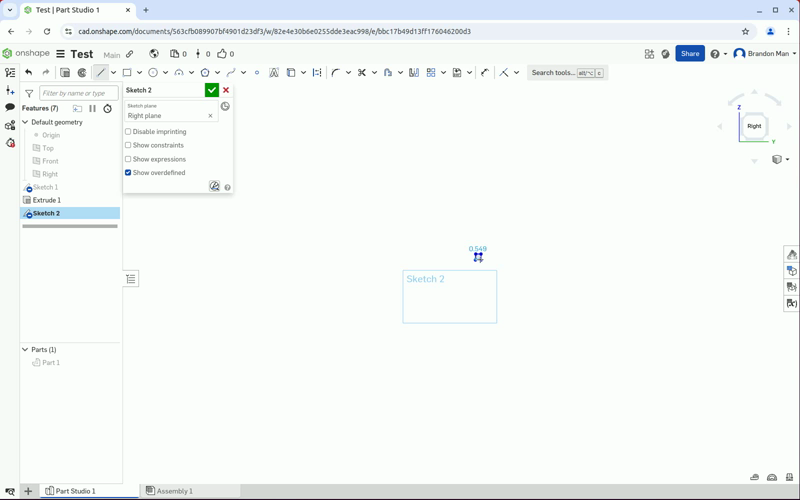
scroll(6)
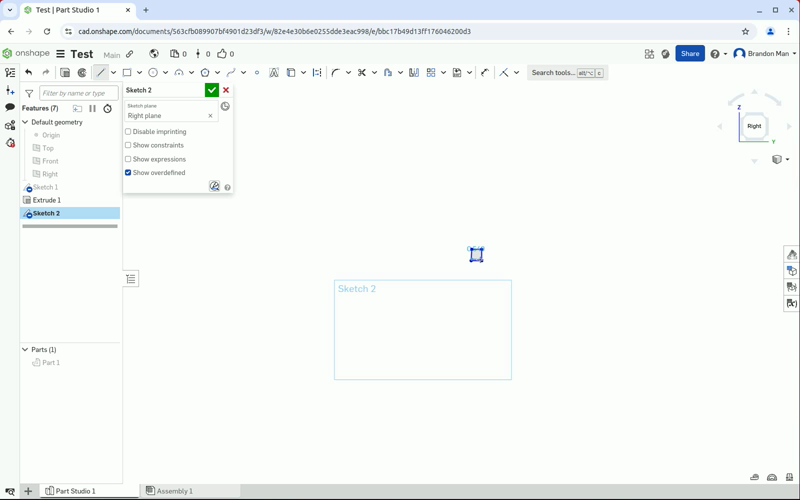
scroll(6)
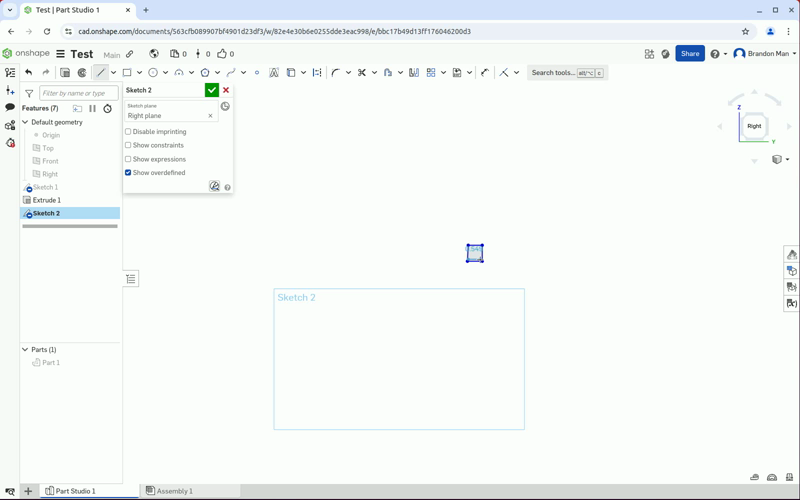
scroll(6)
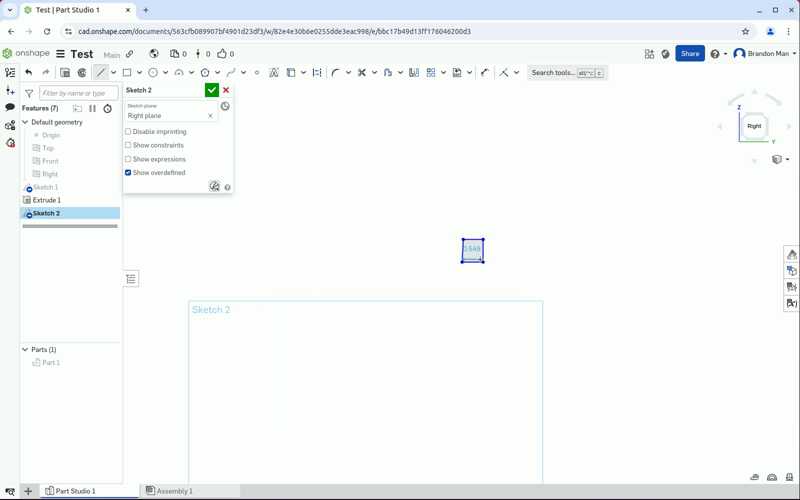
scroll(6)
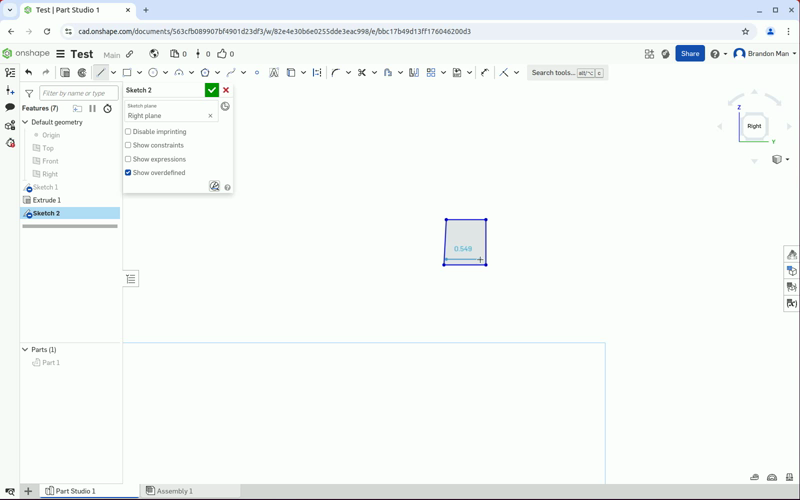
click(480, 259)
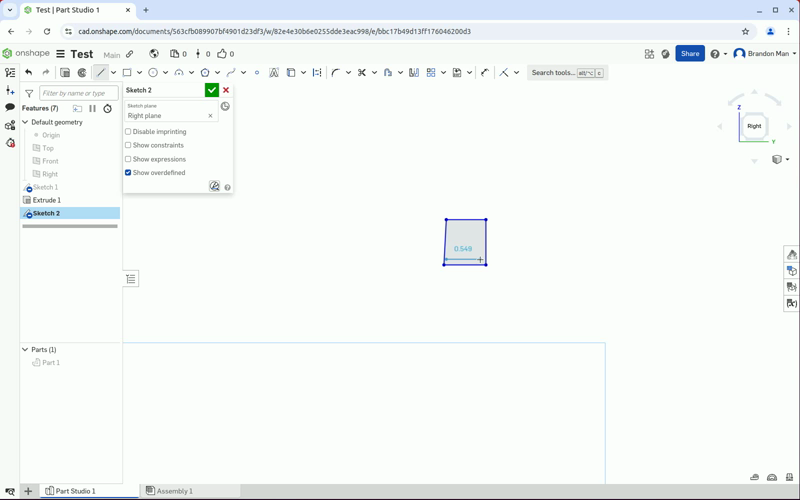
scroll(-6)
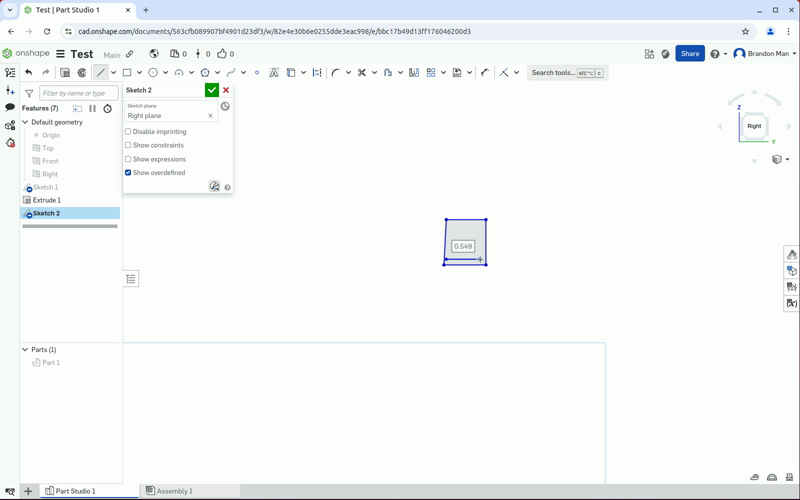
scroll(-6)
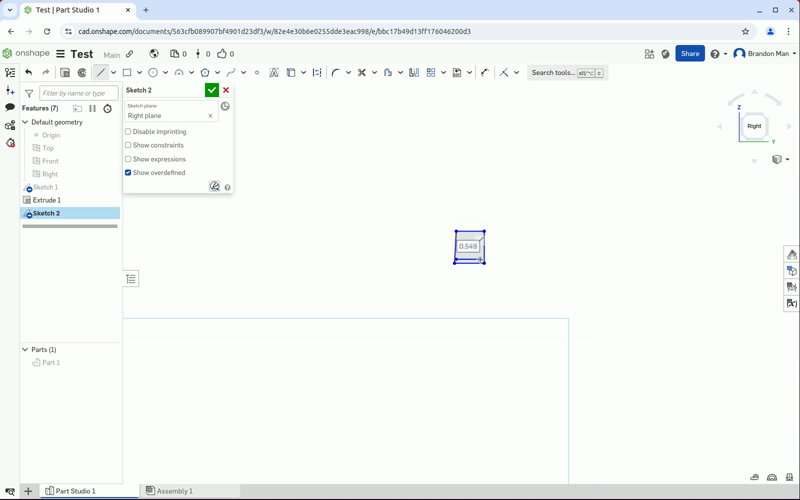
scroll(-6)
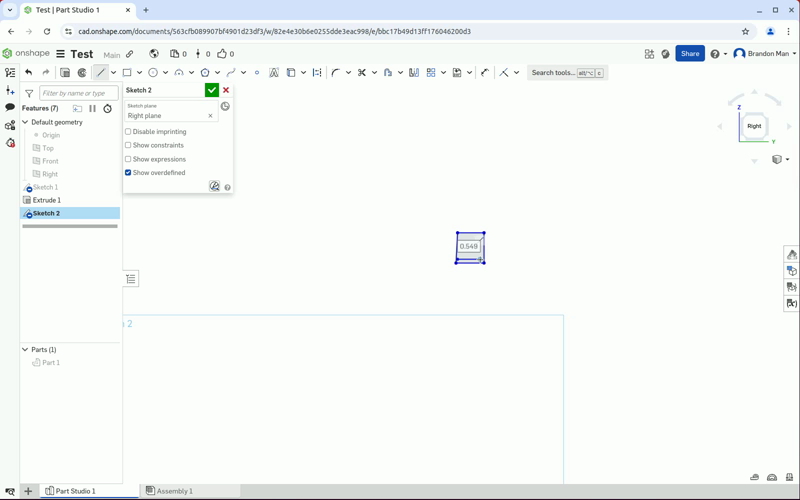
scroll(-6)
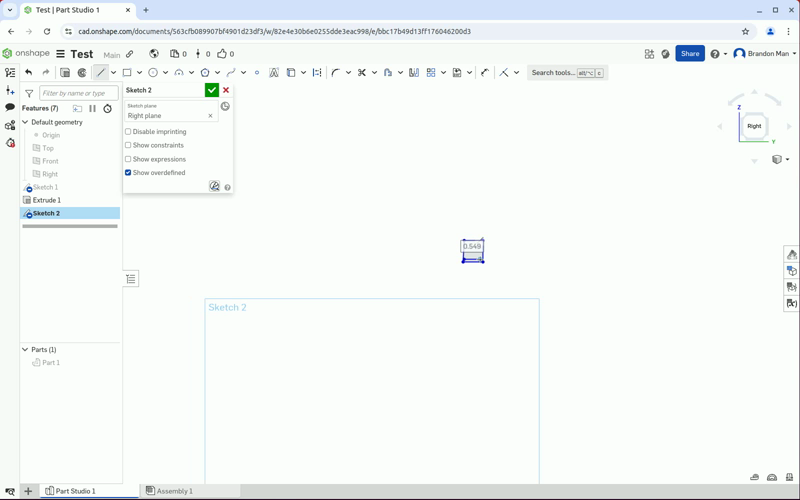
scroll(-6)
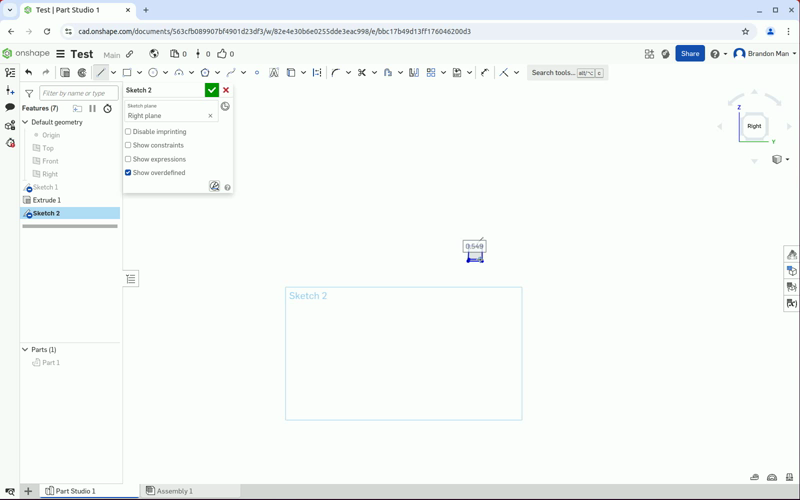
scroll(-6)
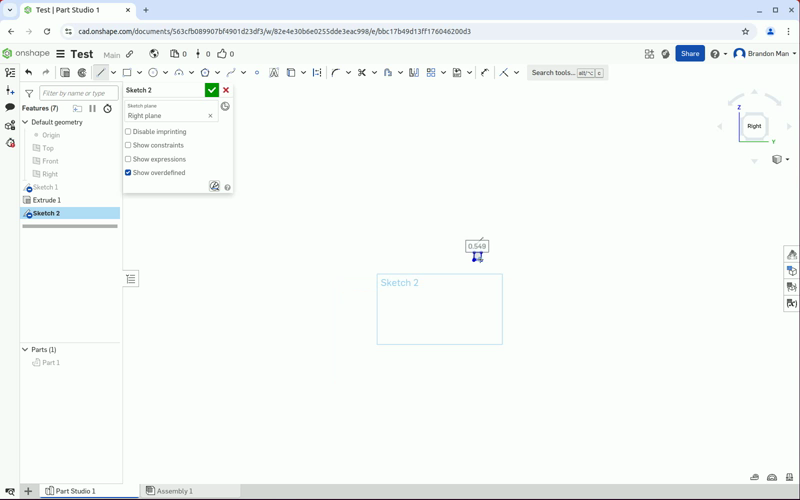
scroll(-6)
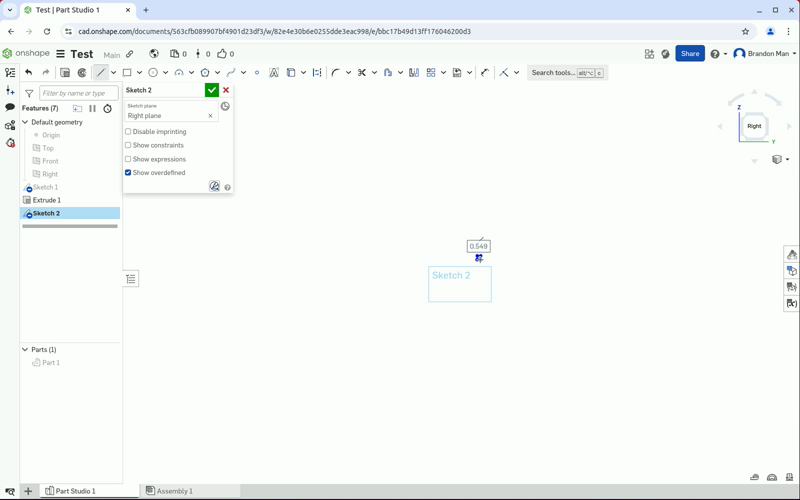
key_up(shift)
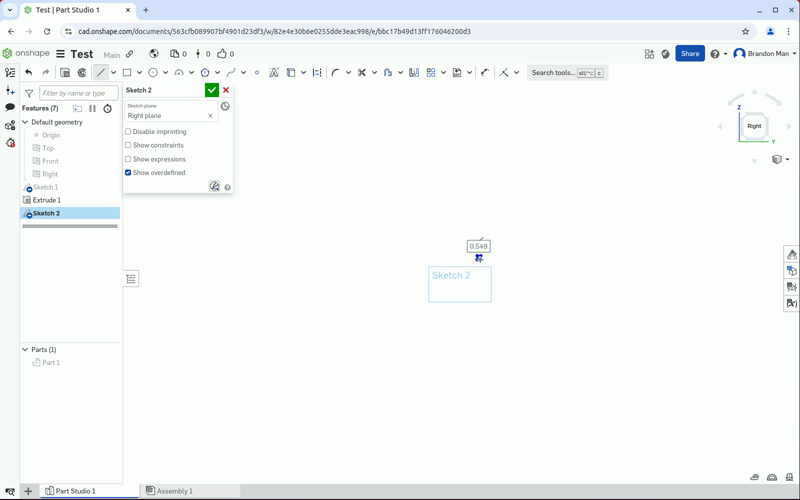
key_down(shift)
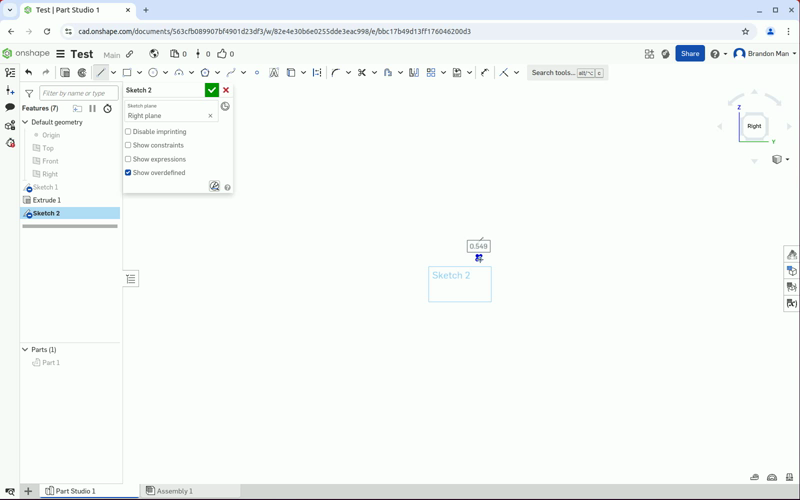
mouse_move(510, 259)
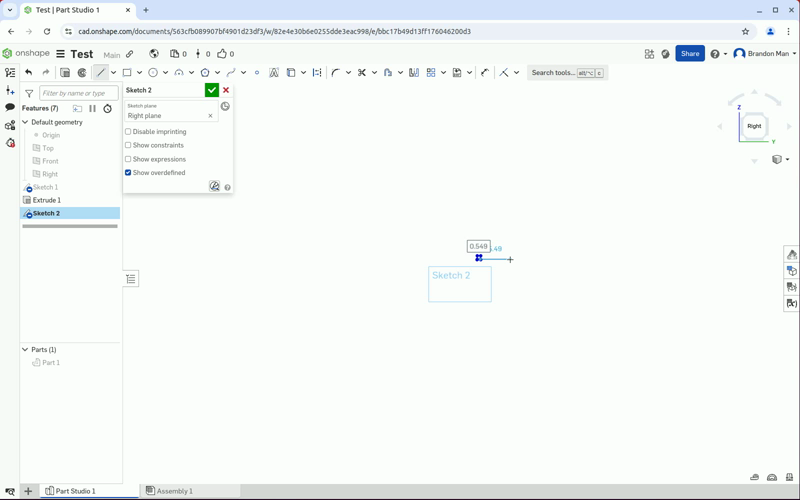
mouse_move(480, 256)
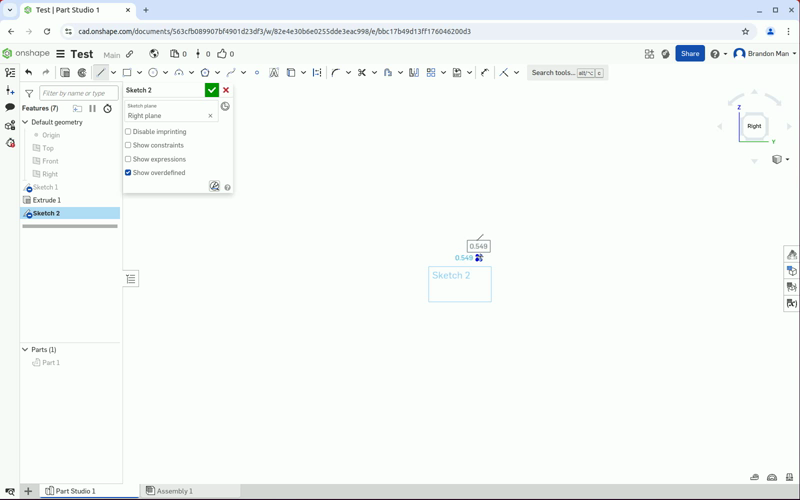
scroll(6)
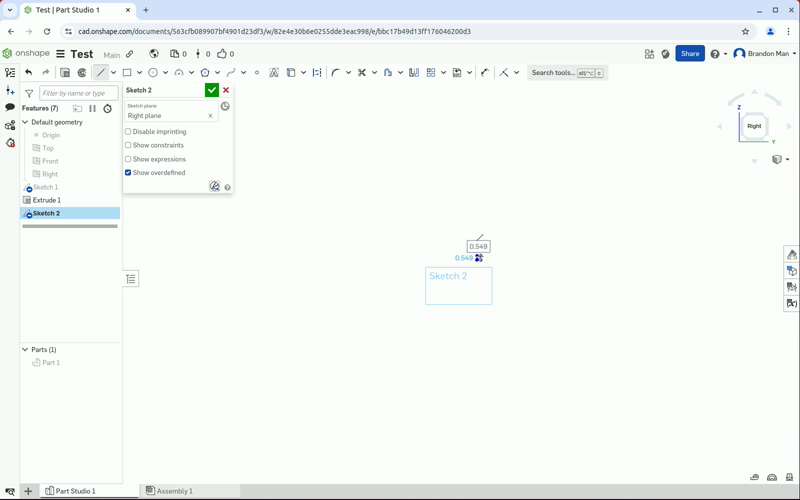
scroll(6)
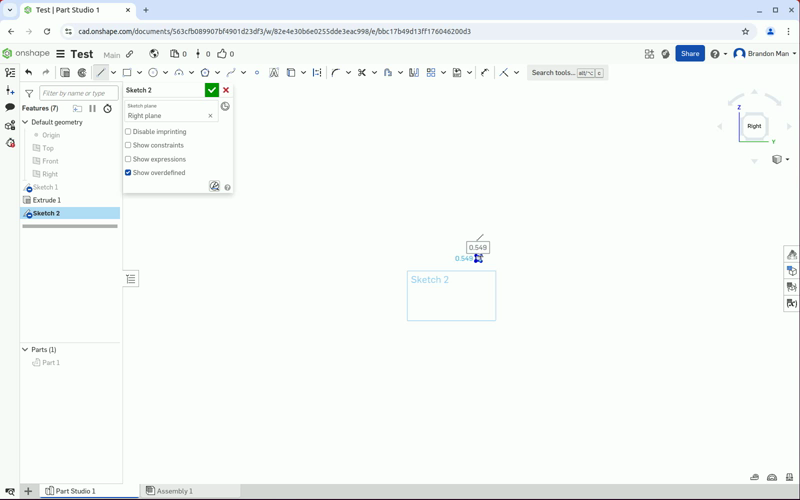
scroll(6)
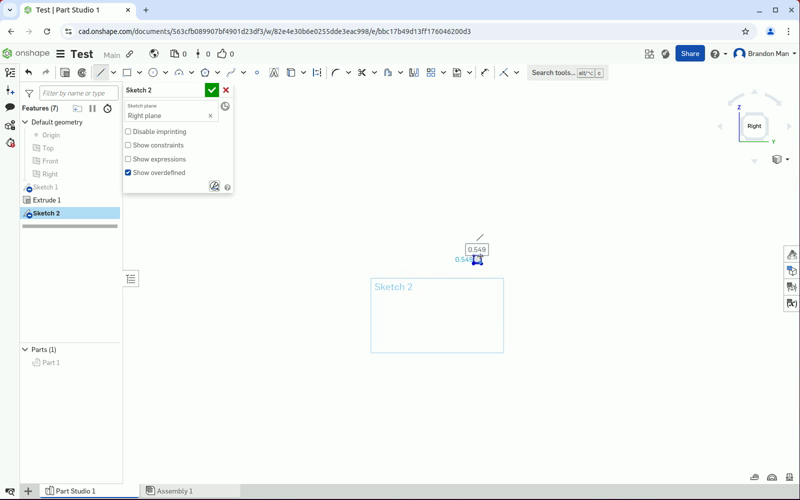
scroll(6)
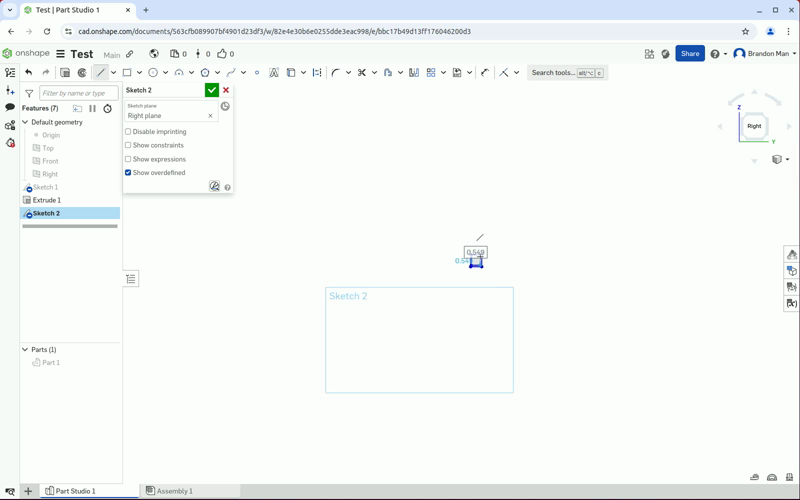
scroll(6)
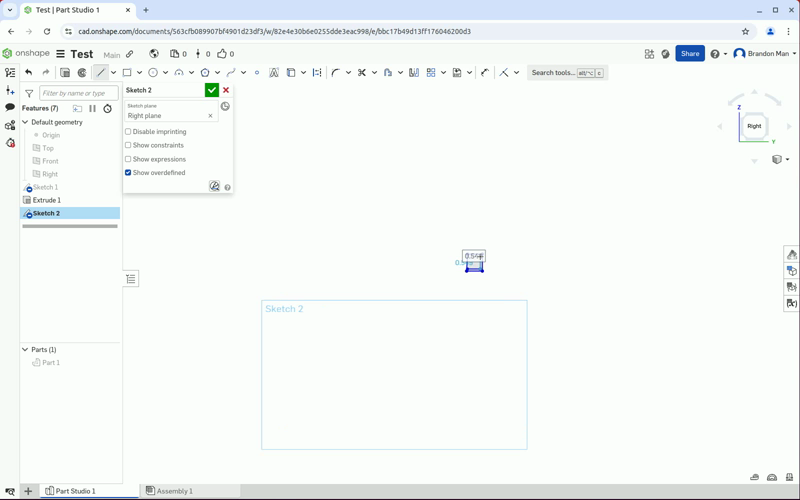
scroll(6)
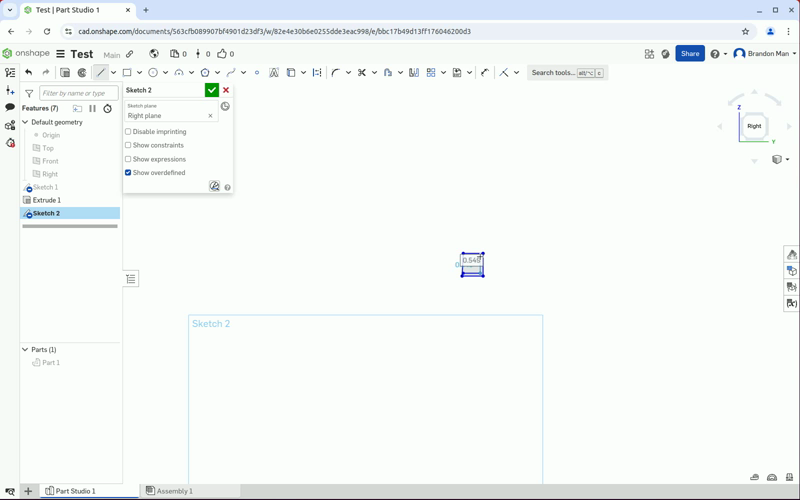
scroll(6)
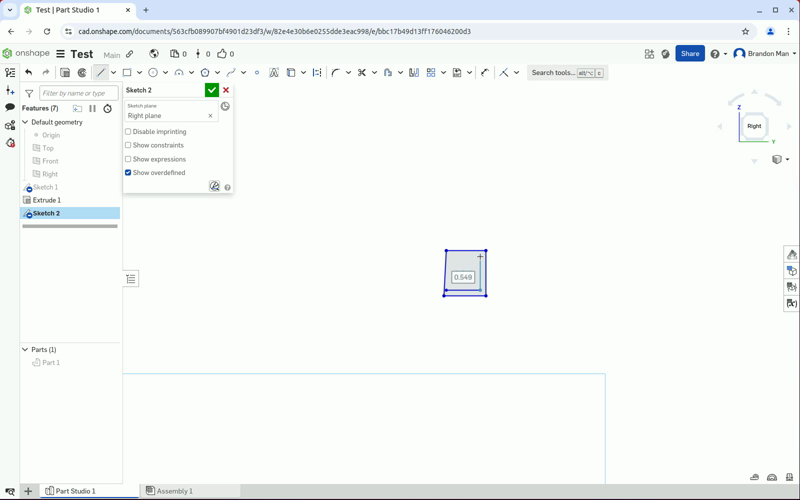
click(480, 256)
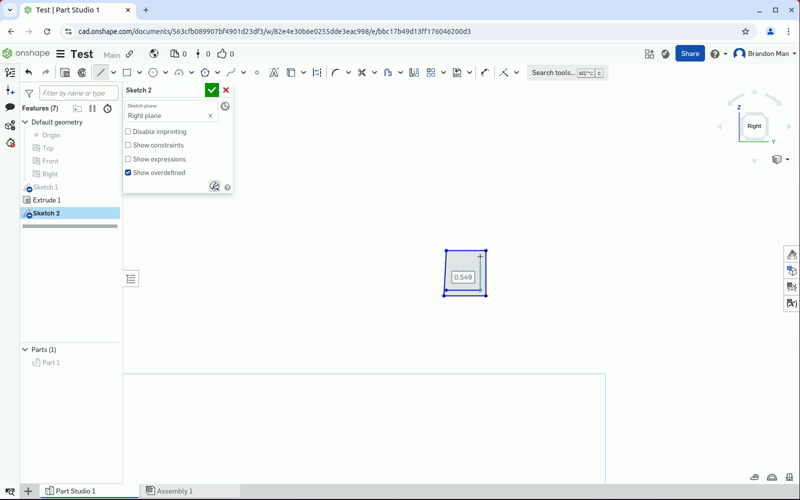
scroll(-6)
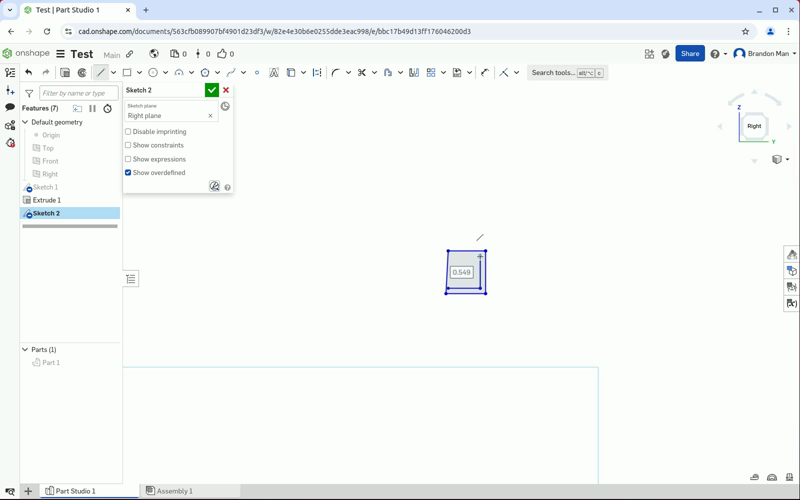
scroll(-6)
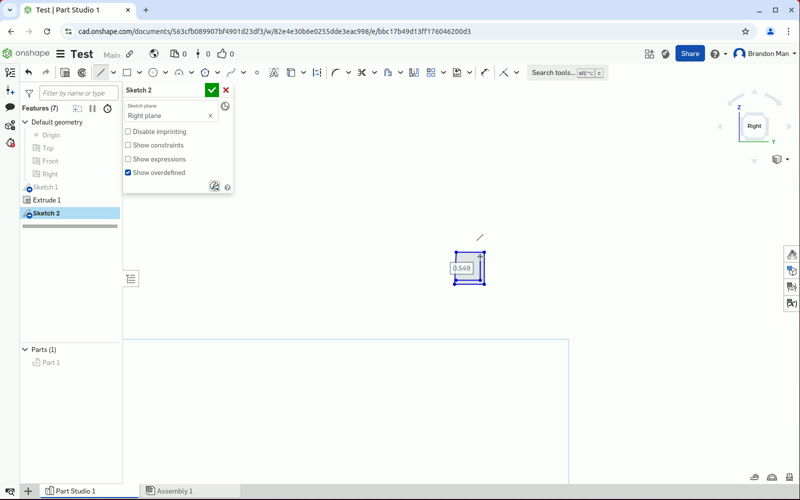
scroll(-6)
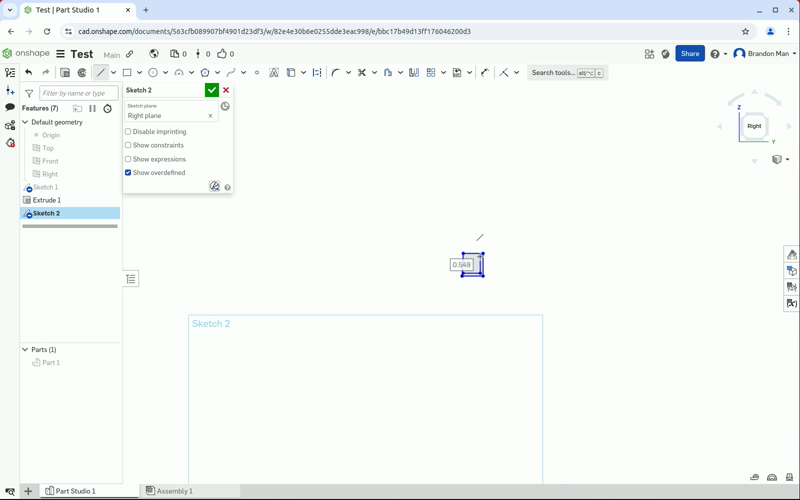
scroll(-6)
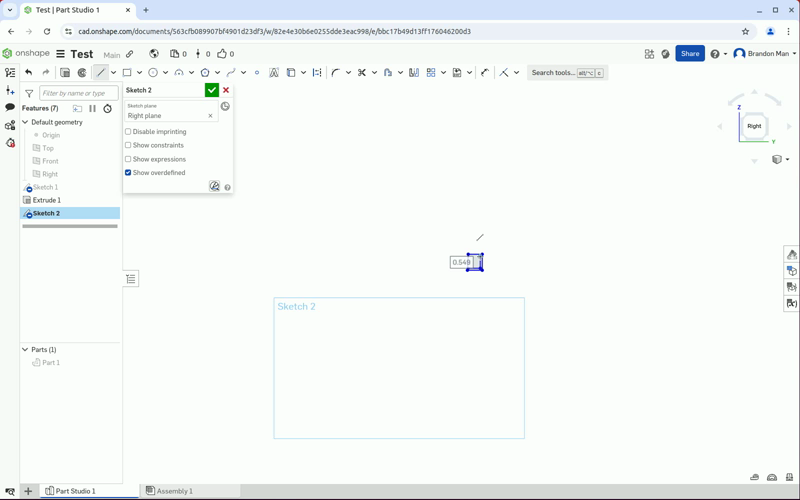
scroll(-6)
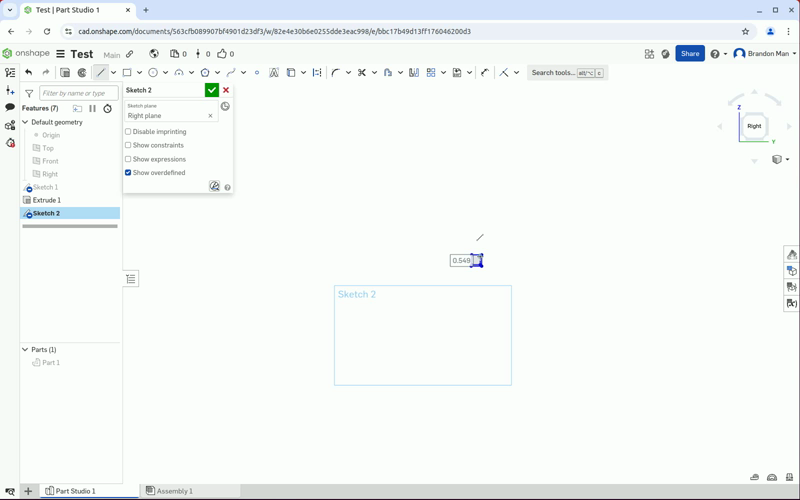
scroll(-6)
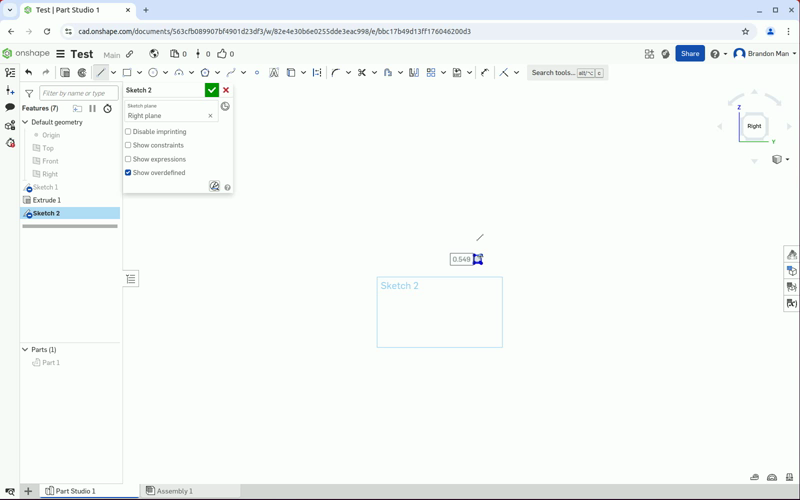
scroll(-6)
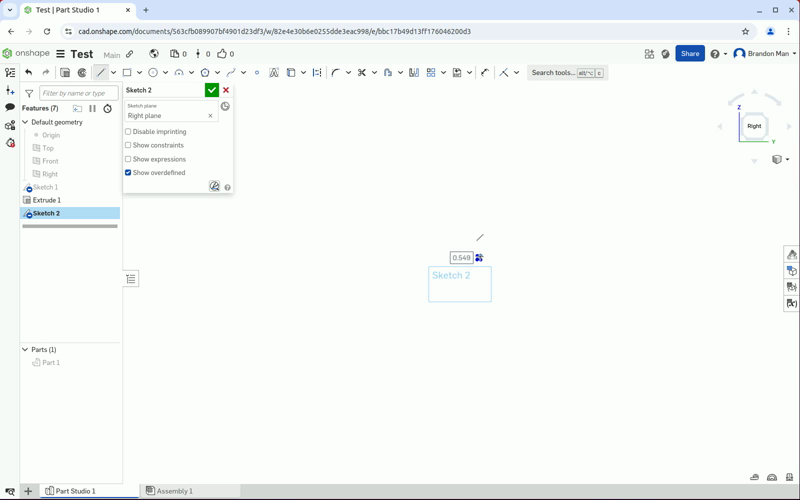
key_up(shift)
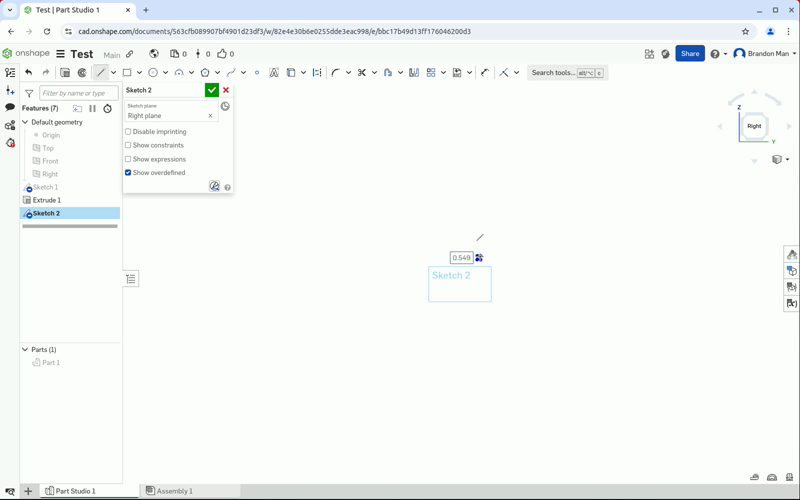
key_down(shift)
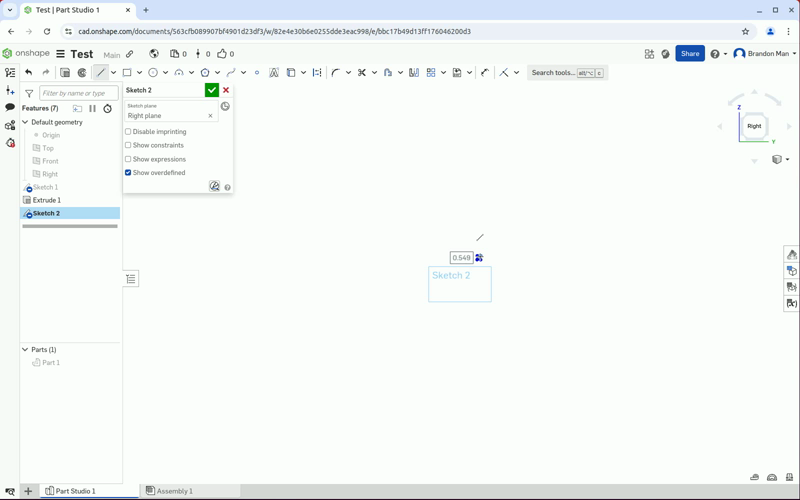
mouse_move(510, 256)
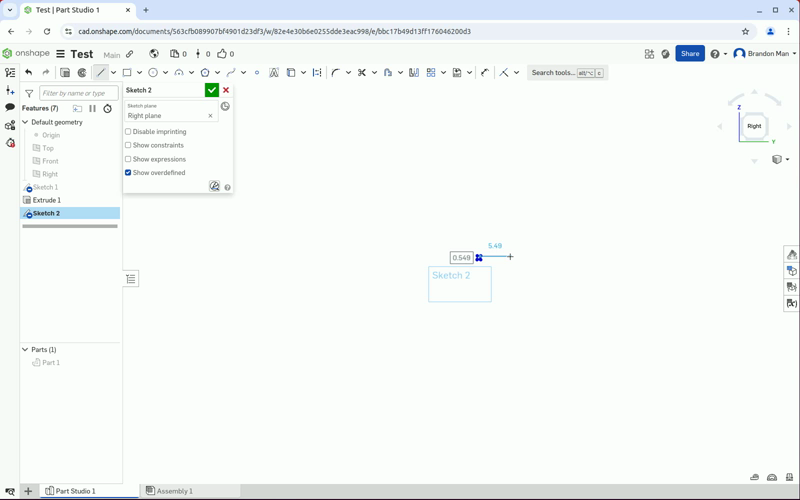
mouse_move(477, 256)
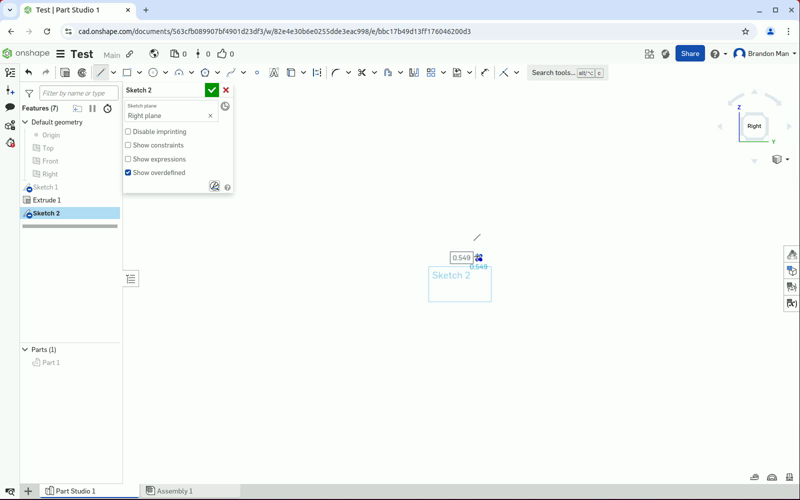
scroll(6)
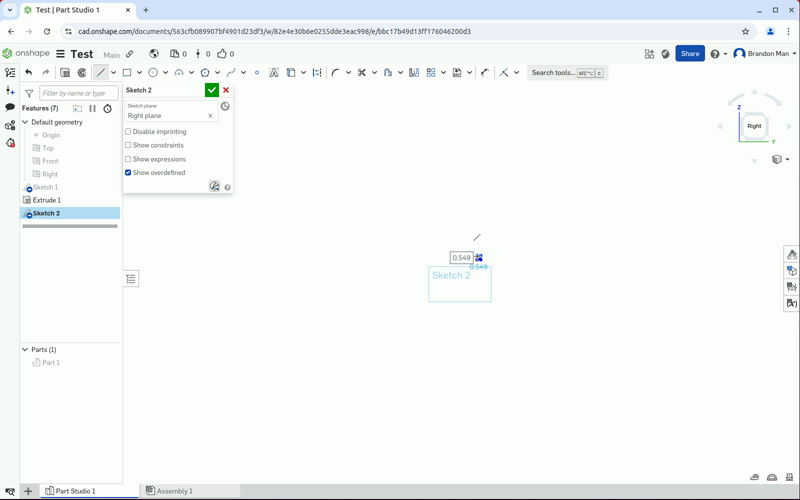
scroll(6)
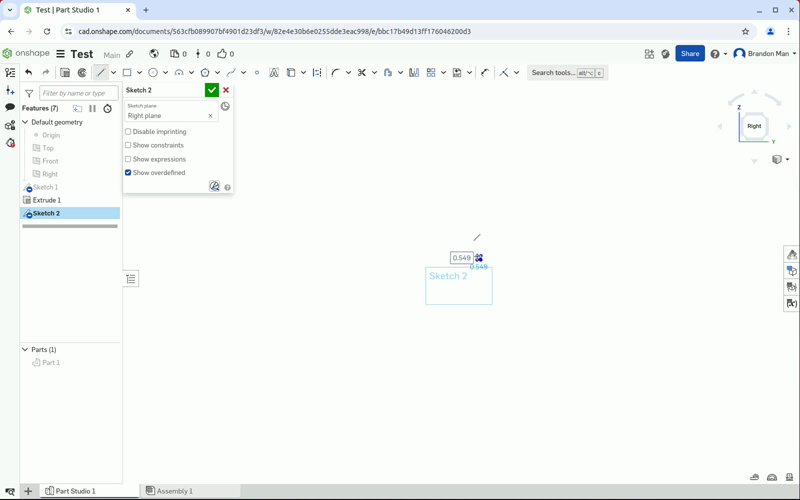
scroll(6)
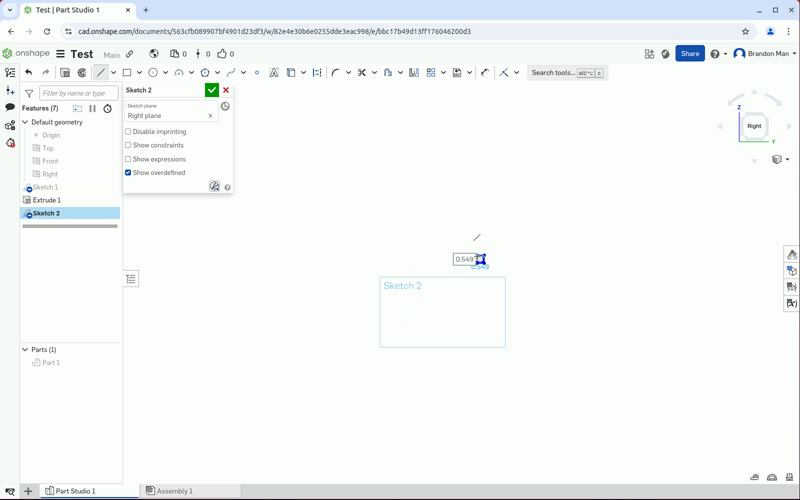
scroll(6)
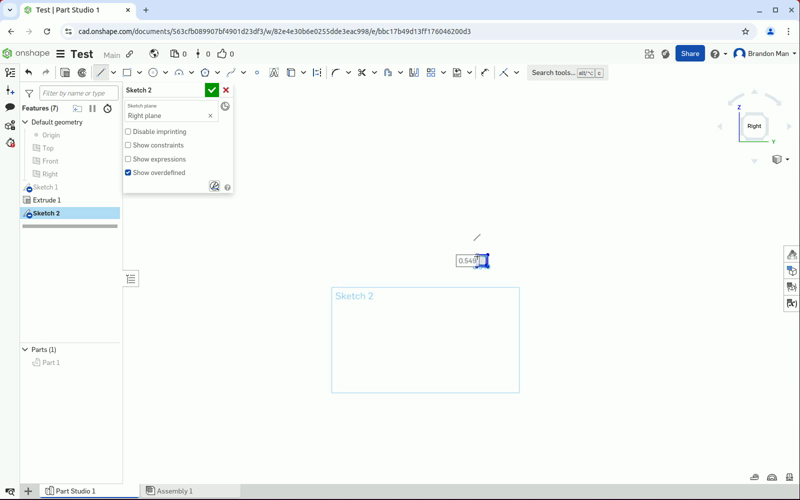
scroll(6)
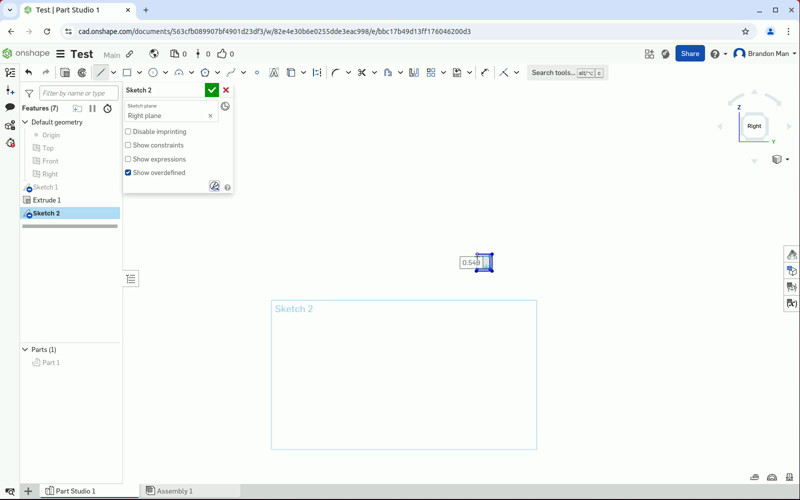
scroll(6)
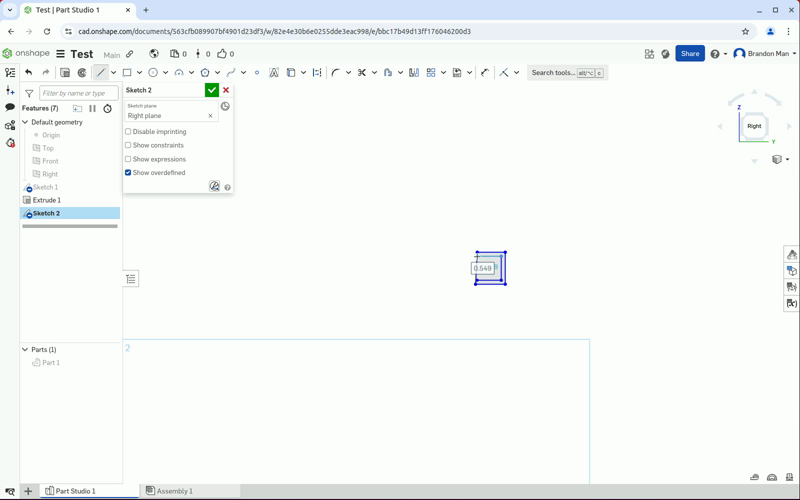
scroll(6)
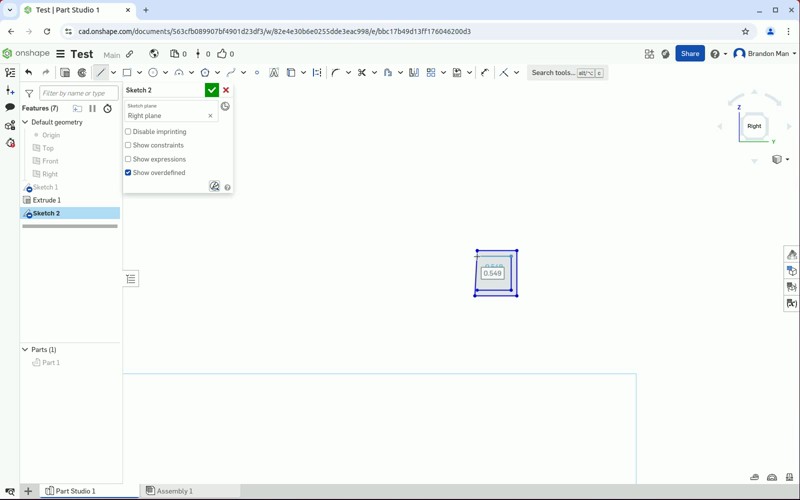
click(477, 256)
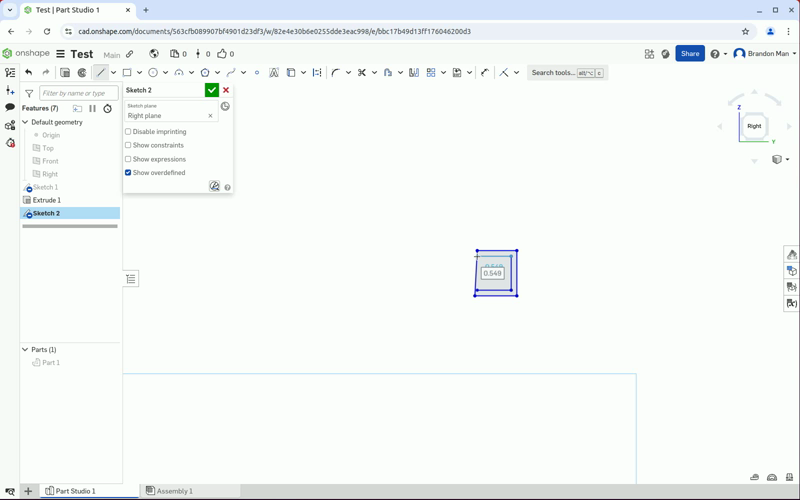
scroll(-6)
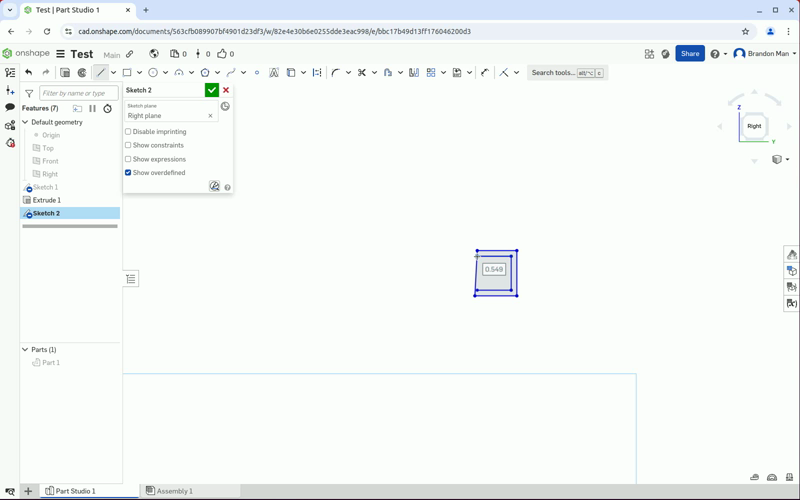
scroll(-6)
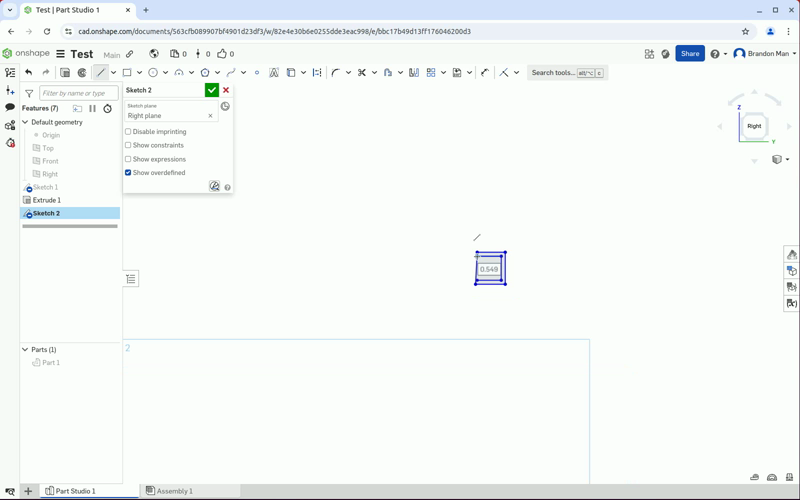
scroll(-6)
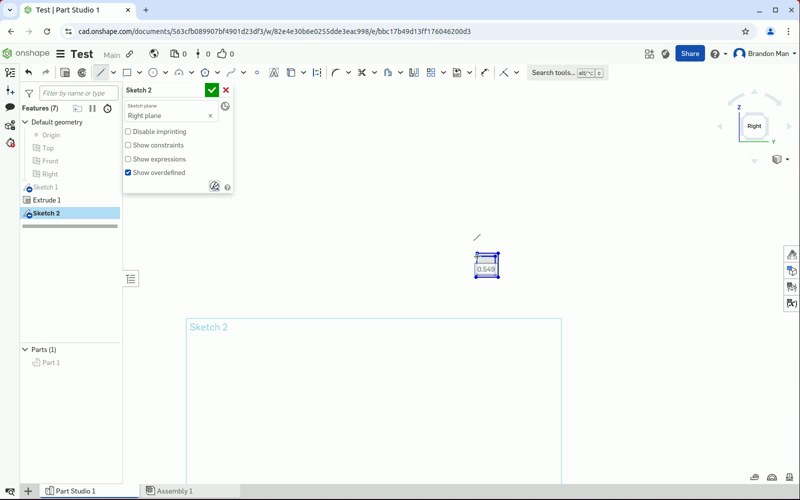
scroll(-6)
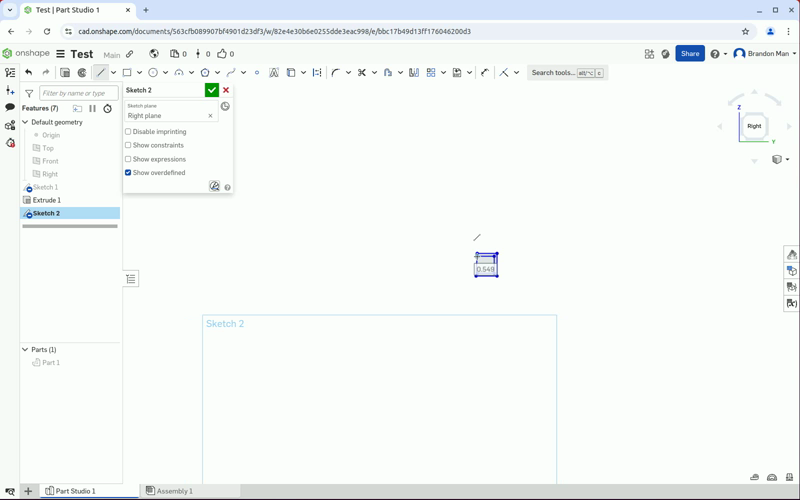
scroll(-6)
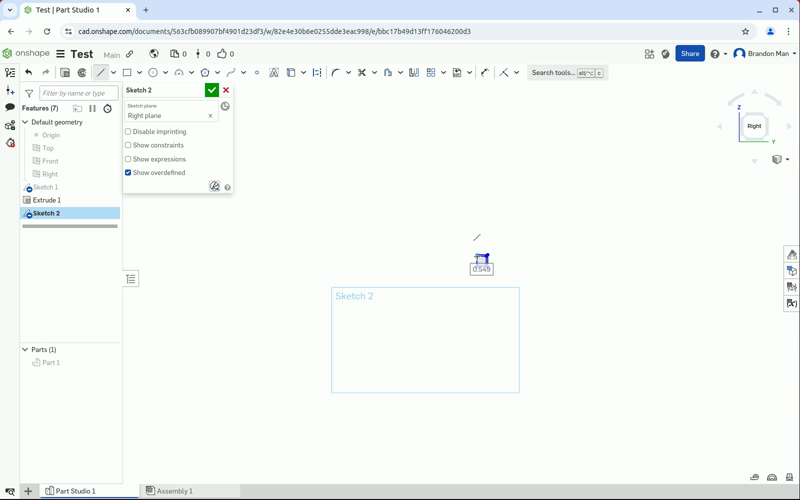
scroll(-6)
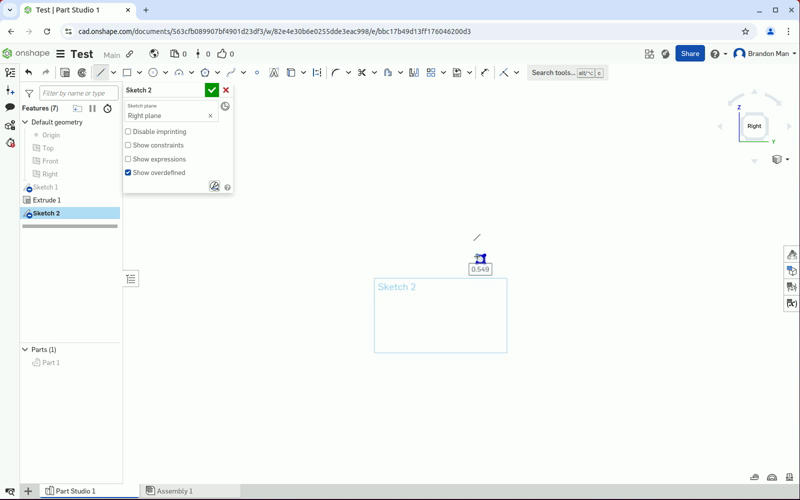
scroll(-6)
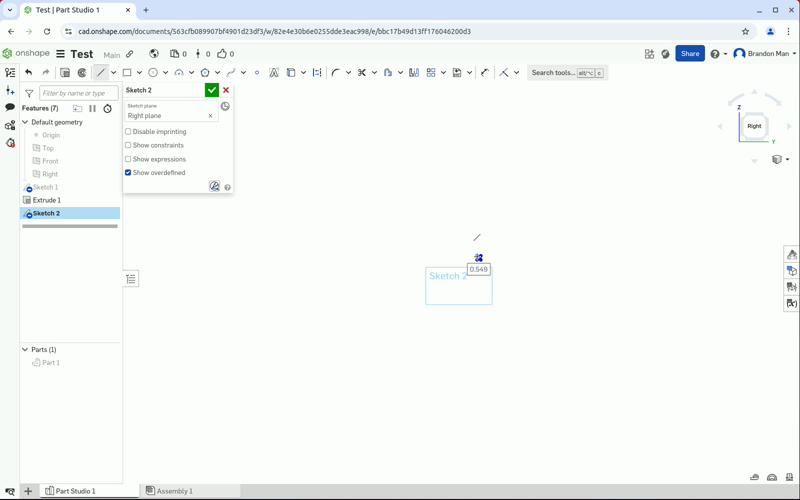
key_up(shift)
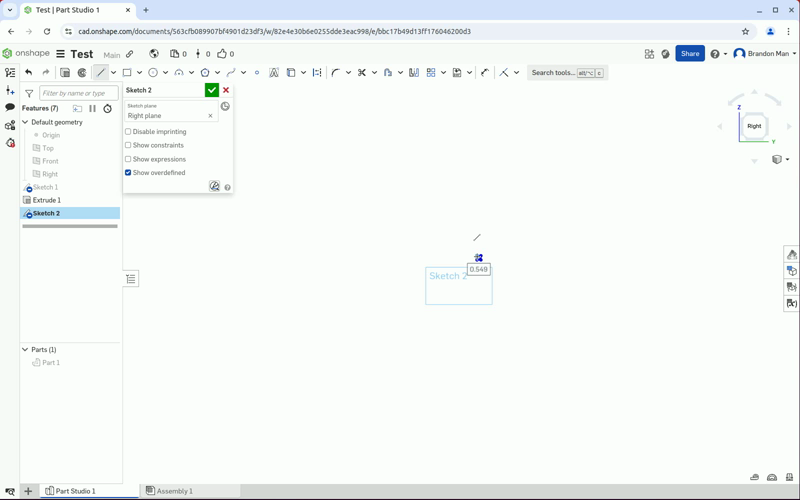
mouse_move(507, 256)
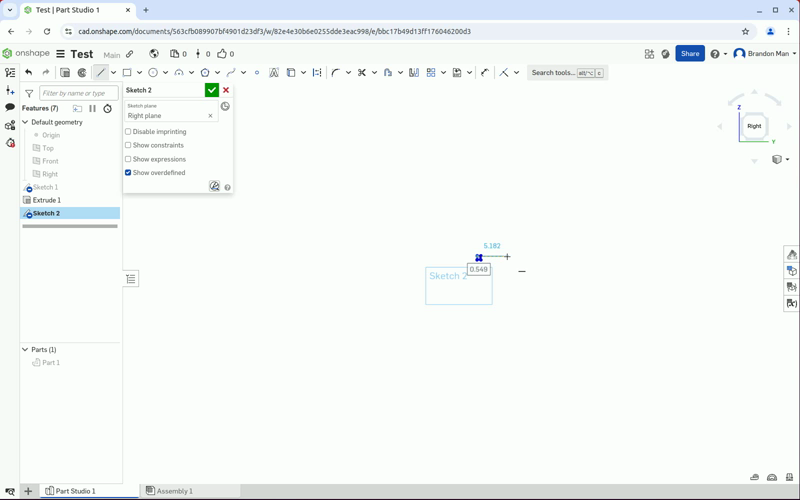
key_down(shift)
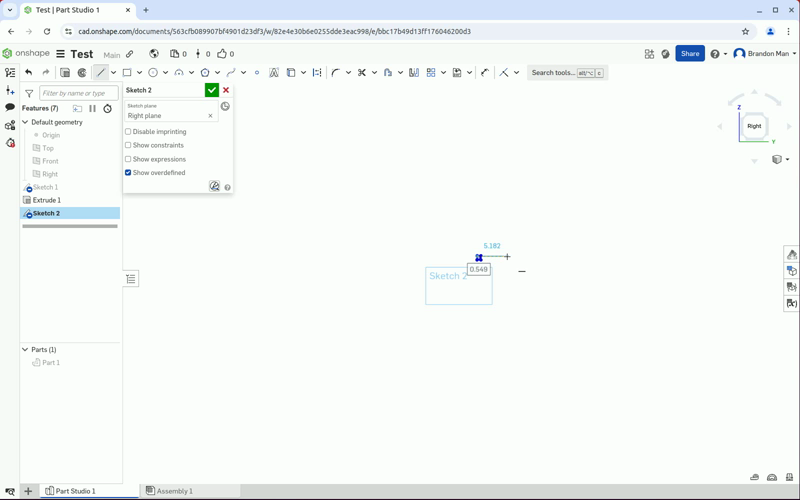
mouse_move(477, 259)
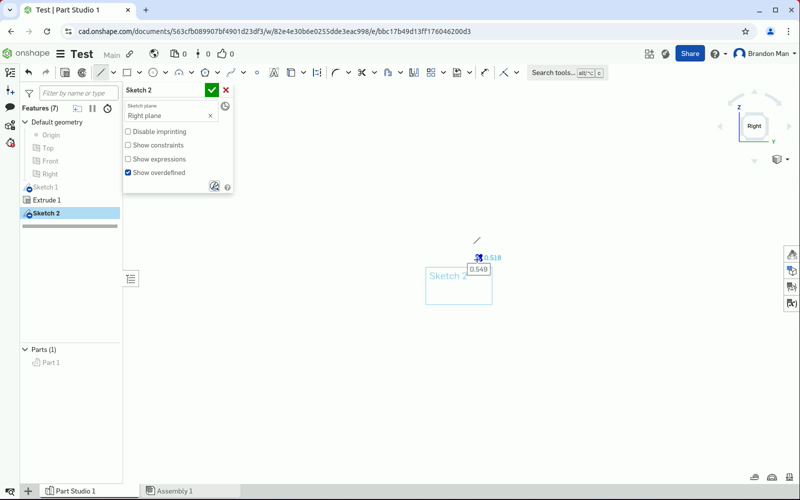
scroll(6)
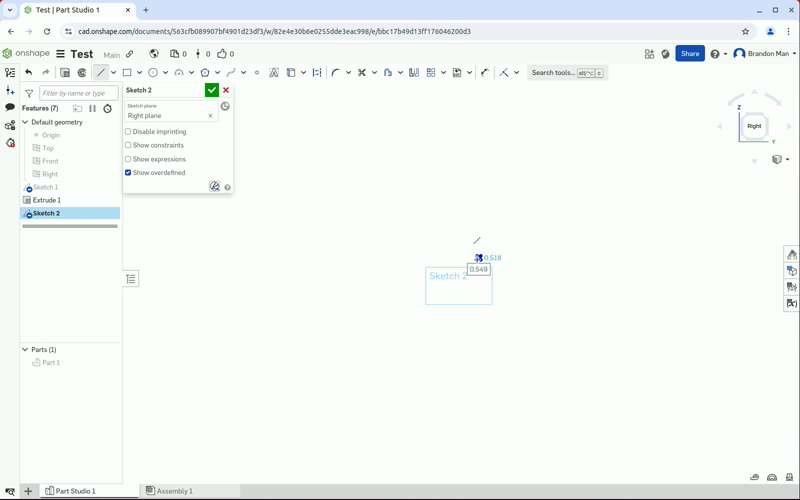
scroll(6)
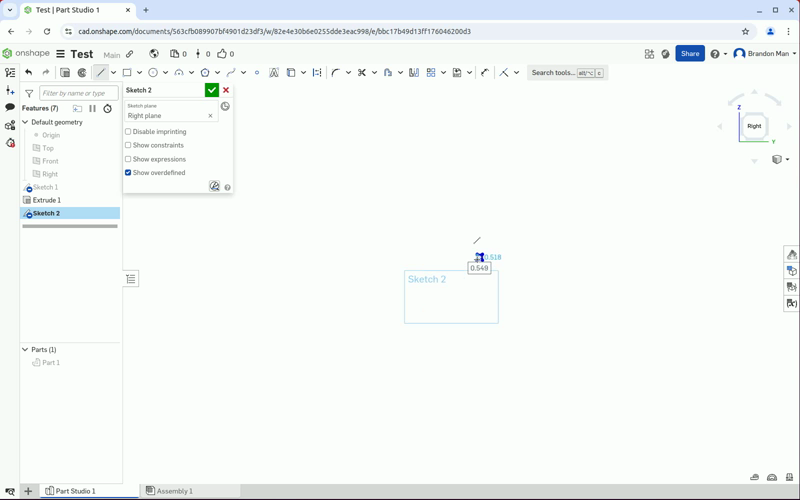
scroll(6)
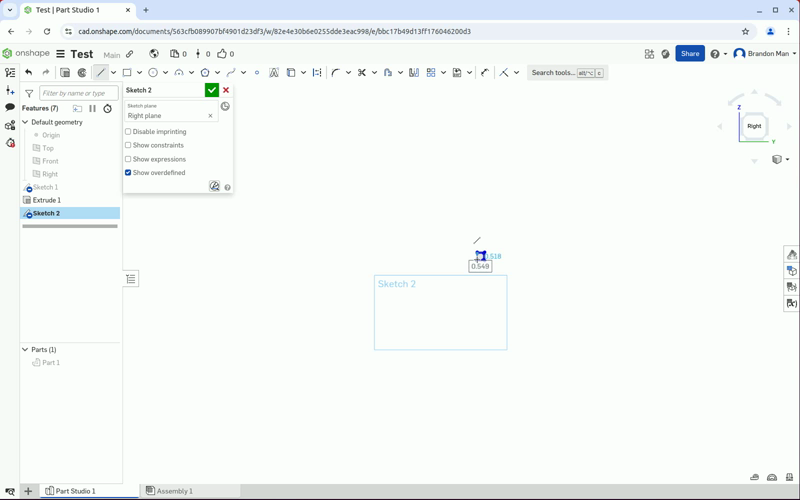
scroll(6)
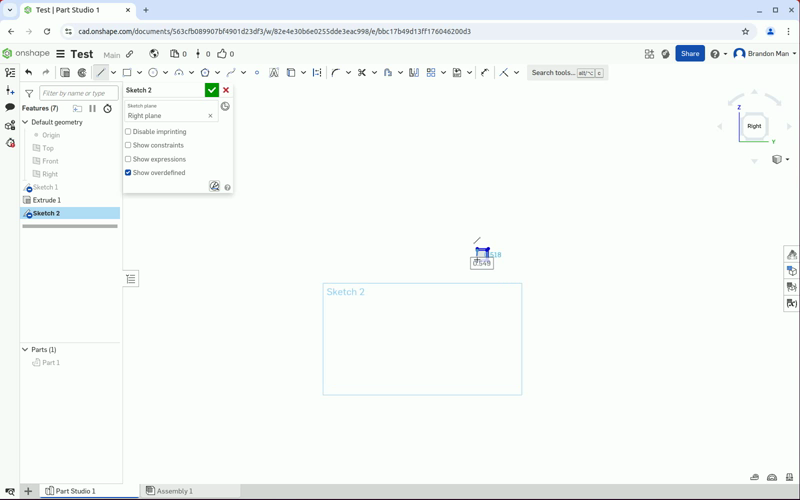
scroll(6)
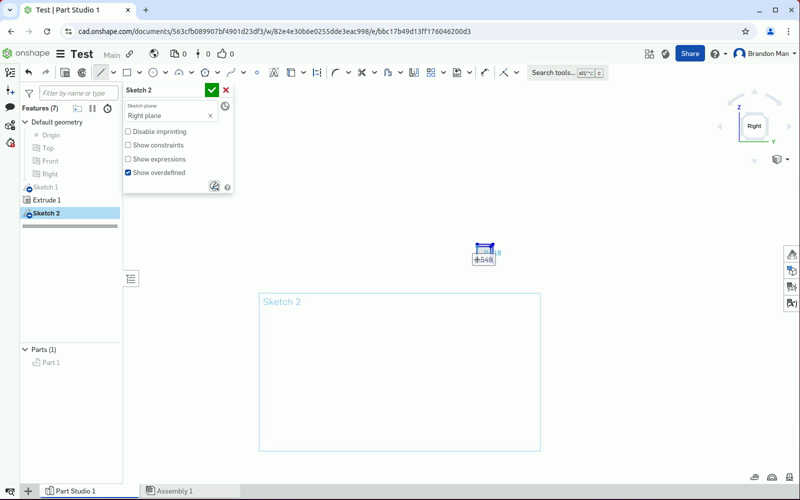
scroll(6)
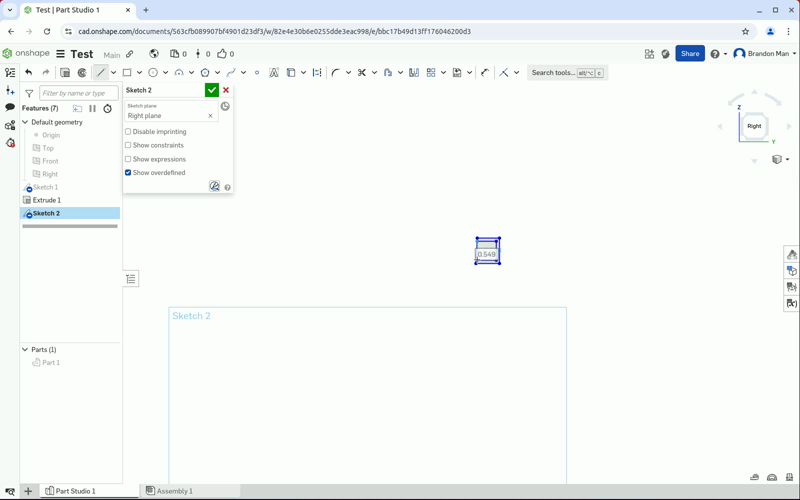
scroll(6)
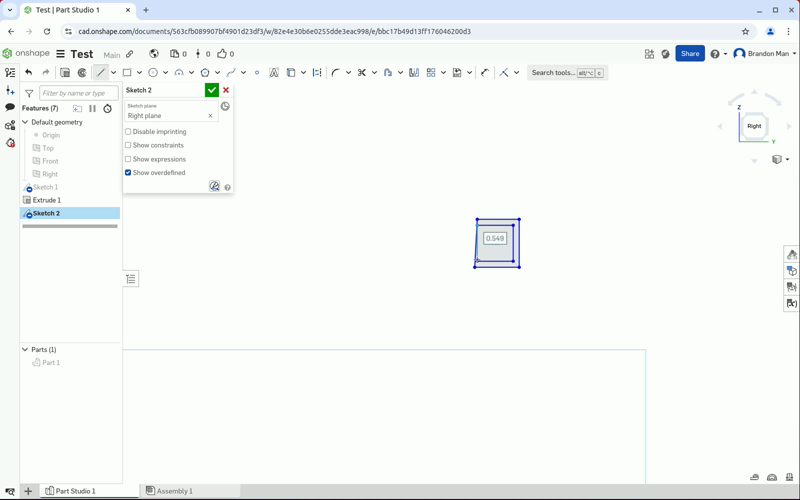
key_up(shift)
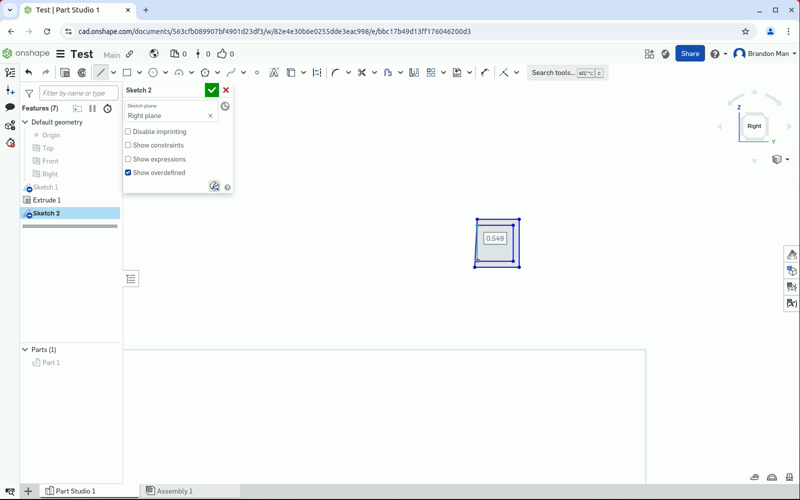
click(477, 259)
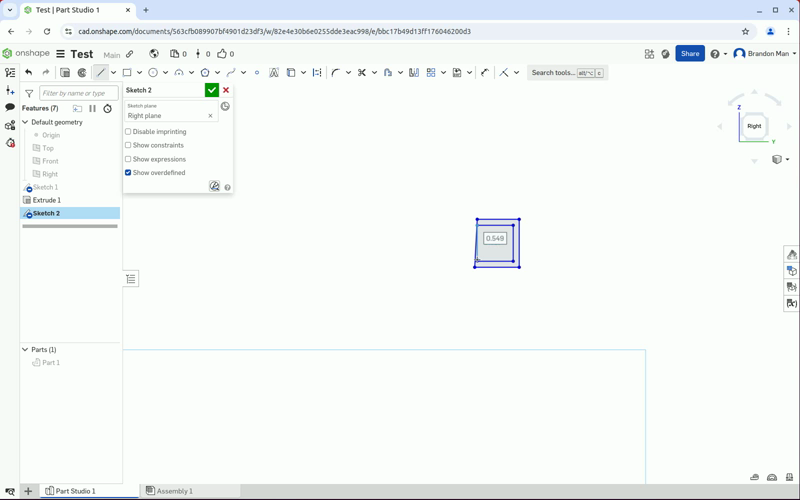
scroll(-6)
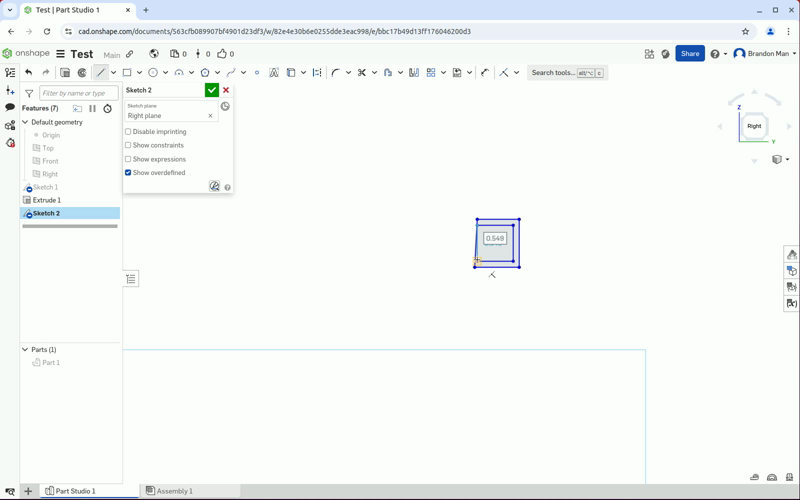
scroll(-6)
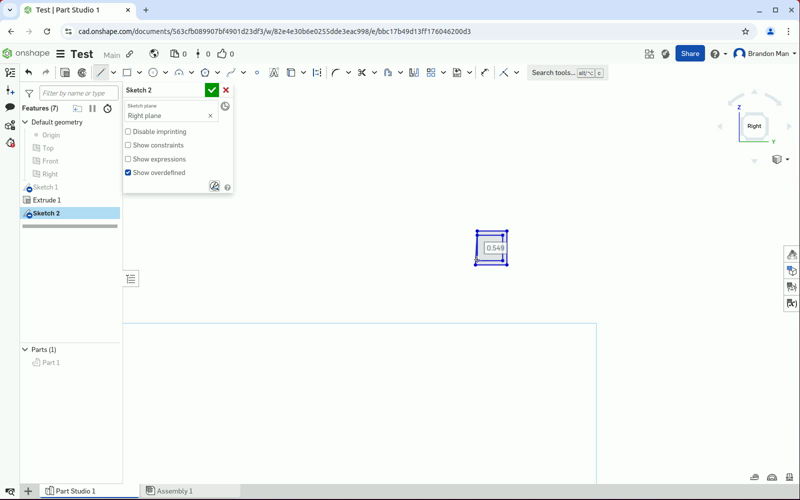
scroll(-6)
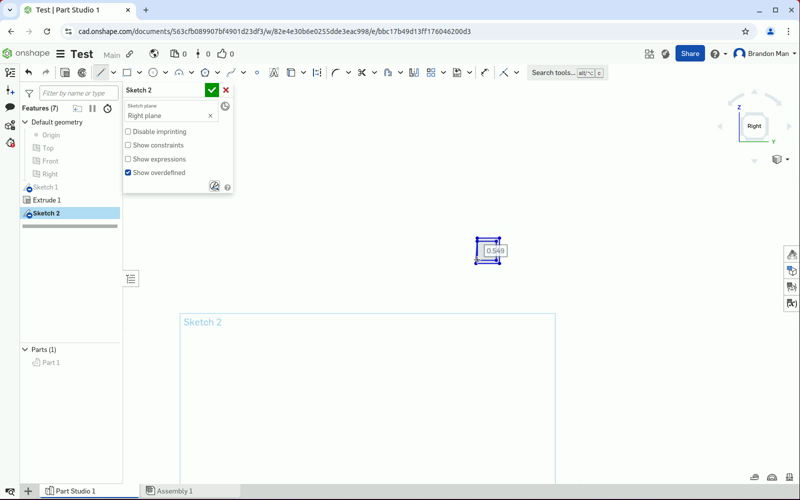
scroll(-6)
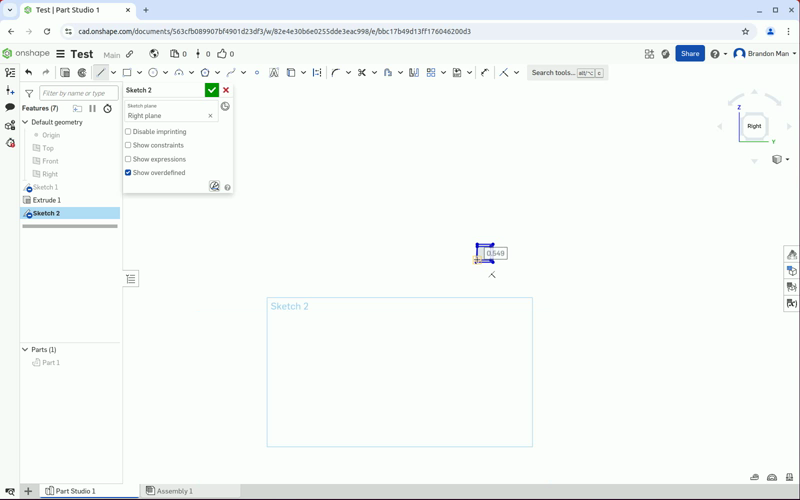
scroll(-6)
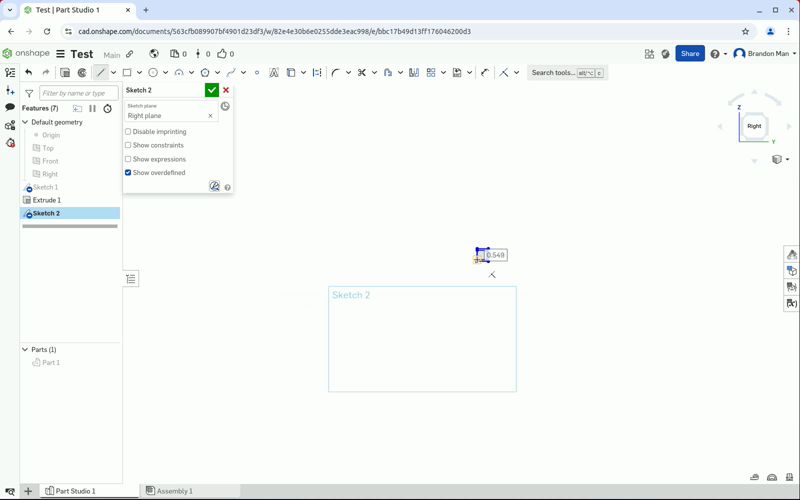
scroll(-6)
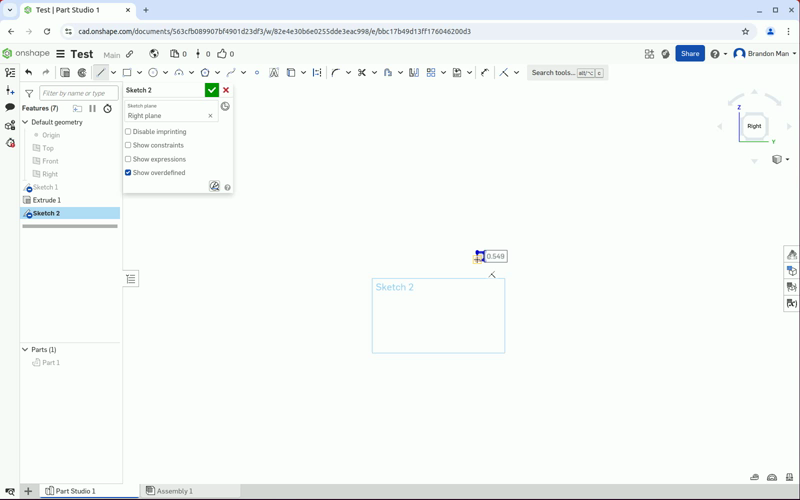
scroll(-6)
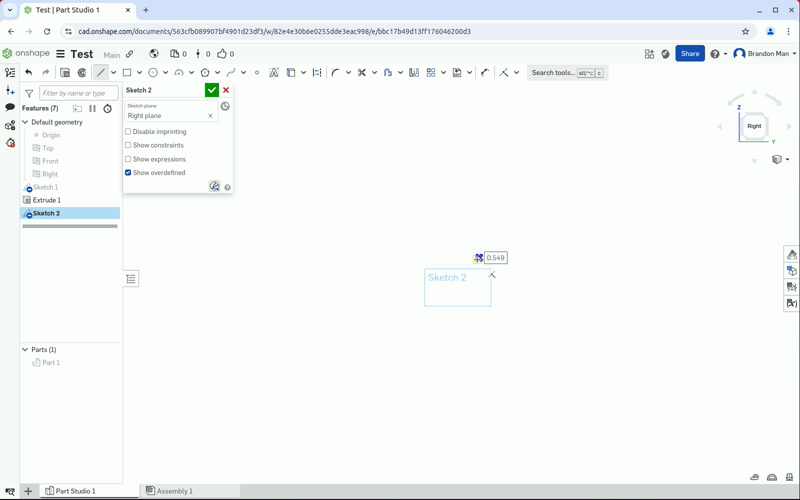
key(esc)
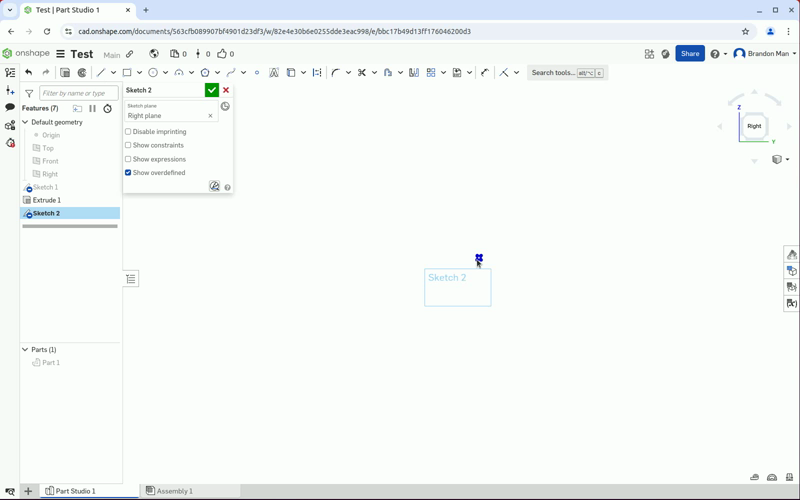
mouse_move(478, 259)
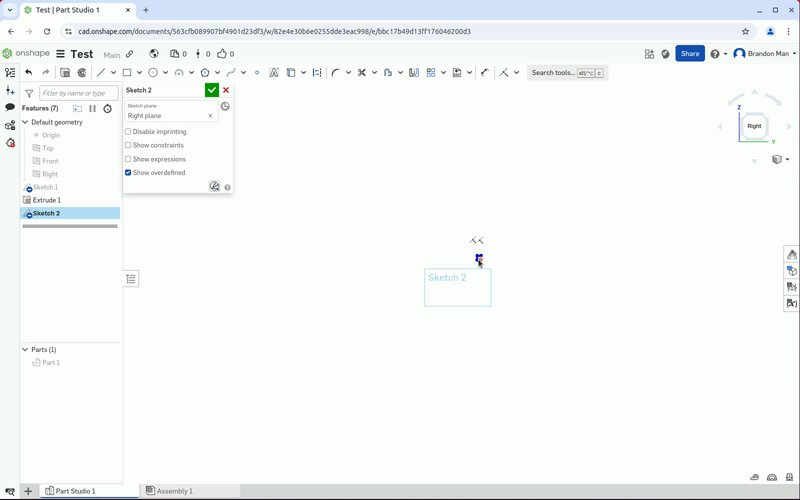
scroll(6)
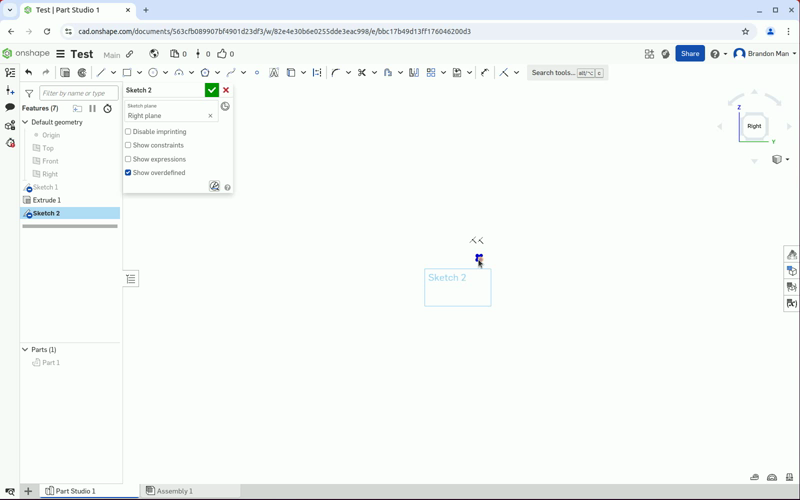
scroll(6)
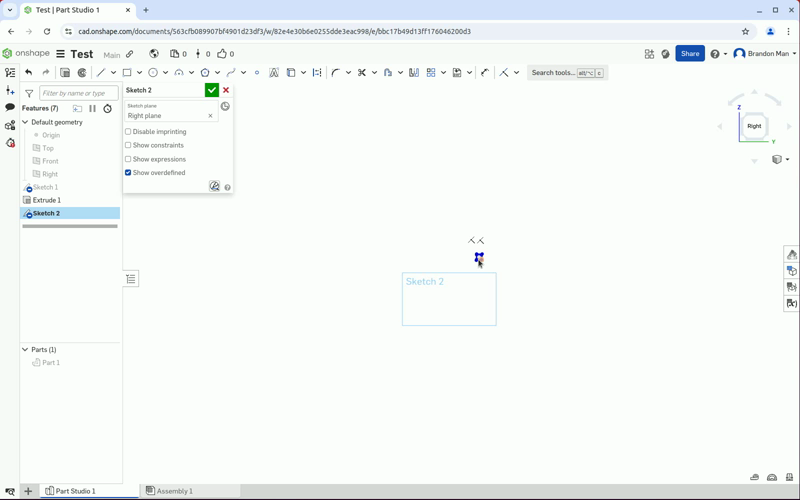
scroll(6)
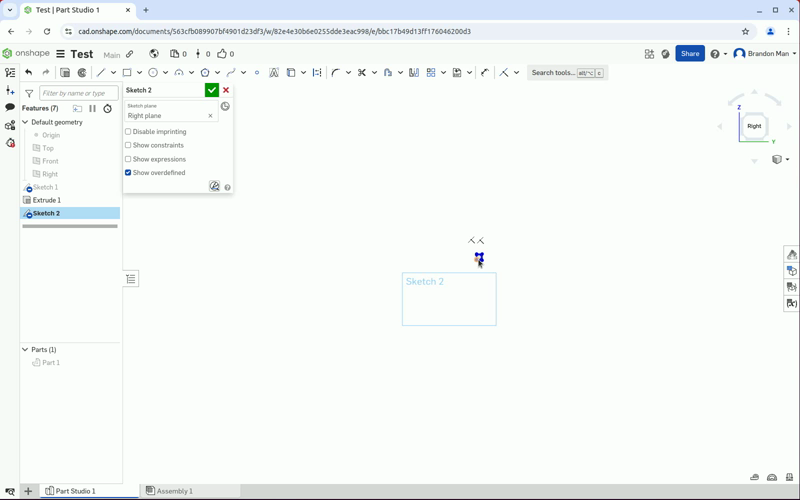
scroll(6)
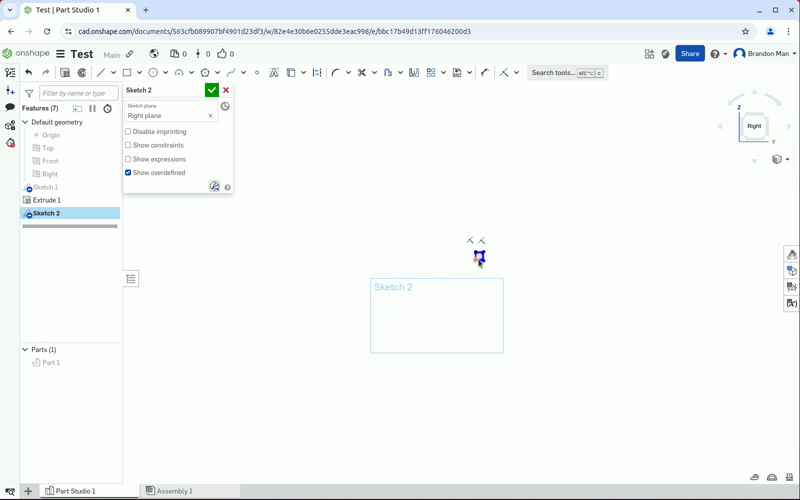
scroll(6)
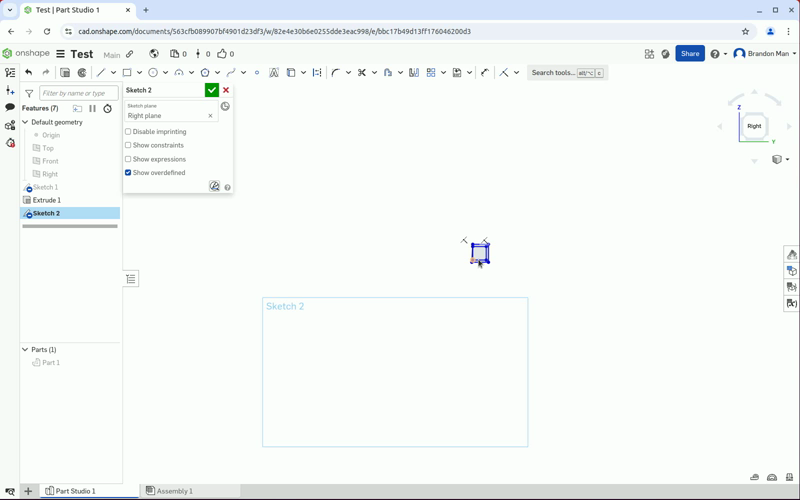
scroll(6)
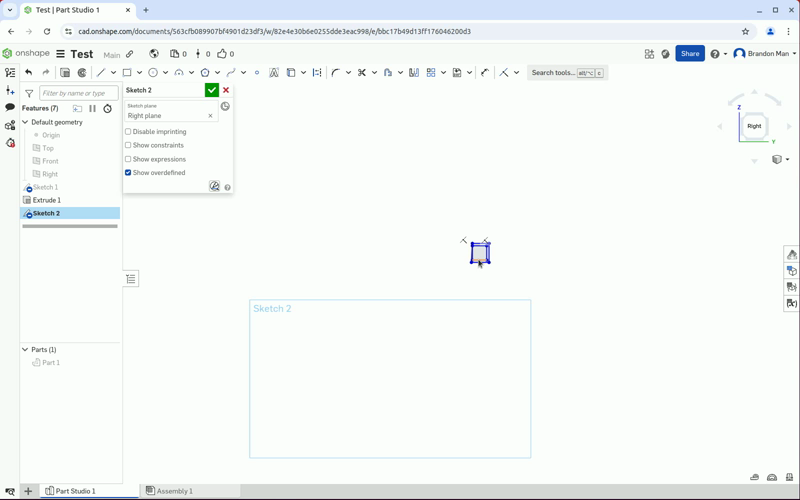
scroll(6)
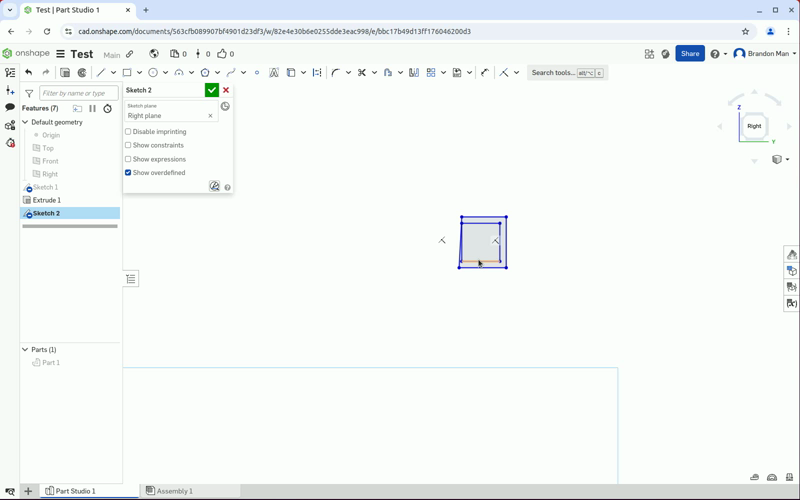
click(478, 259)
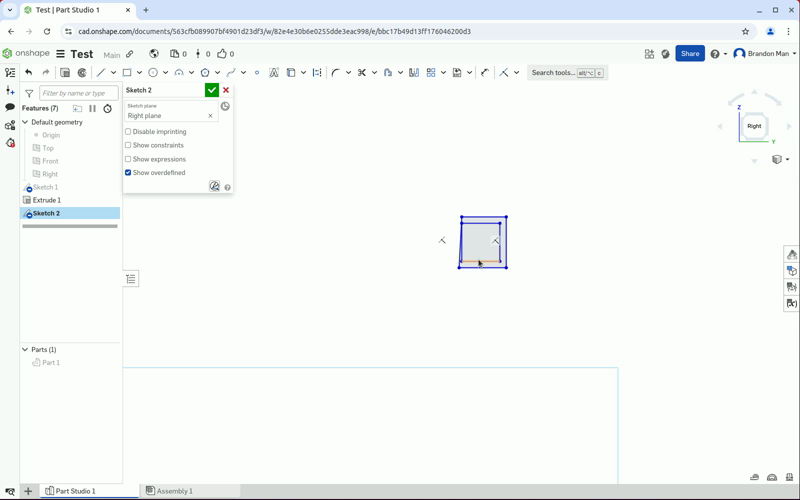
scroll(-6)
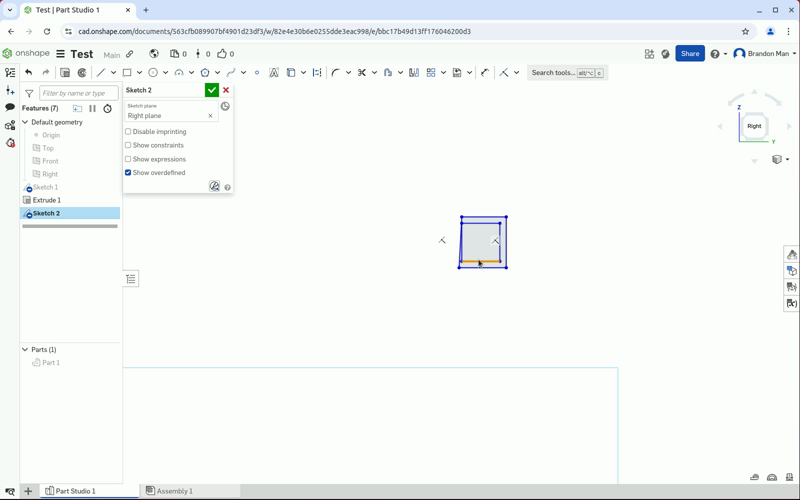
scroll(-6)
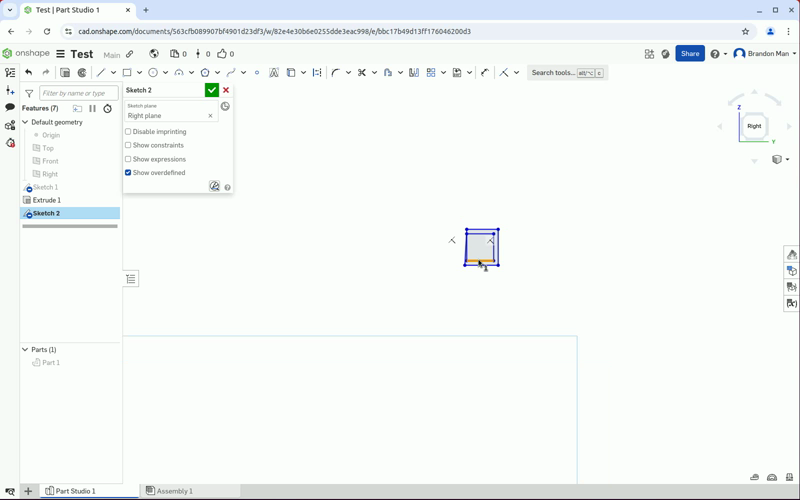
scroll(-6)
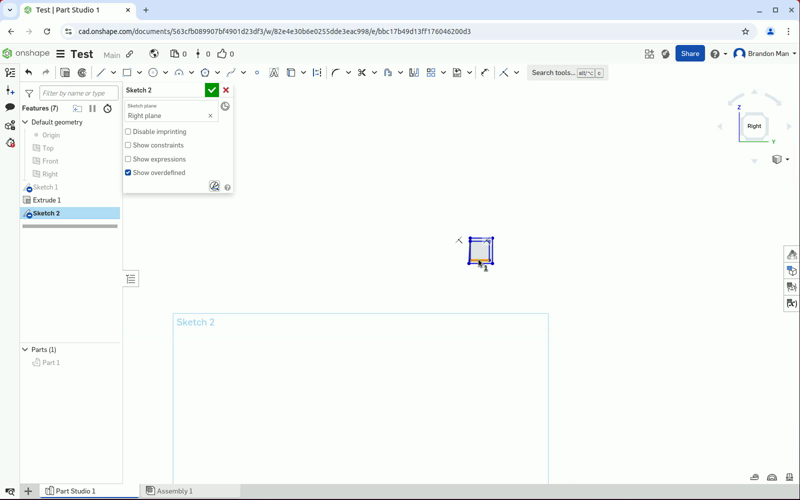
scroll(-6)
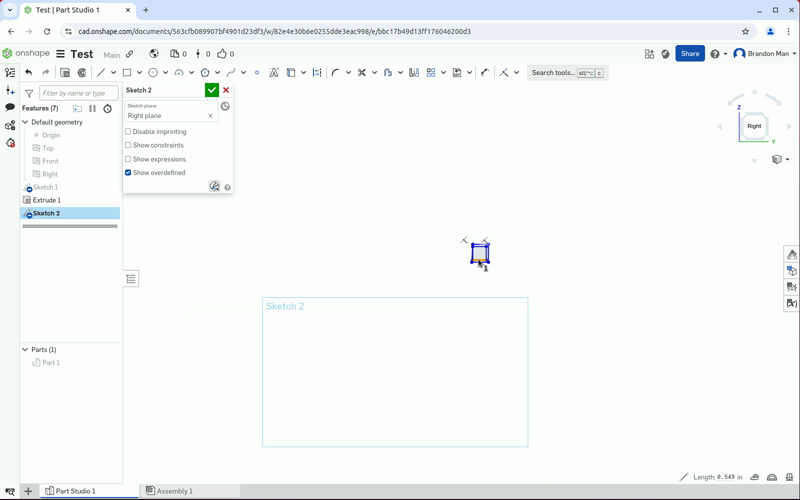
scroll(-6)
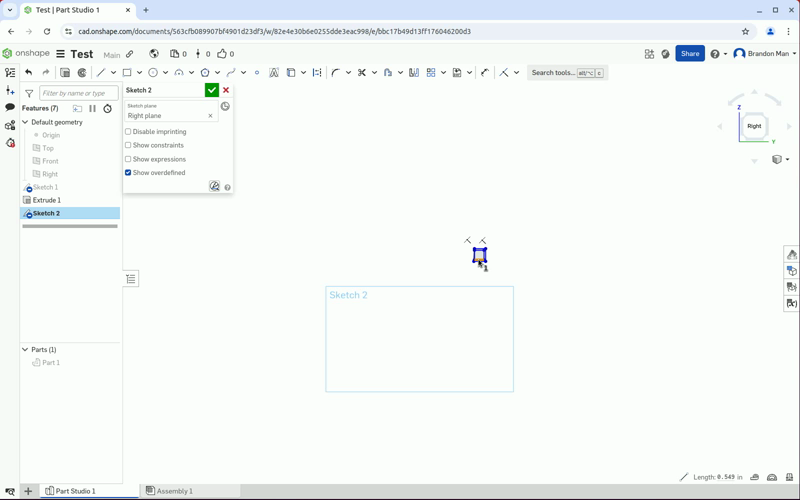
scroll(-6)
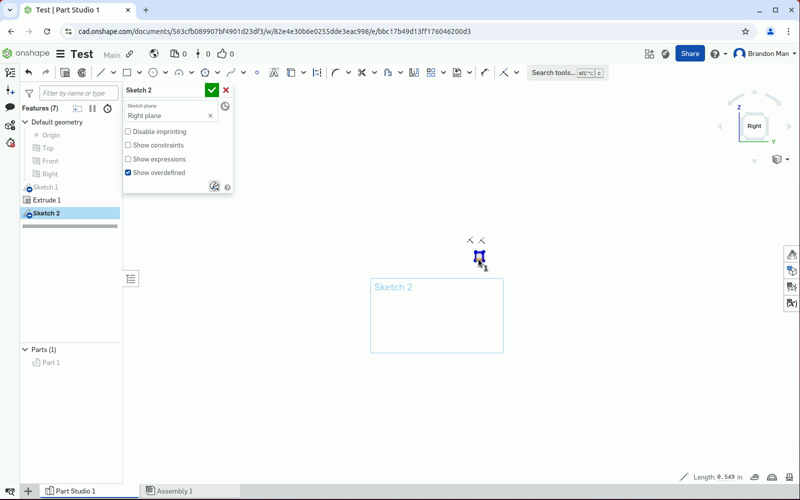
scroll(-6)
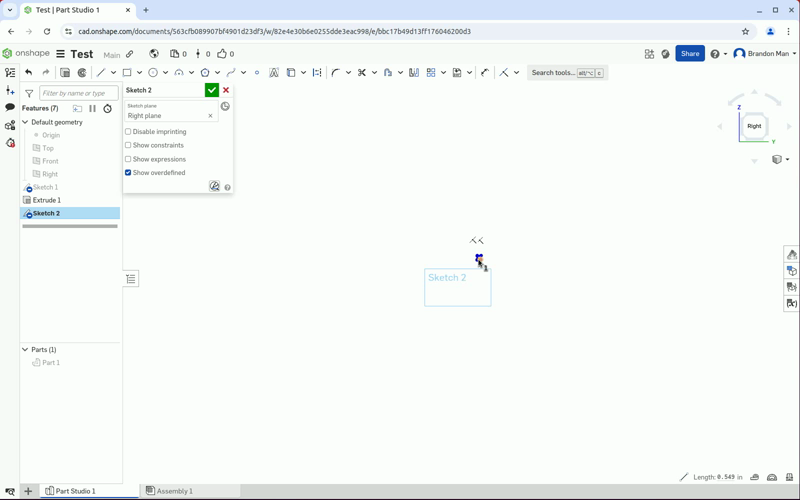
mouse_move(73, 352)
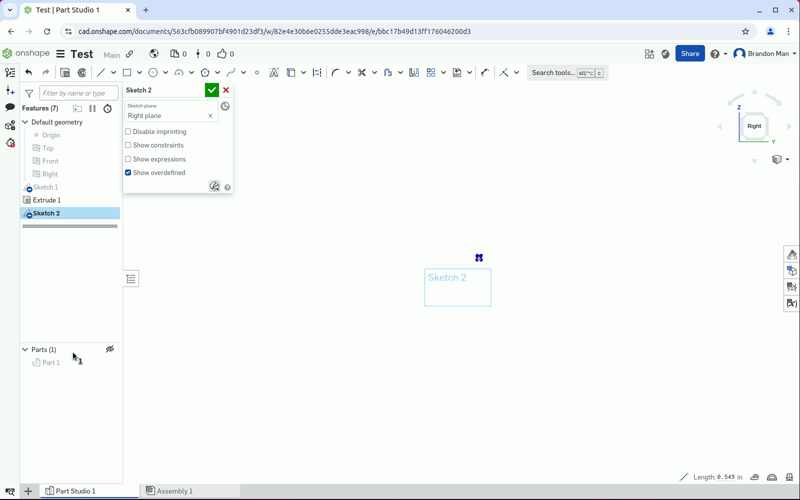
key(shift+y)
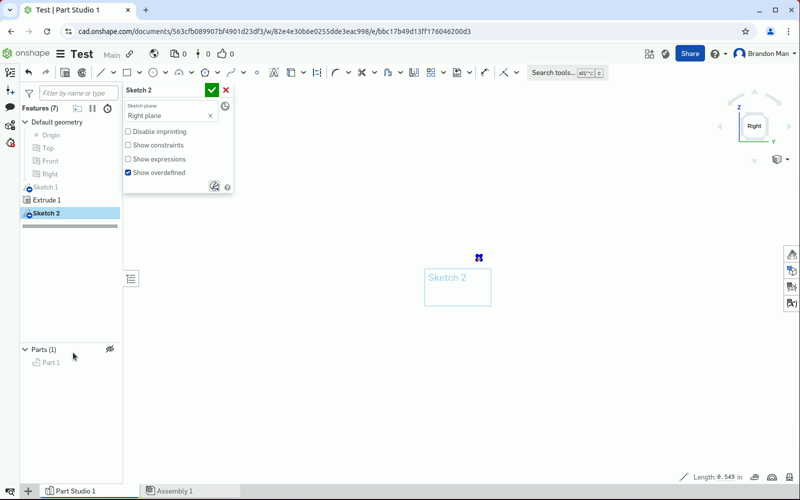
key(shift+e)
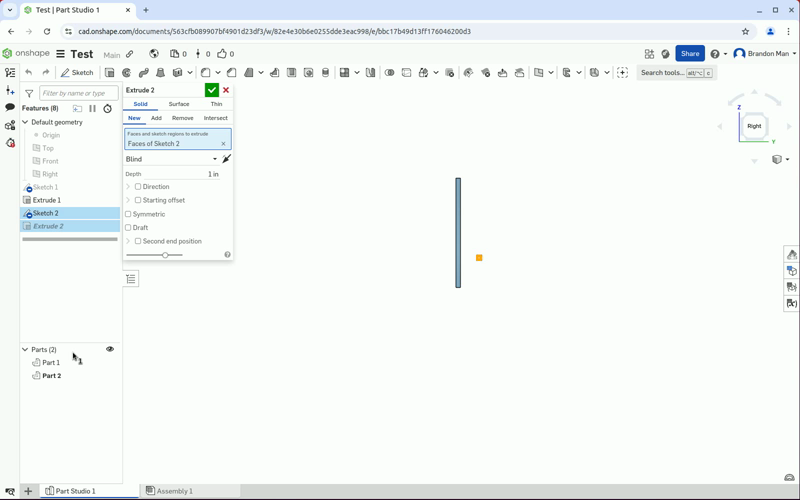
mouse_move(143, 106)
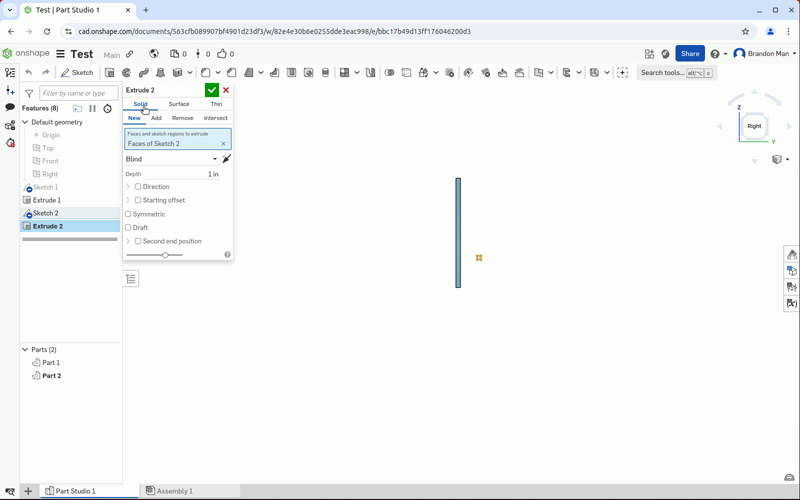
click(143, 106)
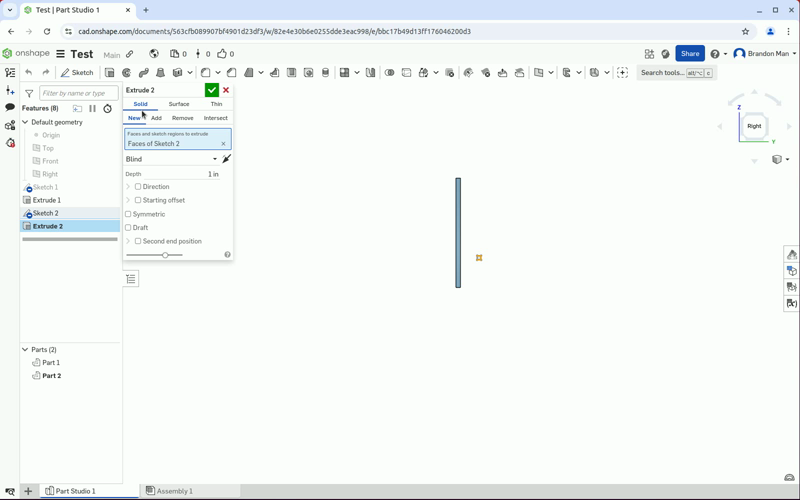
mouse_move(137, 120)
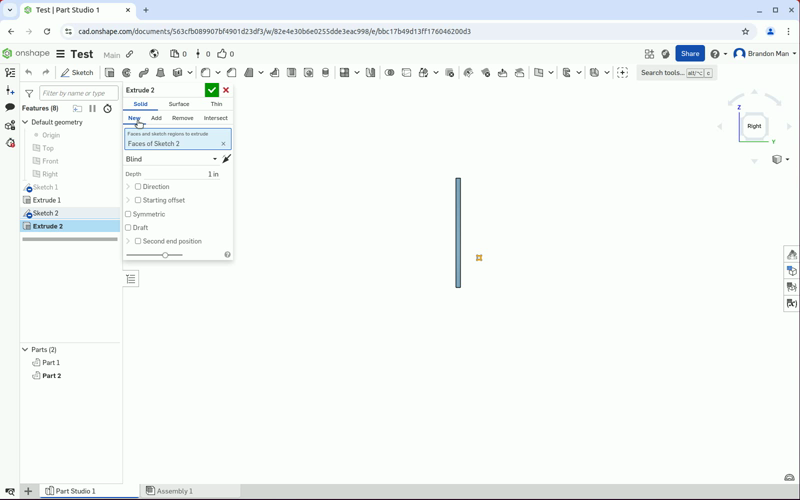
click(137, 120)
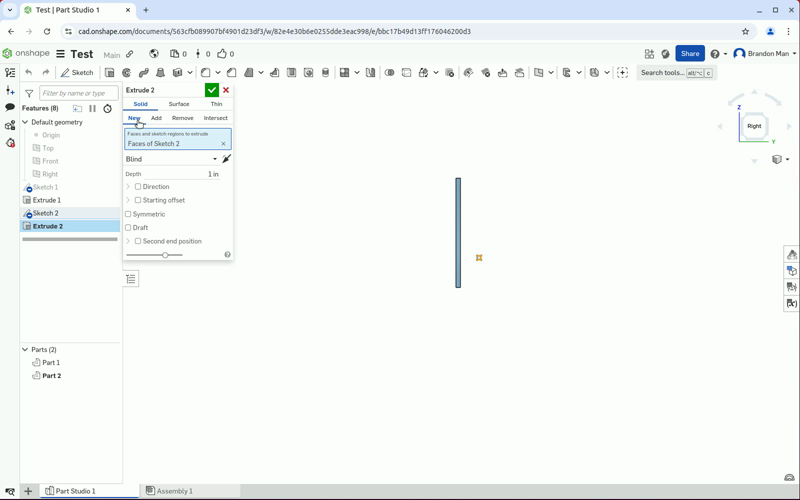
key(tab, 4)
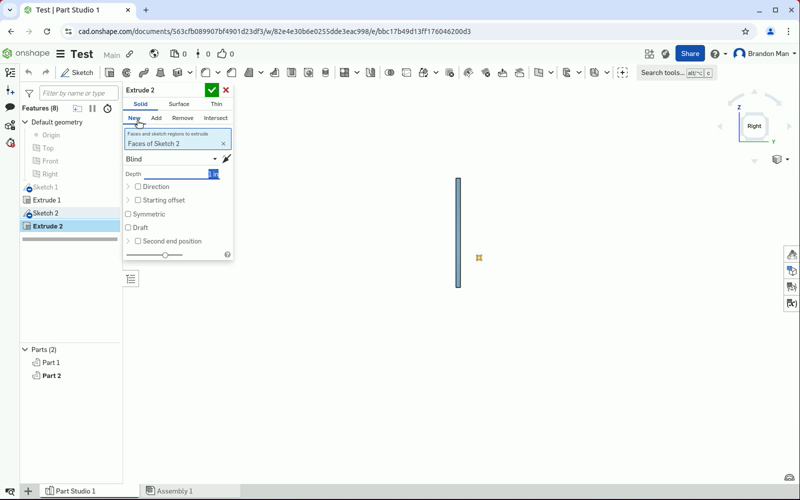
text(23.108)
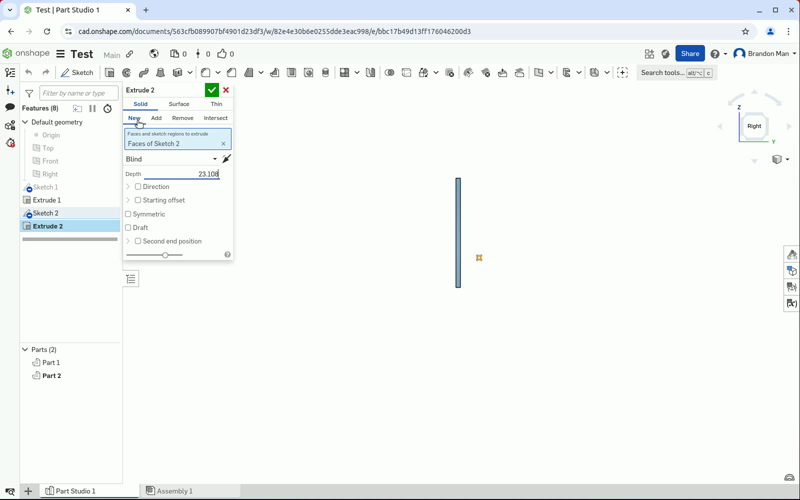
key(enter)
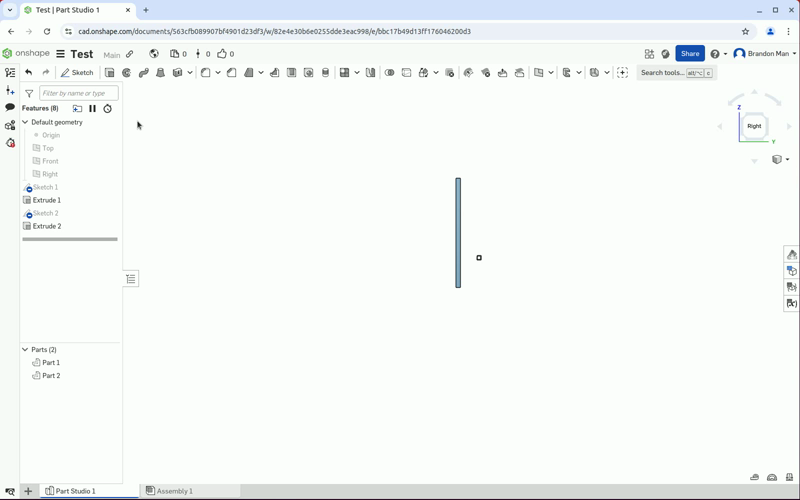
key(shift+h)
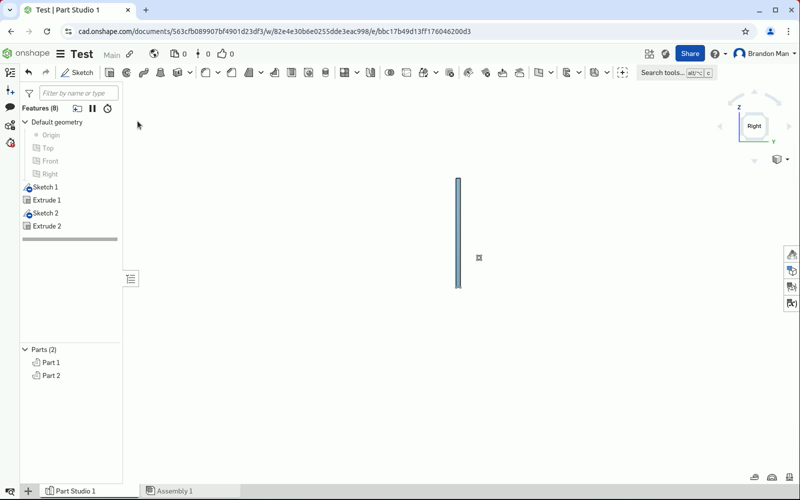
key(shift+h)
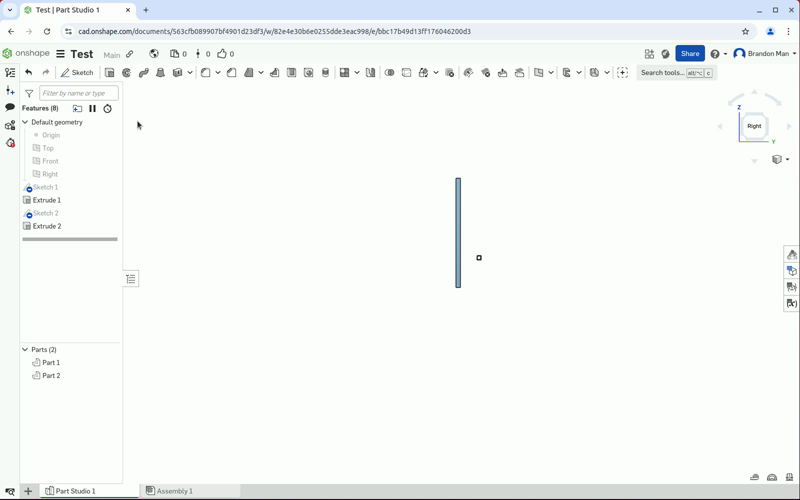
mouse_move(73, 189)
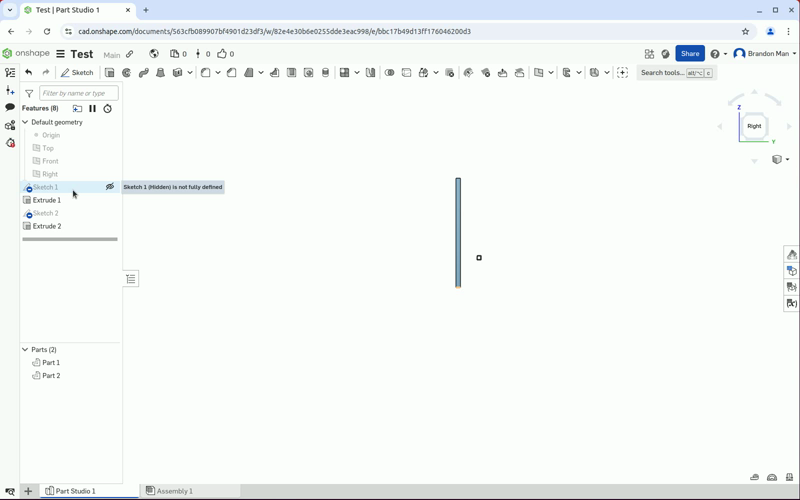
click(73, 189)
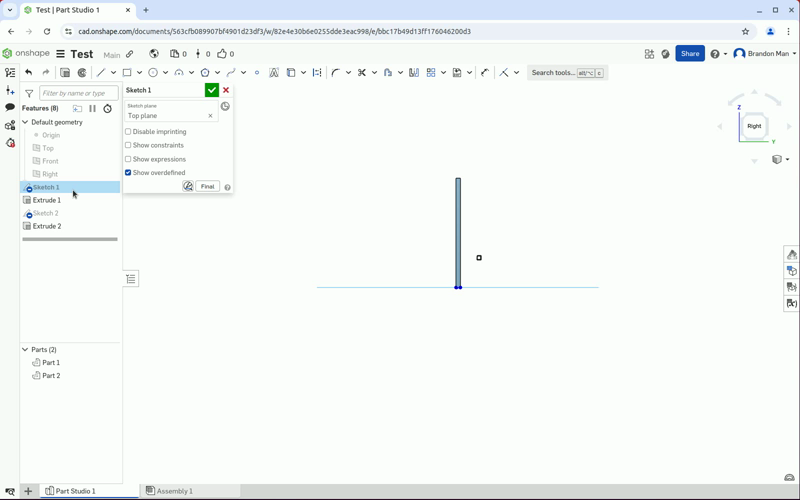
mouse_move(229, 92)
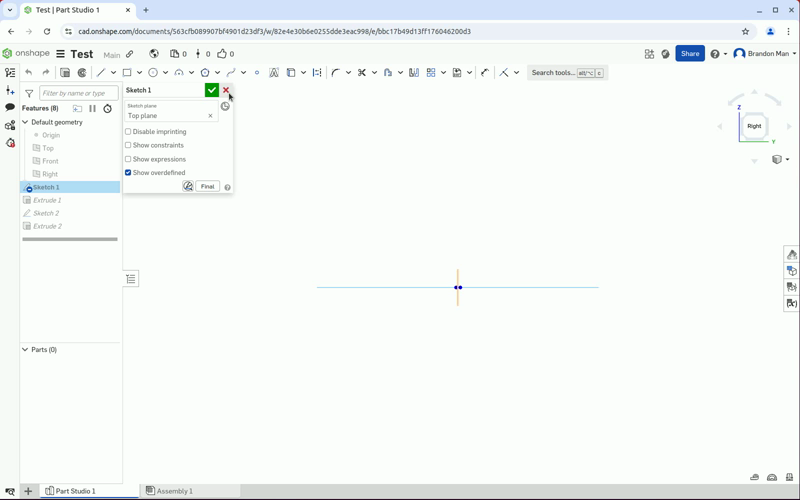
click(229, 92)
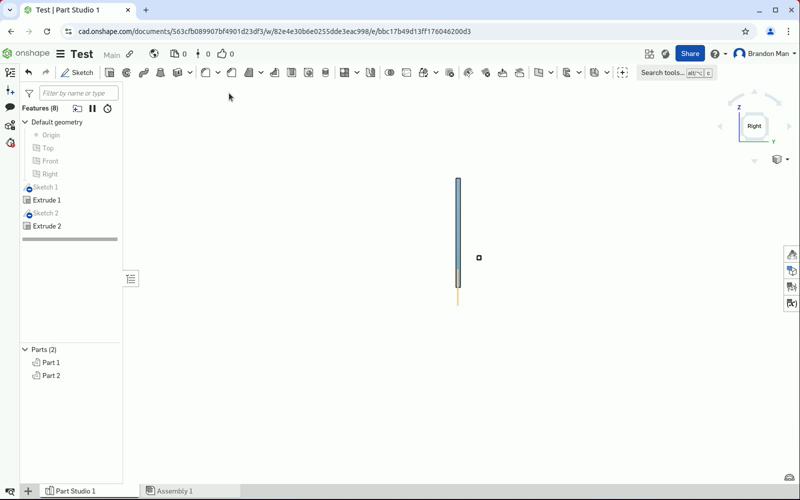
mouse_move(73, 352)
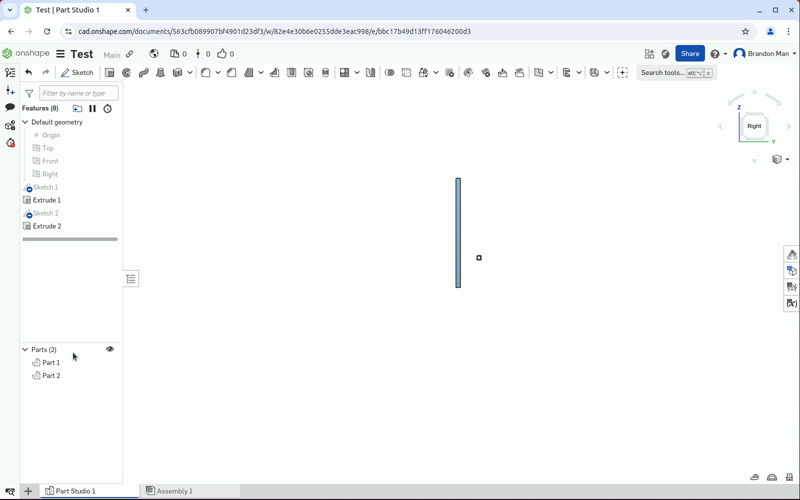
key(y)
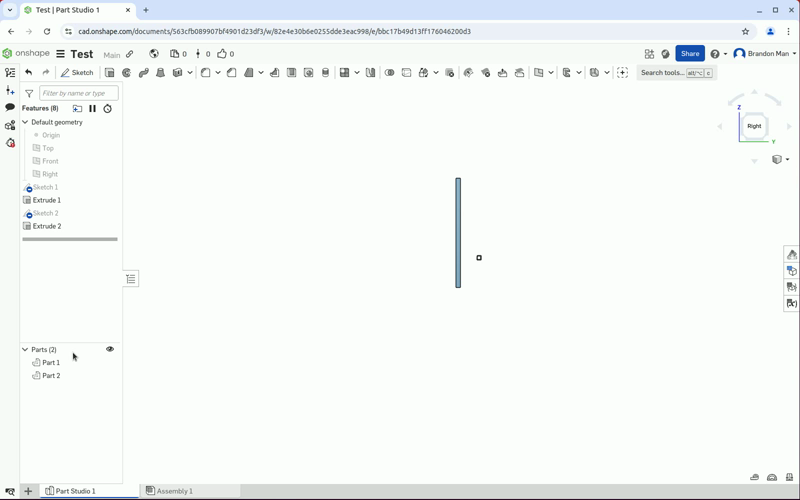
key(shift+p)
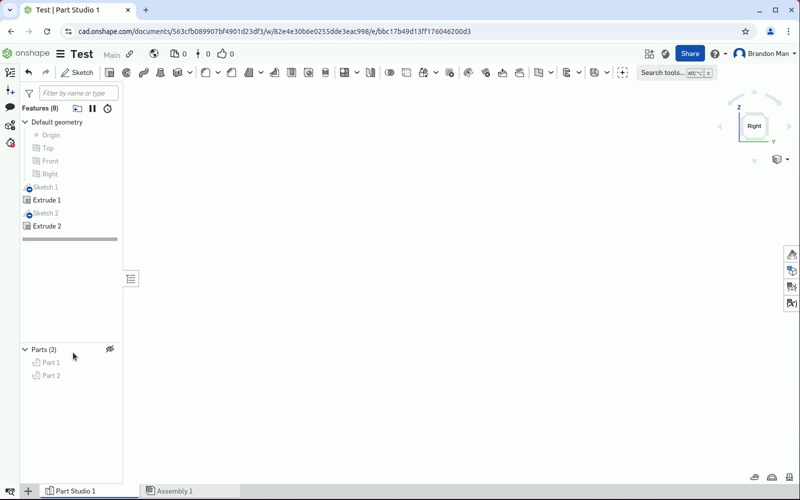
key(space)
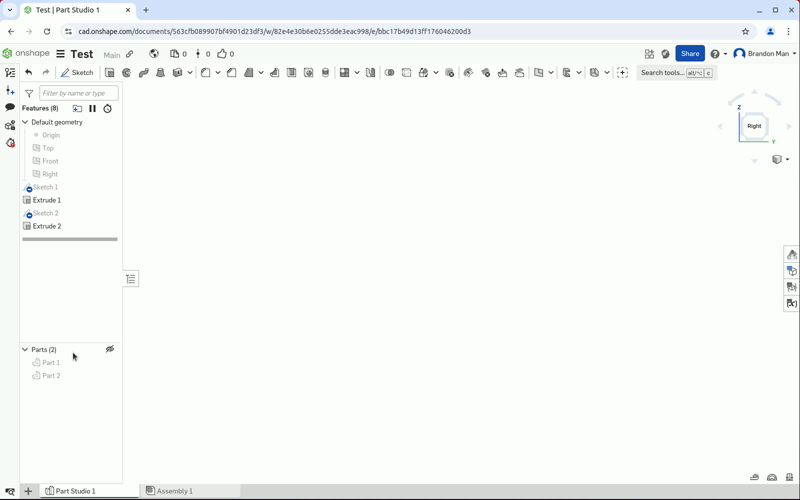
key_down(shift)
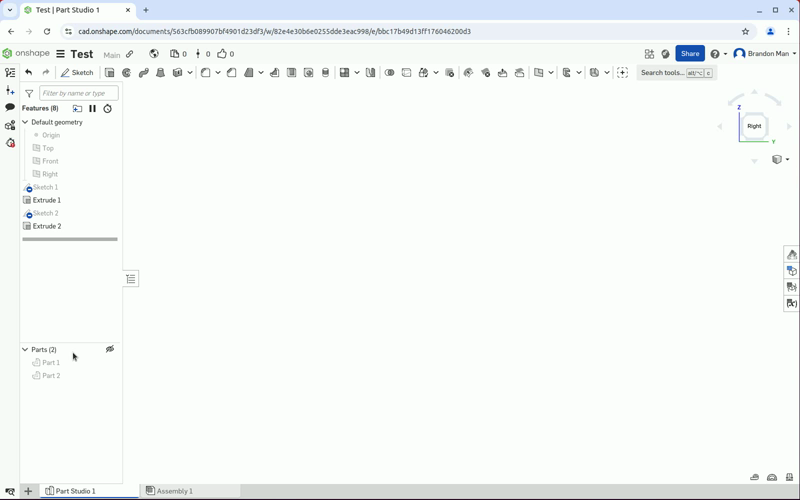
key(right)
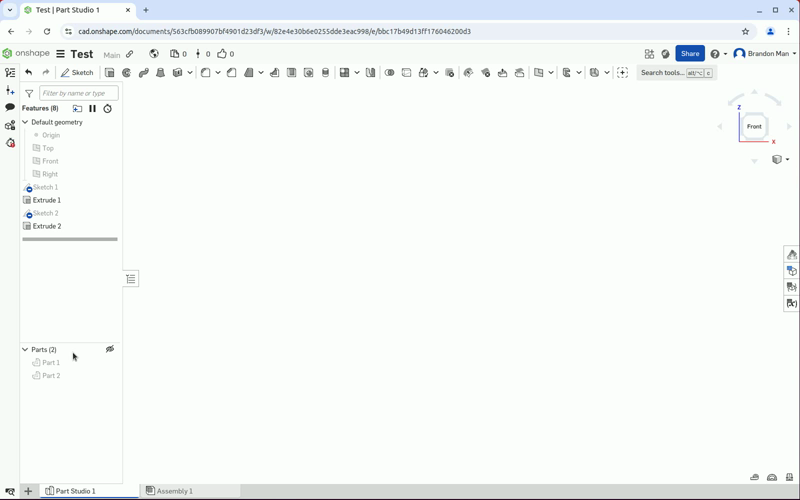
key_up(shift)
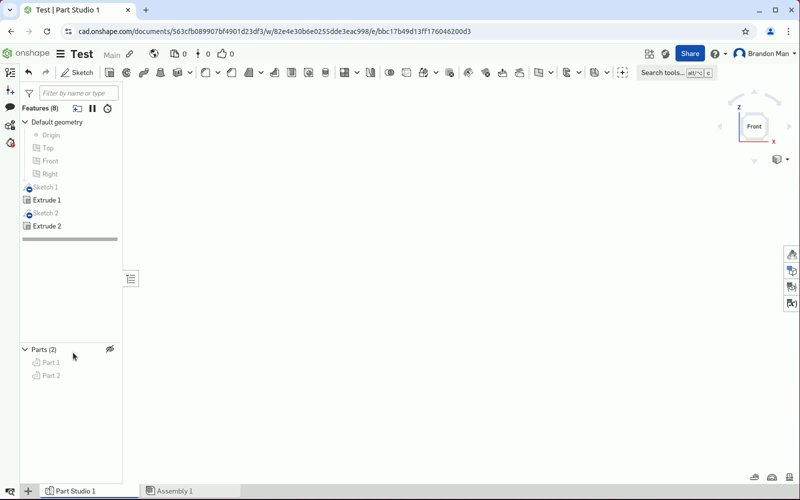
mouse_move(73, 352)
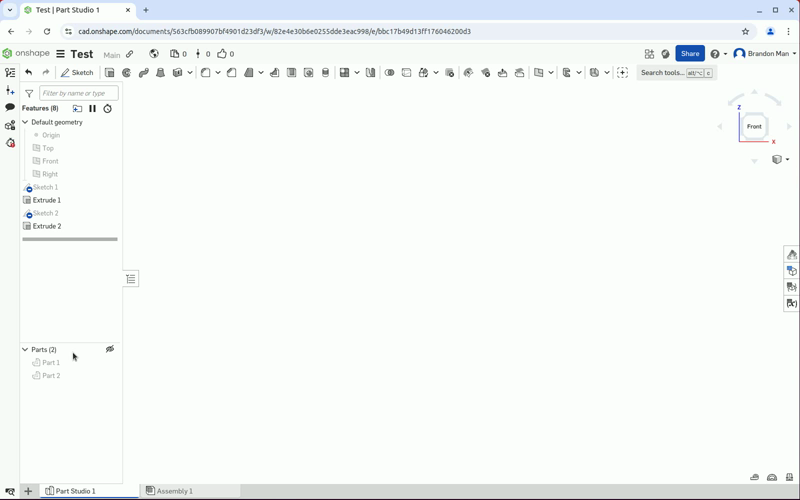
key(shift+y)
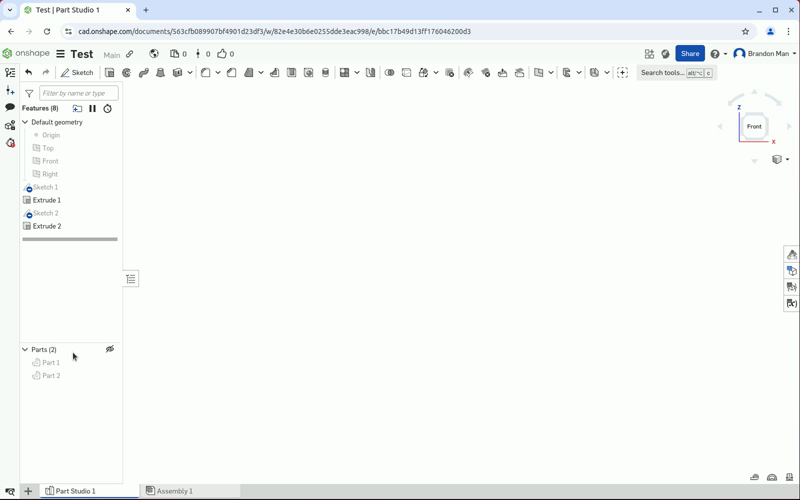
key(shift+s)
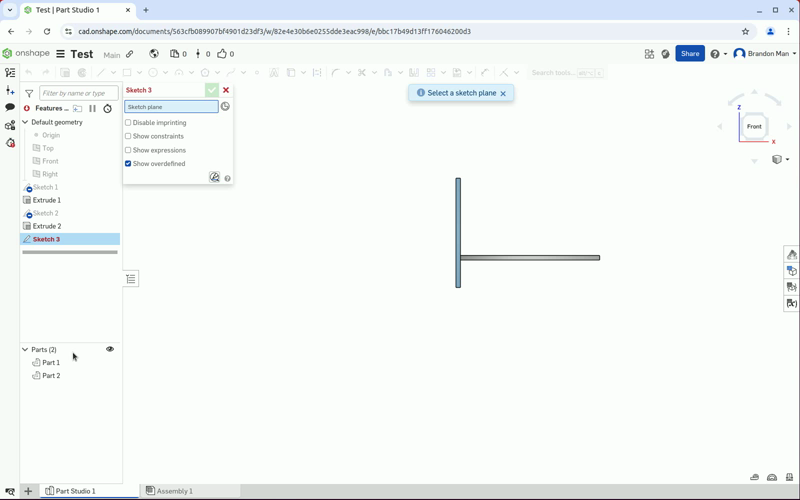
mouse_move(73, 163)
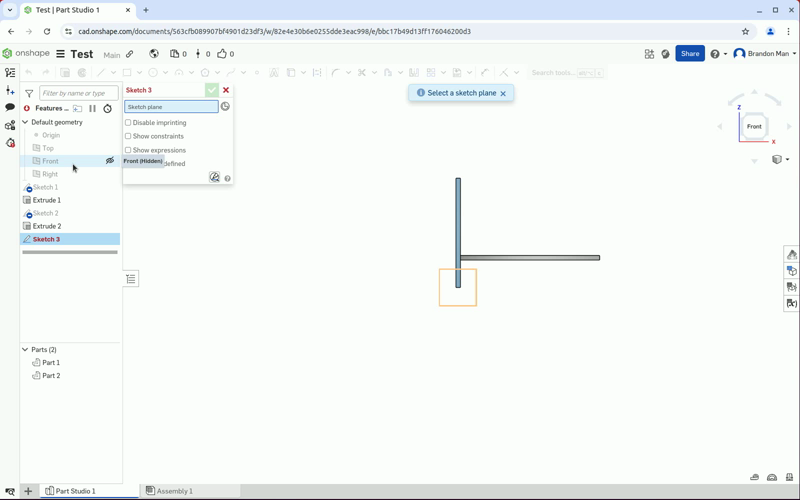
click(73, 163)
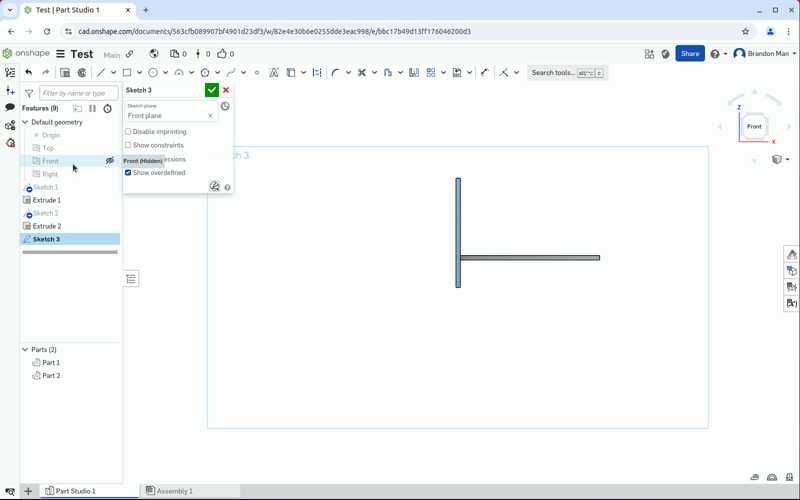
mouse_move(73, 352)
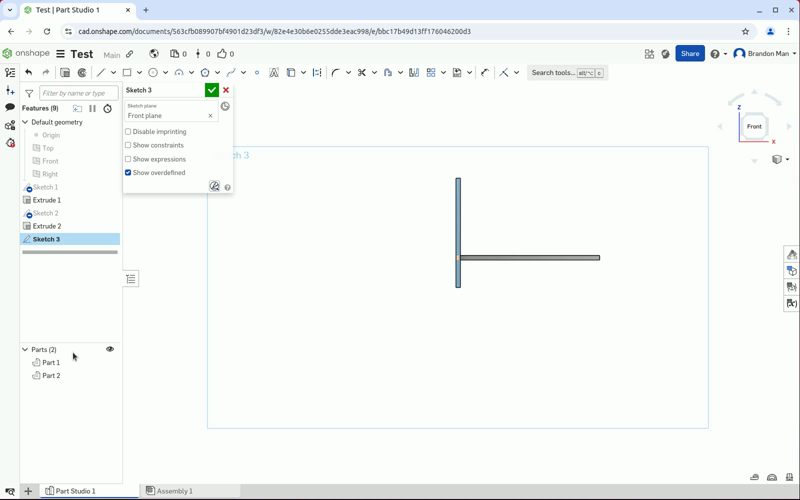
key(y)
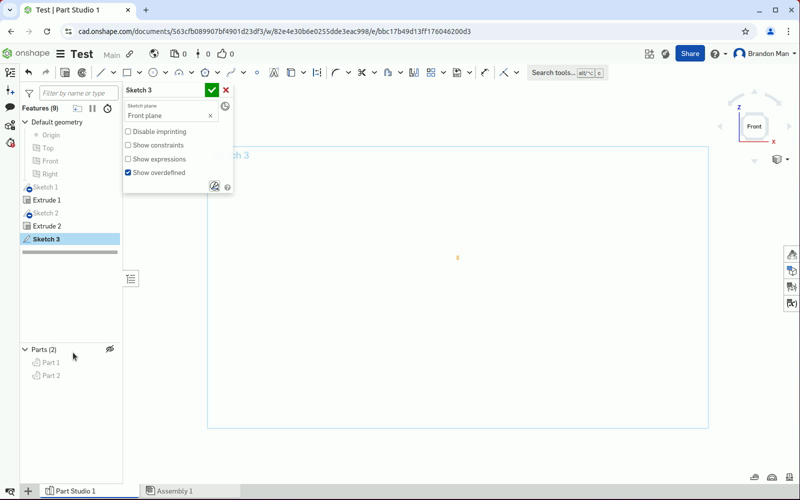
key(l)
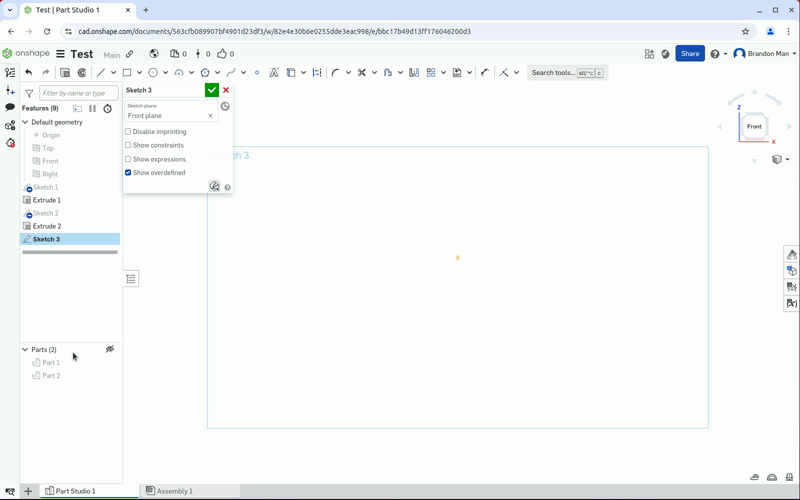
key_down(shift)
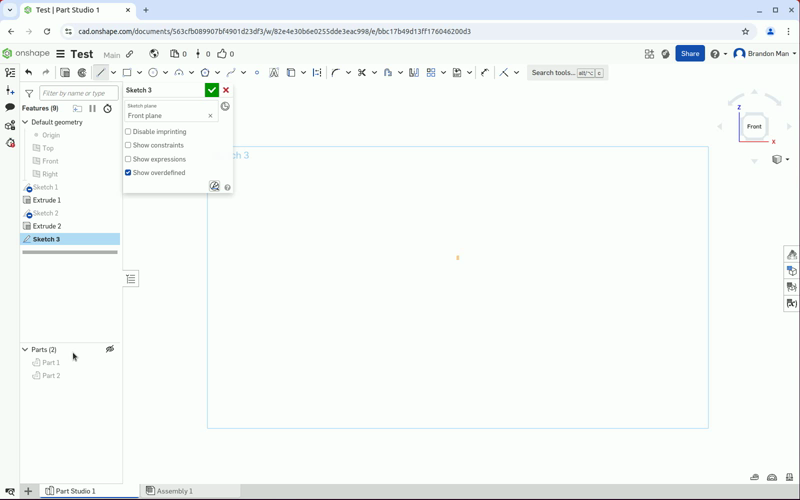
mouse_move(460, 299)
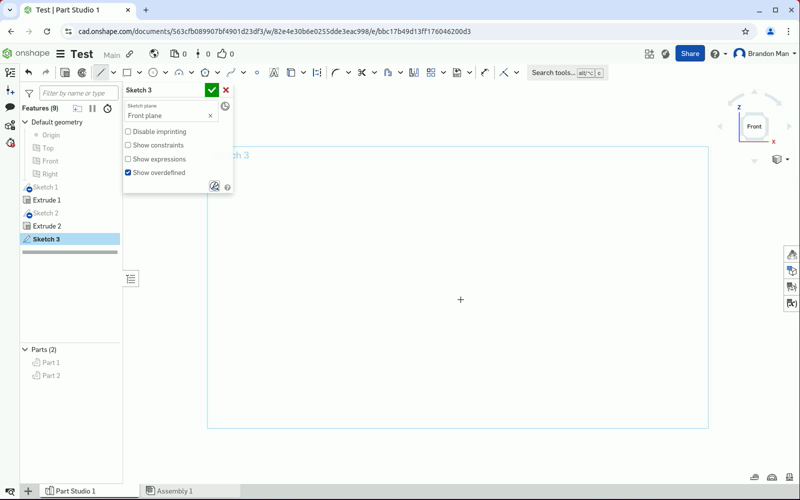
click(460, 299)
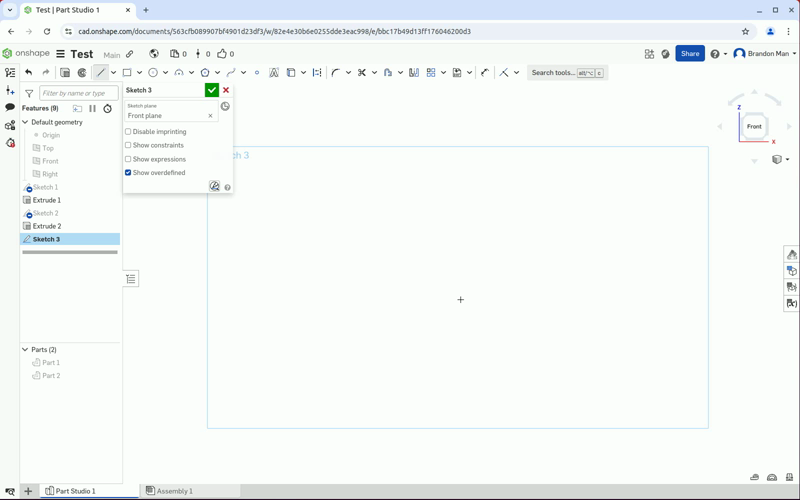
key_up(shift)
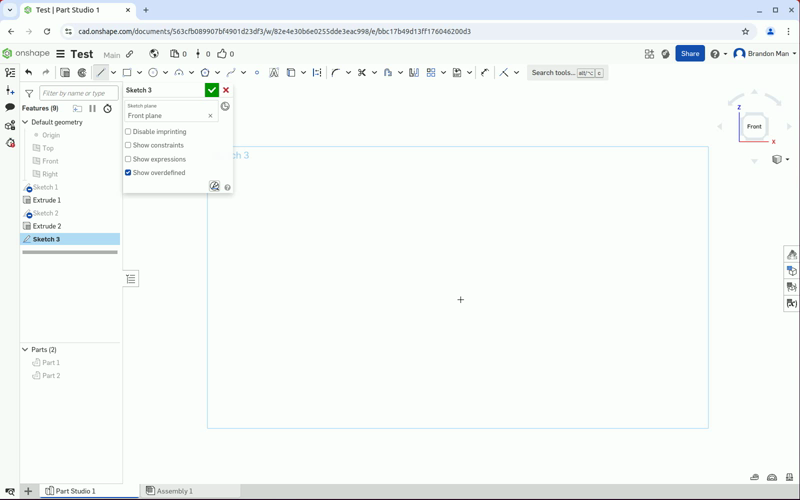
key_down(shift)
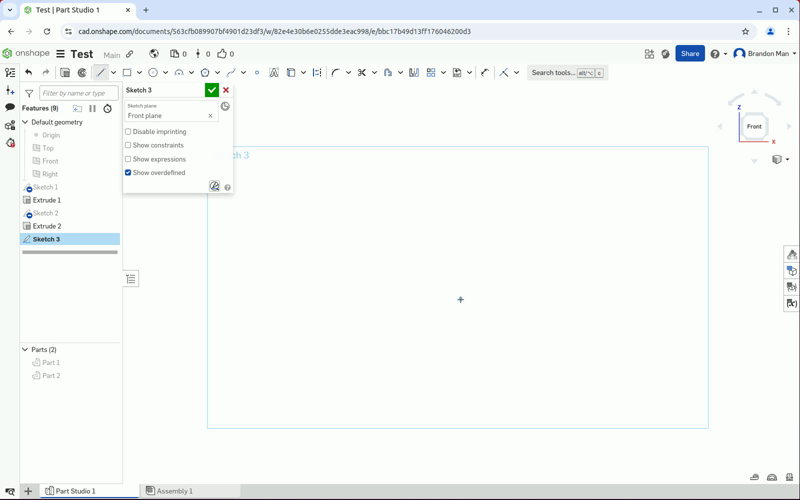
mouse_move(490, 299)
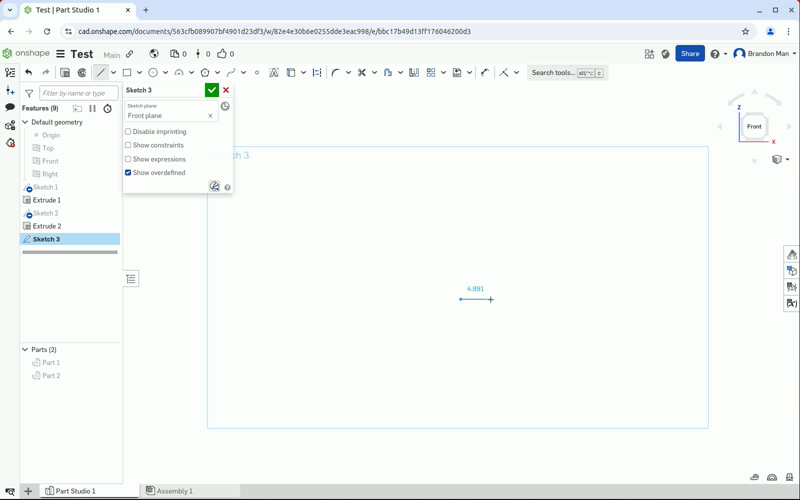
mouse_move(464, 299)
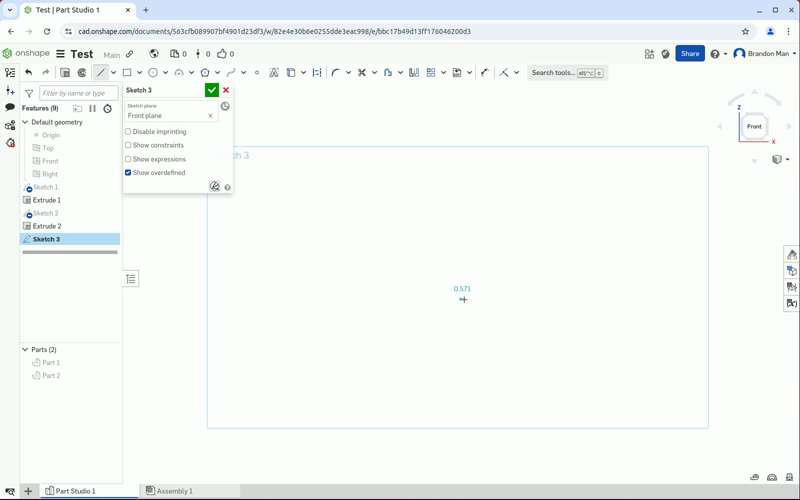
scroll(6)
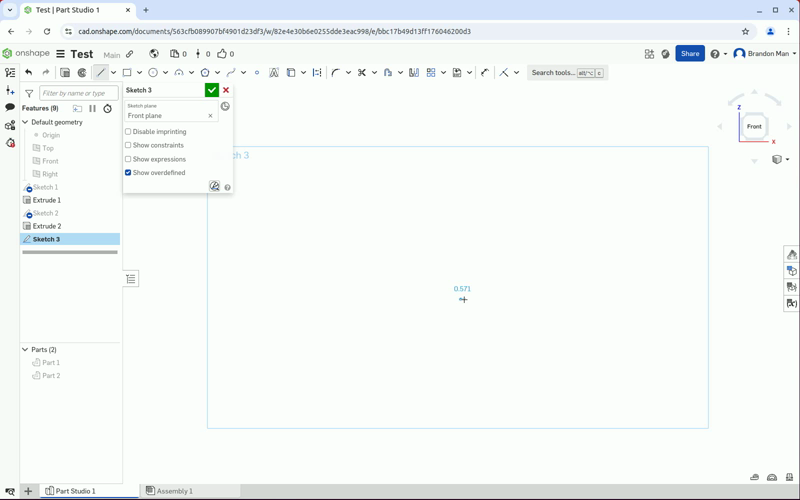
scroll(6)
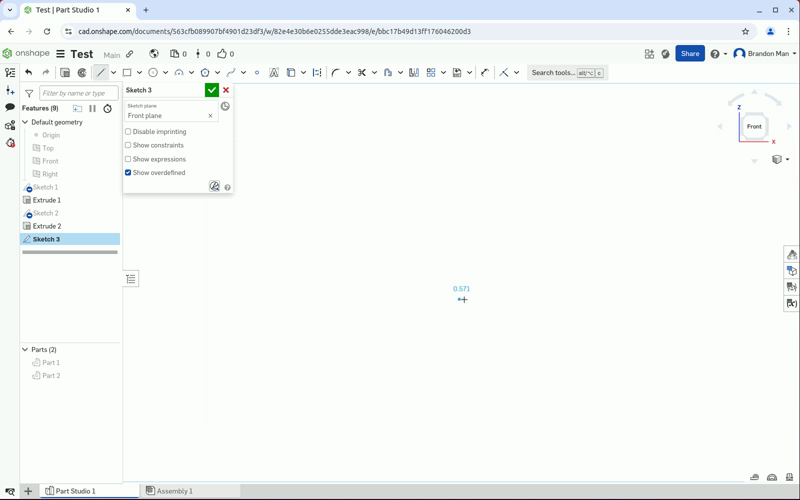
scroll(6)
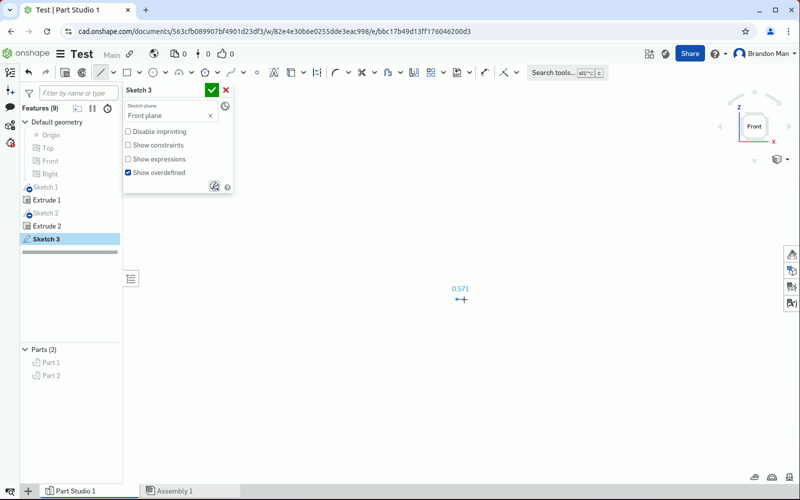
scroll(6)
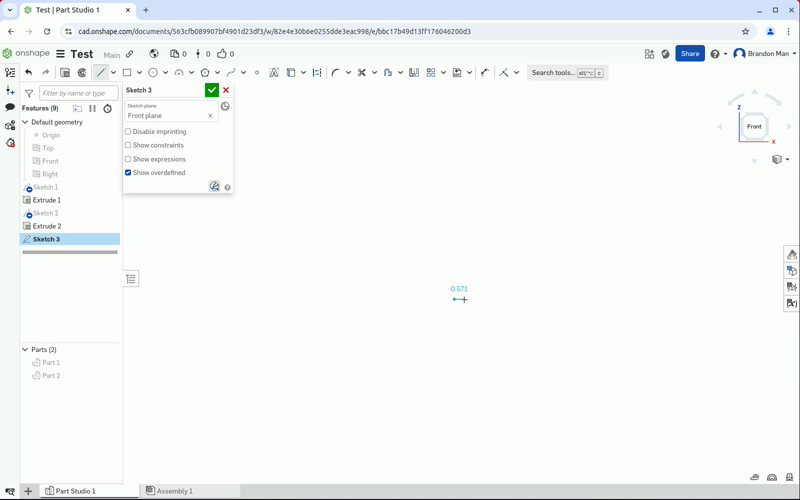
scroll(6)
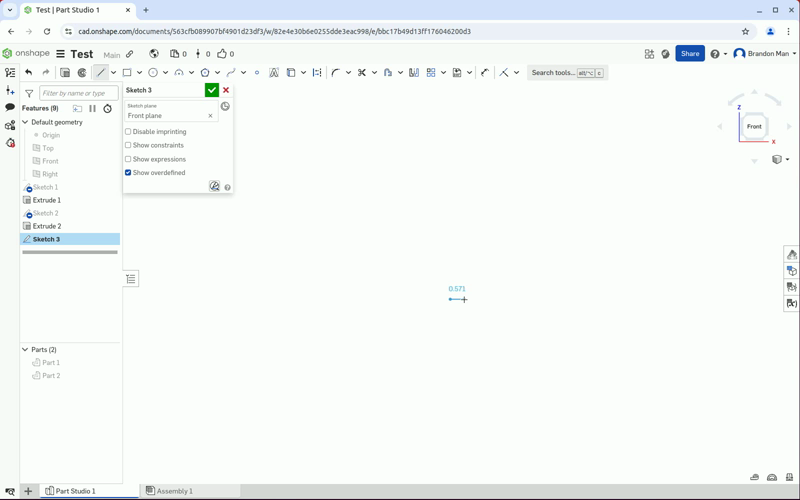
scroll(6)
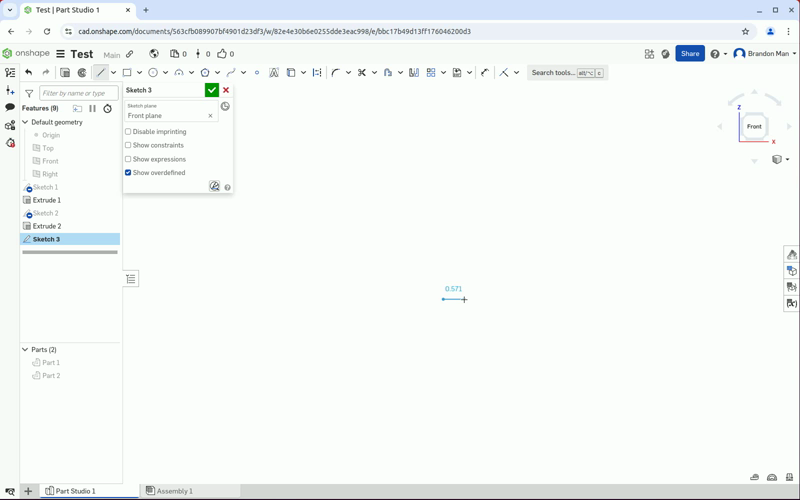
scroll(6)
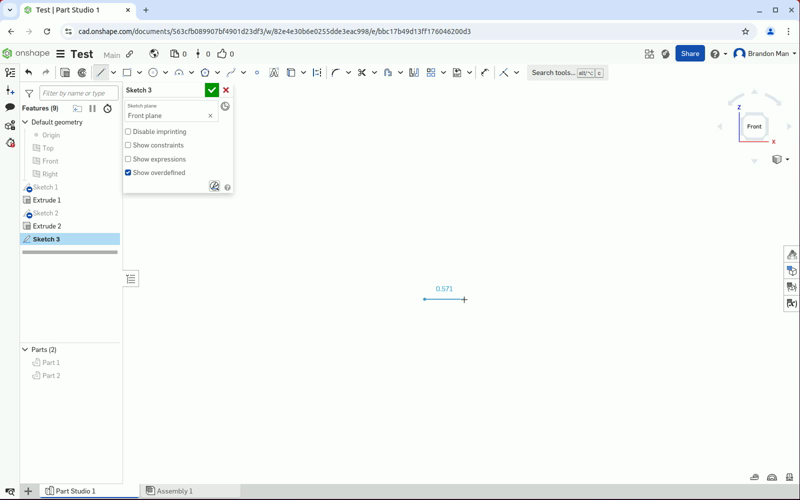
click(464, 299)
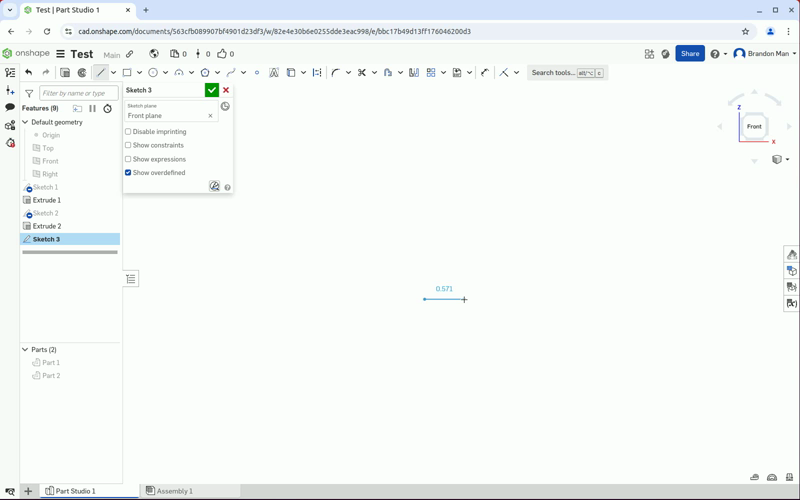
scroll(-6)
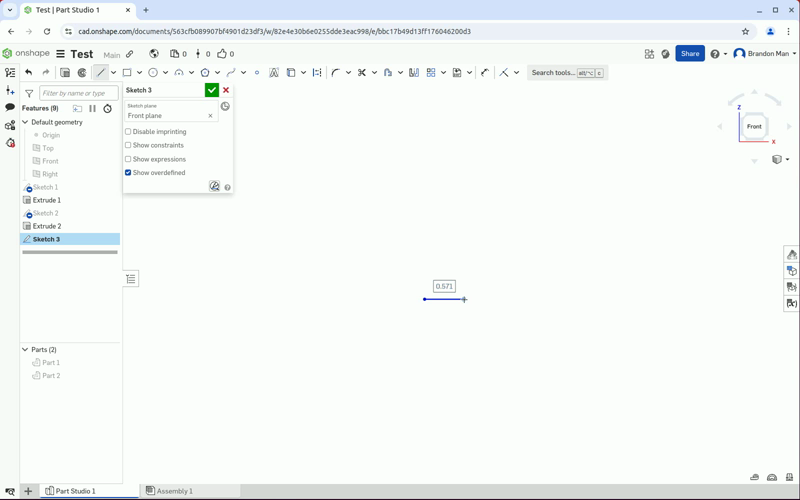
scroll(-6)
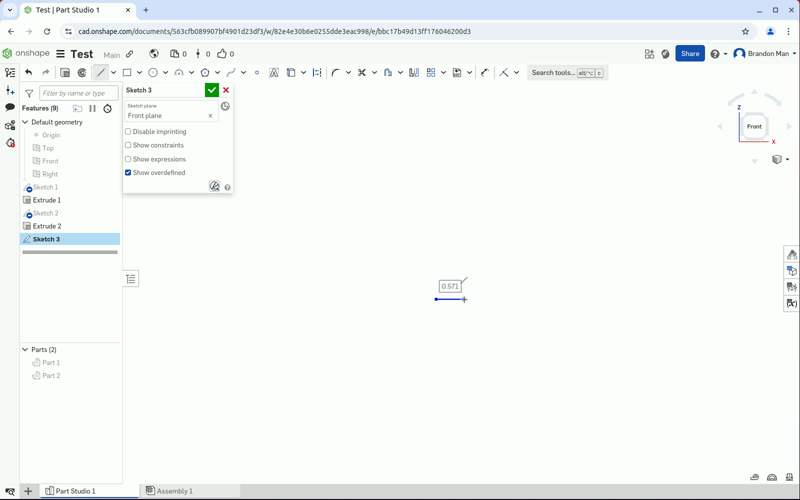
scroll(-6)
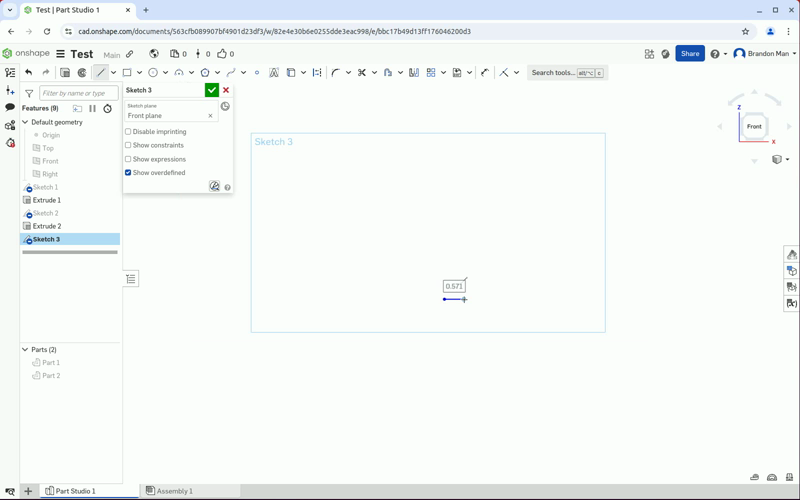
scroll(-6)
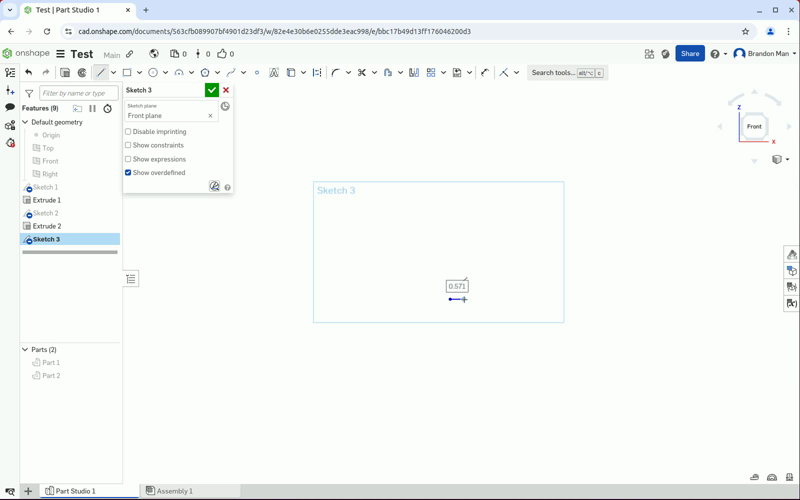
scroll(-6)
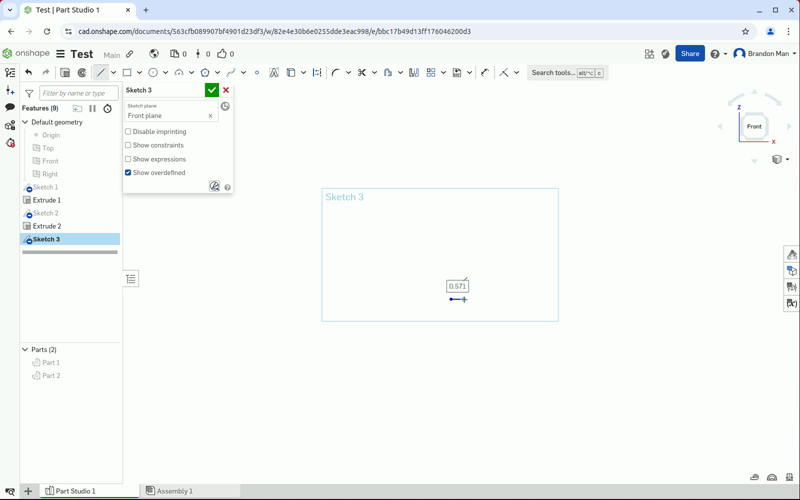
scroll(-6)
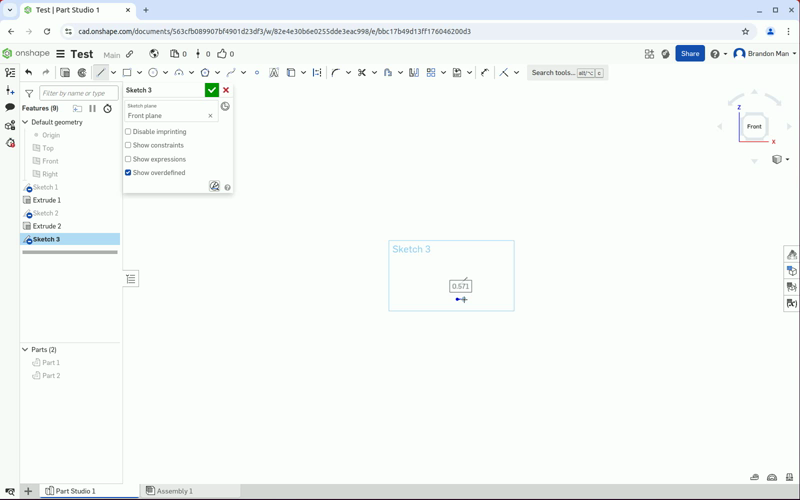
scroll(-6)
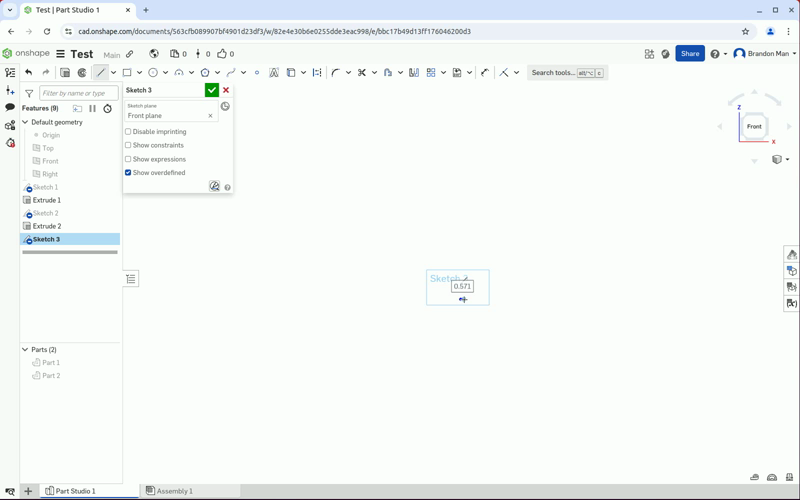
key_up(shift)
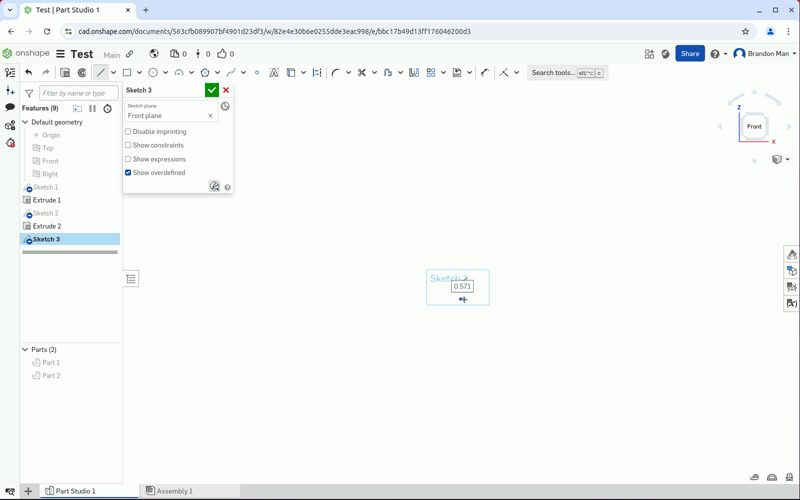
key_down(shift)
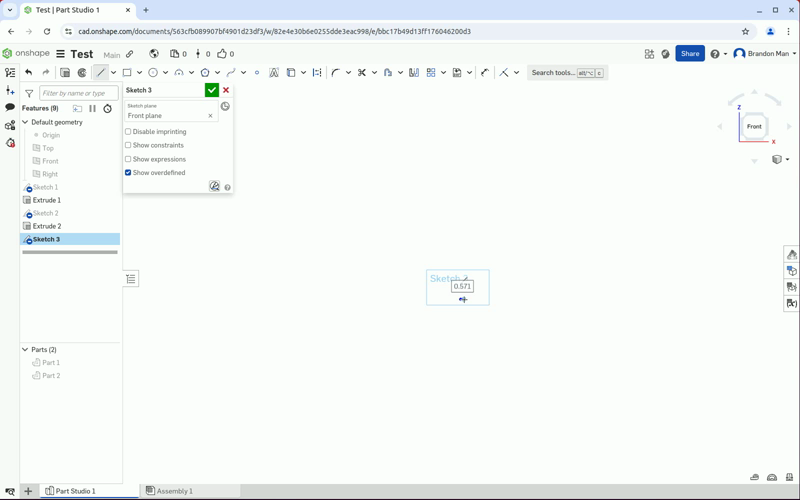
mouse_move(494, 299)
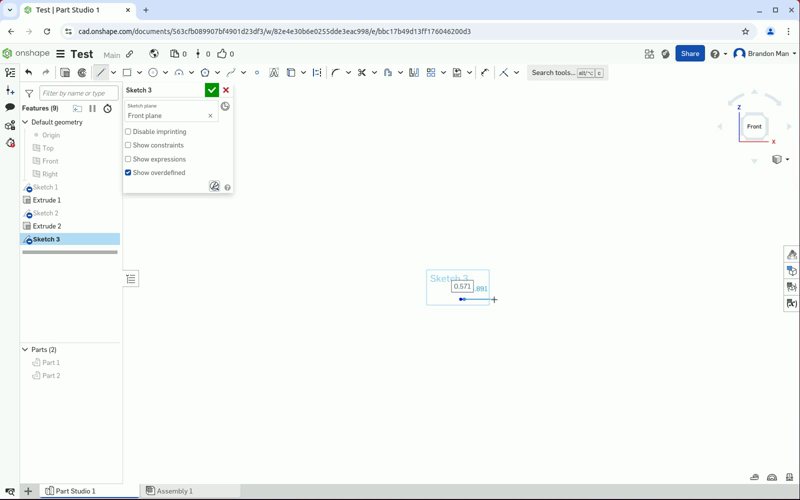
mouse_move(464, 295)
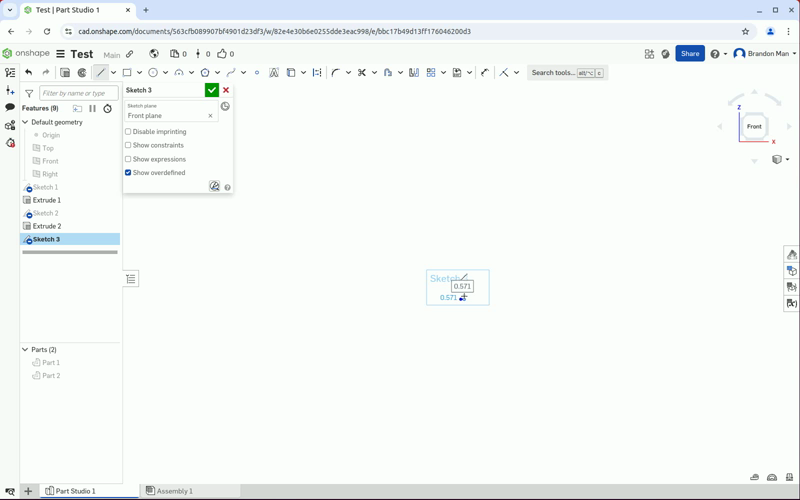
scroll(6)
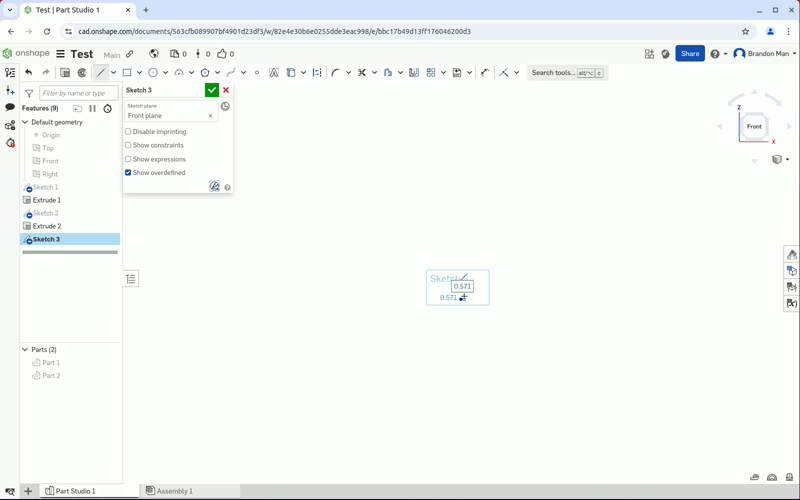
scroll(6)
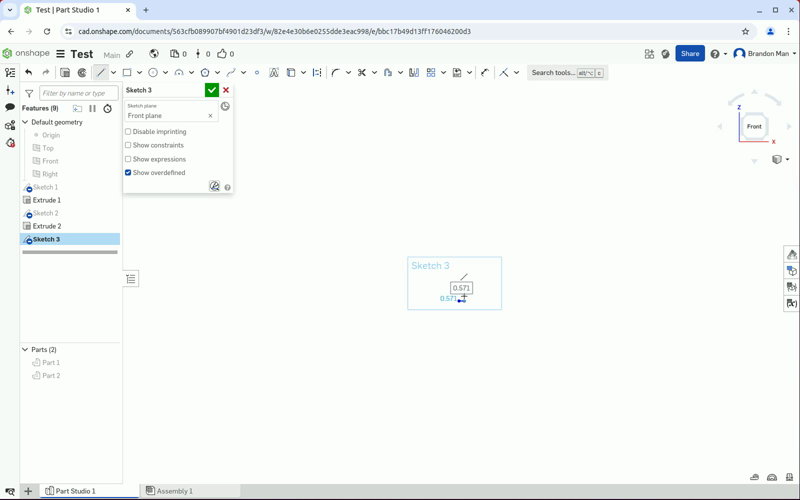
scroll(6)
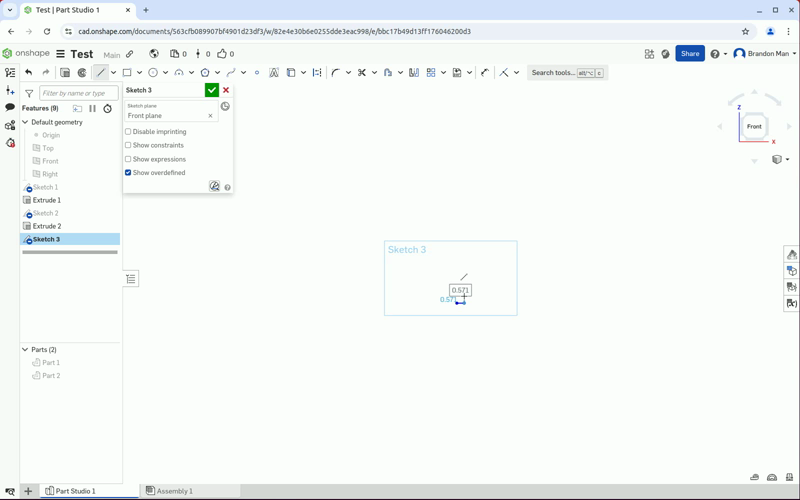
scroll(6)
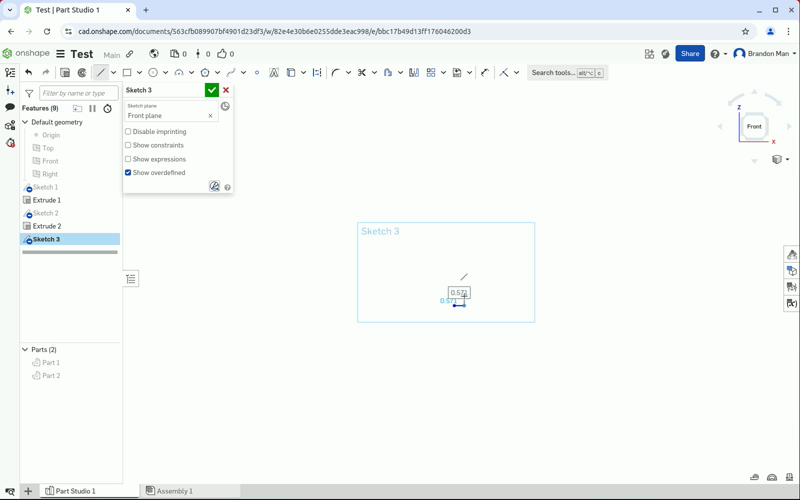
scroll(6)
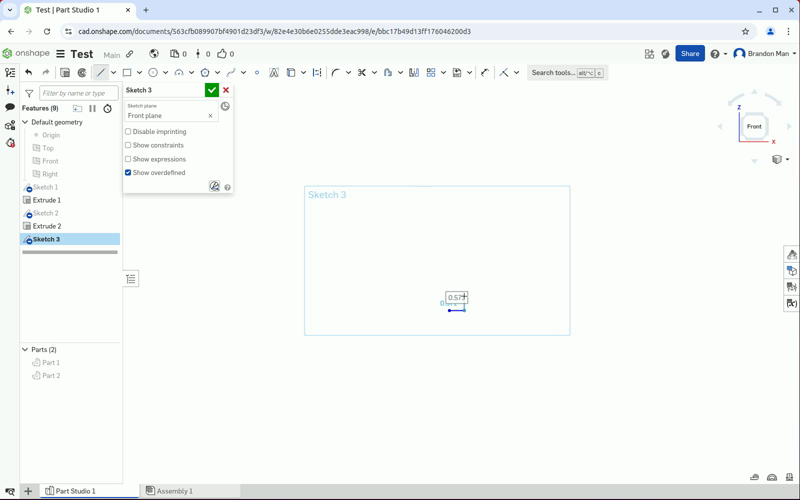
scroll(6)
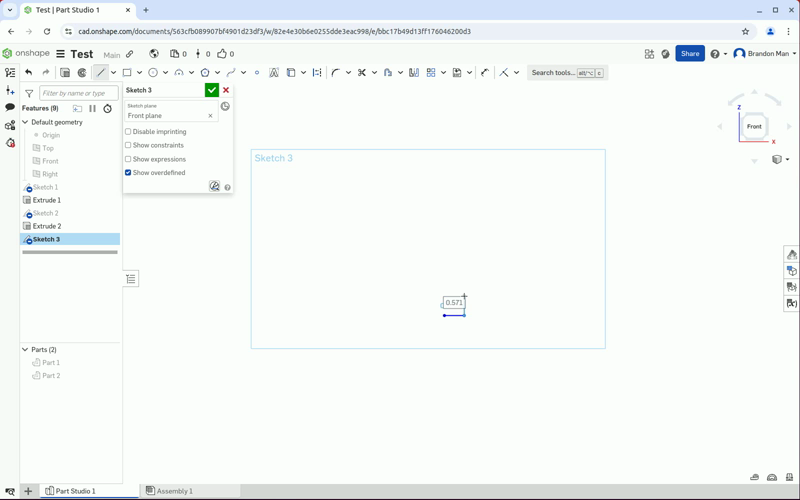
scroll(6)
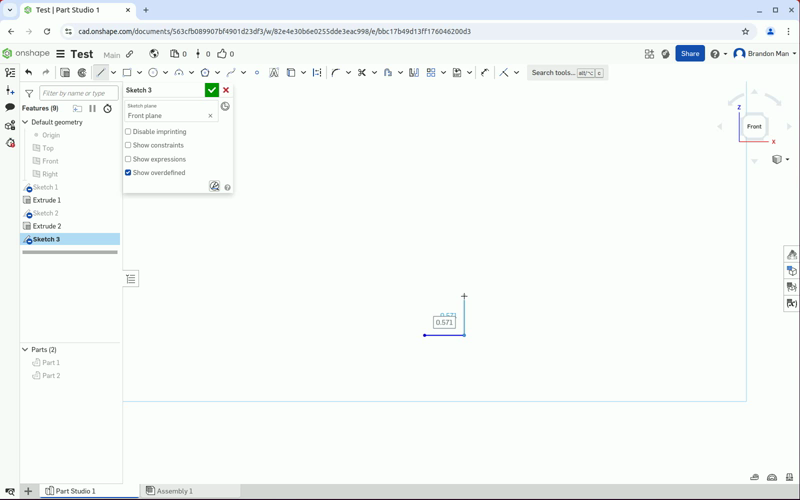
click(464, 295)
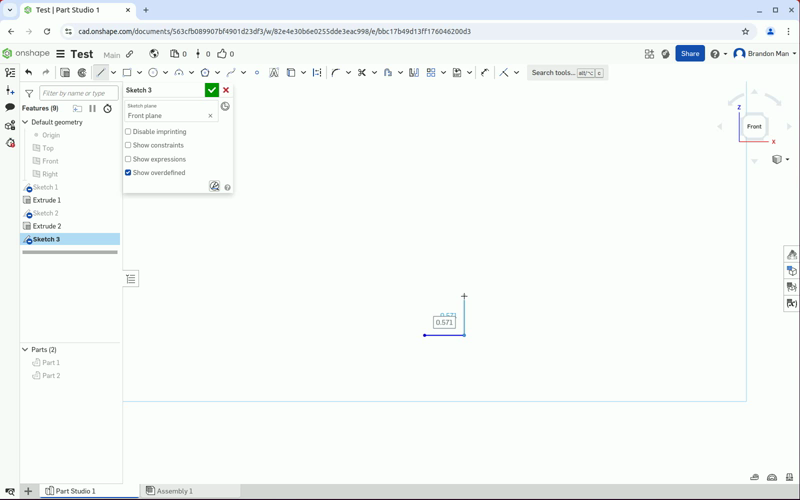
scroll(-6)
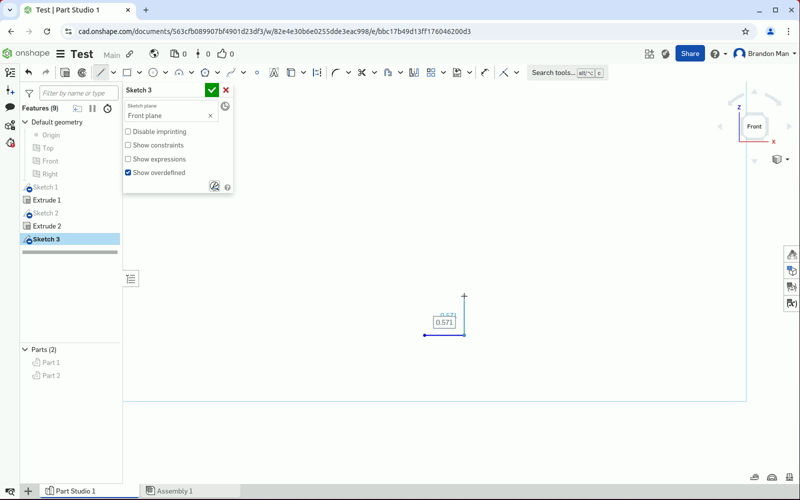
scroll(-6)
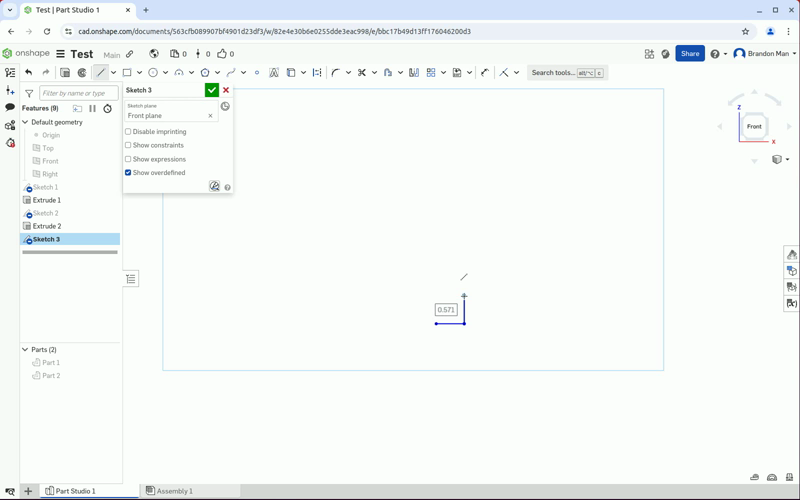
scroll(-6)
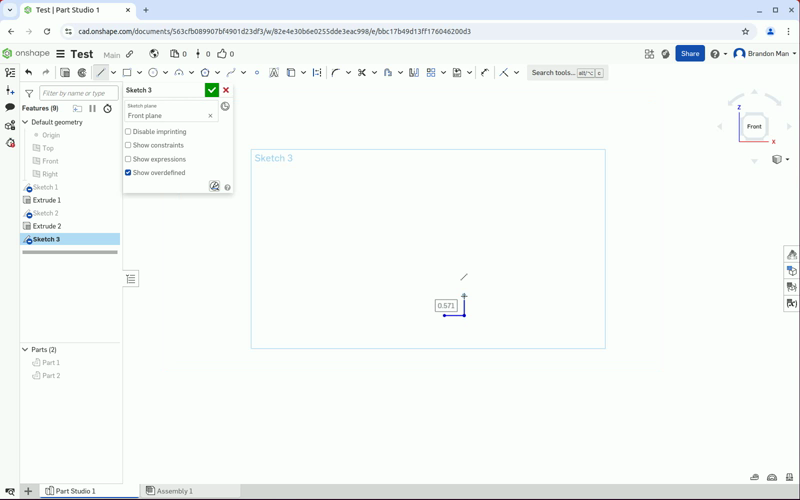
scroll(-6)
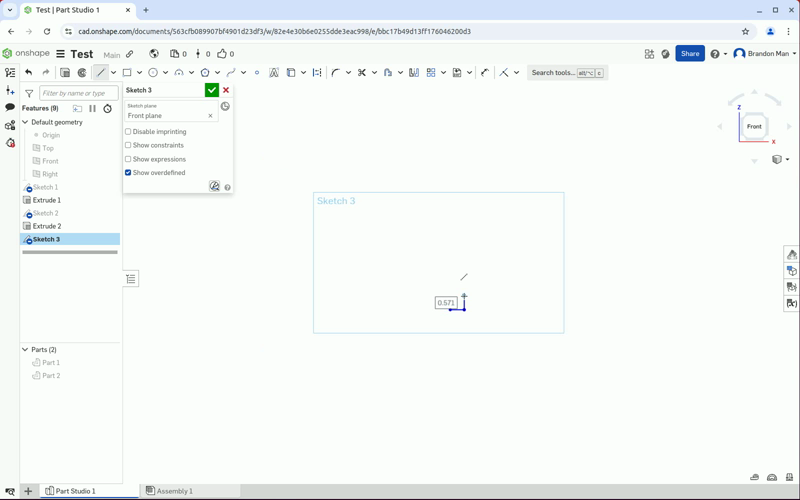
scroll(-6)
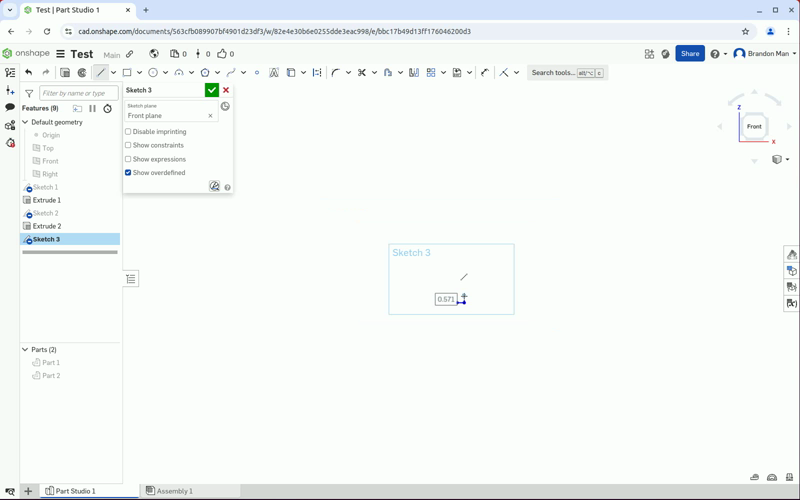
scroll(-6)
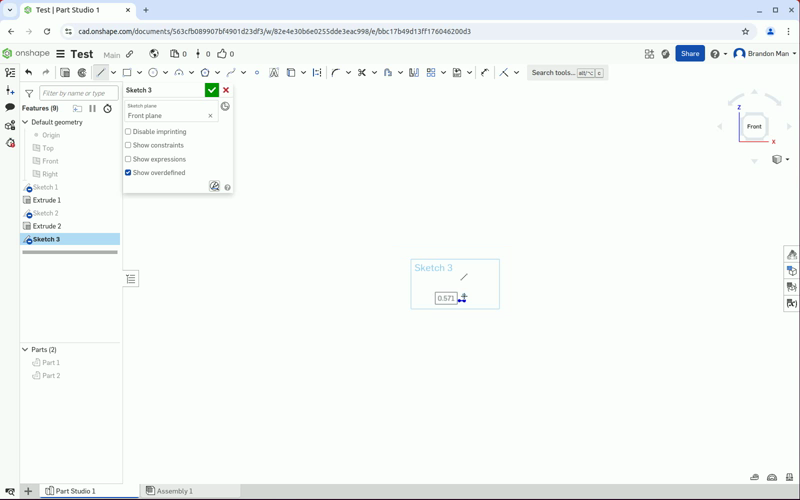
scroll(-6)
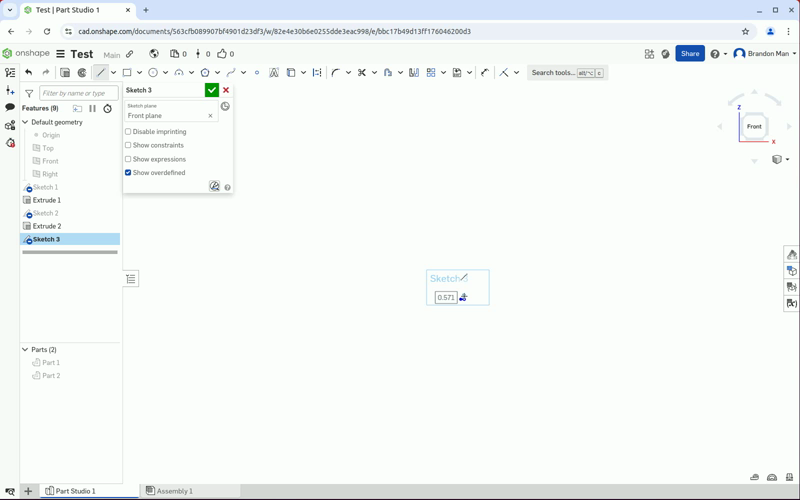
key_up(shift)
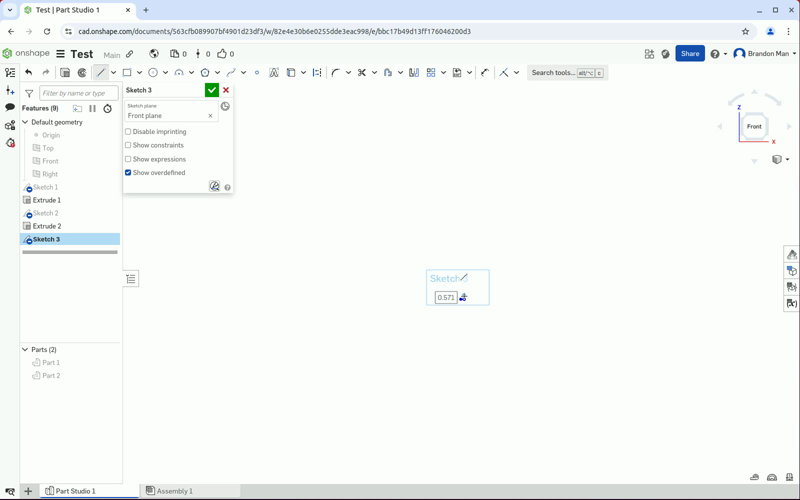
key_down(shift)
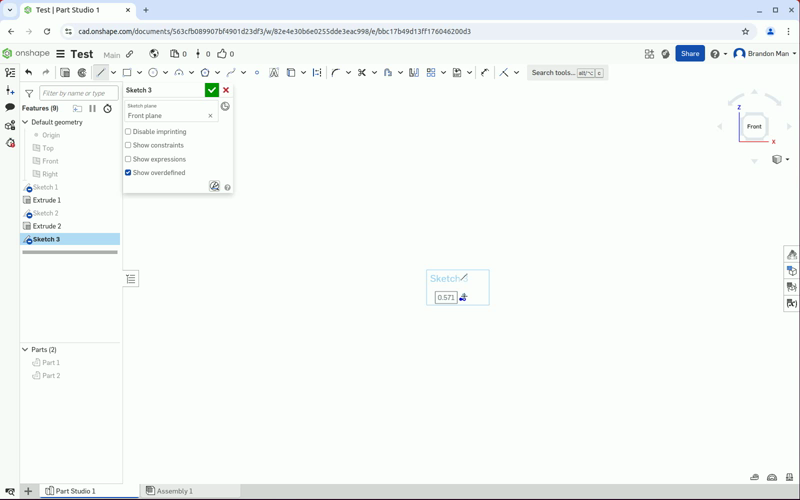
mouse_move(494, 295)
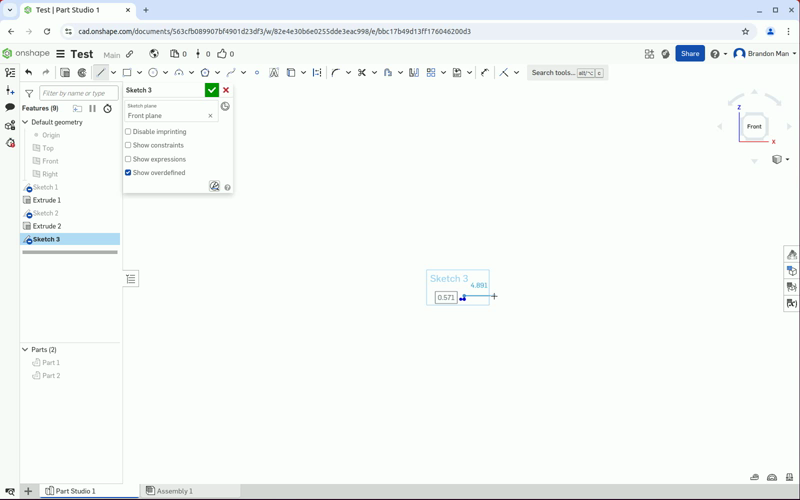
mouse_move(460, 295)
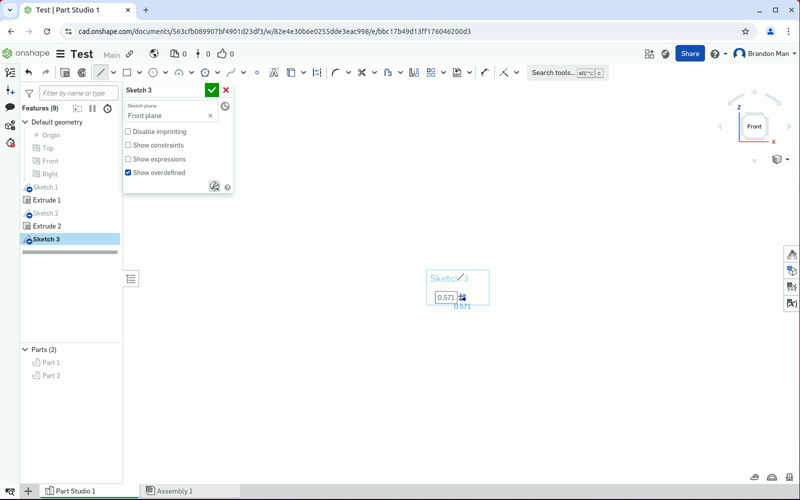
scroll(6)
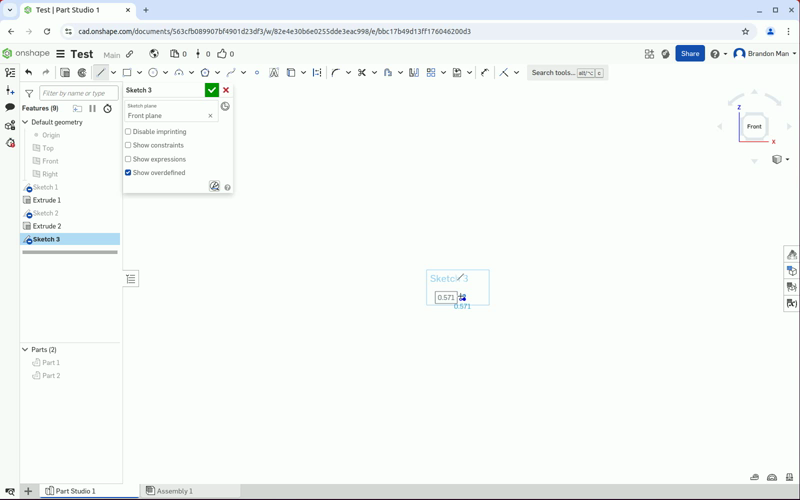
scroll(6)
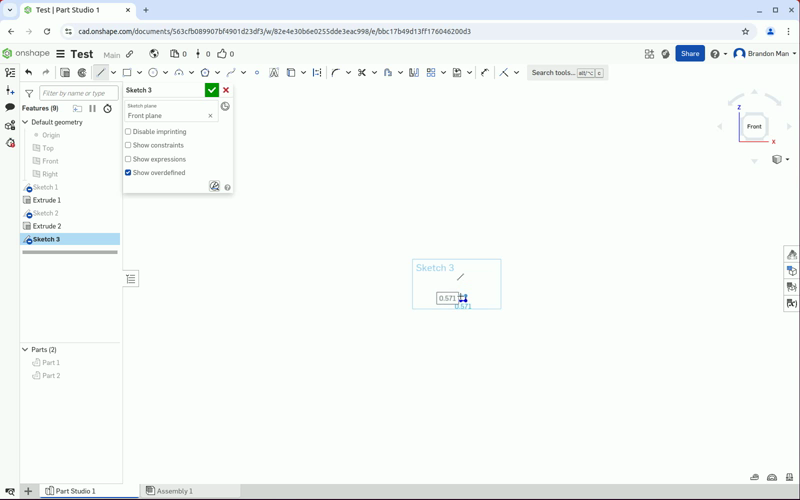
scroll(6)
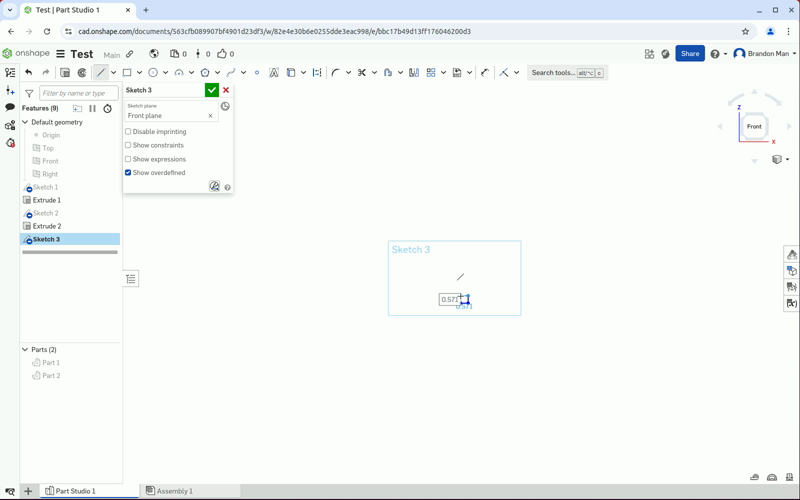
scroll(6)
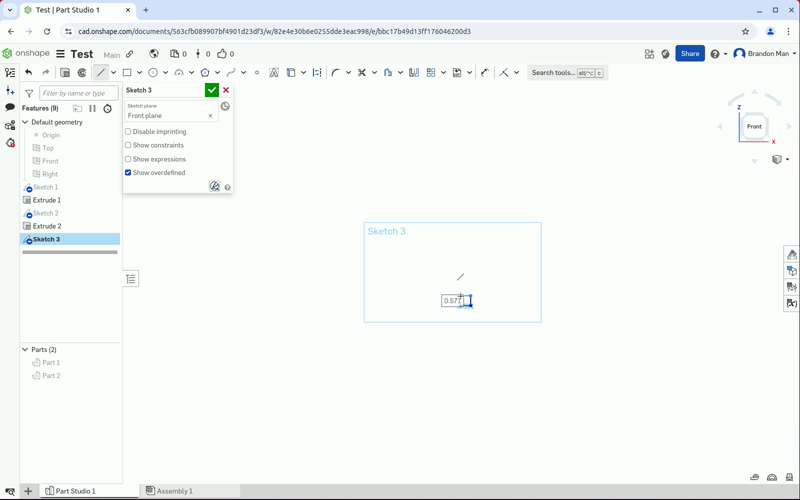
scroll(6)
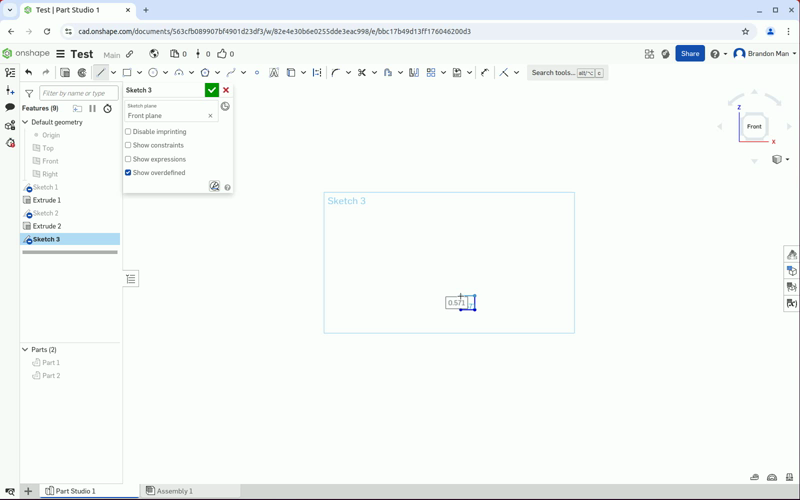
scroll(6)
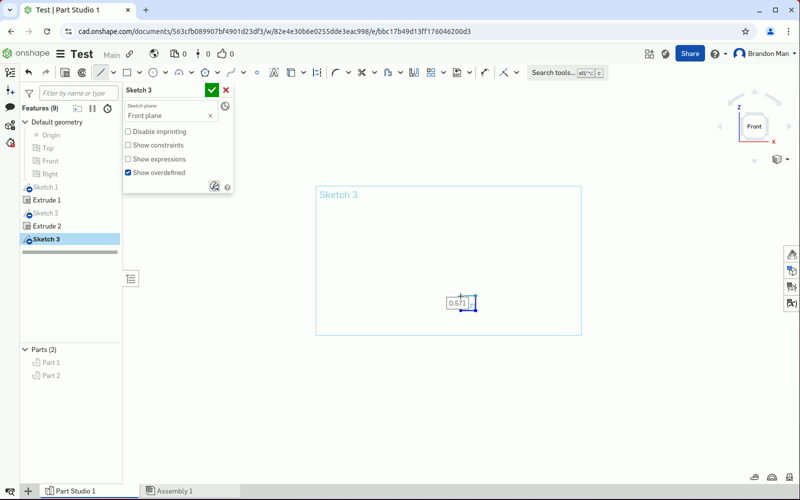
scroll(6)
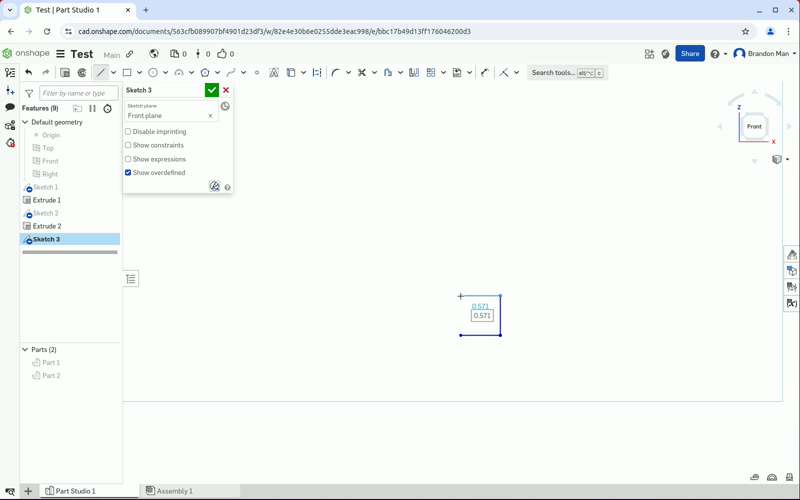
click(460, 295)
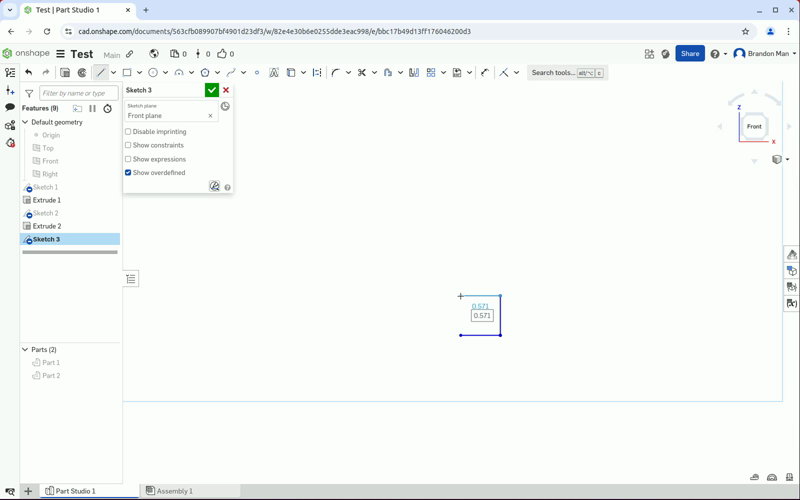
scroll(-6)
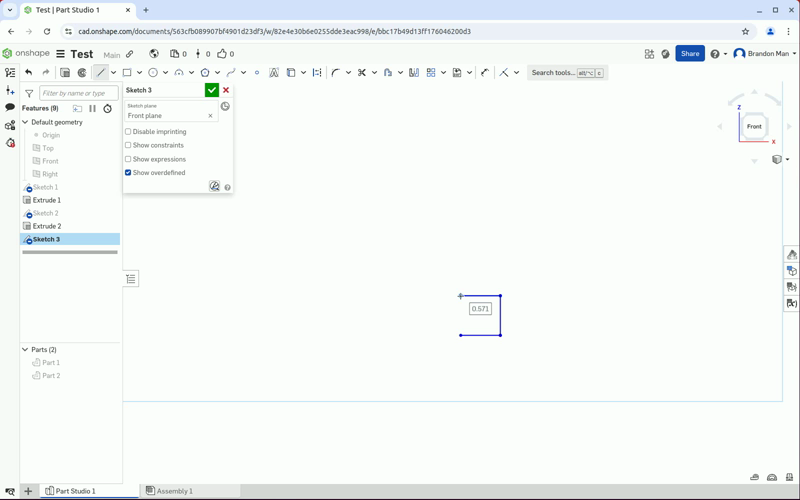
scroll(-6)
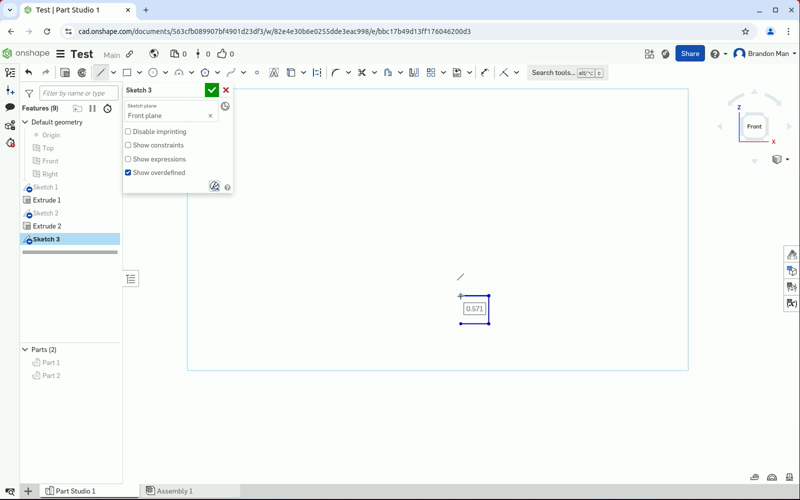
scroll(-6)
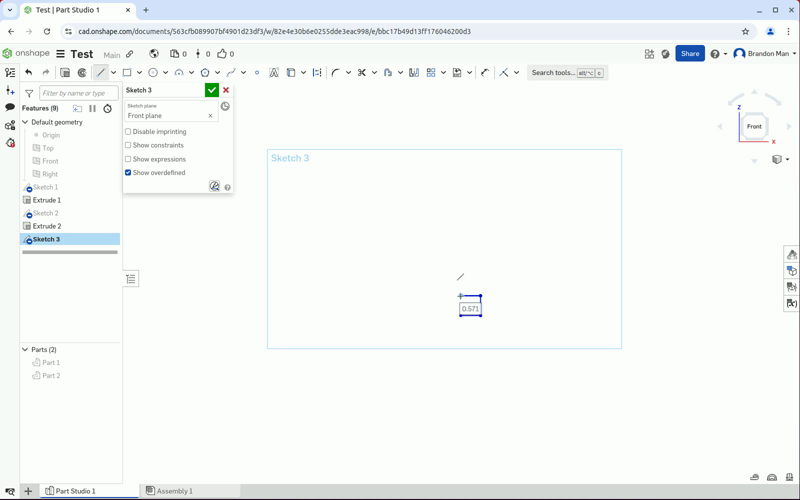
scroll(-6)
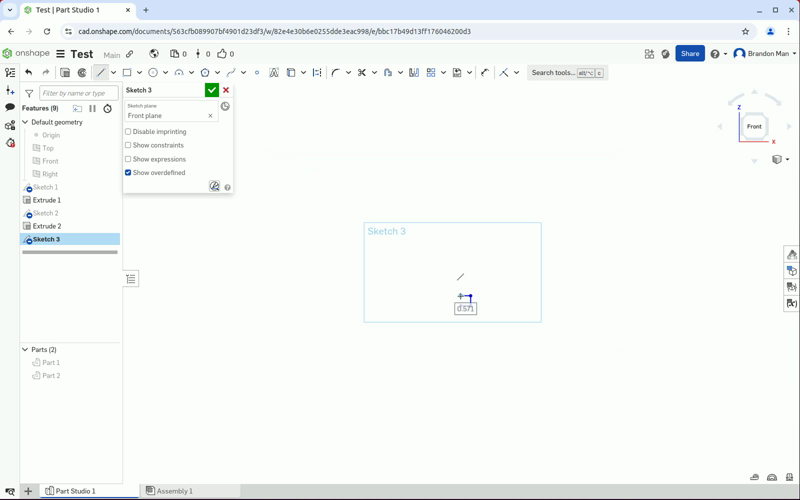
scroll(-6)
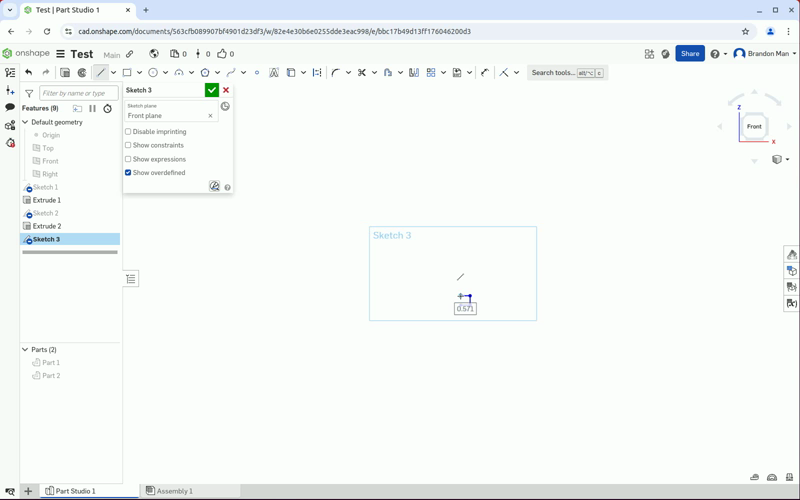
scroll(-6)
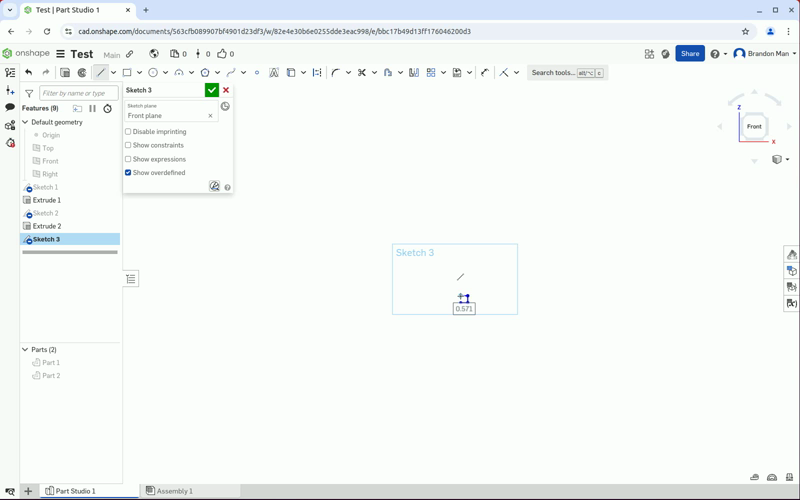
scroll(-6)
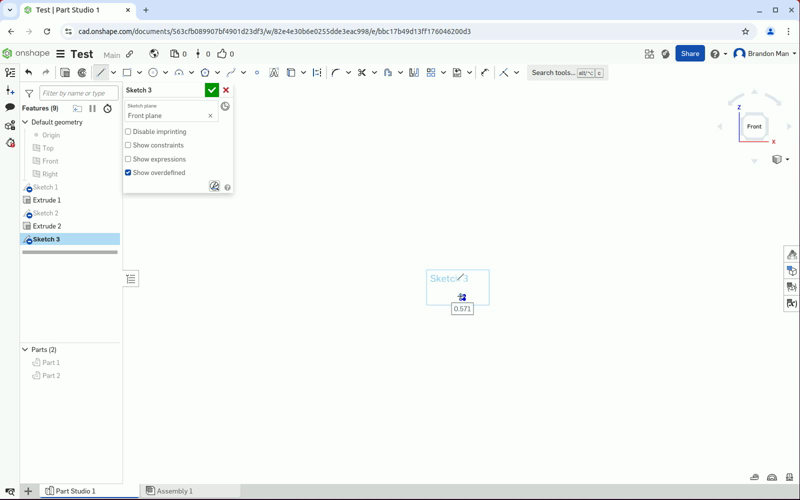
key_up(shift)
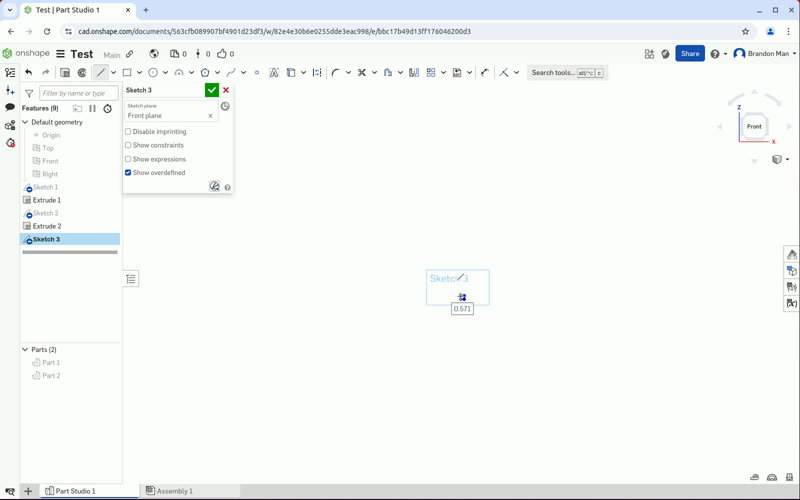
mouse_move(490, 295)
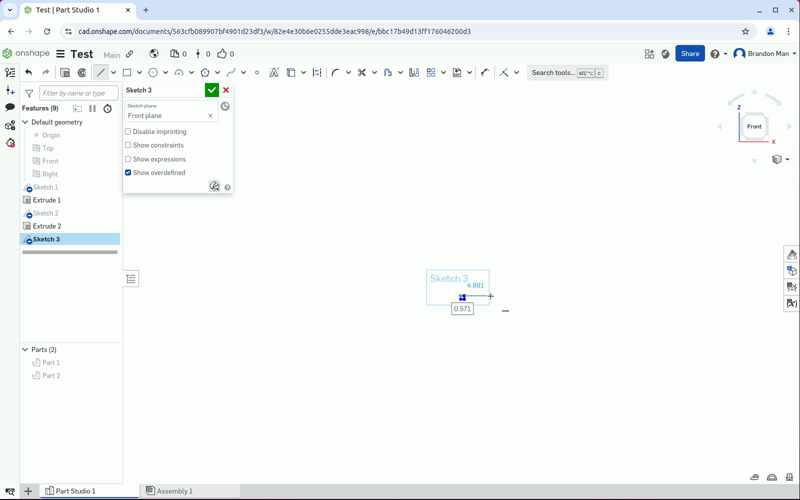
key_down(shift)
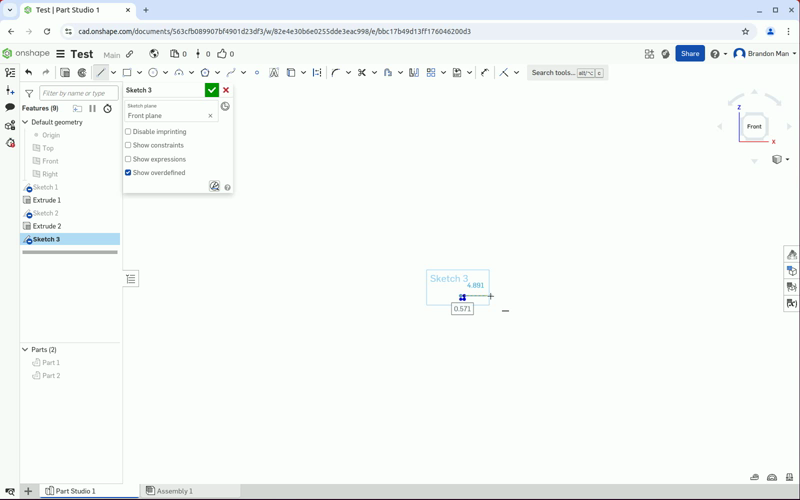
mouse_move(460, 299)
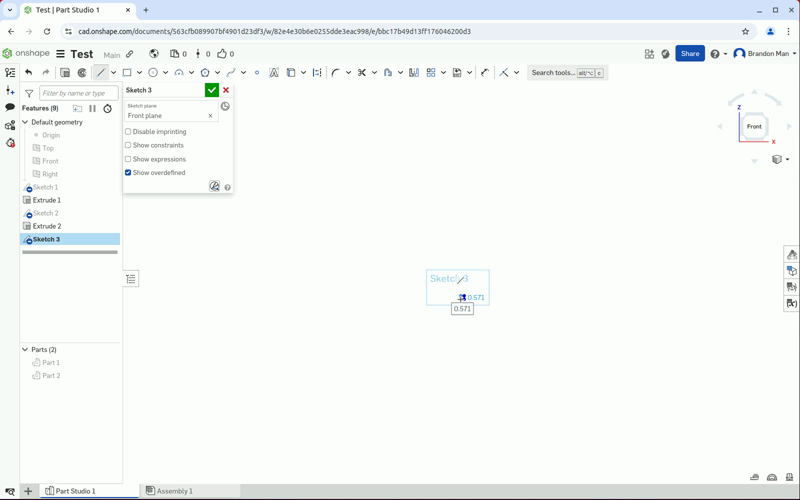
scroll(6)
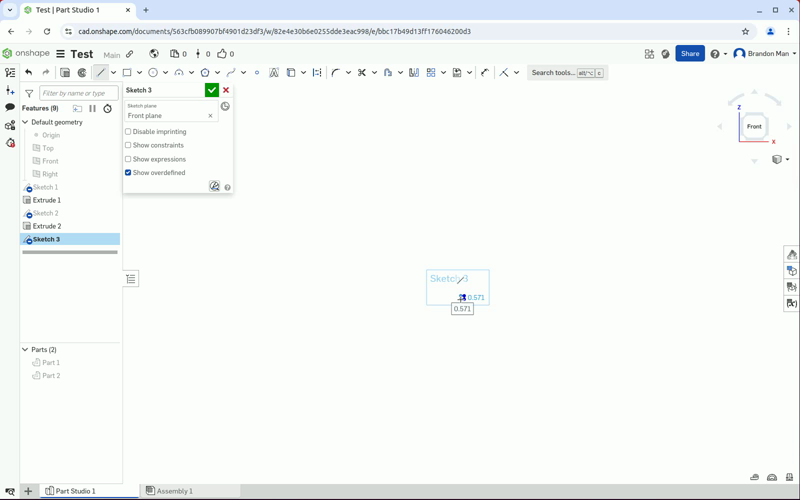
scroll(6)
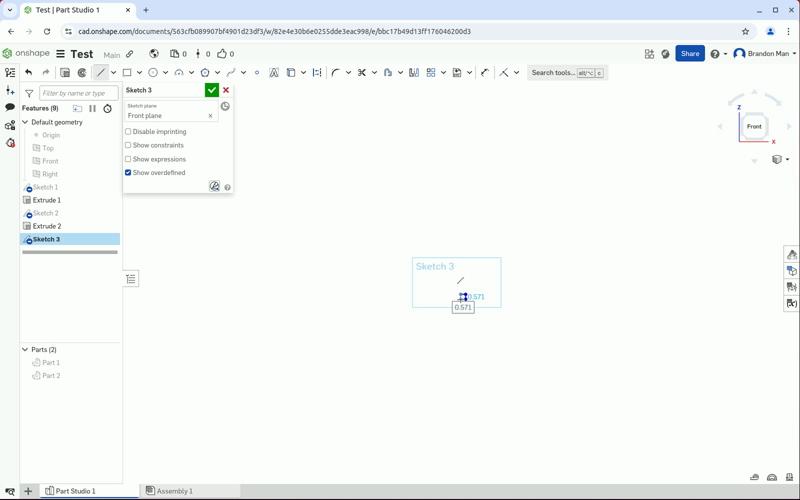
scroll(6)
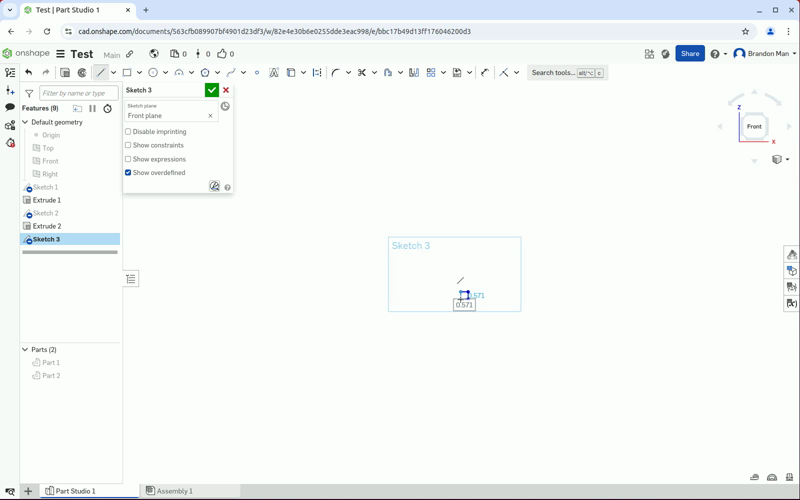
scroll(6)
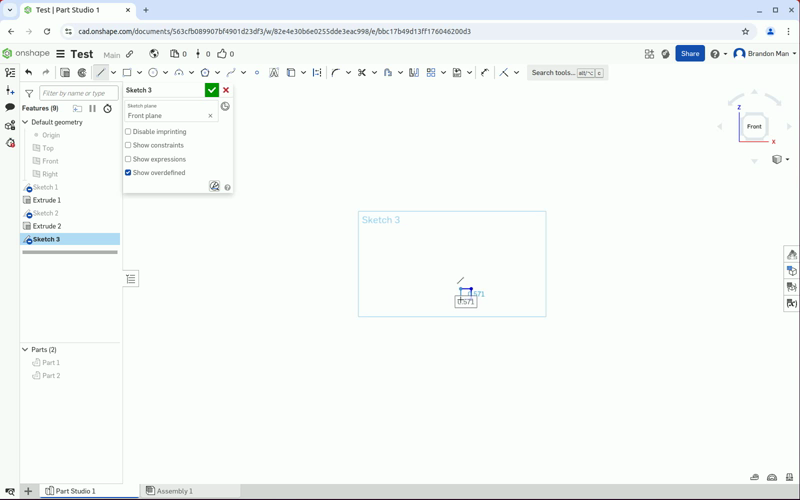
scroll(6)
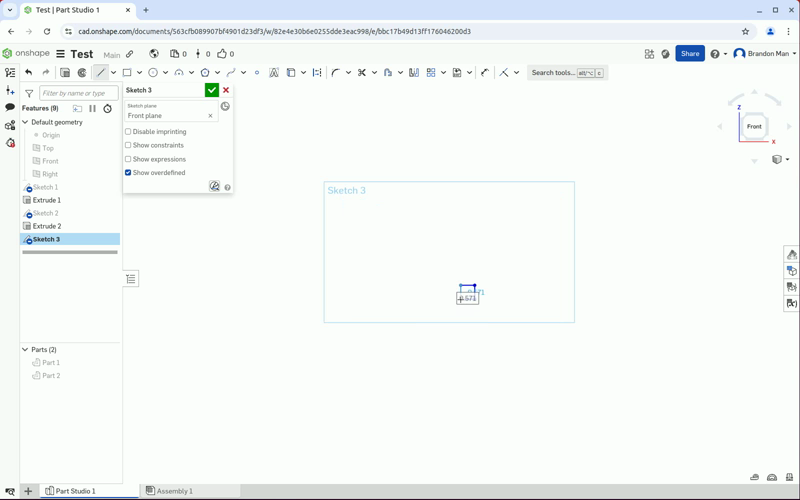
scroll(6)
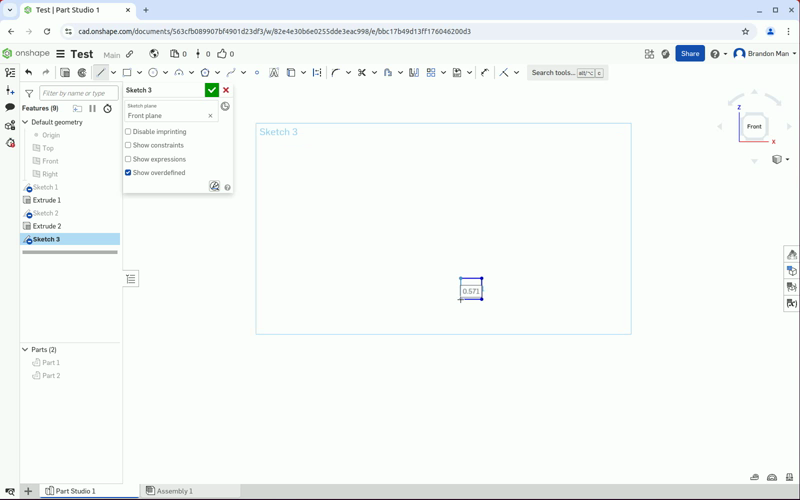
scroll(6)
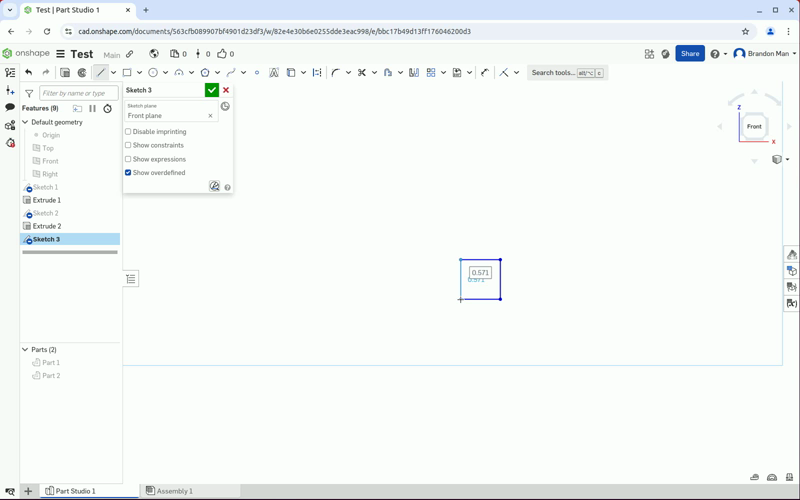
key_up(shift)
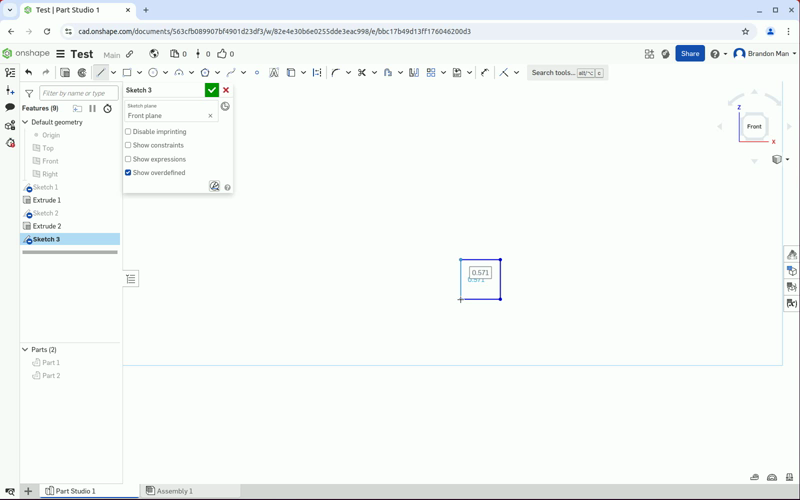
click(460, 299)
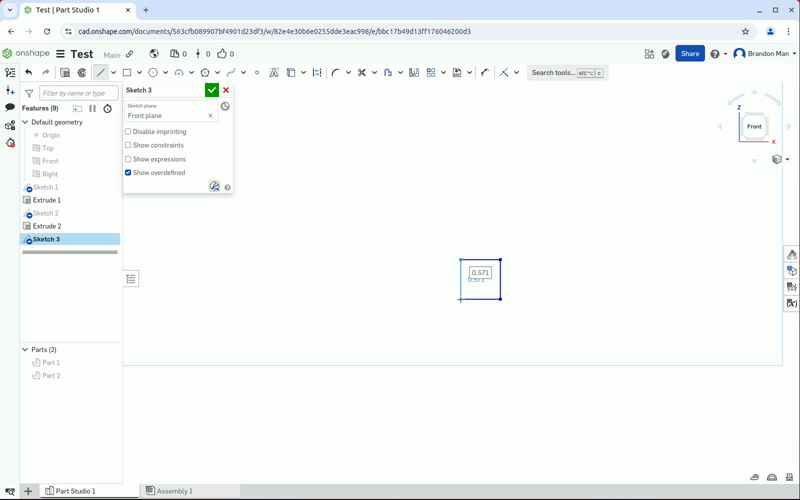
scroll(-6)
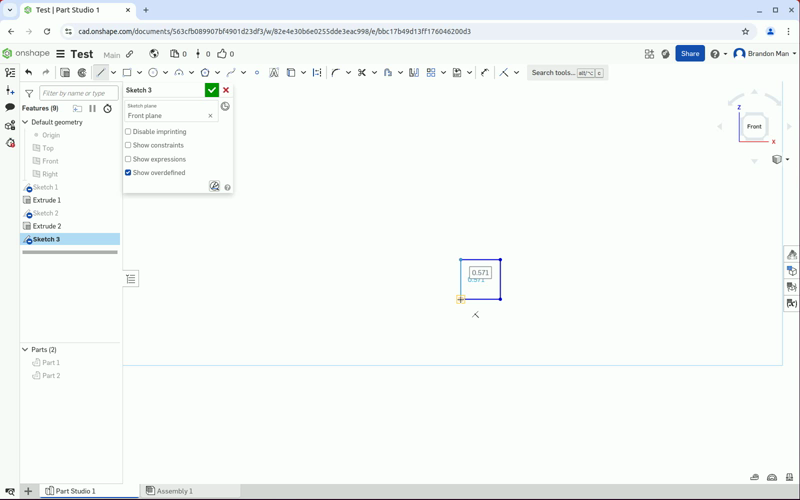
scroll(-6)
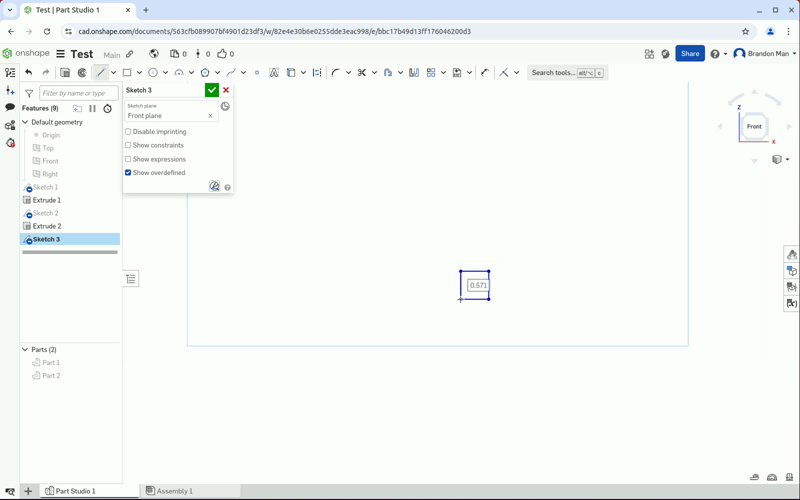
scroll(-6)
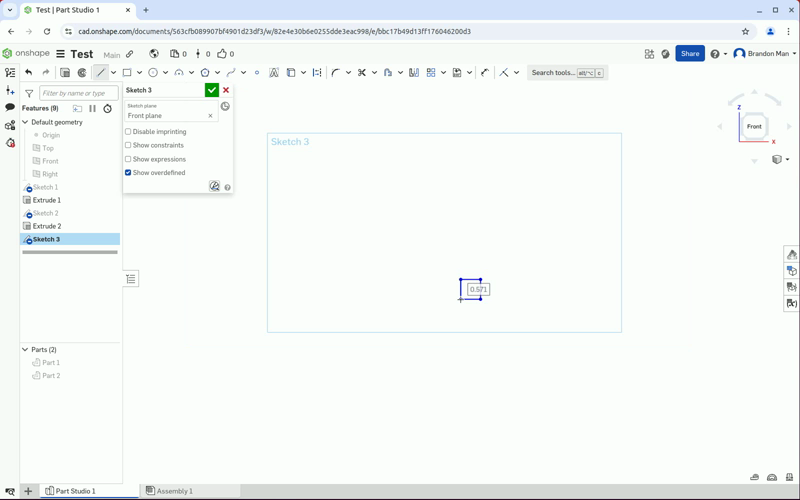
scroll(-6)
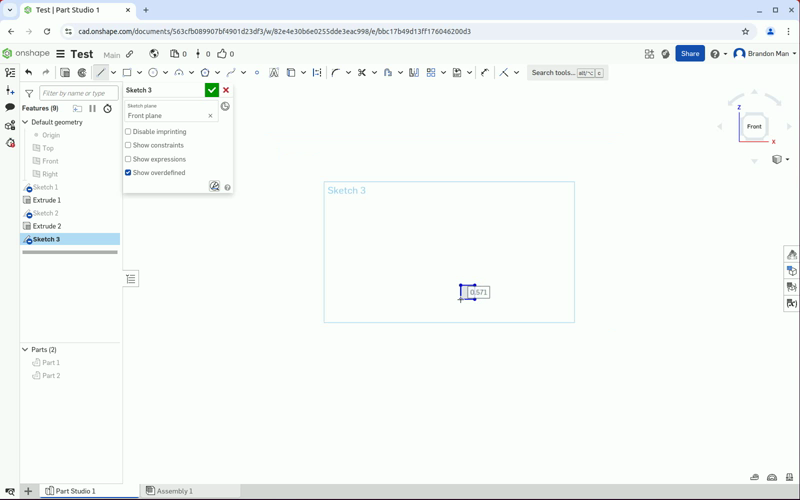
scroll(-6)
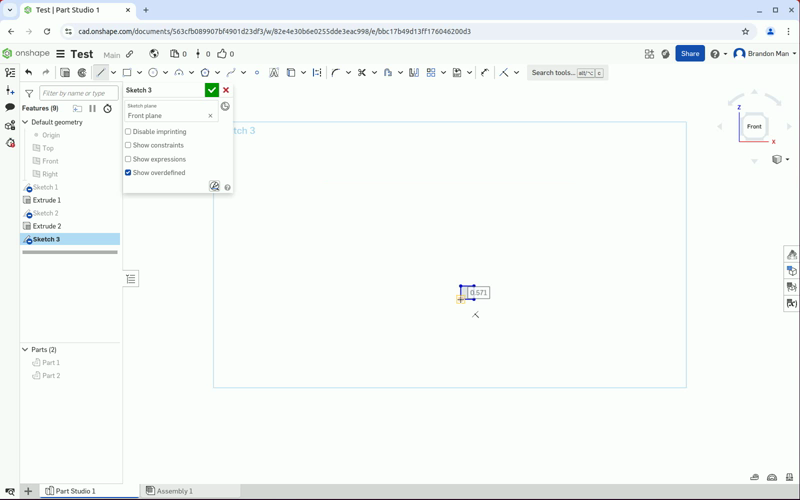
scroll(-6)
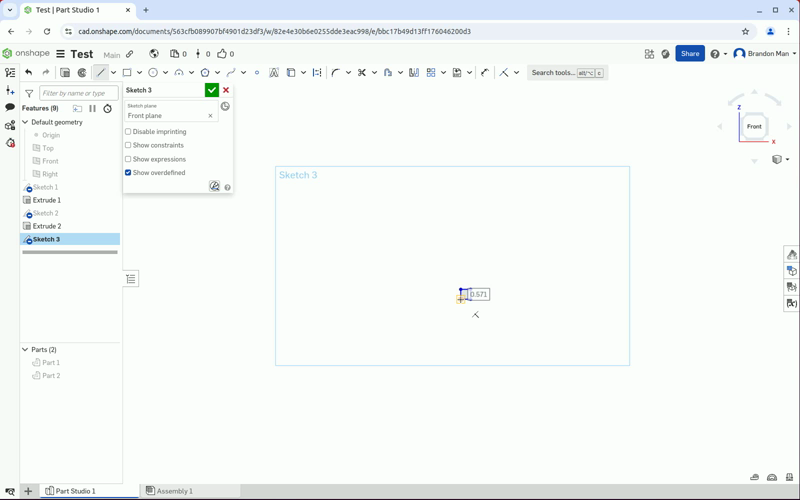
scroll(-6)
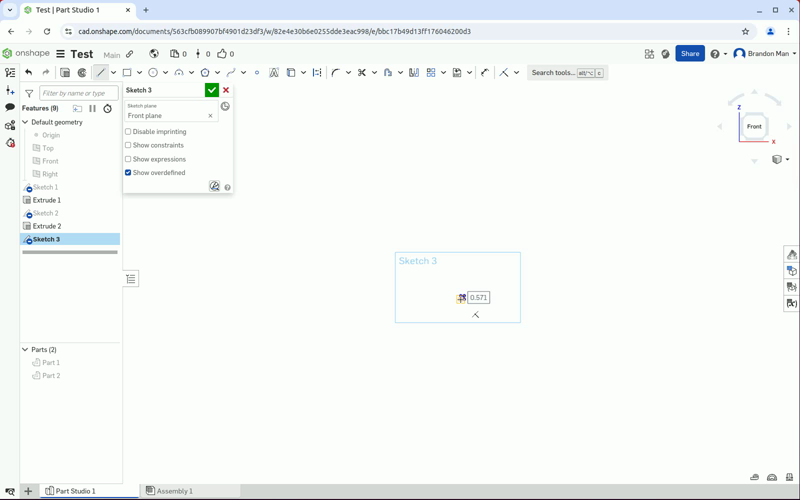
key(esc)
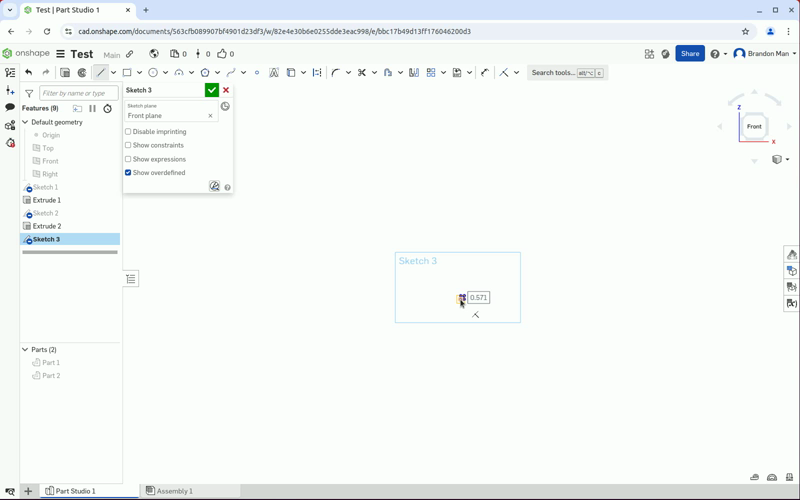
key(l)
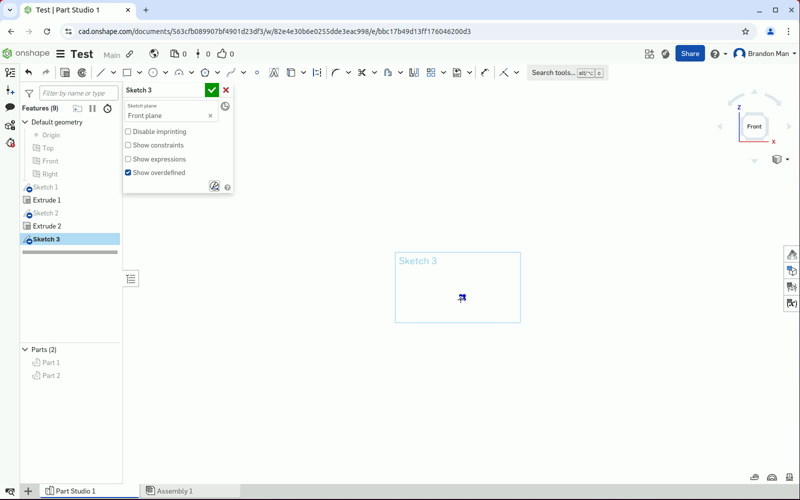
key_down(shift)
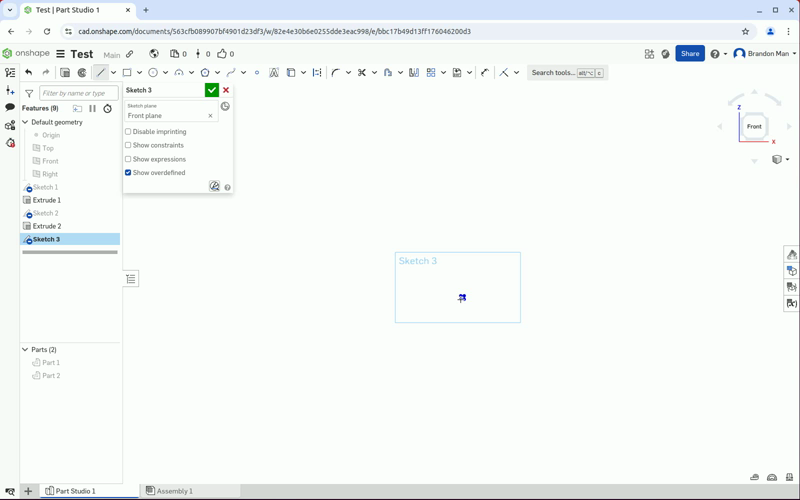
mouse_move(461, 299)
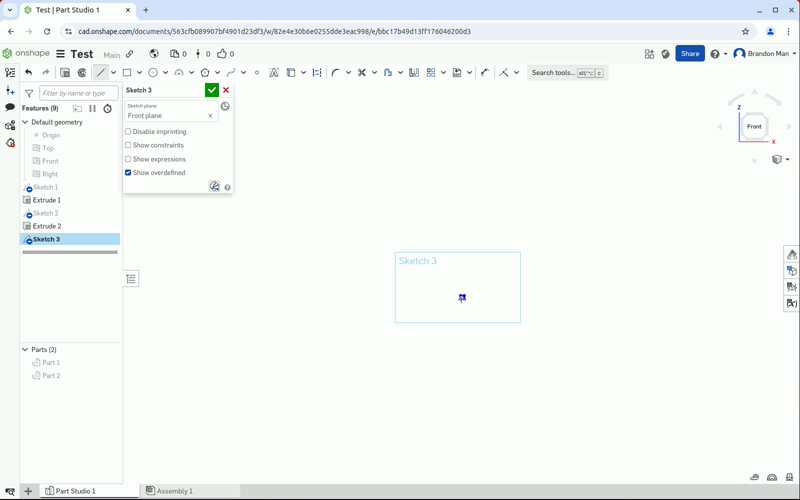
scroll(6)
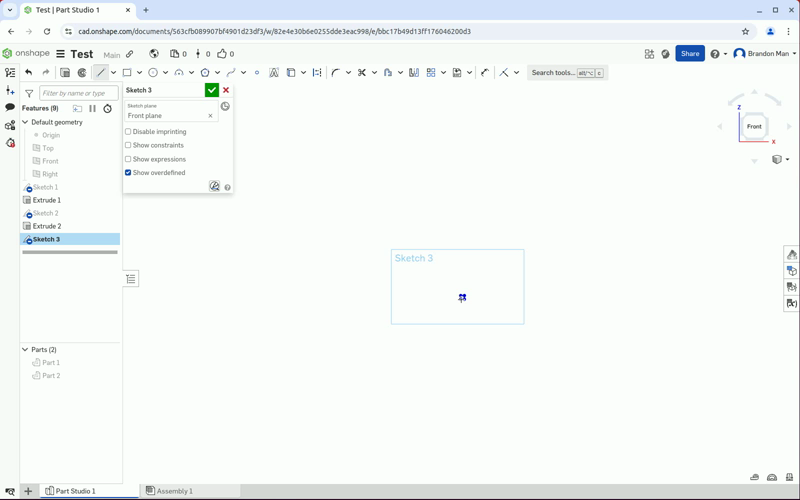
scroll(6)
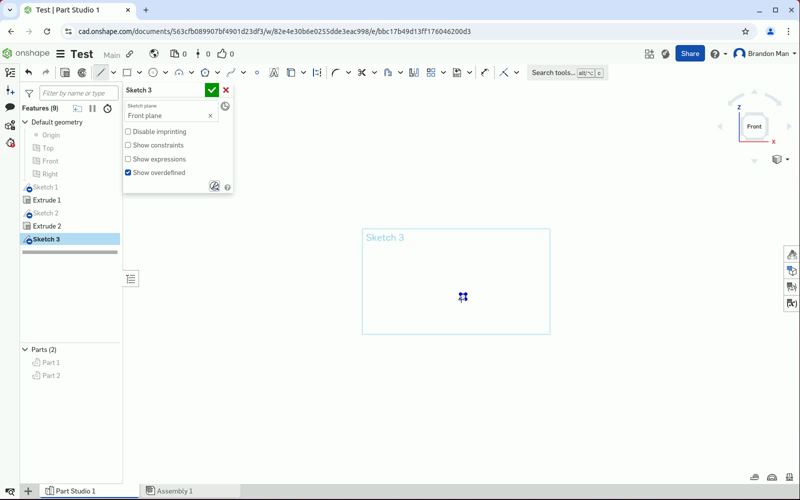
scroll(6)
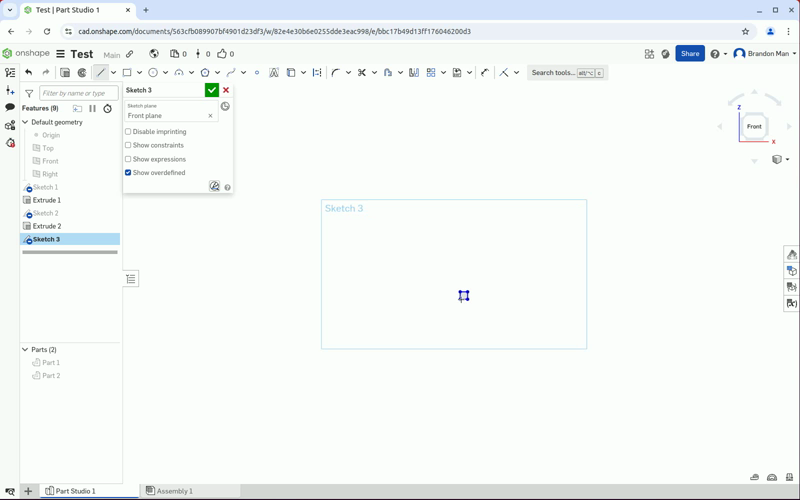
scroll(6)
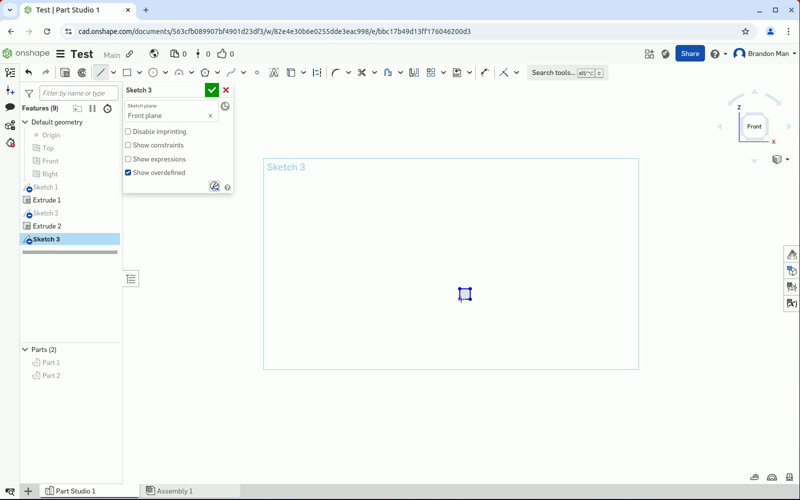
scroll(6)
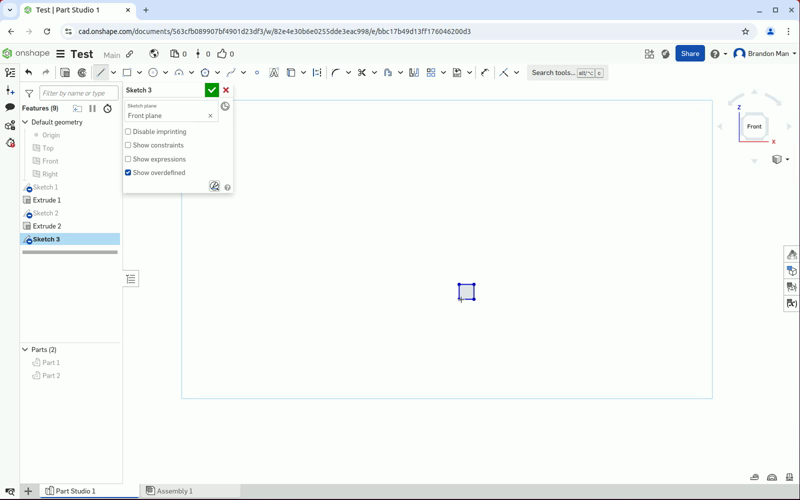
scroll(6)
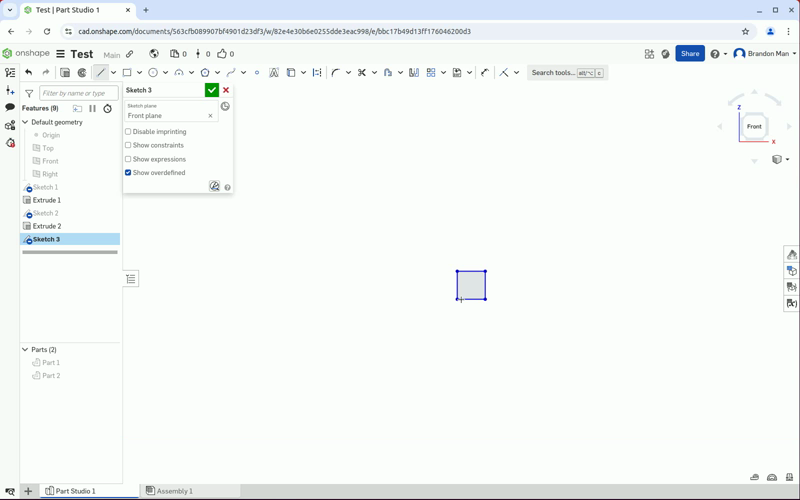
scroll(6)
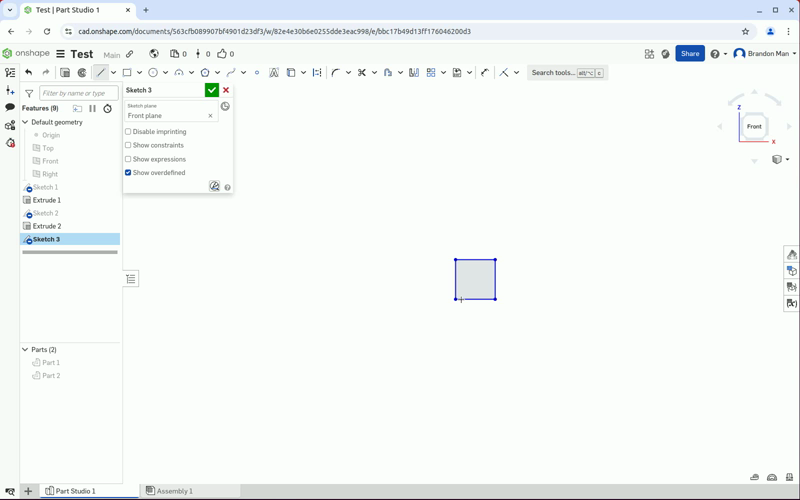
click(461, 299)
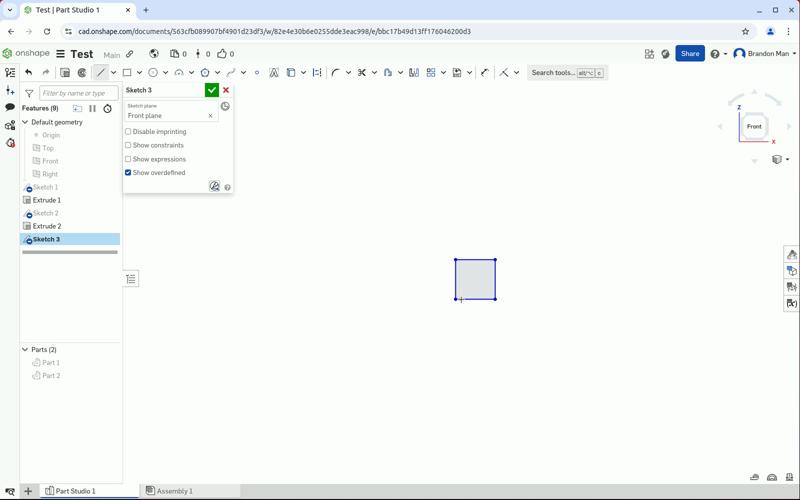
scroll(-6)
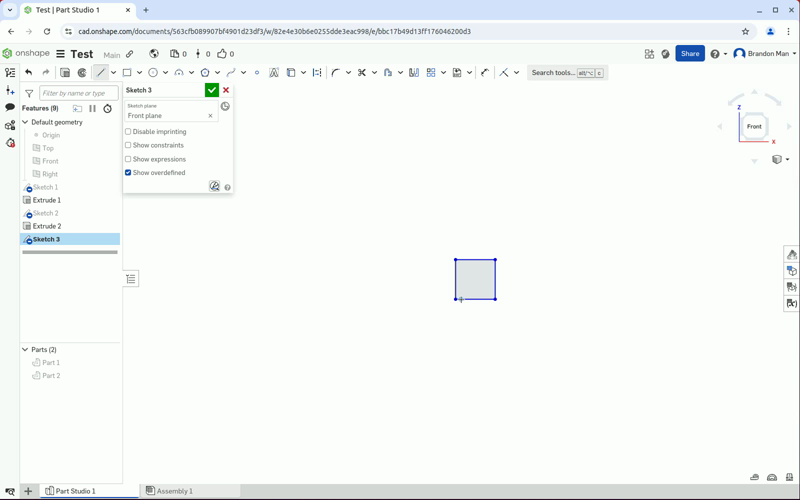
scroll(-6)
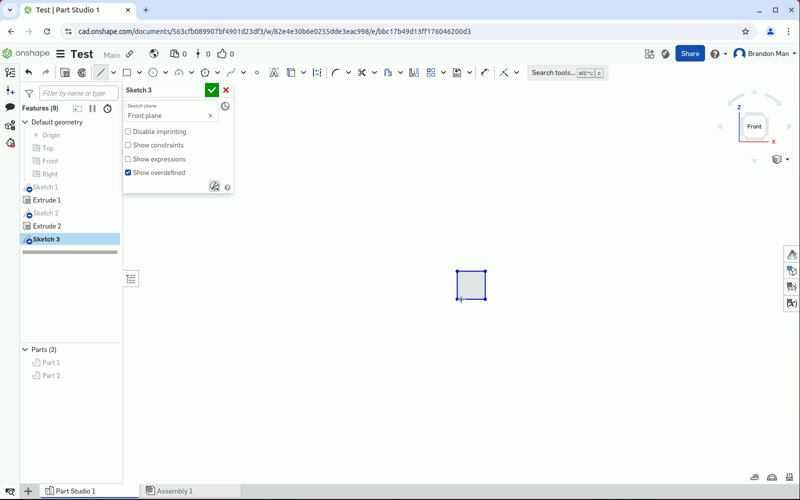
scroll(-6)
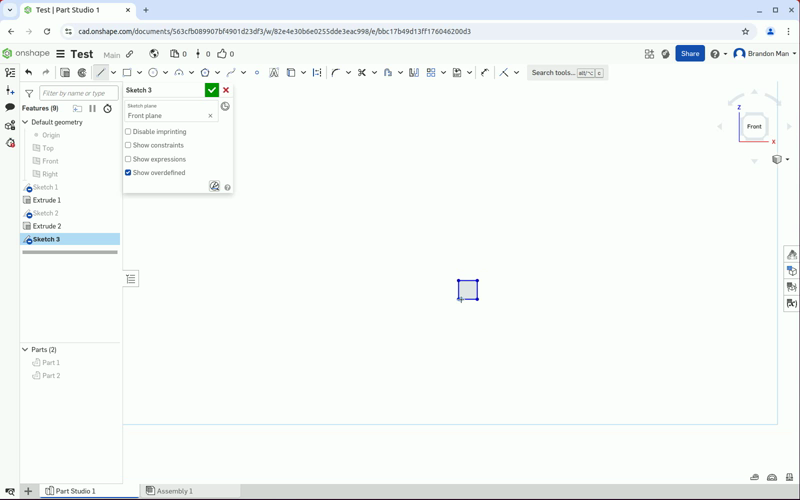
scroll(-6)
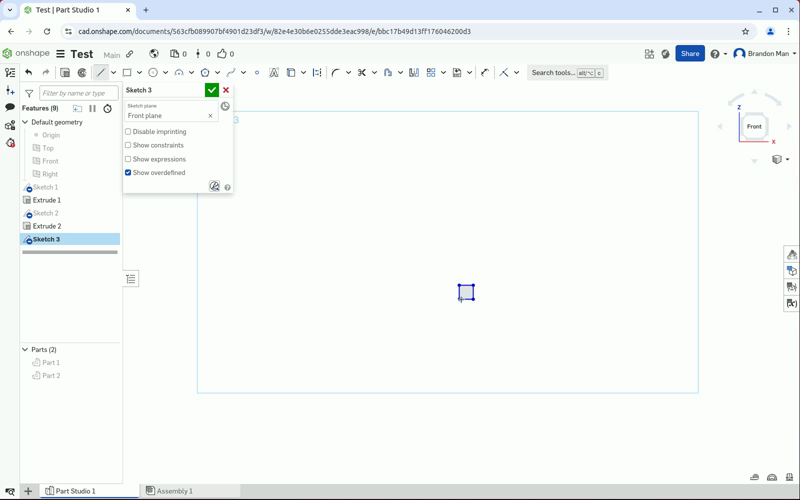
scroll(-6)
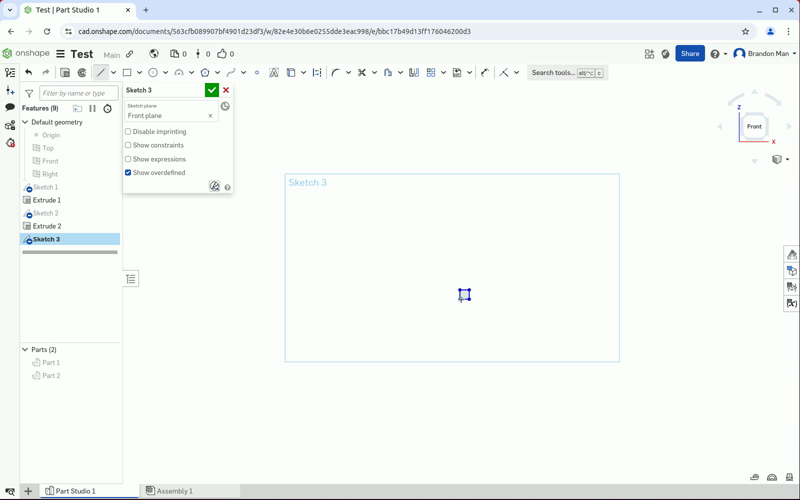
scroll(-6)
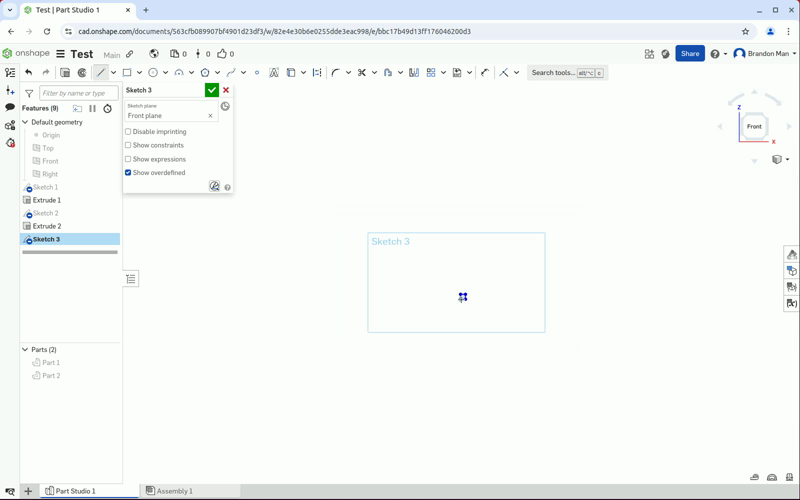
scroll(-6)
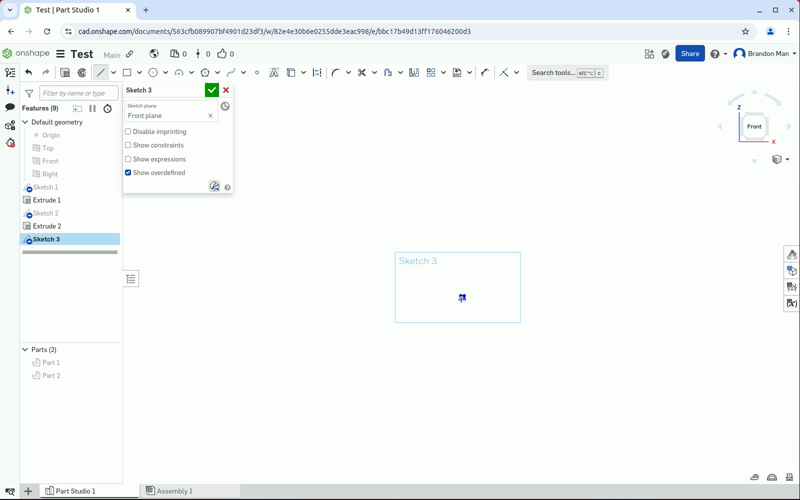
key_up(shift)
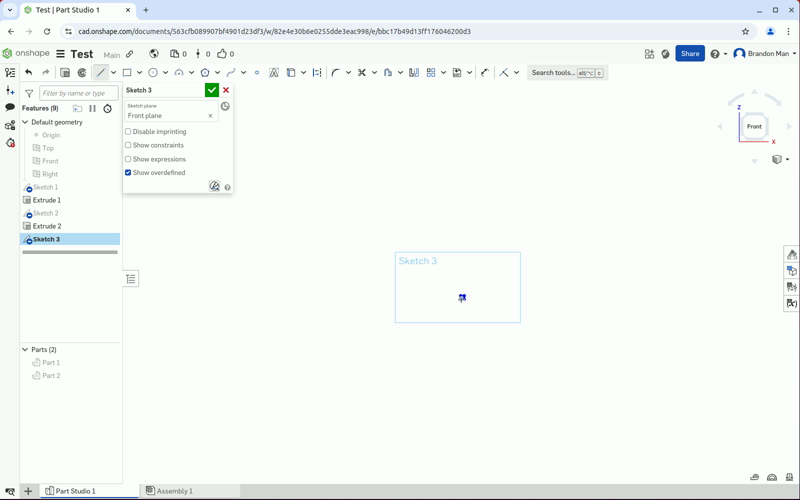
key_down(shift)
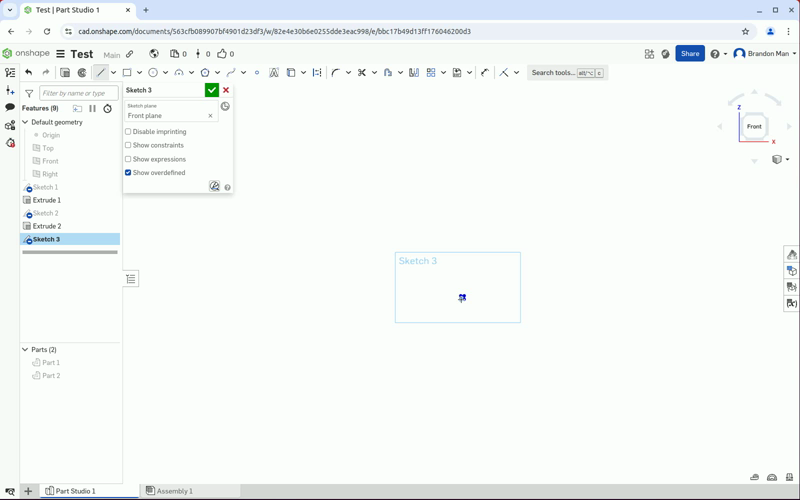
mouse_move(491, 299)
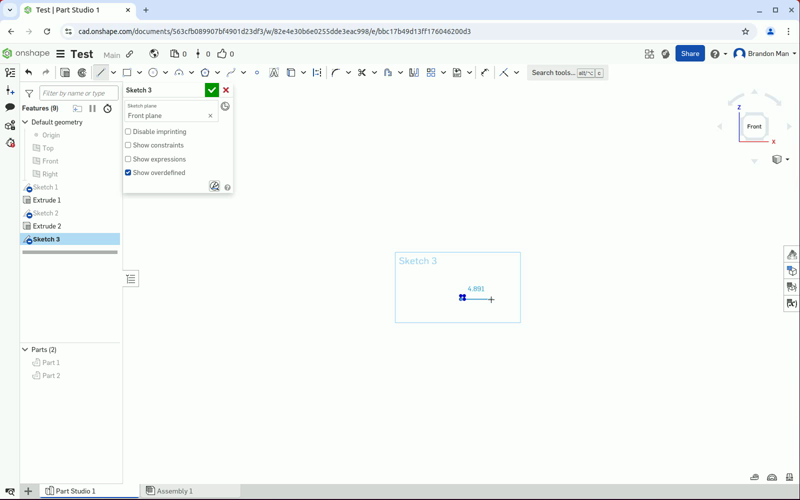
mouse_move(464, 299)
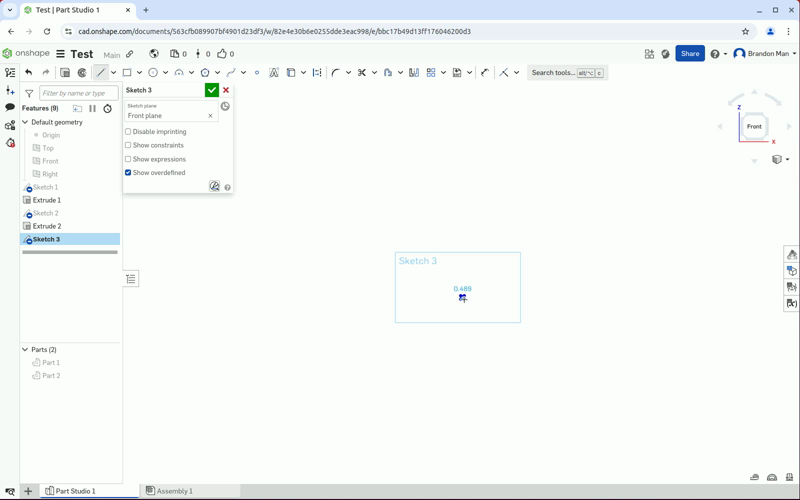
scroll(6)
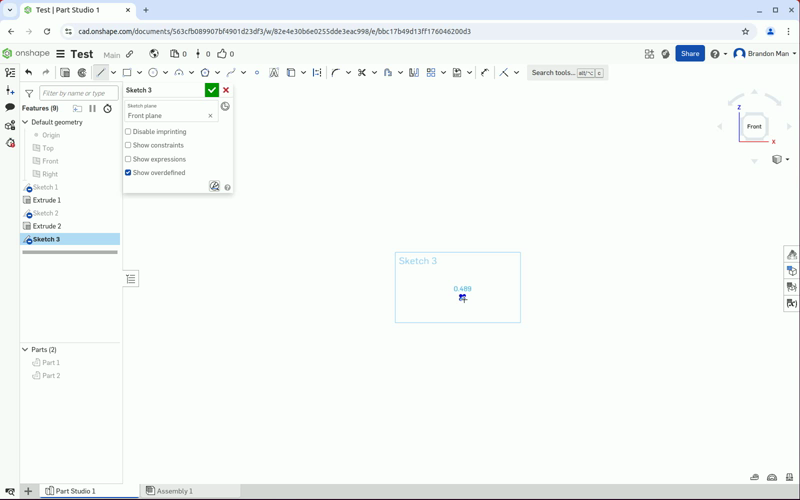
scroll(6)
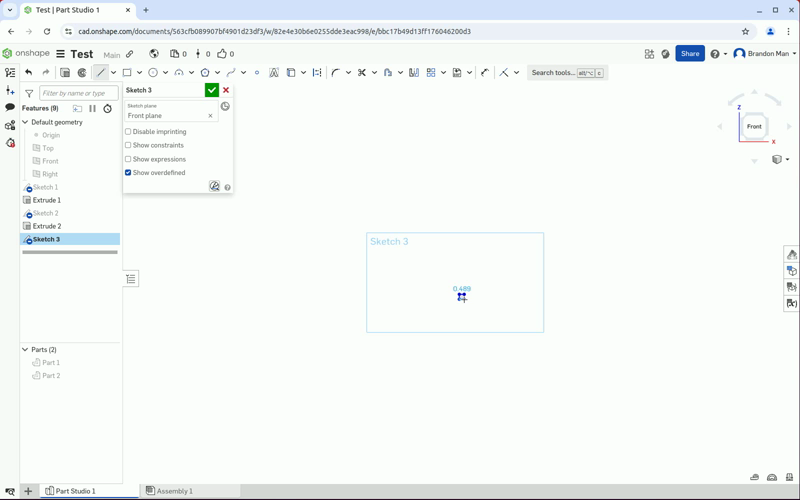
scroll(6)
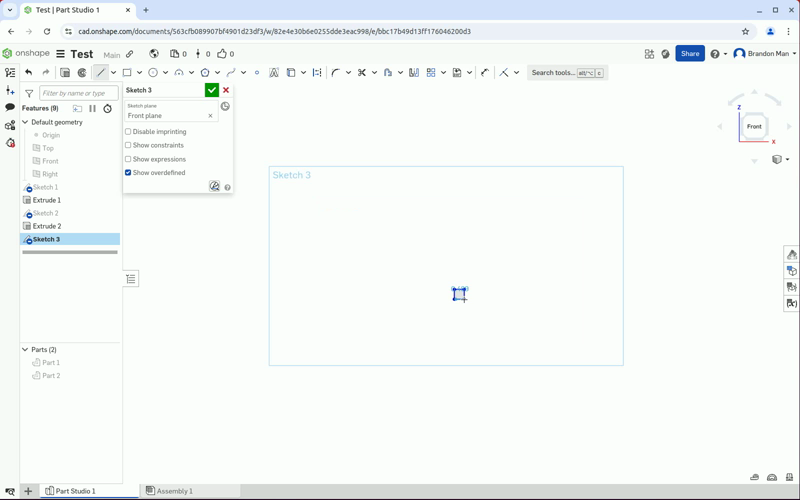
scroll(6)
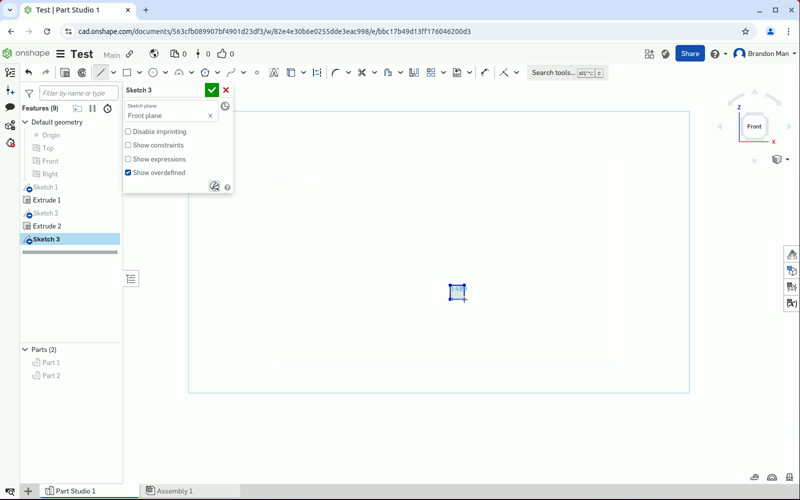
scroll(6)
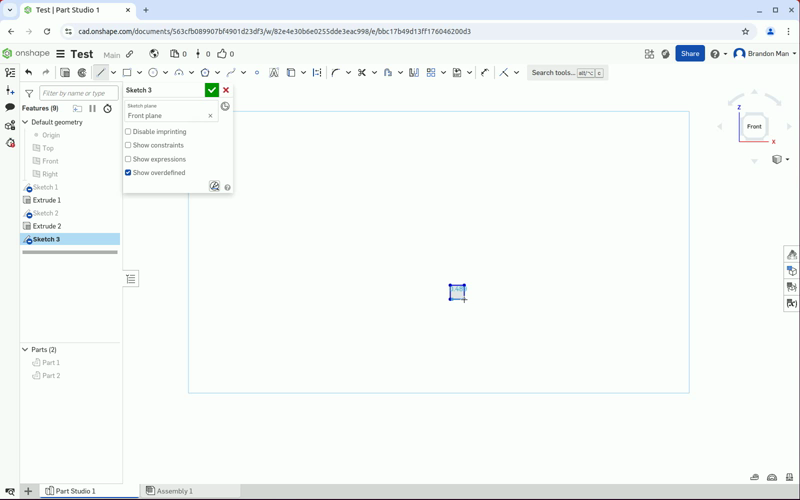
scroll(6)
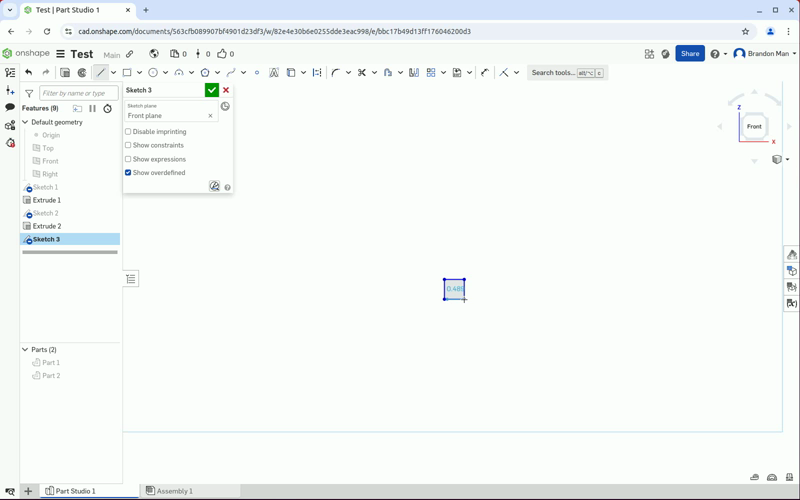
scroll(6)
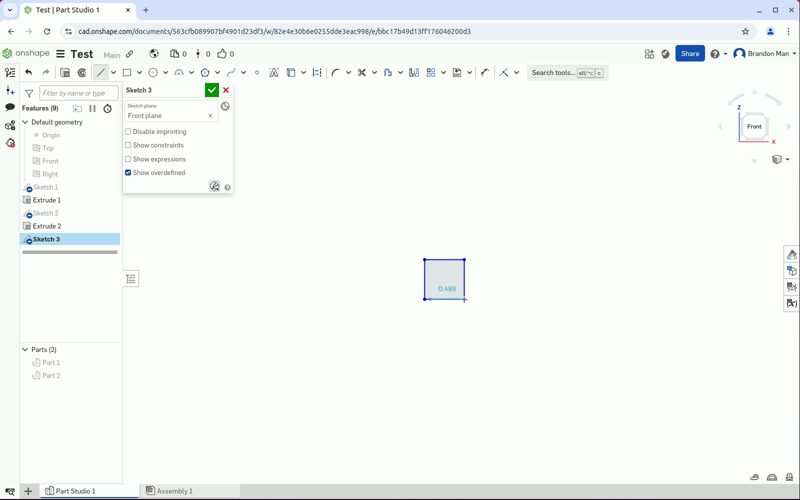
click(464, 299)
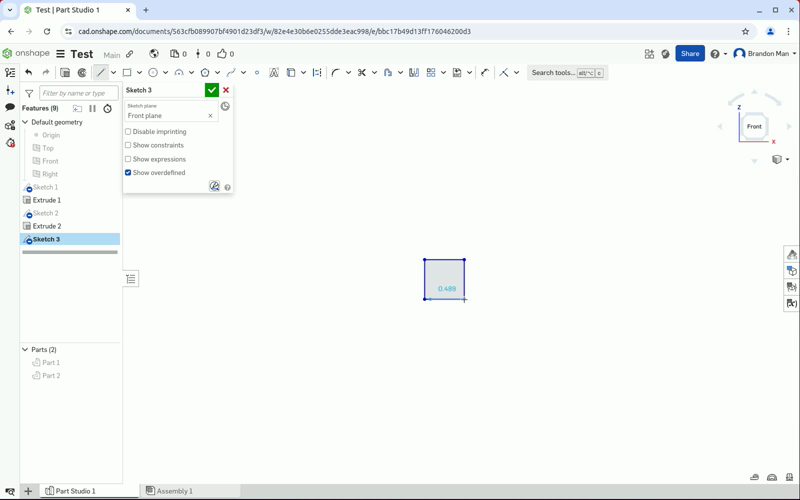
scroll(-6)
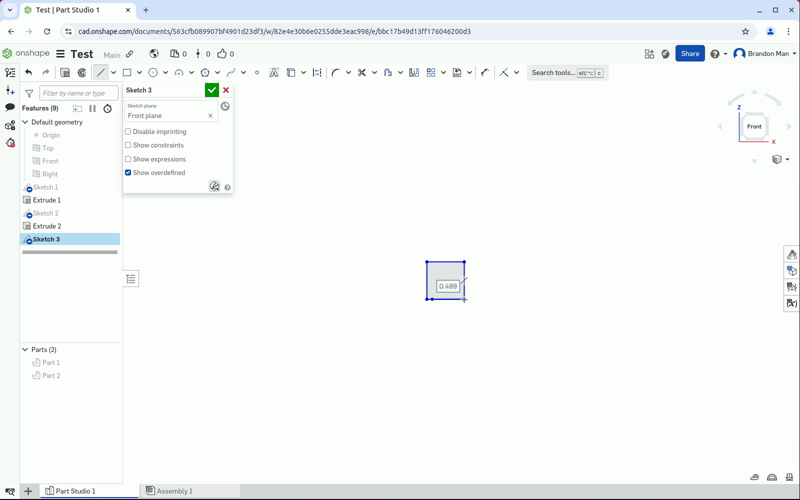
scroll(-6)
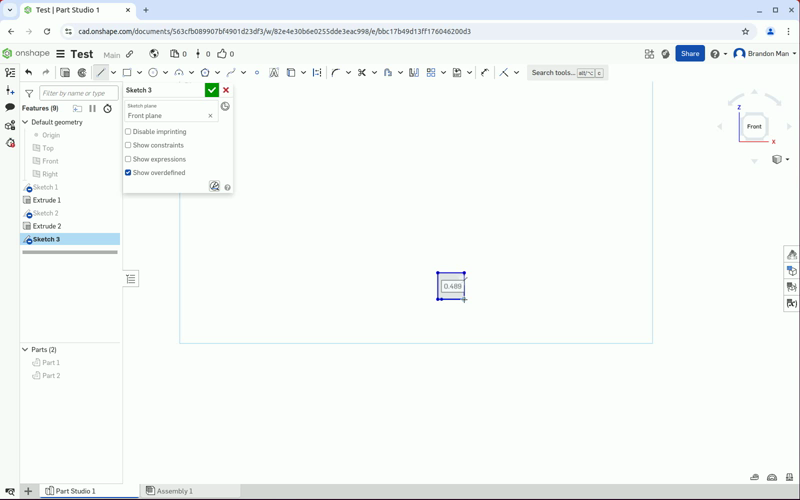
scroll(-6)
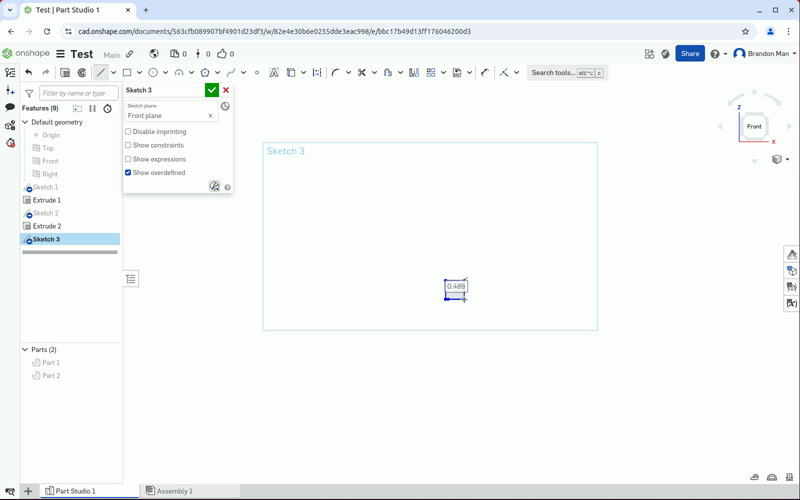
scroll(-6)
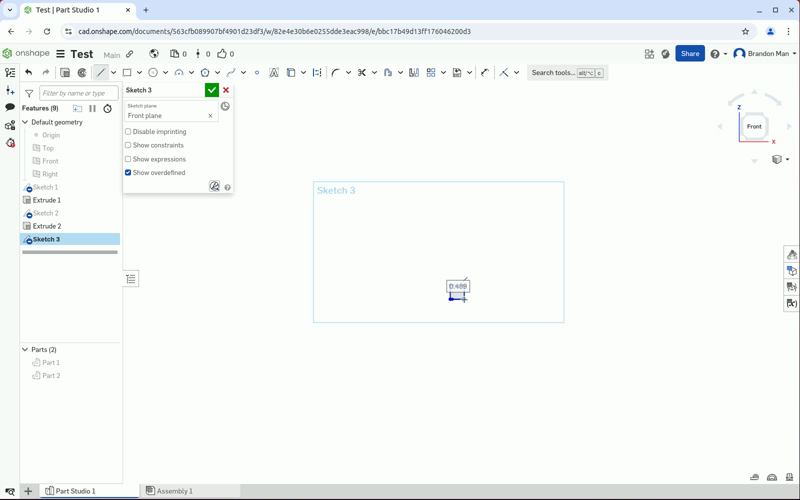
scroll(-6)
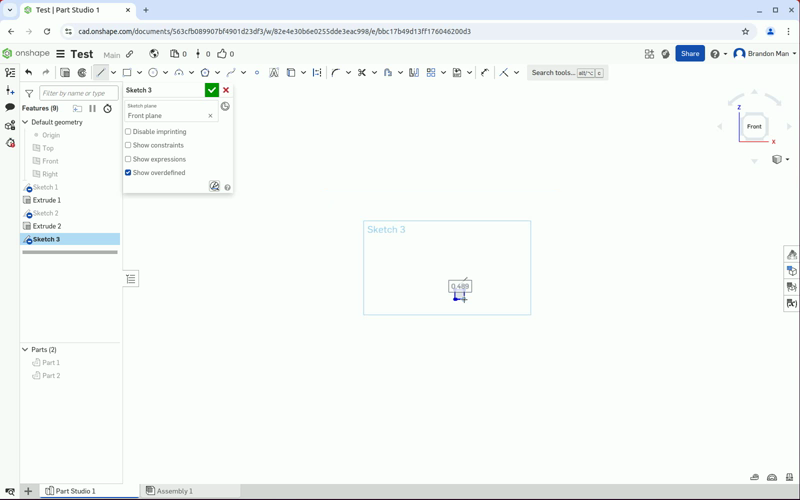
scroll(-6)
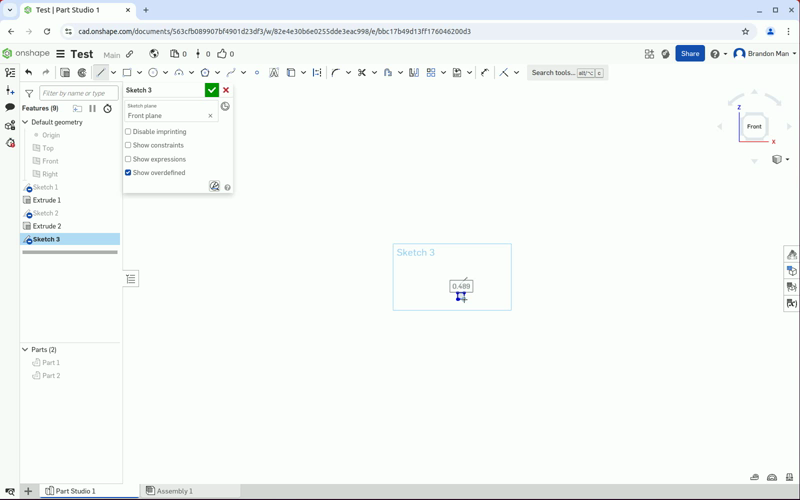
scroll(-6)
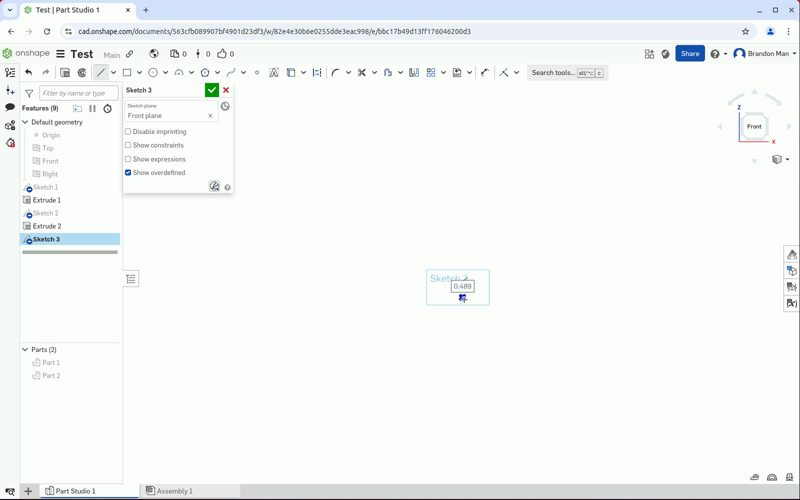
key_up(shift)
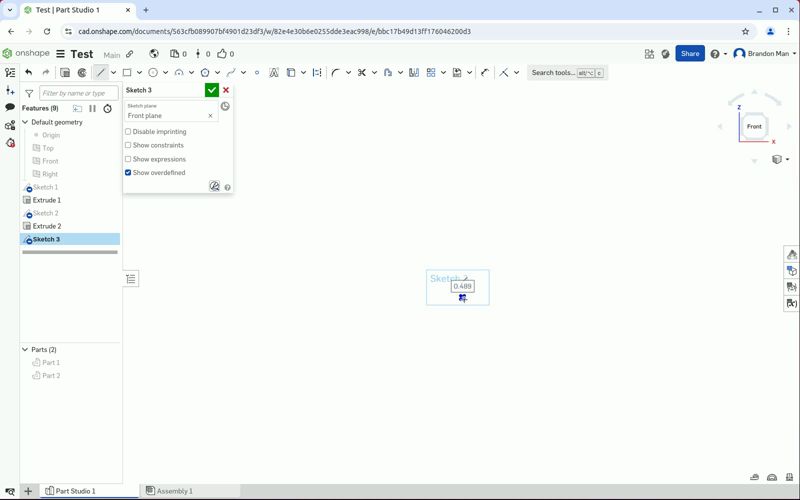
key_down(shift)
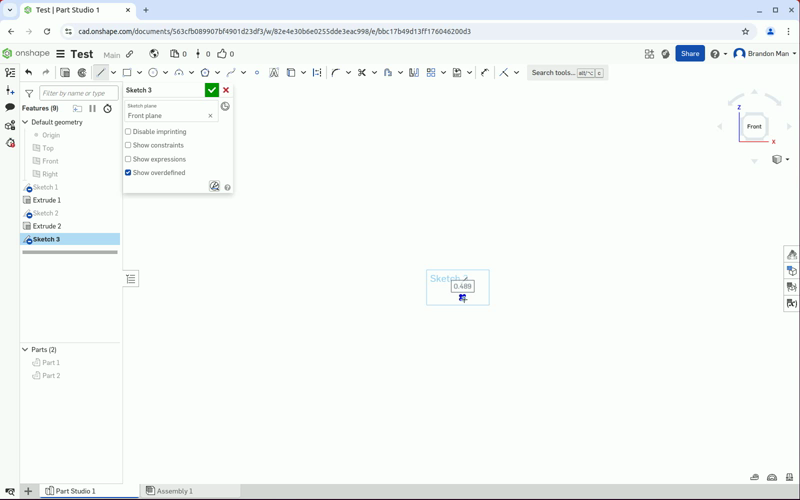
mouse_move(494, 299)
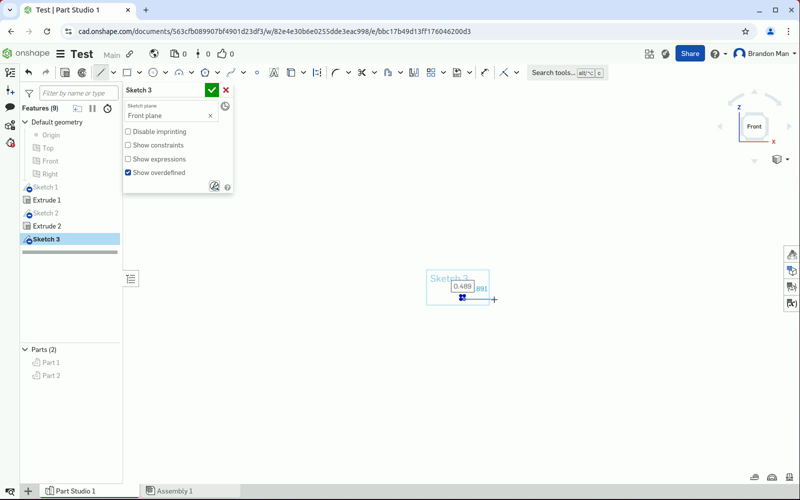
mouse_move(464, 296)
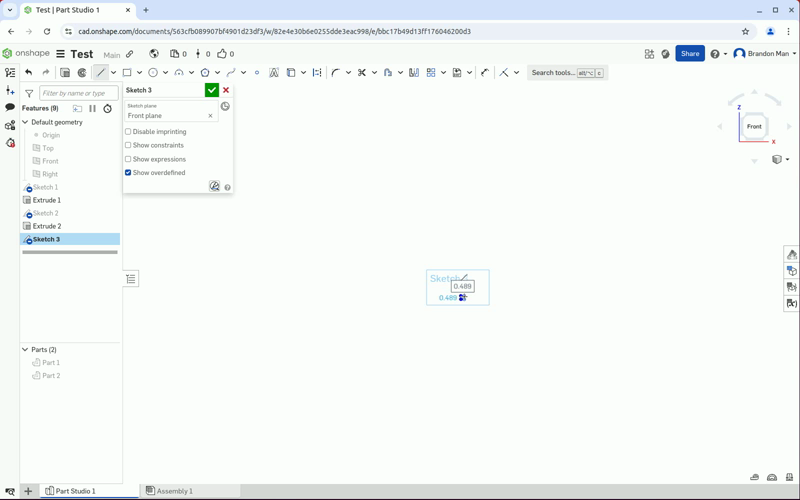
scroll(6)
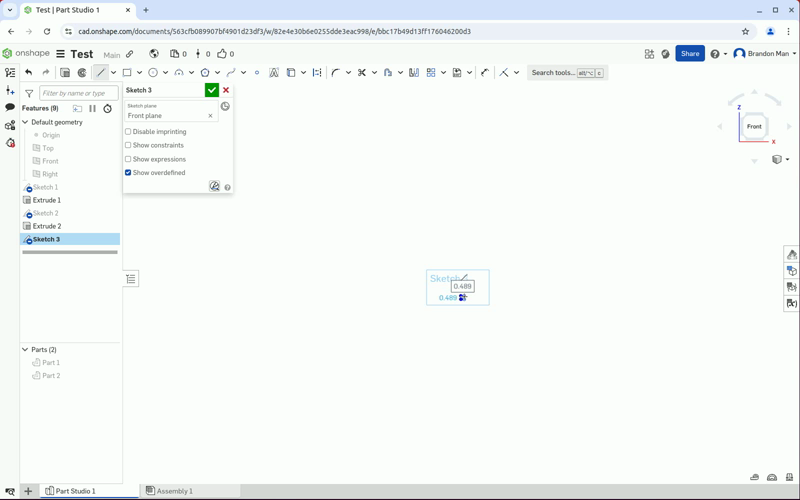
scroll(6)
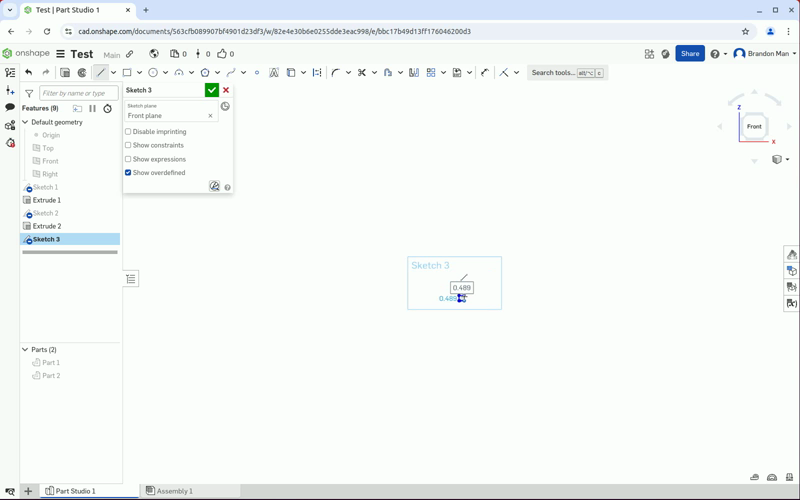
scroll(6)
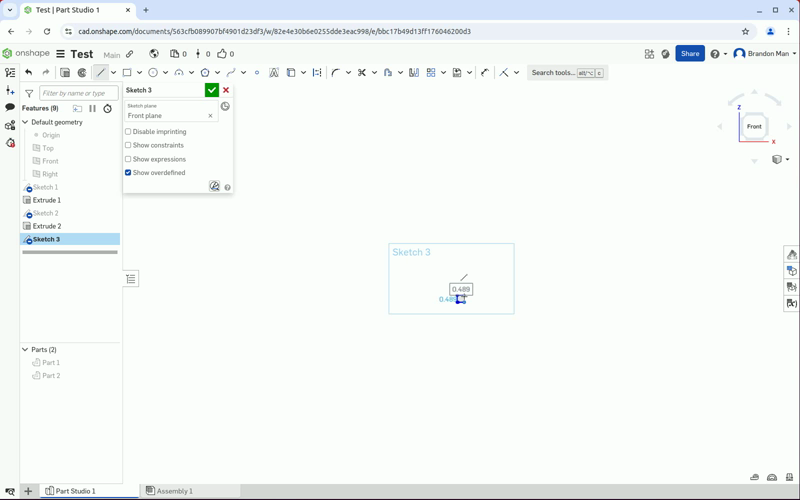
scroll(6)
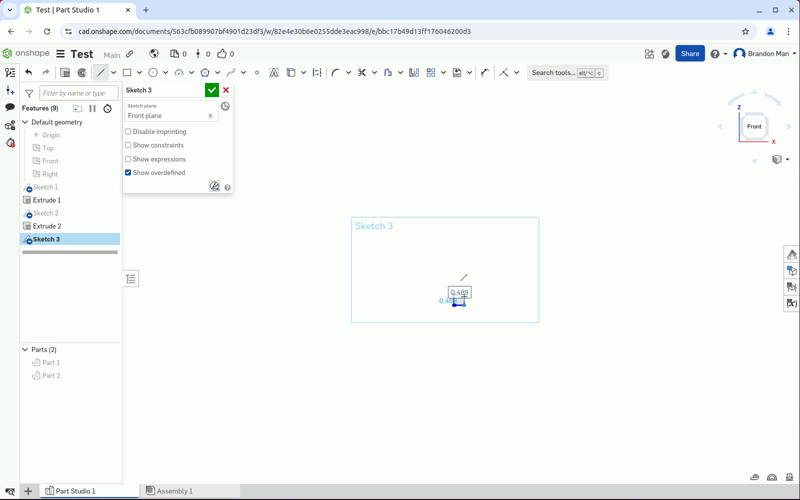
scroll(6)
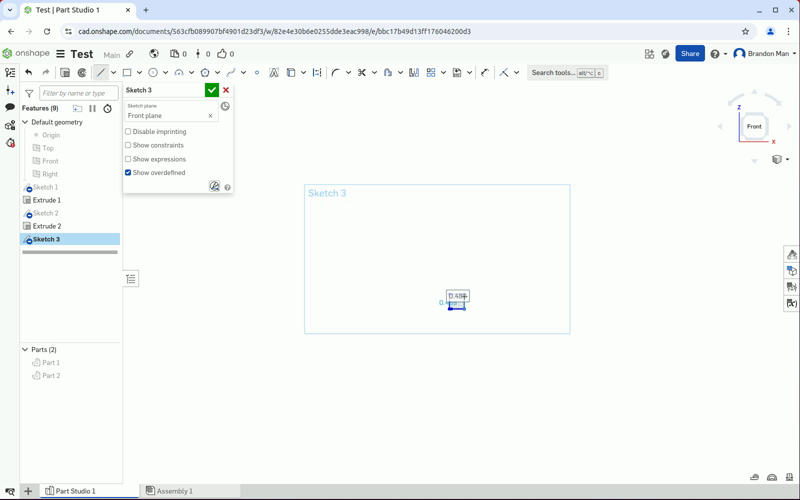
scroll(6)
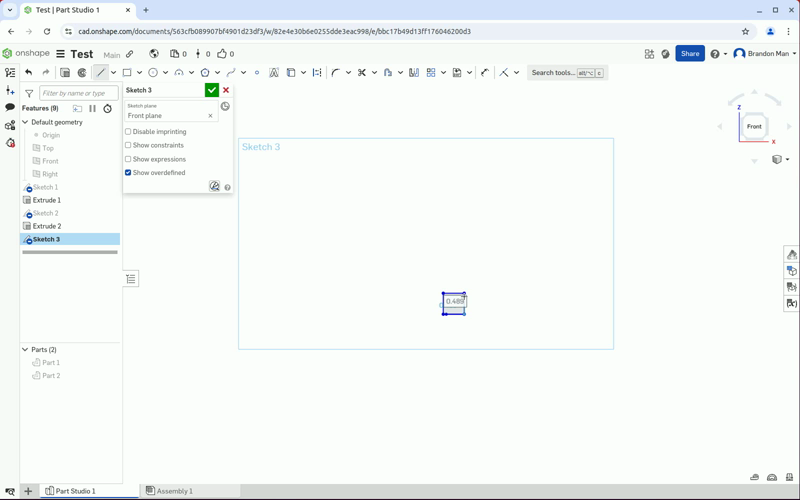
scroll(6)
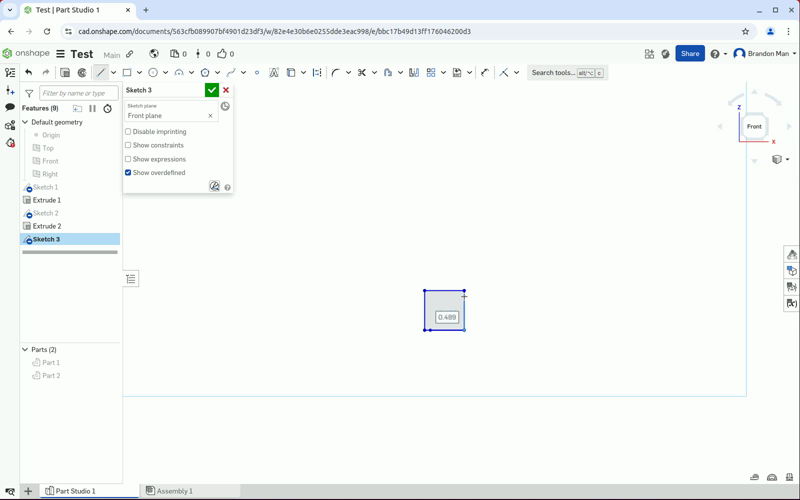
click(464, 296)
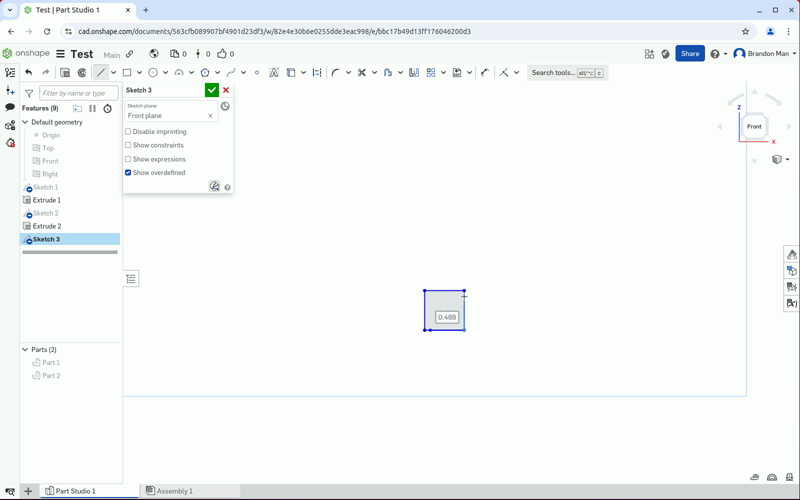
scroll(-6)
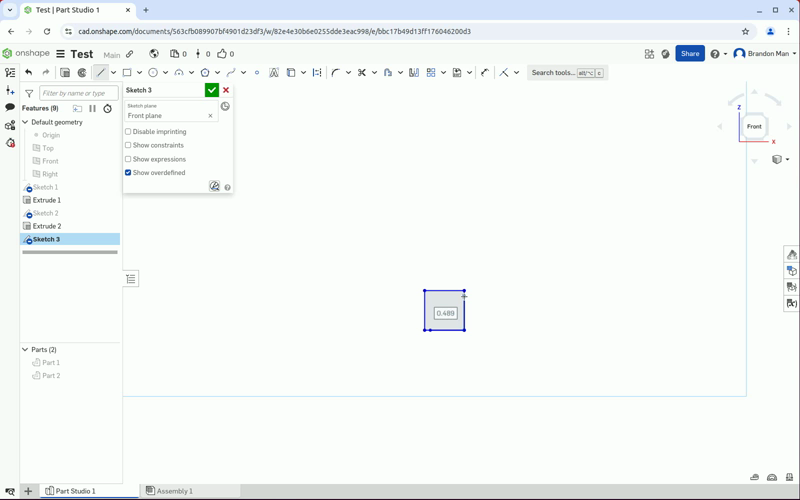
scroll(-6)
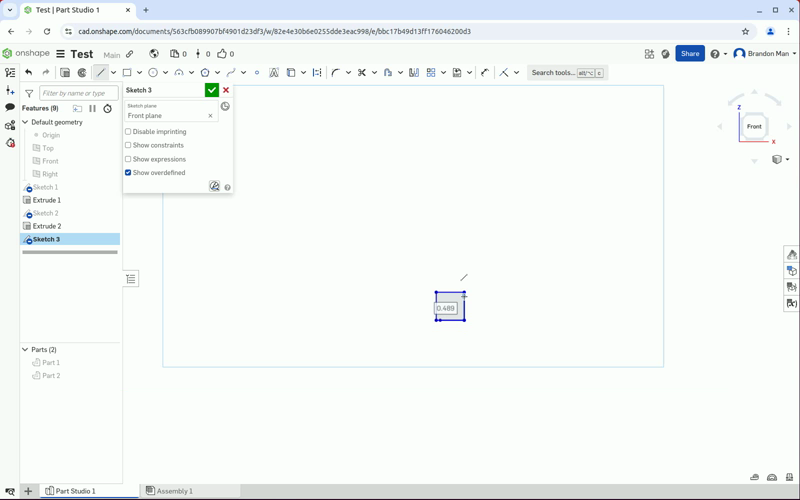
scroll(-6)
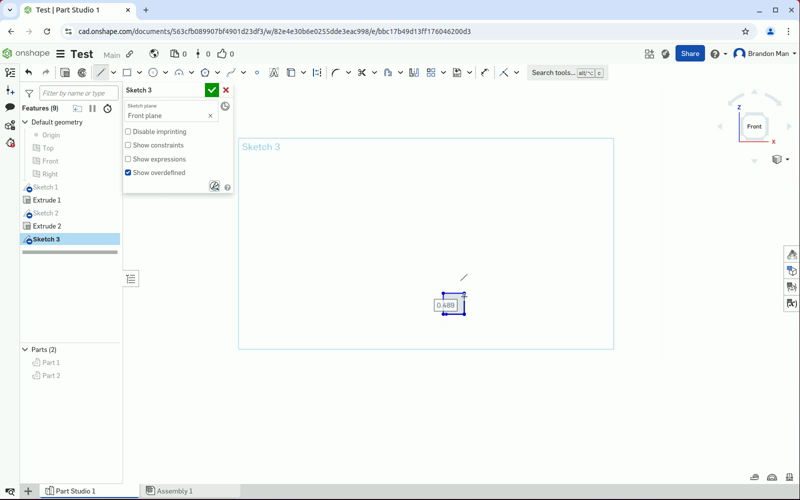
scroll(-6)
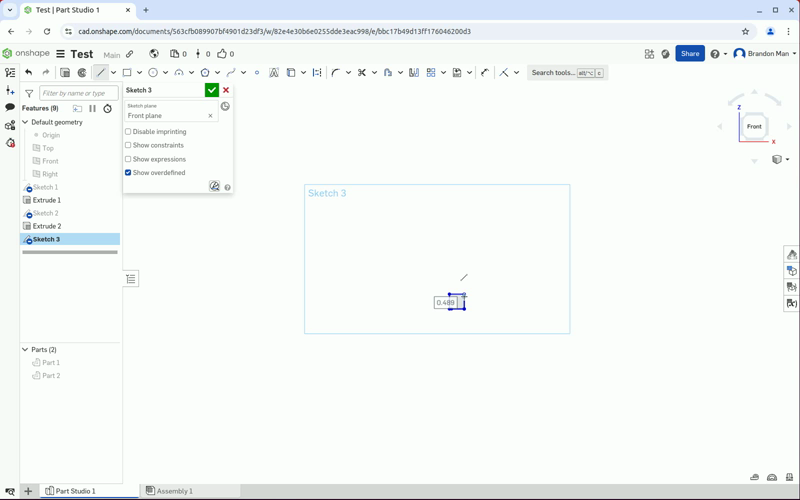
scroll(-6)
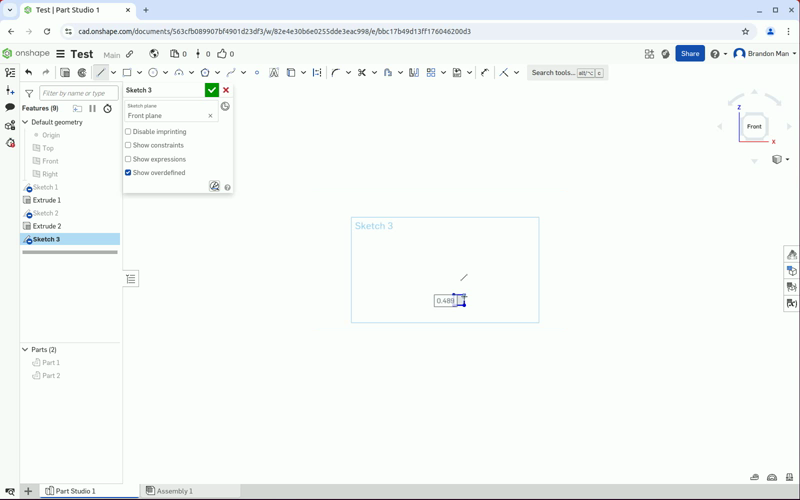
scroll(-6)
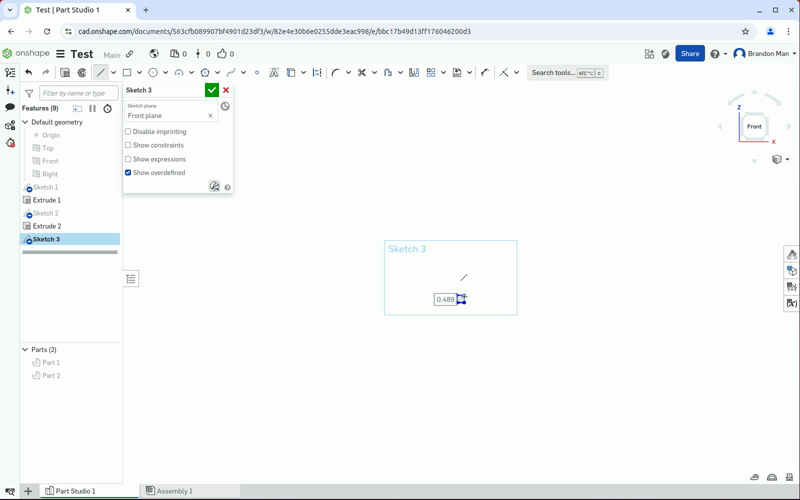
scroll(-6)
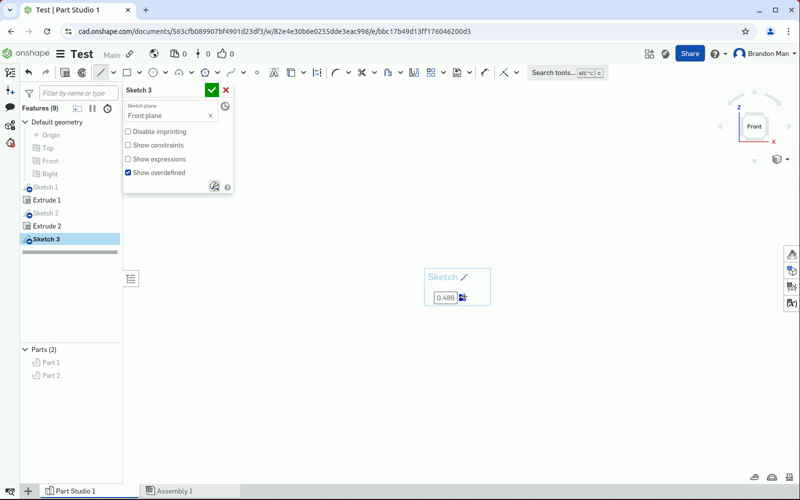
key_up(shift)
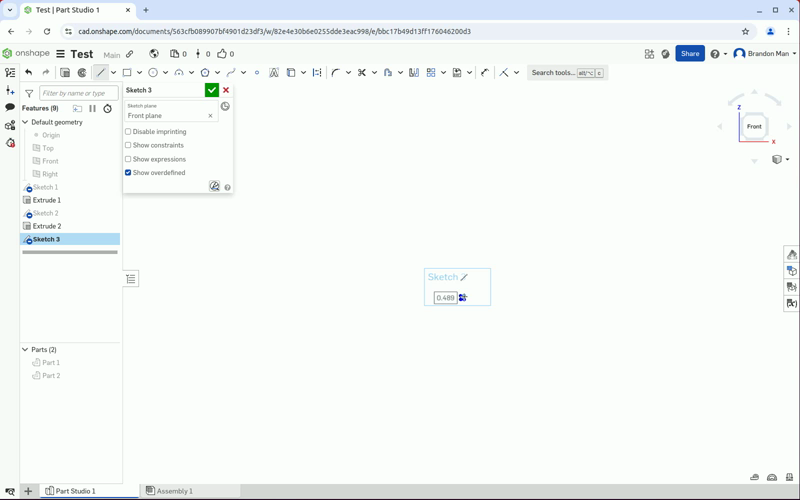
key_down(shift)
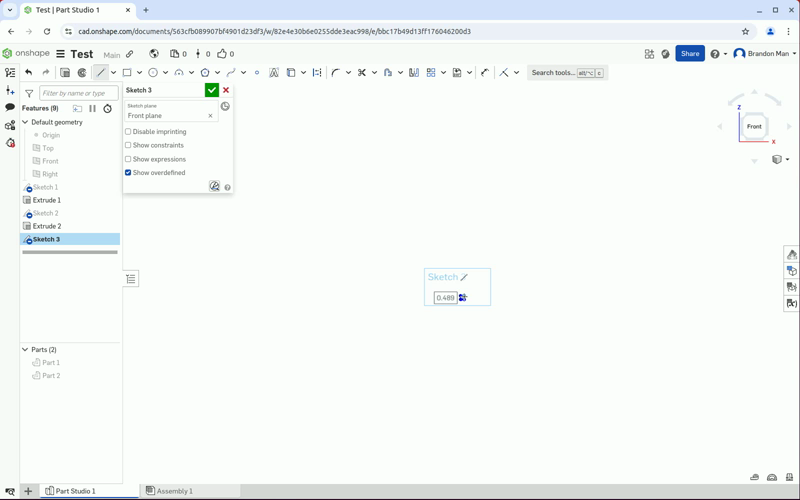
mouse_move(494, 296)
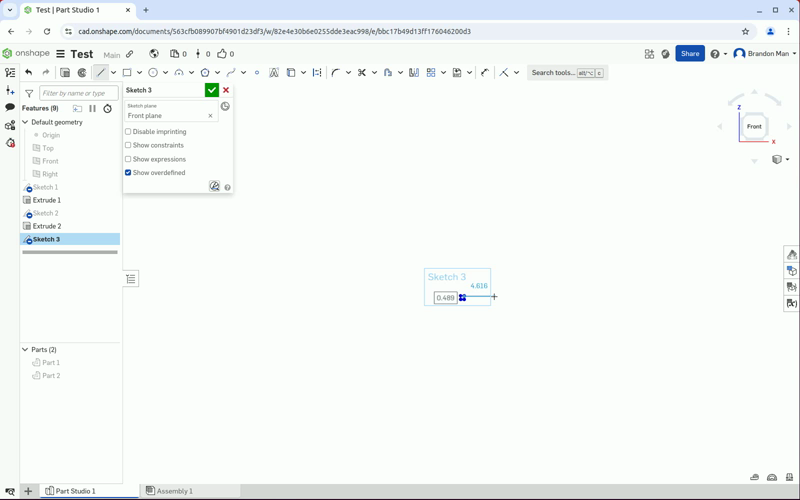
mouse_move(461, 296)
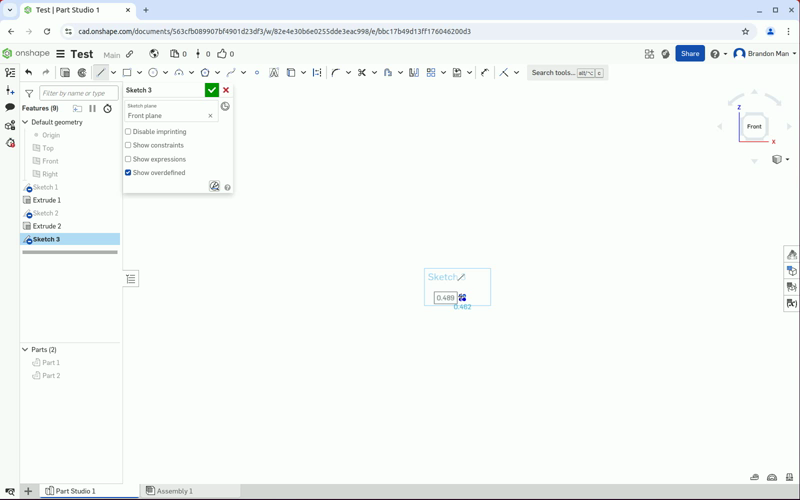
scroll(6)
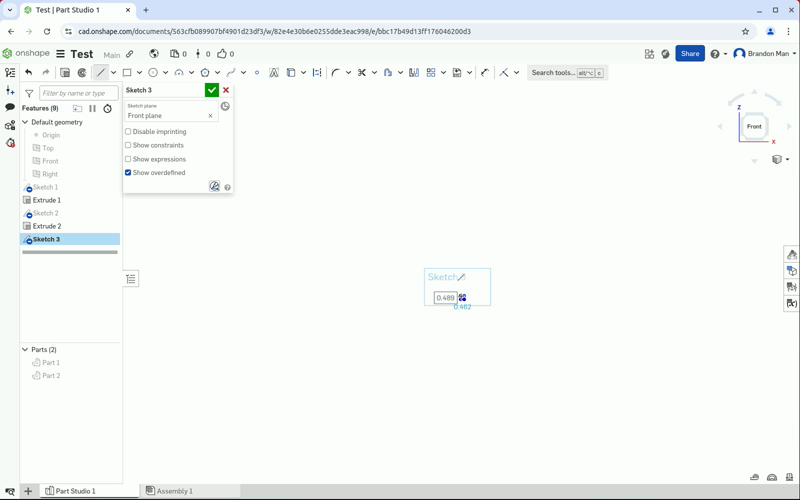
scroll(6)
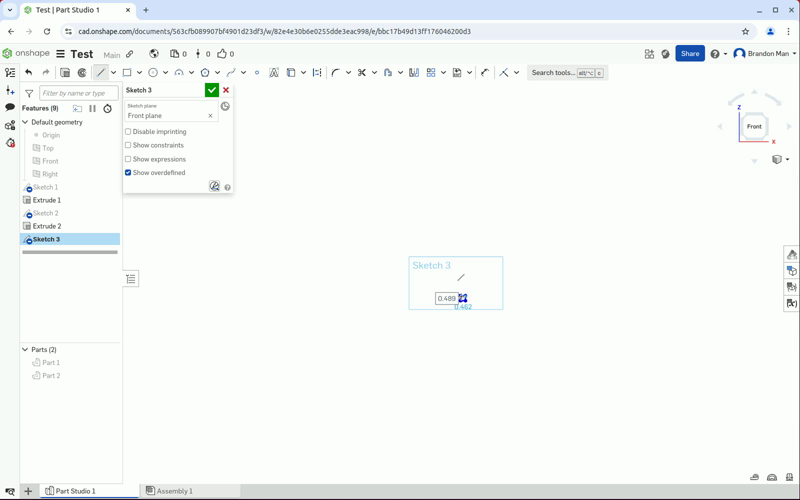
scroll(6)
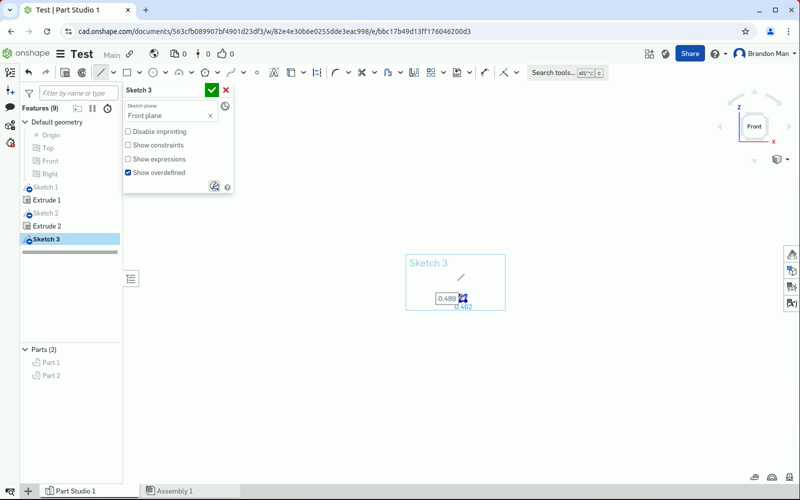
scroll(6)
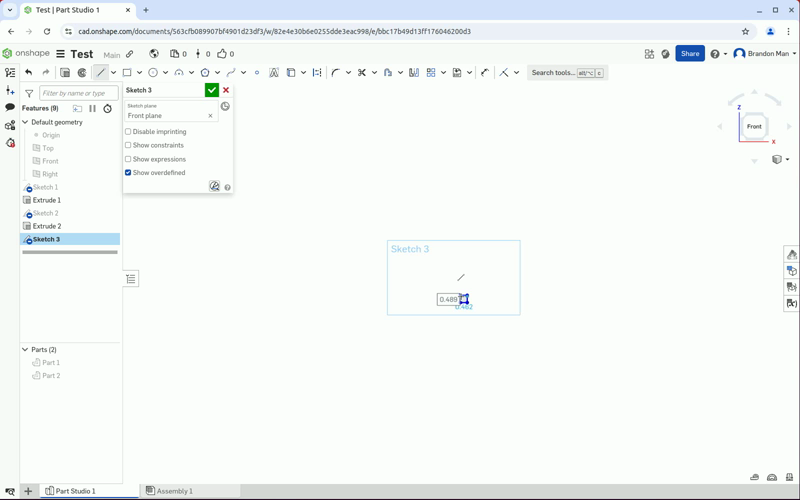
scroll(6)
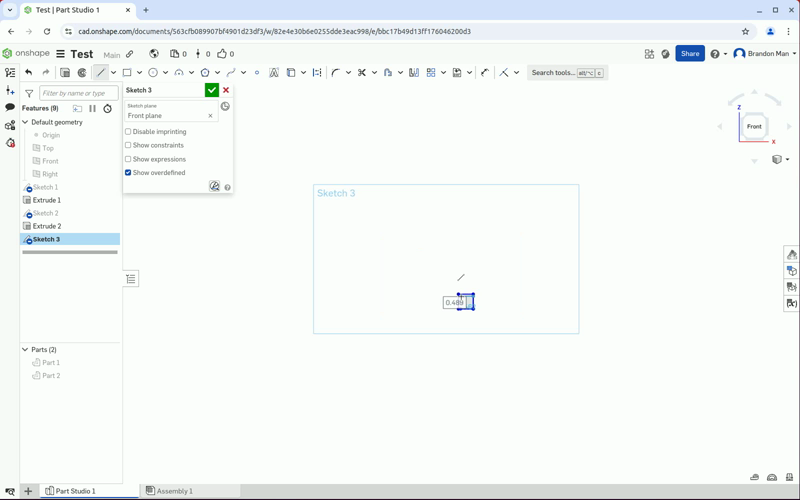
scroll(6)
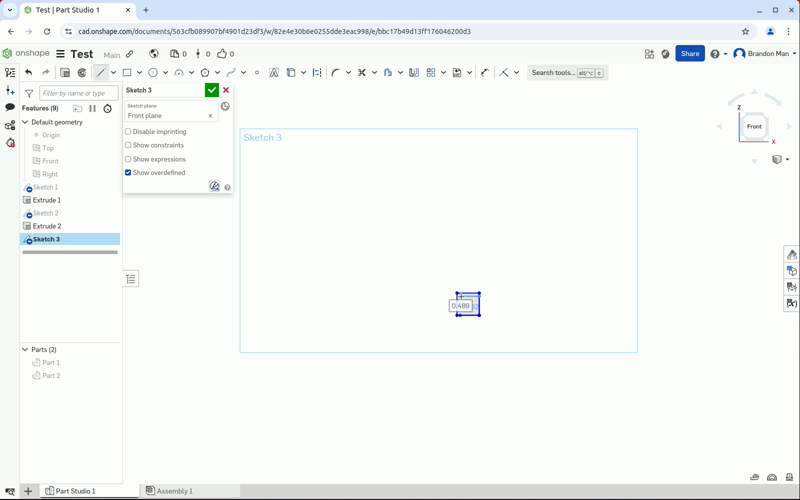
scroll(6)
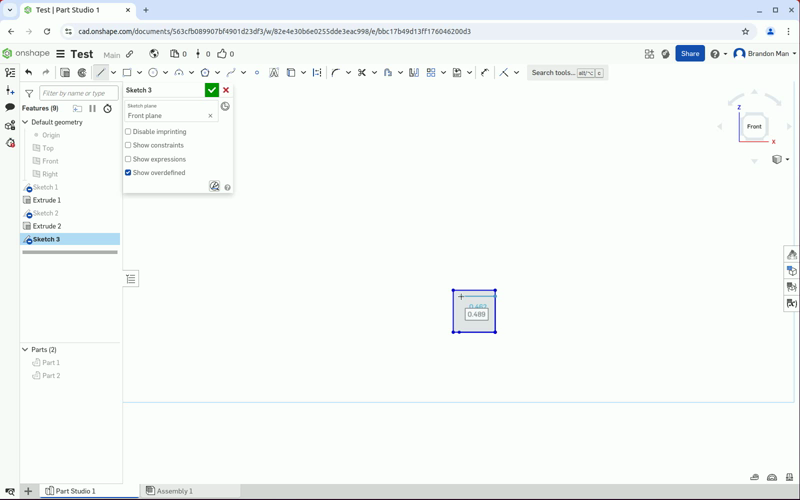
click(461, 296)
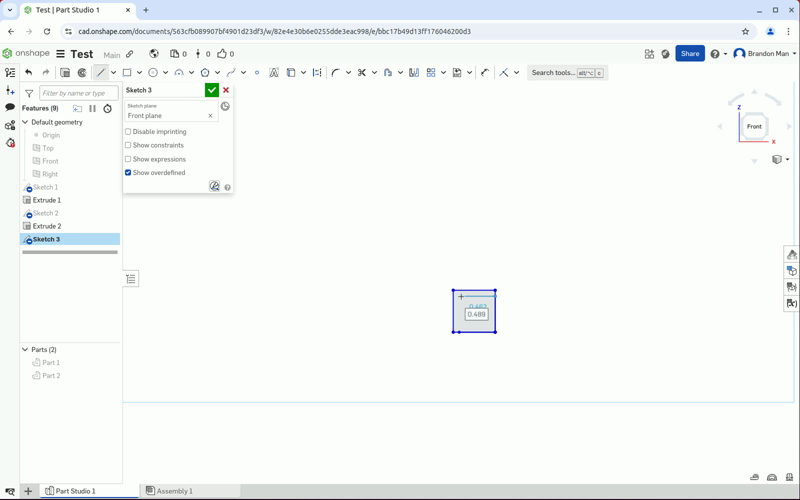
scroll(-6)
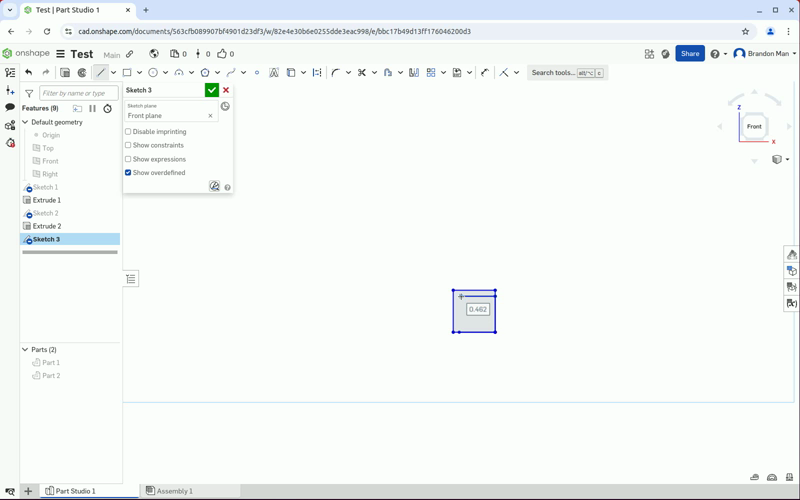
scroll(-6)
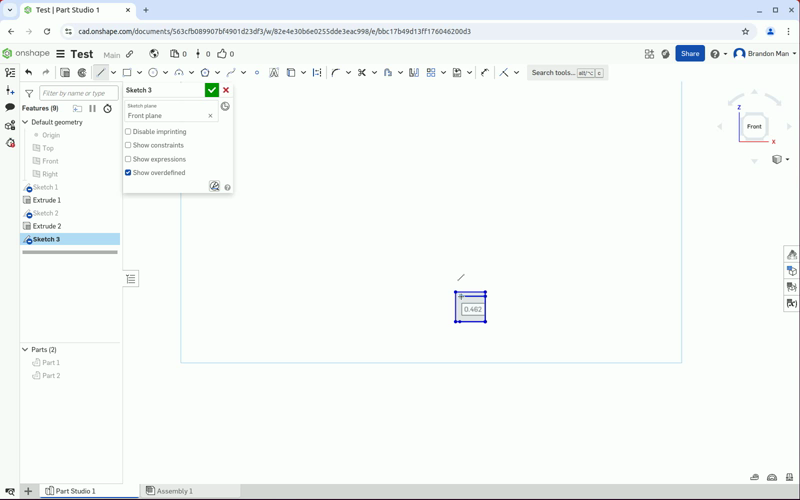
scroll(-6)
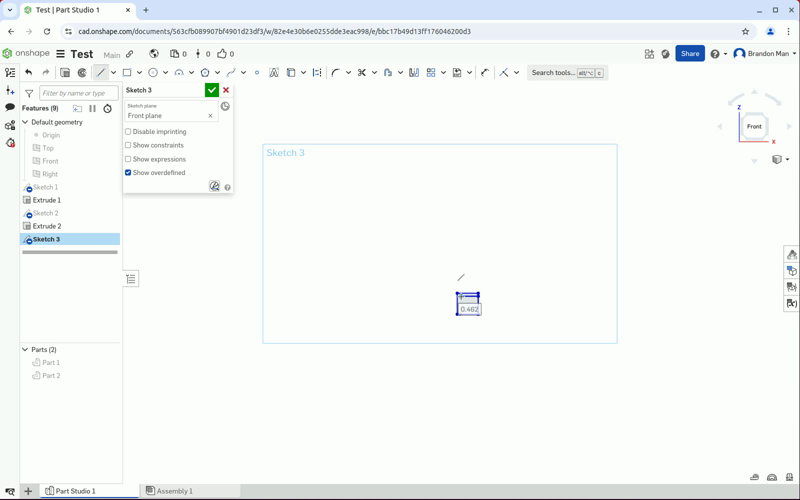
scroll(-6)
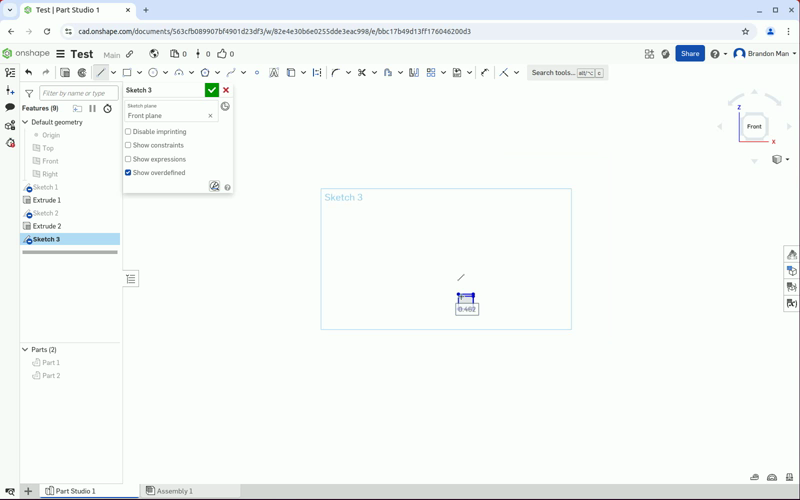
scroll(-6)
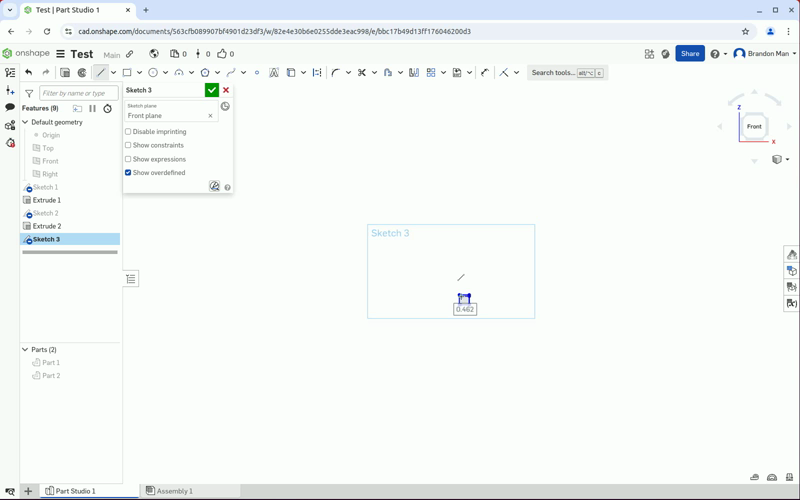
scroll(-6)
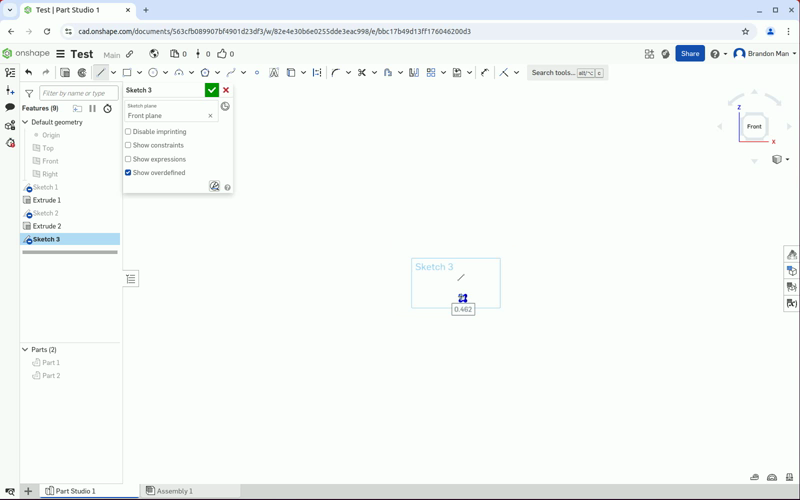
scroll(-6)
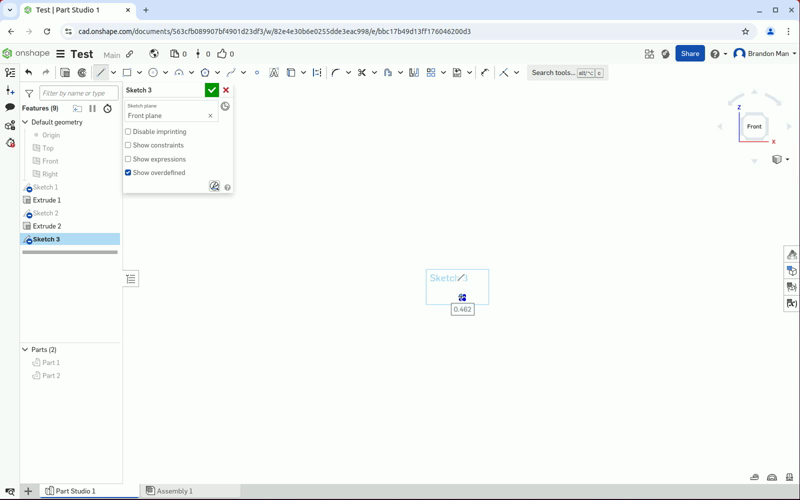
key_up(shift)
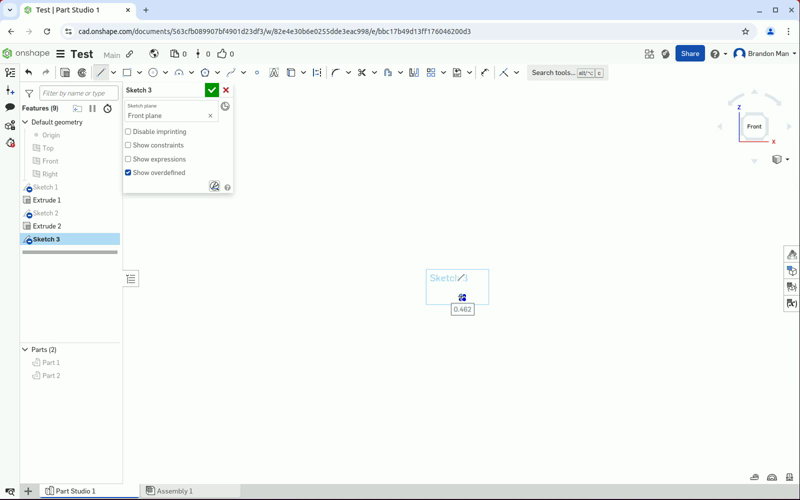
mouse_move(491, 296)
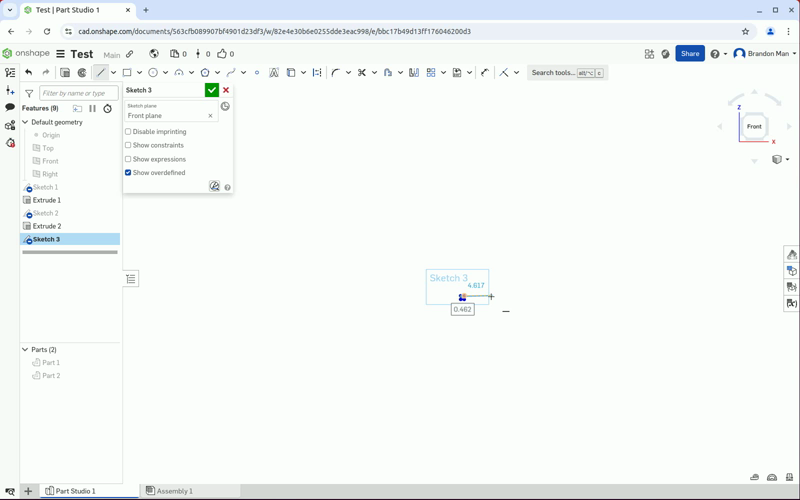
key_down(shift)
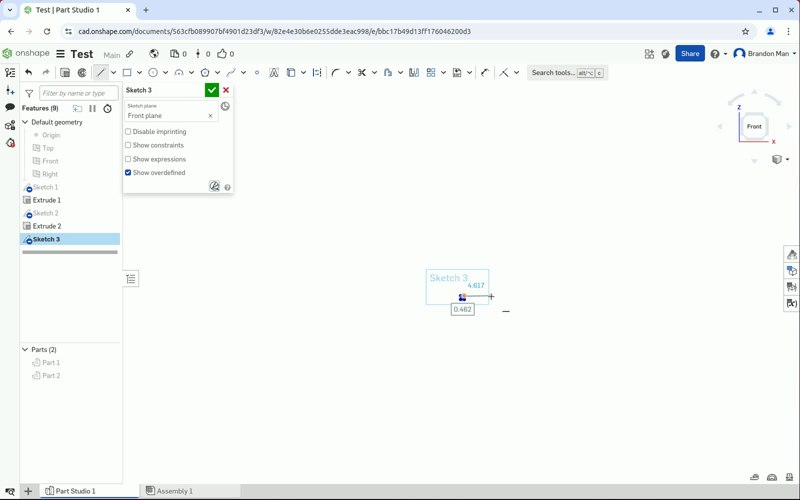
mouse_move(461, 299)
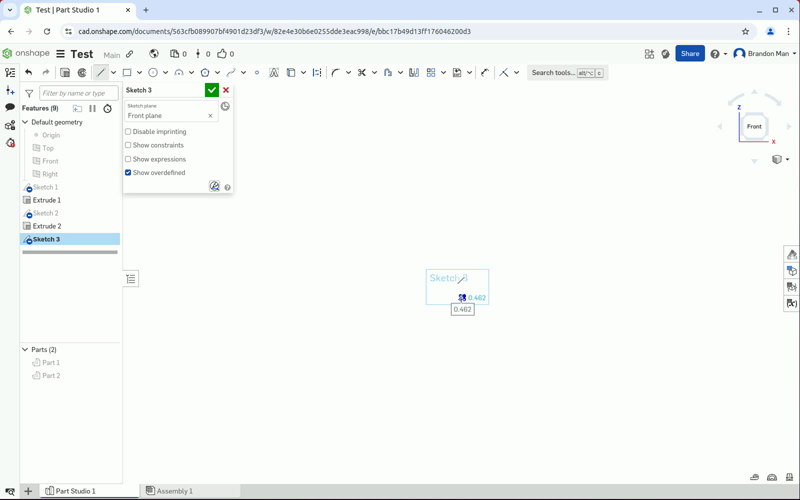
scroll(6)
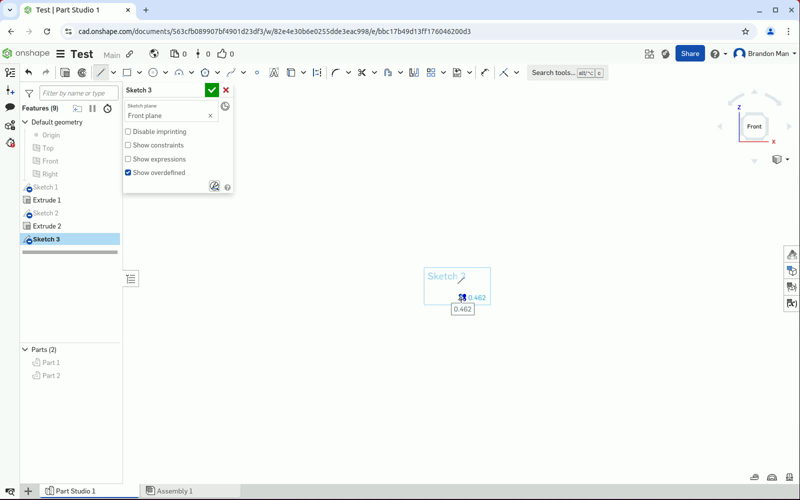
scroll(6)
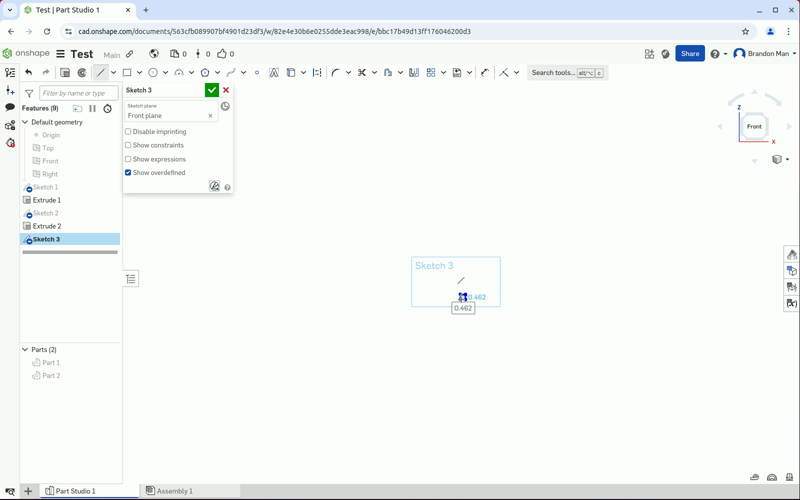
scroll(6)
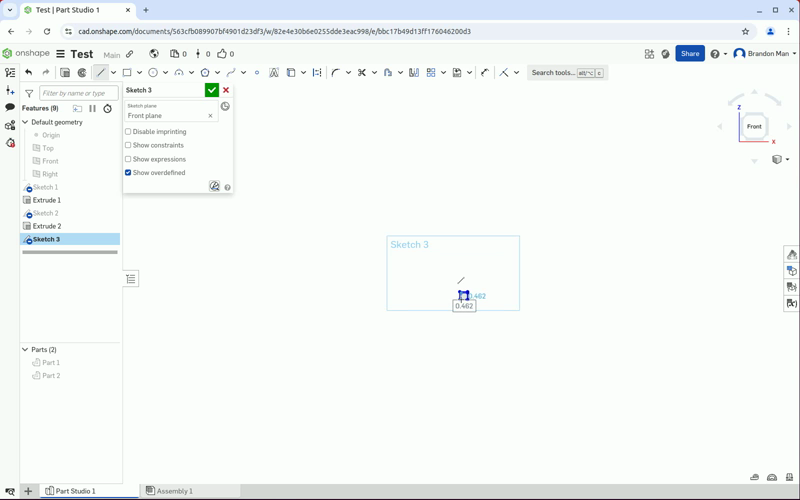
scroll(6)
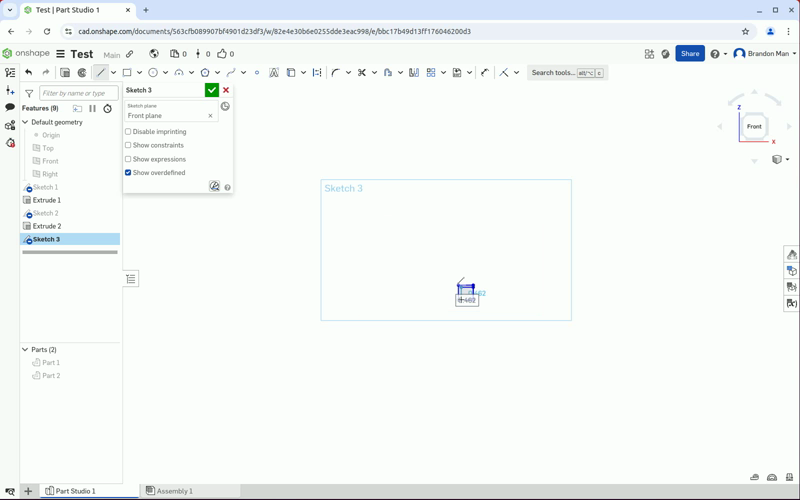
scroll(6)
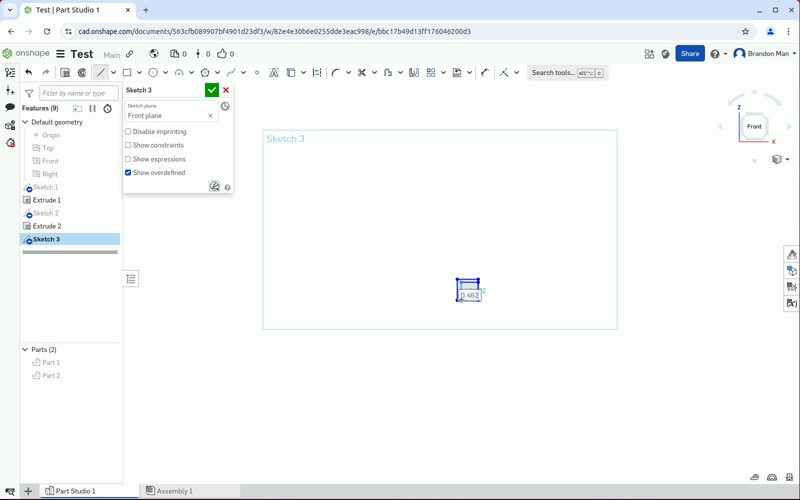
scroll(6)
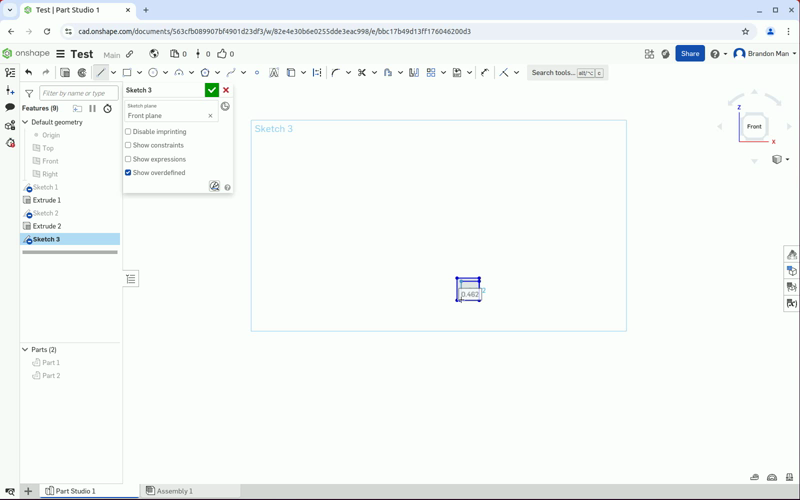
scroll(6)
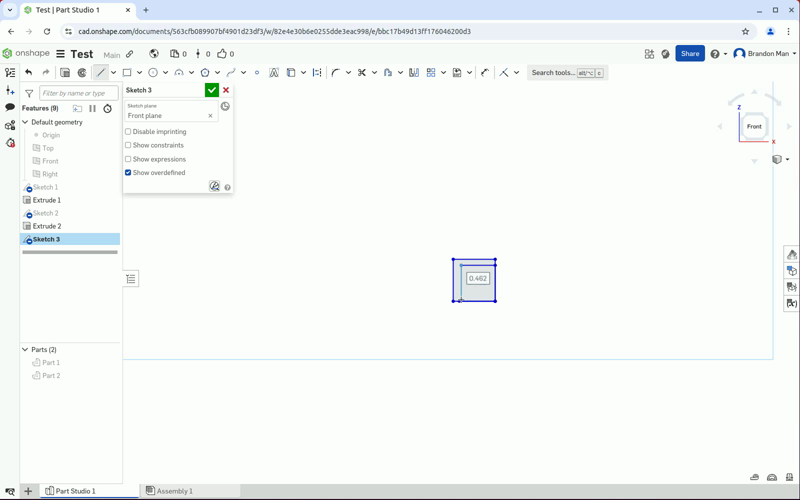
key_up(shift)
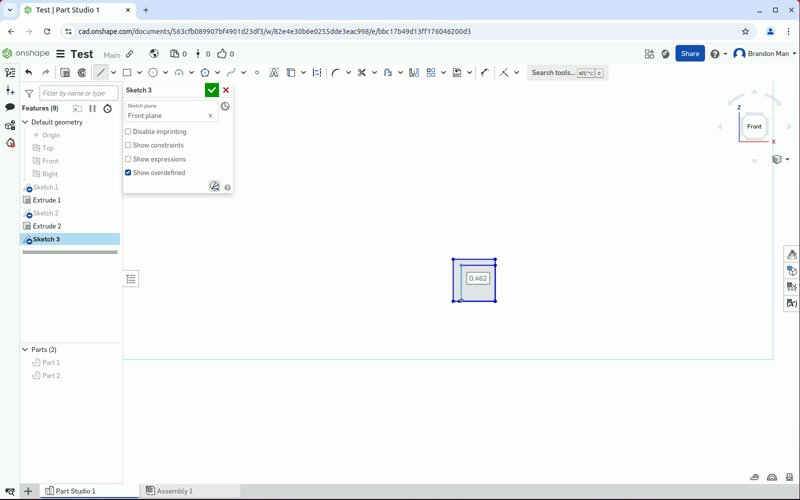
click(461, 299)
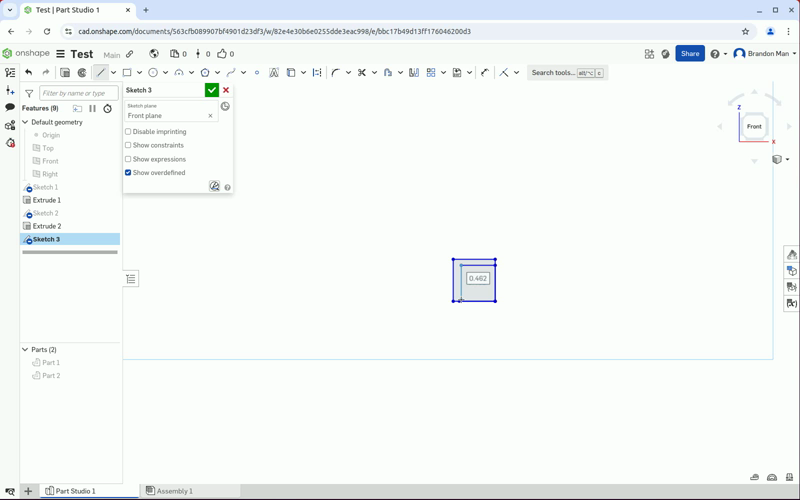
scroll(-6)
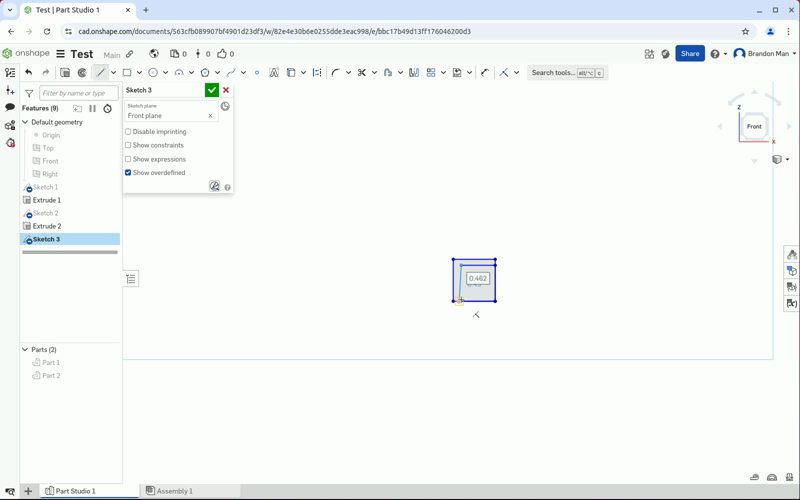
scroll(-6)
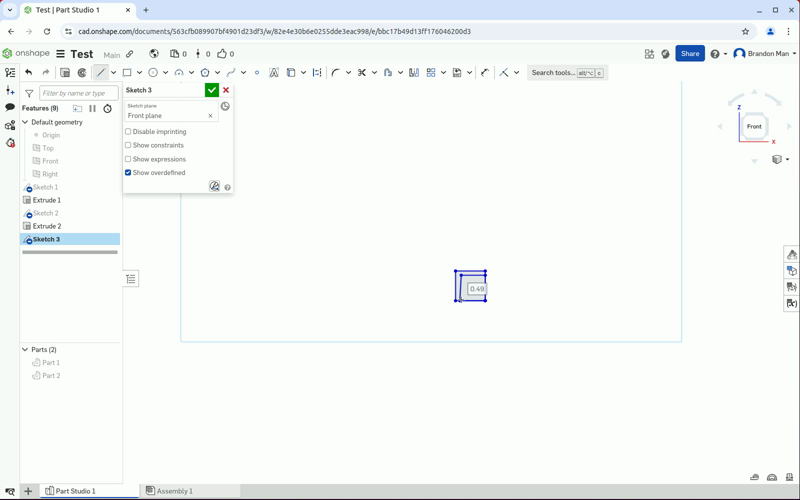
scroll(-6)
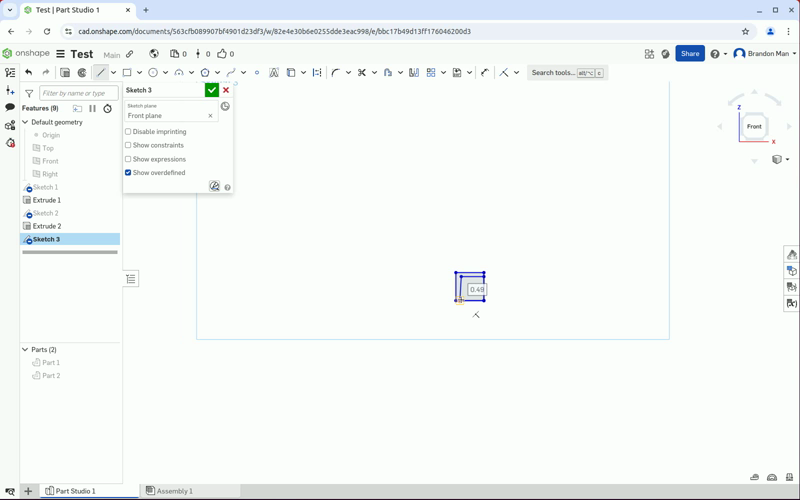
scroll(-6)
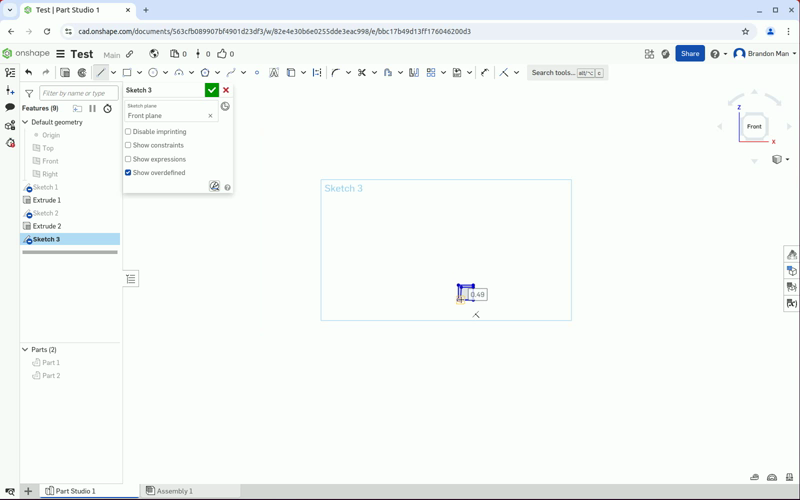
scroll(-6)
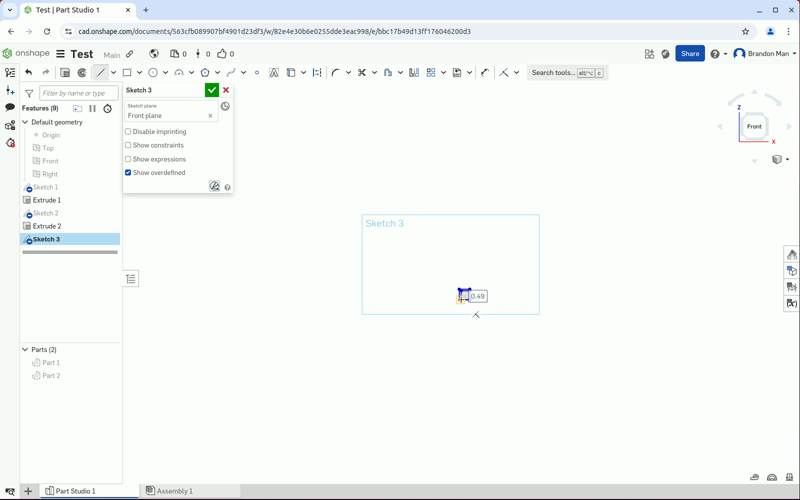
scroll(-6)
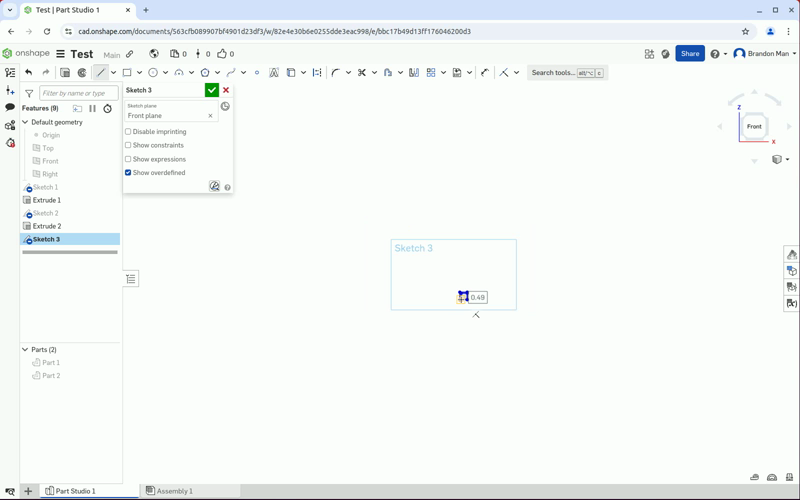
scroll(-6)
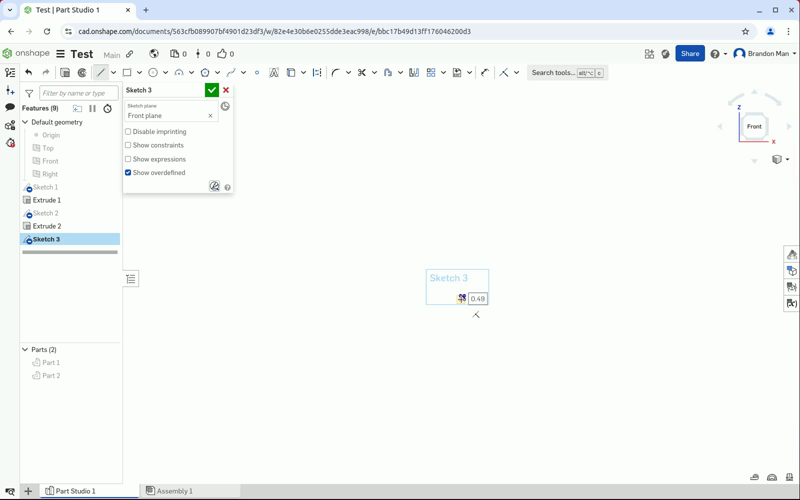
key(esc)
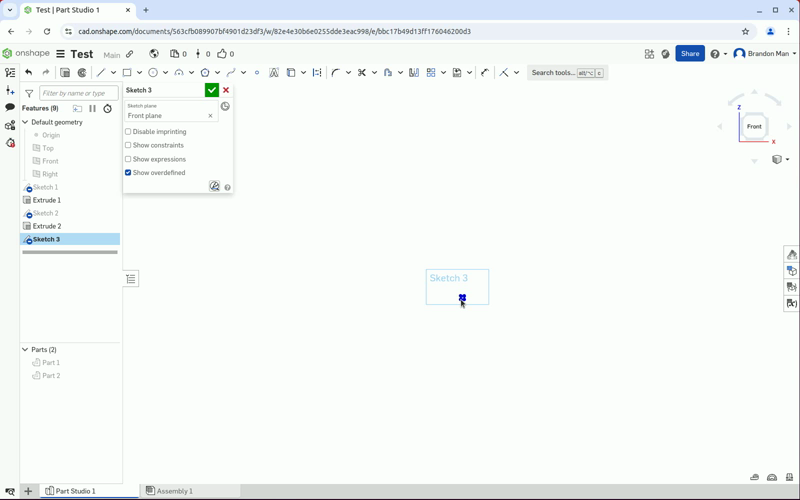
mouse_move(461, 295)
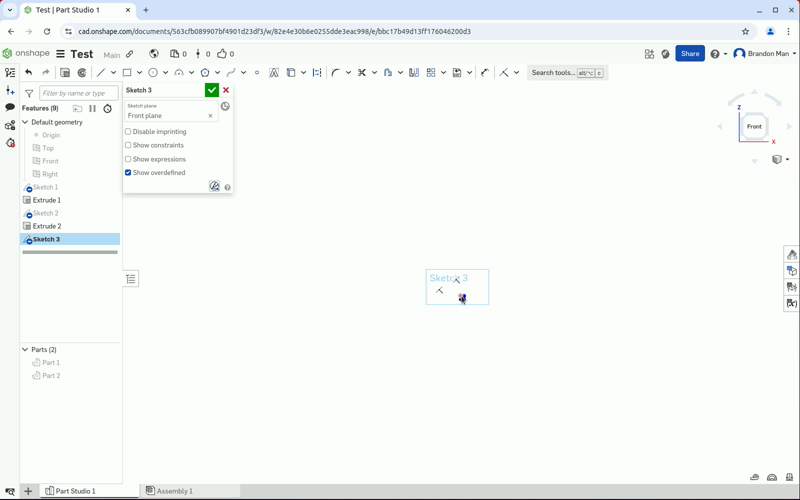
scroll(6)
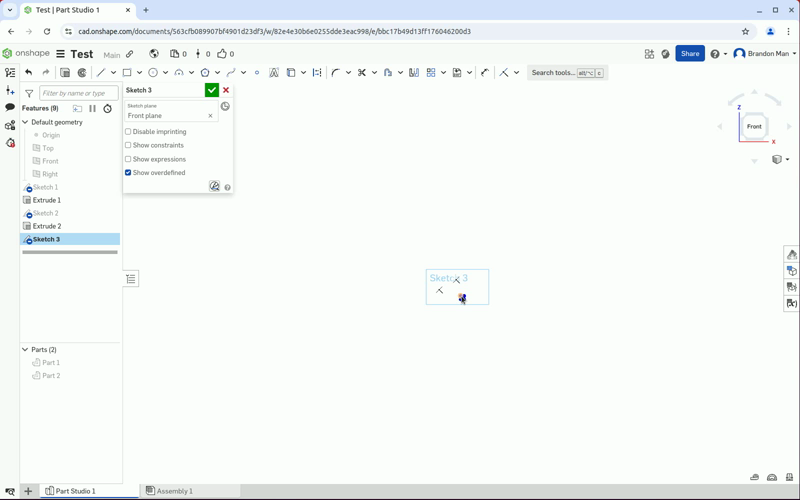
scroll(6)
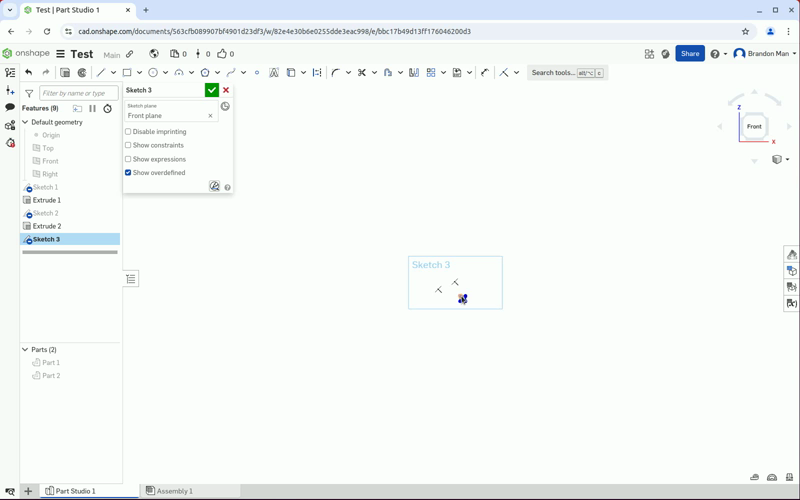
scroll(6)
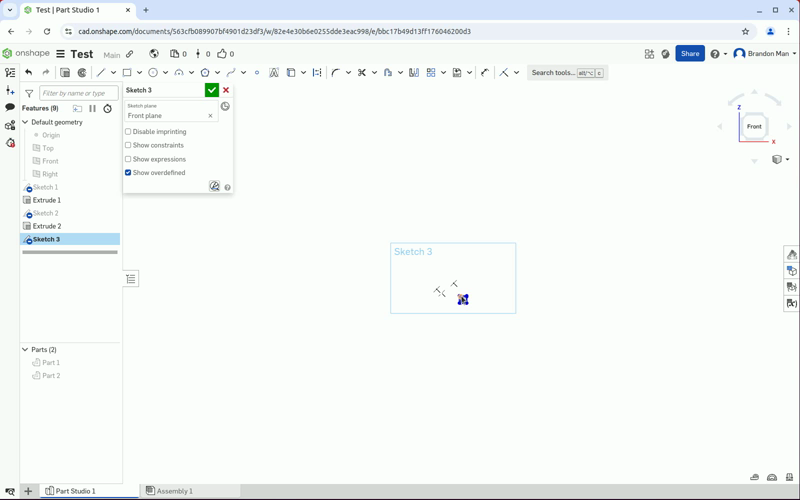
scroll(6)
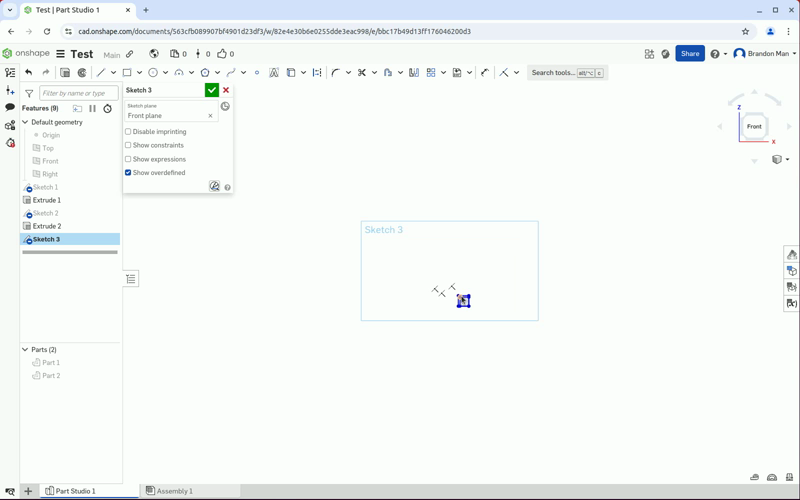
scroll(6)
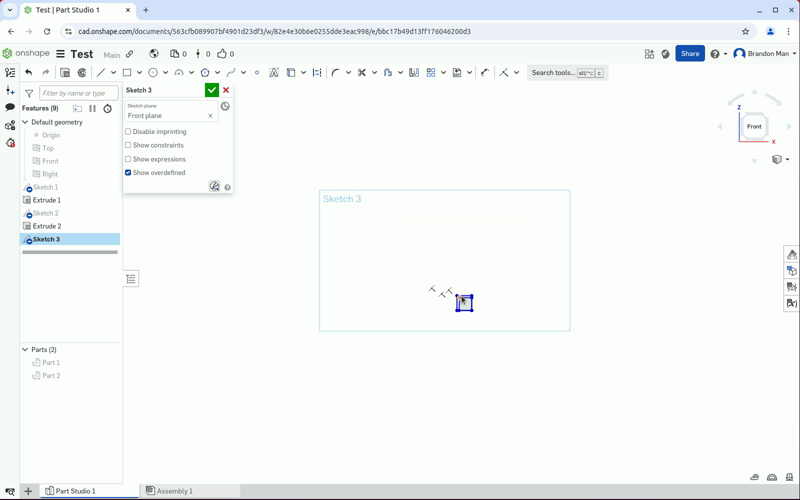
scroll(6)
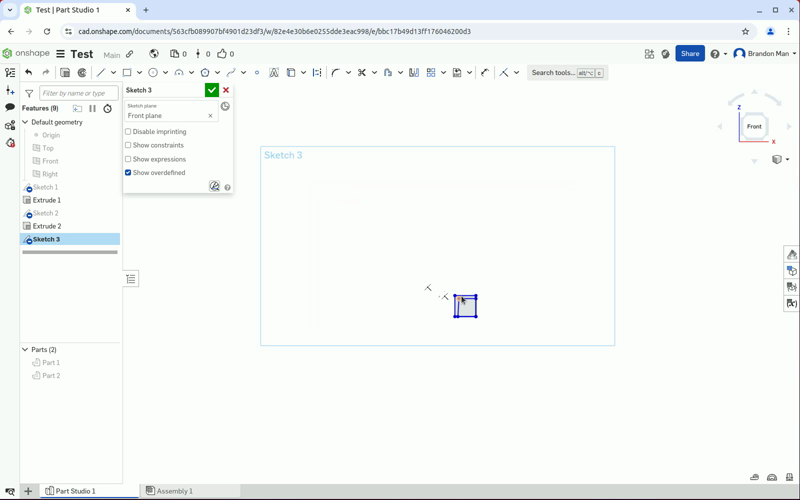
scroll(6)
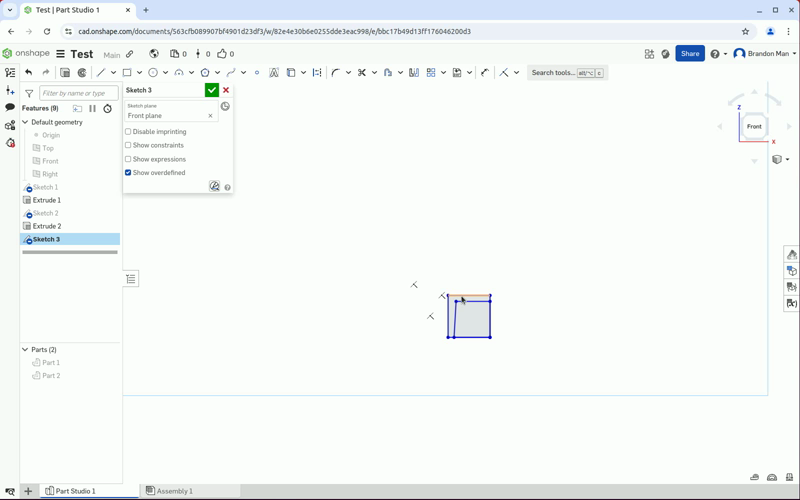
click(461, 295)
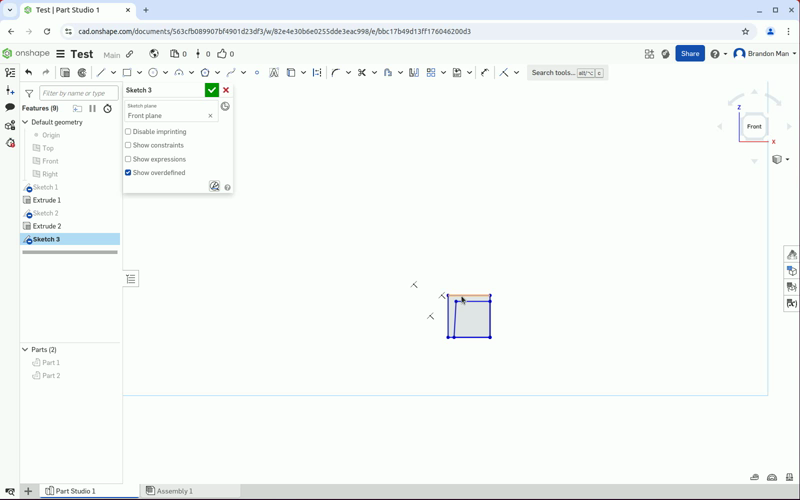
scroll(-6)
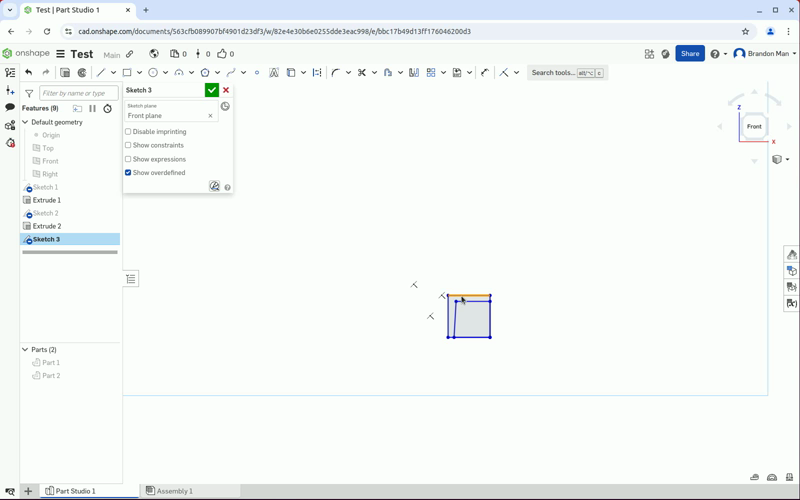
scroll(-6)
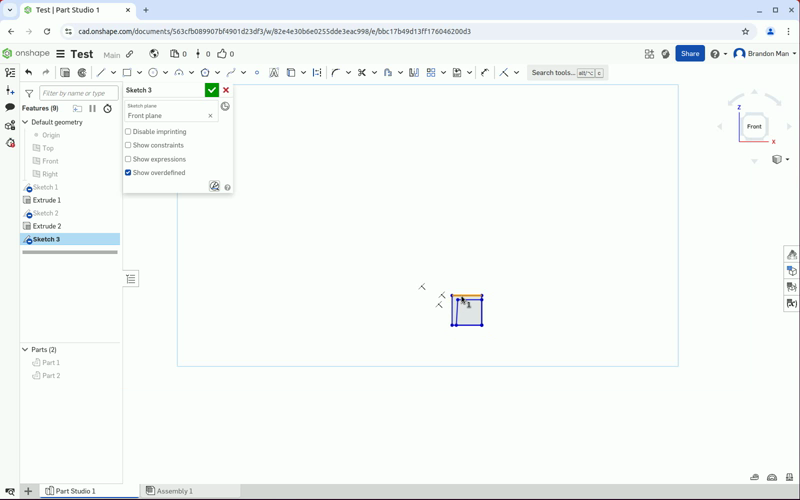
scroll(-6)
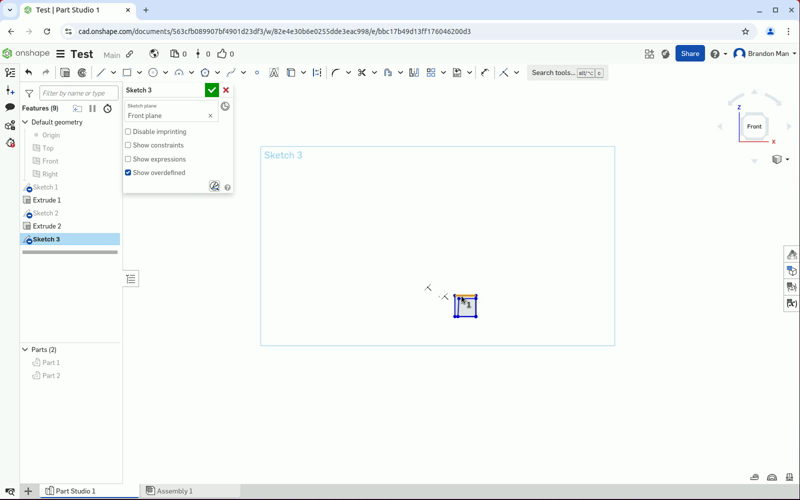
scroll(-6)
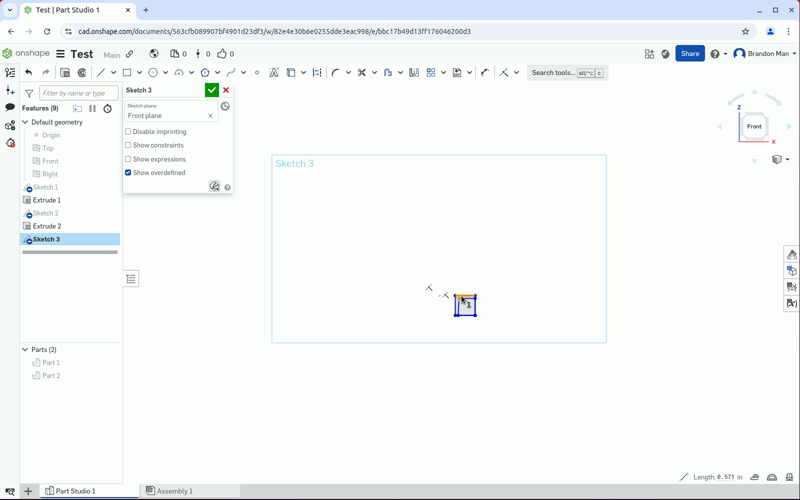
scroll(-6)
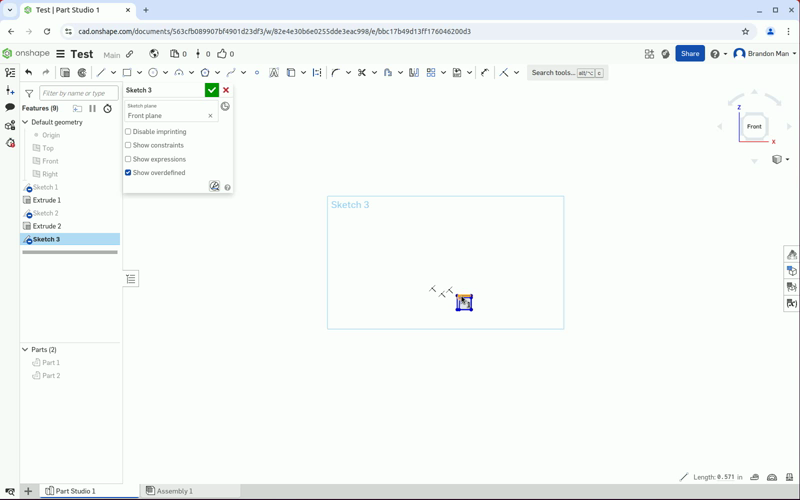
scroll(-6)
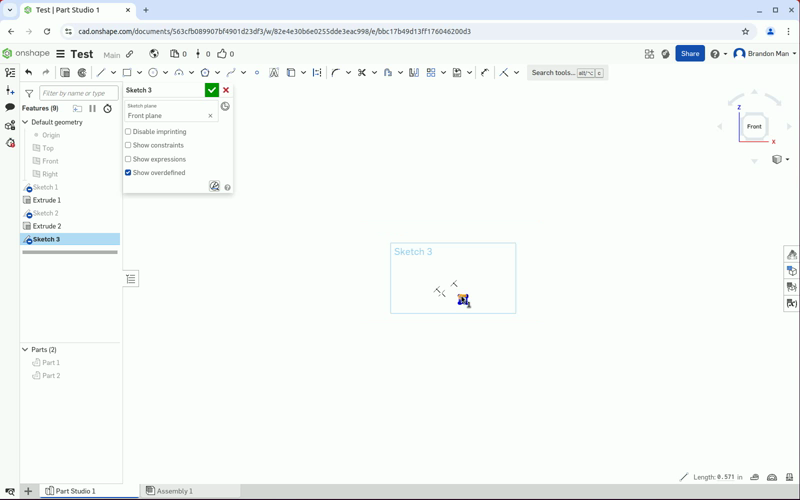
scroll(-6)
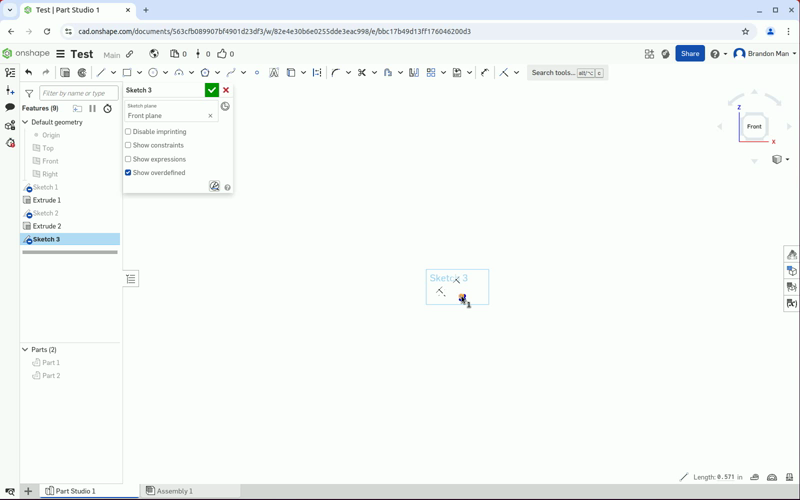
mouse_move(73, 352)
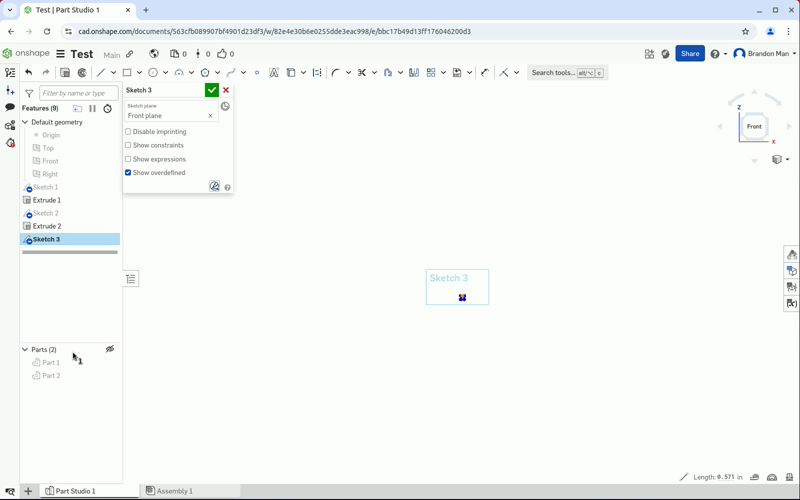
key(shift+y)
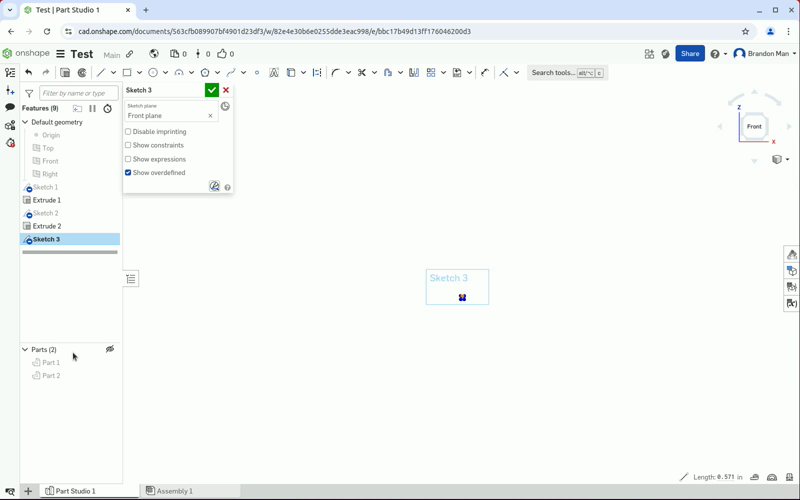
key(shift+e)
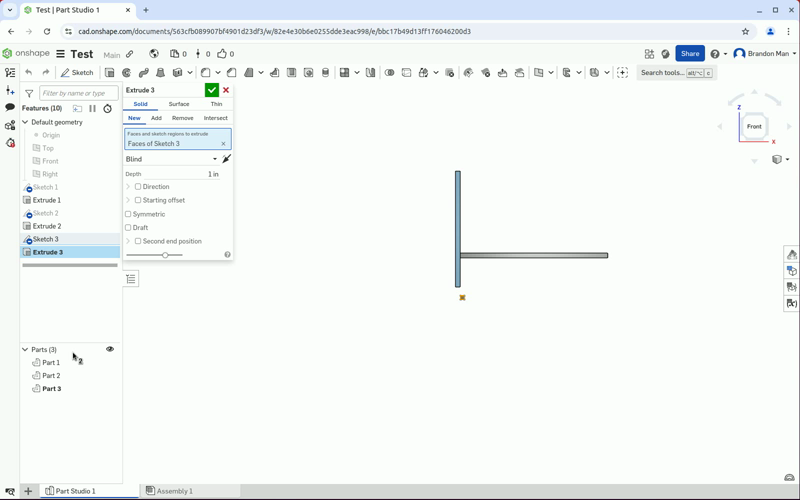
mouse_move(143, 106)
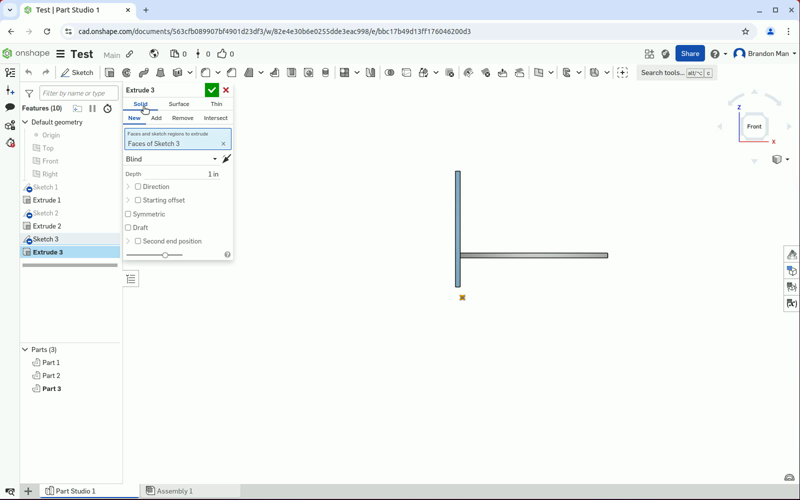
click(143, 106)
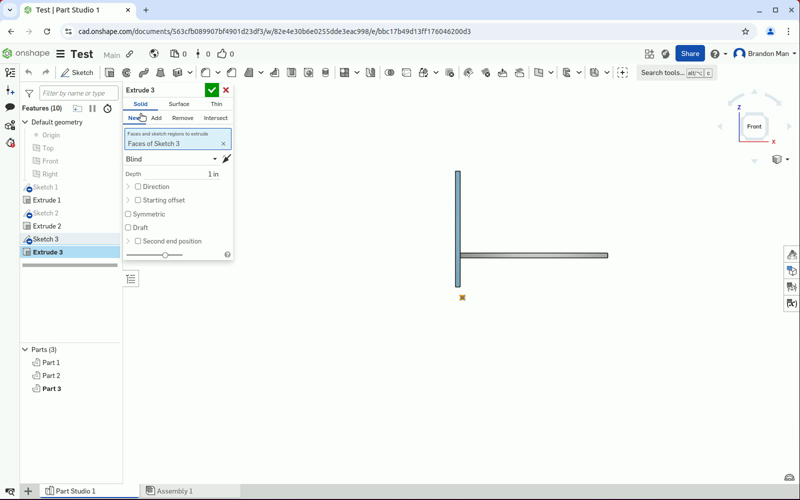
mouse_move(137, 120)
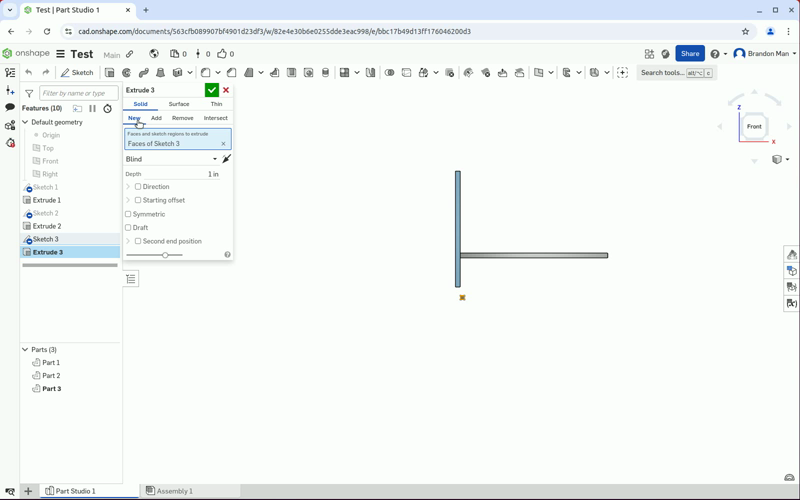
click(137, 120)
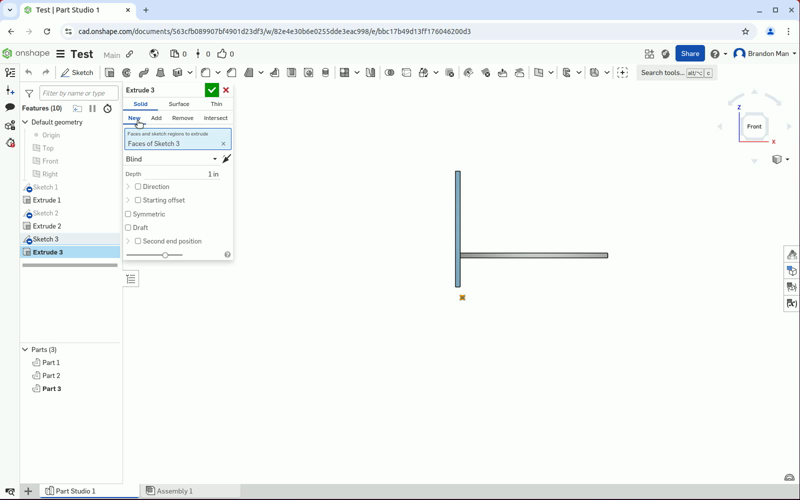
key(tab, 4)
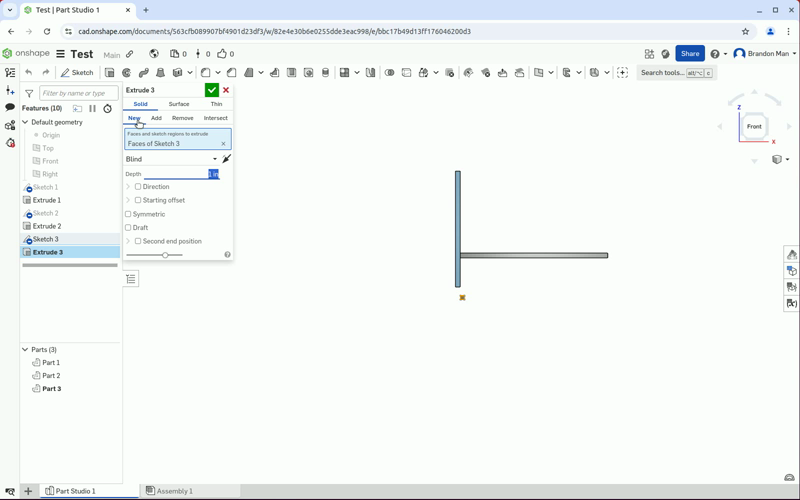
text(11.313)
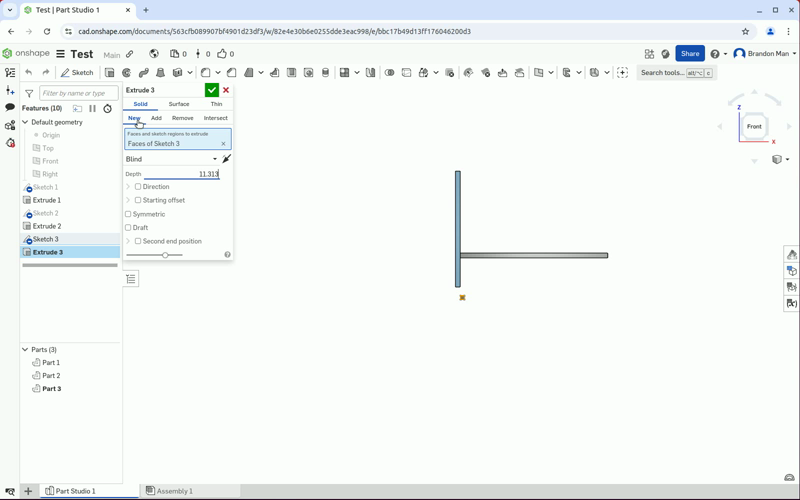
key(enter)
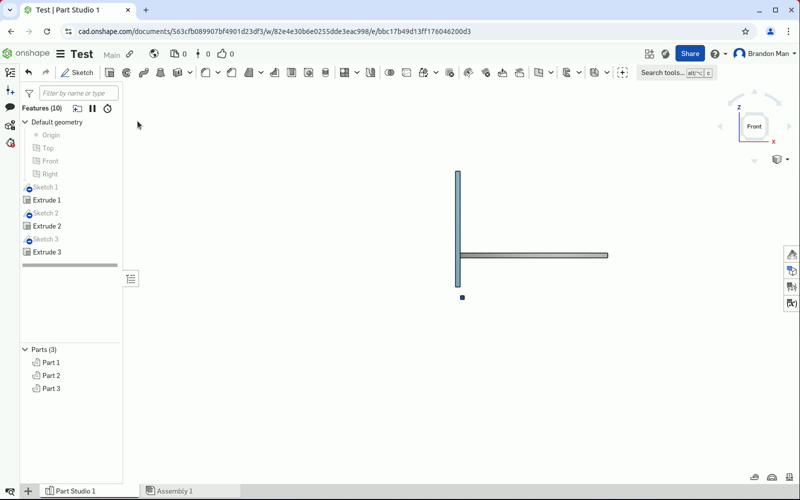
key(shift+h)
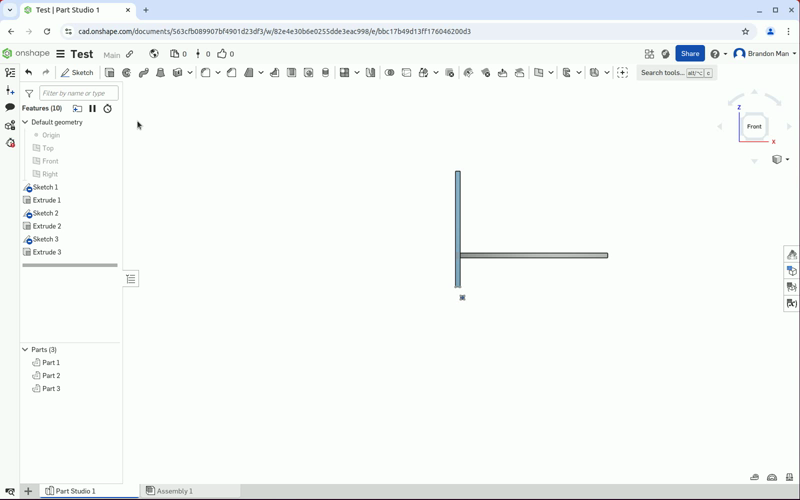
key(shift+h)
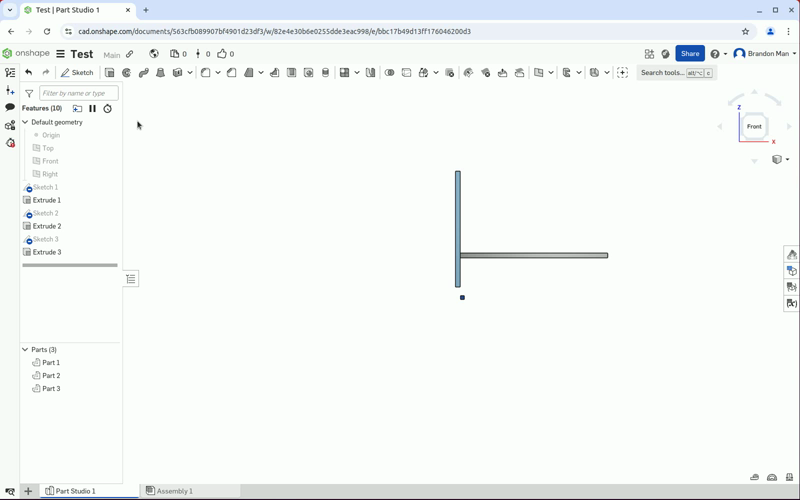
mouse_move(73, 189)
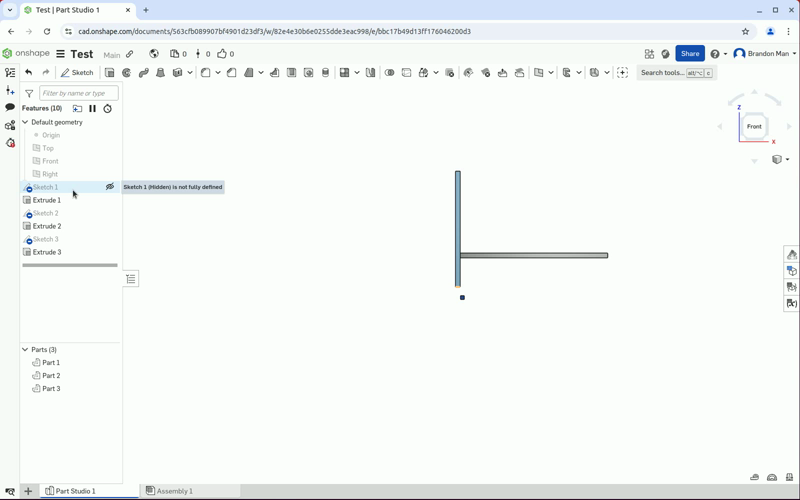
click(73, 189)
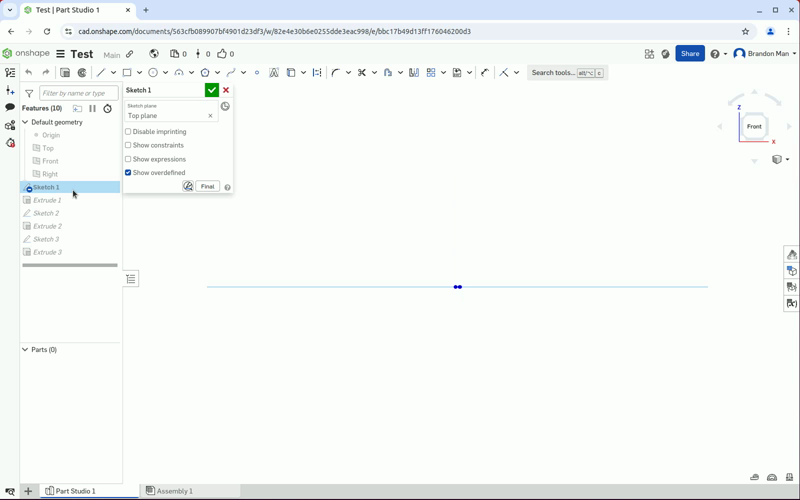
mouse_move(229, 92)
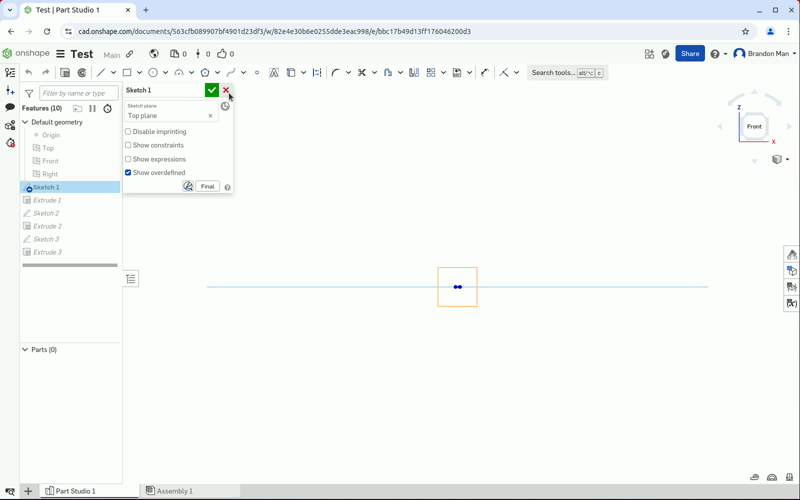
click(229, 92)
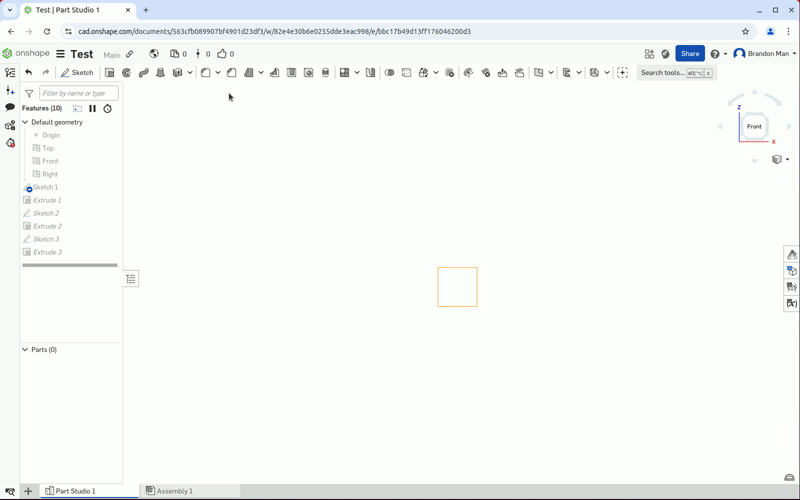
mouse_move(73, 352)
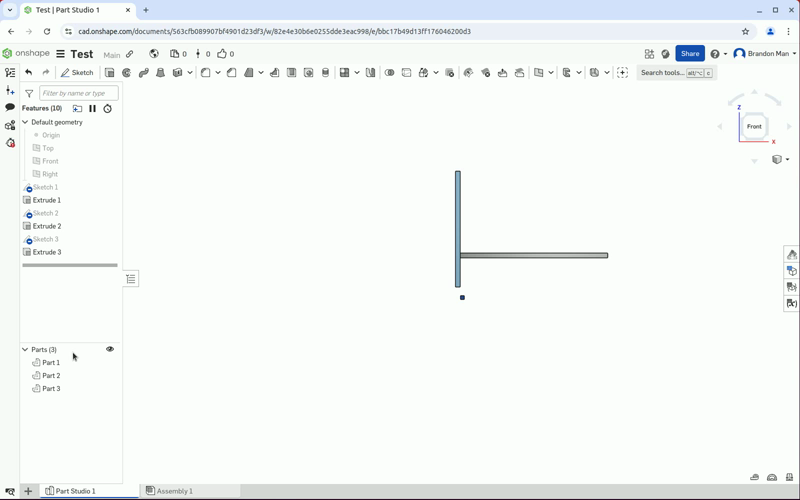
key(y)
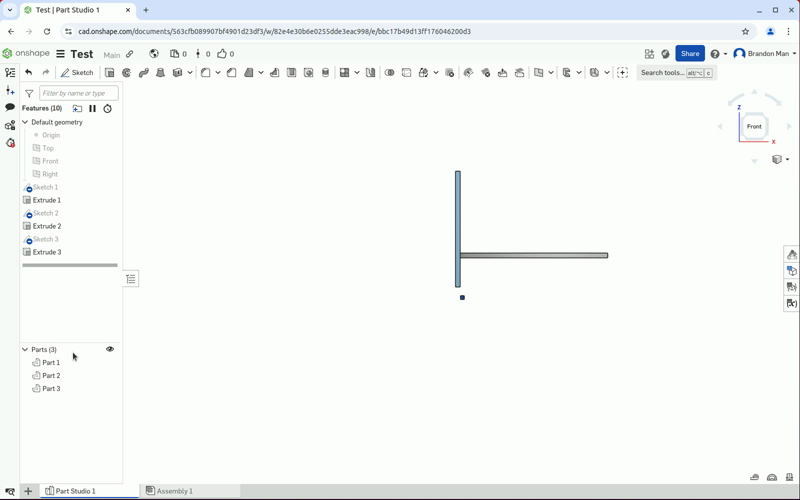
key(shift+p)
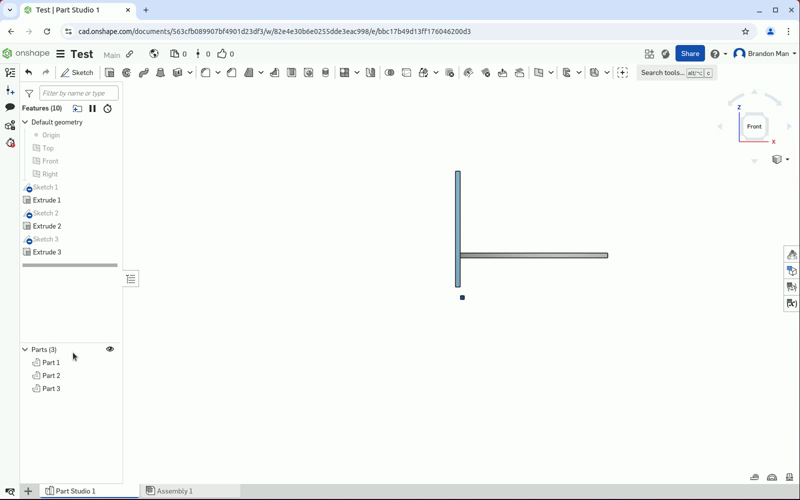
key(space)
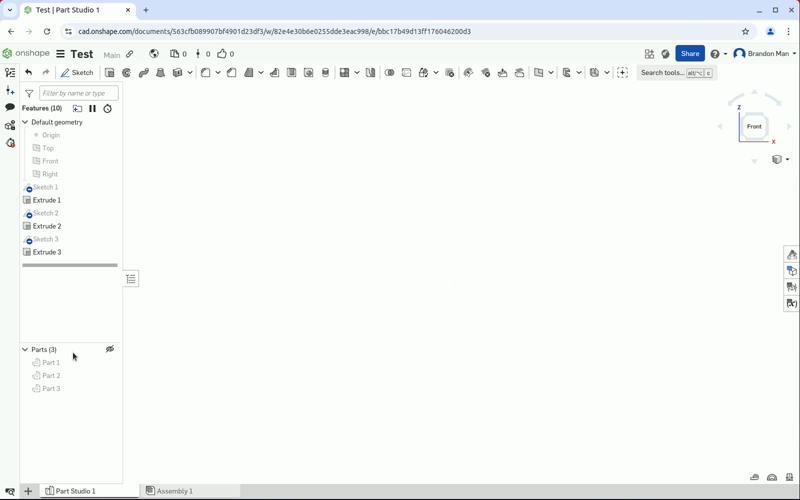
key_down(shift)
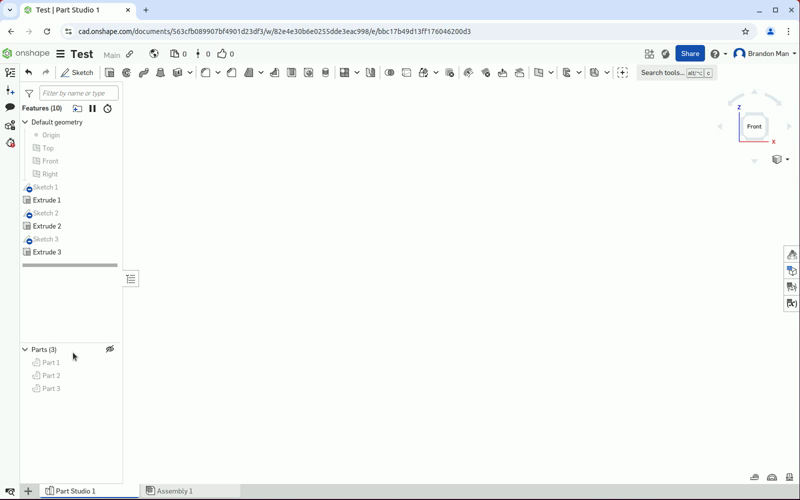
key(left)
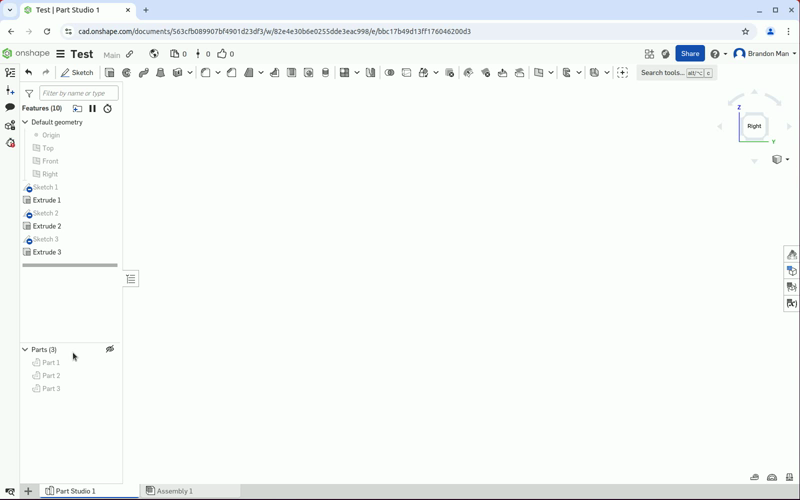
key_up(shift)
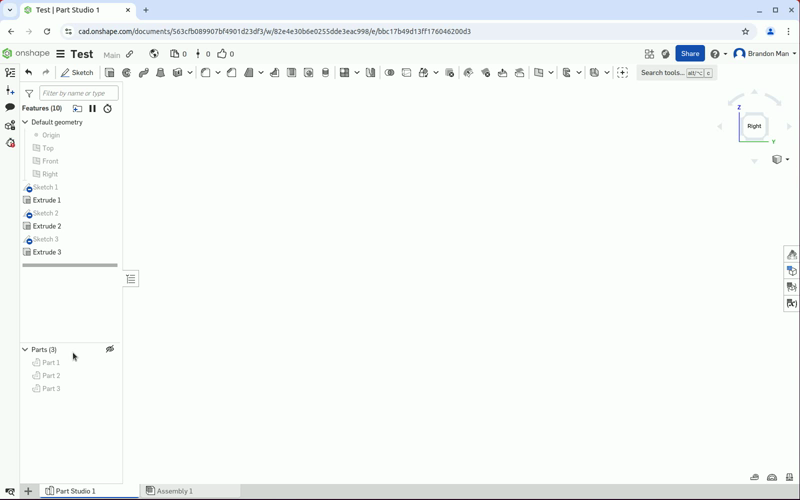
mouse_move(73, 352)
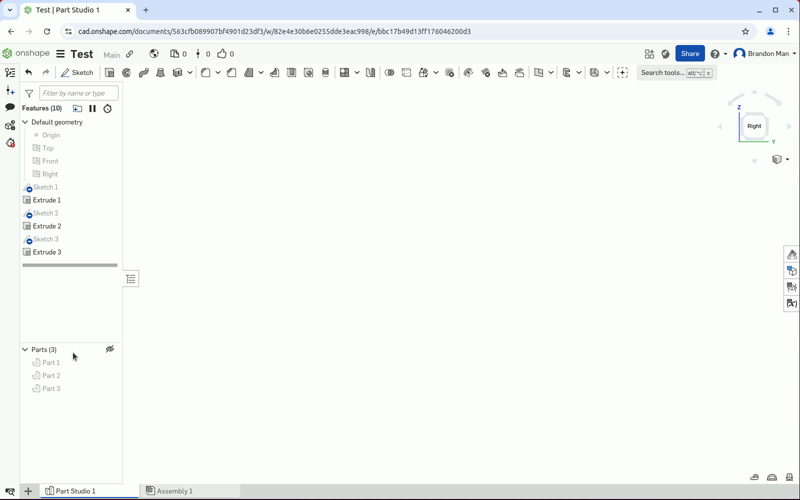
key(shift+y)
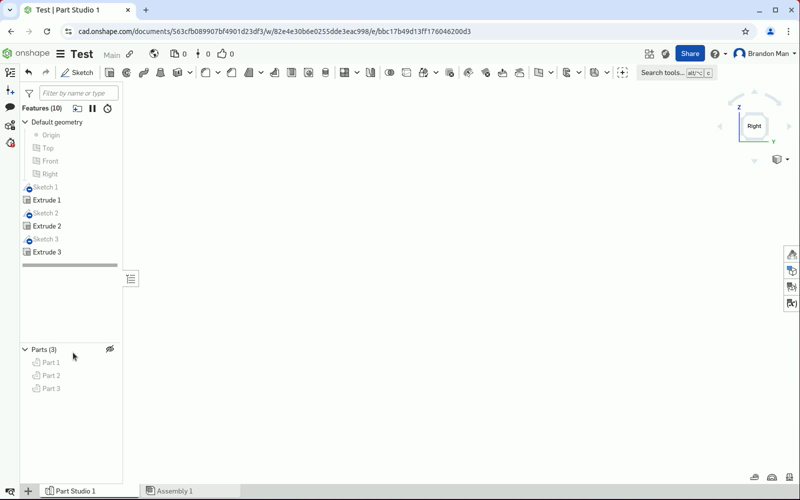
key(shift+s)
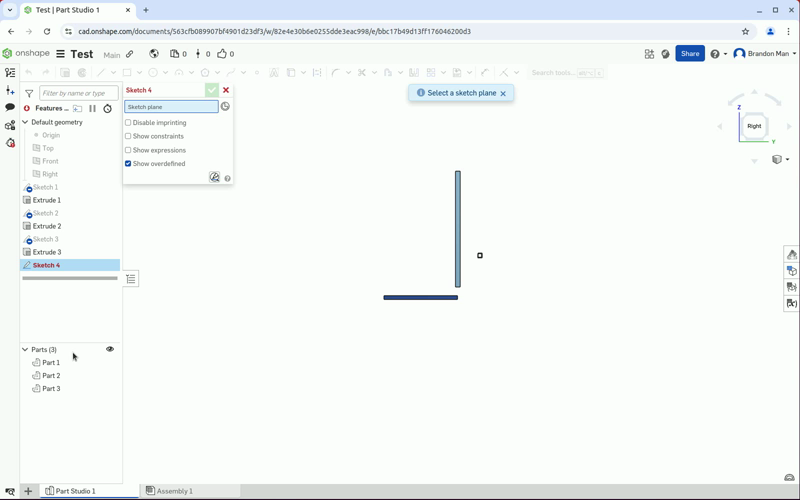
mouse_move(73, 176)
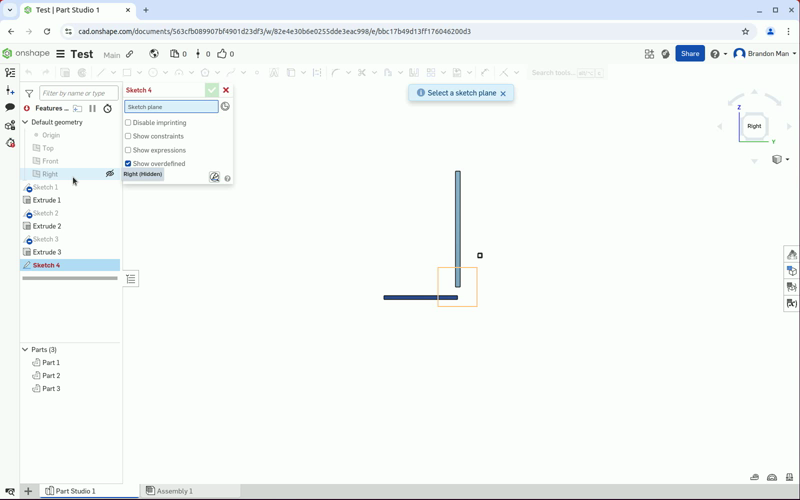
click(73, 176)
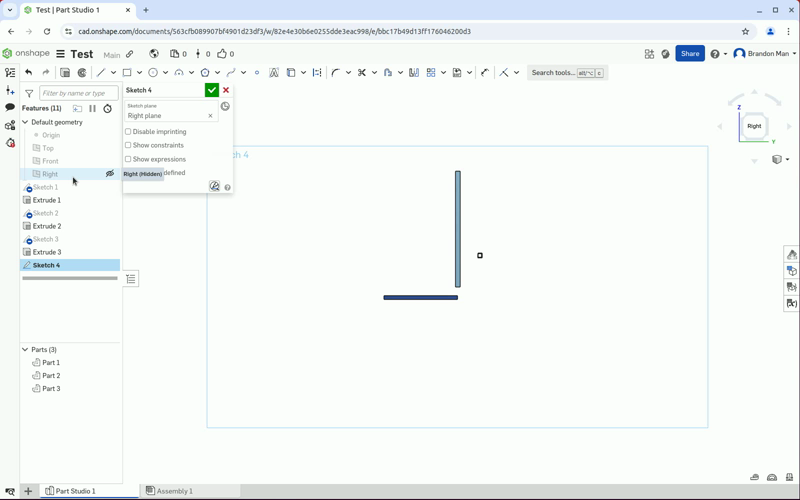
mouse_move(73, 352)
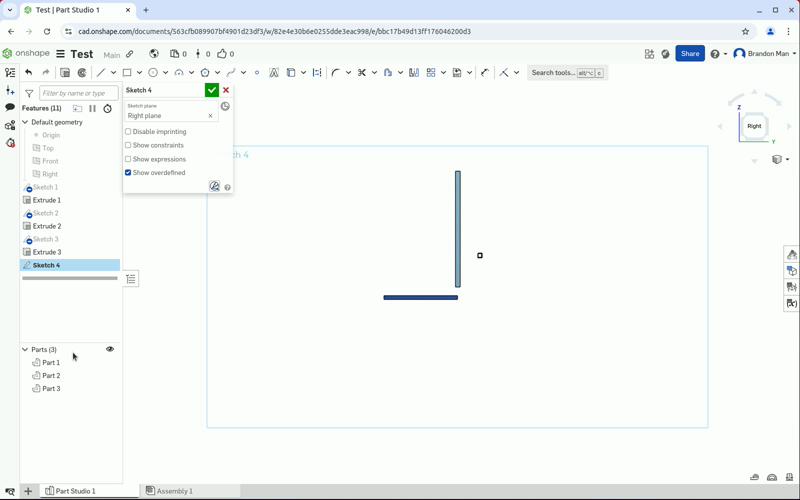
key(y)
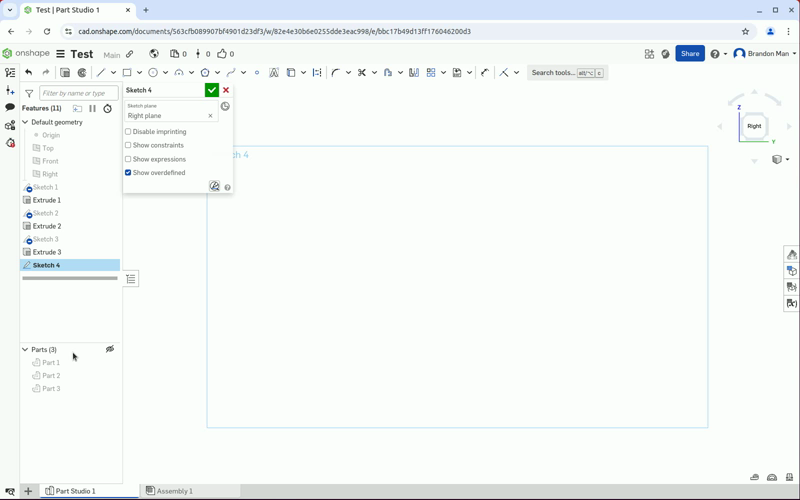
key(l)
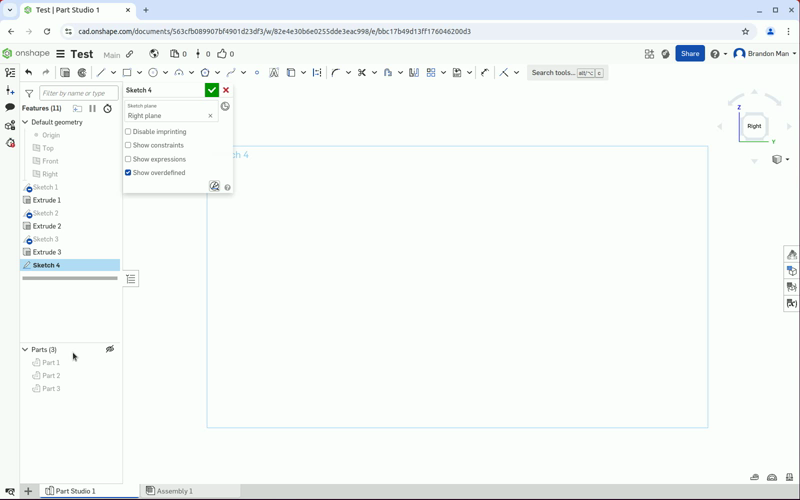
key_down(shift)
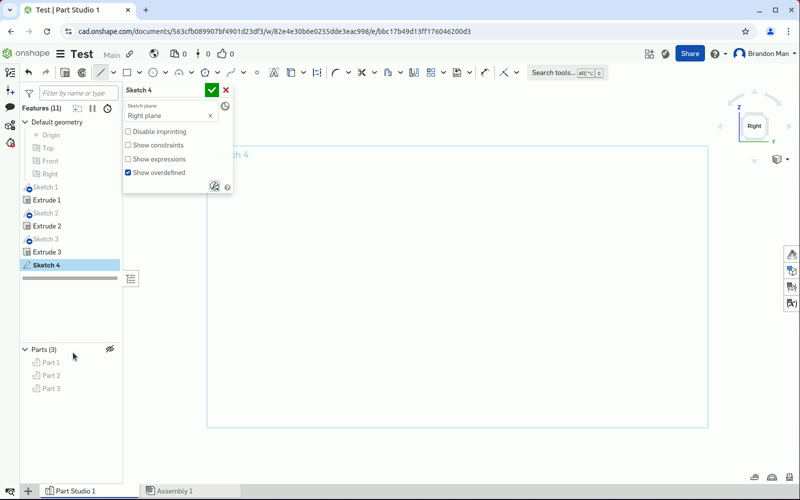
mouse_move(502, 308)
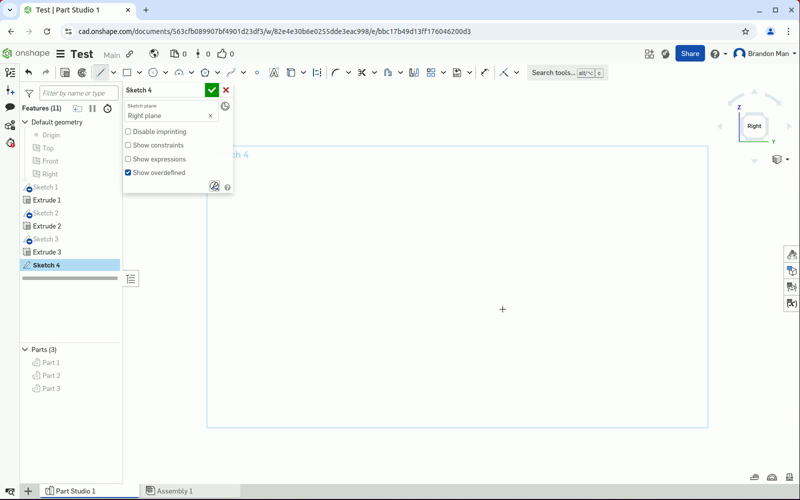
click(502, 308)
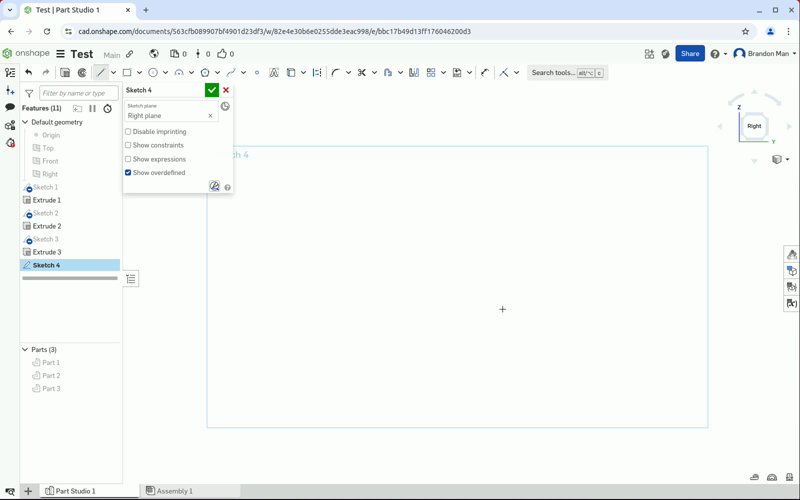
key_up(shift)
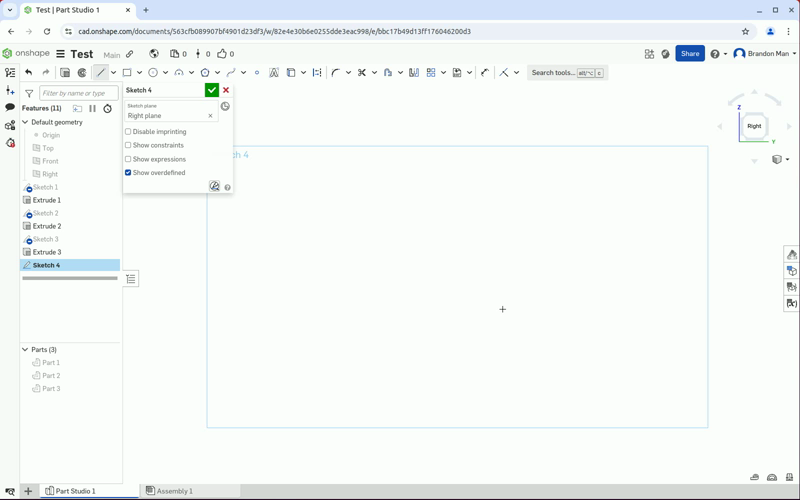
key_down(shift)
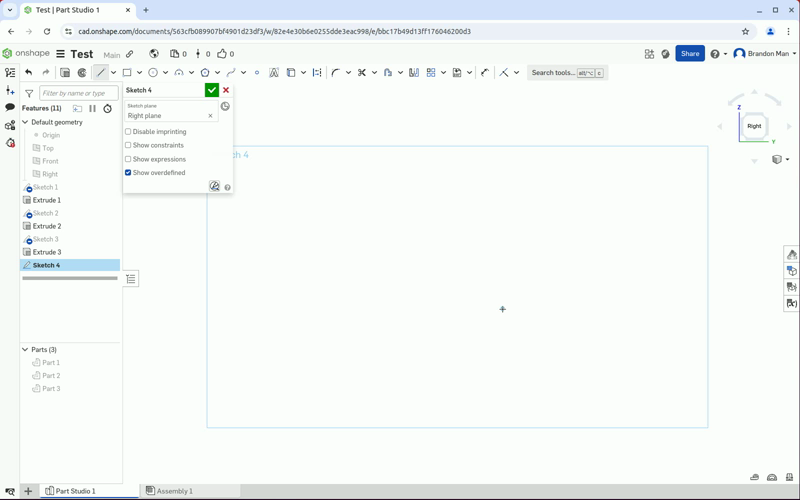
mouse_move(532, 308)
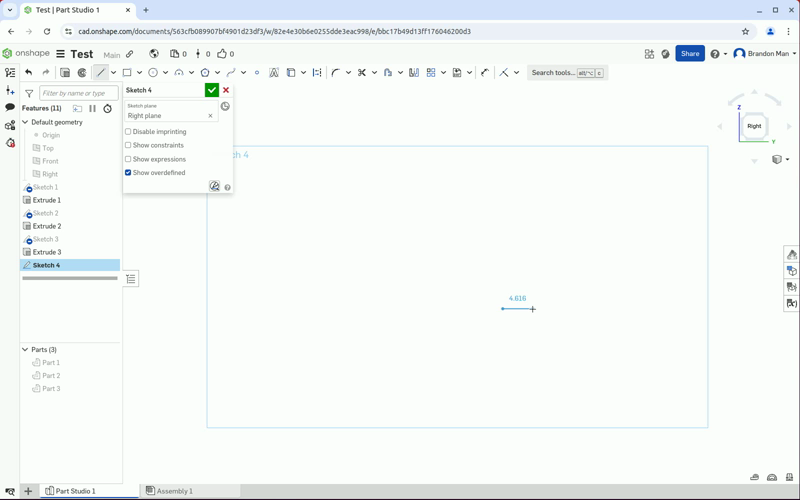
mouse_move(506, 308)
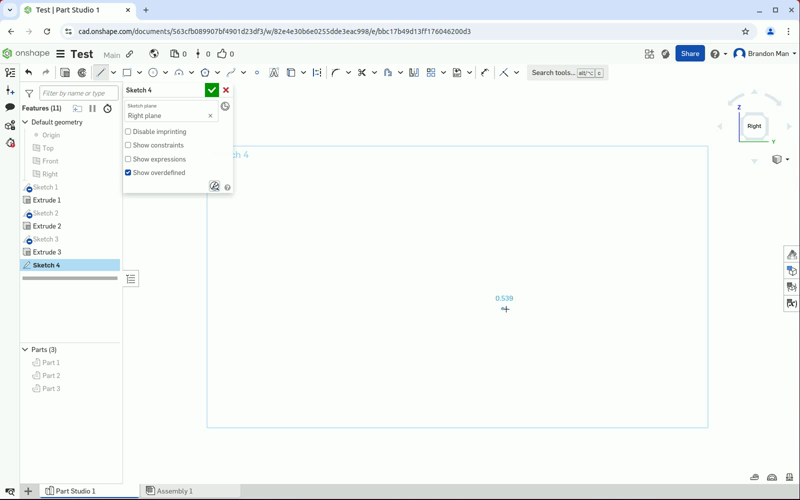
scroll(6)
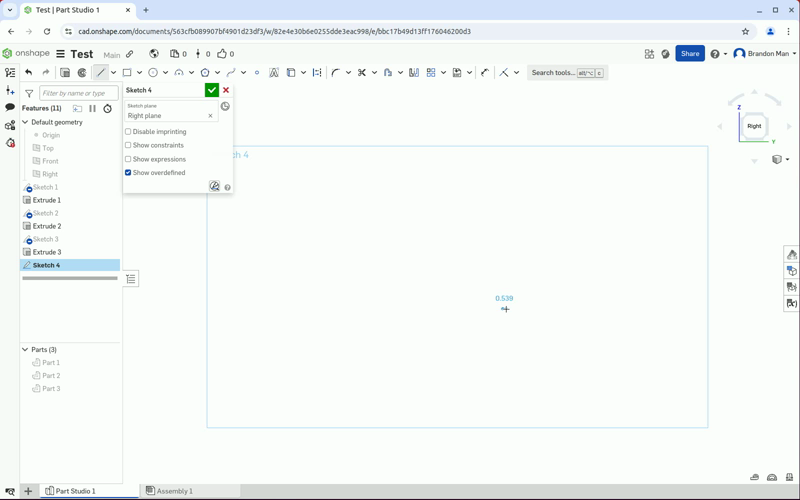
scroll(6)
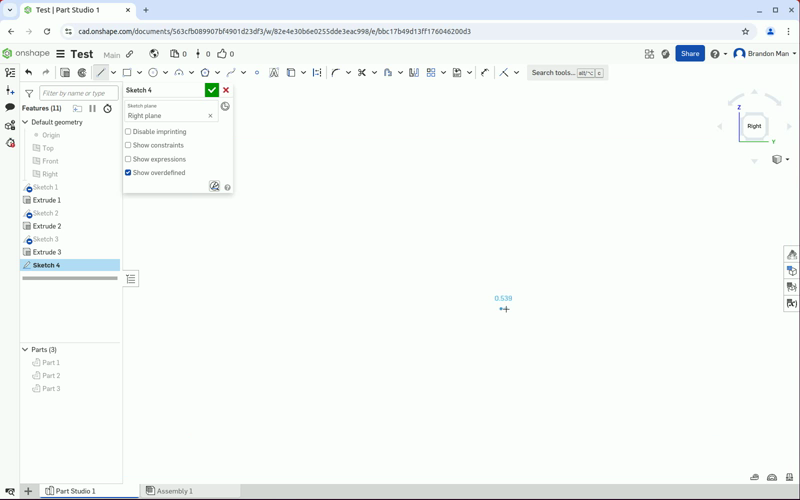
scroll(6)
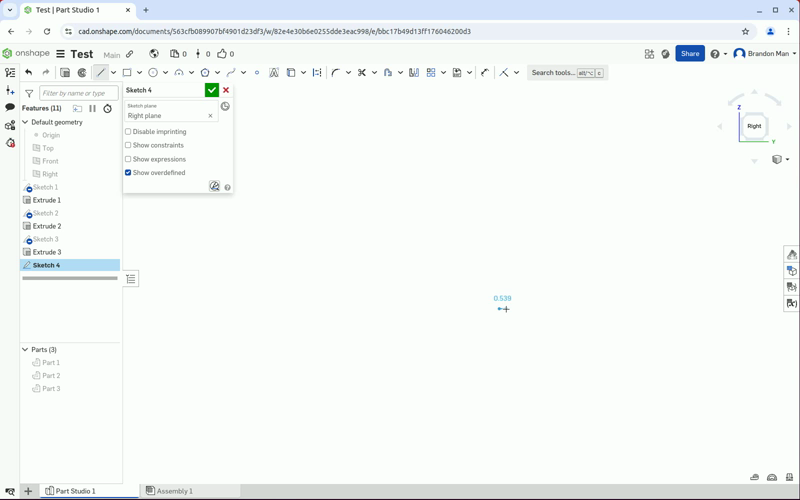
scroll(6)
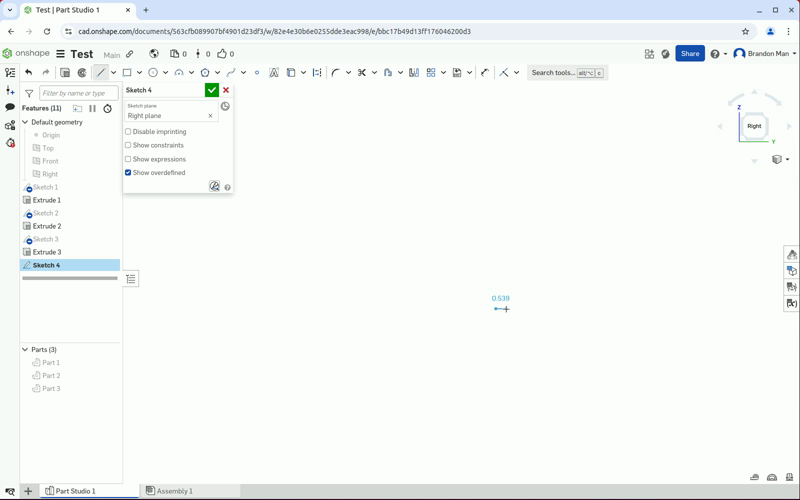
scroll(6)
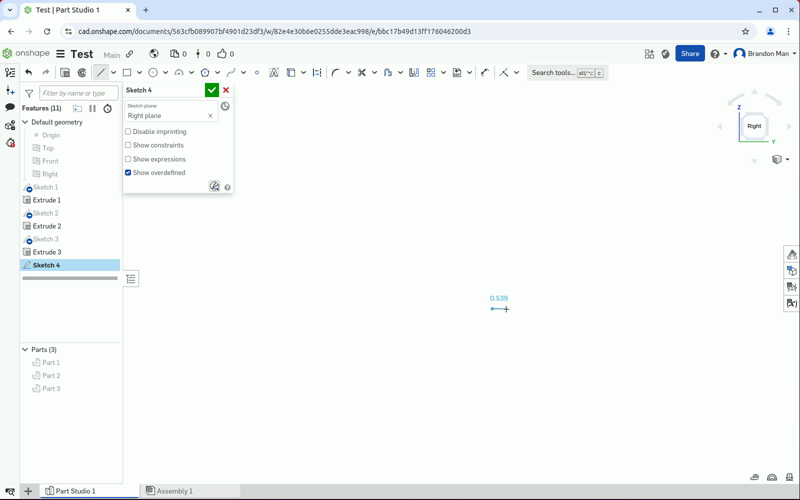
scroll(6)
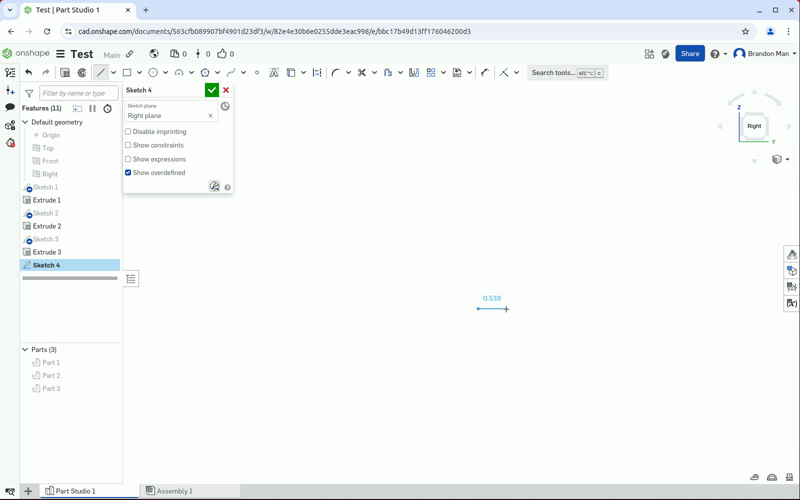
scroll(6)
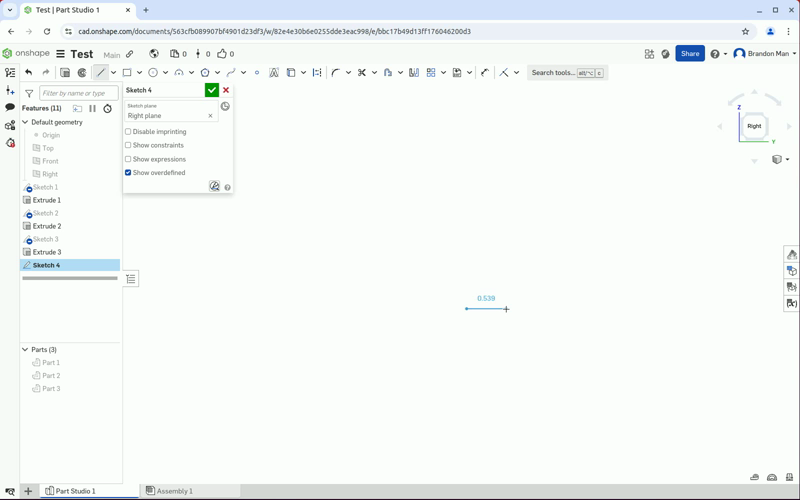
click(506, 308)
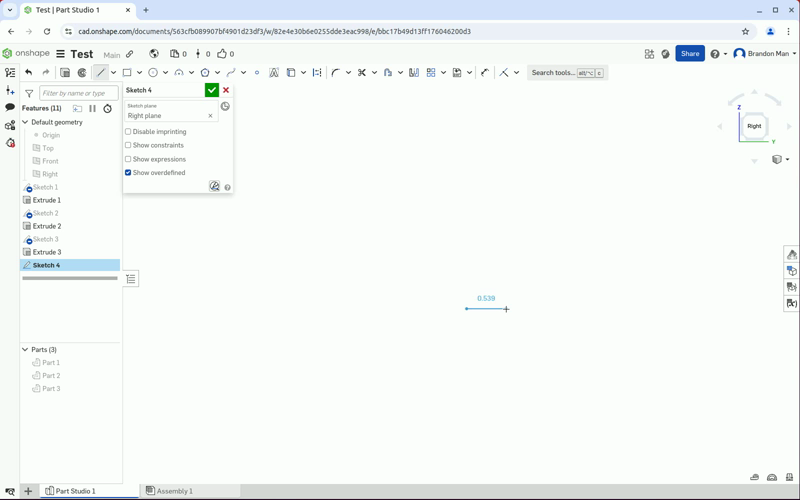
scroll(-6)
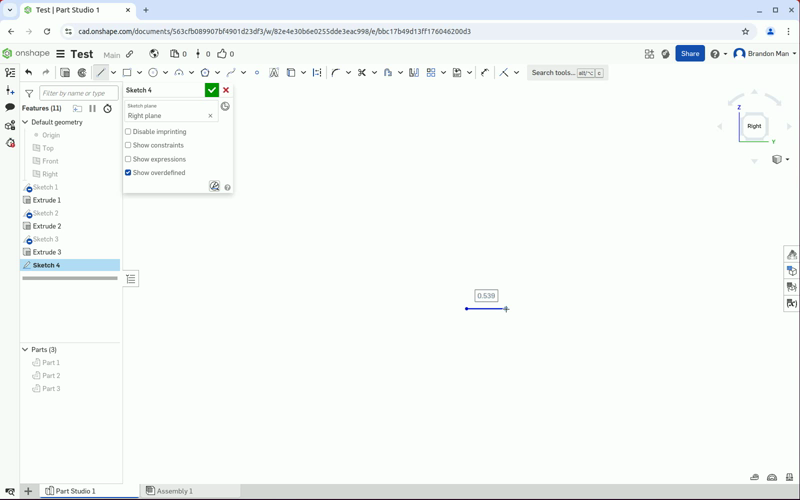
scroll(-6)
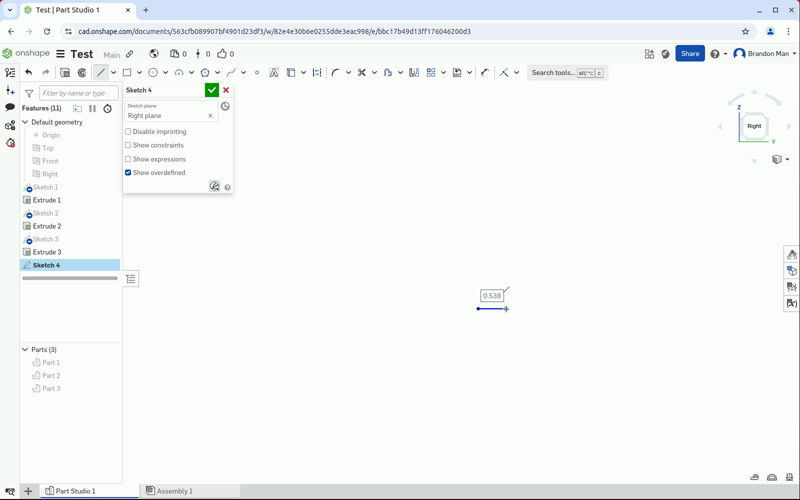
scroll(-6)
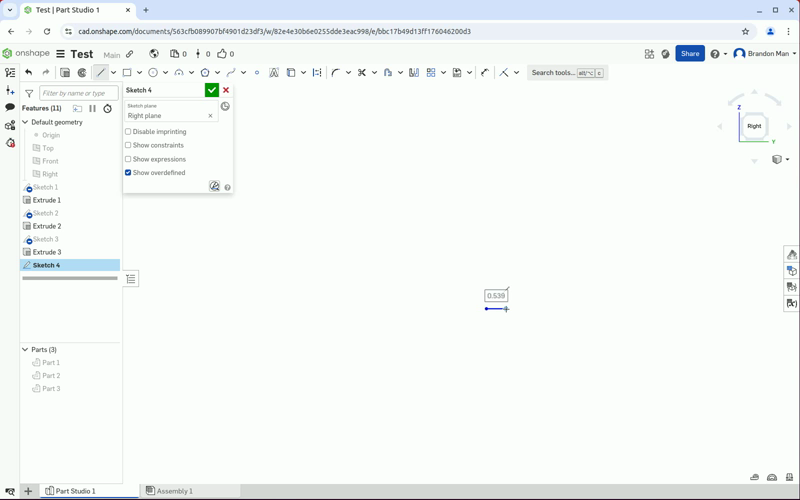
scroll(-6)
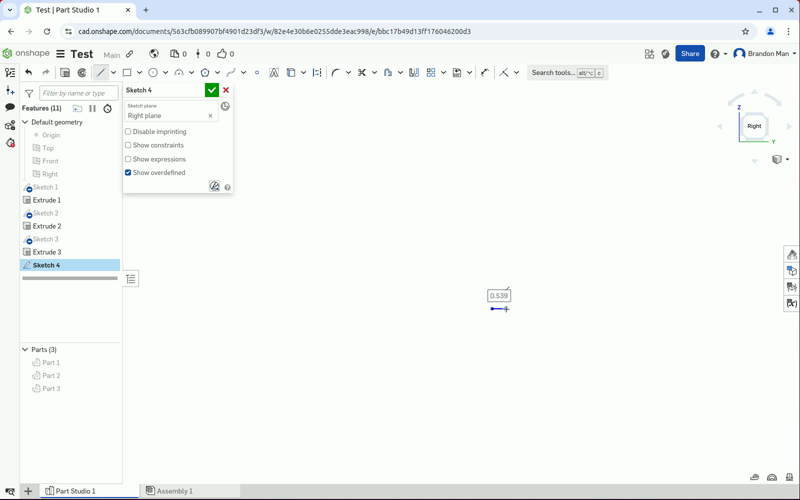
scroll(-6)
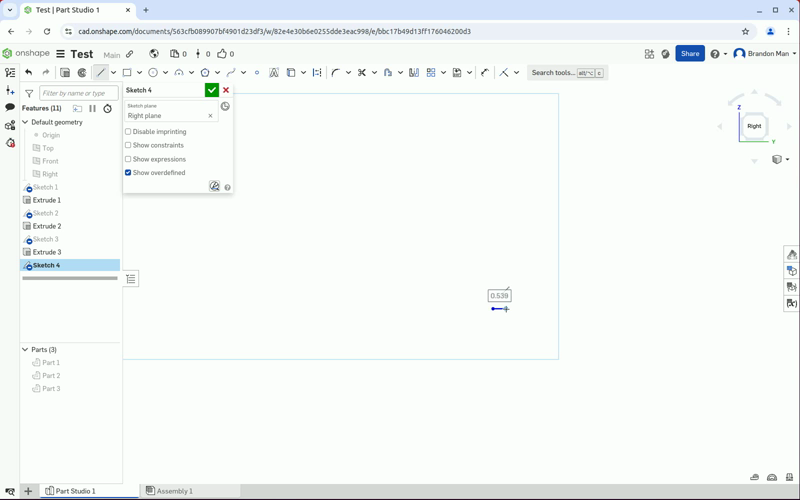
scroll(-6)
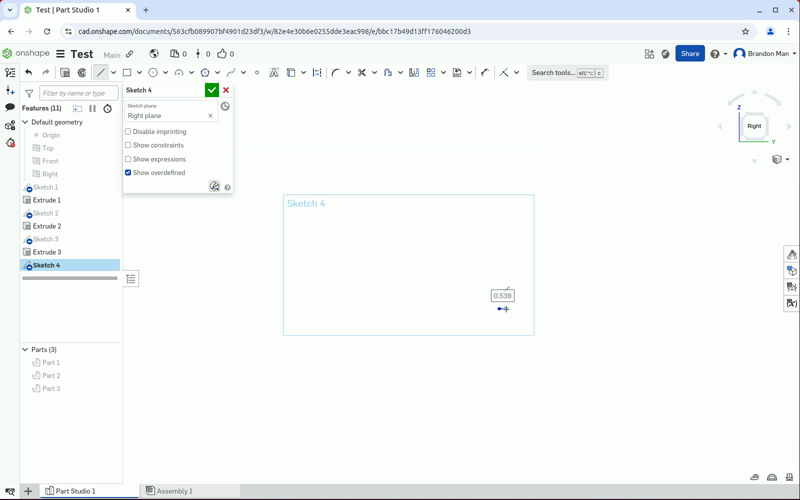
scroll(-6)
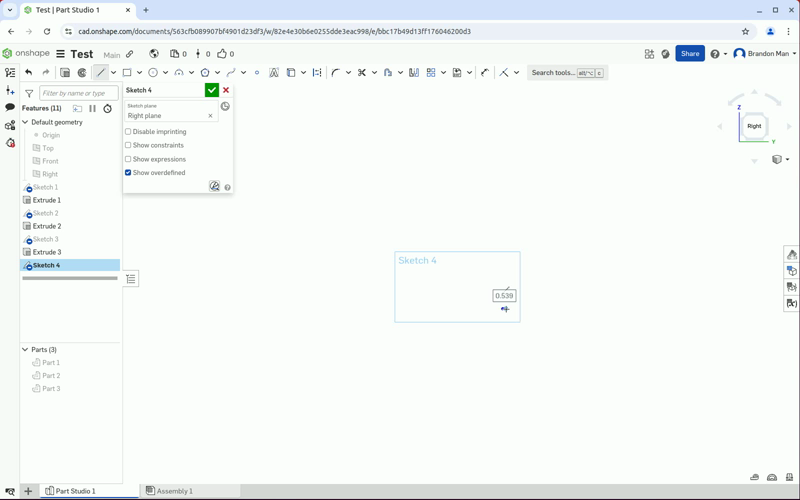
key_up(shift)
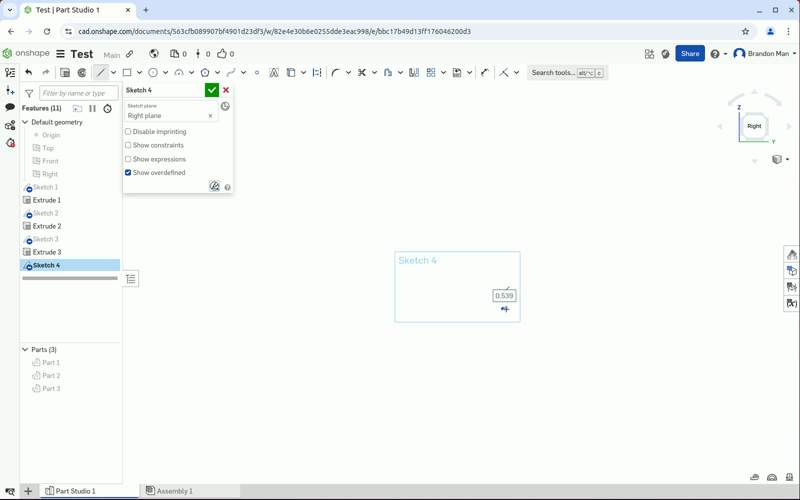
key_down(shift)
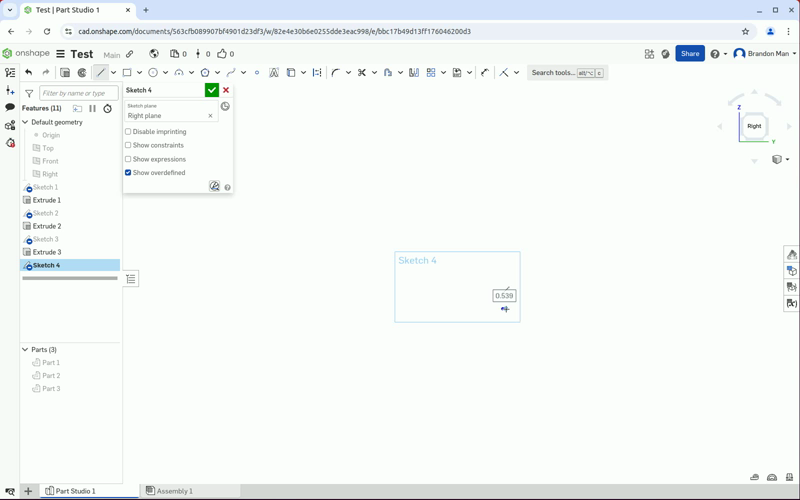
mouse_move(536, 308)
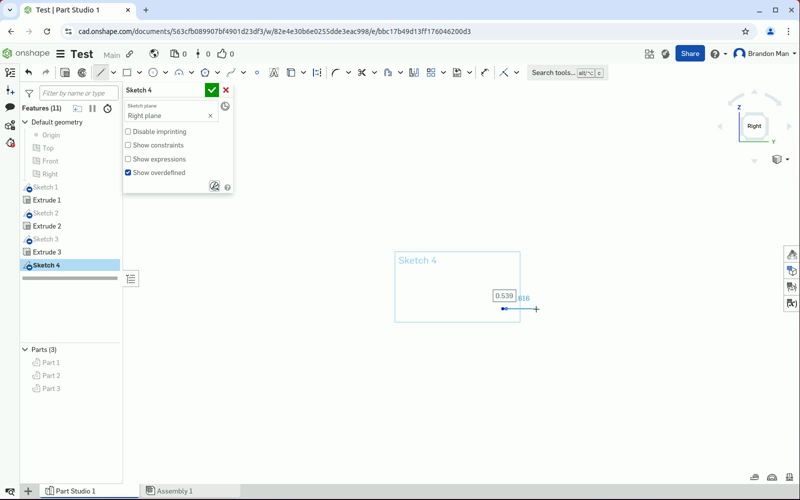
mouse_move(506, 305)
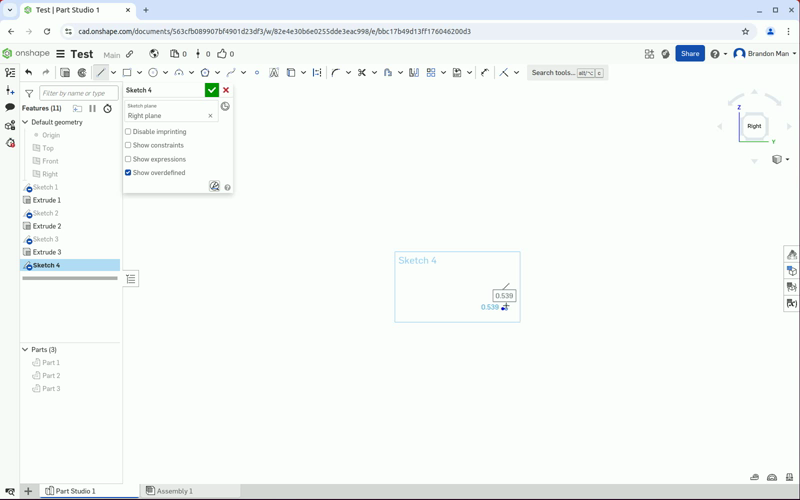
scroll(6)
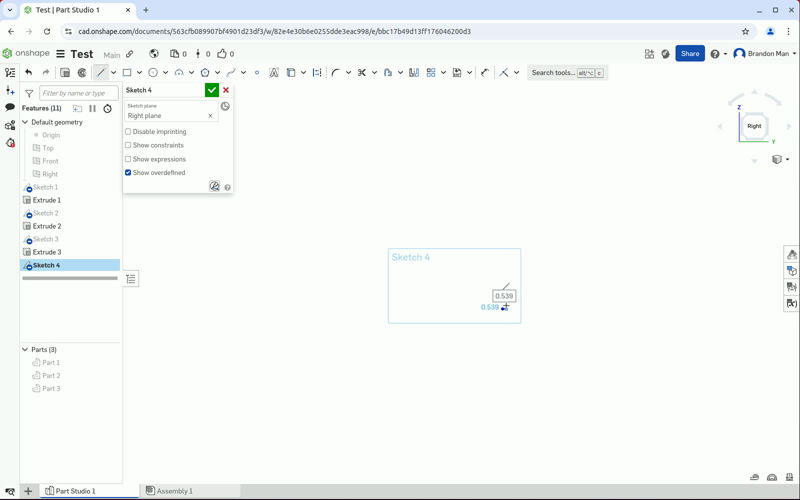
scroll(6)
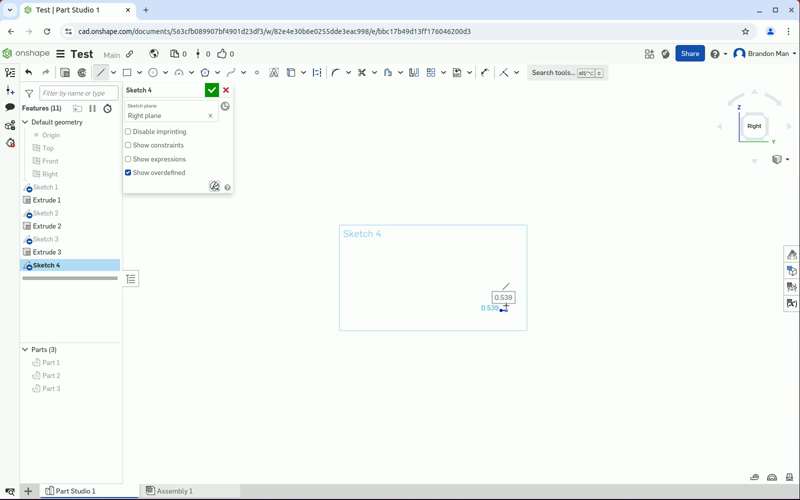
scroll(6)
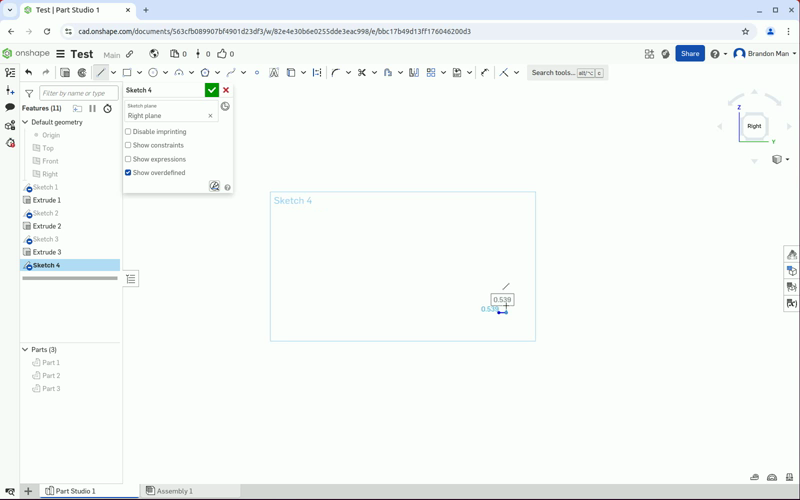
scroll(6)
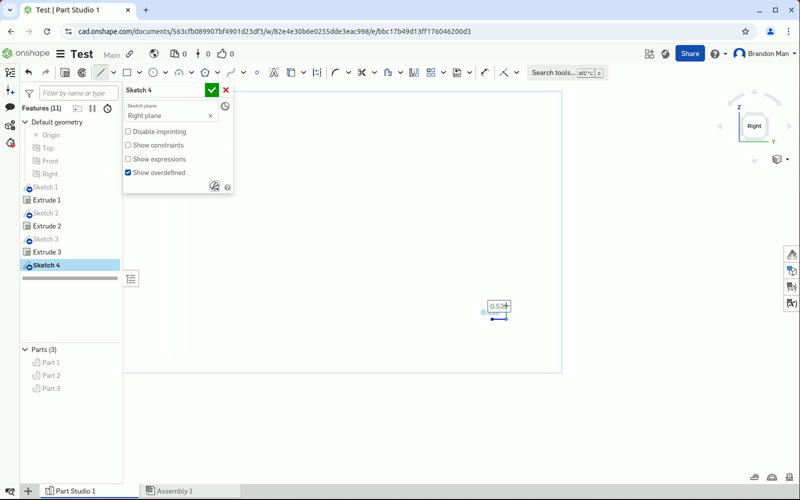
scroll(6)
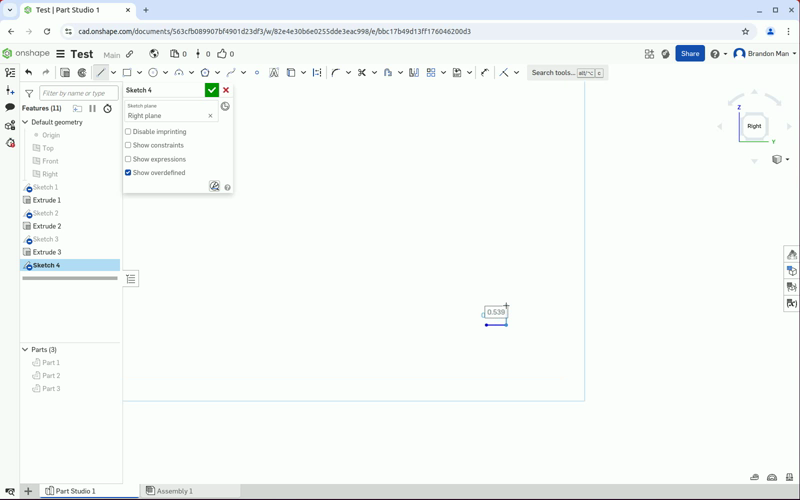
scroll(6)
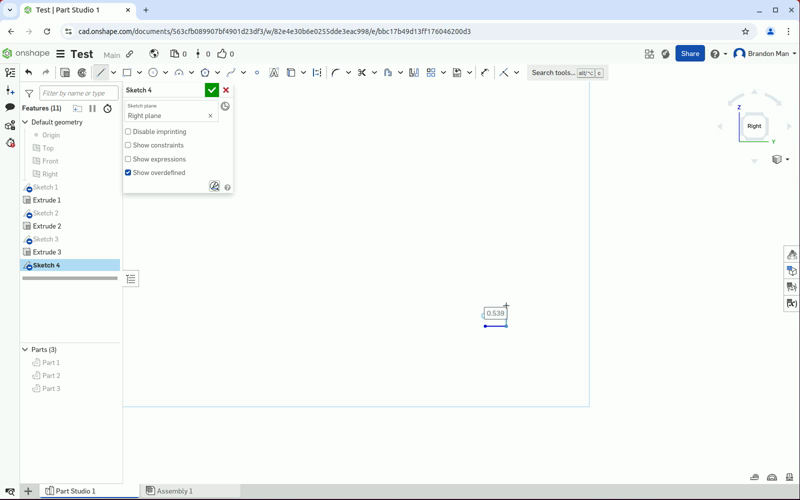
scroll(6)
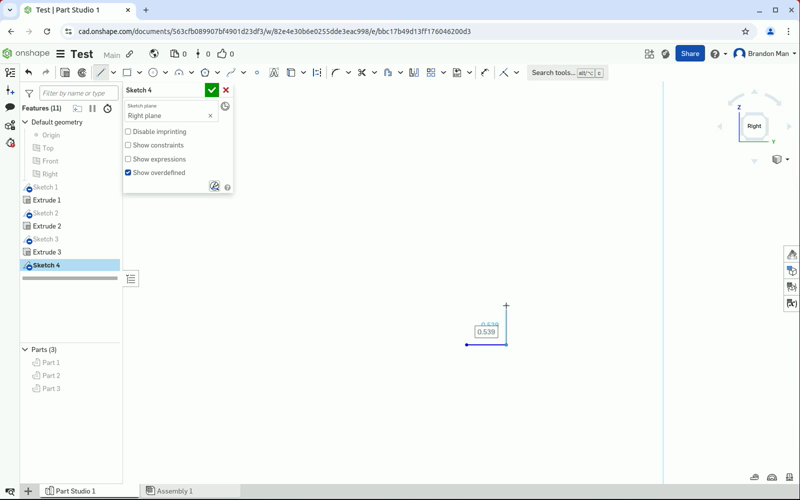
click(506, 305)
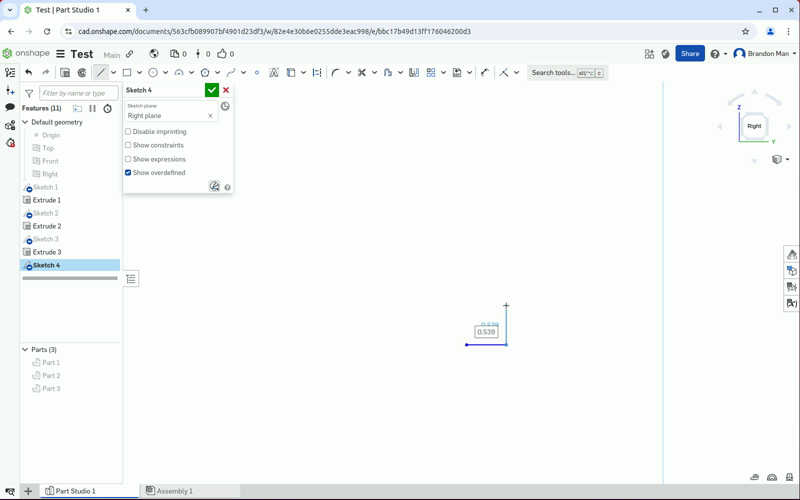
scroll(-6)
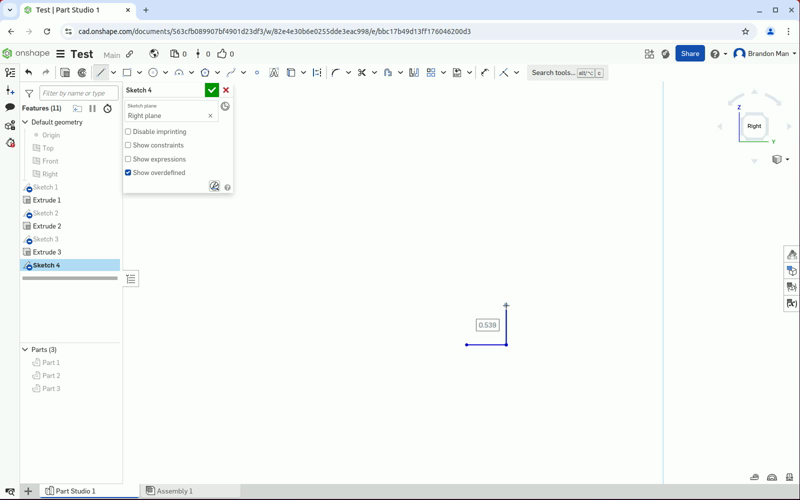
scroll(-6)
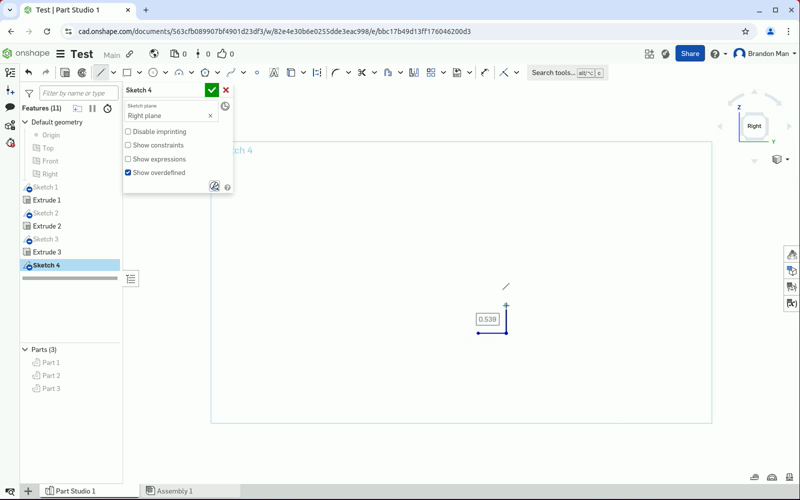
scroll(-6)
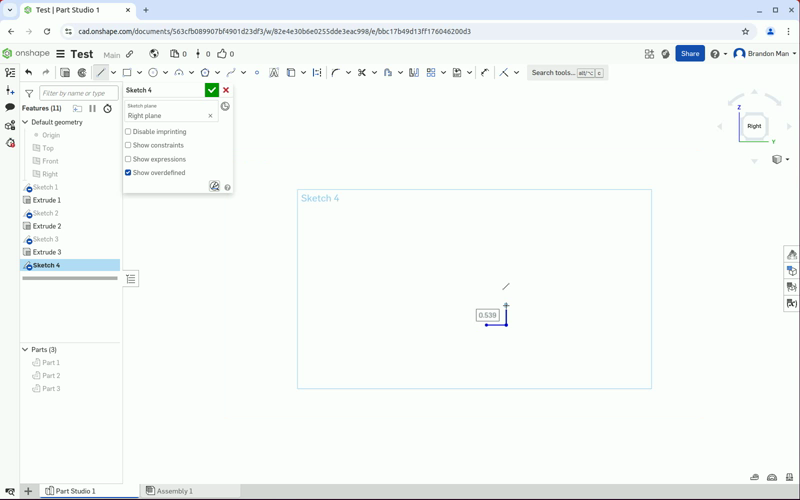
scroll(-6)
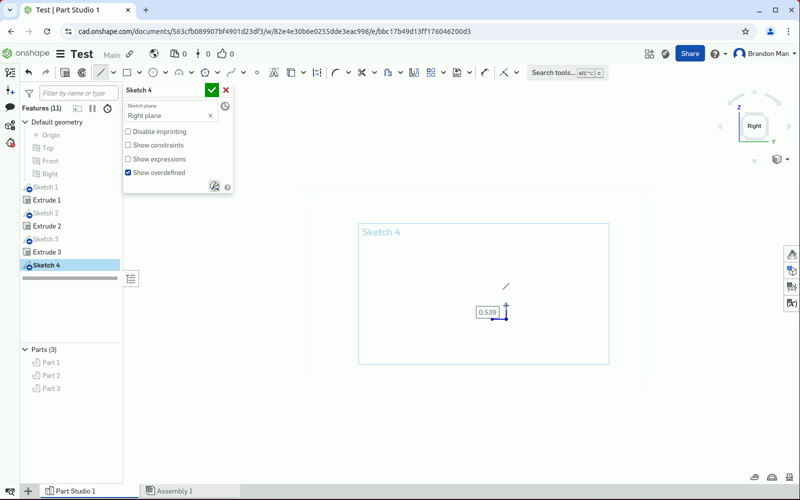
scroll(-6)
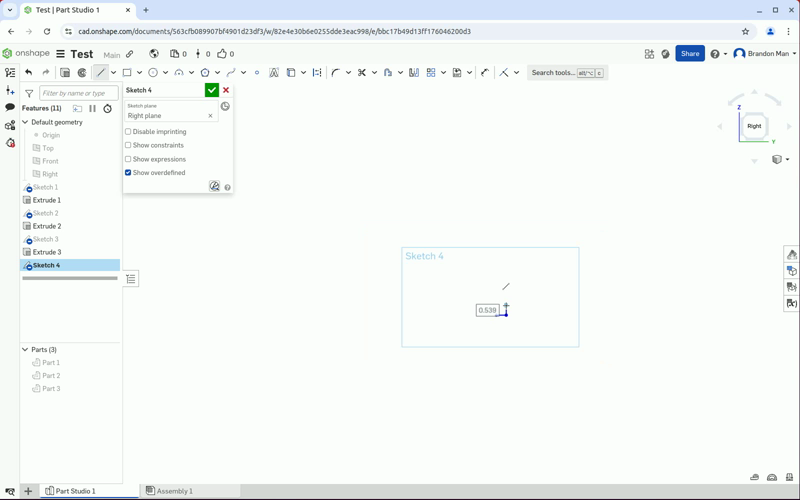
scroll(-6)
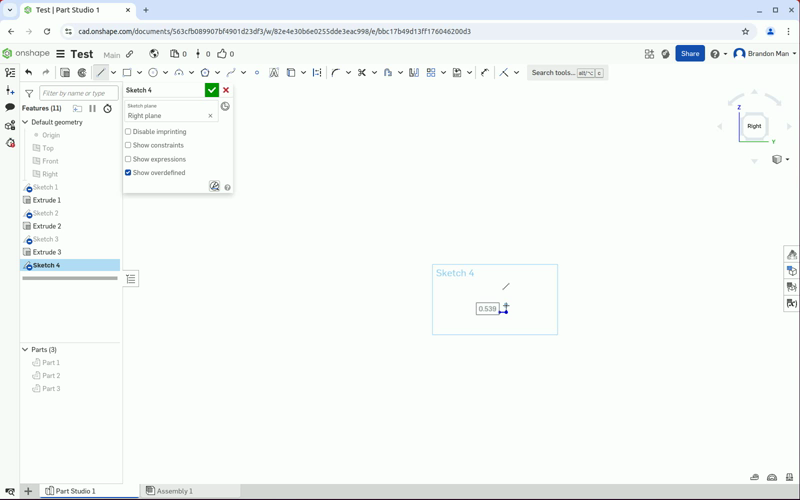
scroll(-6)
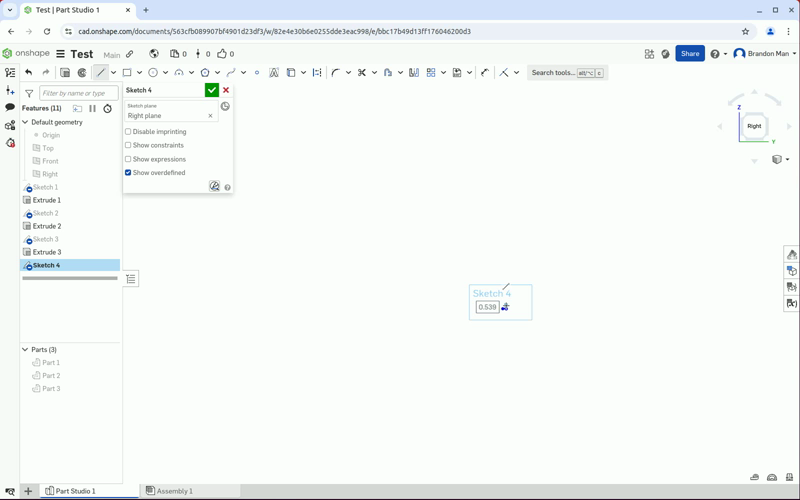
key_up(shift)
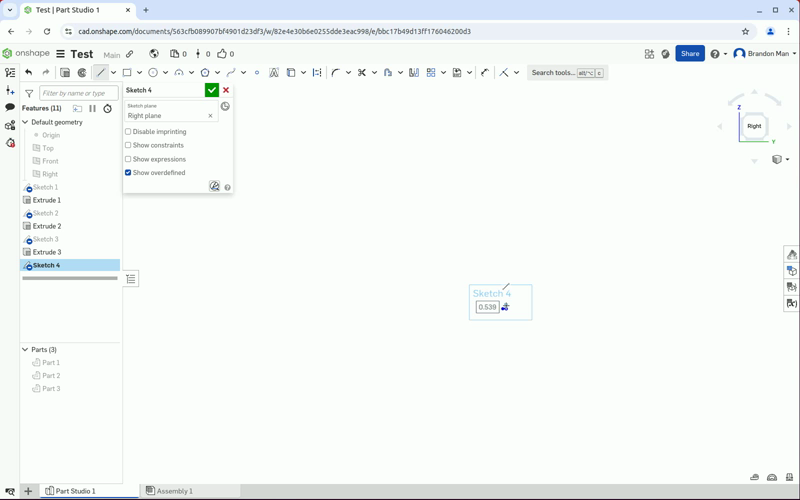
key_down(shift)
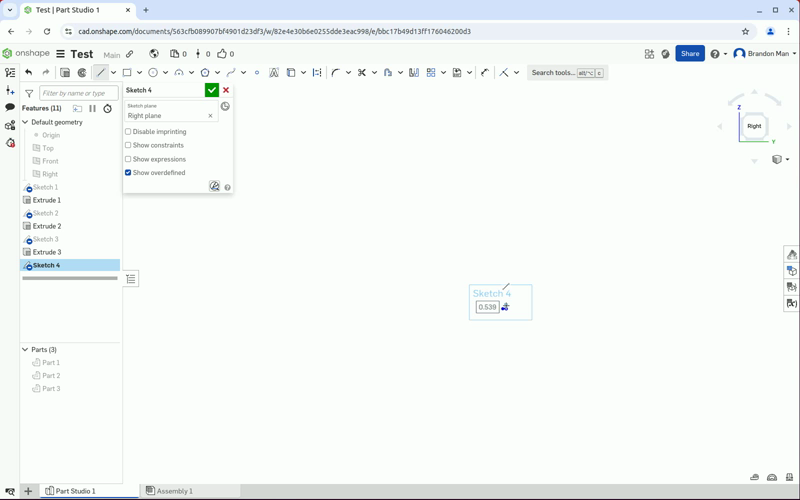
mouse_move(536, 305)
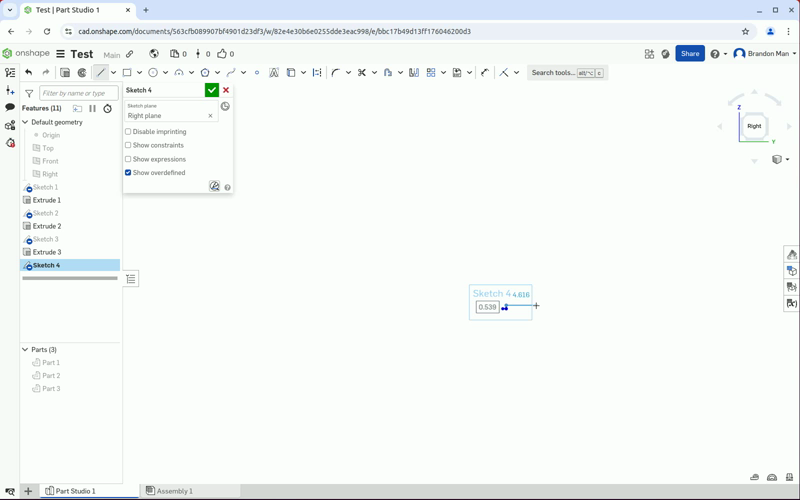
mouse_move(502, 305)
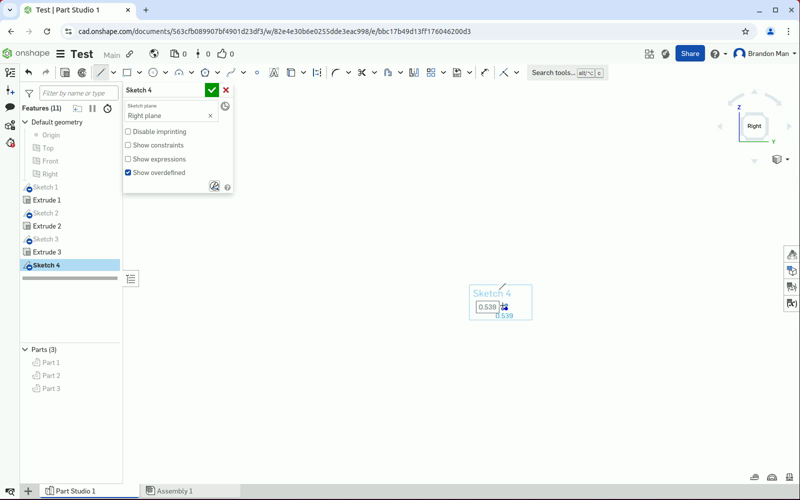
scroll(6)
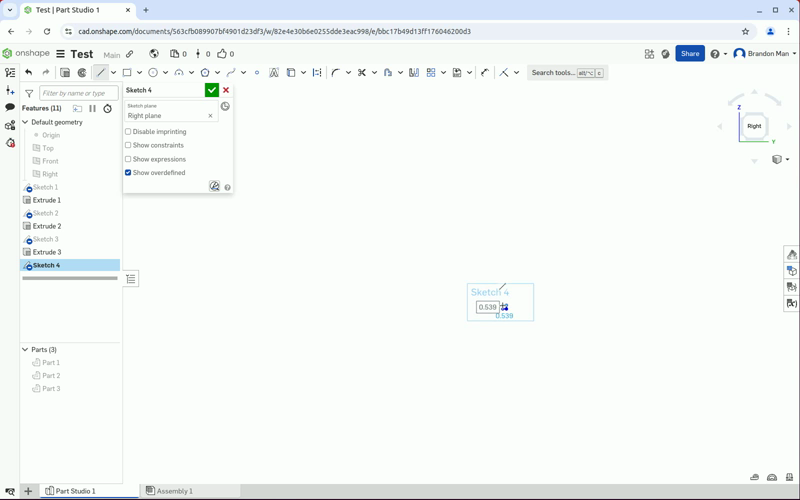
scroll(6)
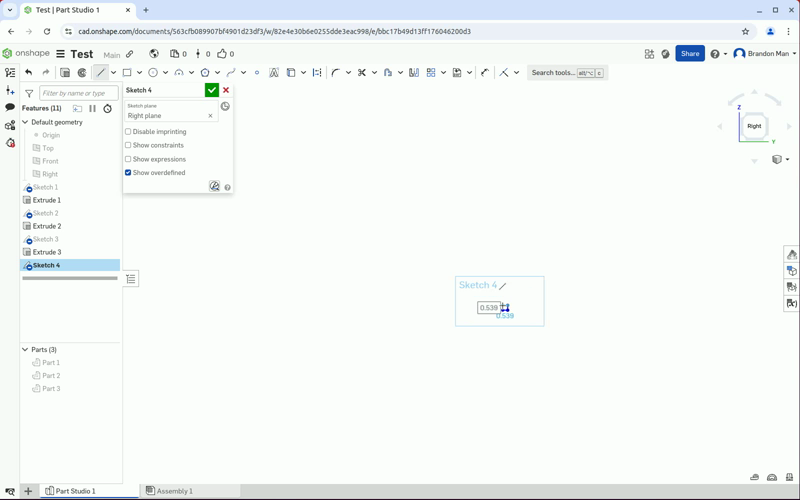
scroll(6)
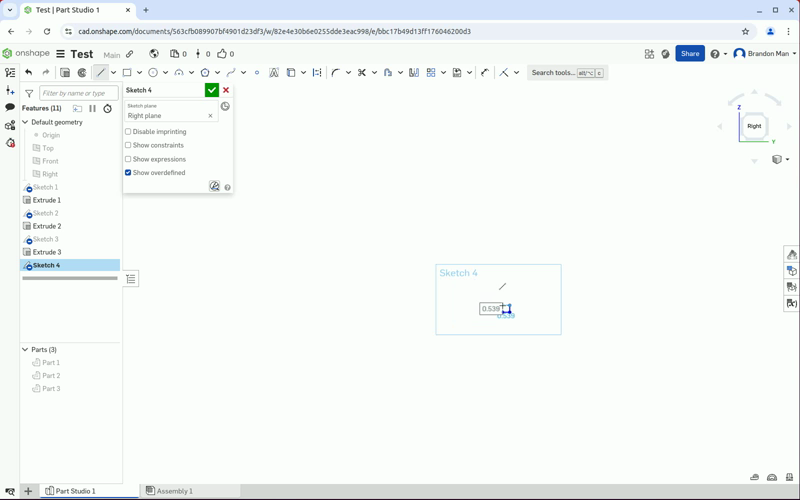
scroll(6)
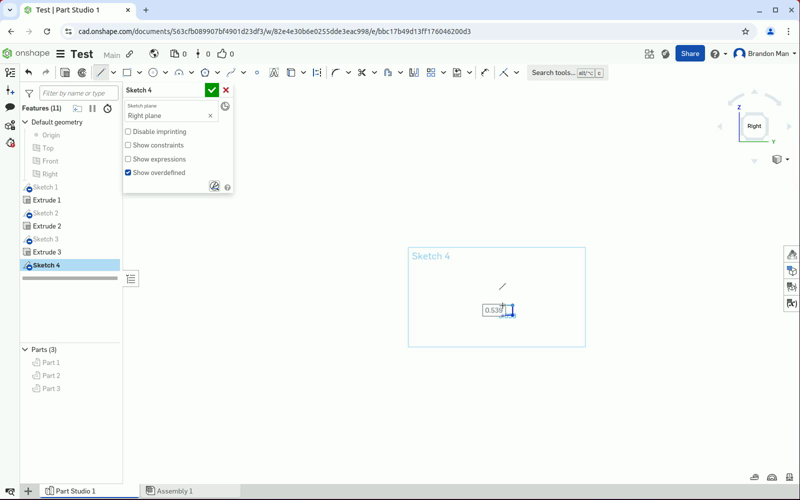
scroll(6)
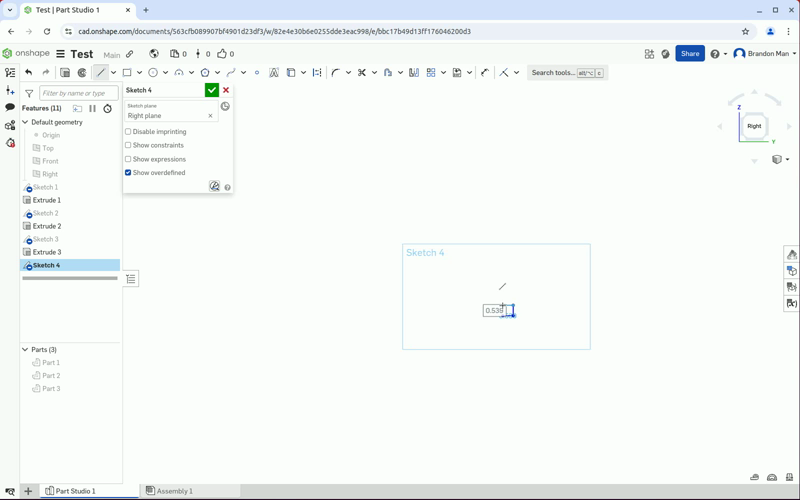
scroll(6)
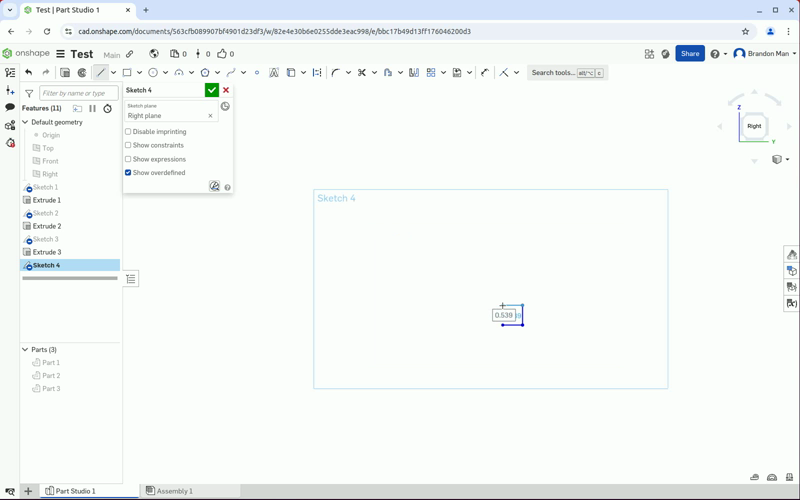
scroll(6)
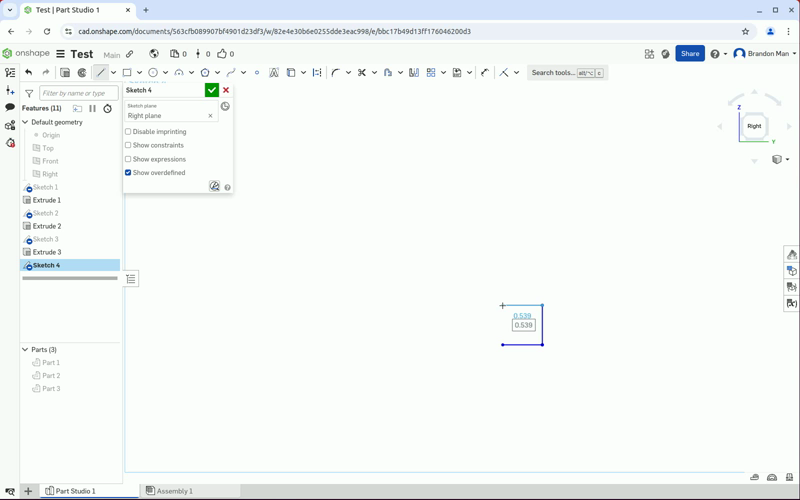
click(502, 305)
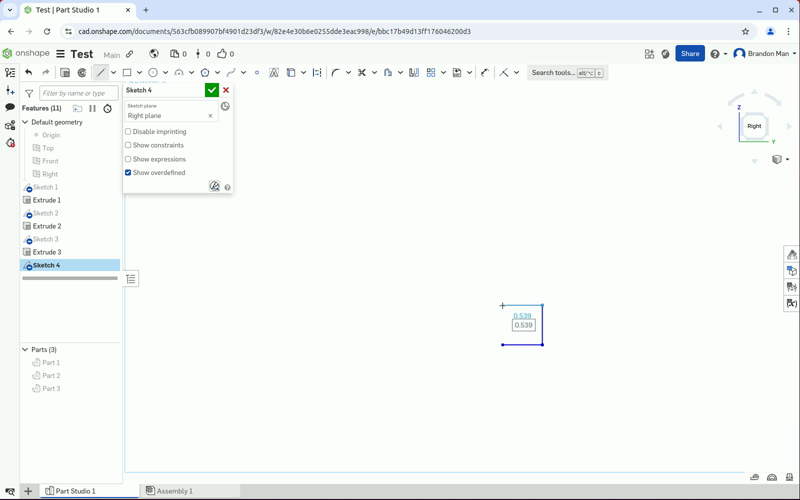
scroll(-6)
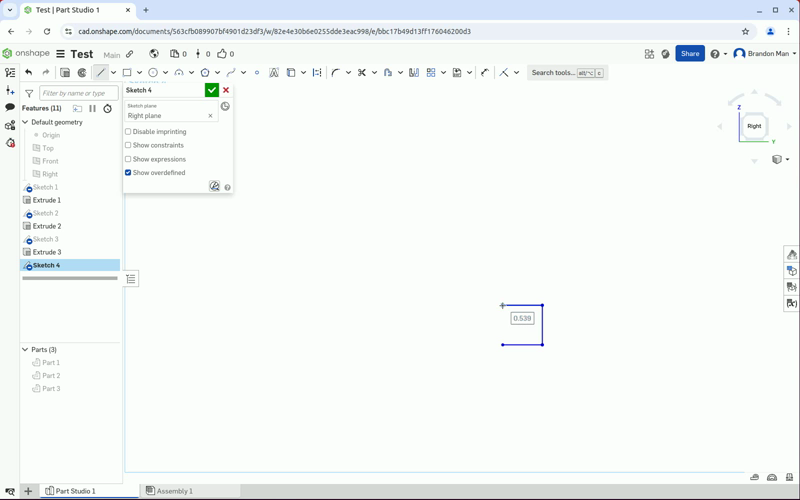
scroll(-6)
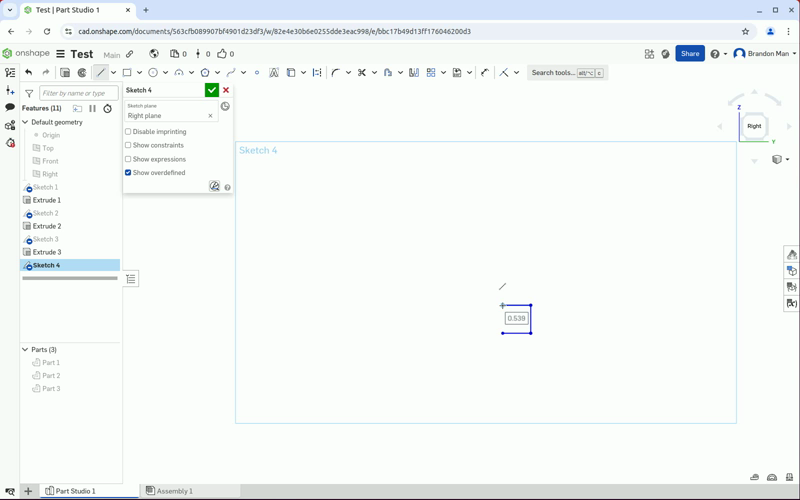
scroll(-6)
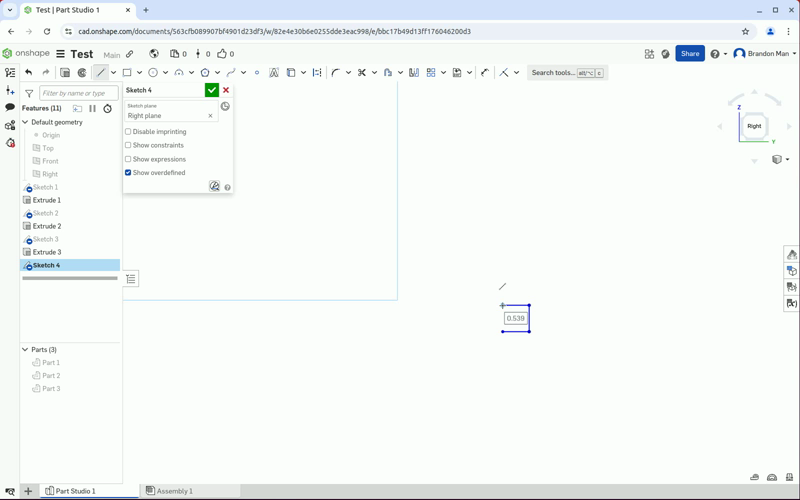
scroll(-6)
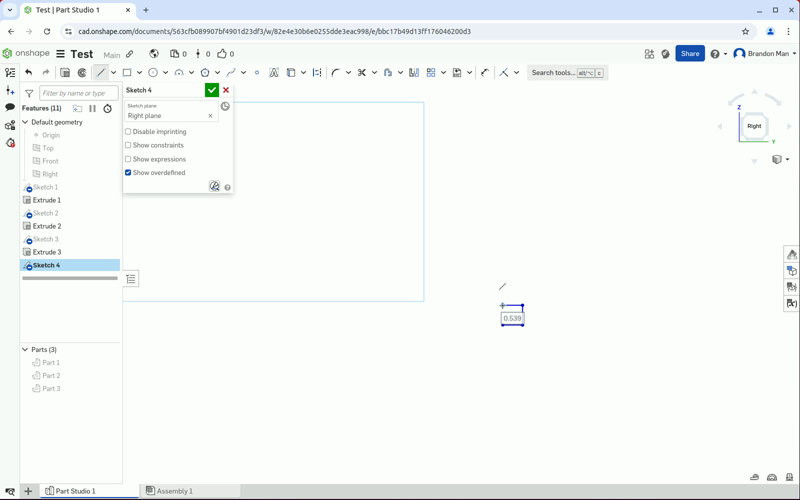
scroll(-6)
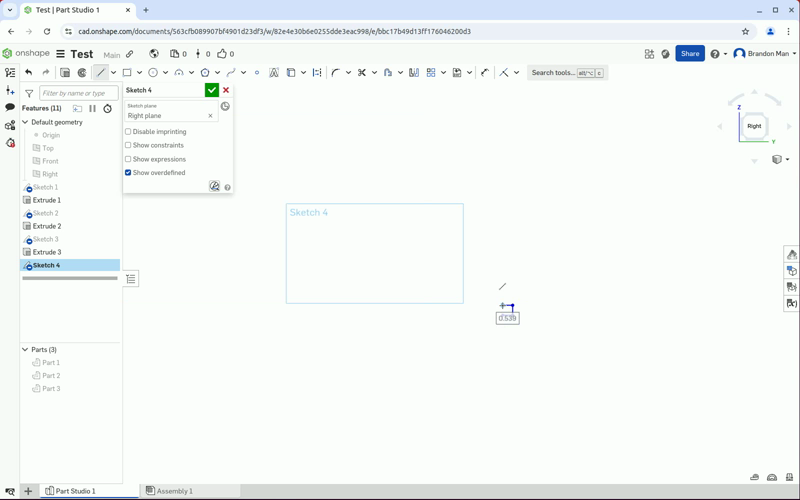
scroll(-6)
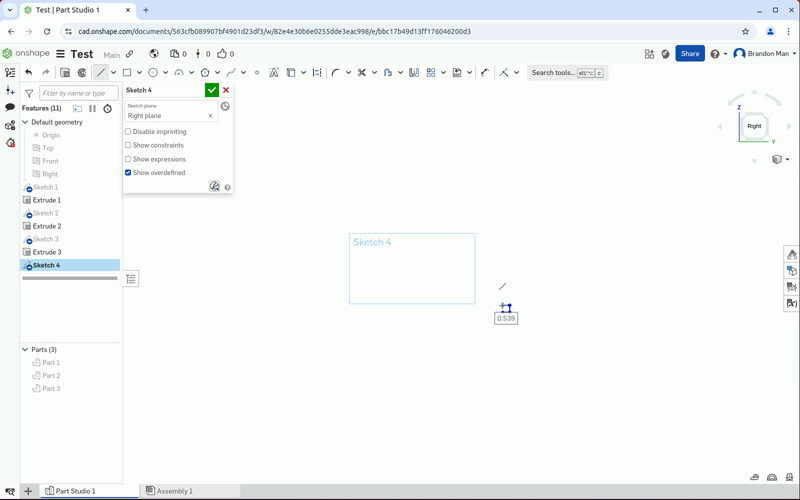
scroll(-6)
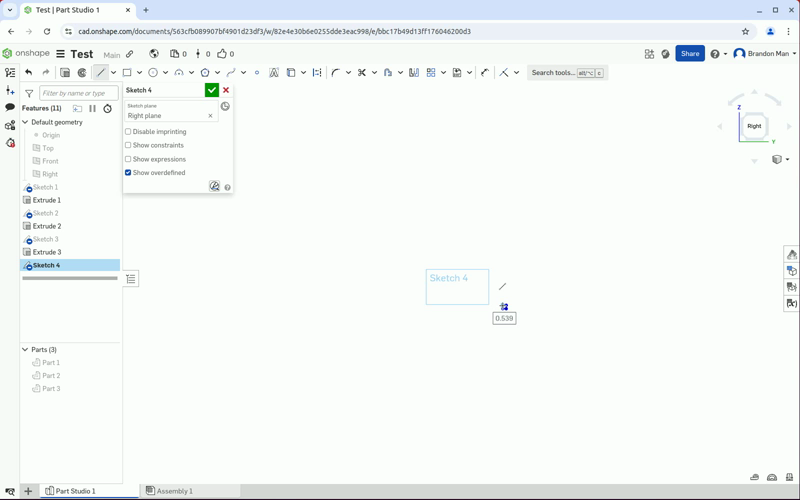
key_up(shift)
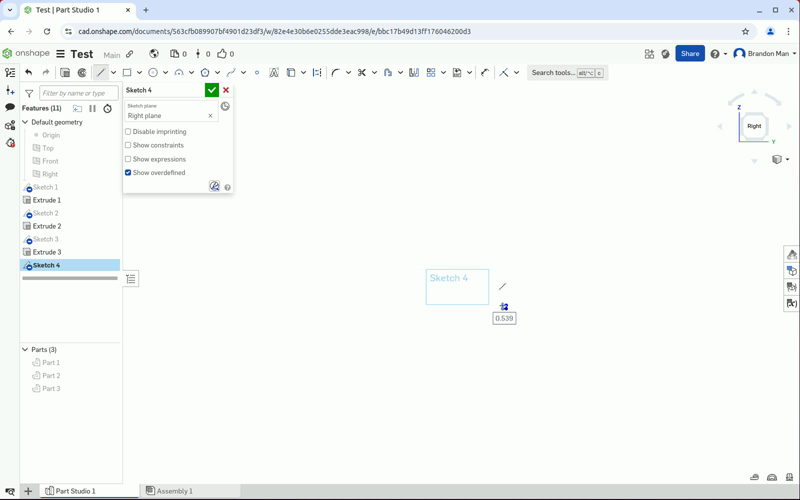
mouse_move(532, 305)
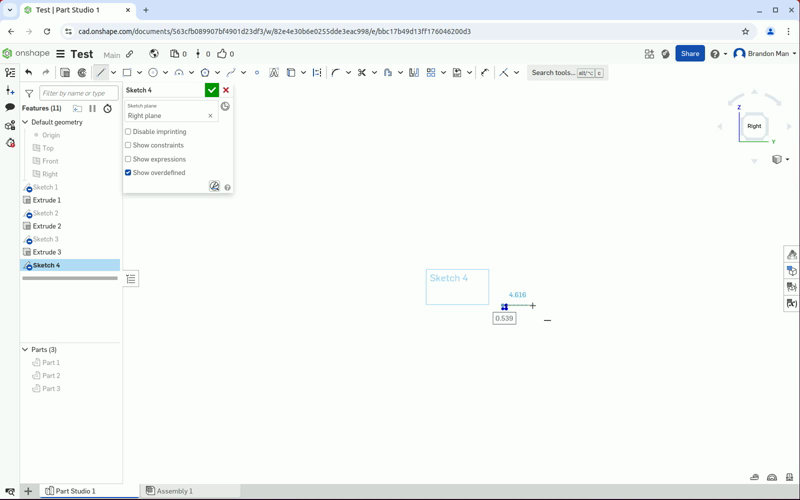
key_down(shift)
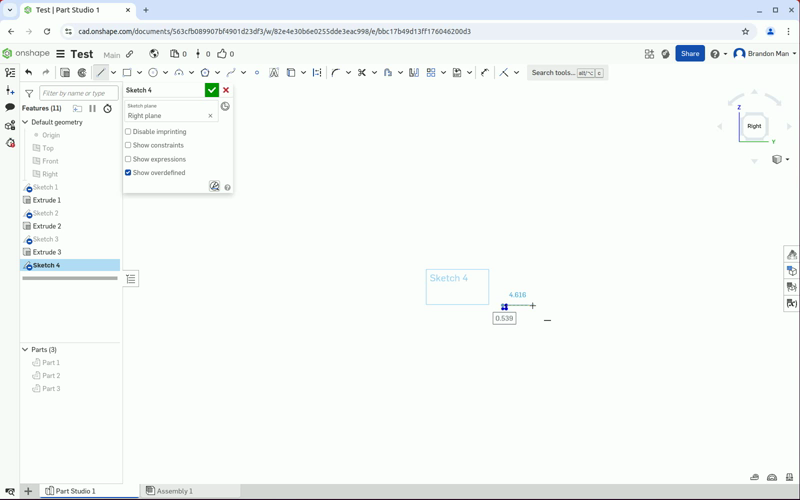
mouse_move(502, 308)
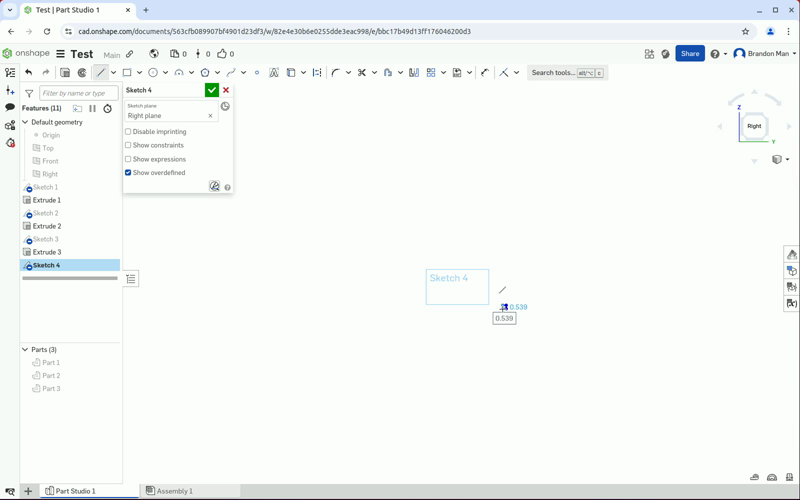
scroll(6)
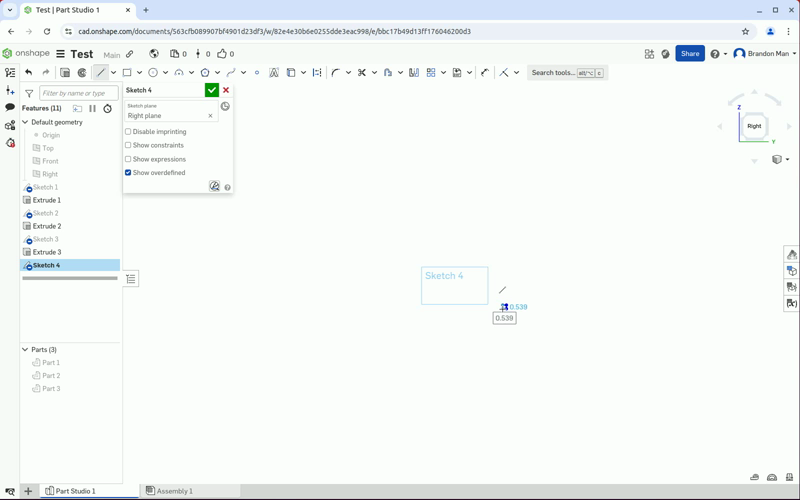
scroll(6)
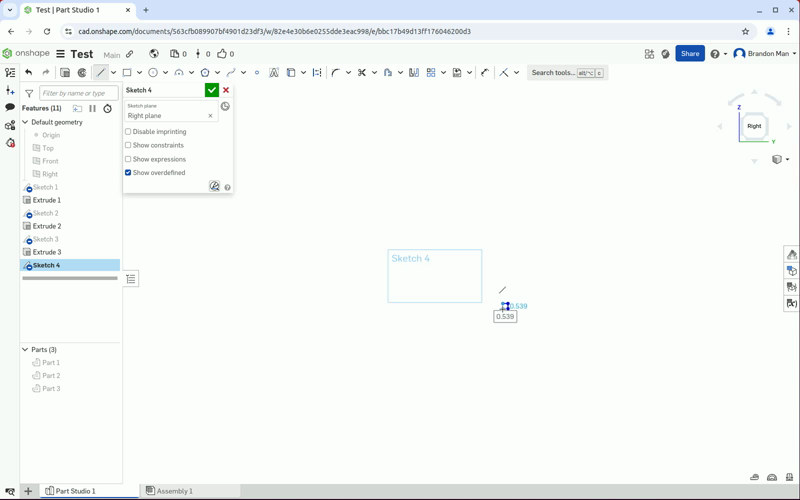
scroll(6)
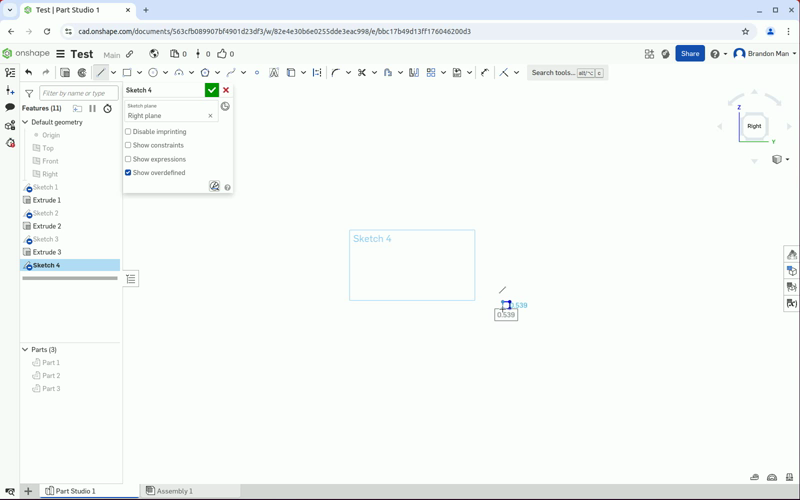
scroll(6)
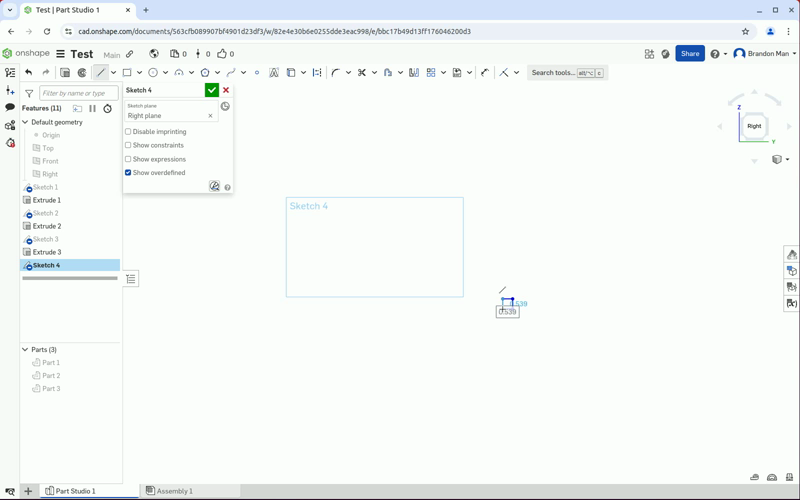
scroll(6)
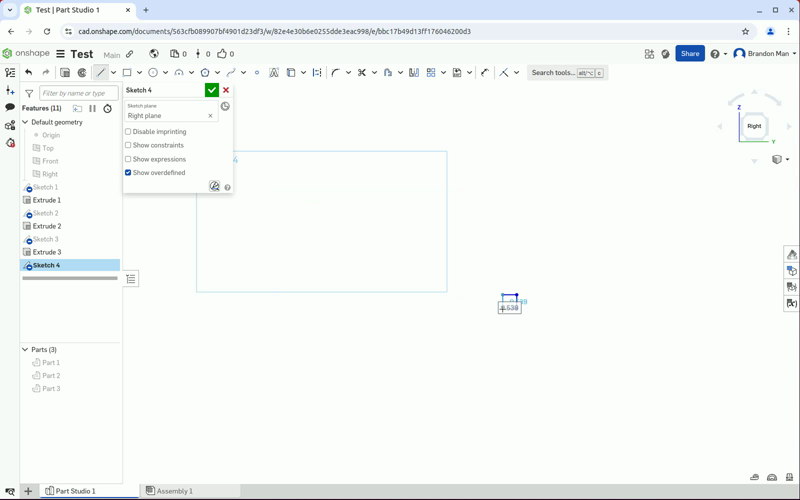
scroll(6)
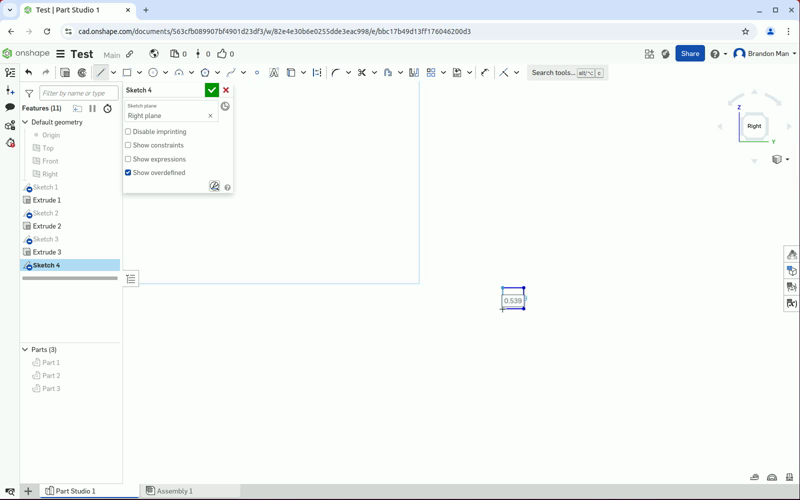
scroll(6)
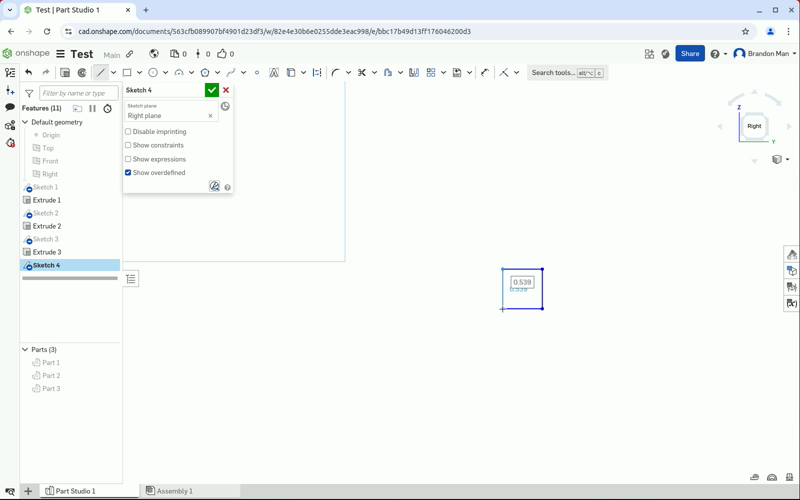
key_up(shift)
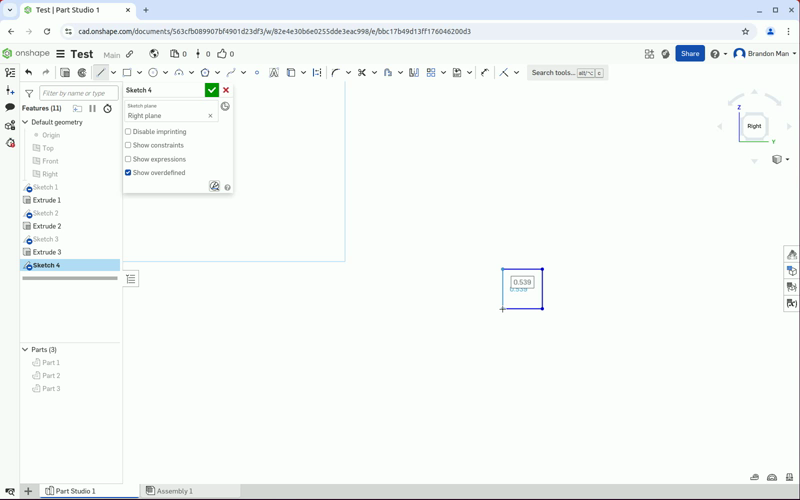
click(502, 308)
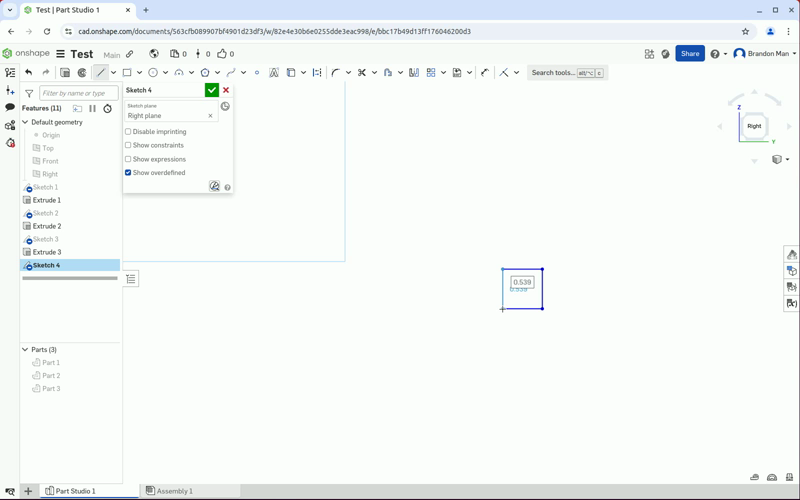
scroll(-6)
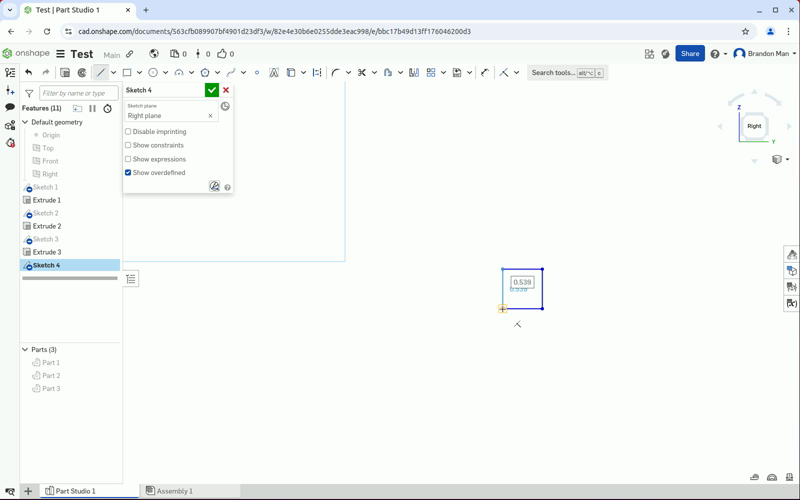
scroll(-6)
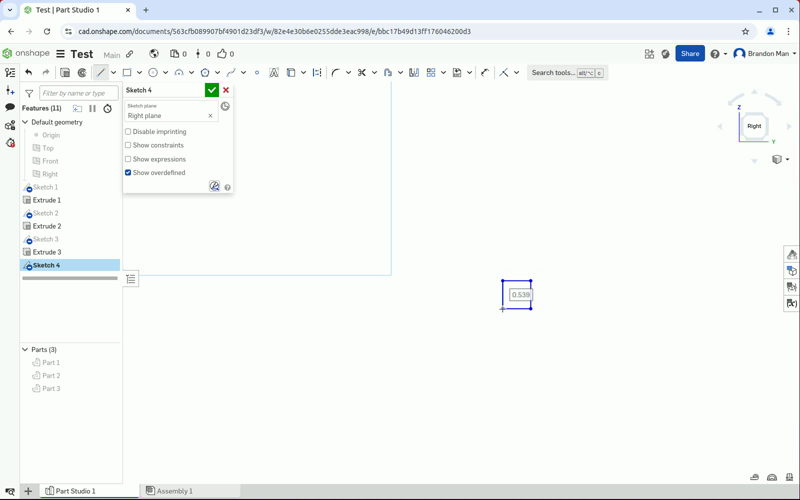
scroll(-6)
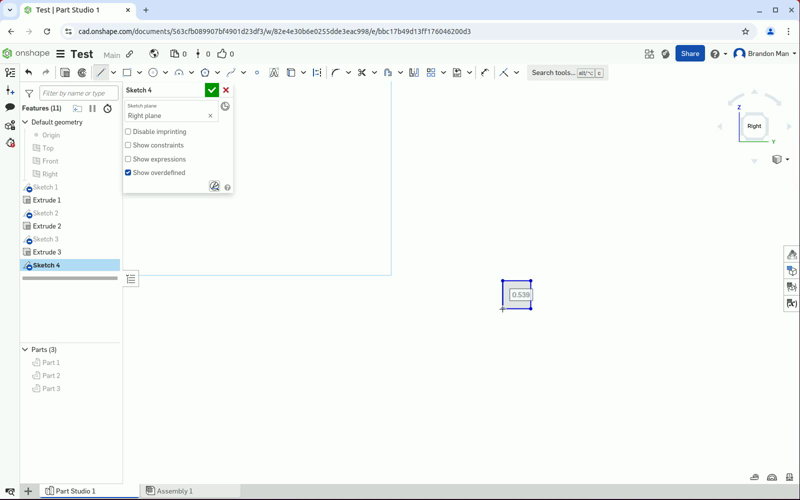
scroll(-6)
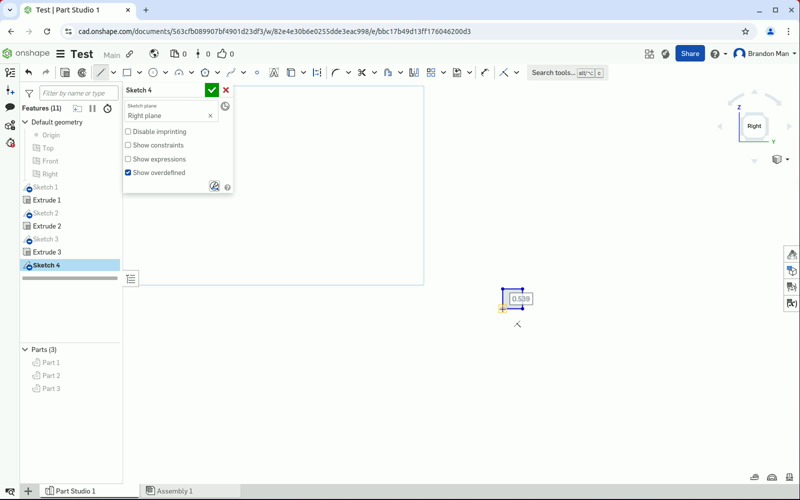
scroll(-6)
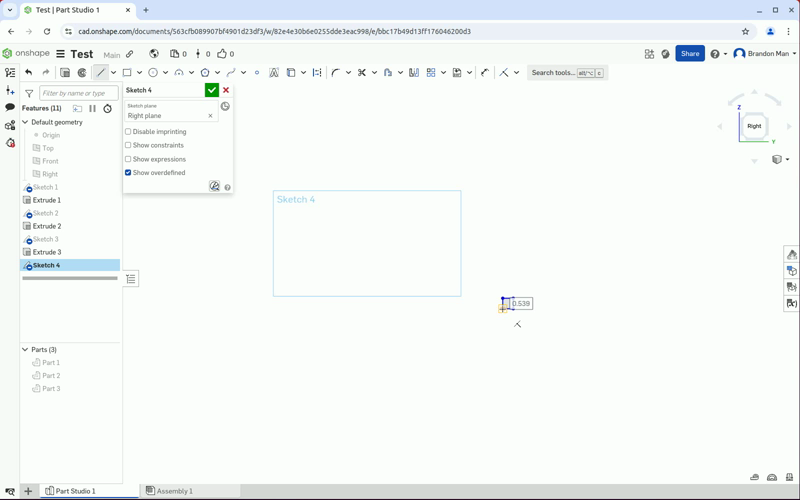
scroll(-6)
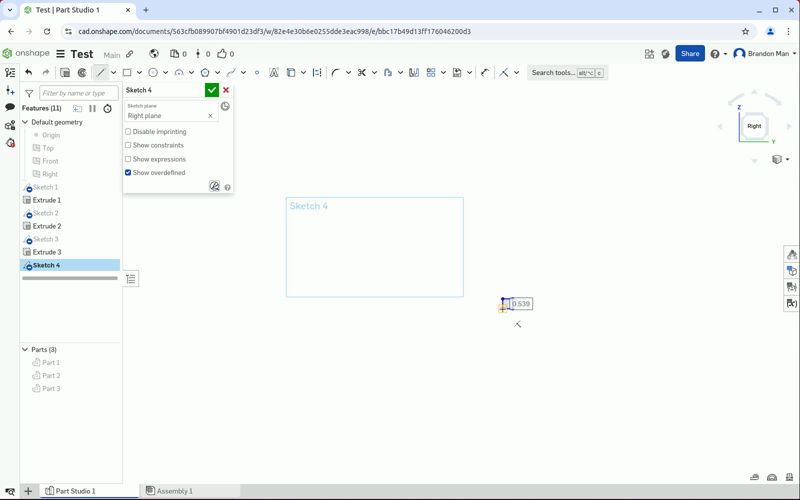
scroll(-6)
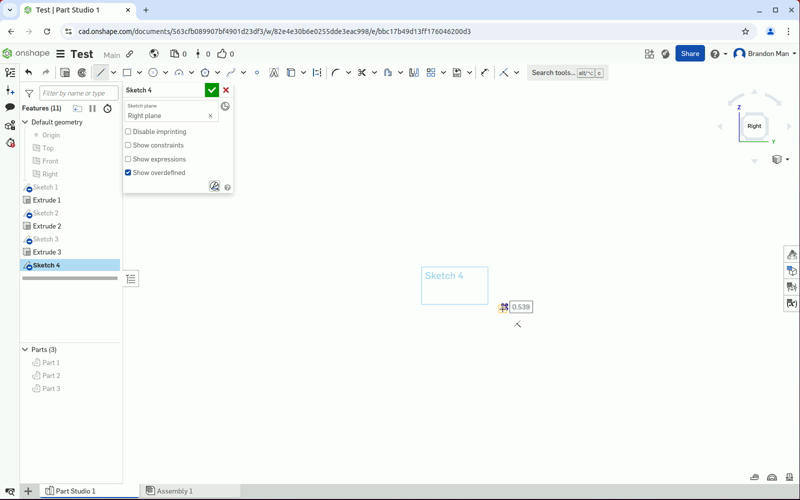
key(esc)
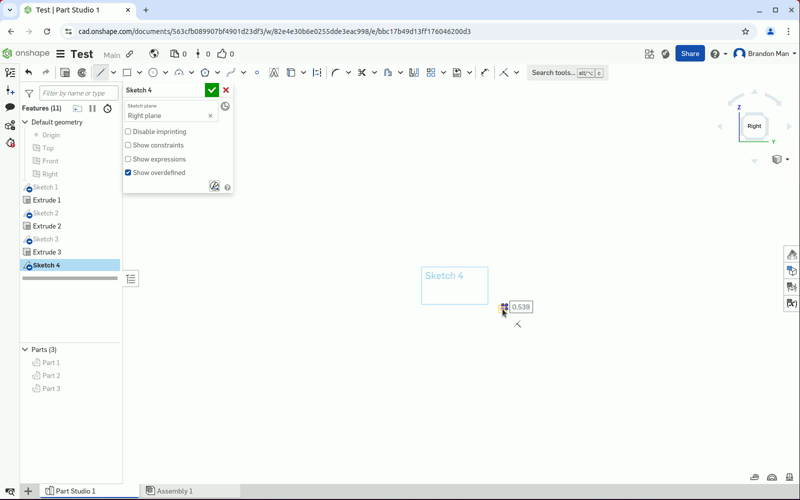
key(l)
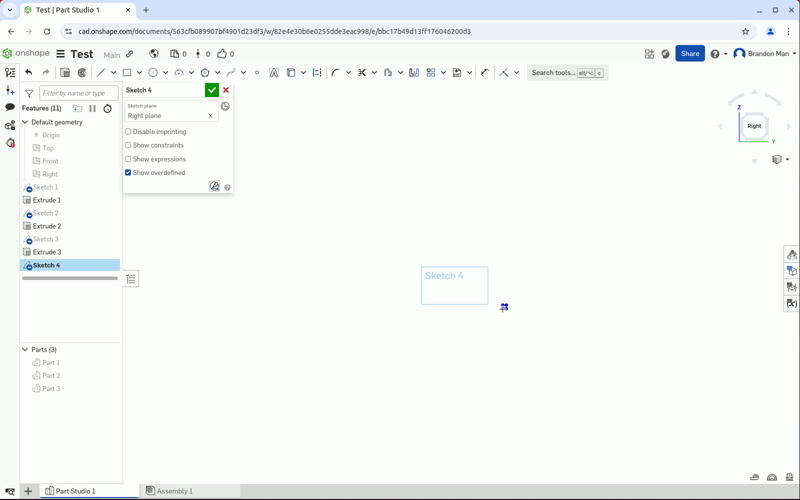
key_down(shift)
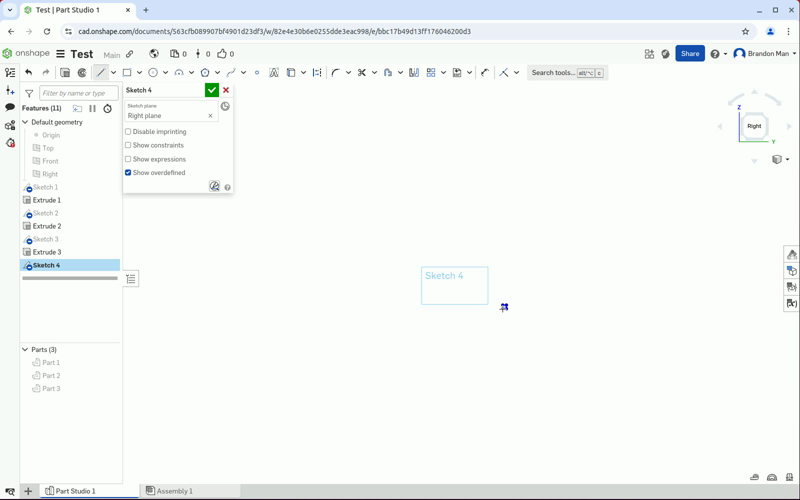
mouse_move(503, 308)
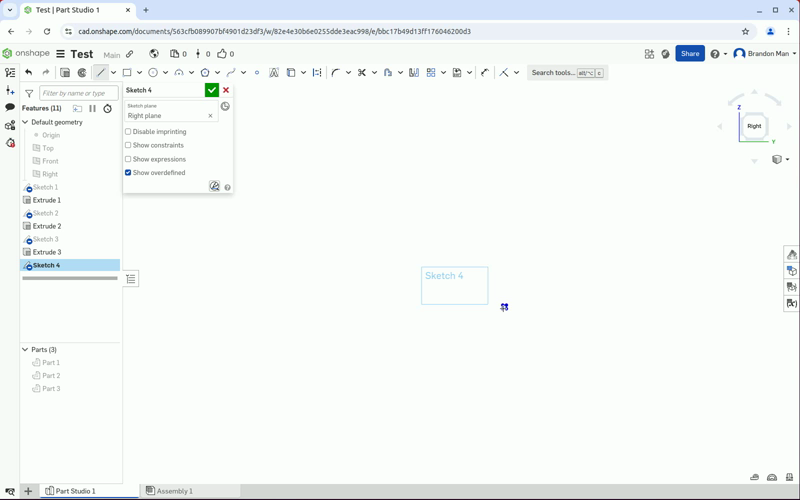
scroll(6)
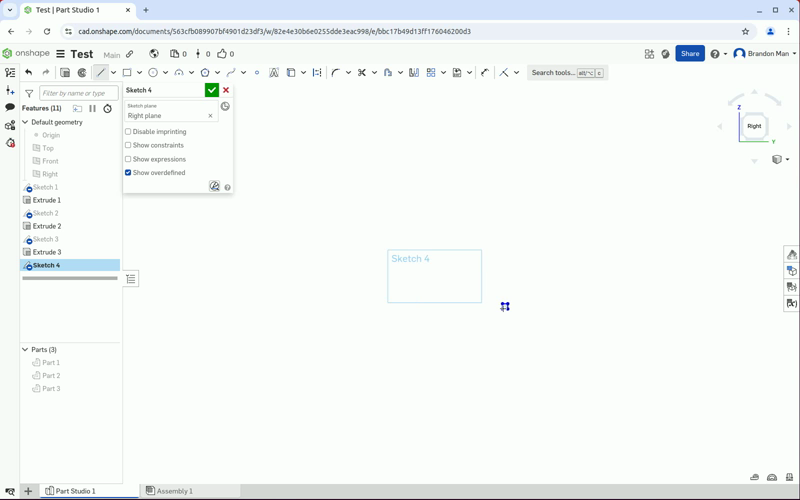
scroll(6)
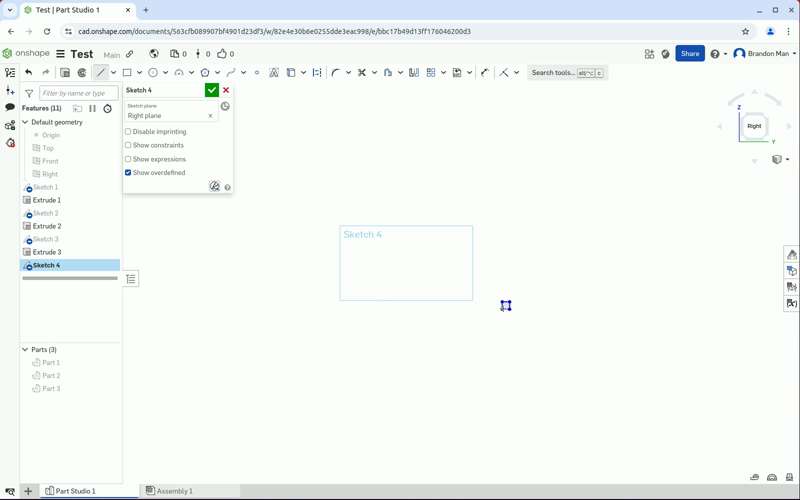
scroll(6)
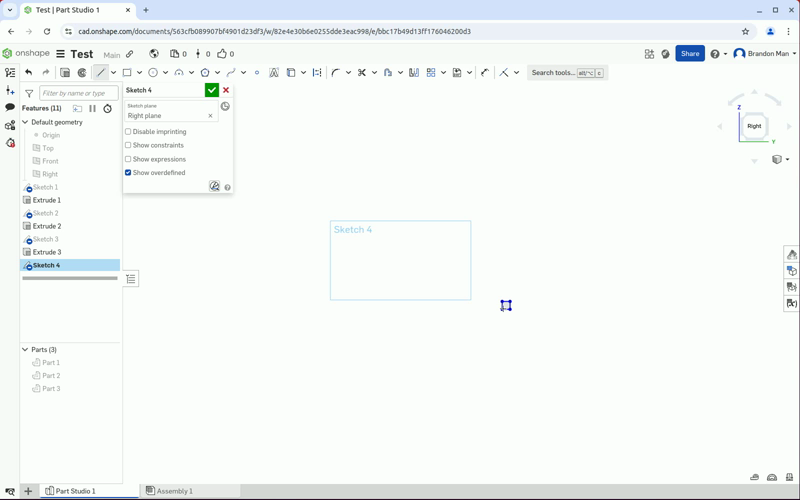
scroll(6)
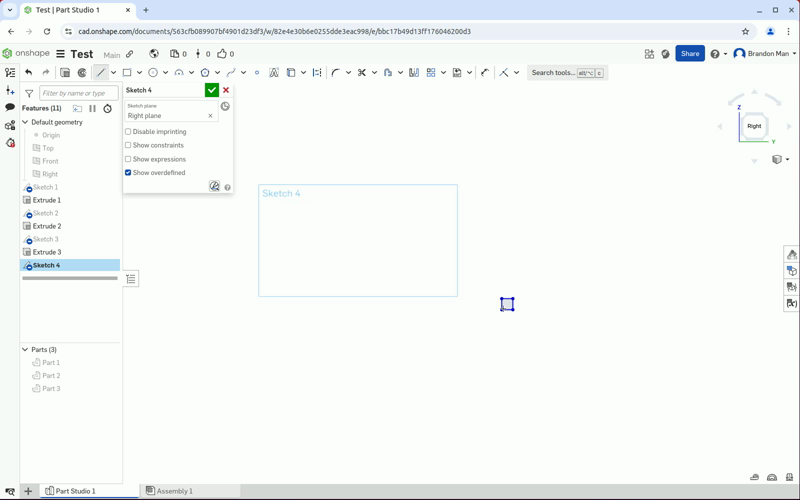
scroll(6)
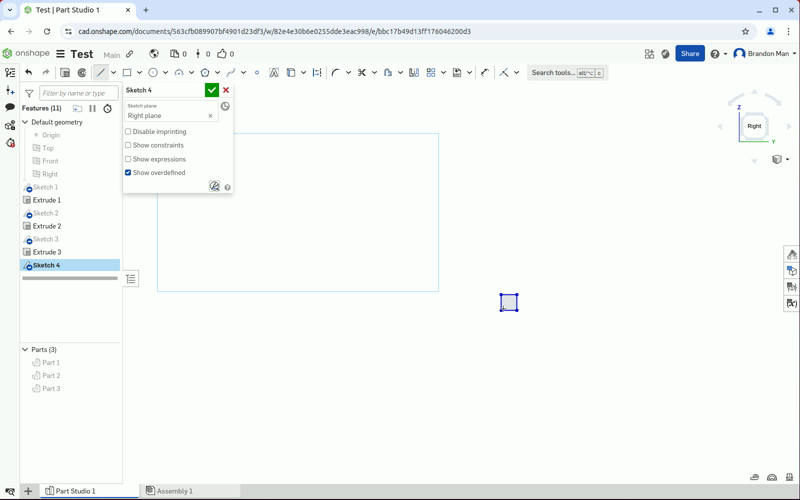
scroll(6)
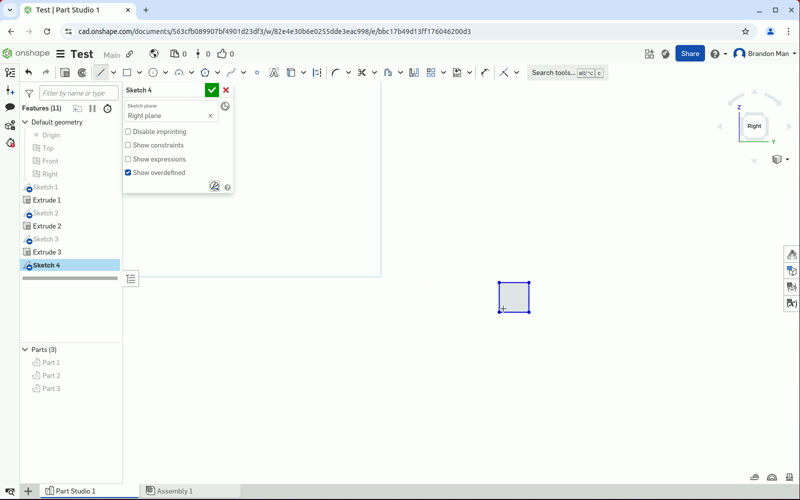
scroll(6)
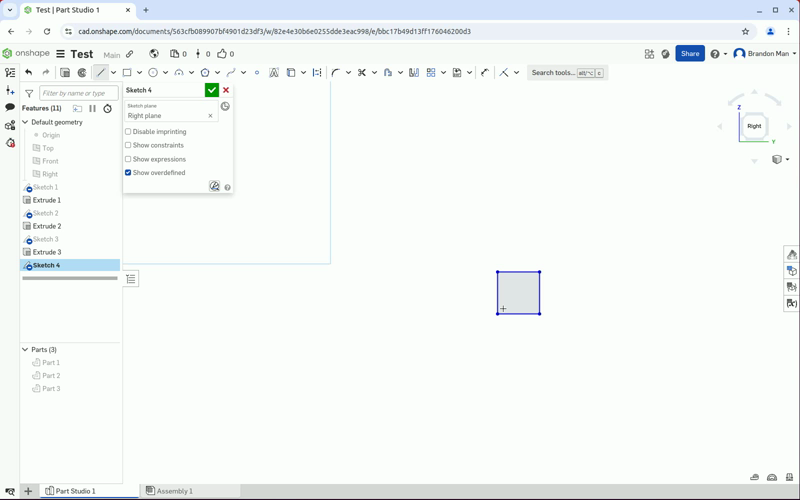
click(503, 308)
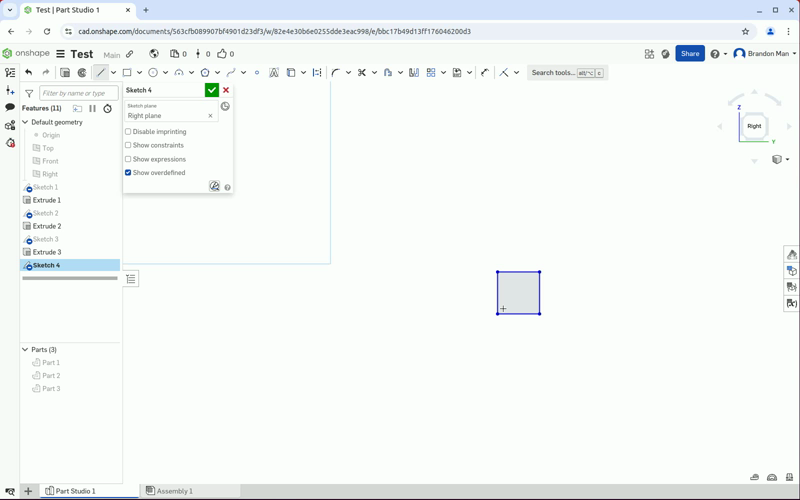
scroll(-6)
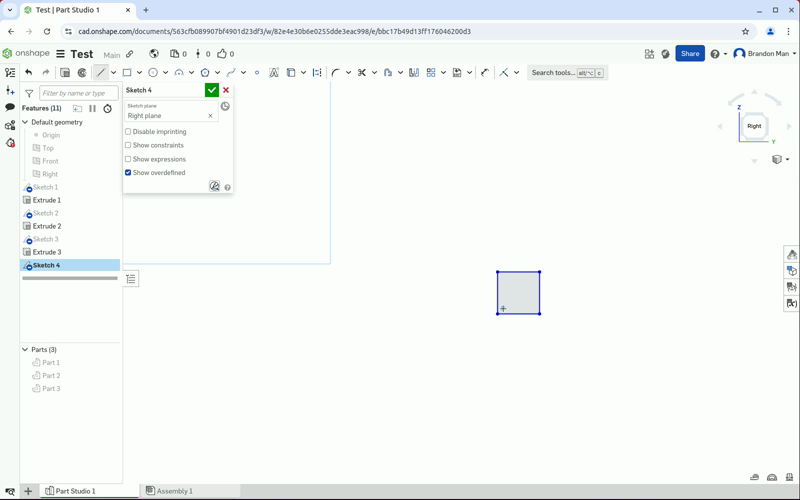
scroll(-6)
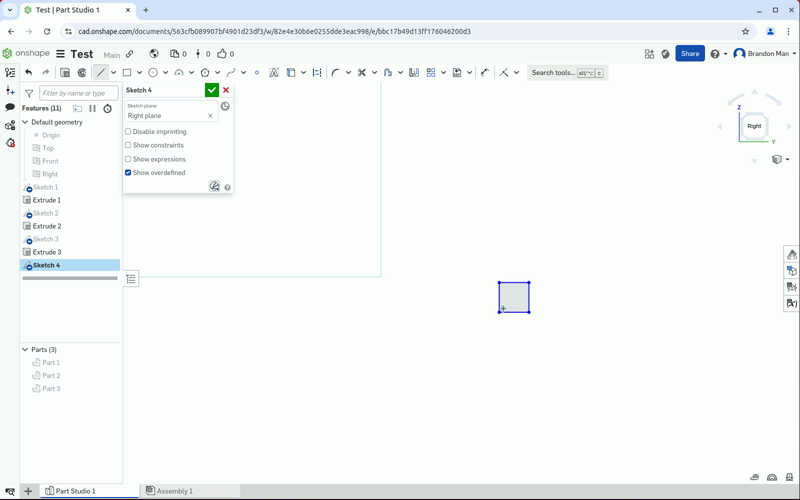
scroll(-6)
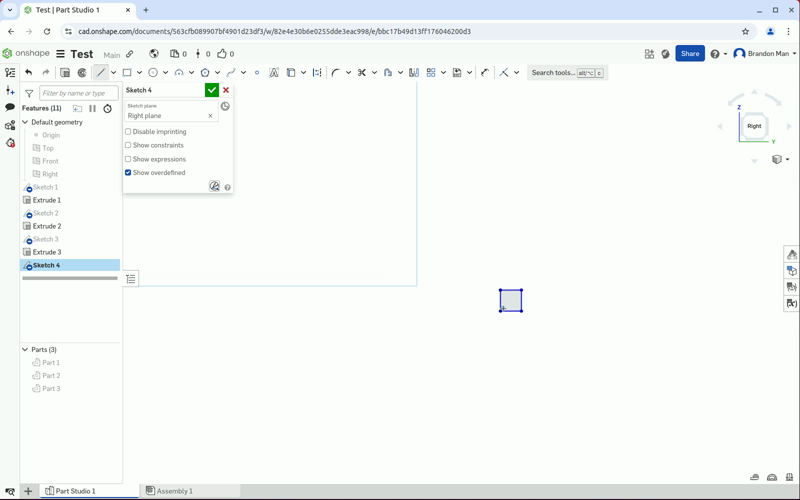
scroll(-6)
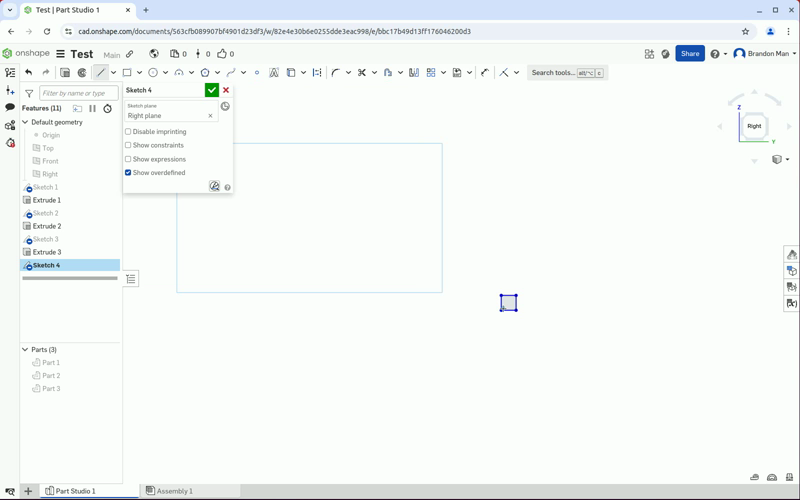
scroll(-6)
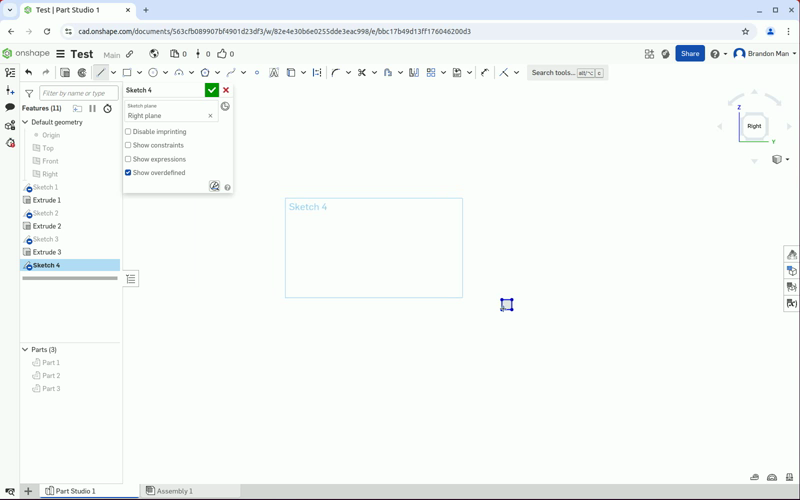
scroll(-6)
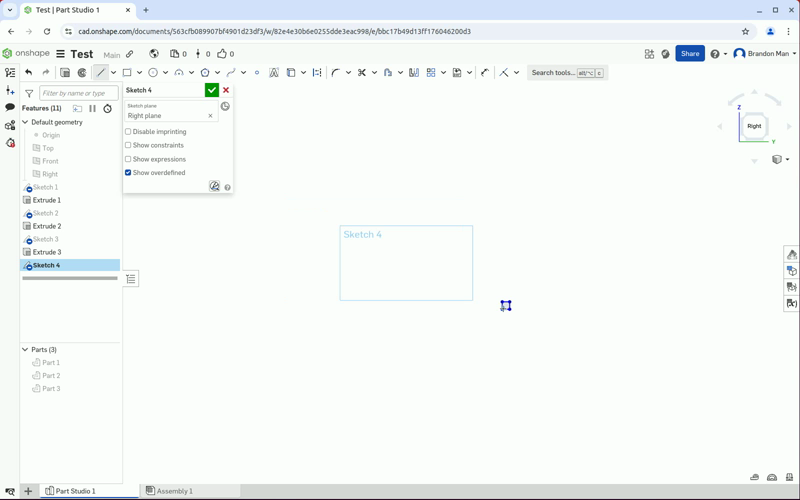
scroll(-6)
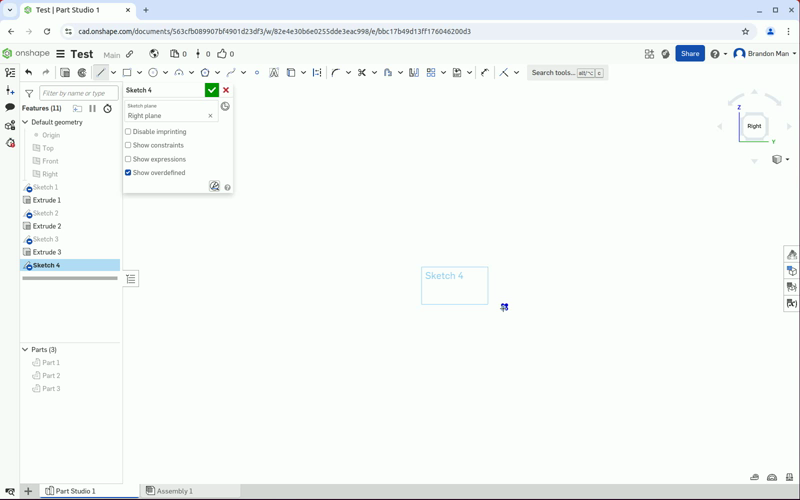
key_up(shift)
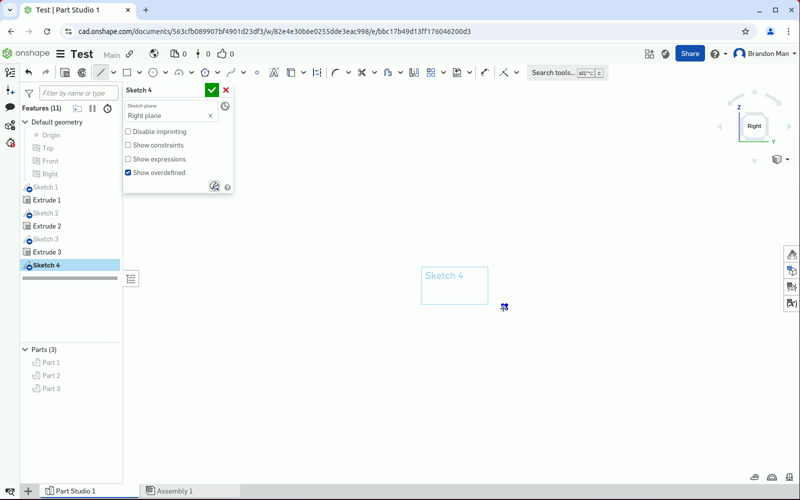
key_down(shift)
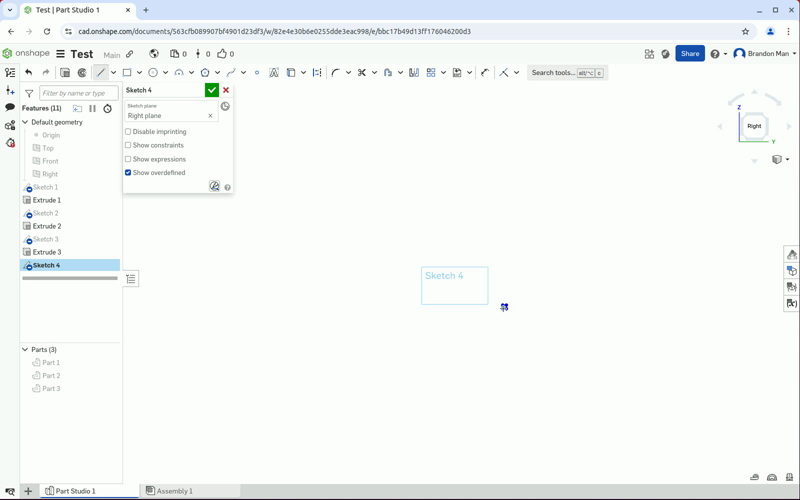
mouse_move(533, 308)
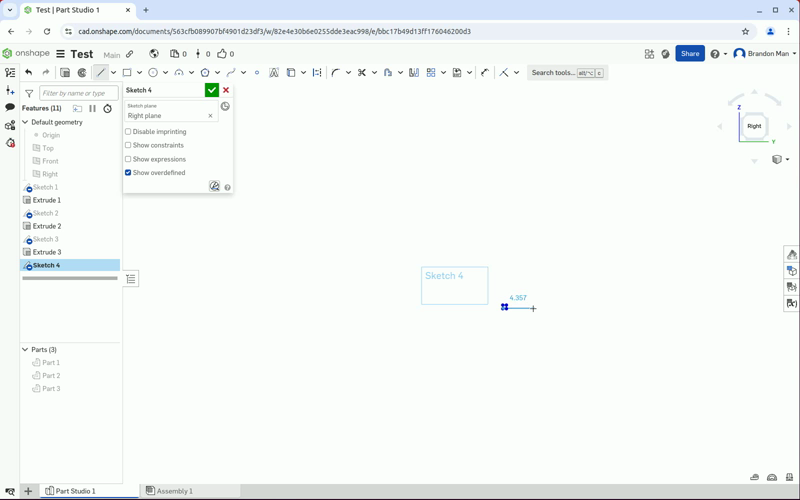
mouse_move(506, 308)
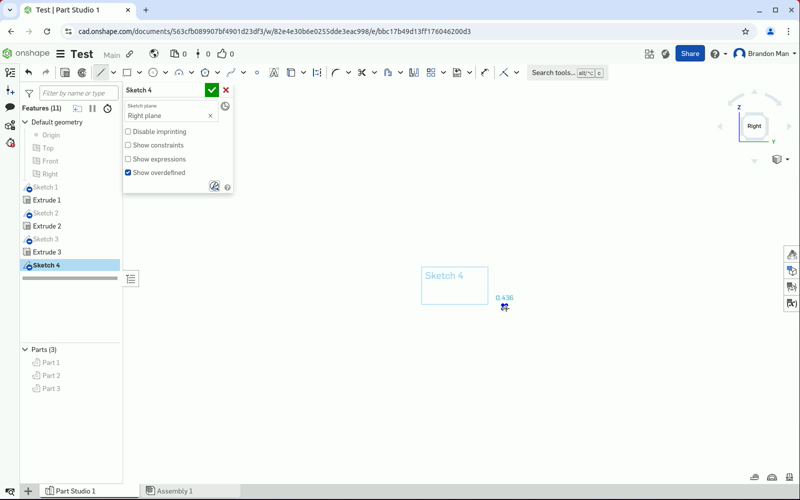
scroll(6)
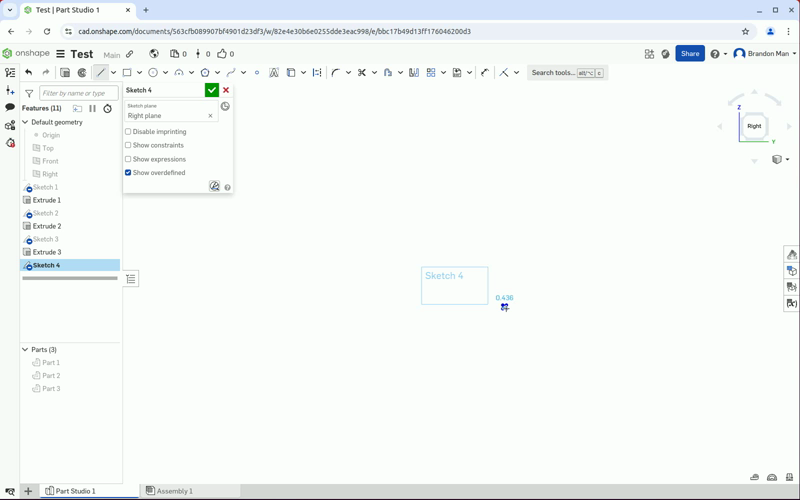
scroll(6)
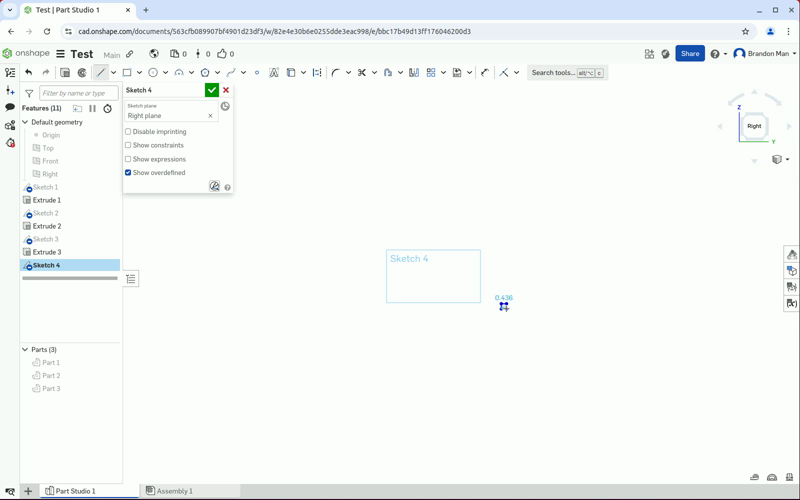
scroll(6)
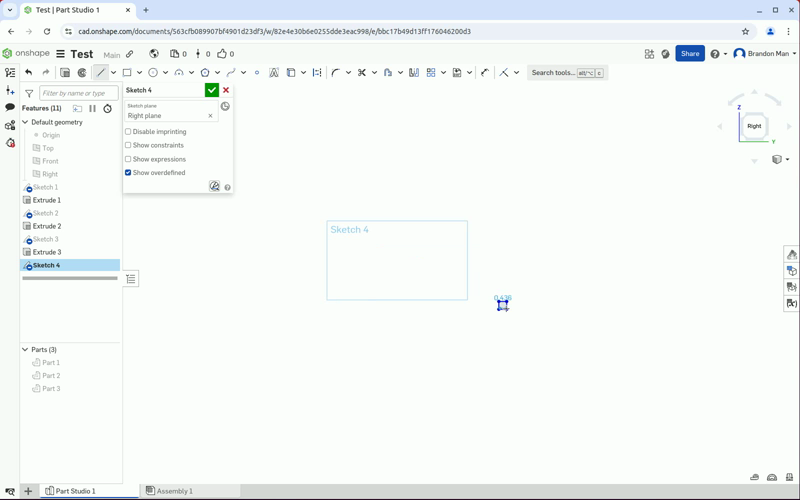
scroll(6)
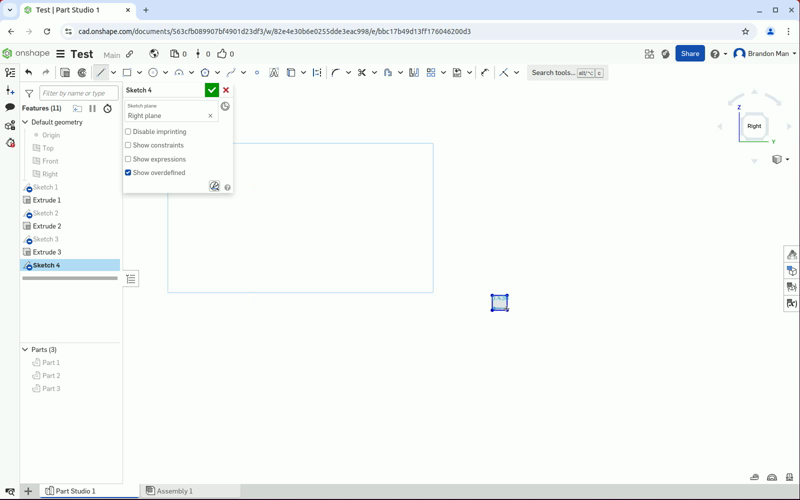
scroll(6)
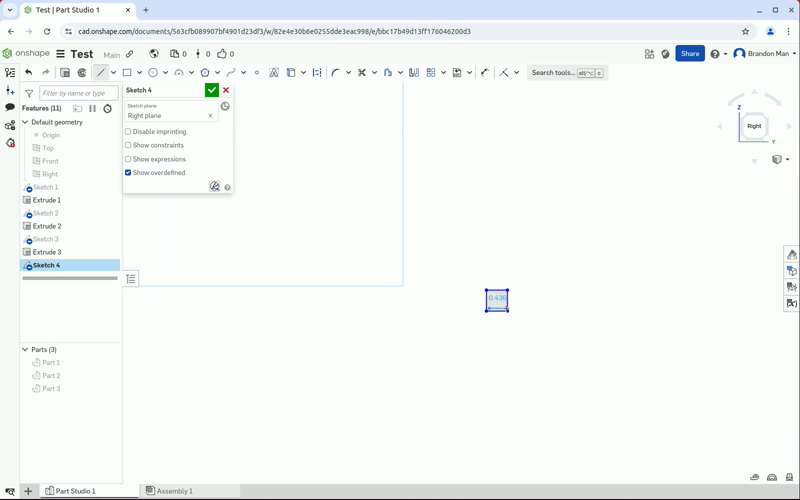
scroll(6)
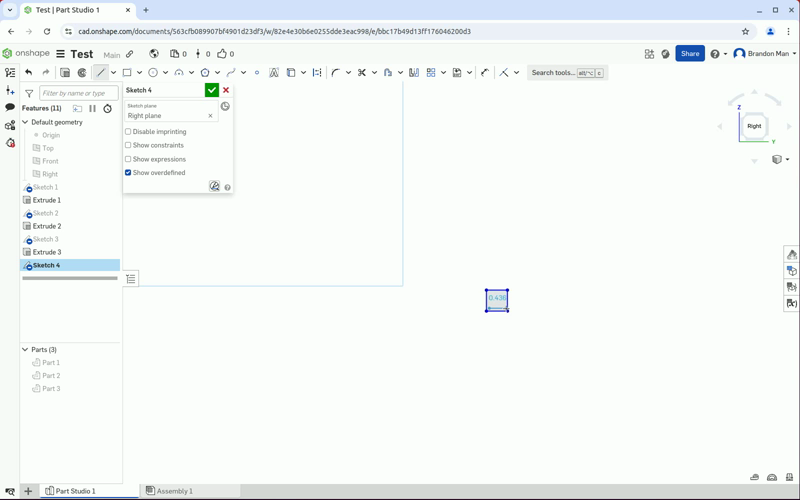
scroll(6)
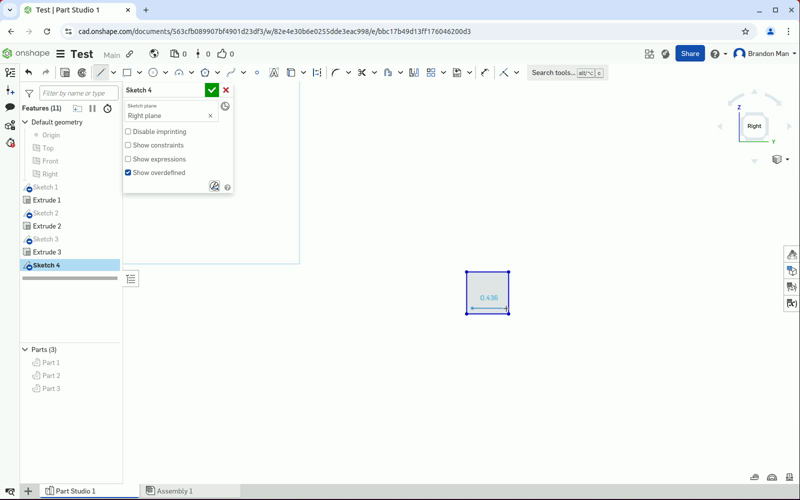
click(506, 308)
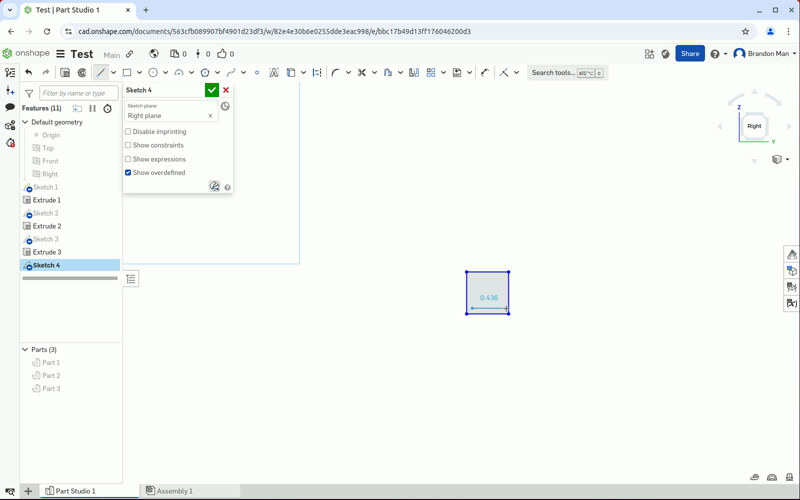
scroll(-6)
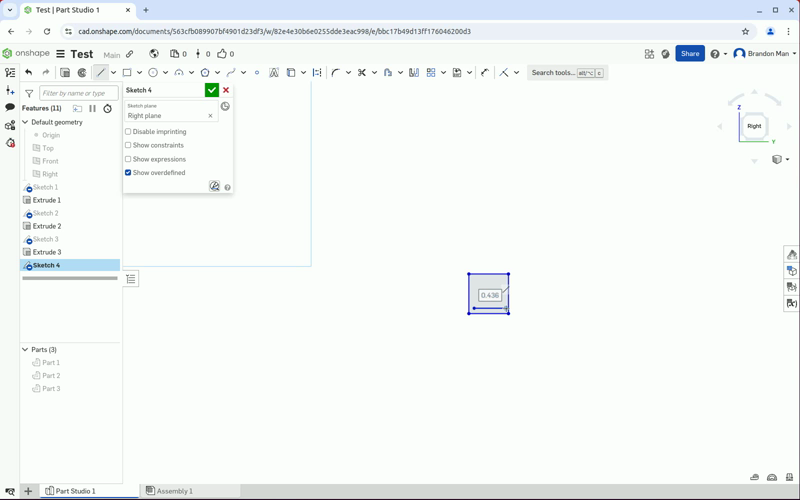
scroll(-6)
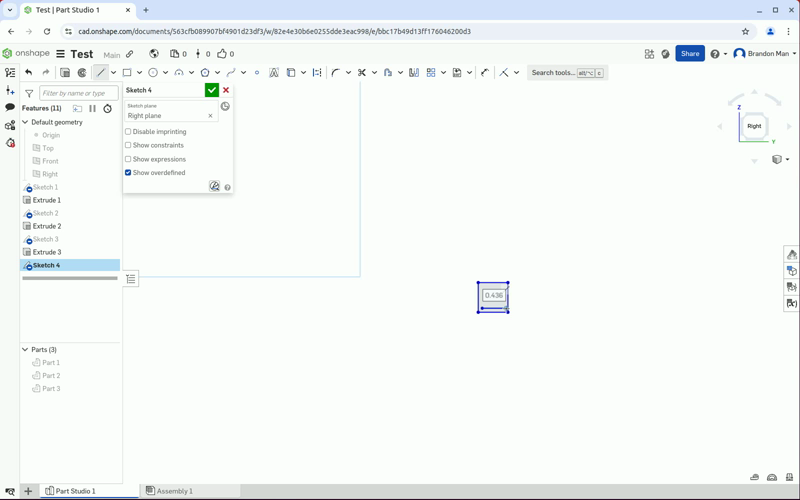
scroll(-6)
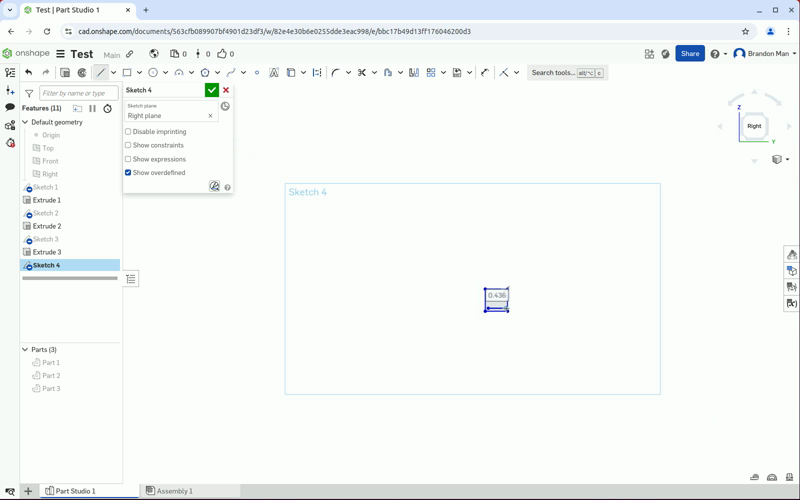
scroll(-6)
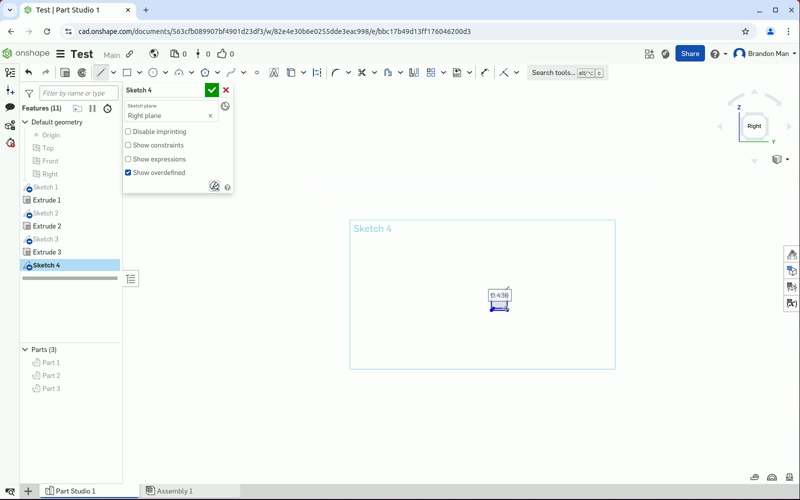
scroll(-6)
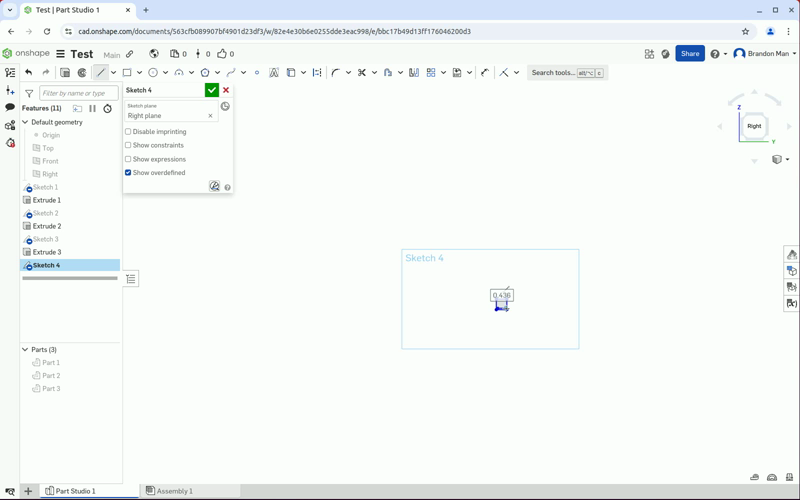
scroll(-6)
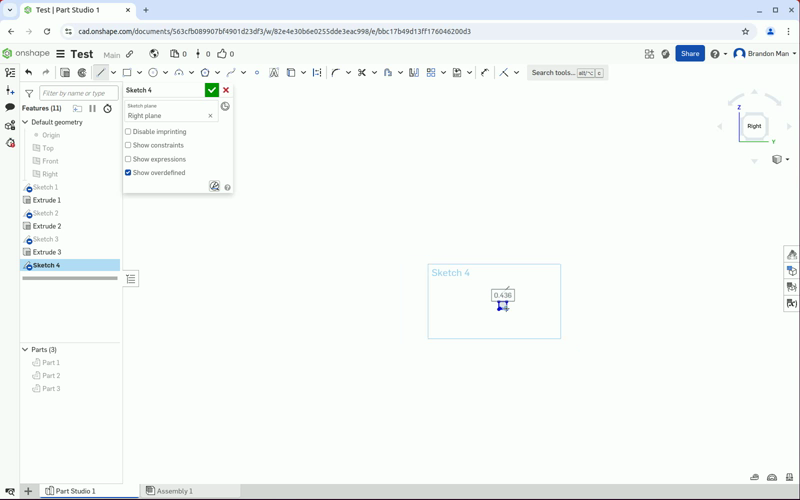
scroll(-6)
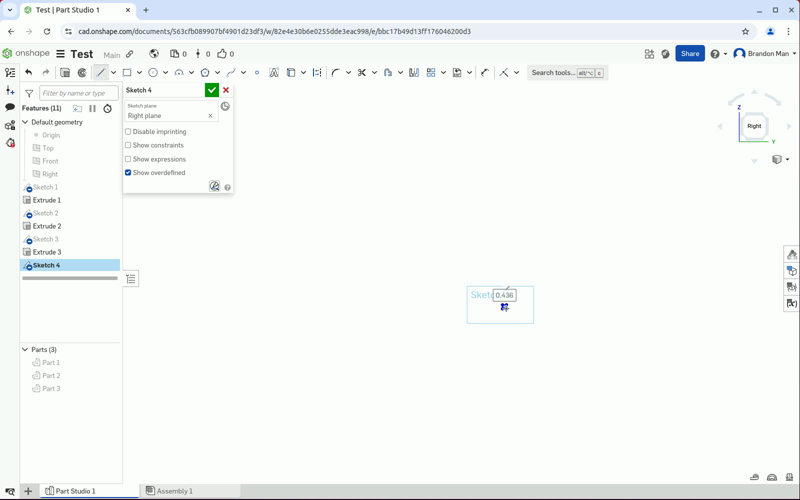
key_up(shift)
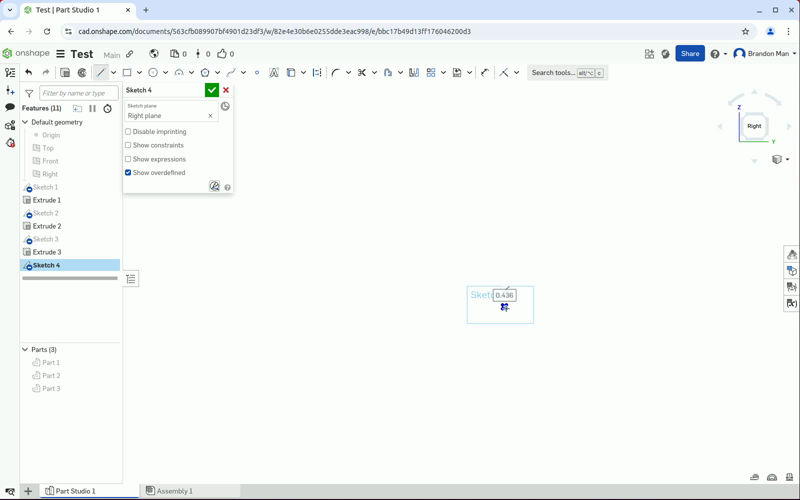
key_down(shift)
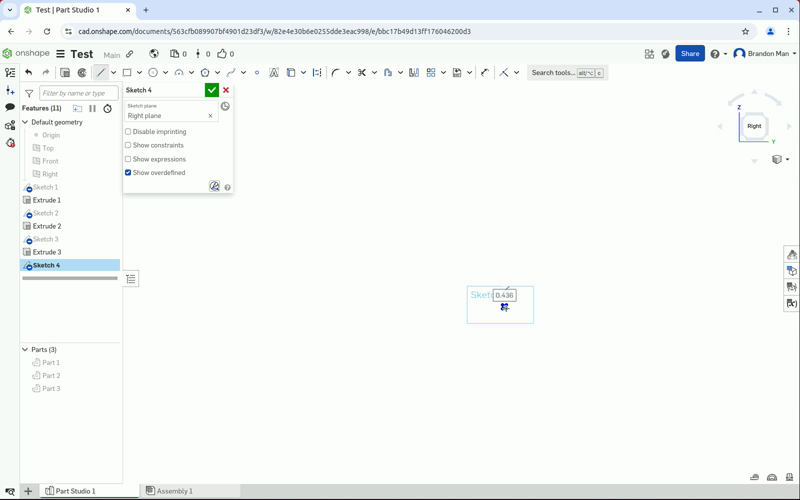
mouse_move(536, 308)
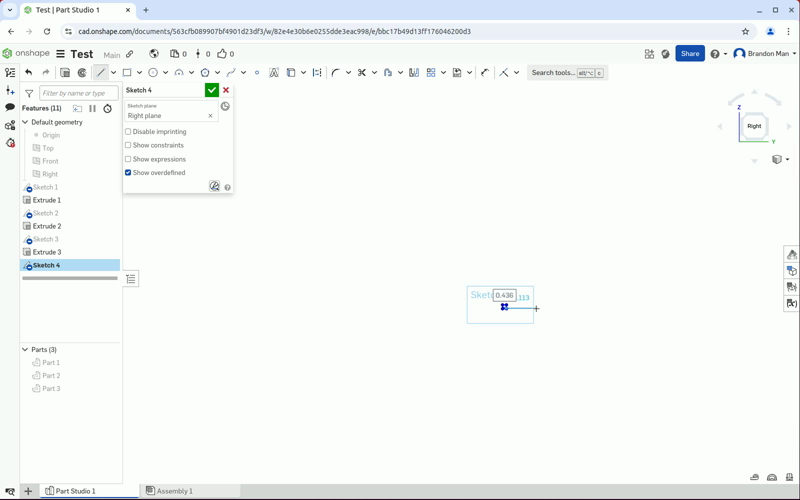
mouse_move(506, 305)
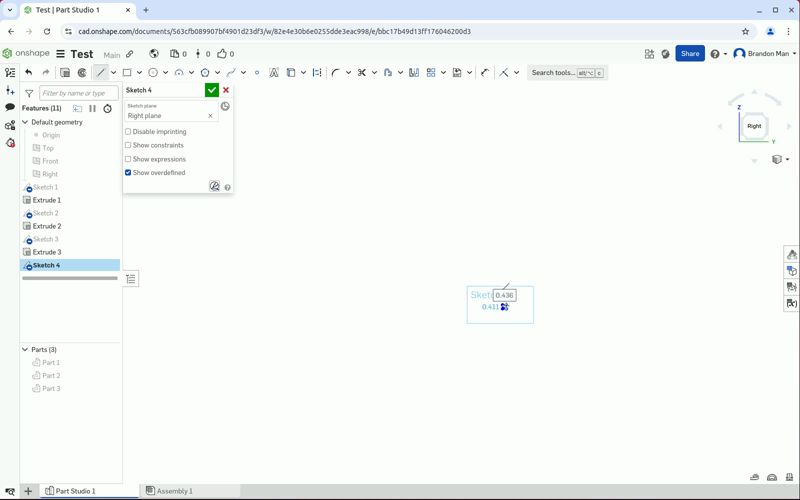
scroll(6)
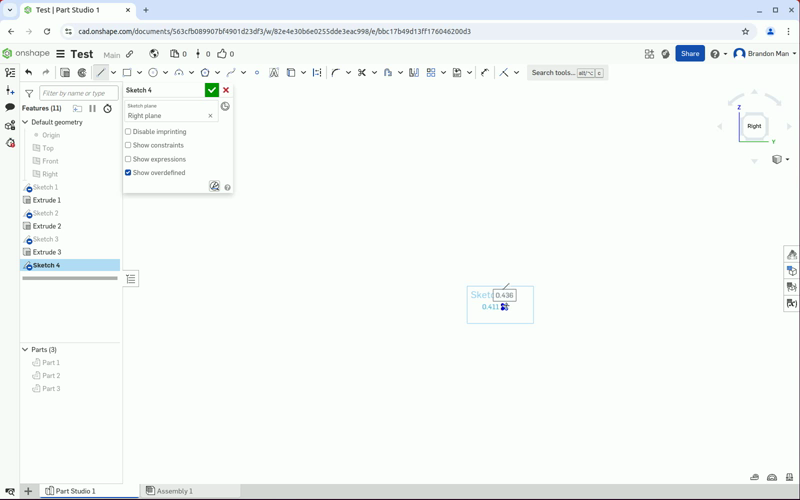
scroll(6)
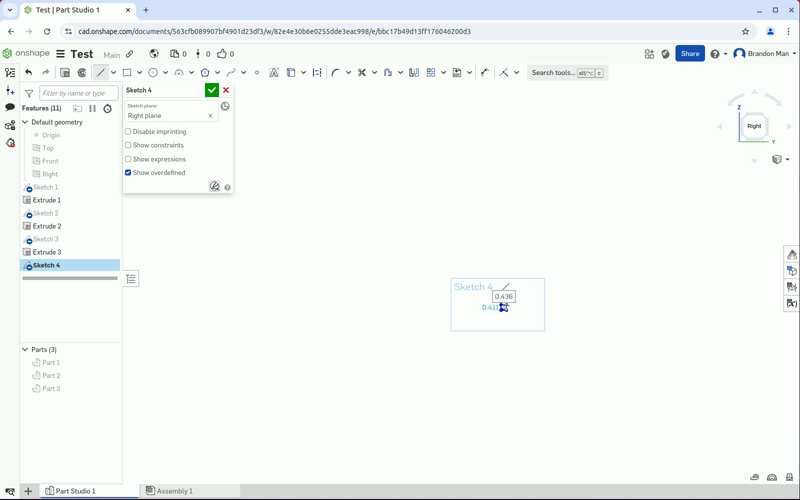
scroll(6)
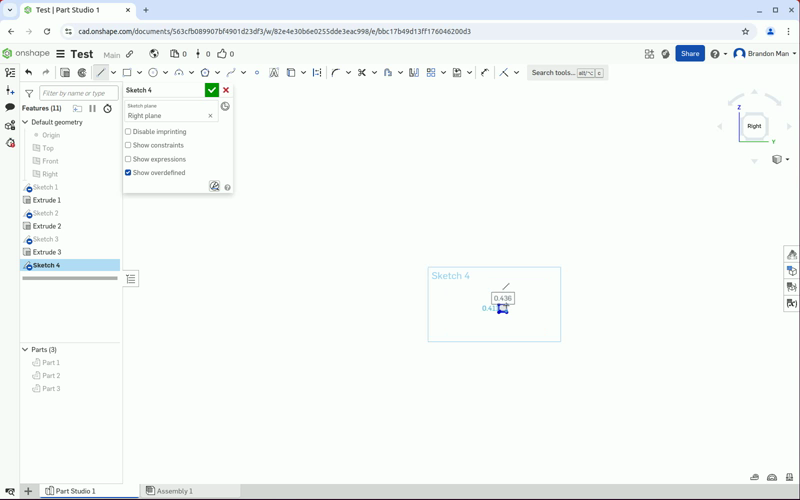
scroll(6)
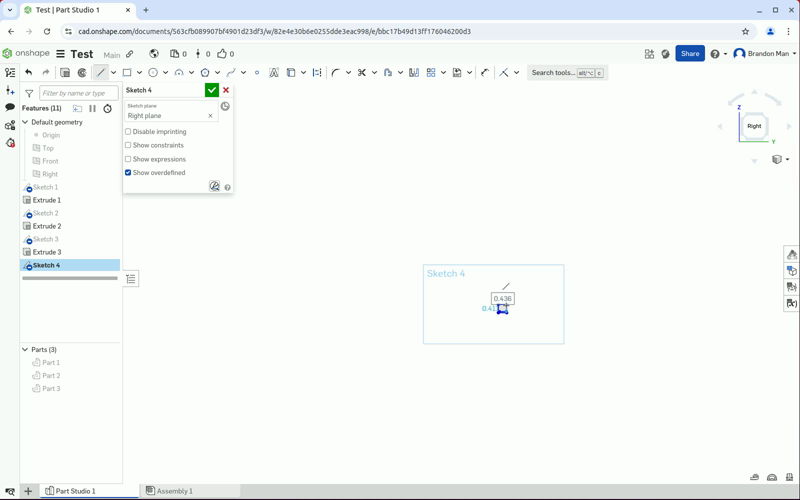
scroll(6)
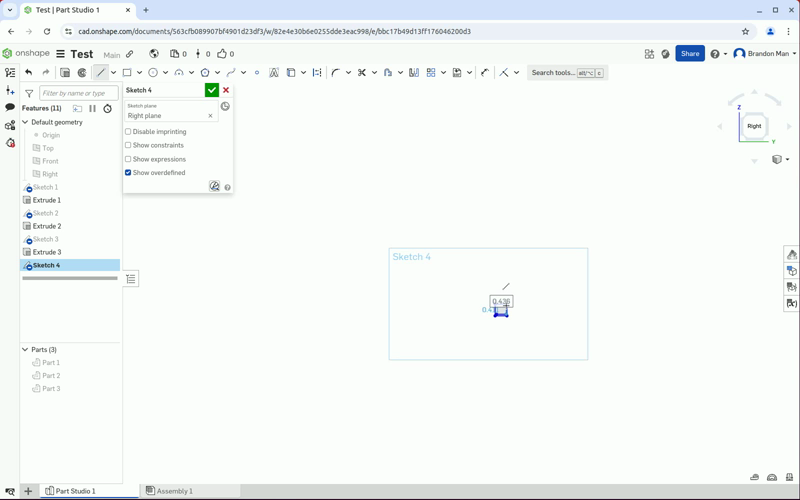
scroll(6)
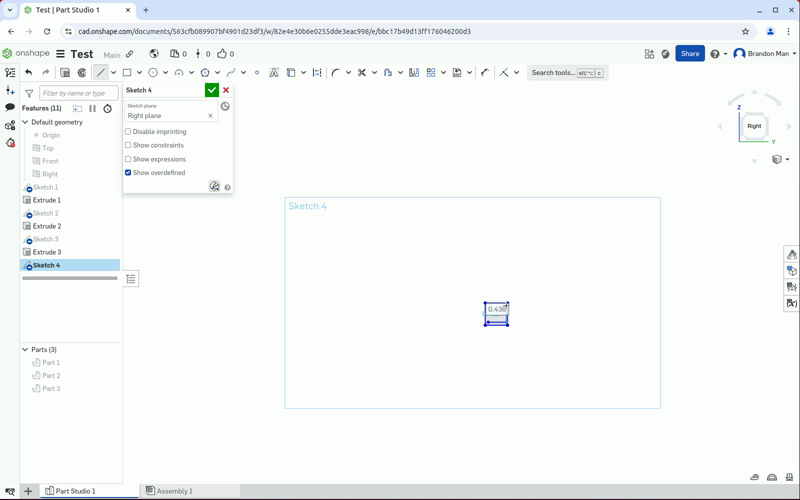
scroll(6)
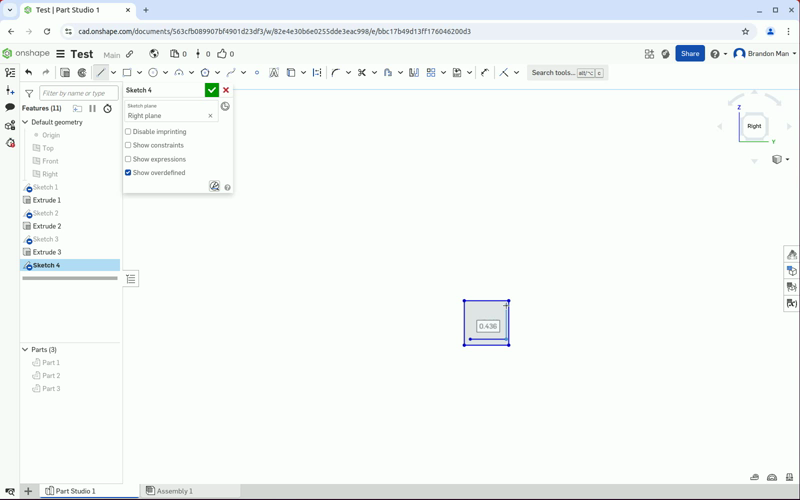
click(506, 305)
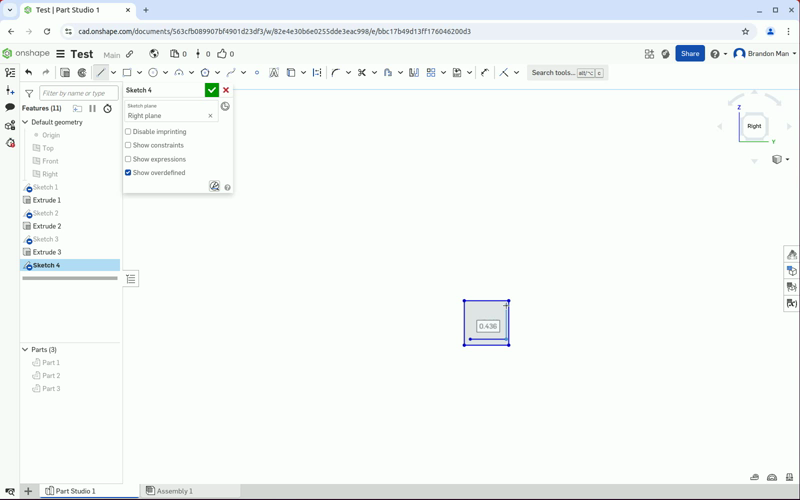
scroll(-6)
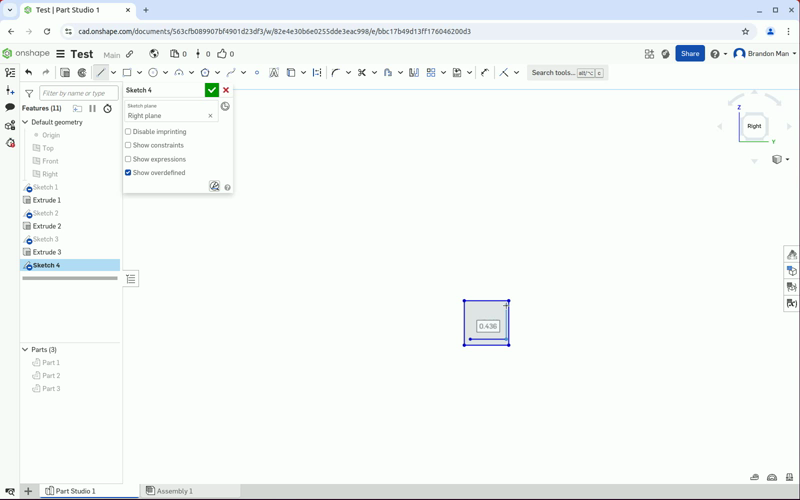
scroll(-6)
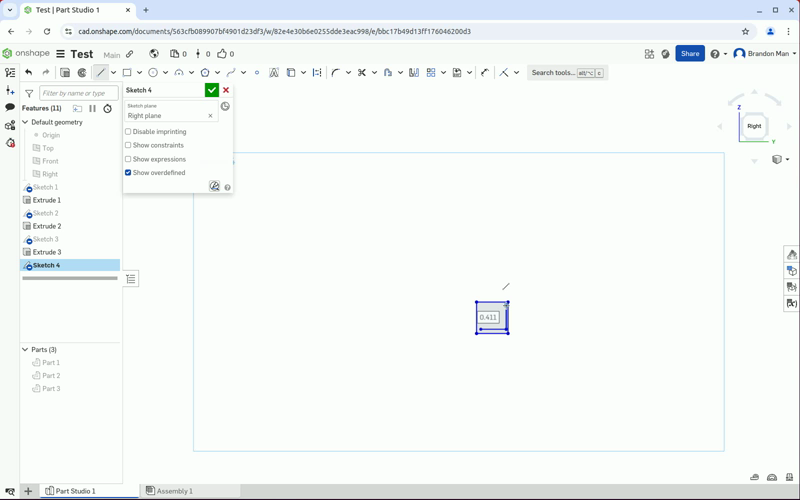
scroll(-6)
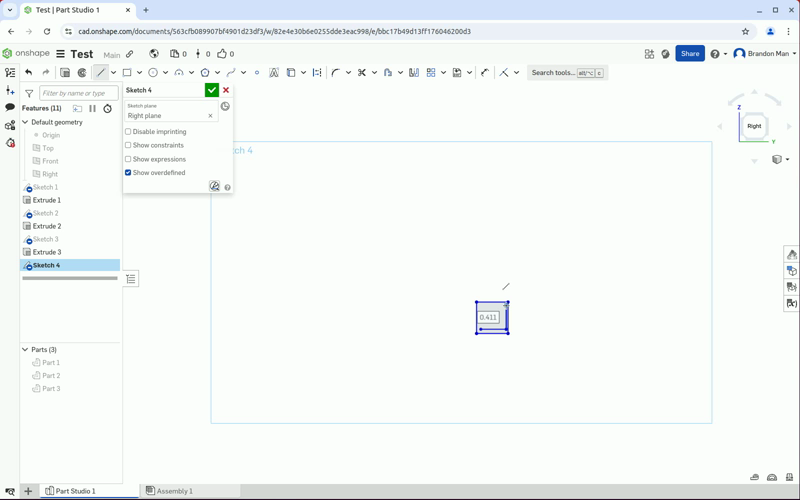
scroll(-6)
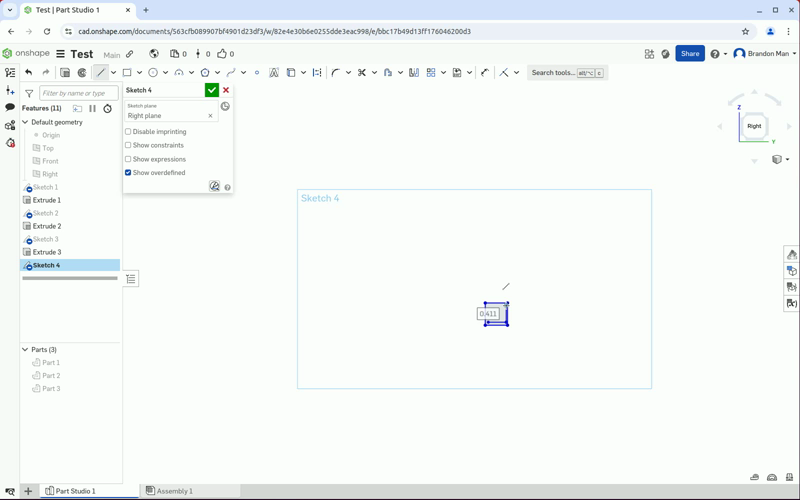
scroll(-6)
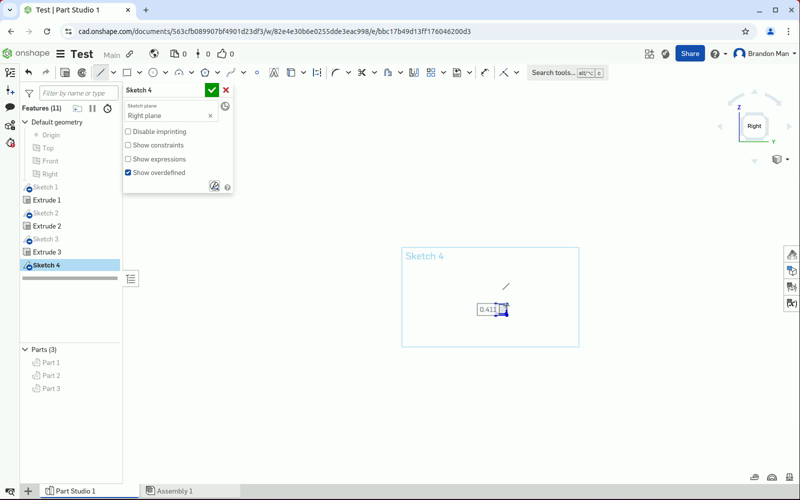
scroll(-6)
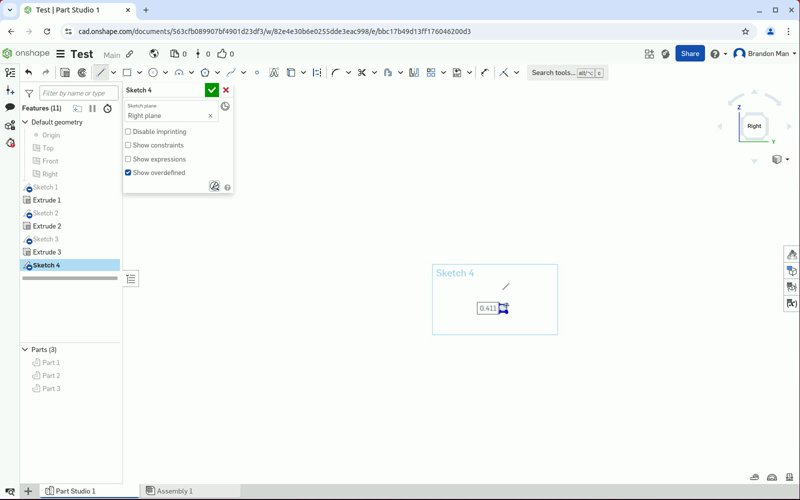
scroll(-6)
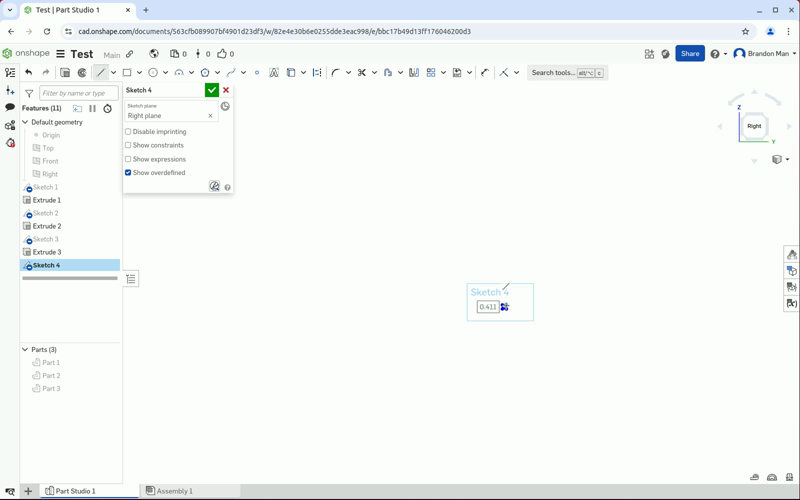
key_up(shift)
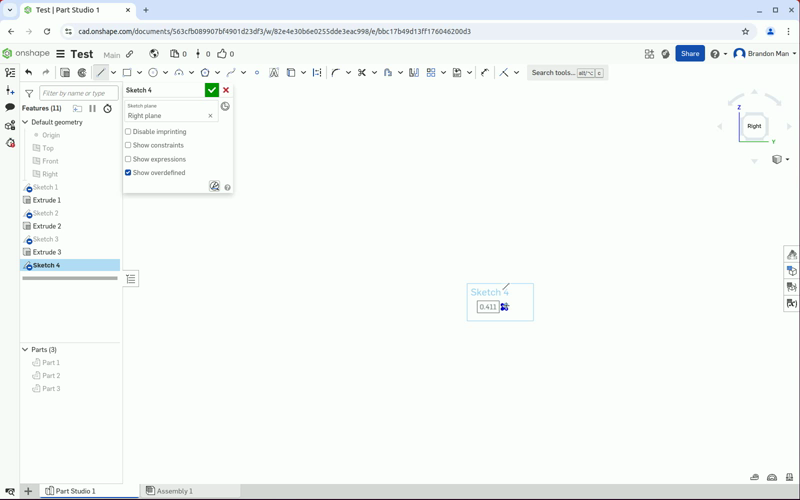
key_down(shift)
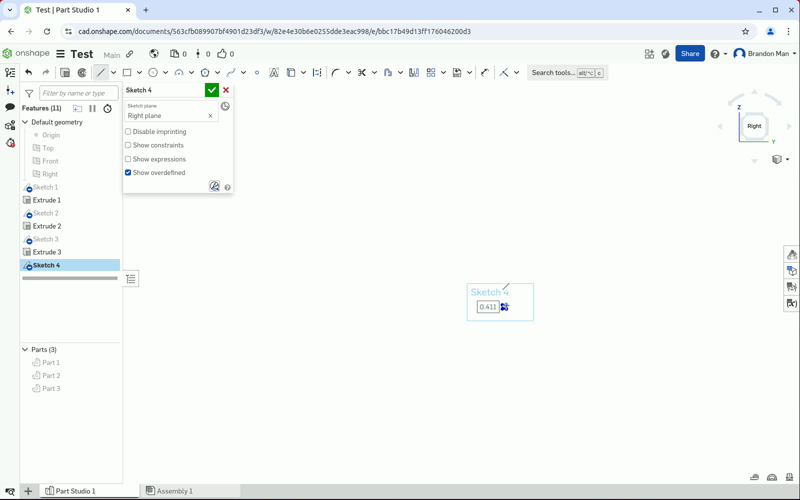
mouse_move(536, 305)
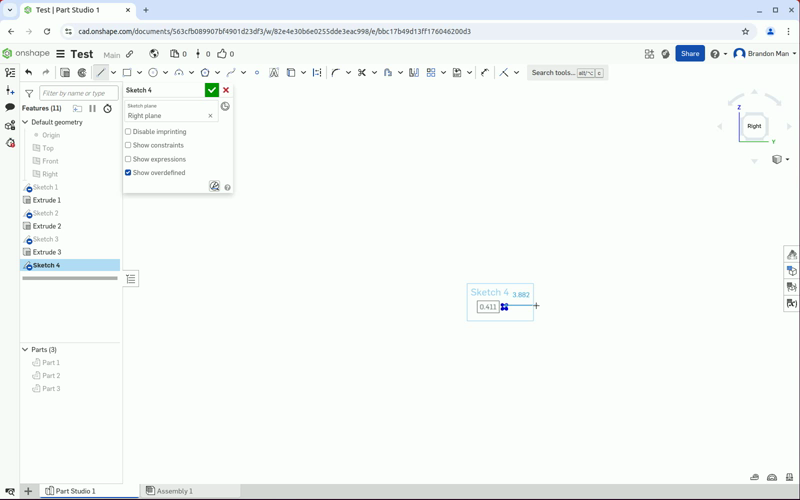
mouse_move(503, 305)
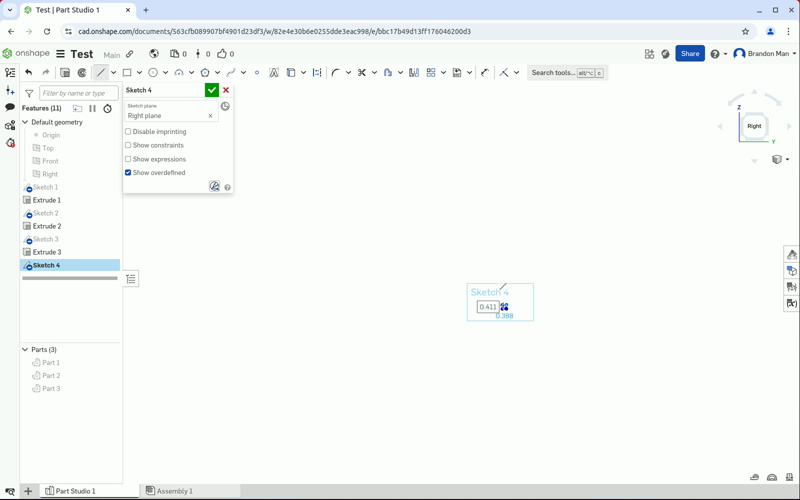
scroll(6)
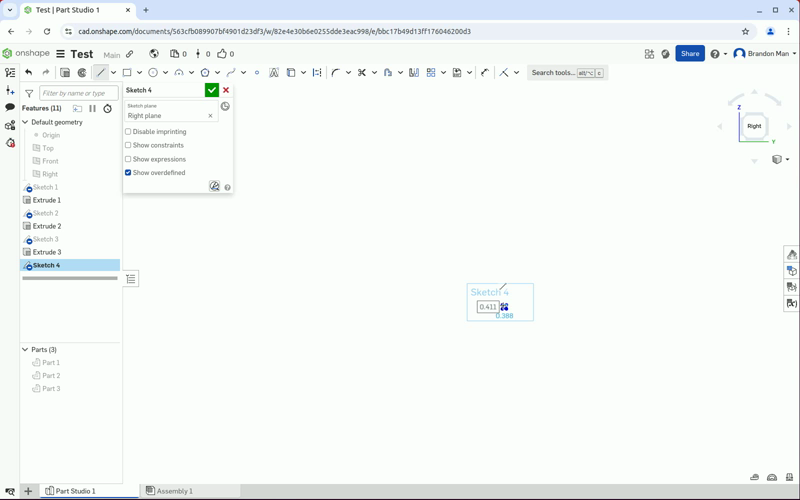
scroll(6)
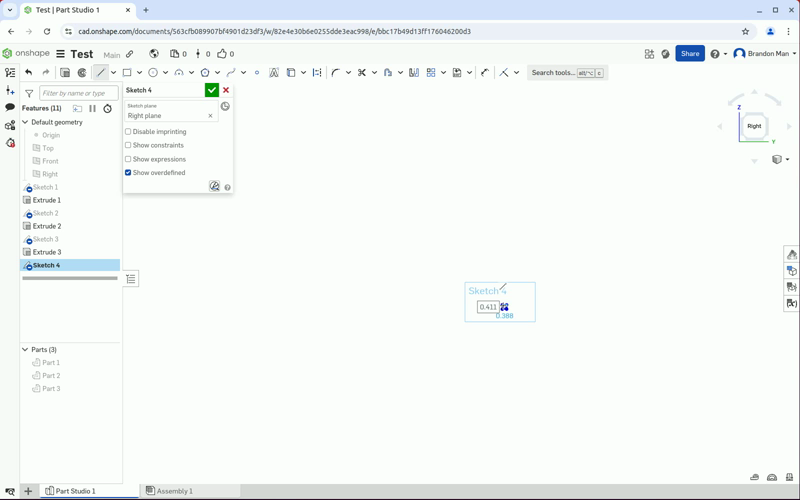
scroll(6)
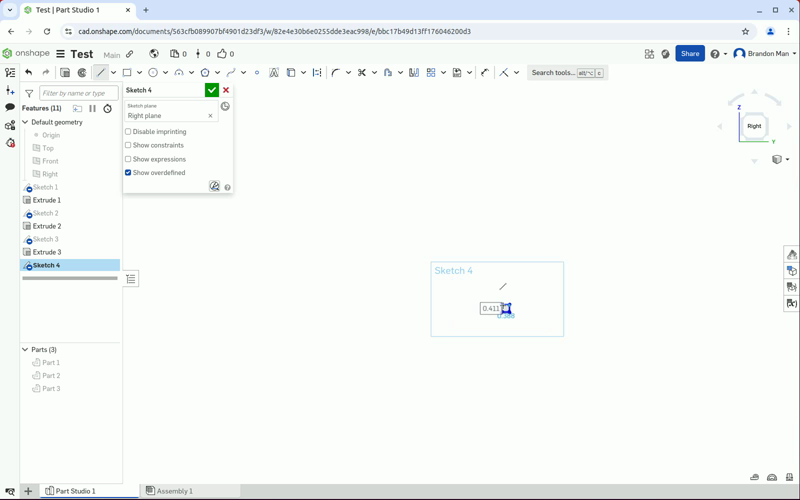
scroll(6)
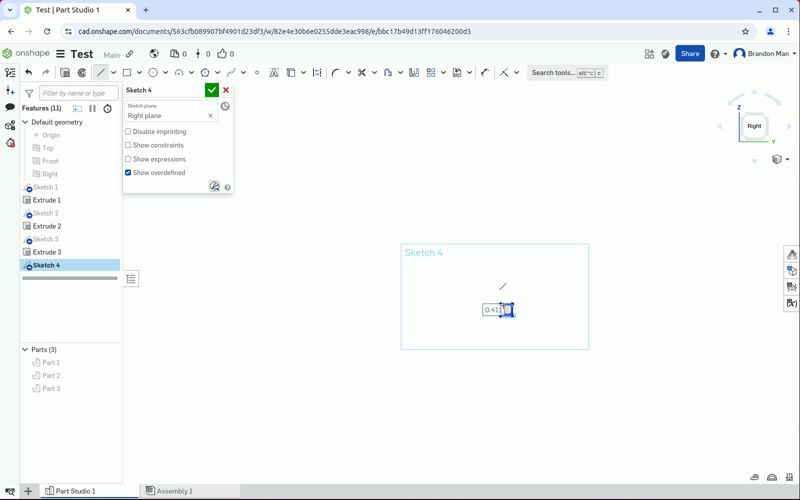
scroll(6)
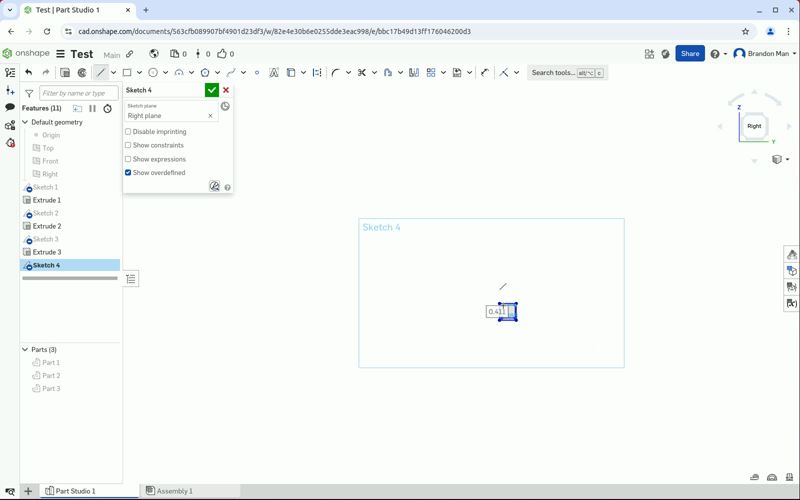
scroll(6)
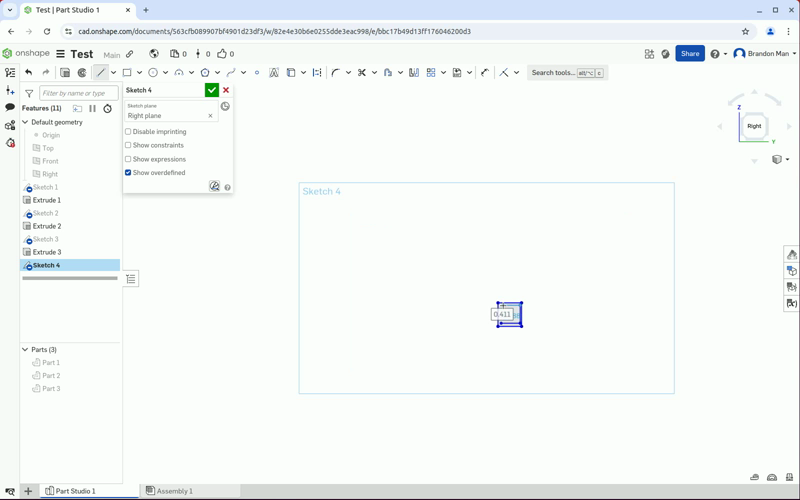
scroll(6)
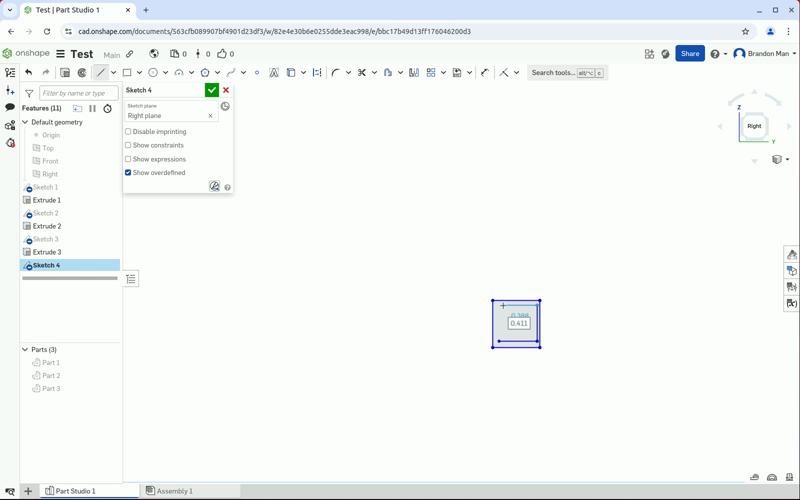
click(503, 305)
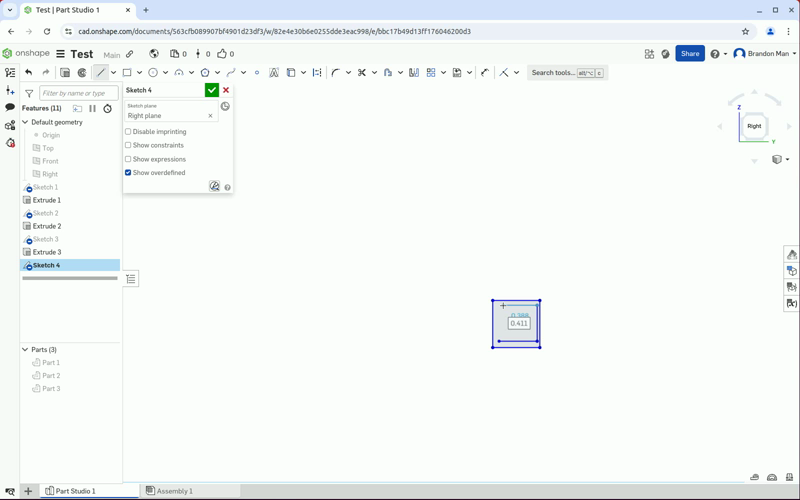
scroll(-6)
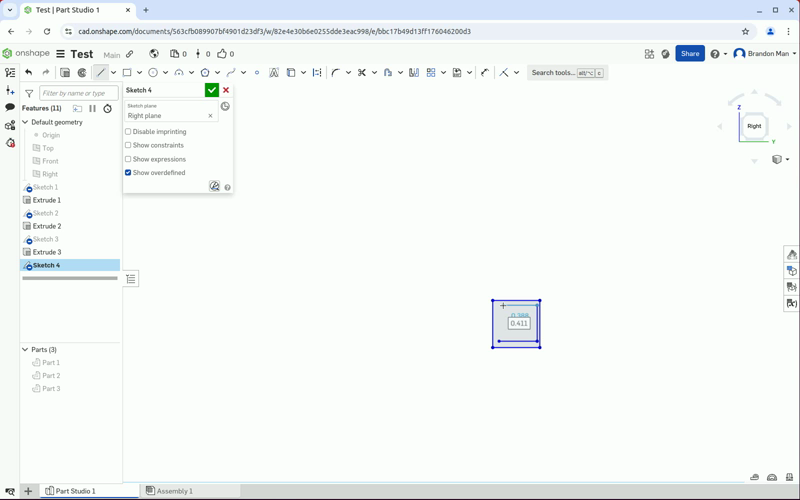
scroll(-6)
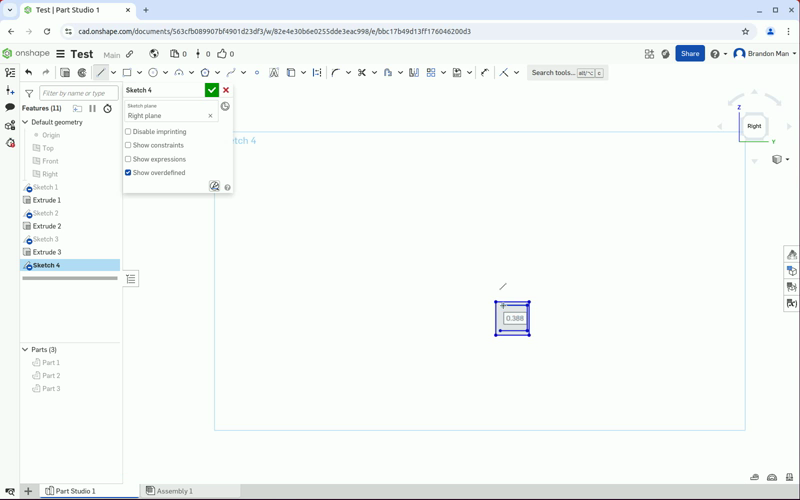
scroll(-6)
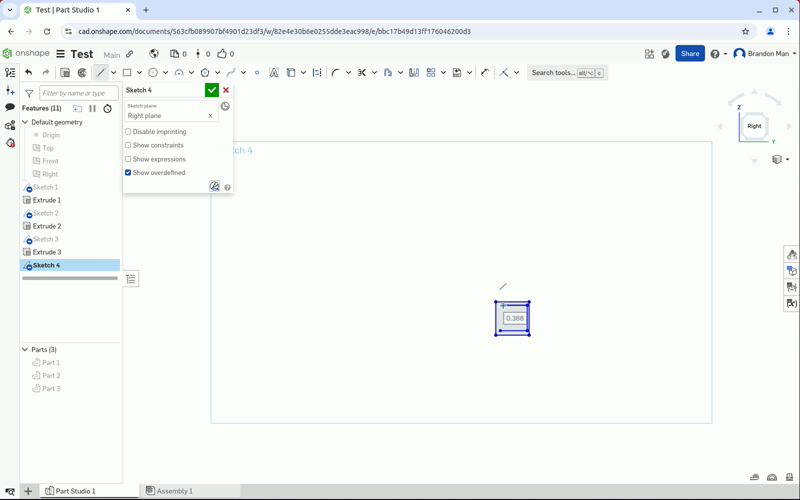
scroll(-6)
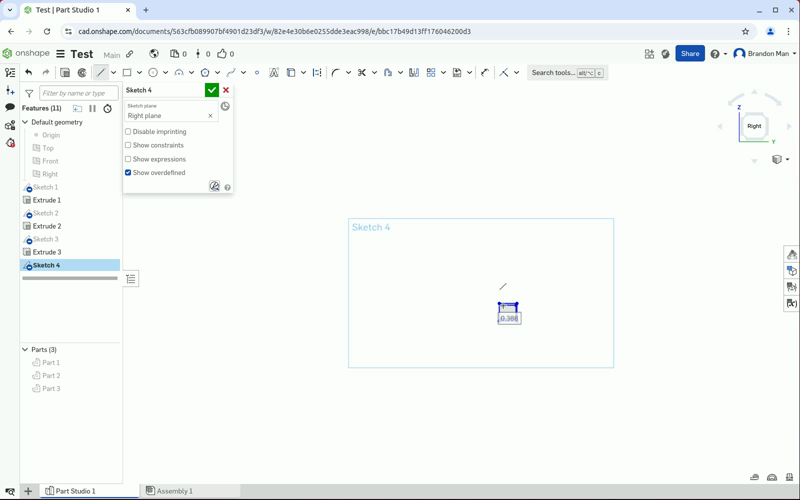
scroll(-6)
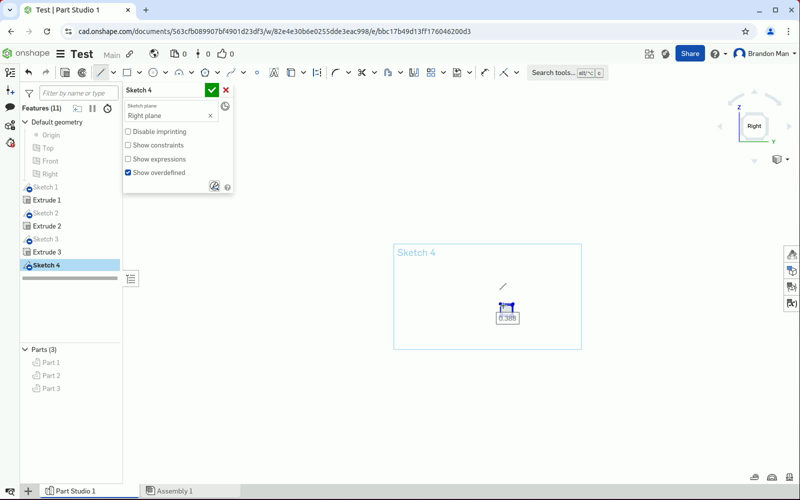
scroll(-6)
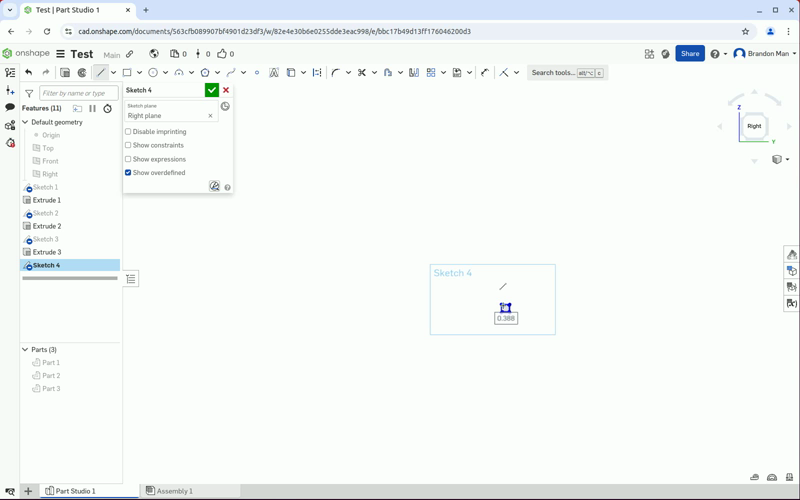
scroll(-6)
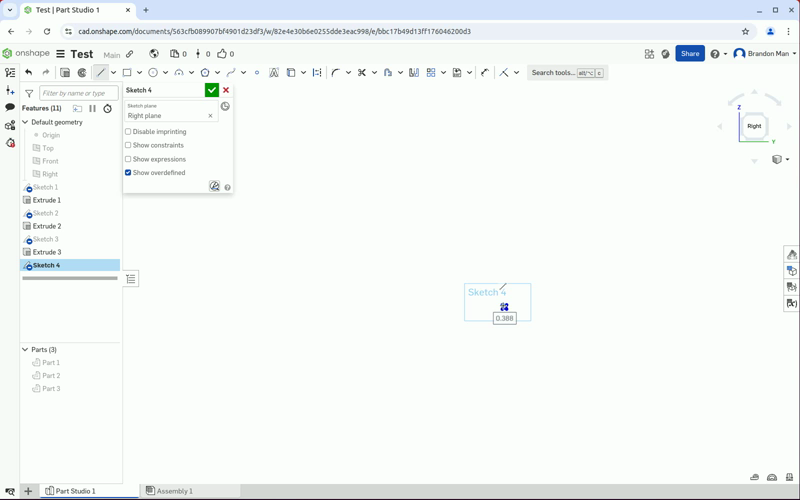
key_up(shift)
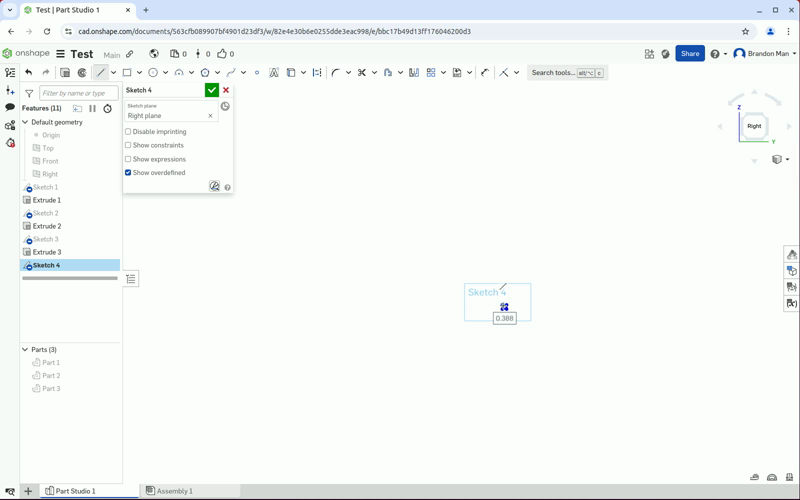
mouse_move(533, 305)
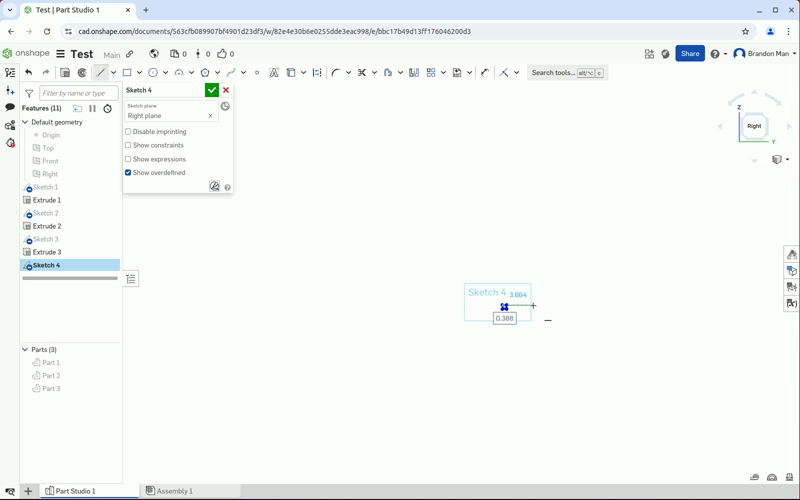
key_down(shift)
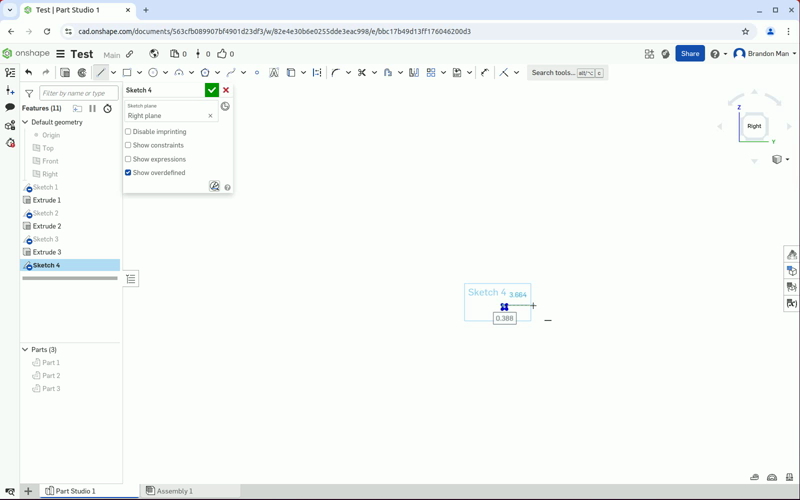
mouse_move(503, 308)
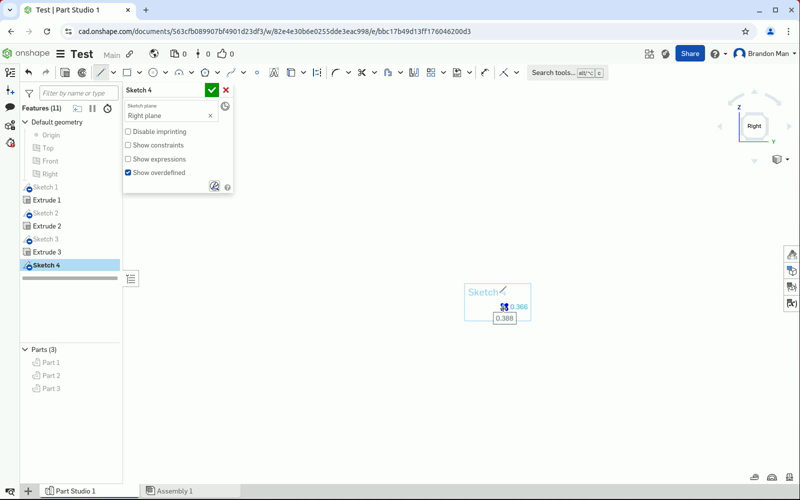
scroll(6)
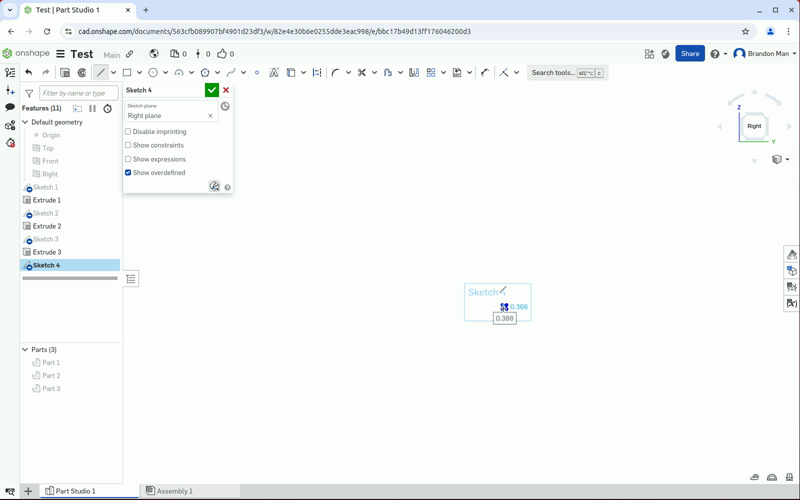
scroll(6)
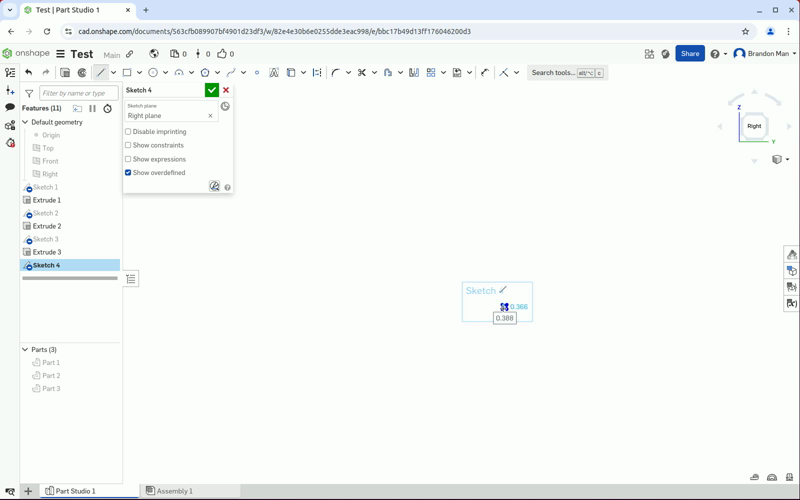
scroll(6)
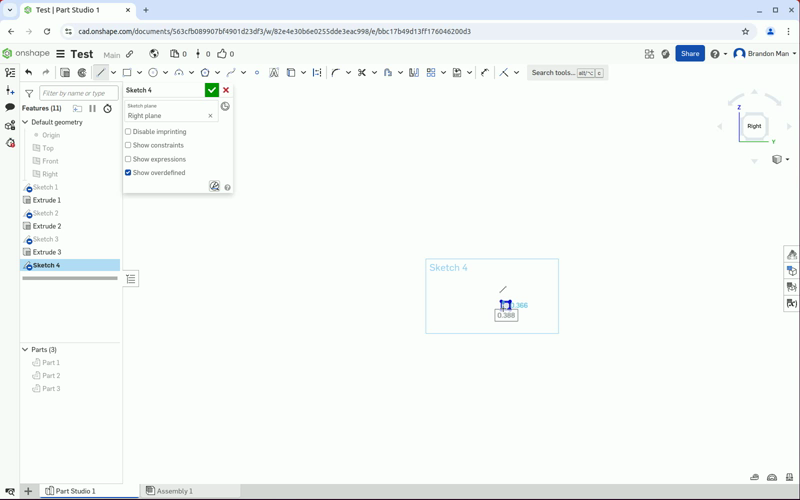
scroll(6)
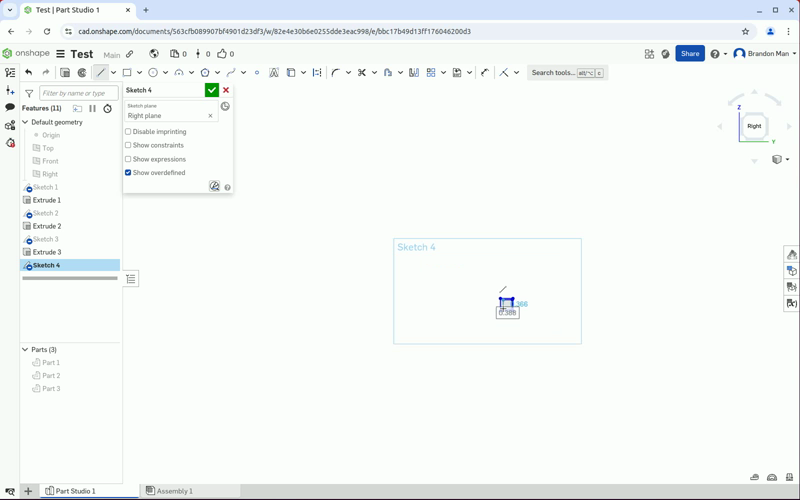
scroll(6)
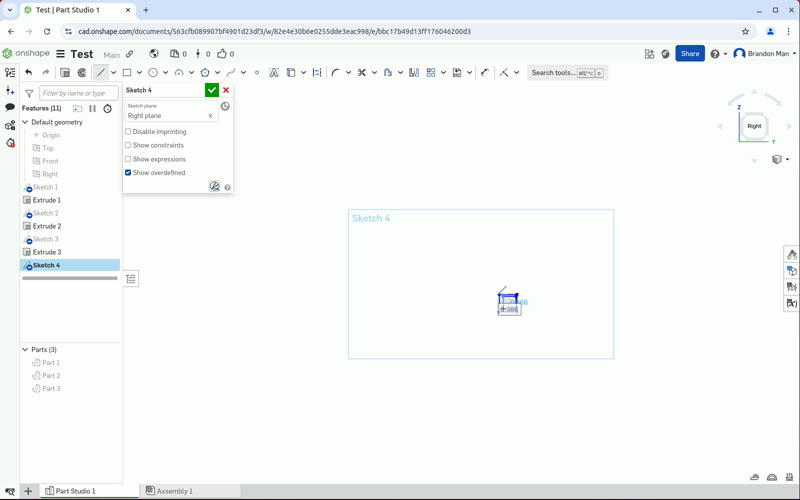
scroll(6)
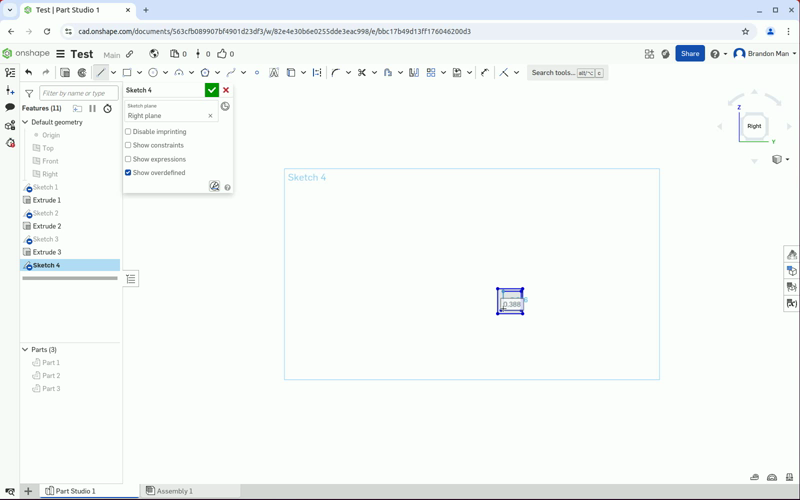
scroll(6)
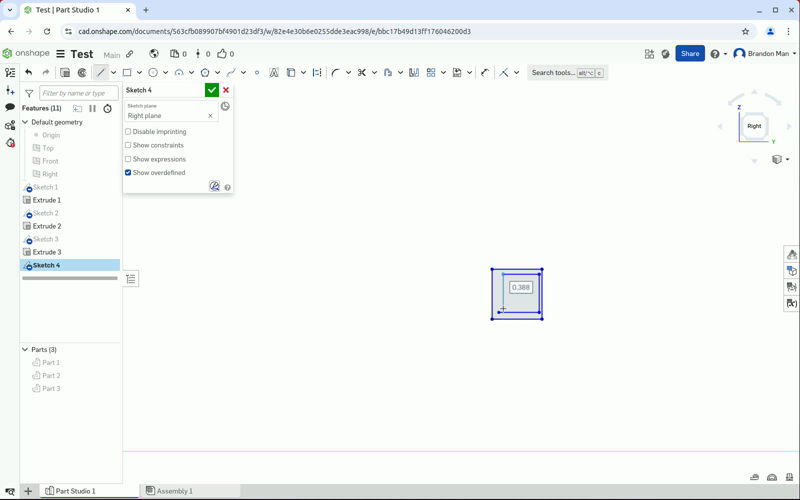
key_up(shift)
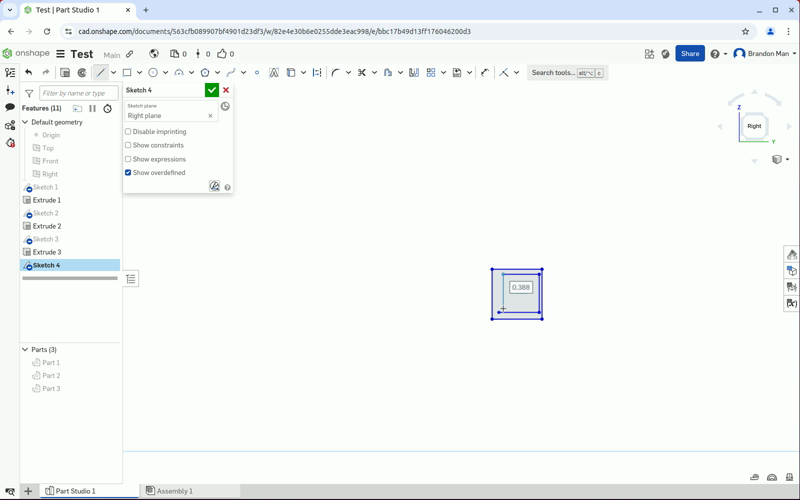
click(503, 308)
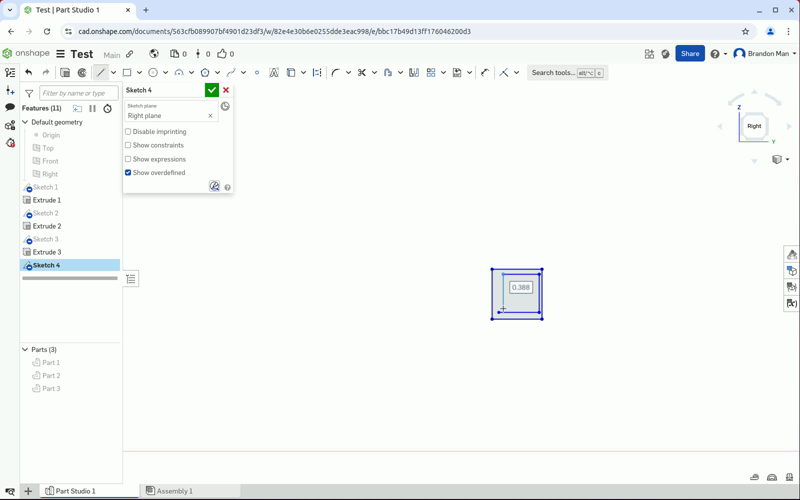
scroll(-6)
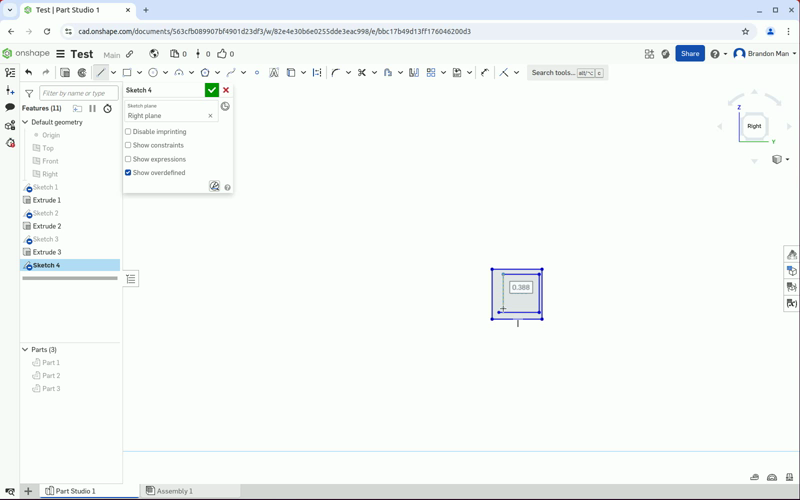
scroll(-6)
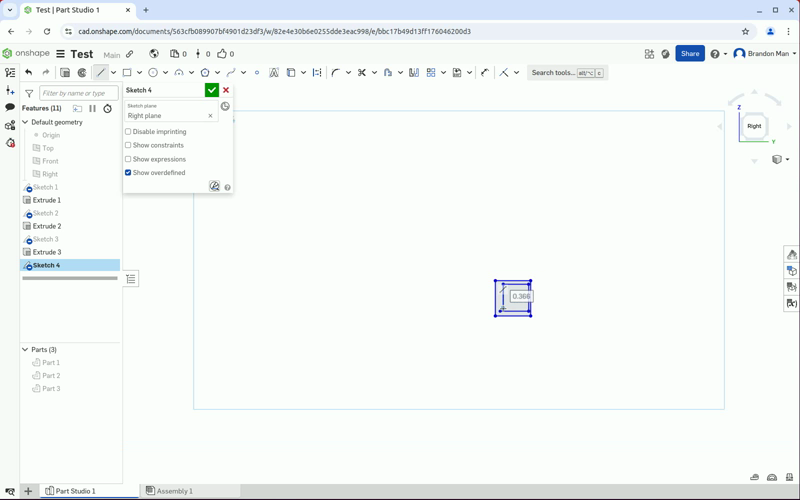
scroll(-6)
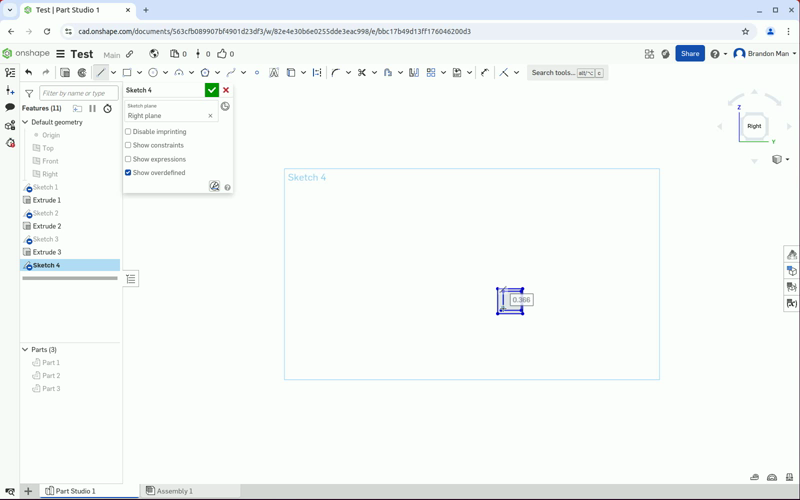
scroll(-6)
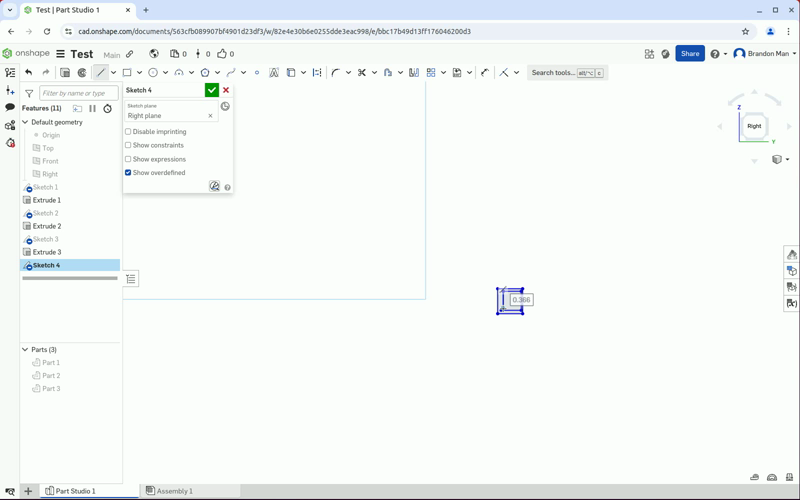
scroll(-6)
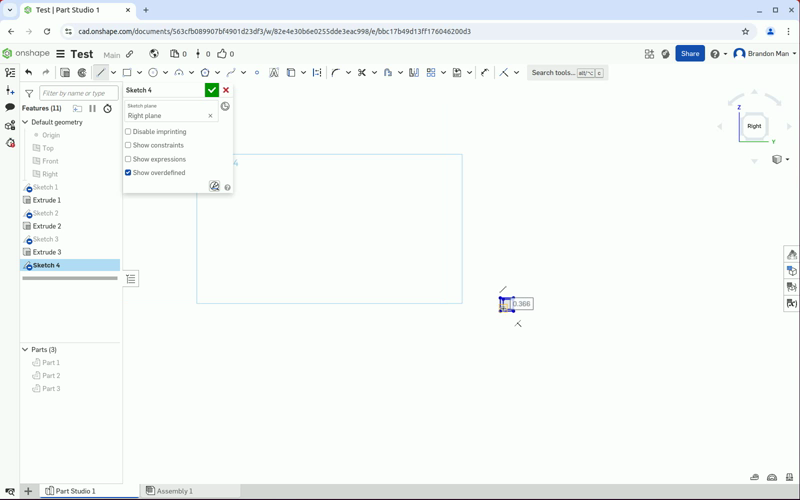
scroll(-6)
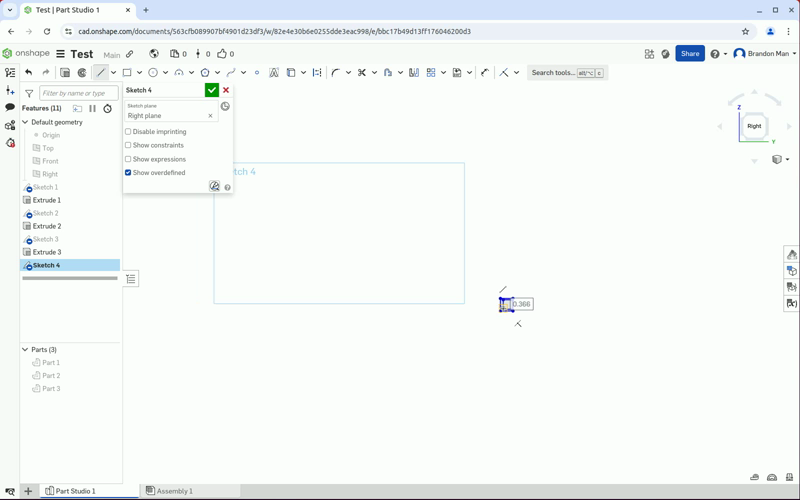
scroll(-6)
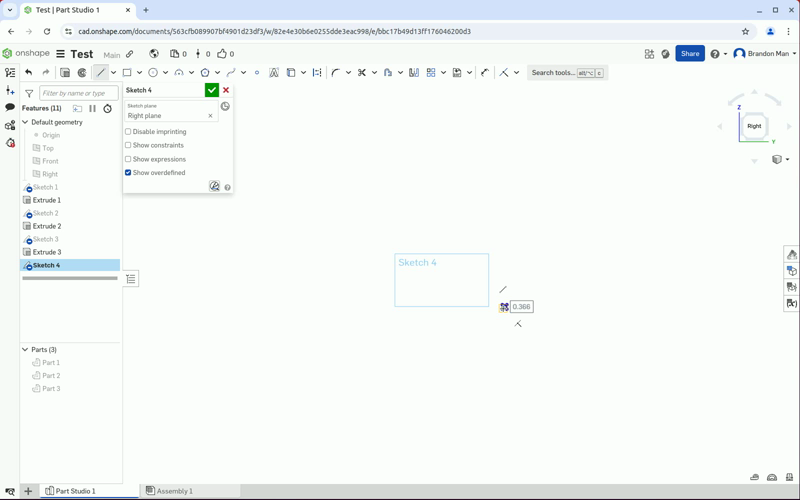
key(esc)
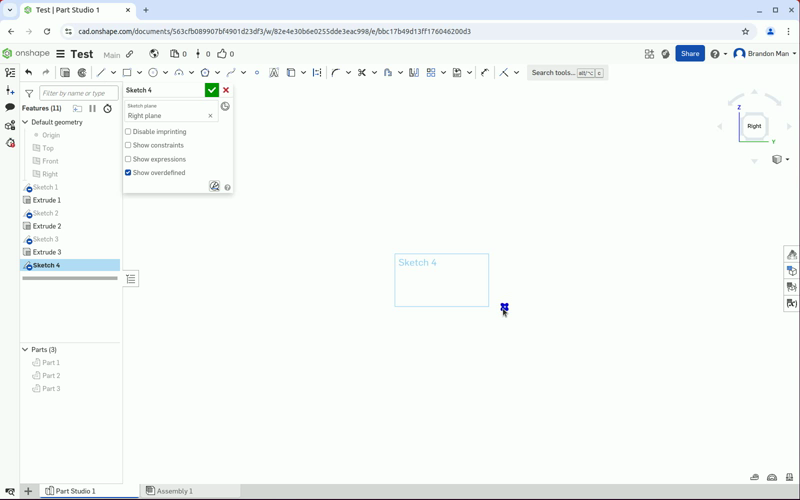
mouse_move(506, 306)
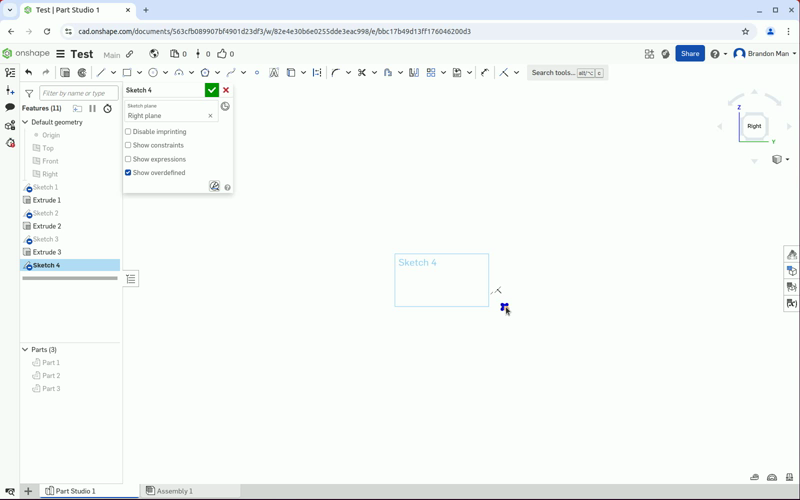
scroll(6)
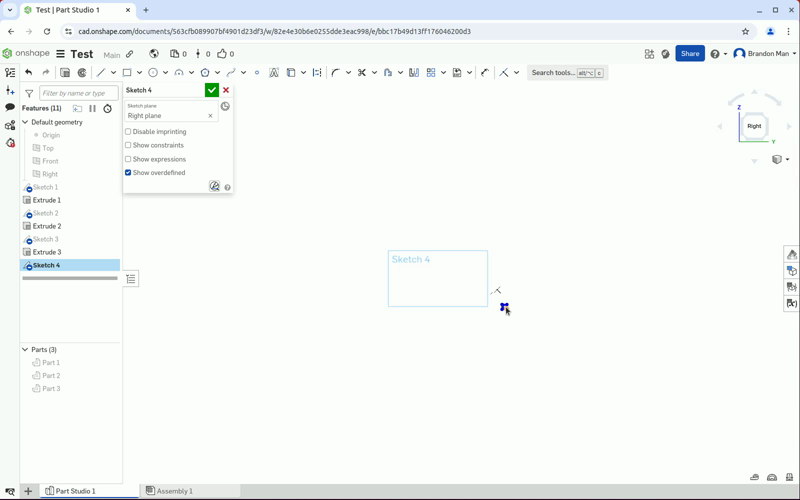
scroll(6)
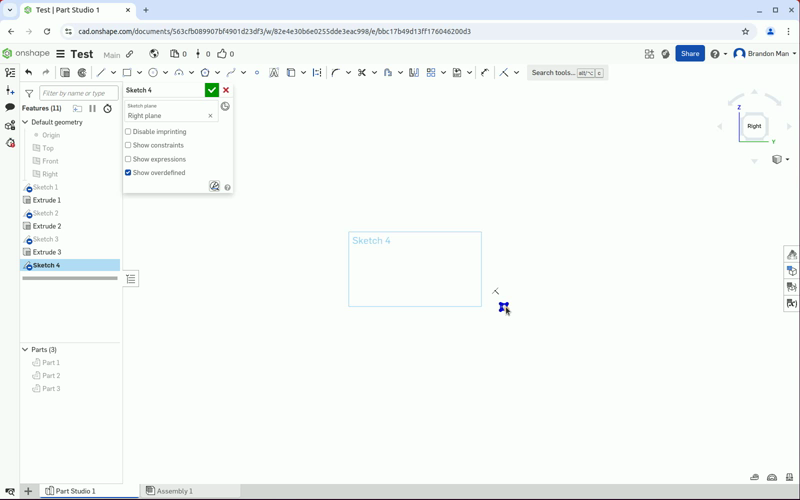
scroll(6)
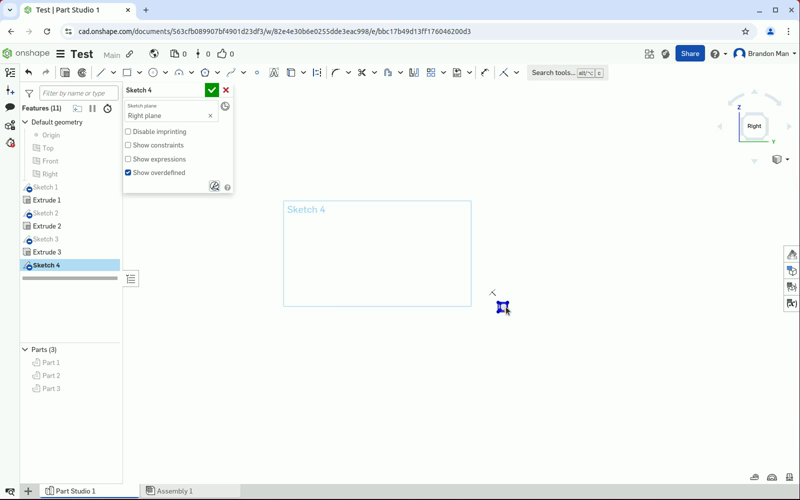
scroll(6)
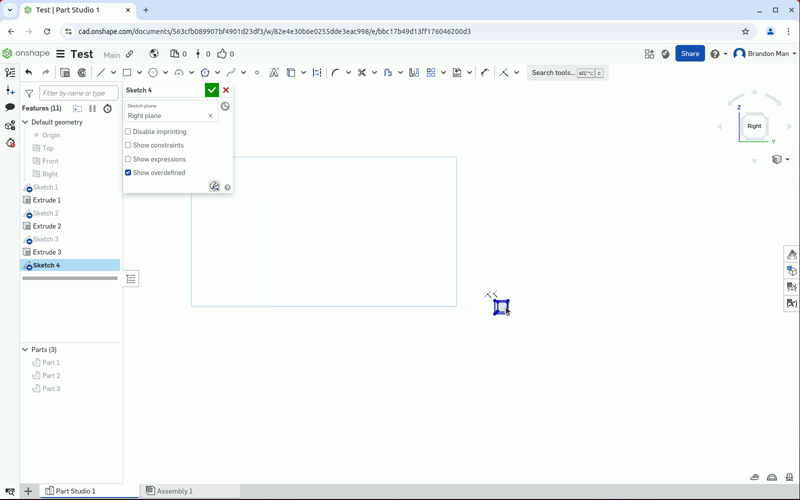
scroll(6)
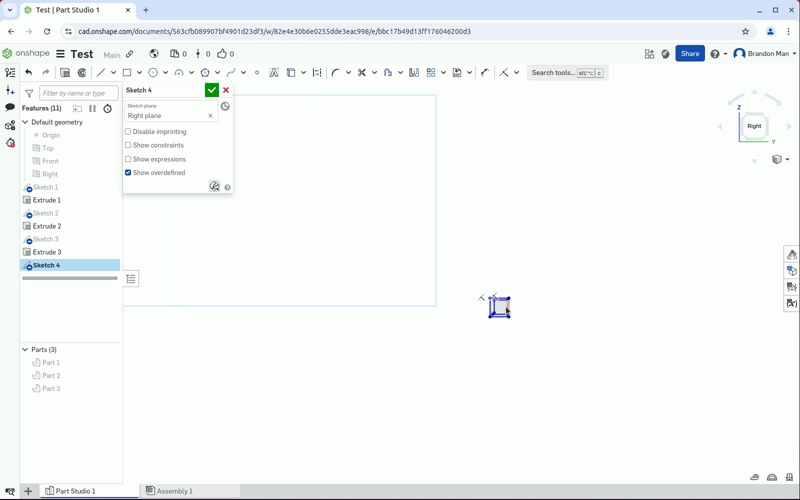
scroll(6)
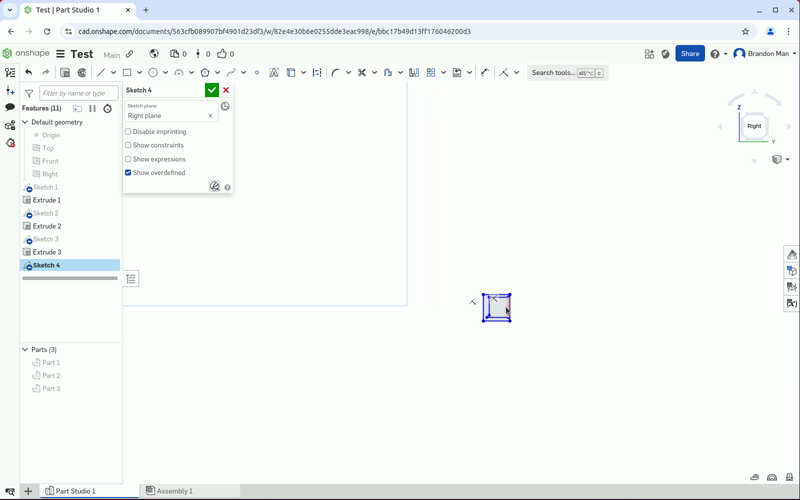
scroll(6)
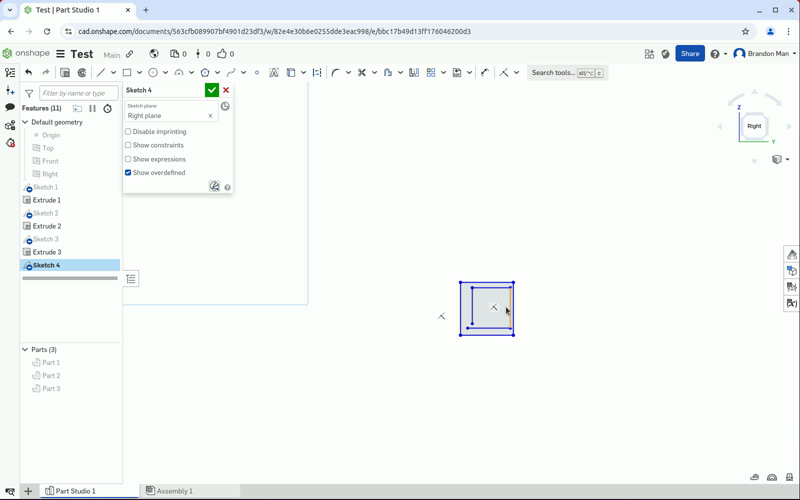
click(506, 306)
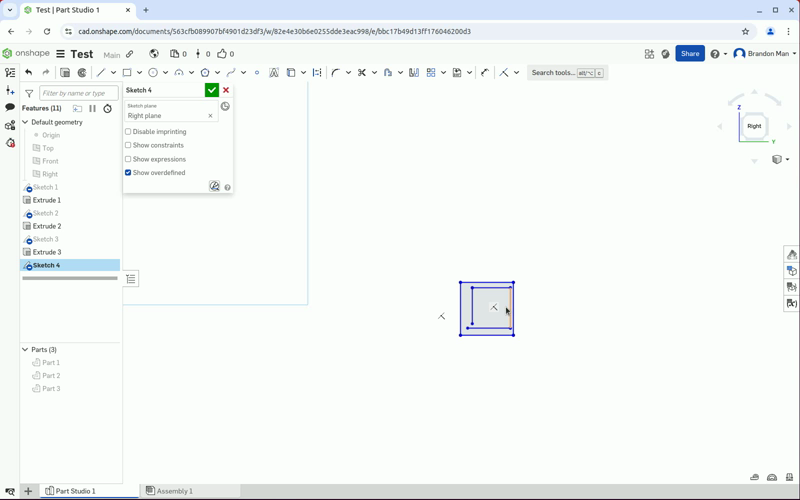
scroll(-6)
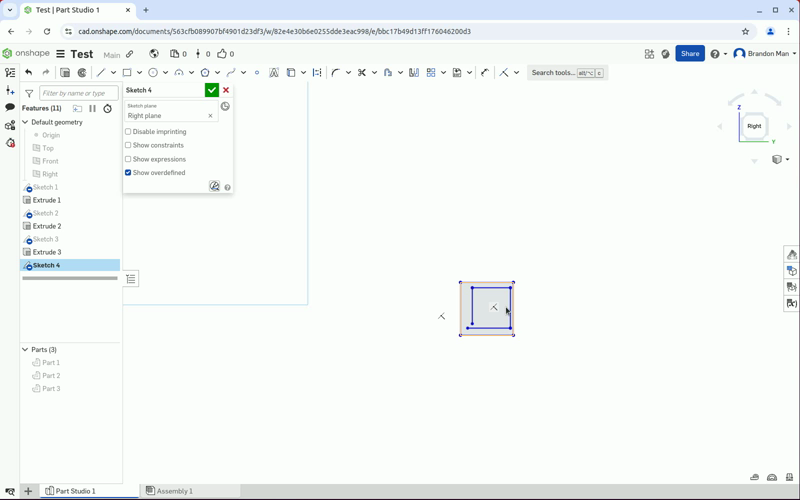
scroll(-6)
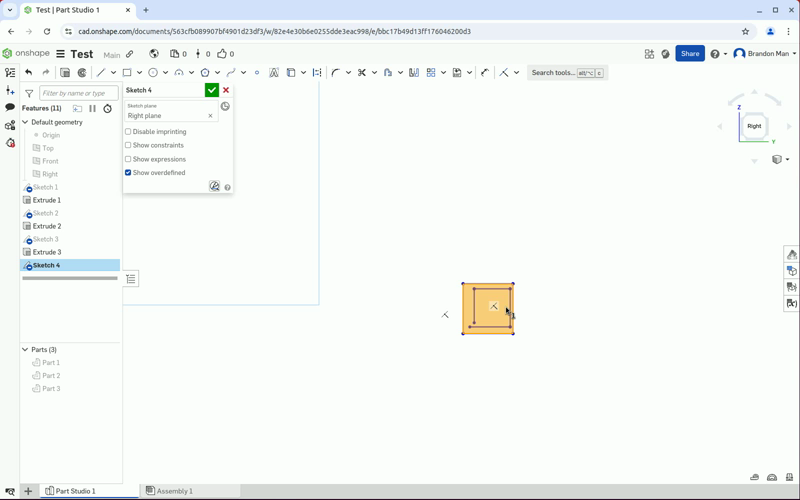
scroll(-6)
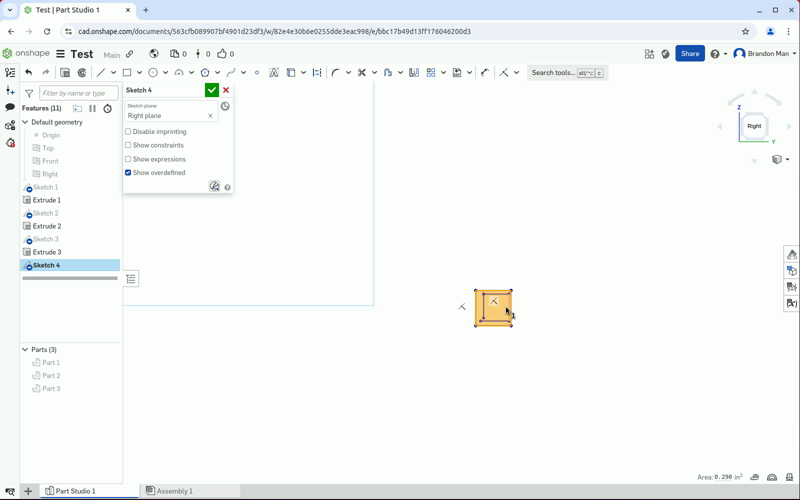
scroll(-6)
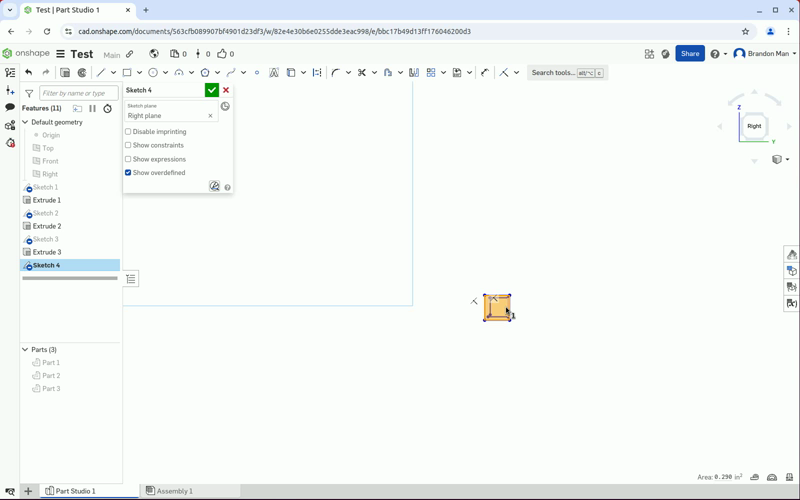
scroll(-6)
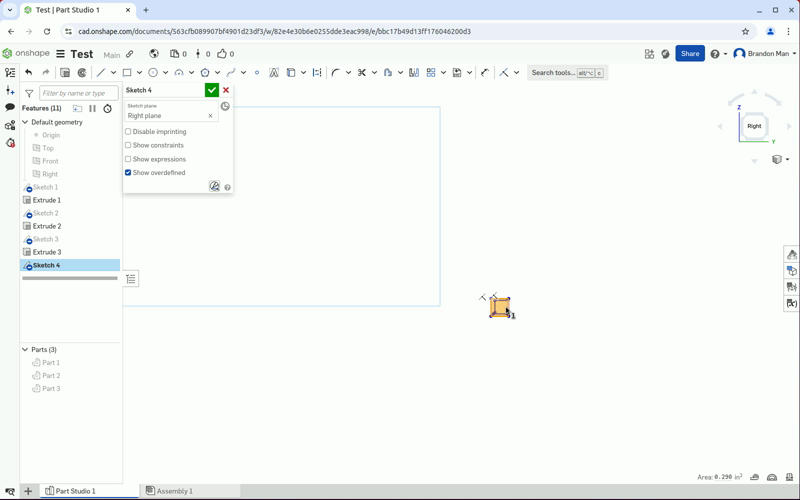
scroll(-6)
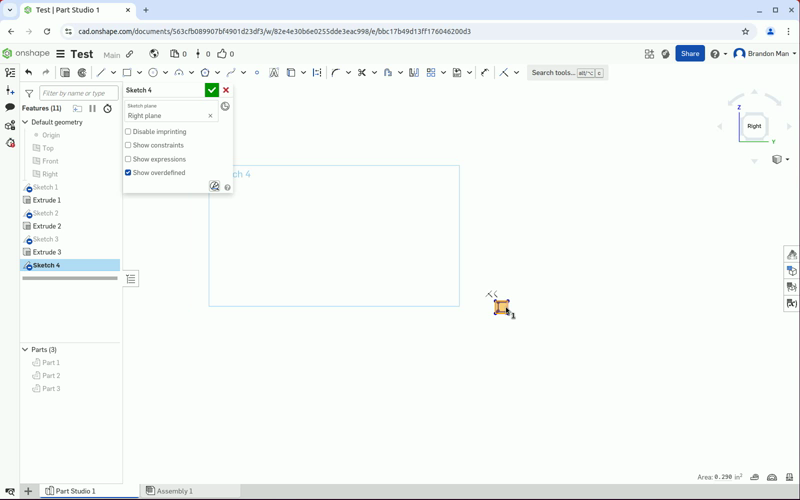
scroll(-6)
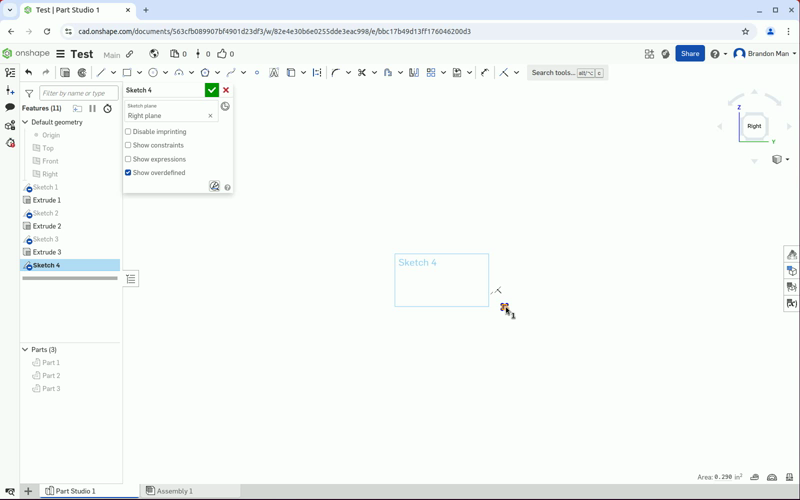
mouse_move(73, 352)
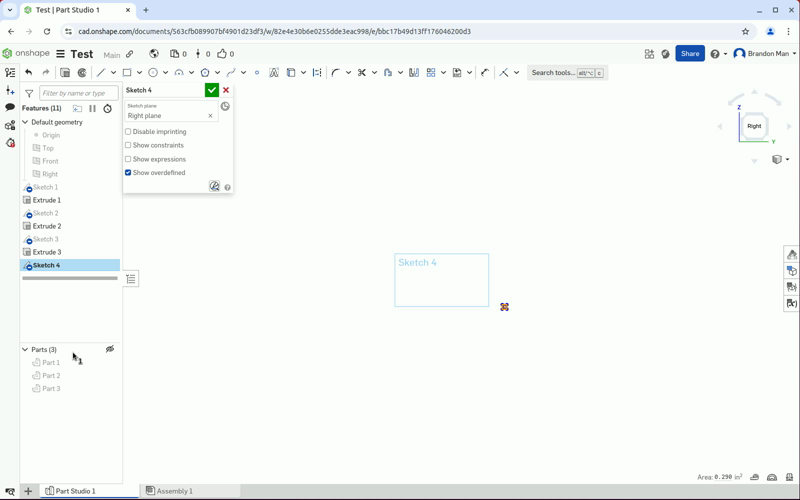
key(shift+y)
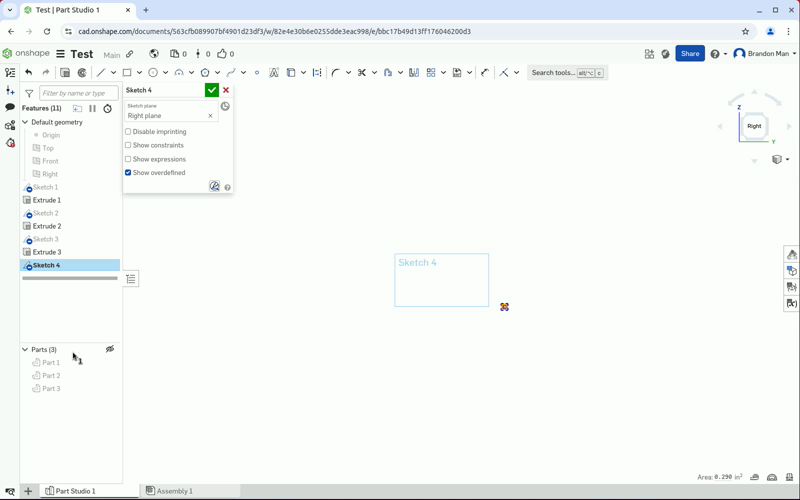
key(shift+e)
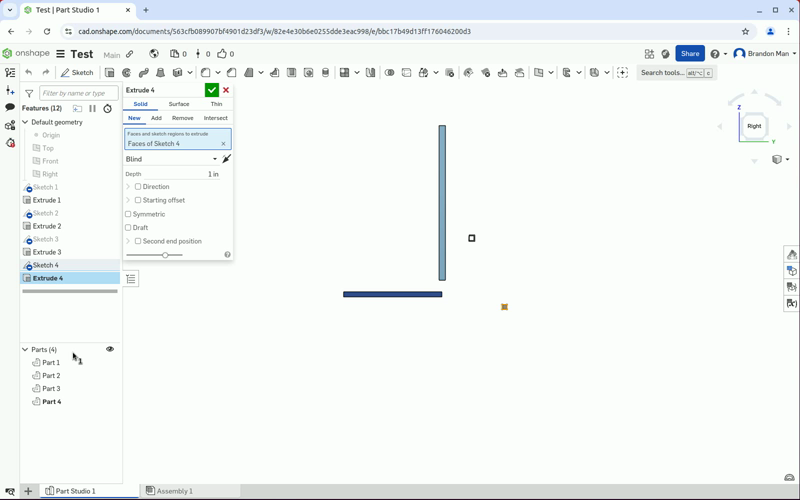
mouse_move(143, 106)
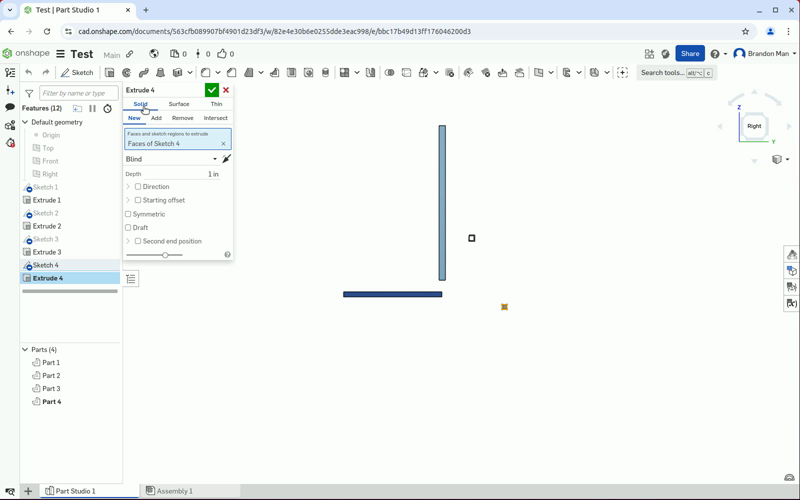
click(143, 106)
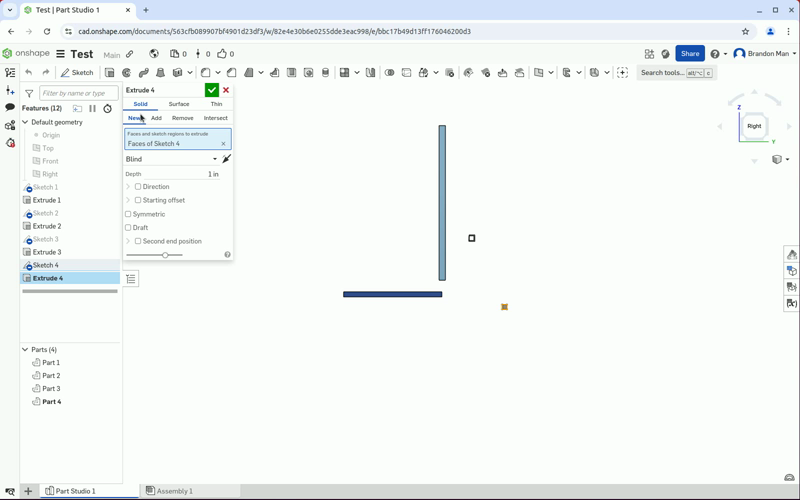
mouse_move(137, 120)
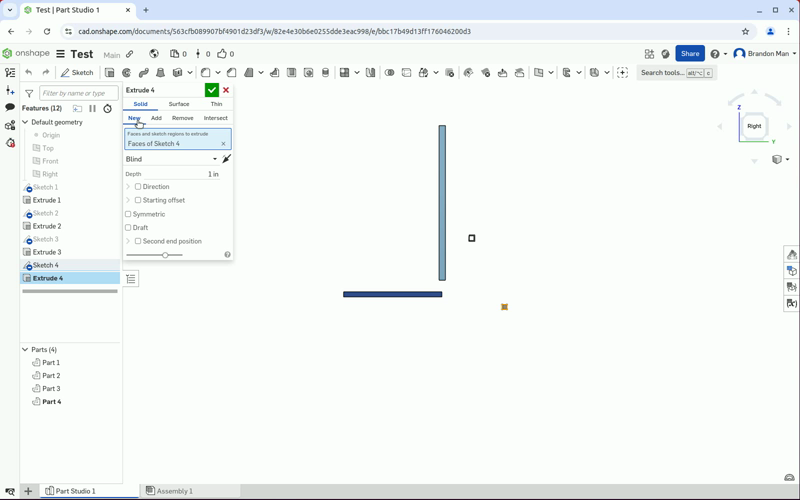
click(137, 120)
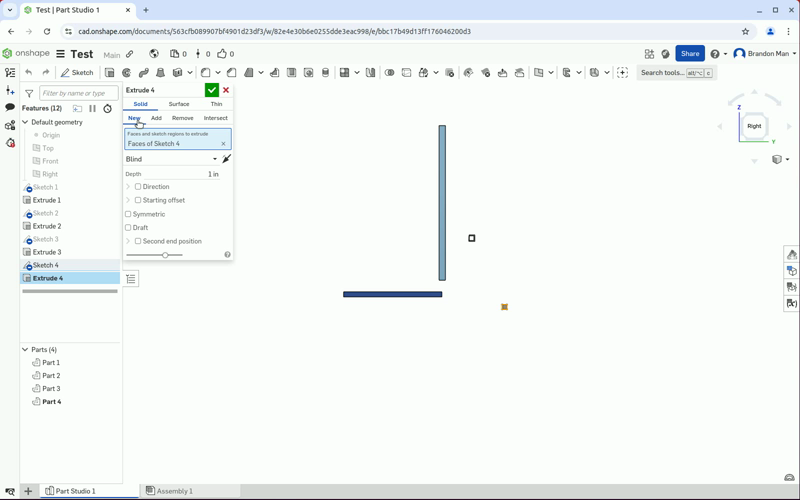
key(tab, 4)
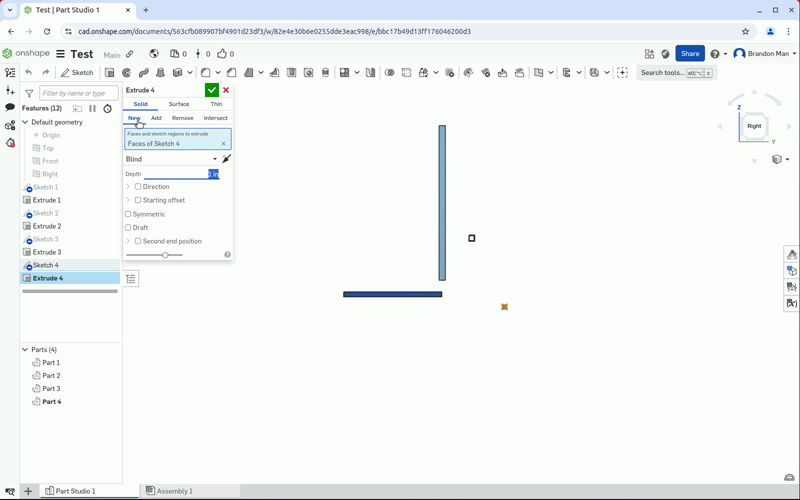
text(3.851)
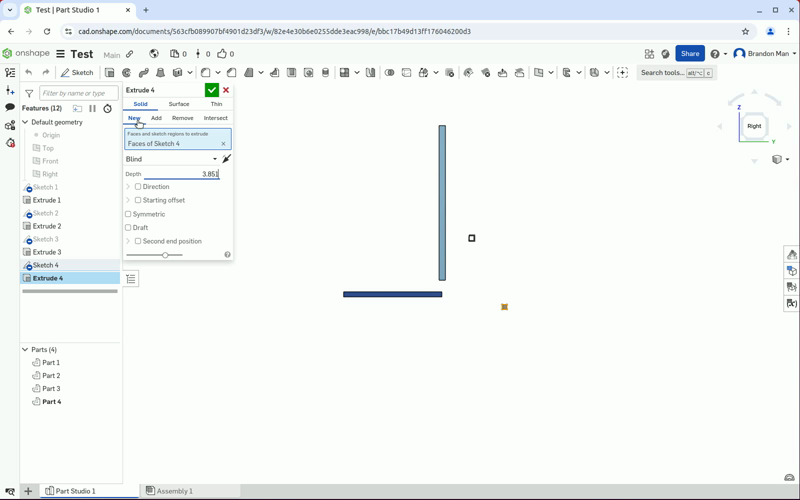
key(enter)
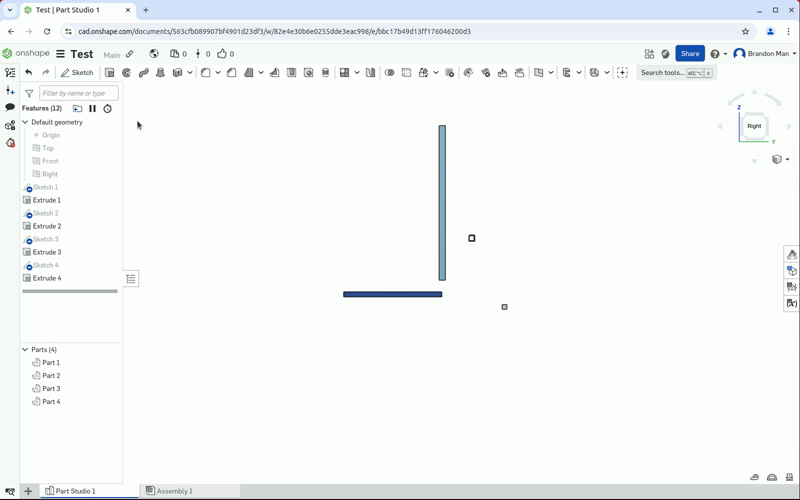
key(shift+h)
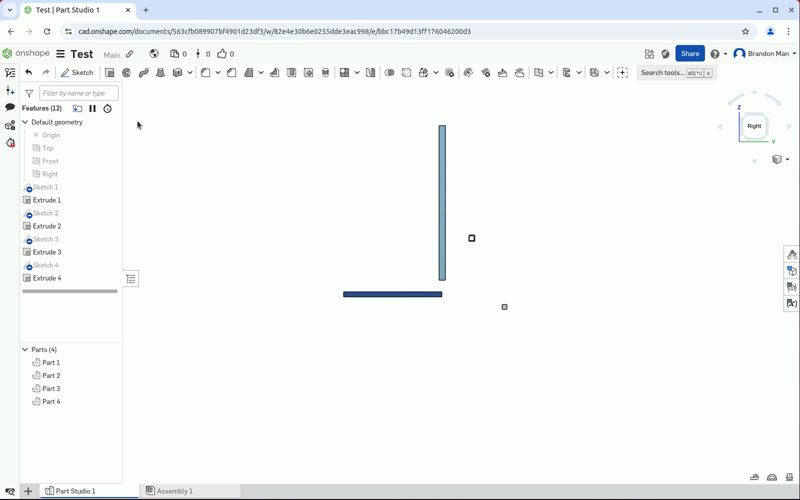
key(shift+h)
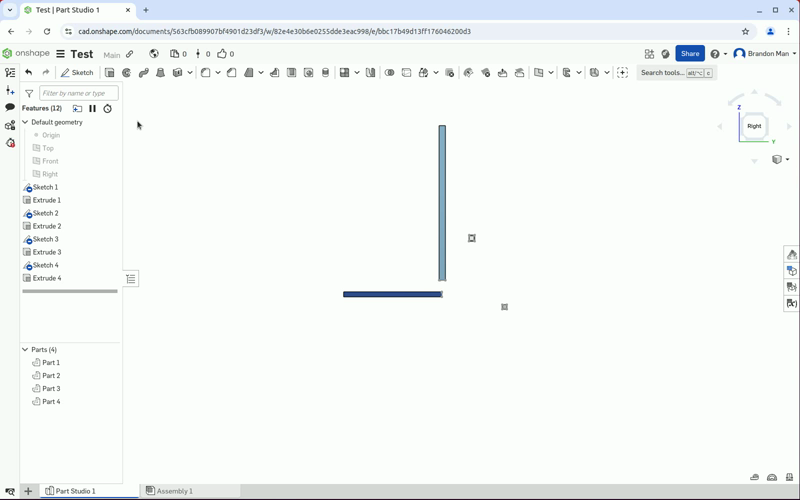
key(shift+7)
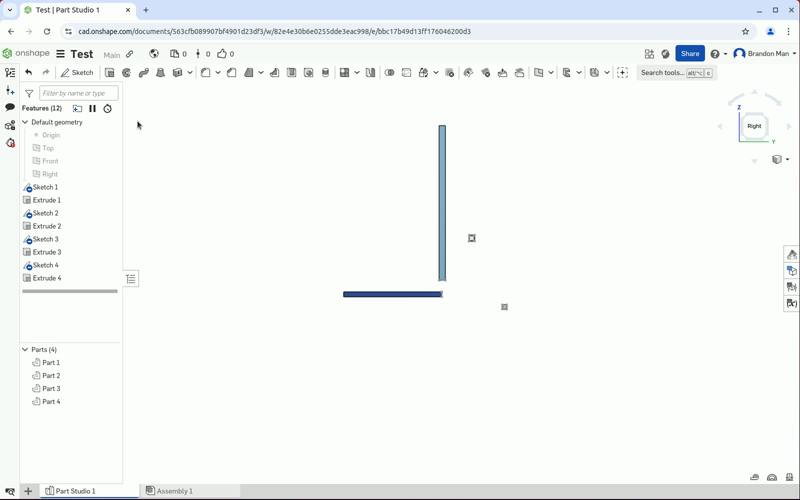
key(right, 2)
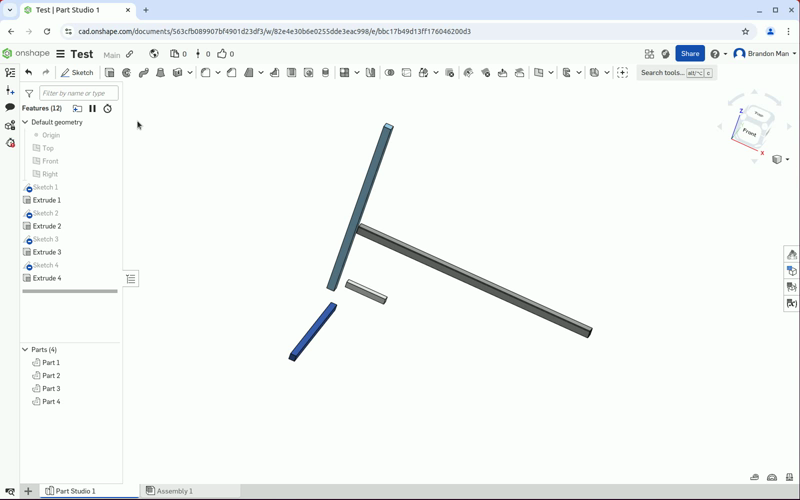
key(down, 2)
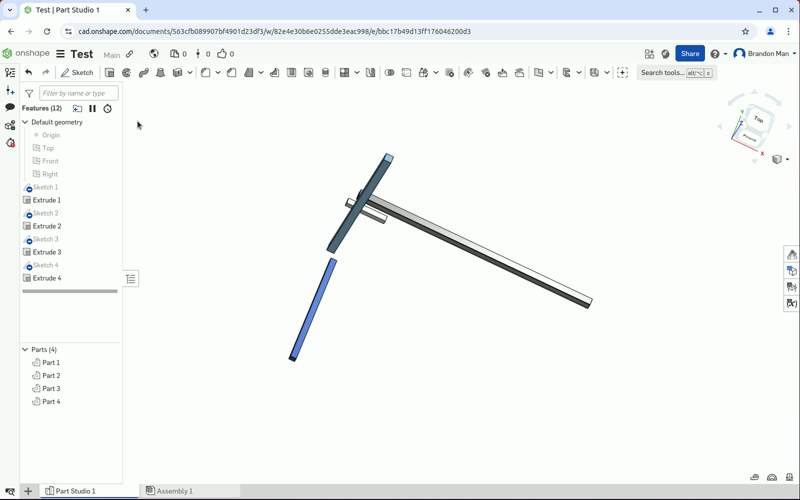
key(up, 2)
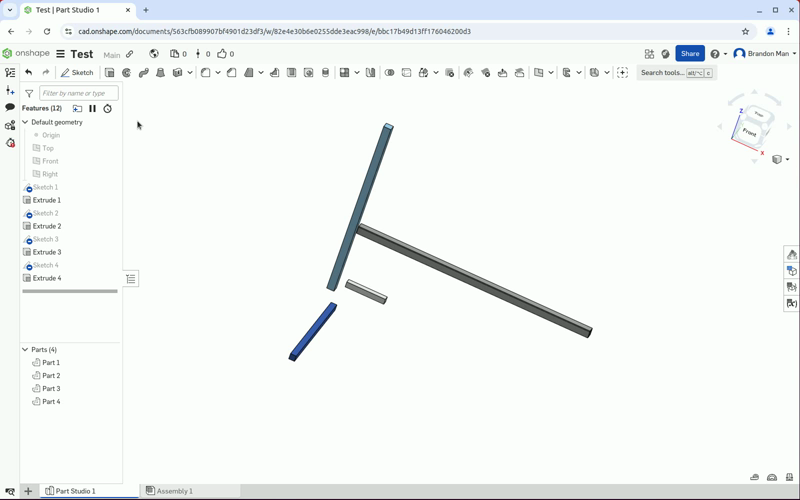
key(left, 2)
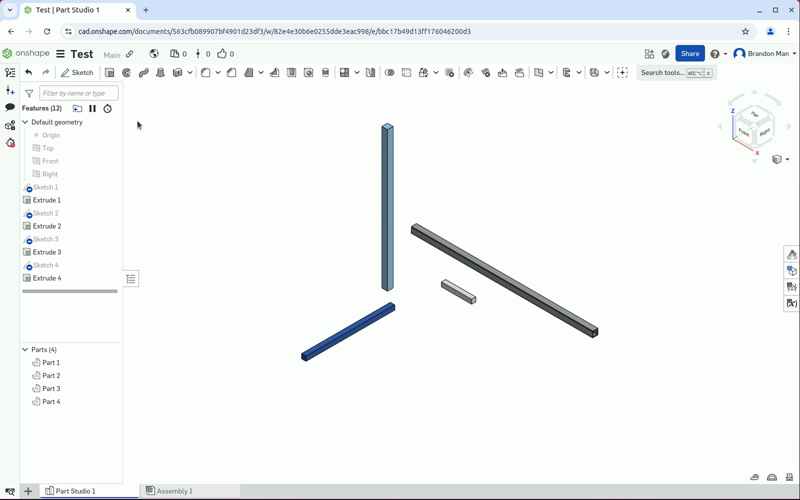
mouse_move(73, 189)
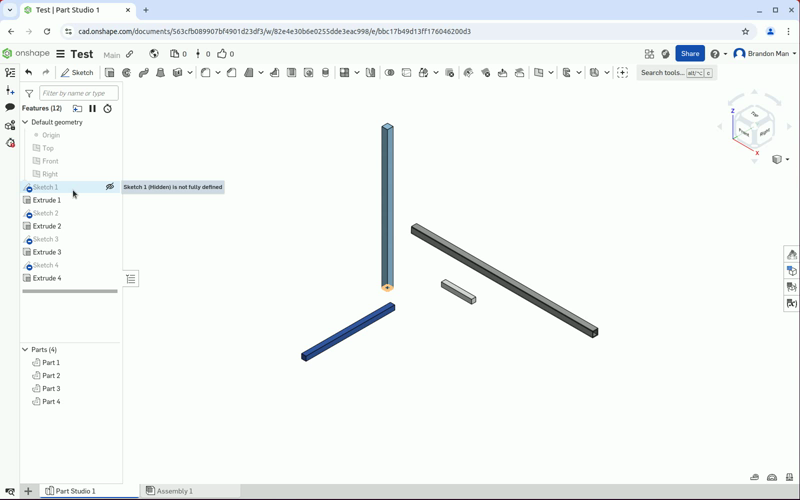
click(73, 189)